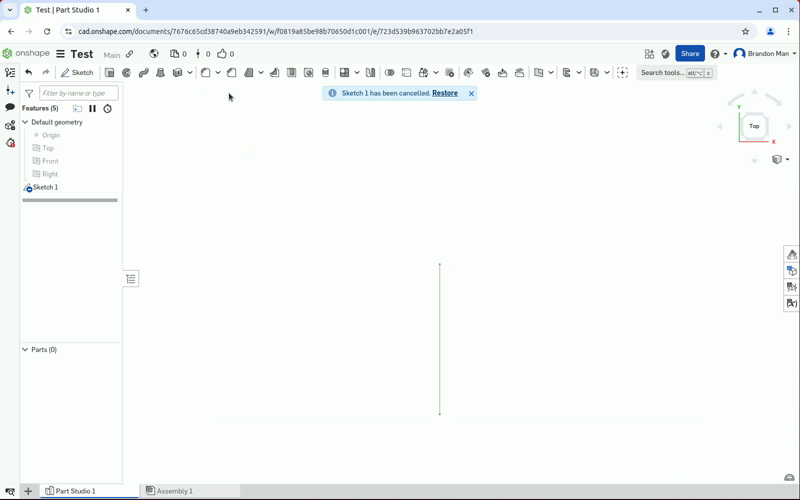
key(shift+h)
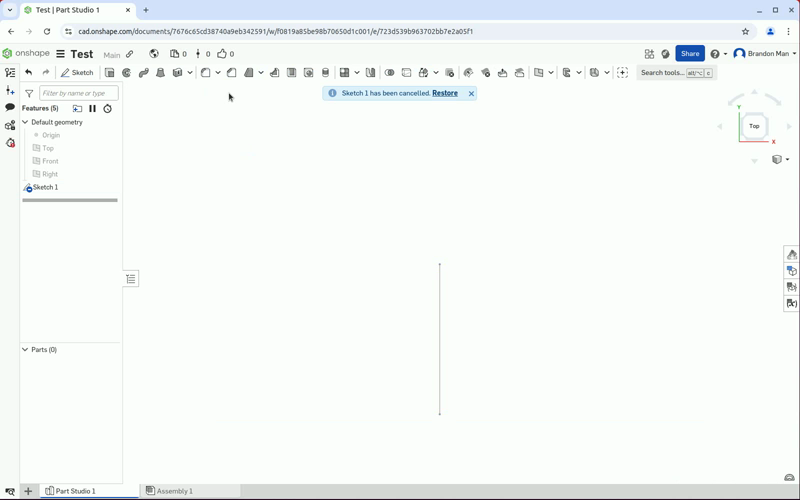
key(shift+s)
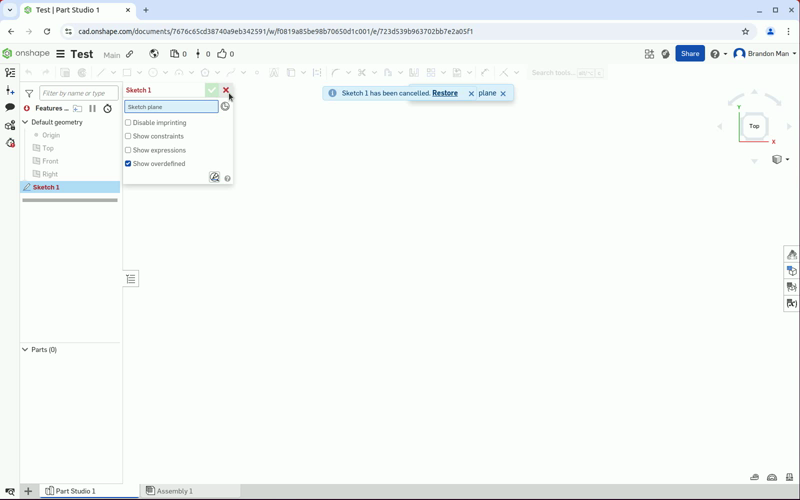
mouse_move(73, 150)
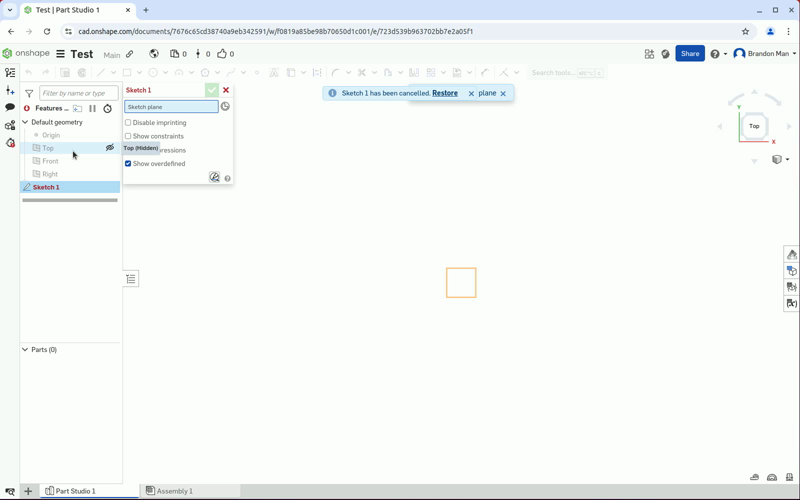
click(73, 150)
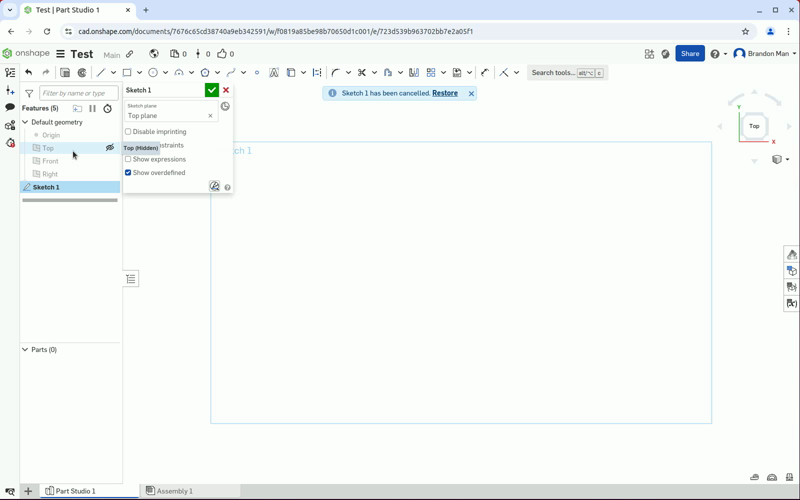
mouse_move(73, 352)
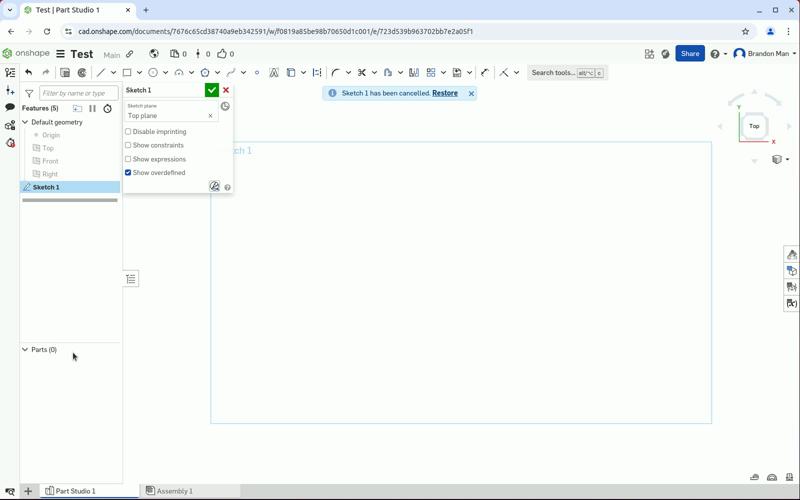
key(y)
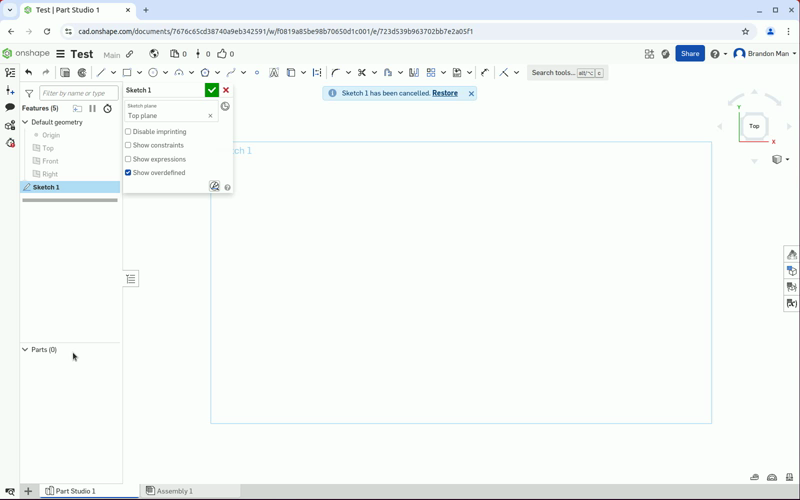
key(l)
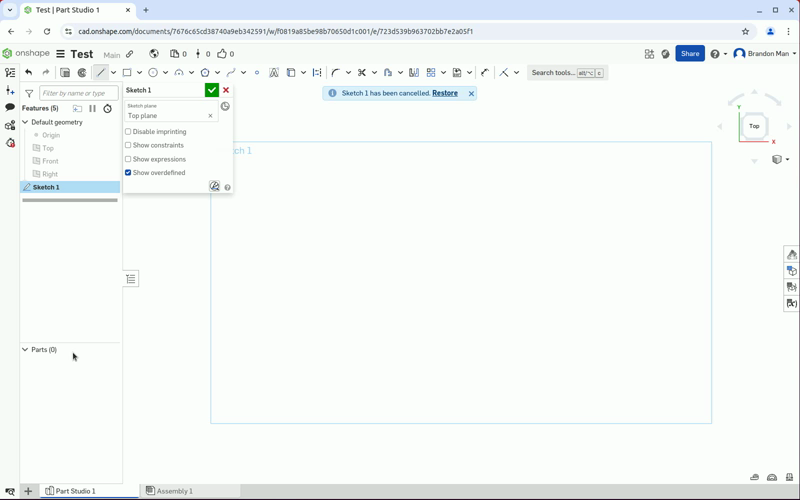
key_down(shift)
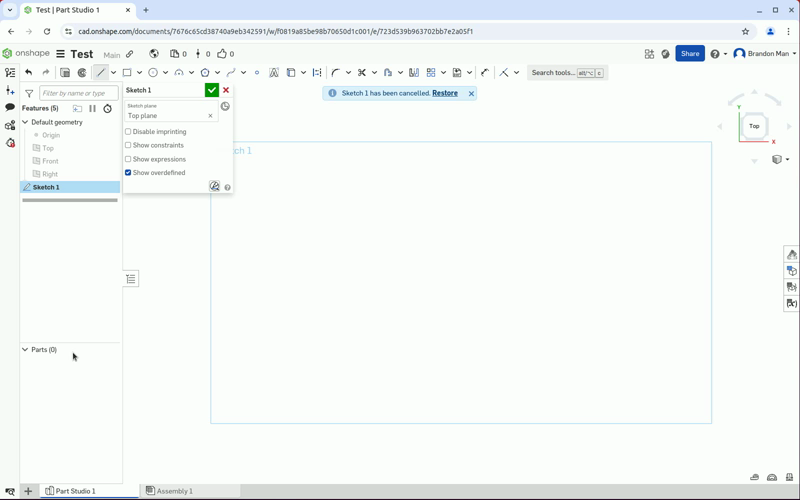
mouse_move(358, 299)
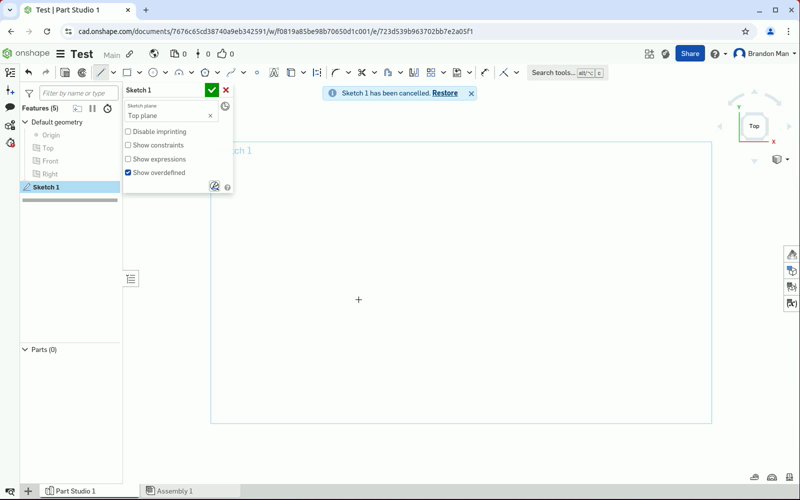
click(358, 299)
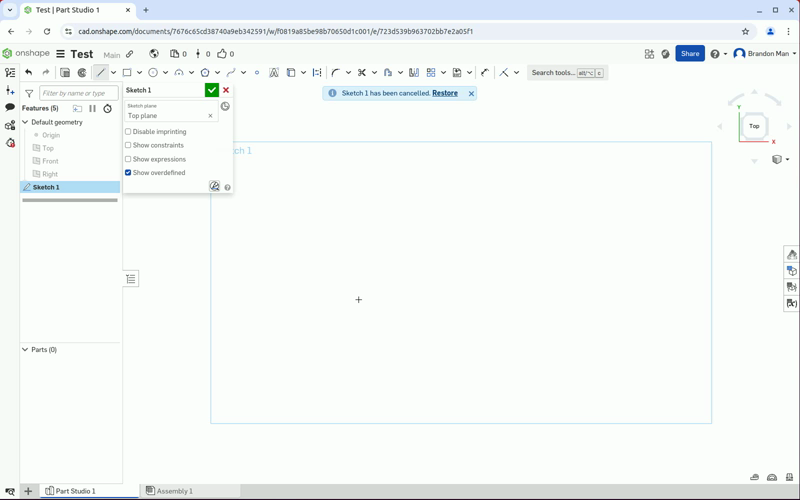
key_up(shift)
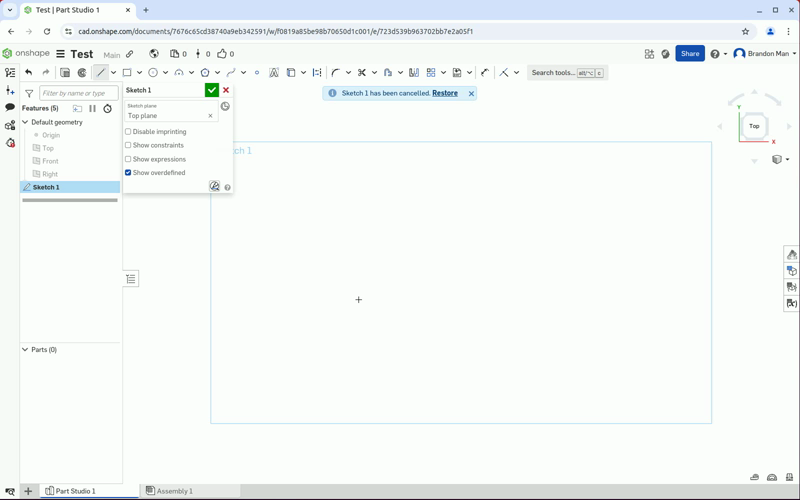
key_down(shift)
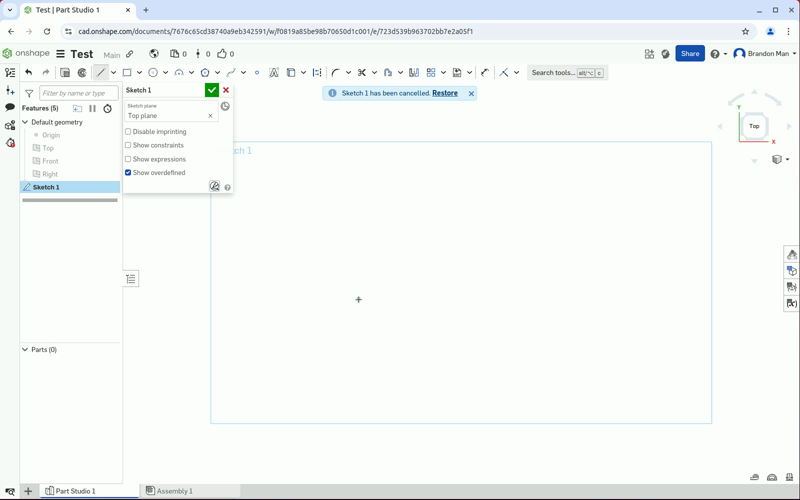
mouse_move(388, 299)
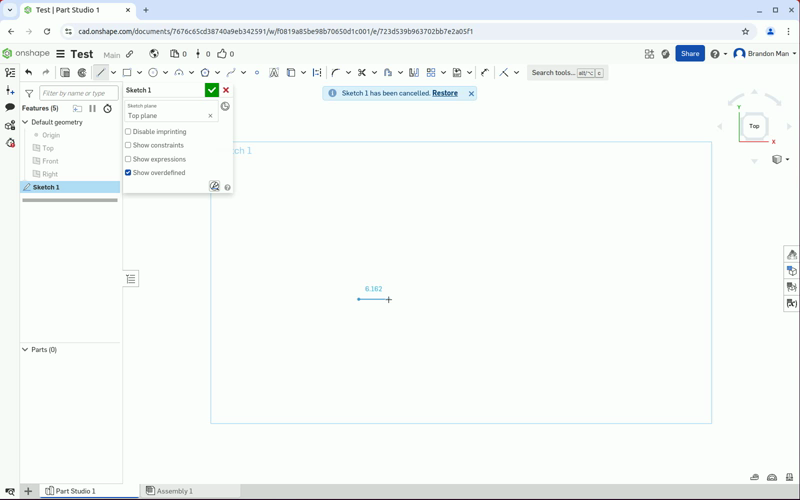
mouse_move(392, 299)
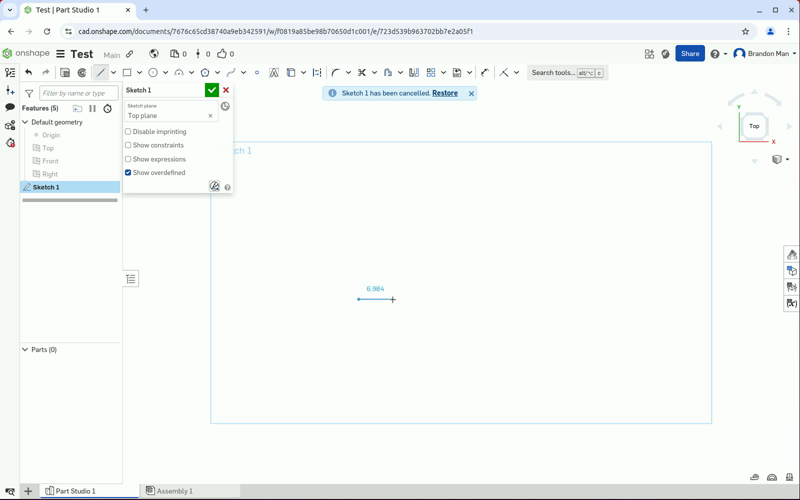
click(392, 299)
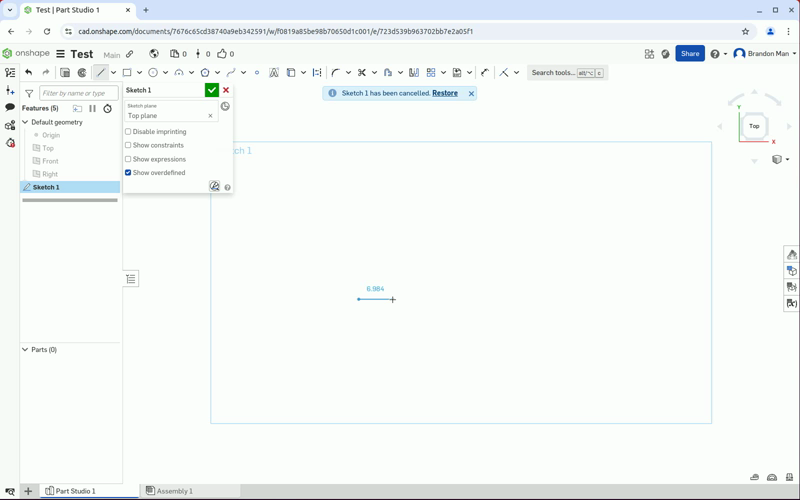
key_up(shift)
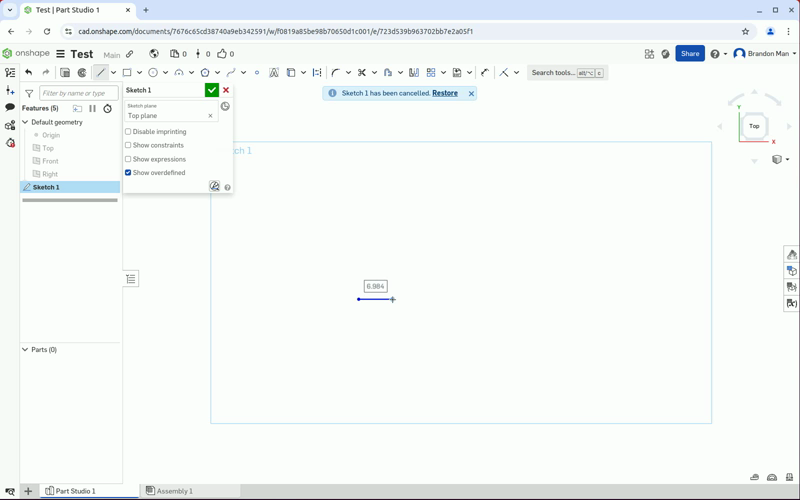
key_down(shift)
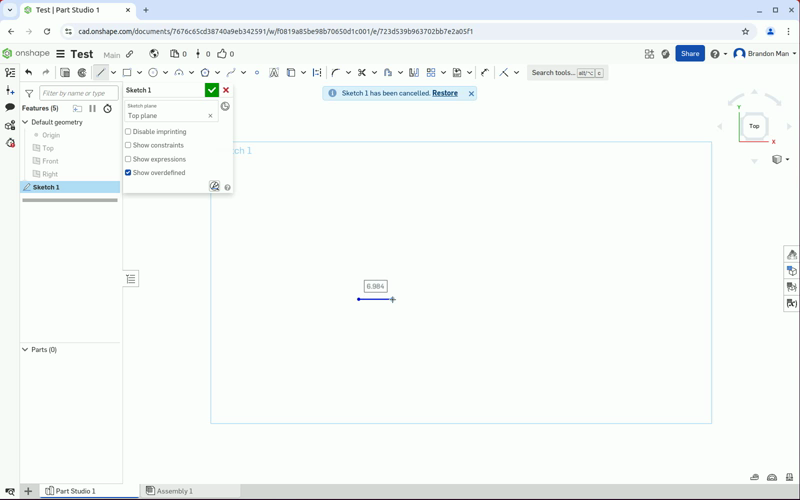
mouse_move(422, 299)
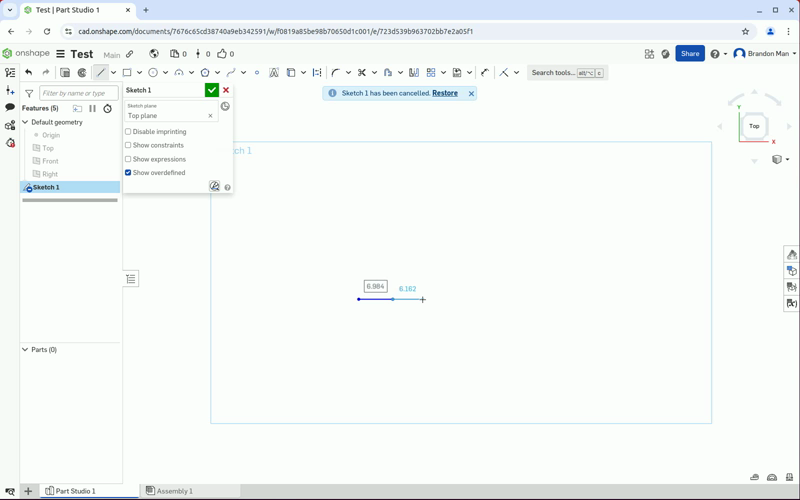
mouse_move(405, 299)
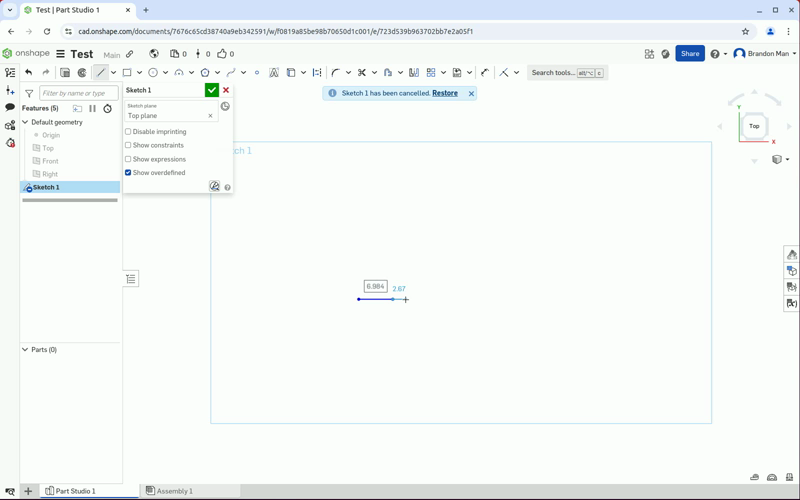
click(405, 299)
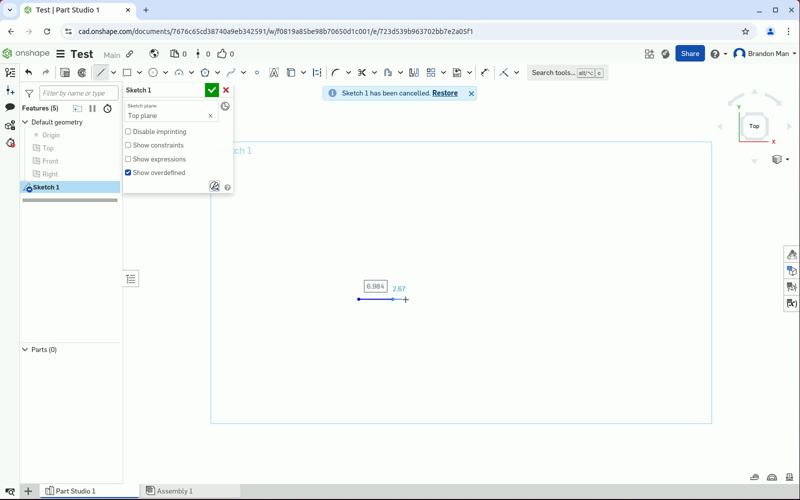
key_up(shift)
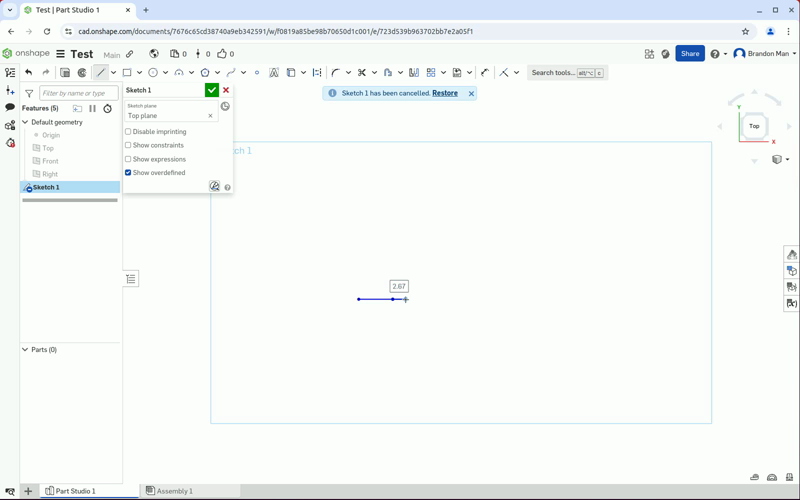
key_down(shift)
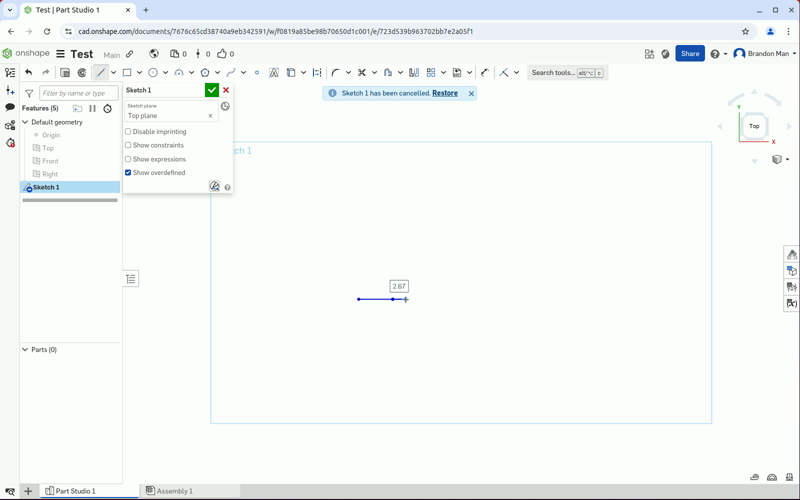
mouse_move(561, 299)
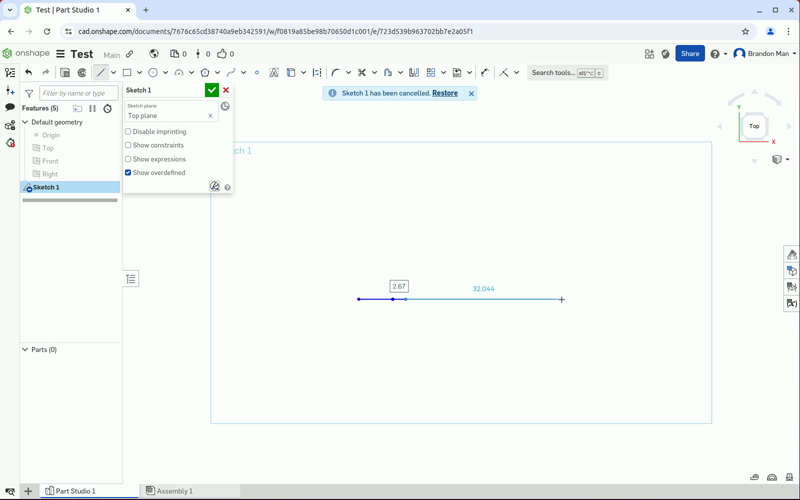
click(561, 299)
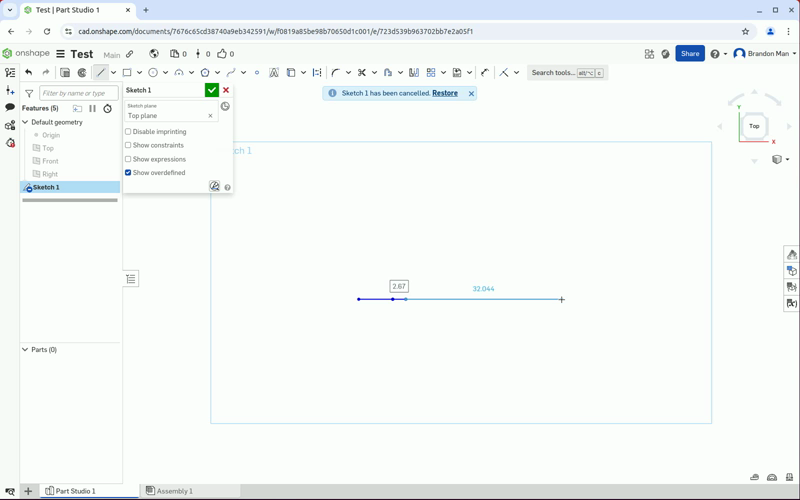
key_up(shift)
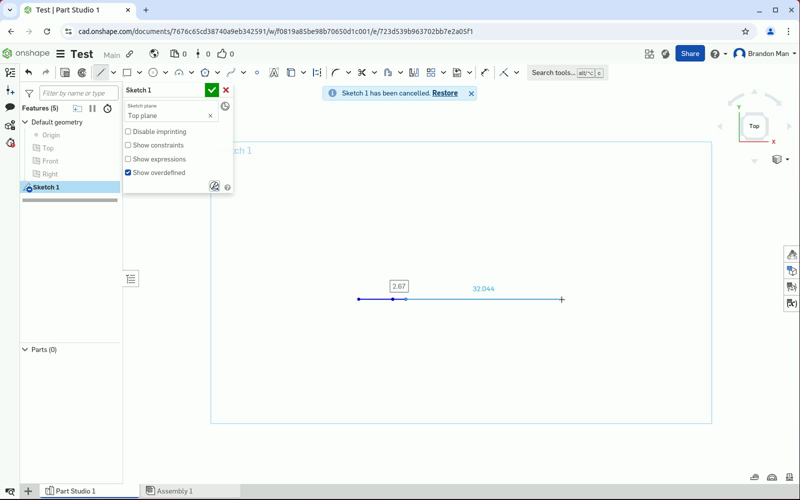
key_down(shift)
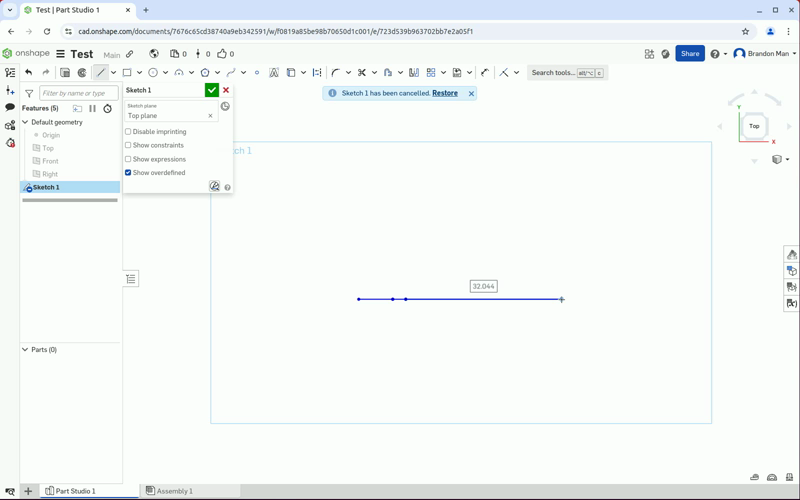
mouse_move(589, 299)
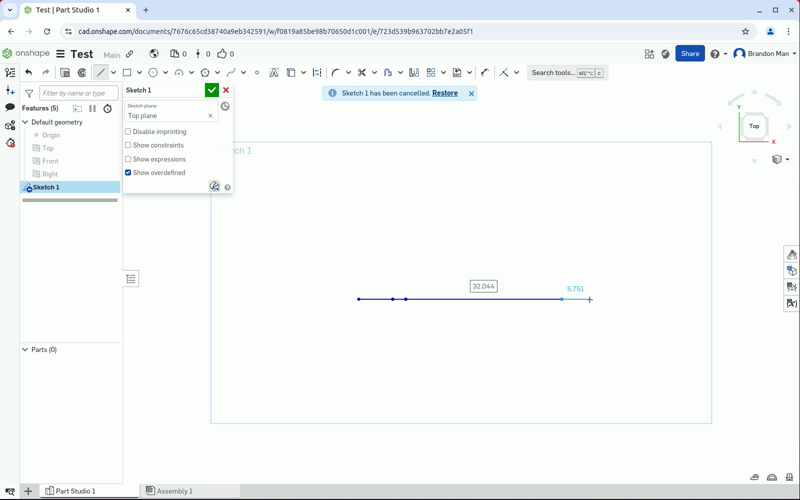
mouse_move(561, 265)
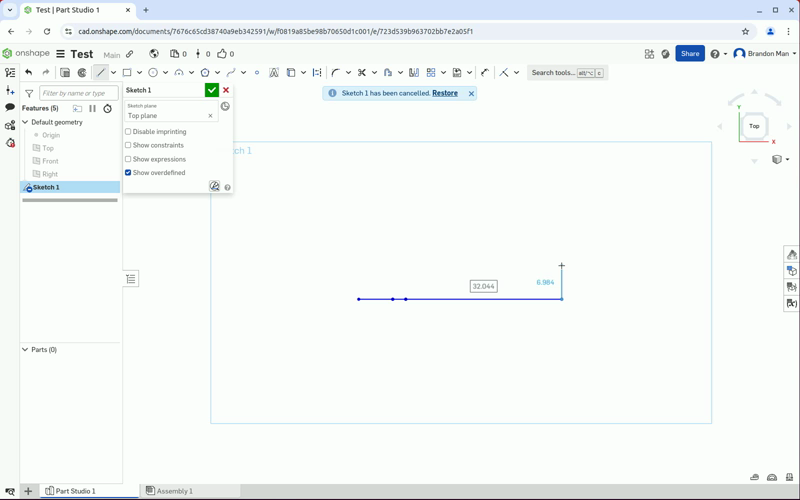
click(561, 265)
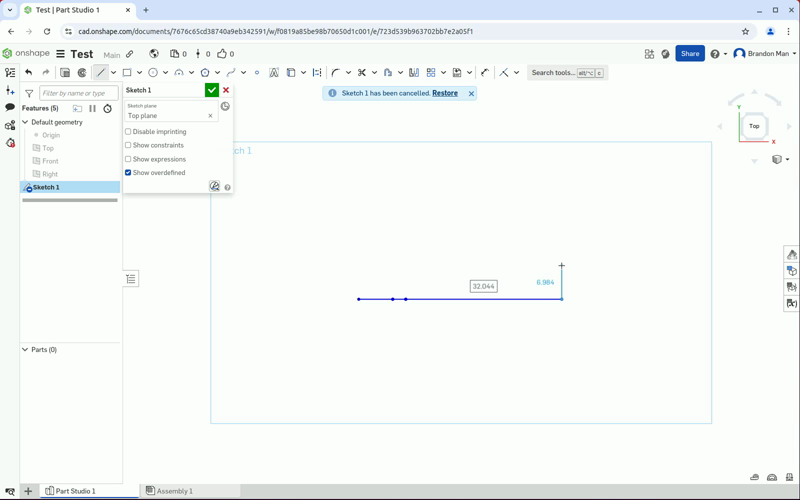
key_up(shift)
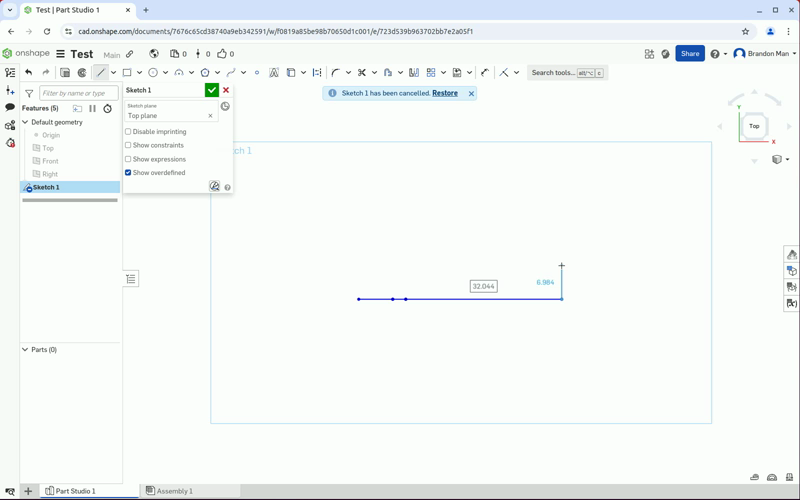
key_down(shift)
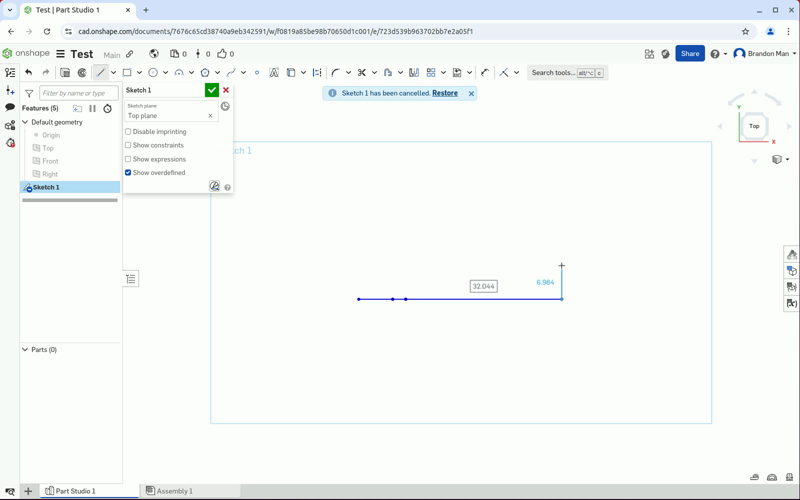
mouse_move(358, 265)
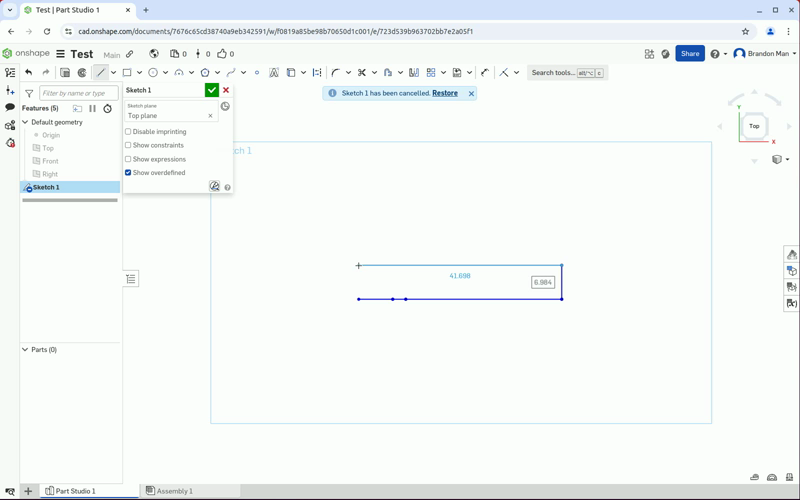
click(358, 265)
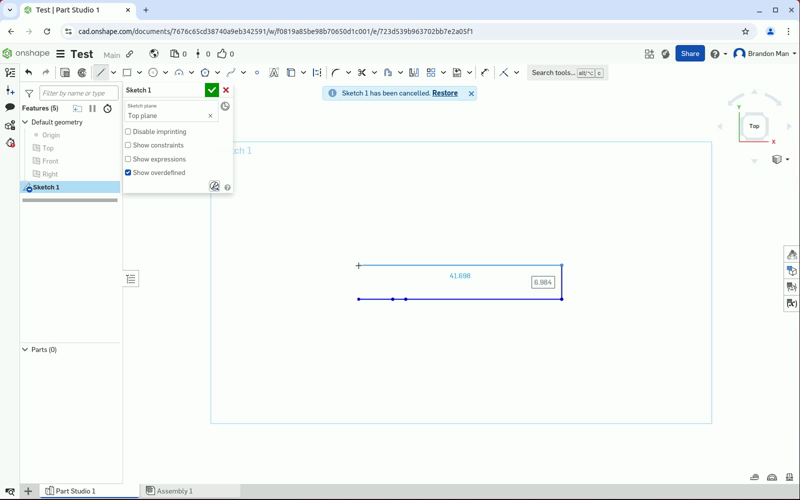
key_up(shift)
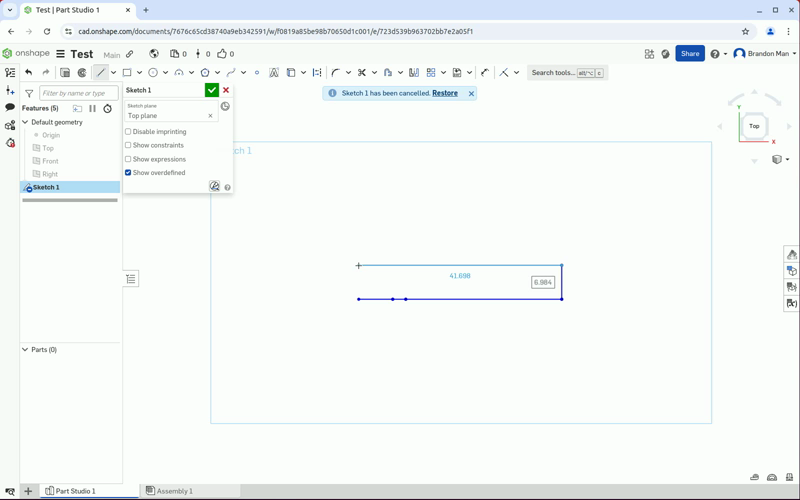
mouse_move(388, 265)
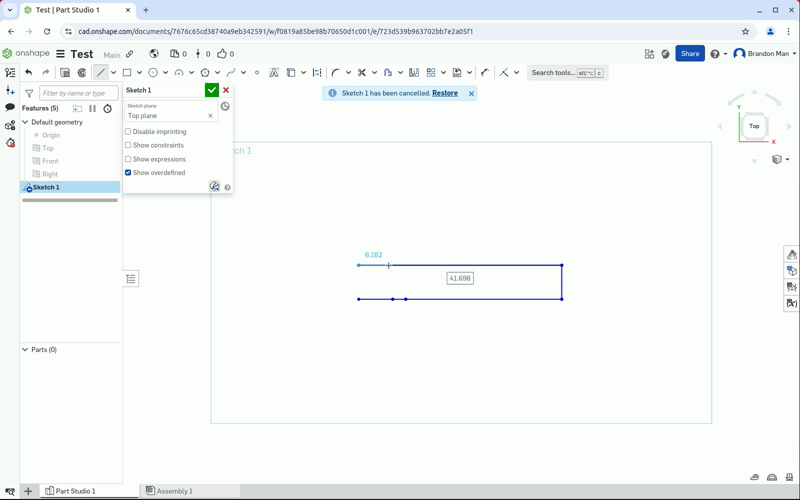
key_down(shift)
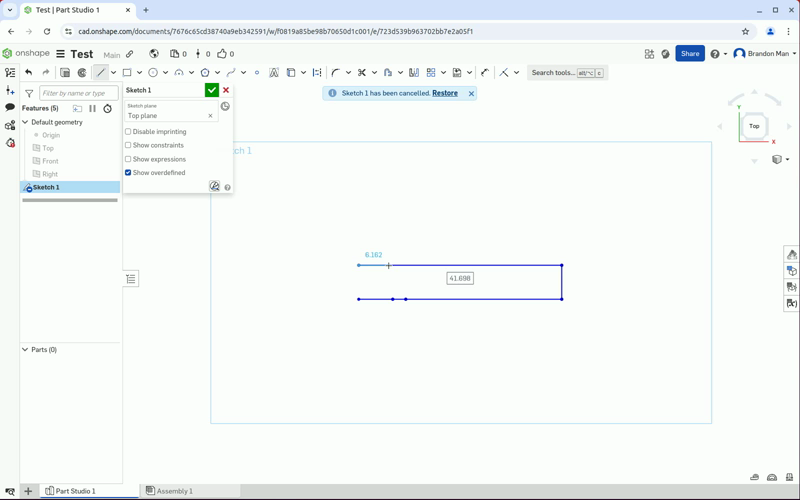
mouse_move(358, 299)
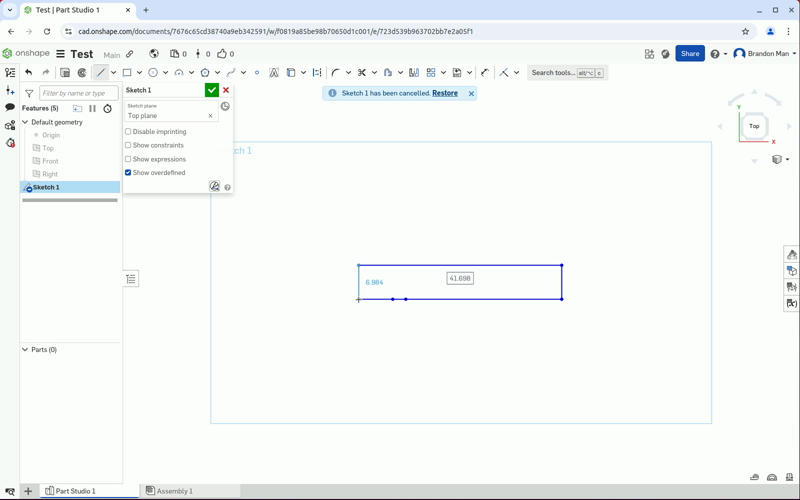
key_up(shift)
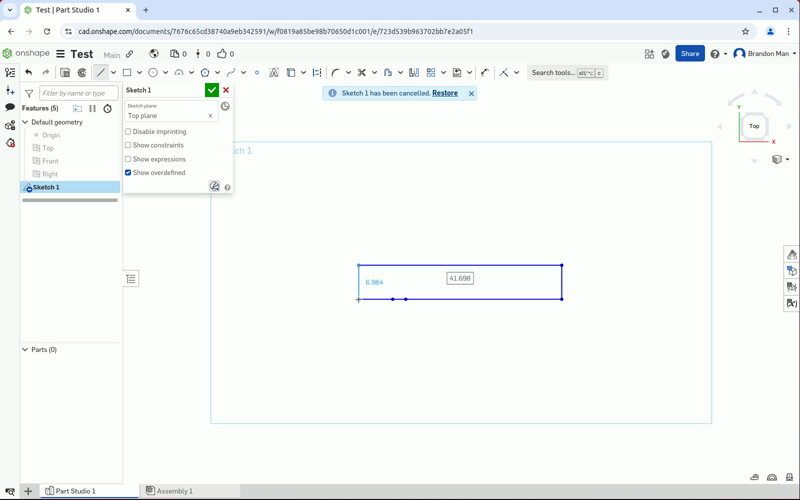
click(358, 299)
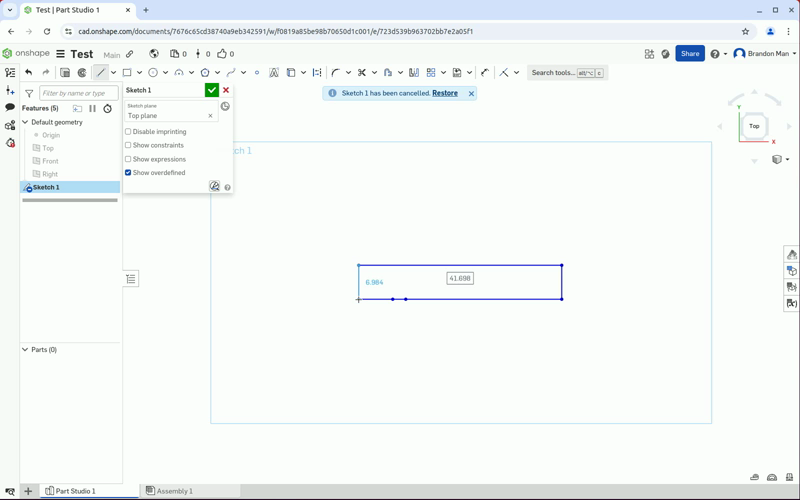
key(esc)
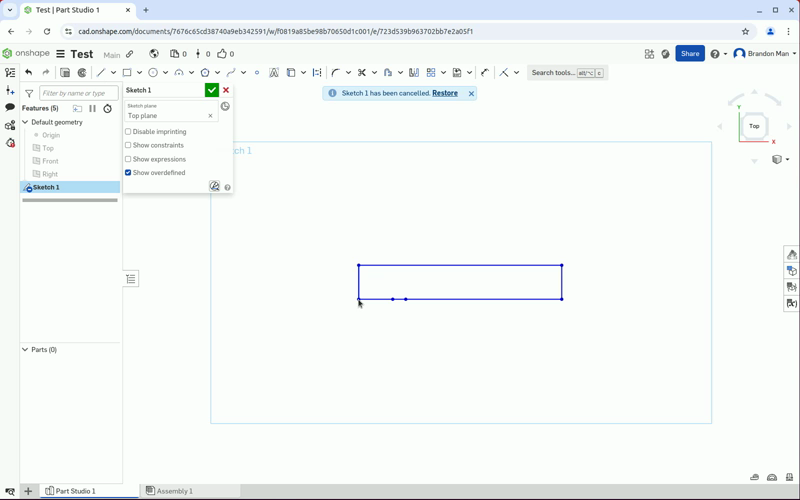
mouse_move(400, 274)
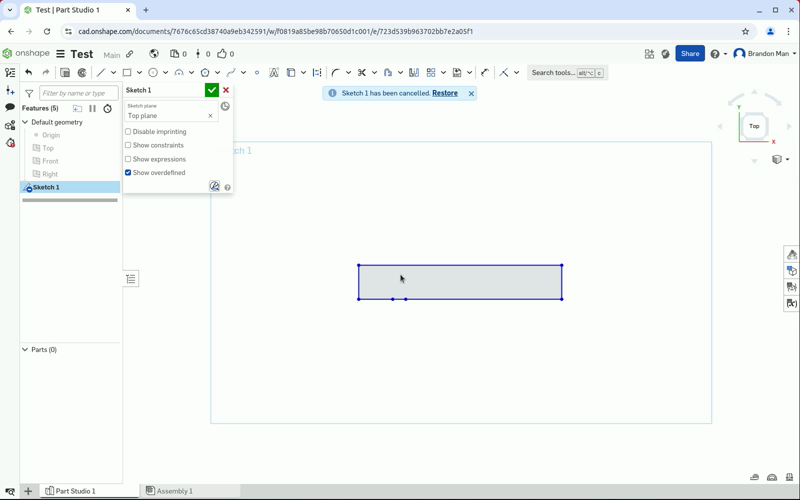
click(400, 274)
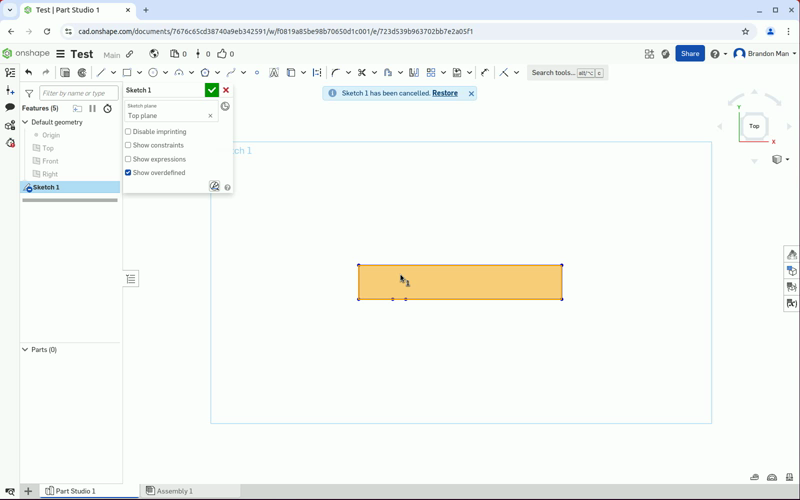
mouse_move(73, 352)
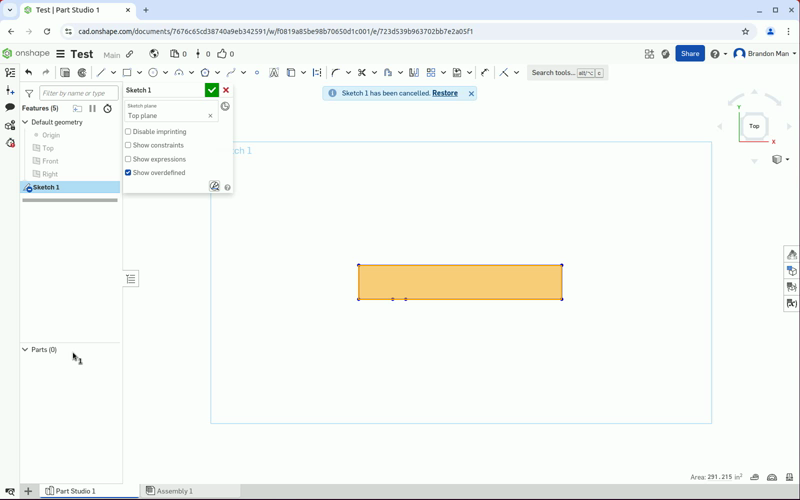
key(shift+y)
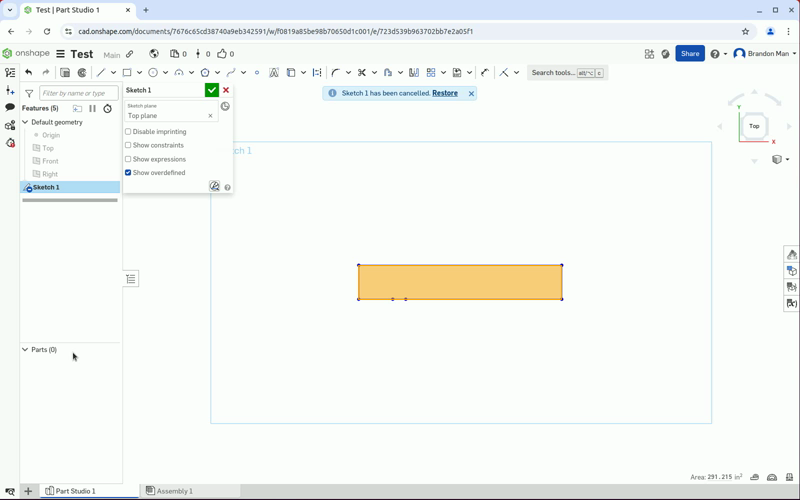
key(shift+e)
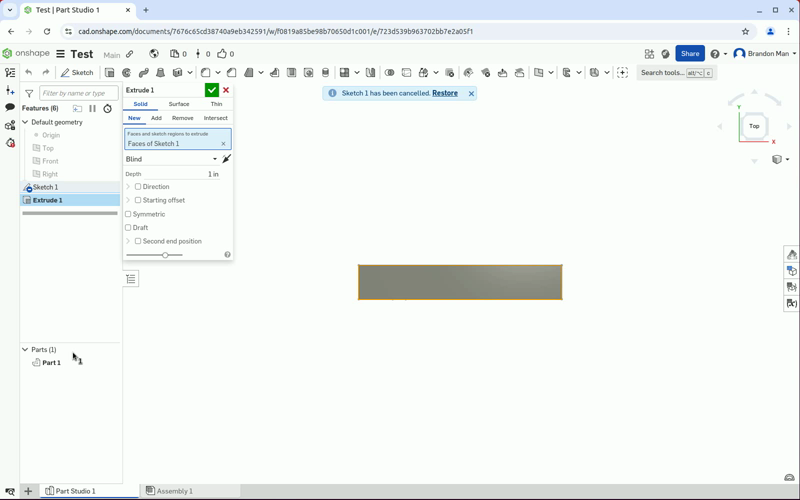
mouse_move(143, 106)
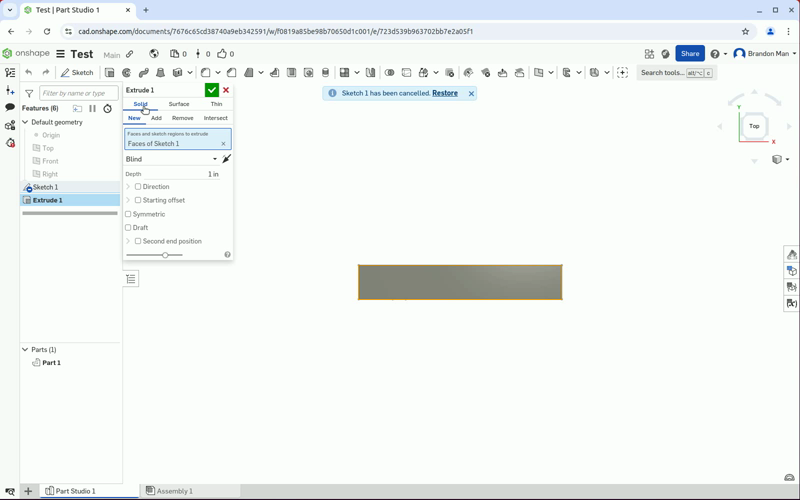
click(143, 106)
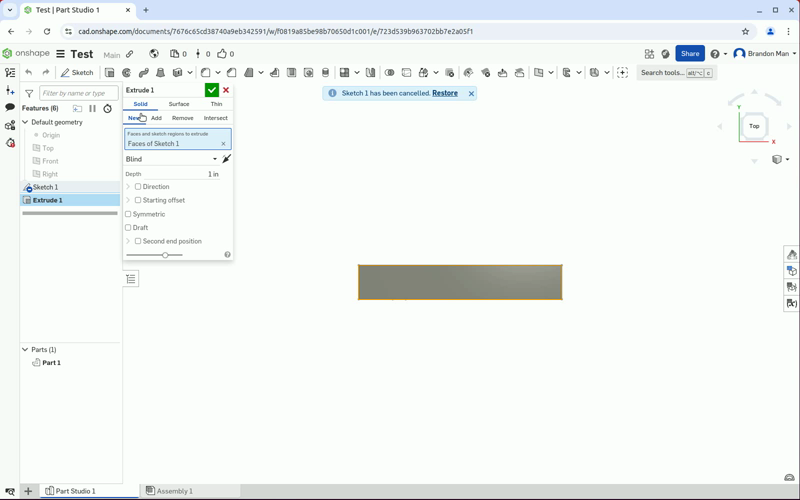
mouse_move(137, 120)
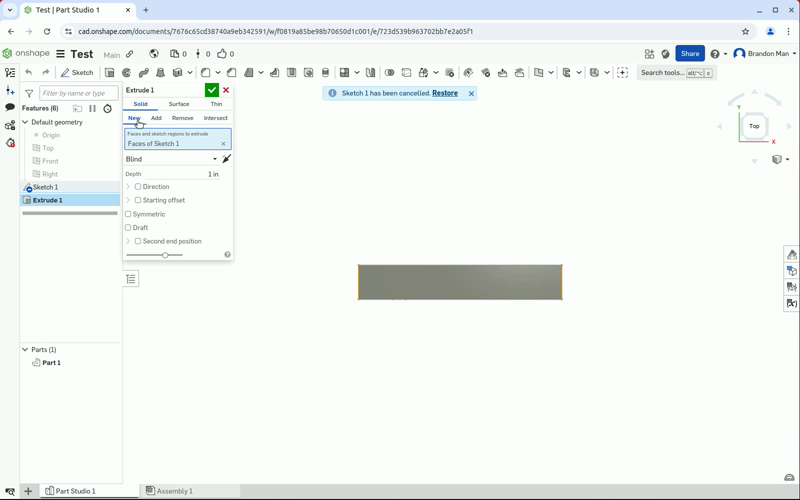
click(137, 120)
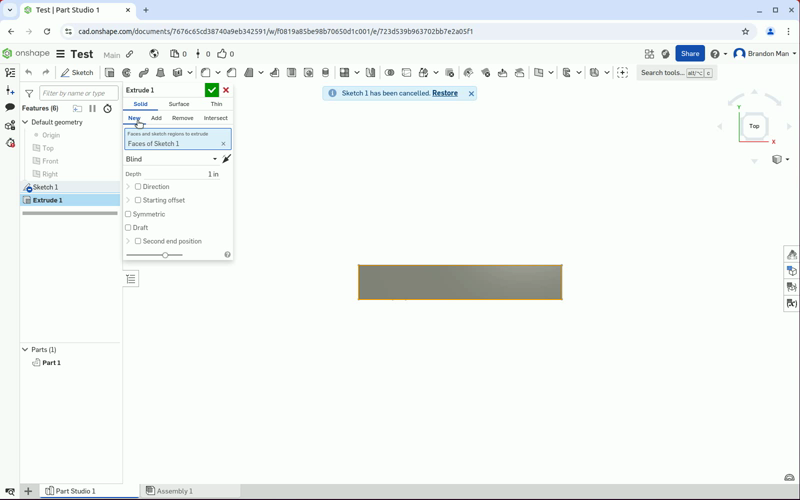
key(tab, 4)
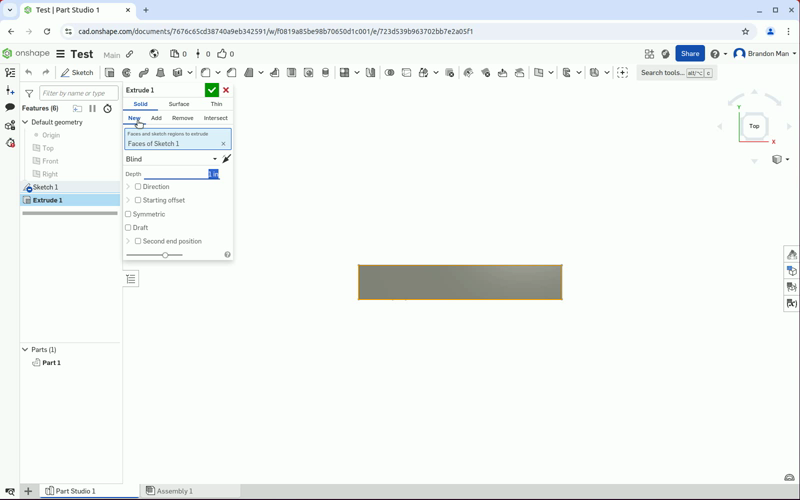
text(0.481)
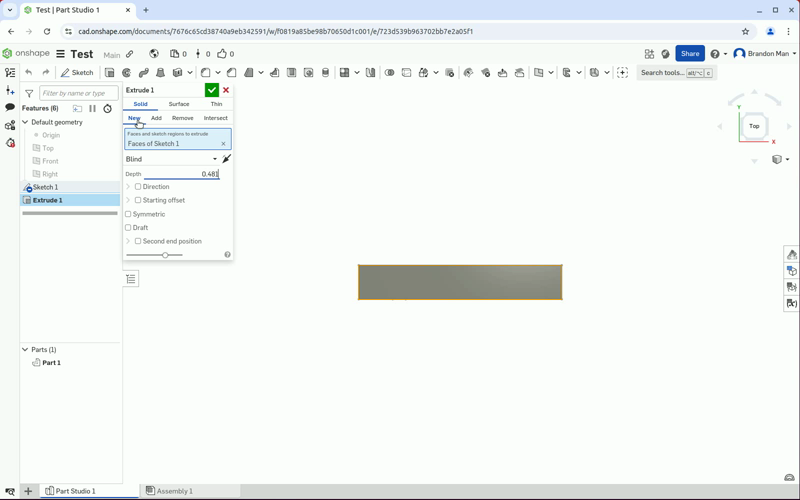
key(enter)
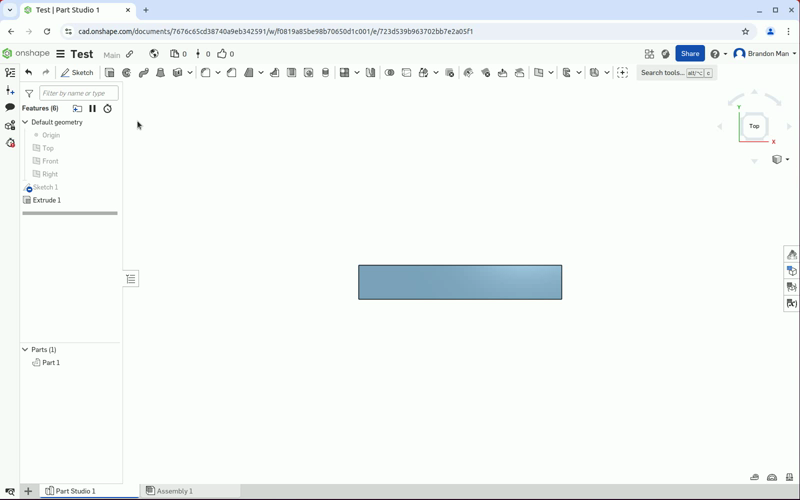
key(shift+h)
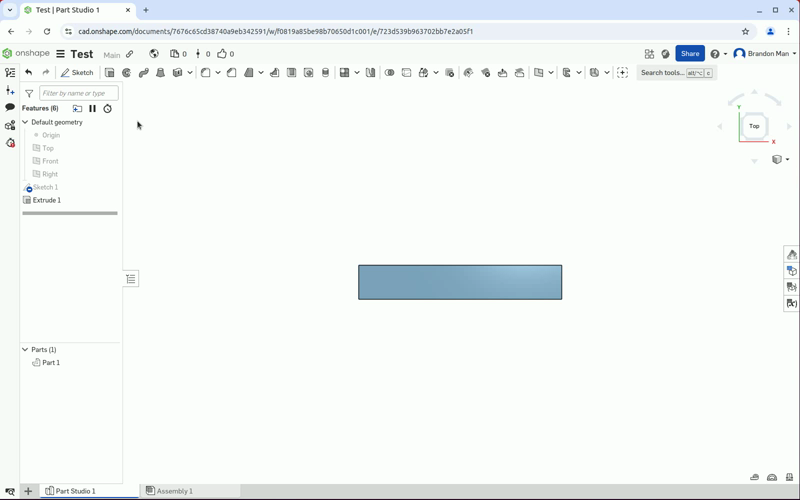
key(shift+h)
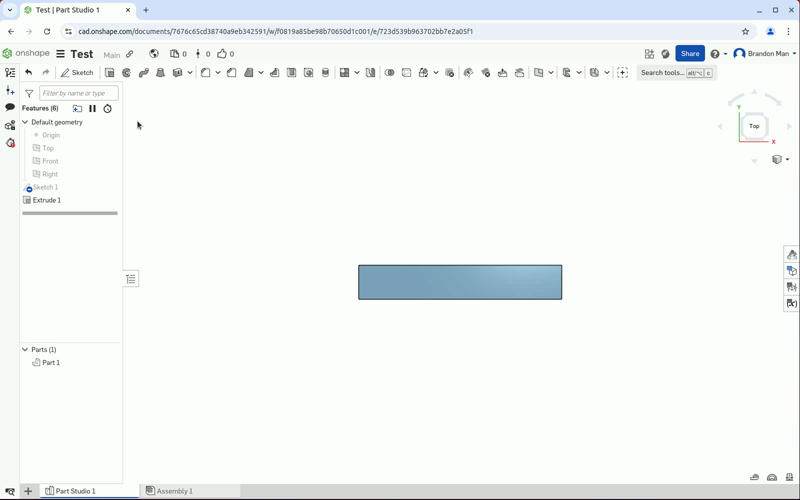
mouse_move(73, 189)
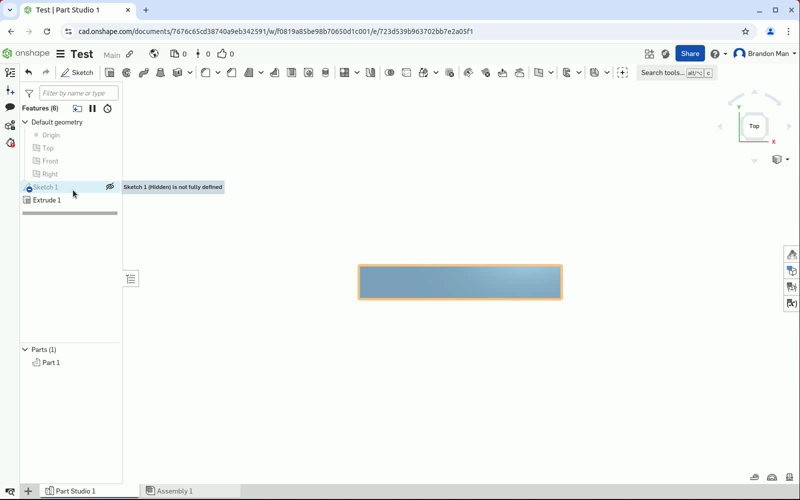
click(73, 189)
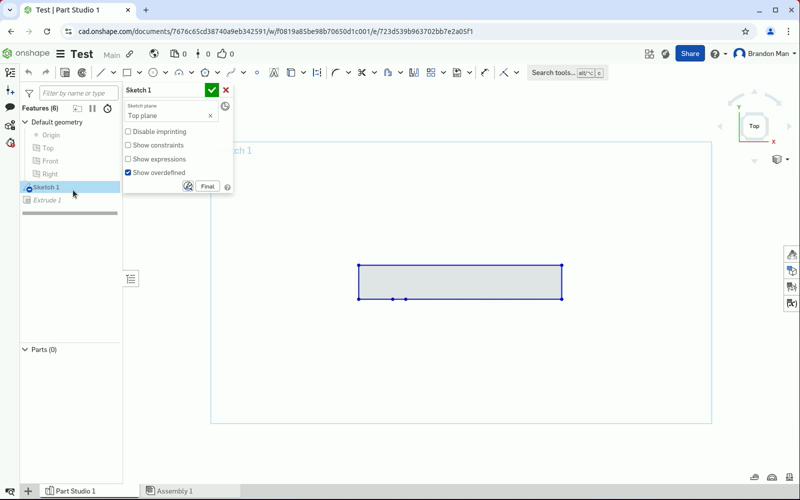
mouse_move(229, 92)
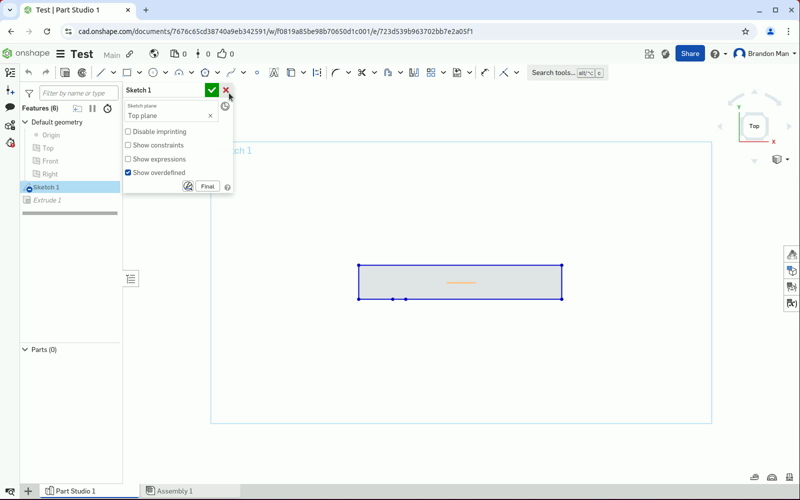
click(229, 92)
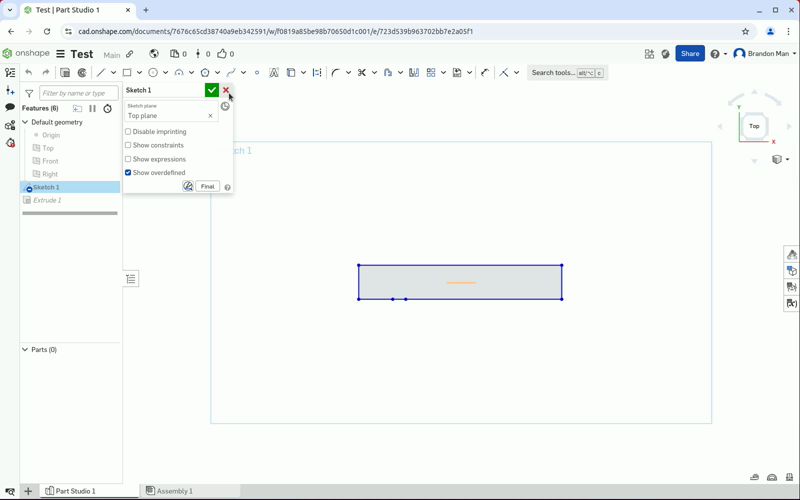
key(shift+s)
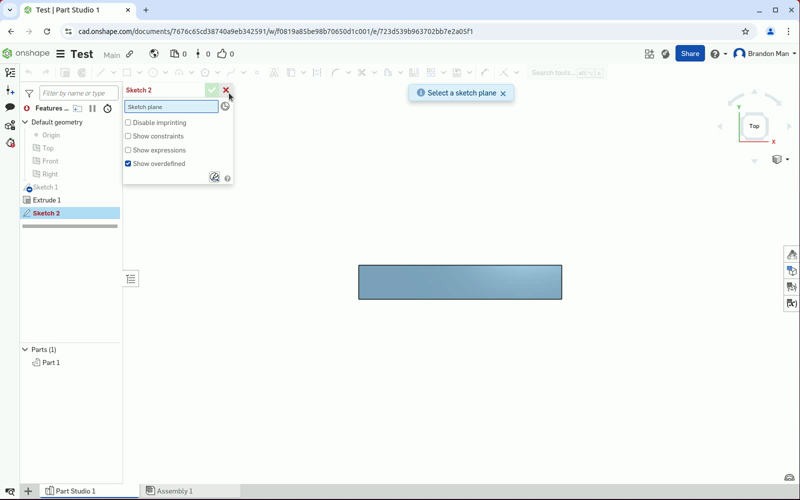
mouse_move(73, 150)
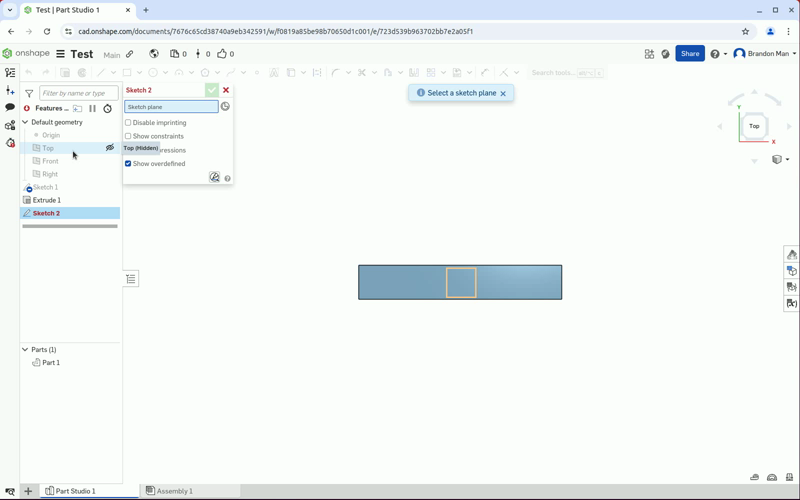
click(73, 150)
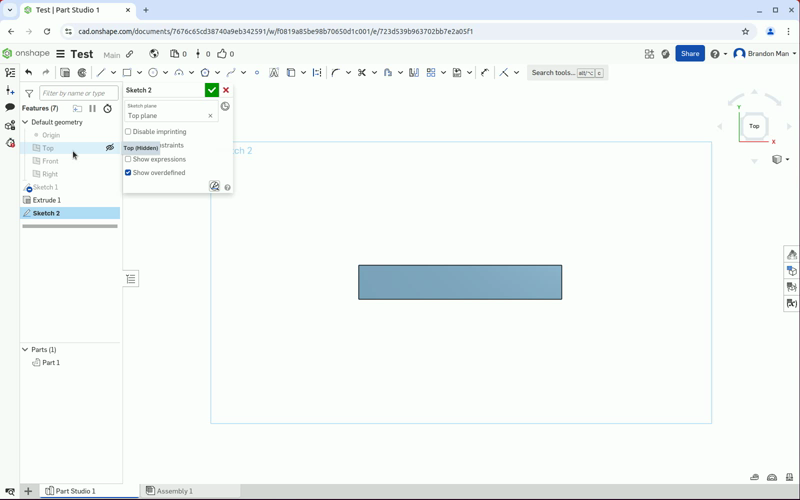
mouse_move(73, 352)
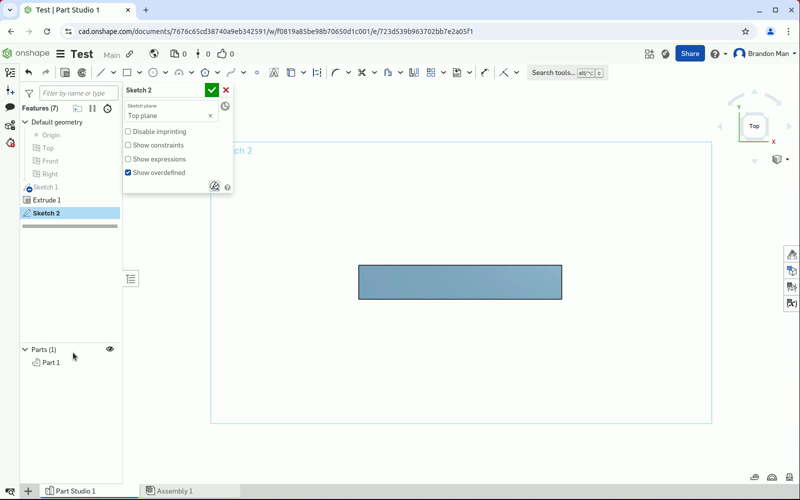
key(y)
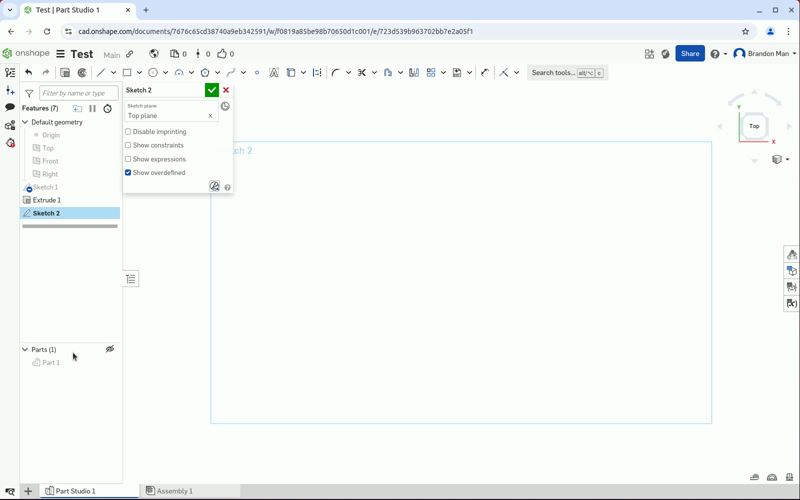
key(l)
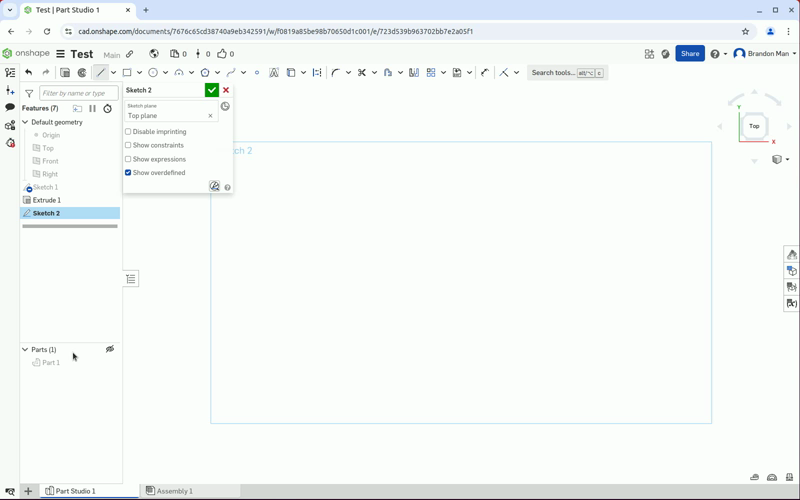
key_down(shift)
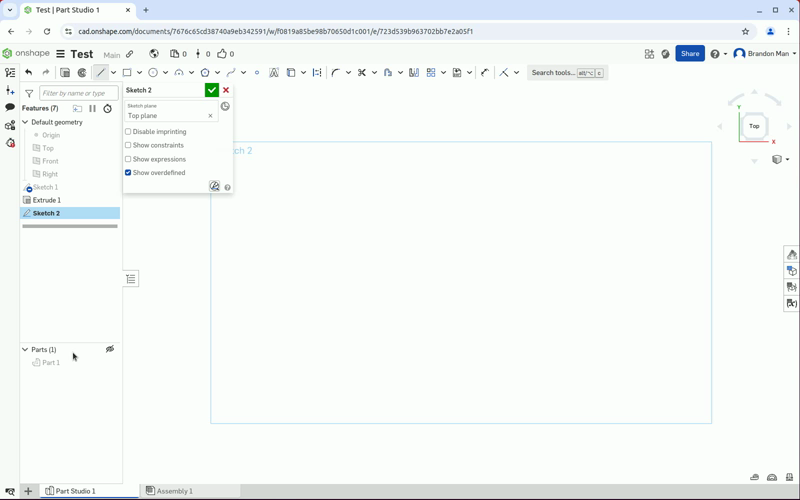
mouse_move(358, 395)
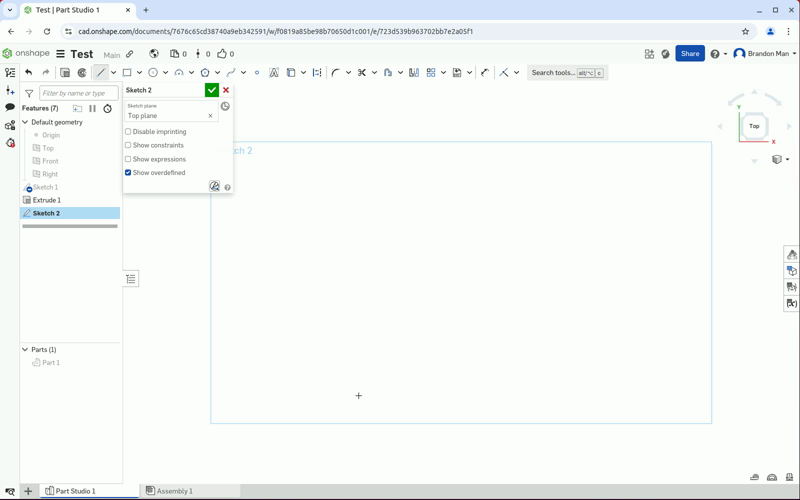
click(358, 395)
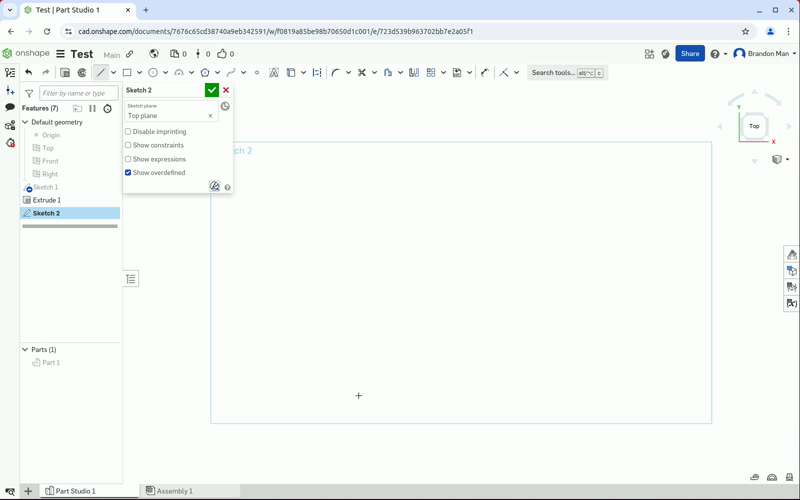
key_up(shift)
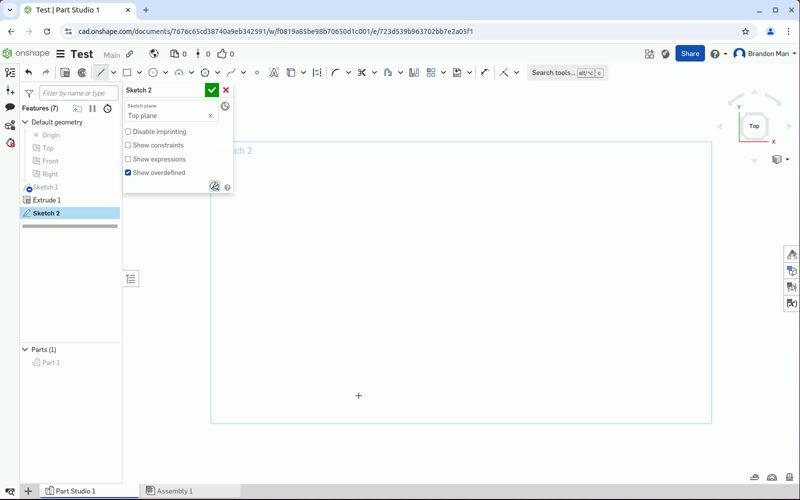
key_down(shift)
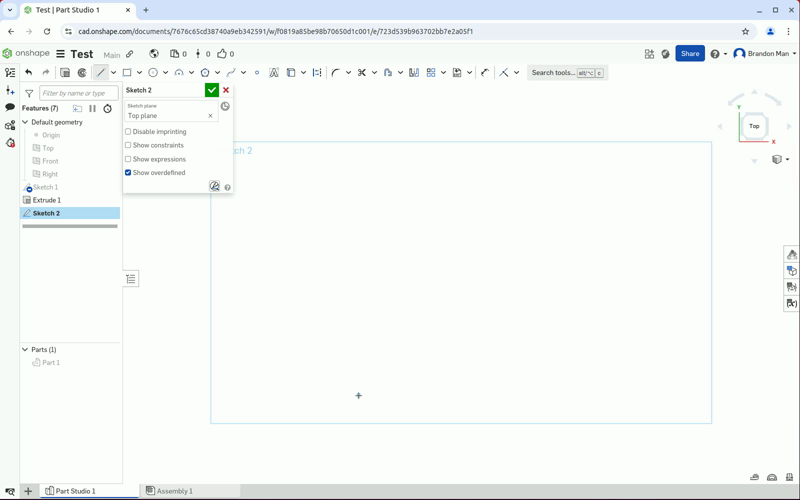
mouse_move(388, 395)
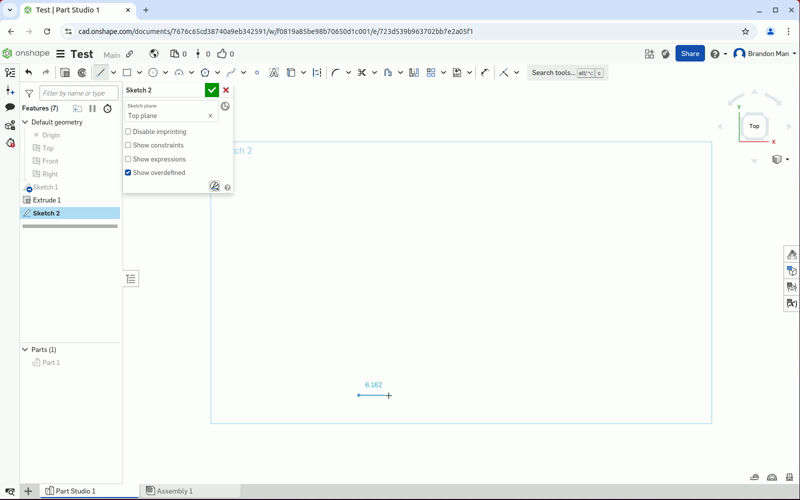
mouse_move(392, 395)
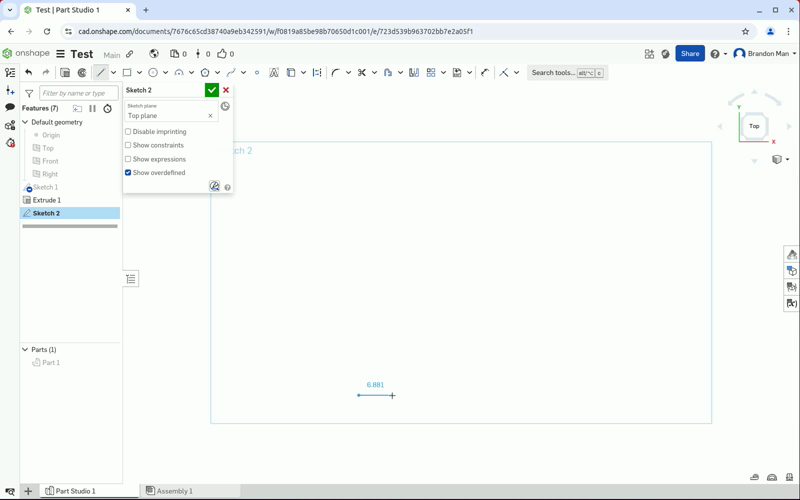
click(392, 395)
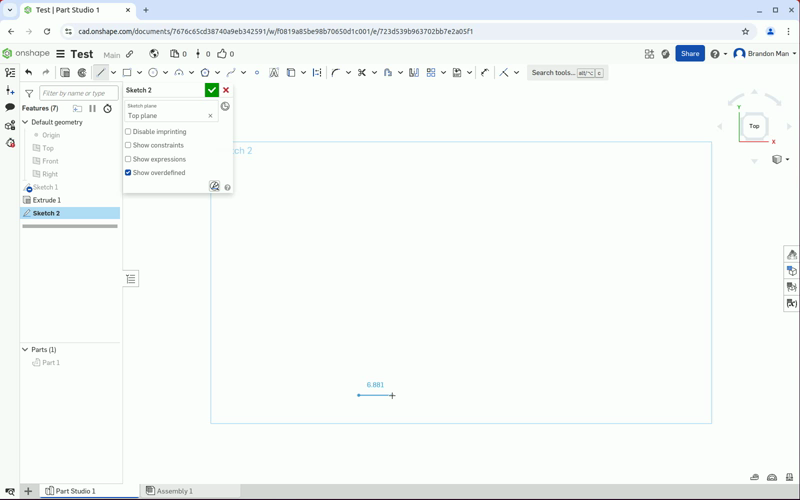
key_up(shift)
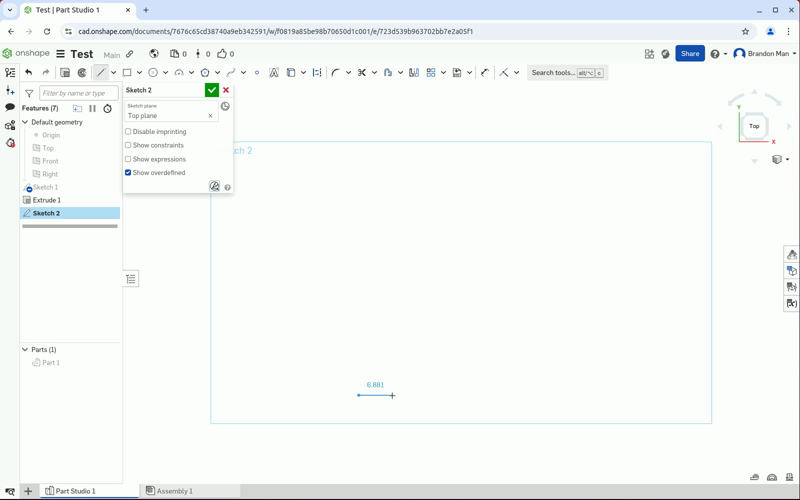
key_down(shift)
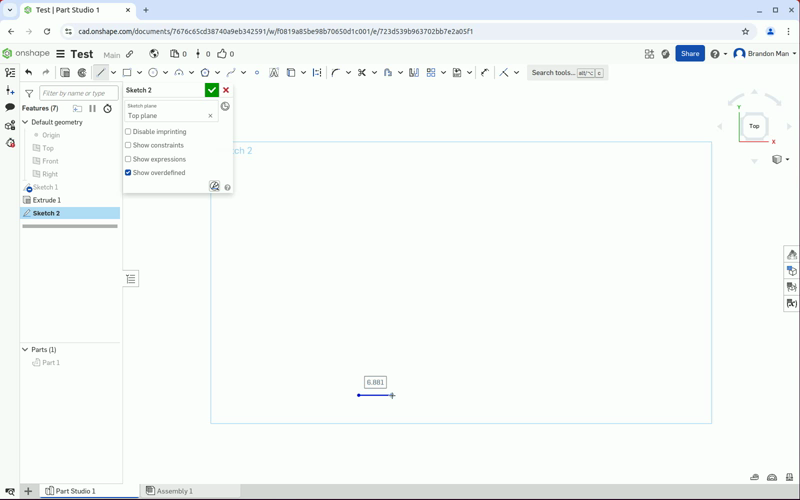
mouse_move(392, 312)
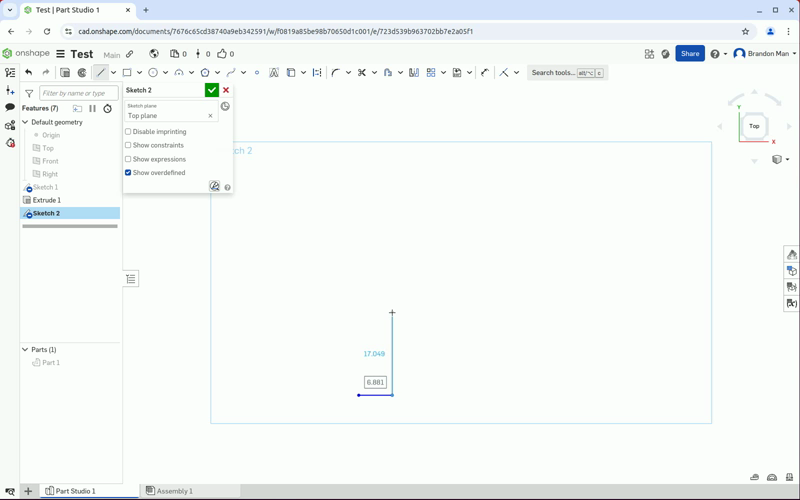
click(392, 312)
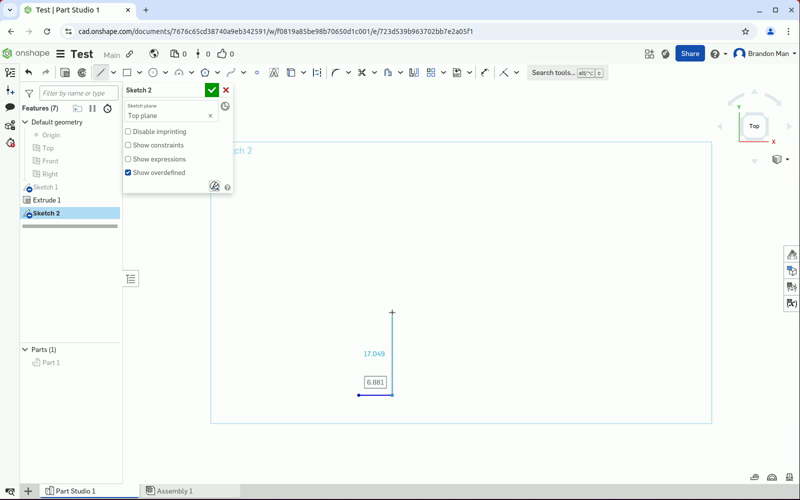
key_up(shift)
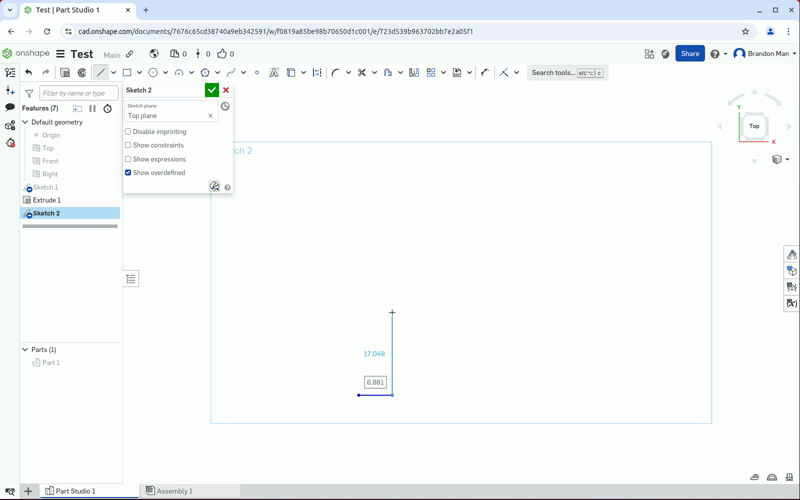
key_down(shift)
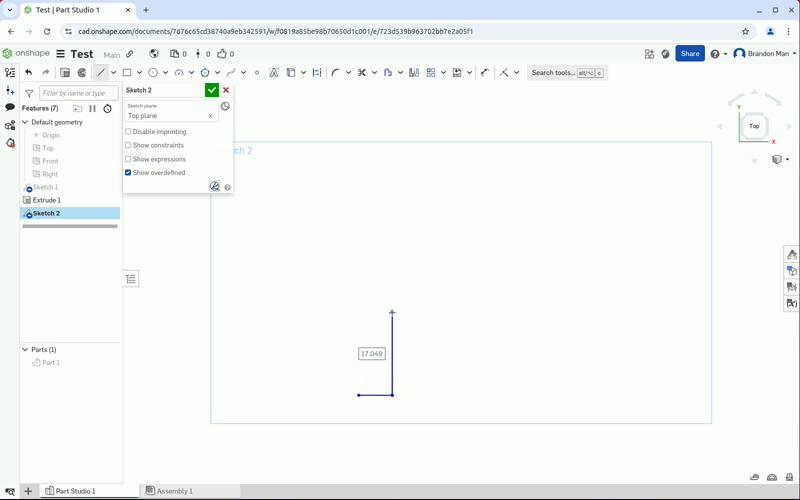
mouse_move(422, 312)
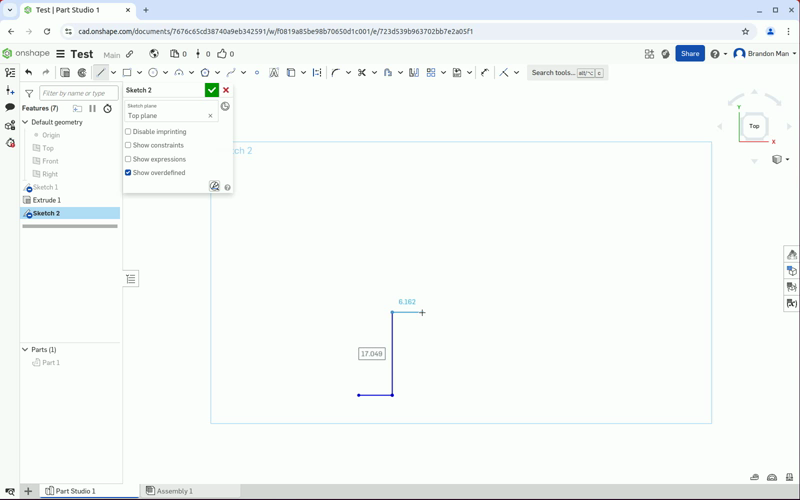
mouse_move(392, 299)
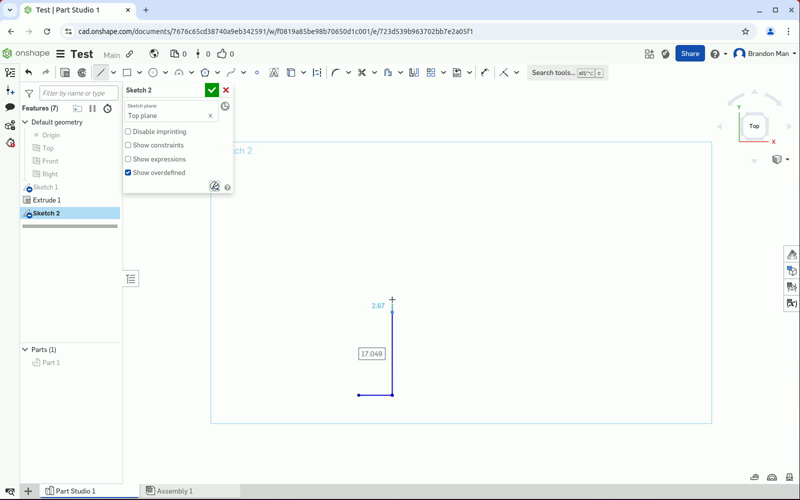
click(392, 299)
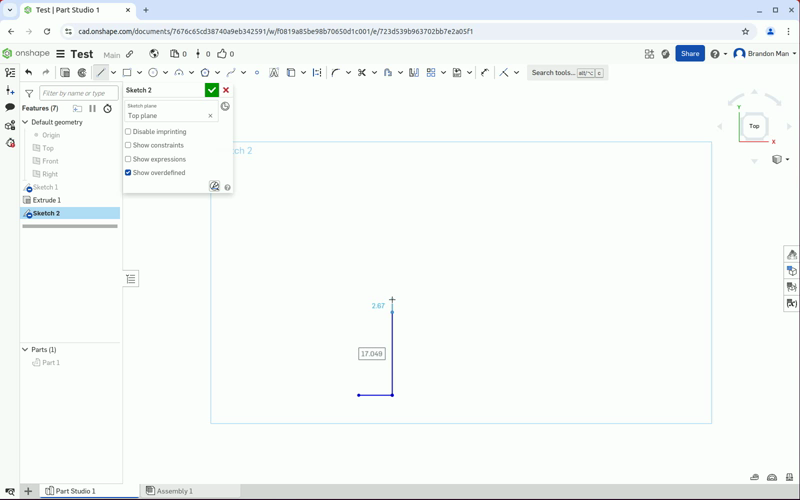
key_up(shift)
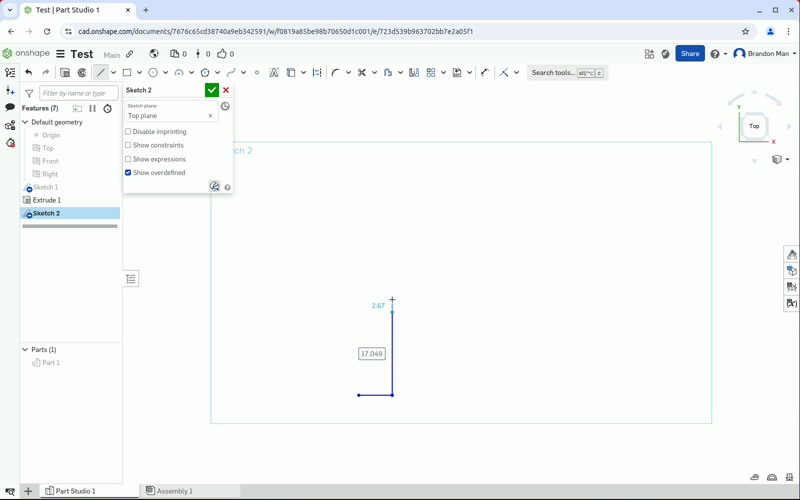
key_down(shift)
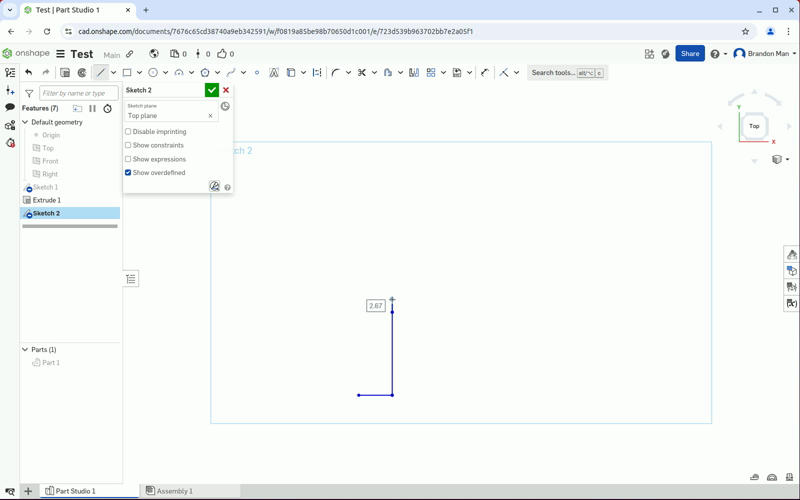
mouse_move(422, 299)
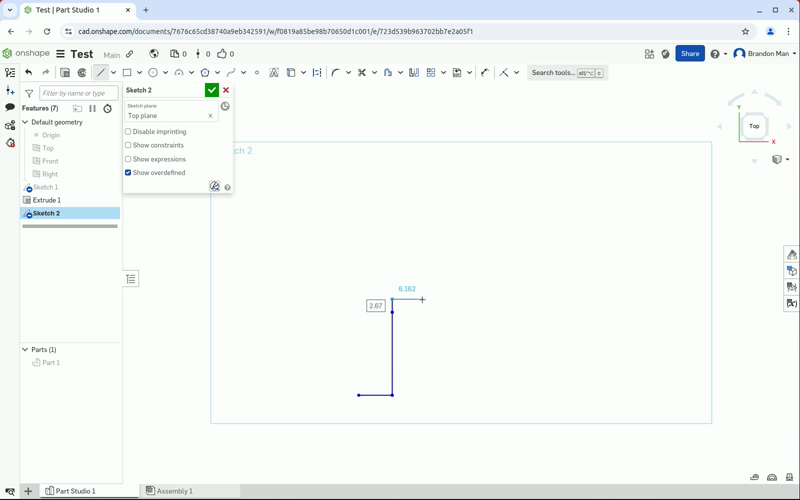
mouse_move(358, 299)
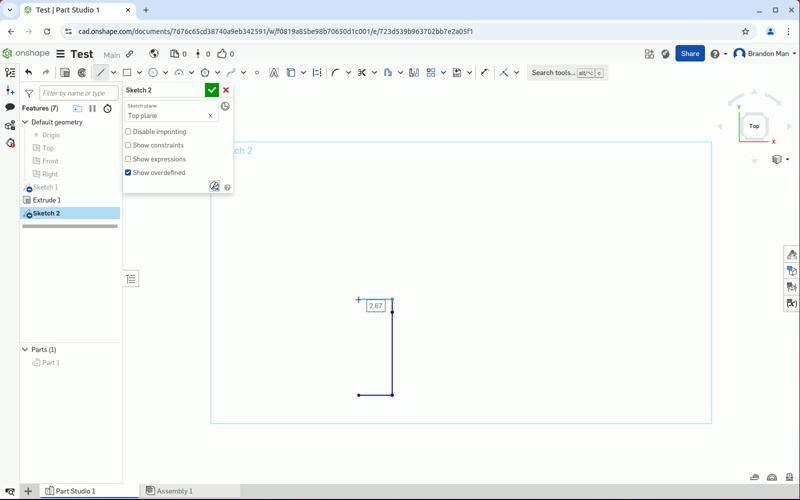
click(358, 299)
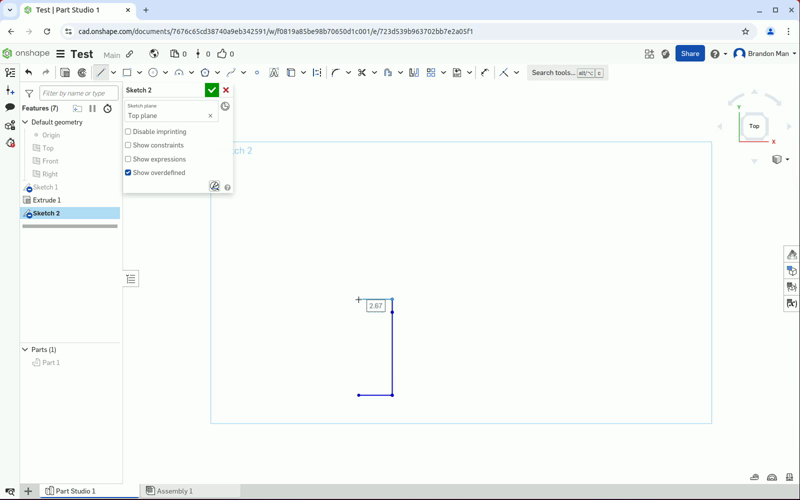
key_up(shift)
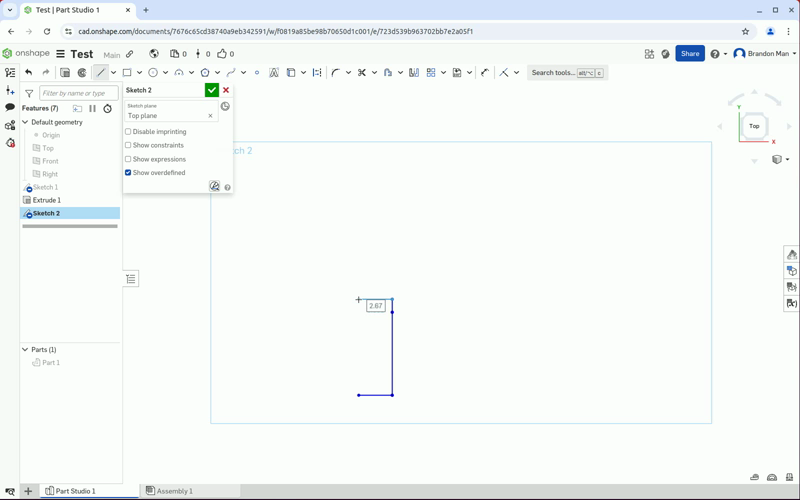
key_down(shift)
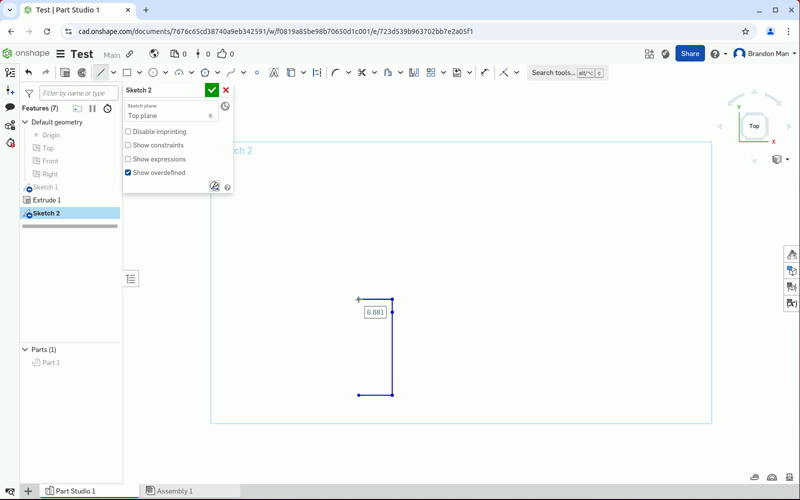
mouse_move(358, 395)
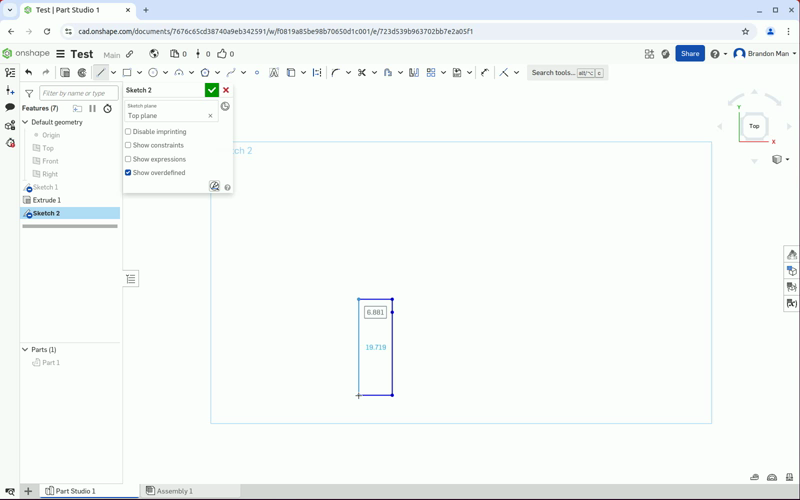
key_up(shift)
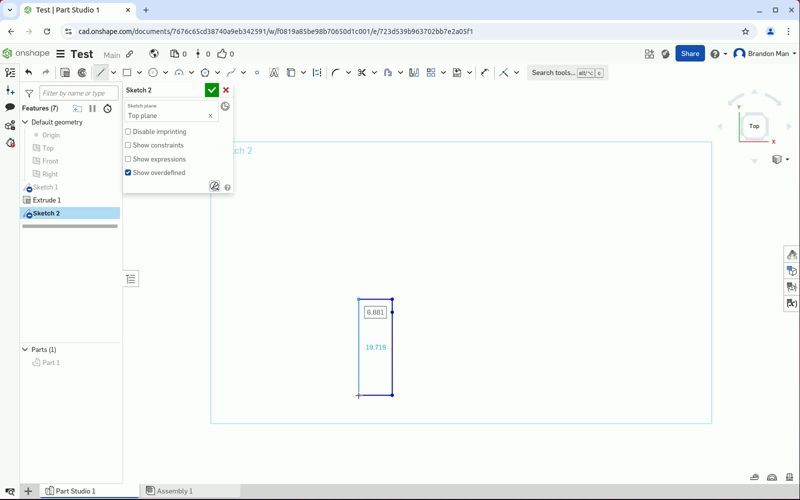
click(358, 395)
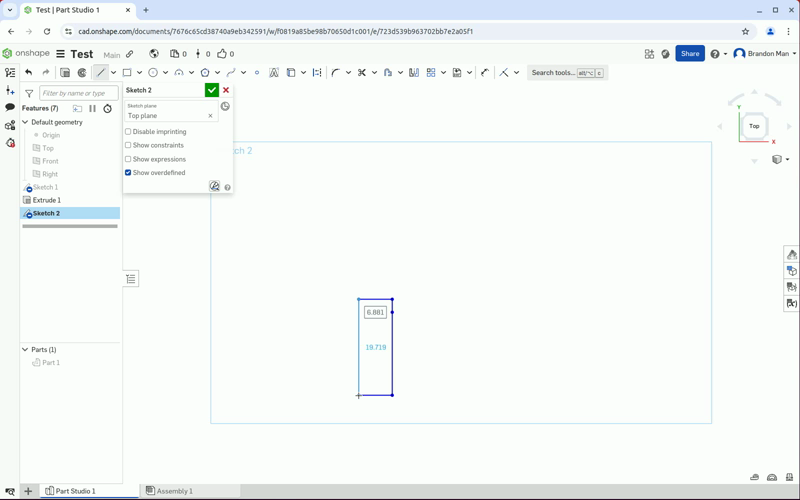
key(esc)
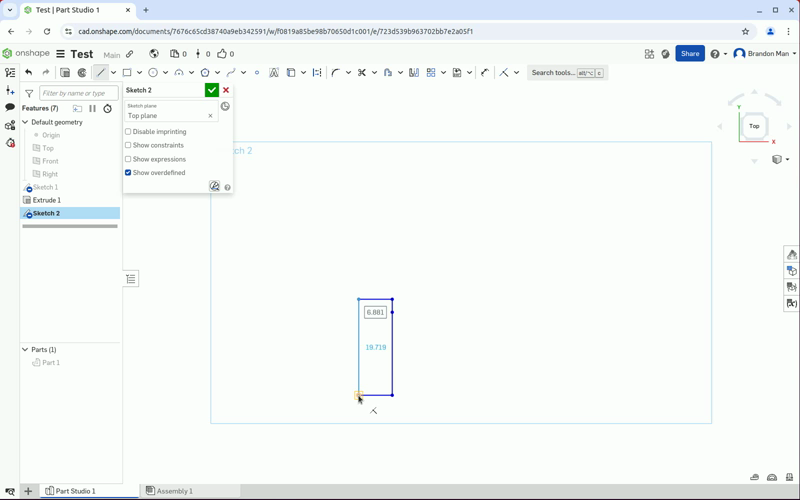
mouse_move(388, 363)
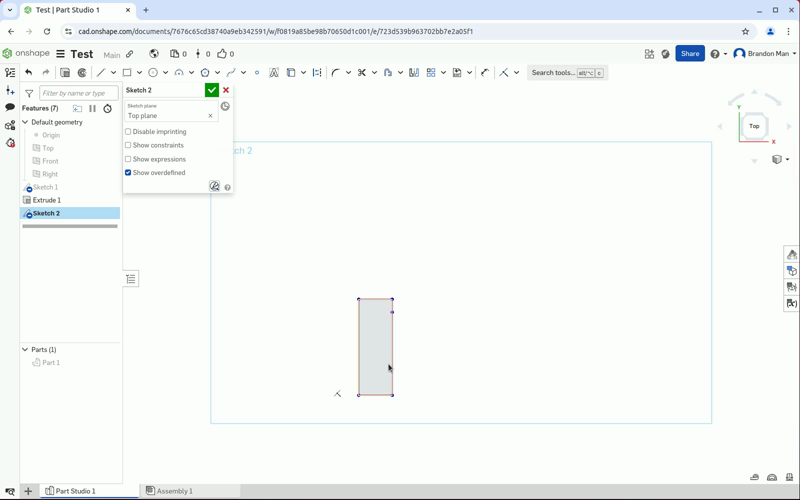
click(388, 363)
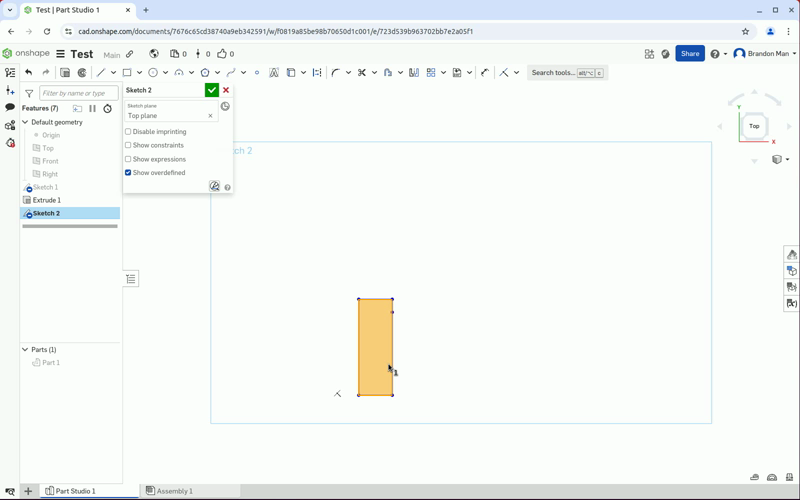
mouse_move(73, 352)
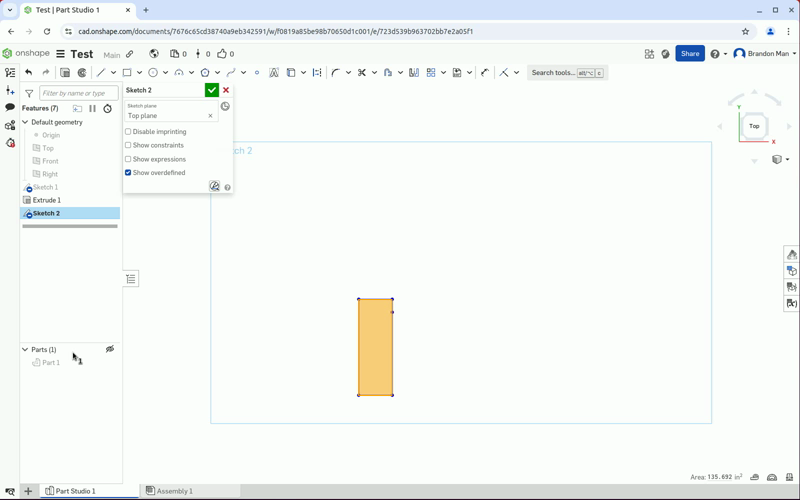
key(shift+y)
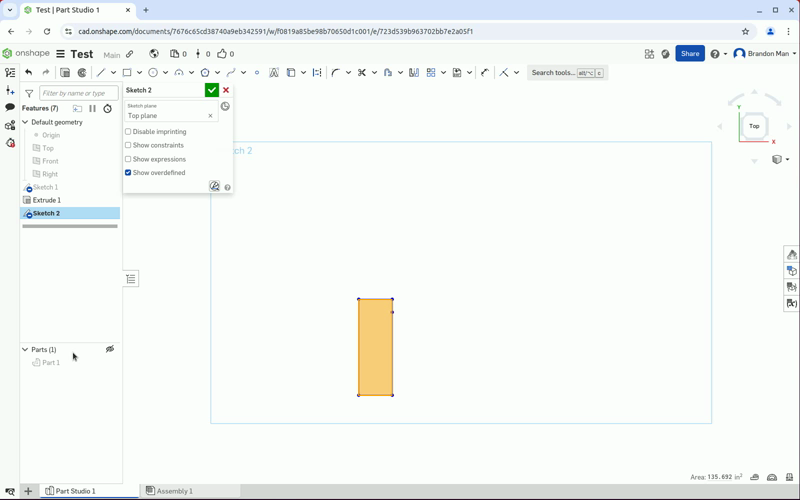
key(shift+e)
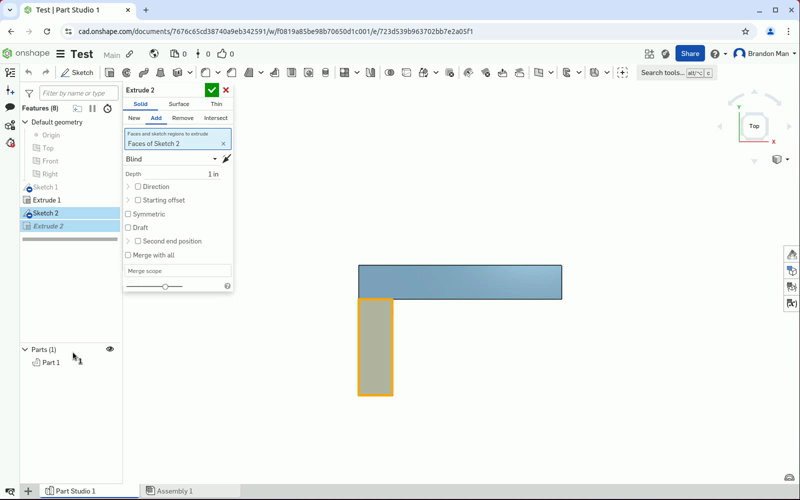
mouse_move(143, 106)
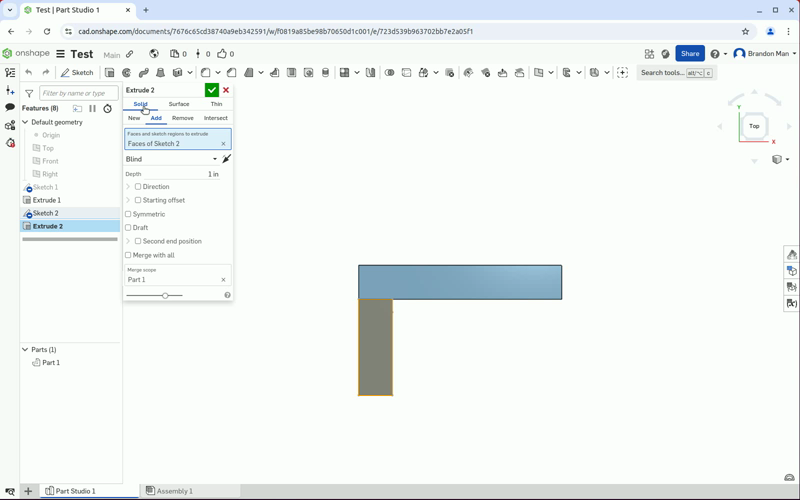
click(143, 106)
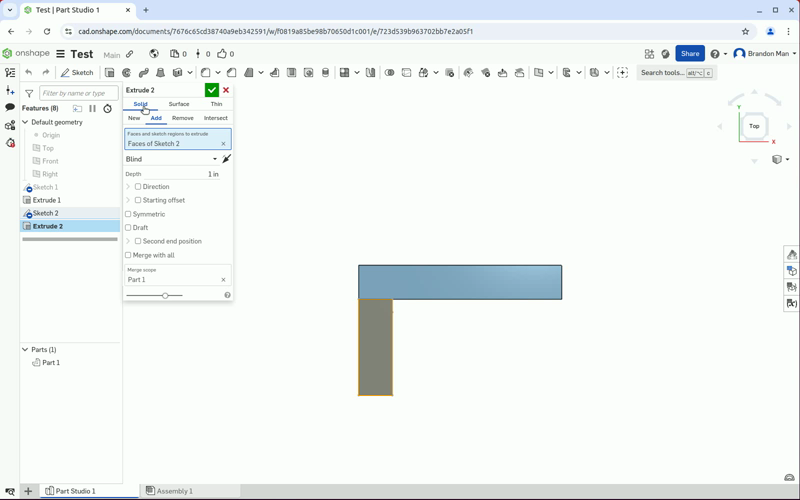
mouse_move(137, 120)
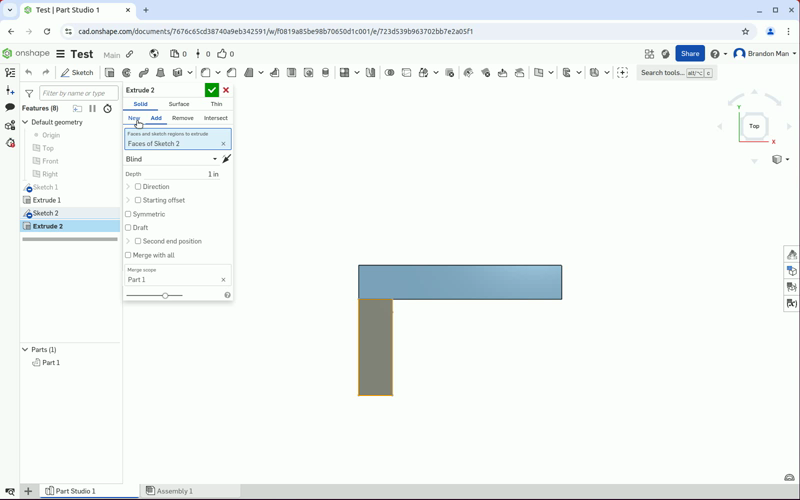
click(137, 120)
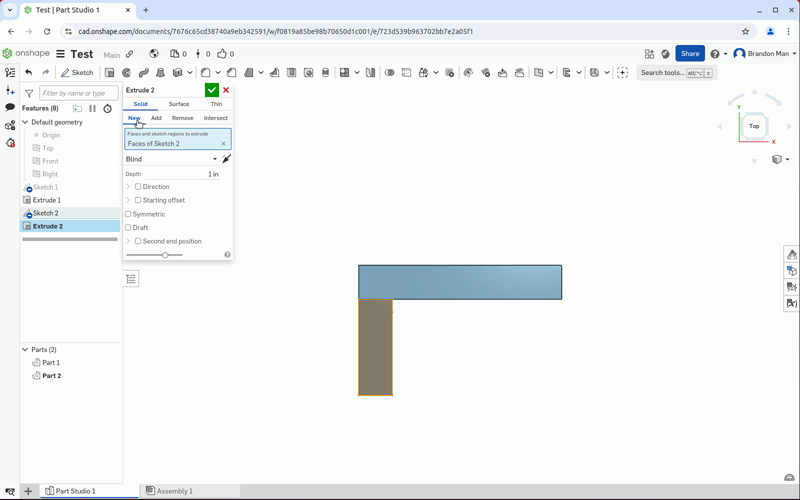
key(tab, 4)
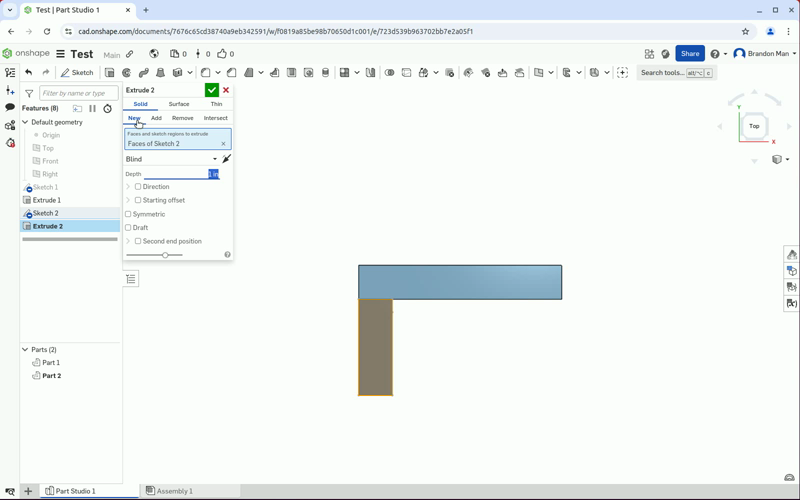
text(0.481)
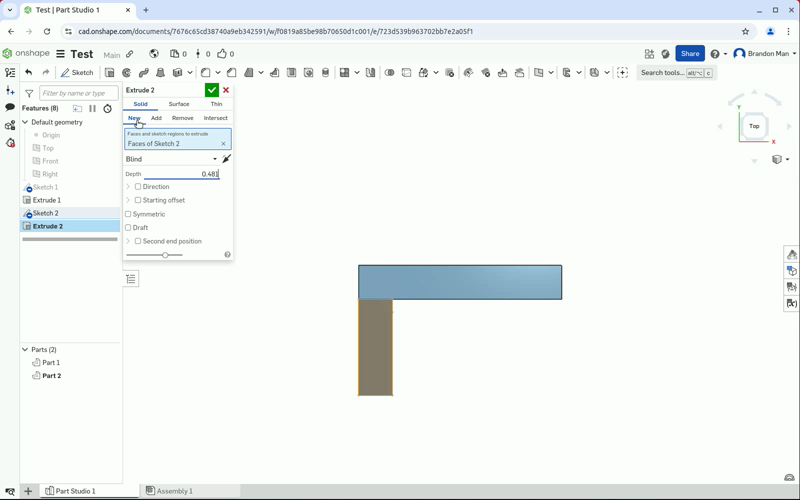
key(enter)
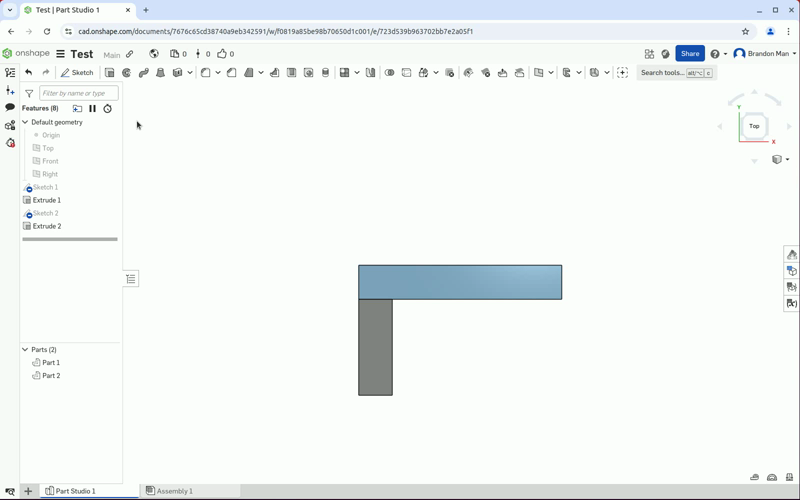
key(shift+h)
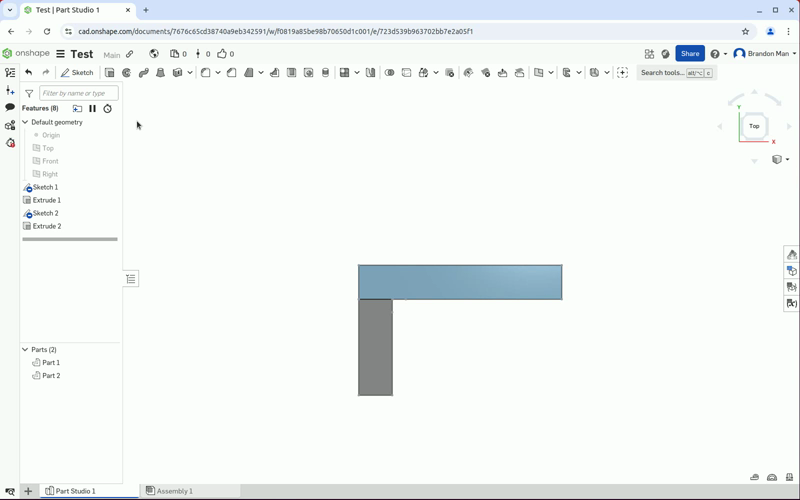
key(shift+h)
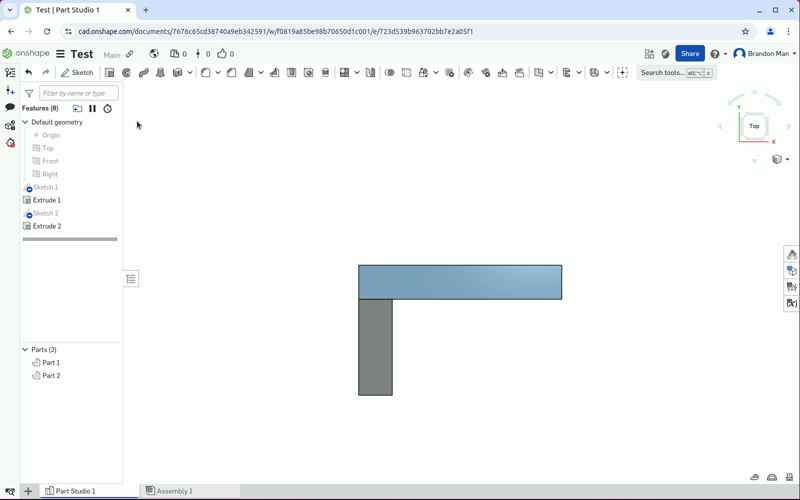
mouse_move(73, 189)
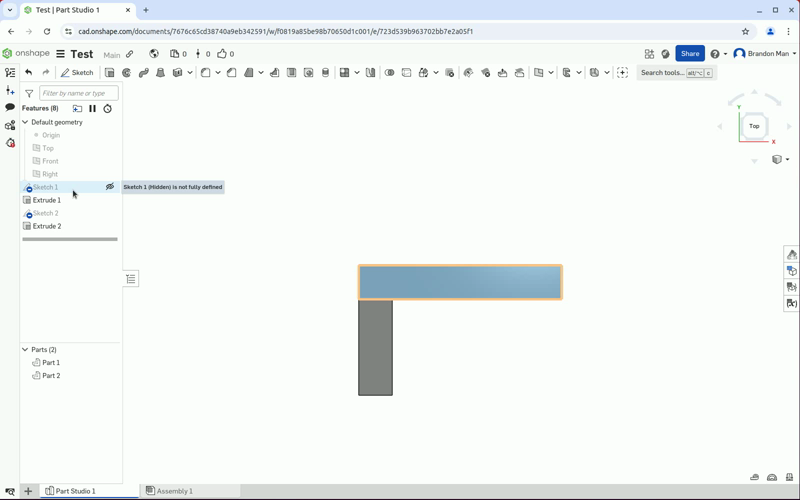
click(73, 189)
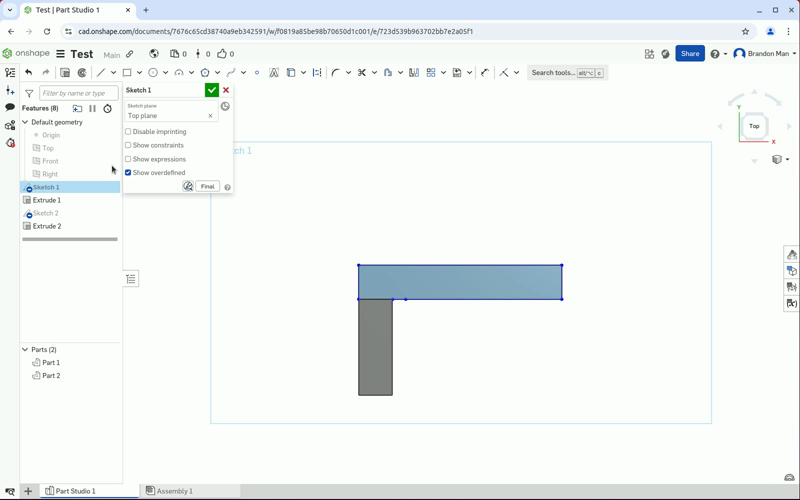
mouse_move(229, 92)
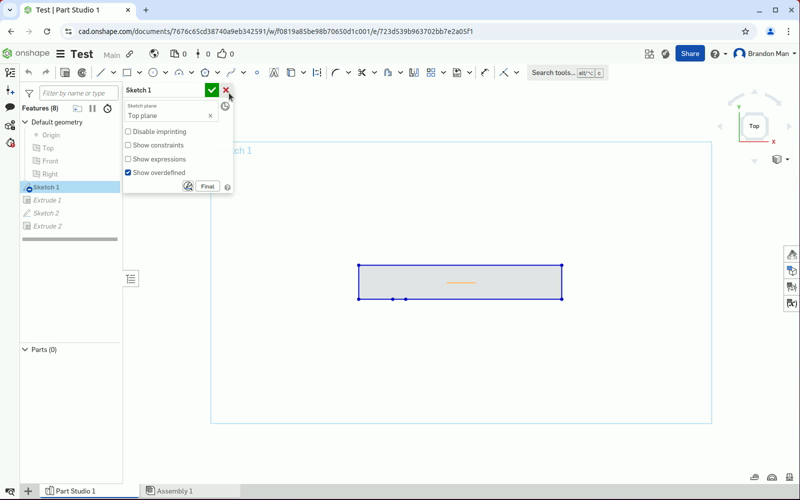
click(229, 92)
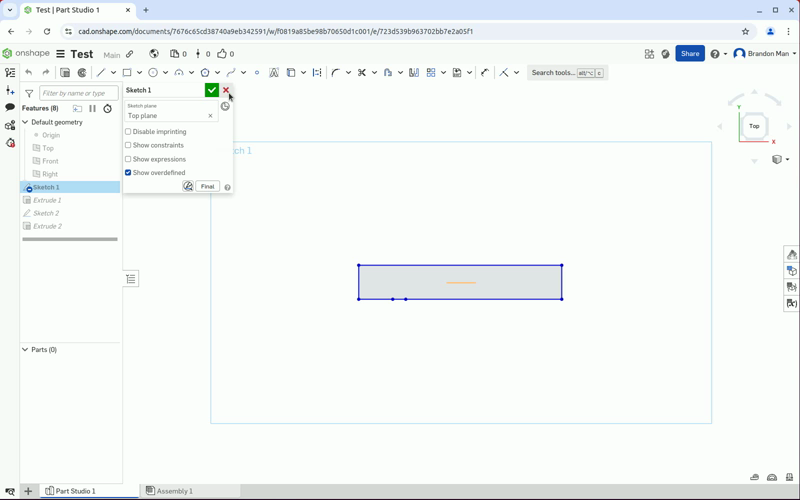
key(shift+s)
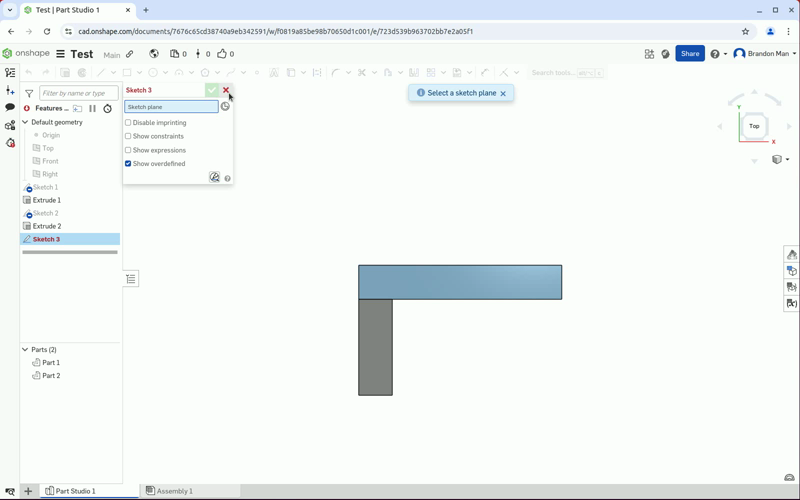
mouse_move(73, 150)
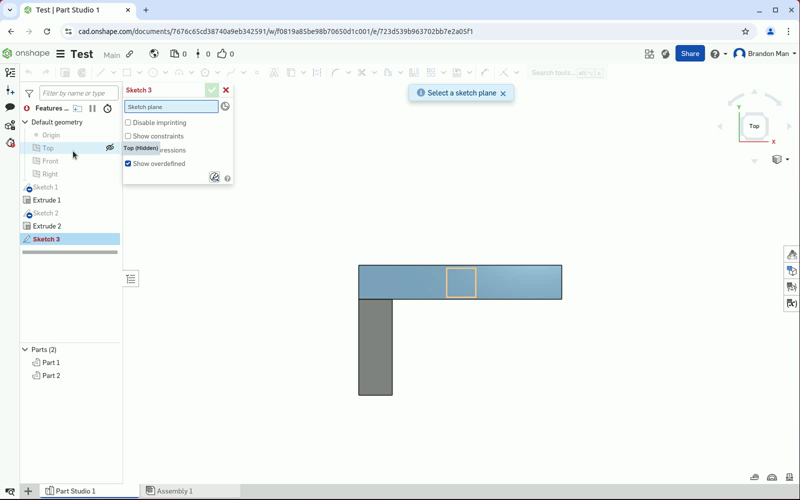
click(73, 150)
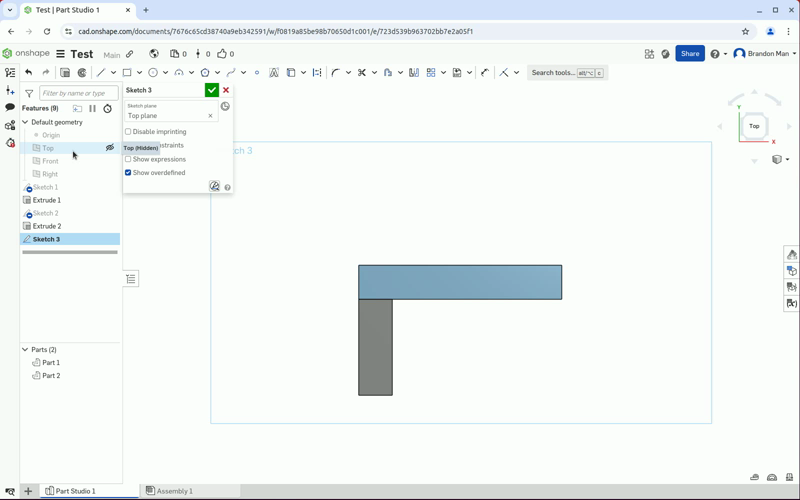
mouse_move(73, 352)
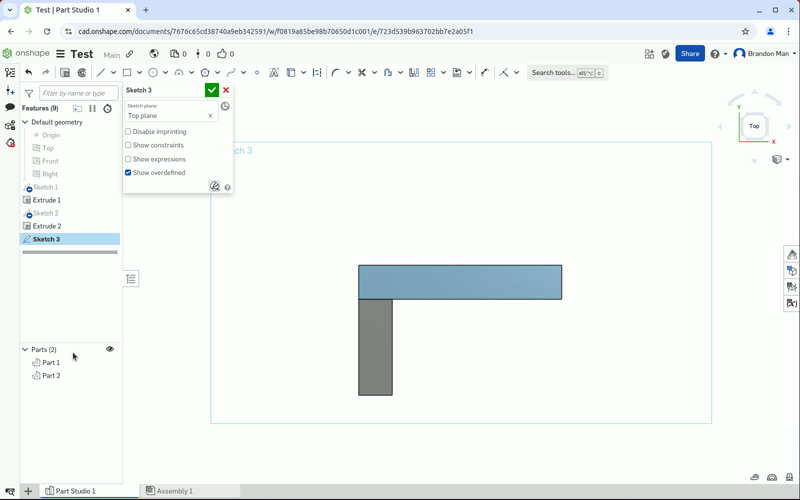
key(y)
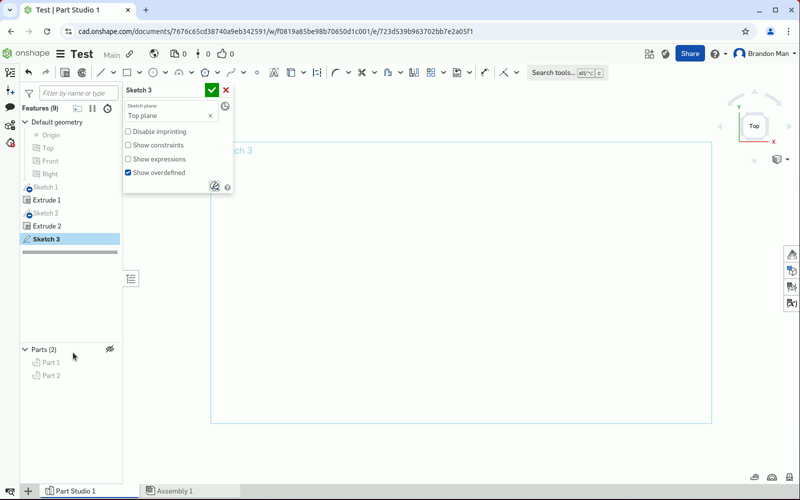
key(l)
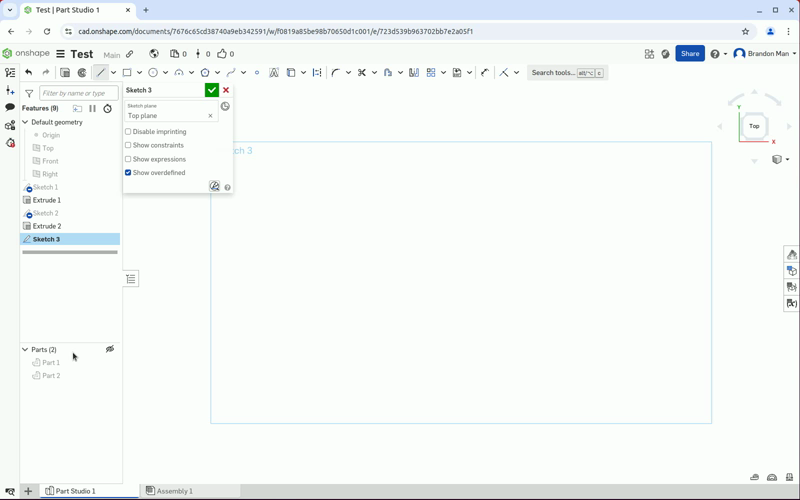
key_down(shift)
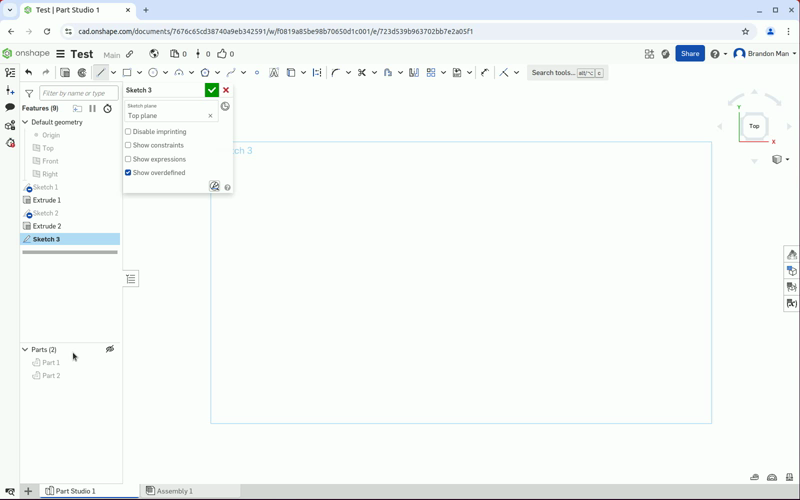
mouse_move(562, 299)
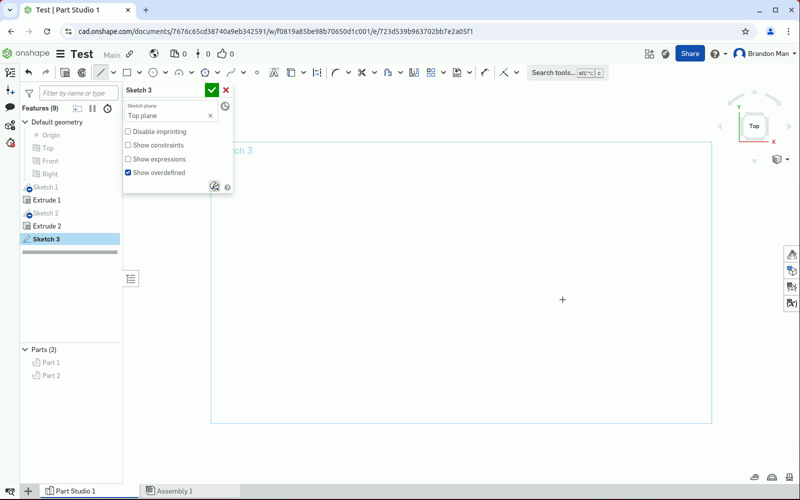
click(562, 299)
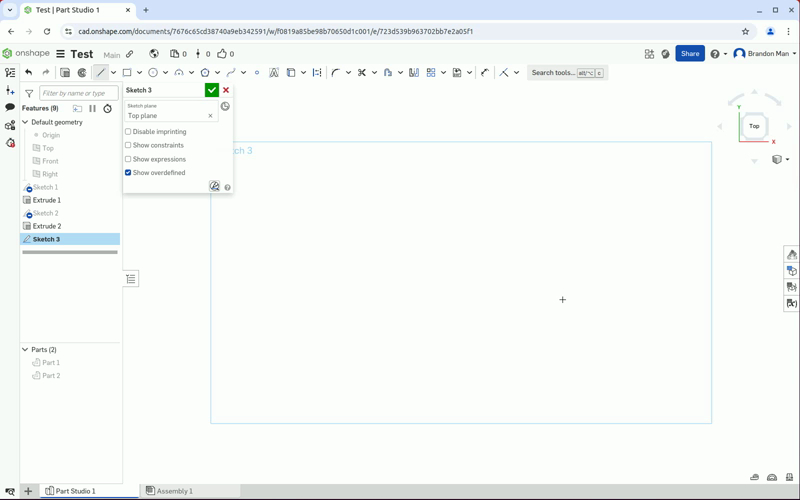
key_up(shift)
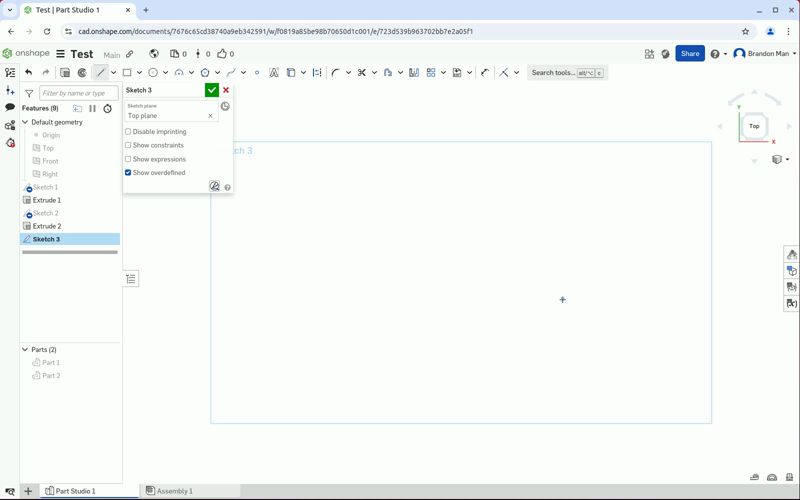
key_down(shift)
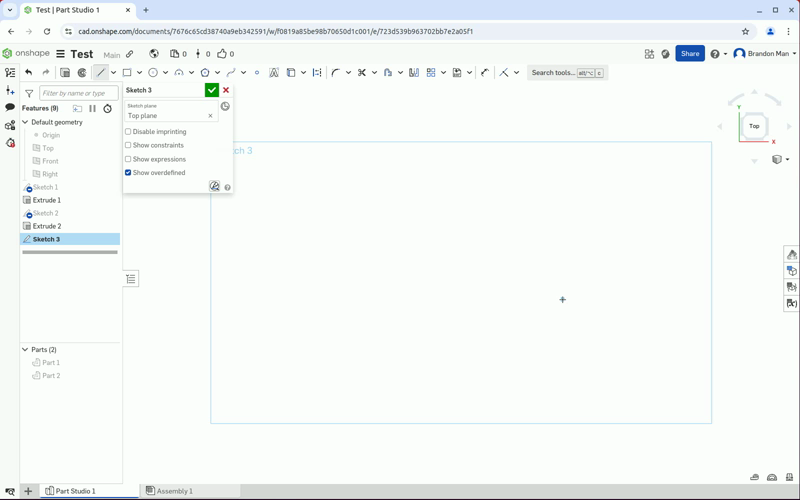
mouse_move(589, 299)
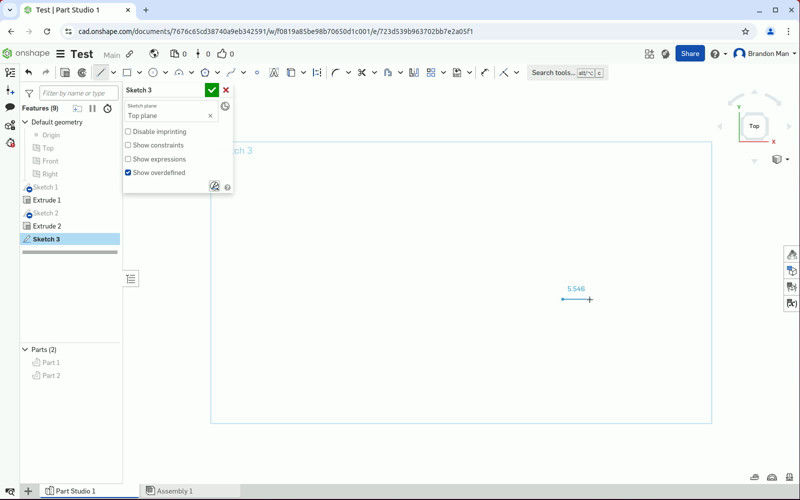
mouse_move(564, 299)
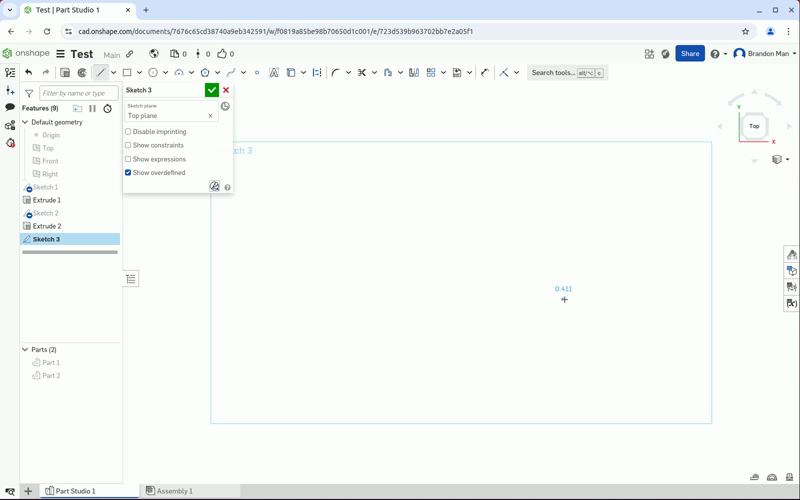
scroll(6)
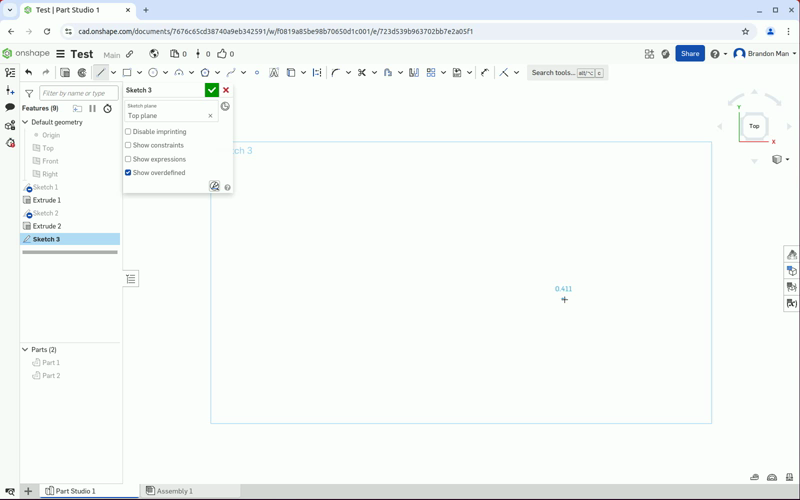
scroll(6)
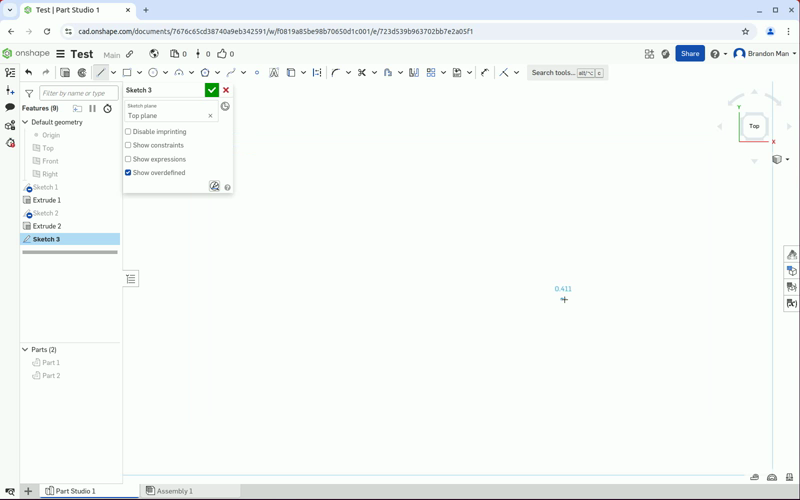
scroll(6)
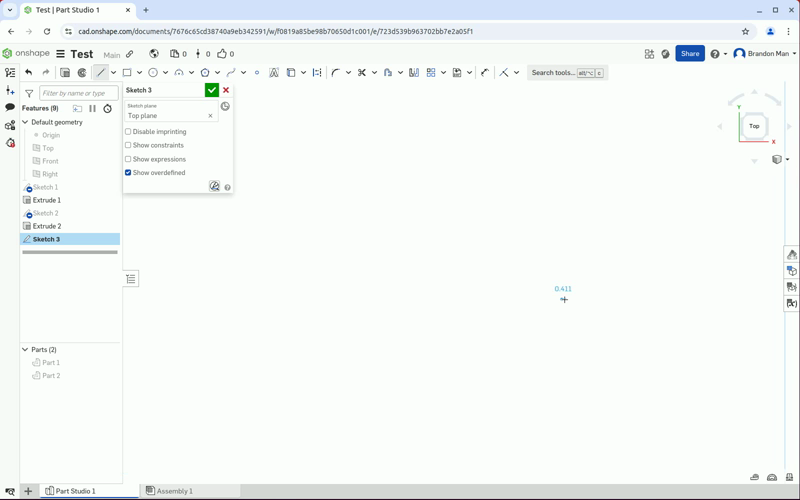
scroll(6)
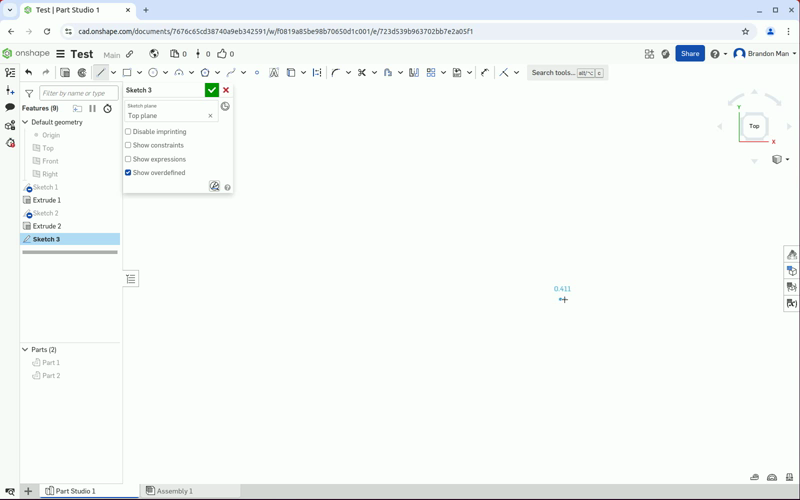
scroll(6)
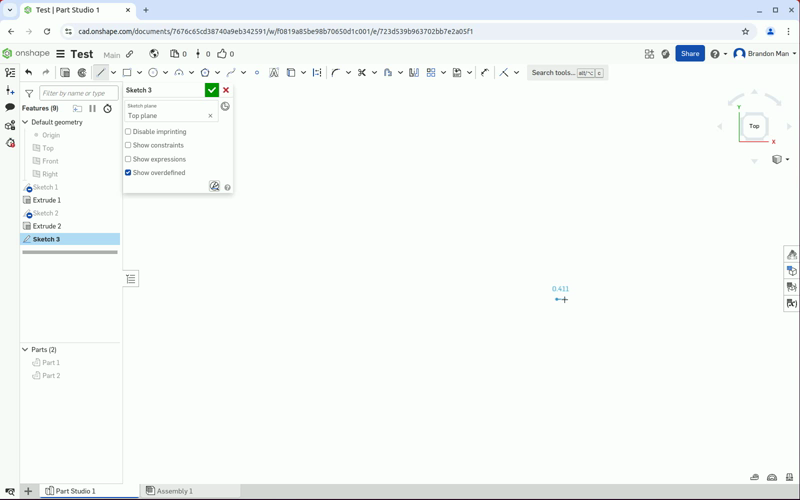
scroll(6)
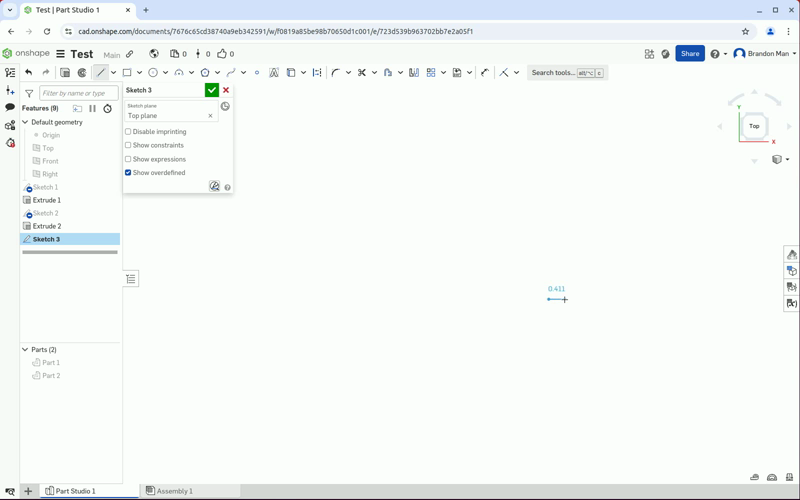
scroll(6)
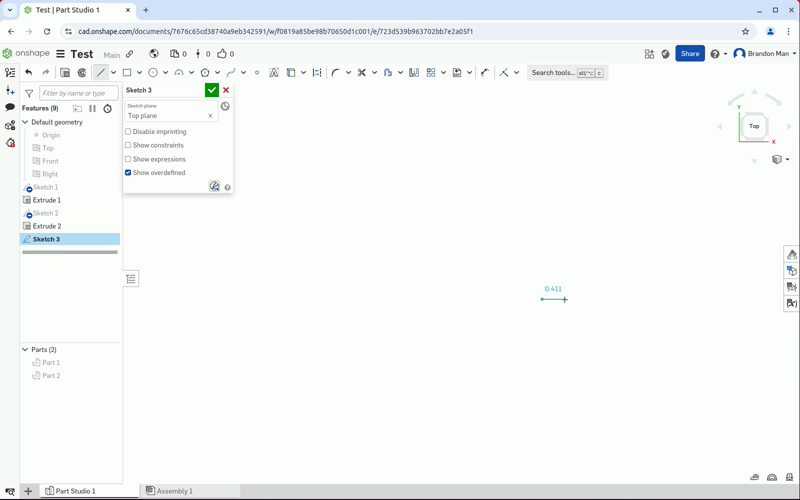
click(564, 299)
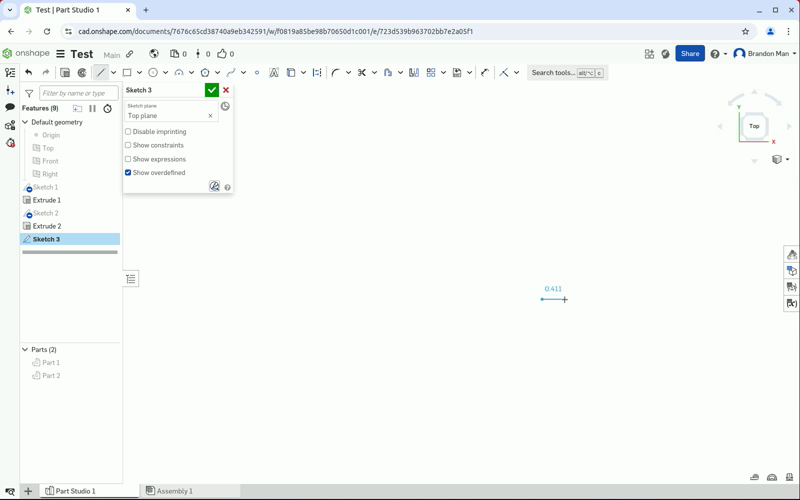
scroll(-6)
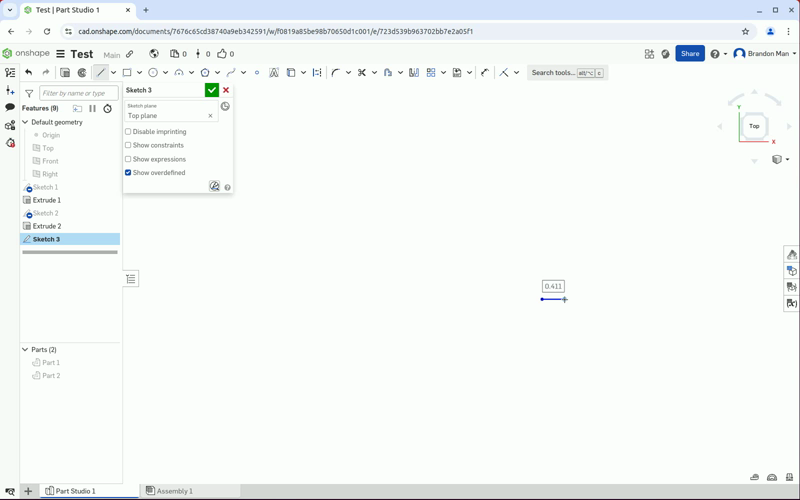
scroll(-6)
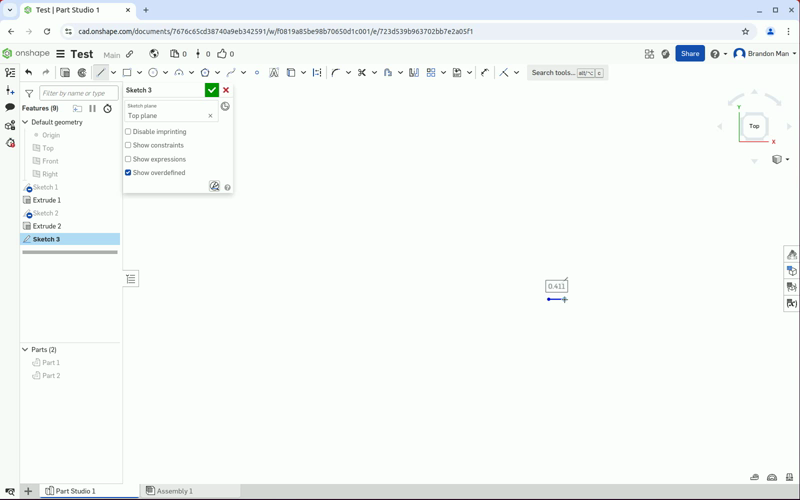
scroll(-6)
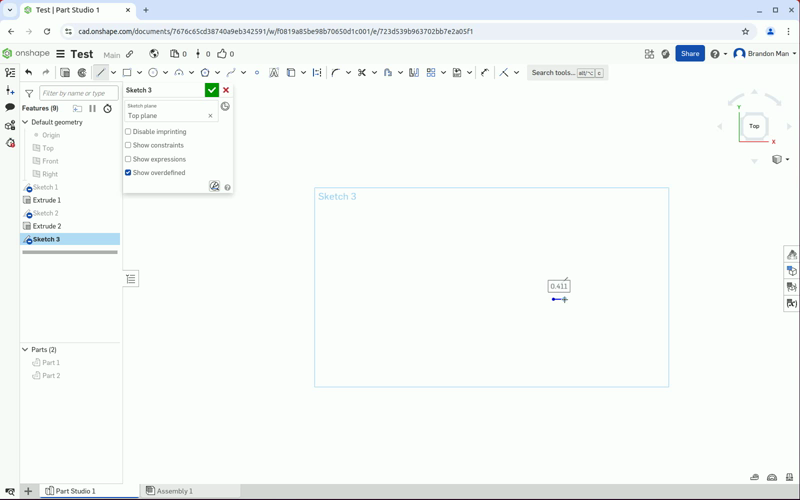
scroll(-6)
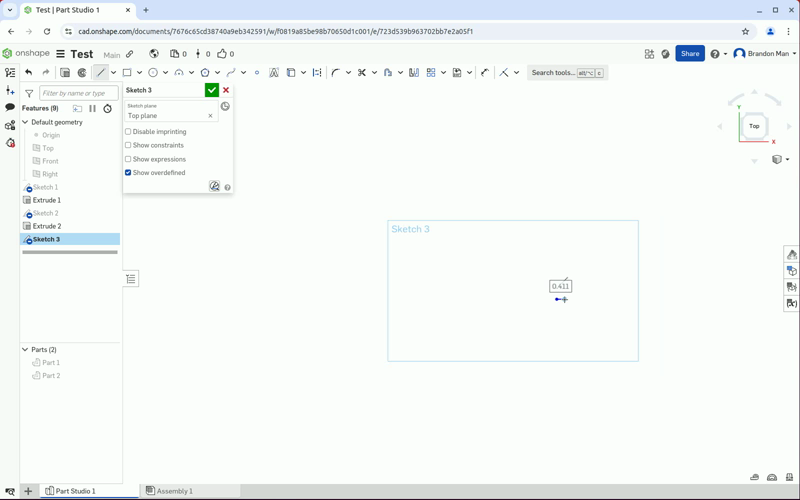
scroll(-6)
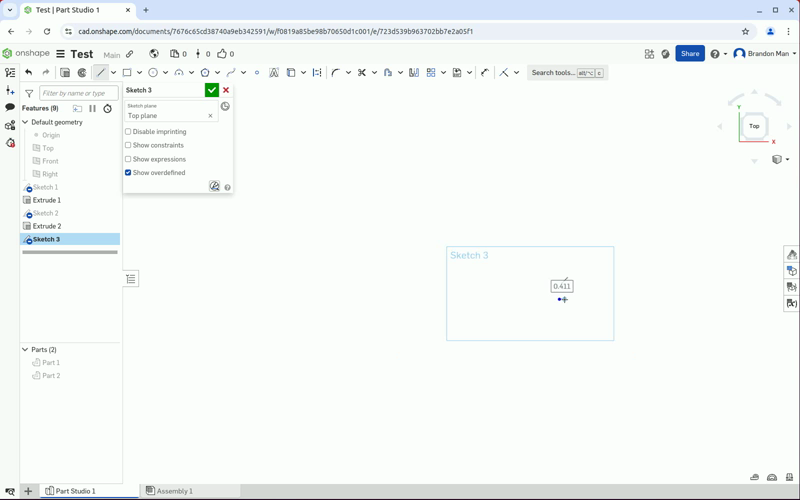
scroll(-6)
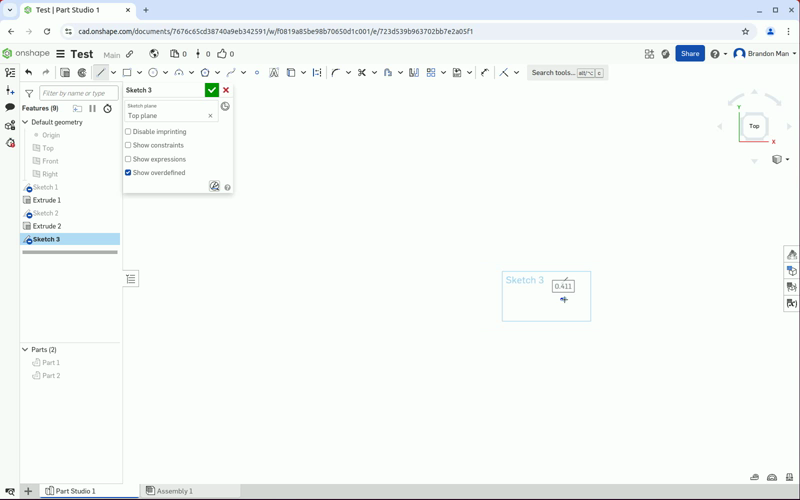
scroll(-6)
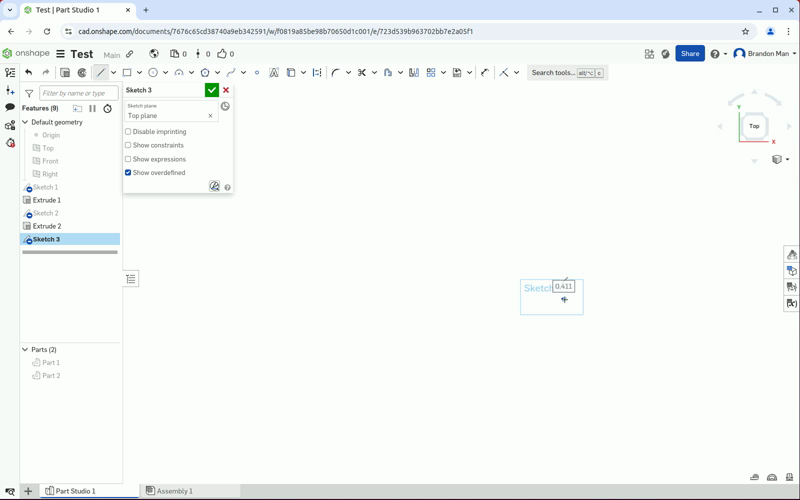
key_up(shift)
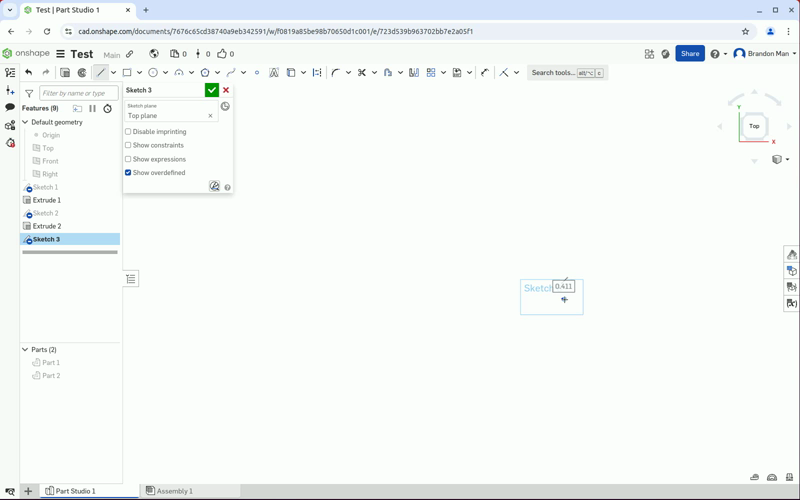
key_down(shift)
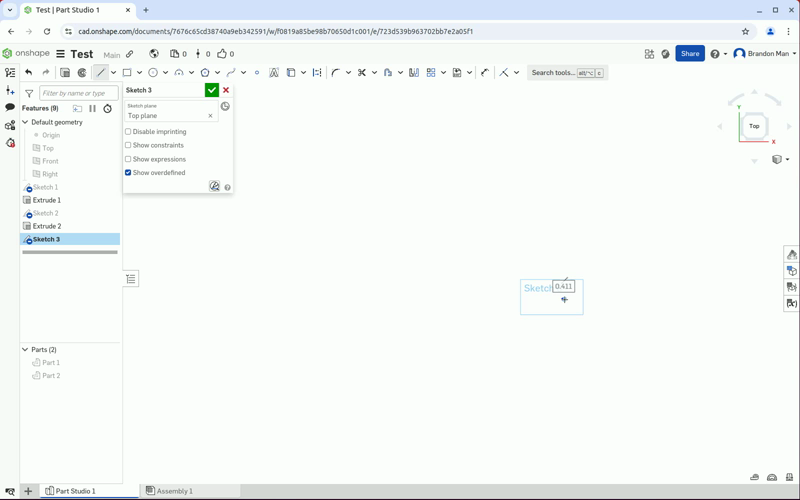
mouse_move(589, 299)
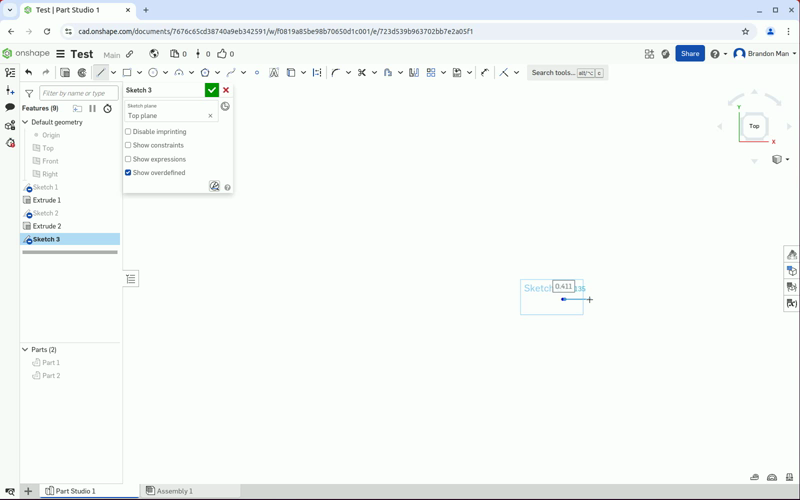
mouse_move(564, 265)
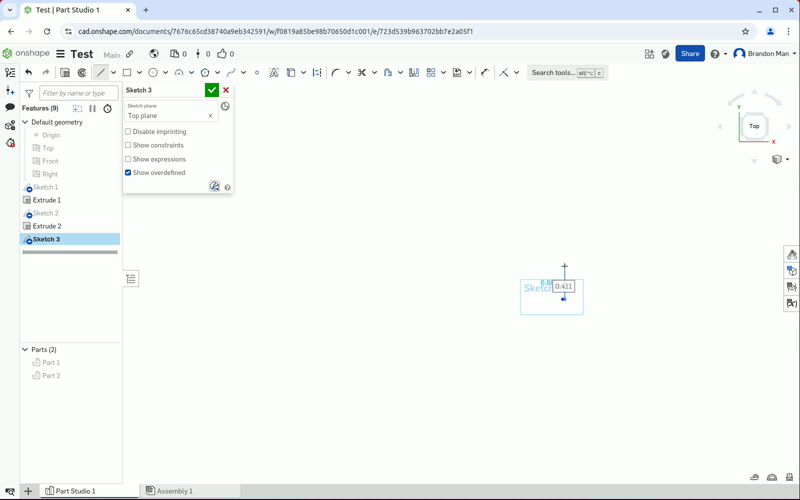
click(564, 265)
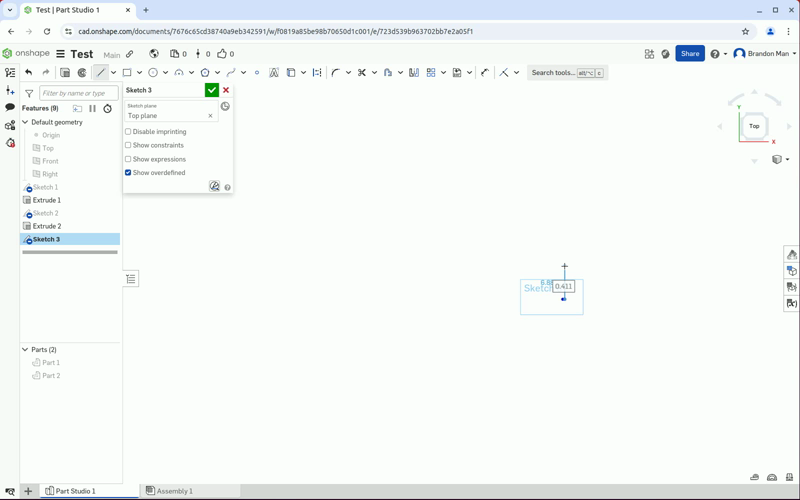
key_up(shift)
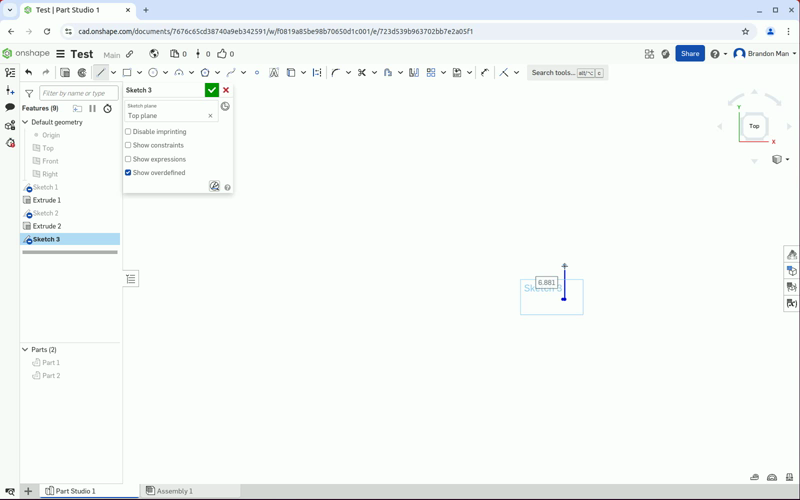
key_down(shift)
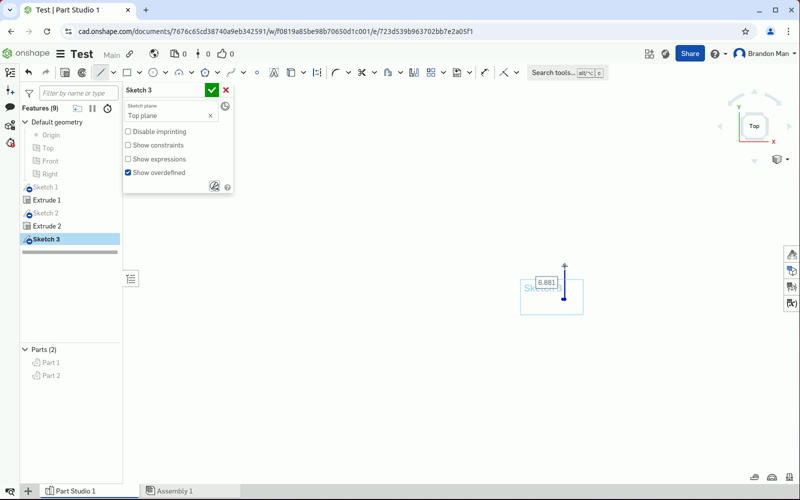
mouse_move(589, 265)
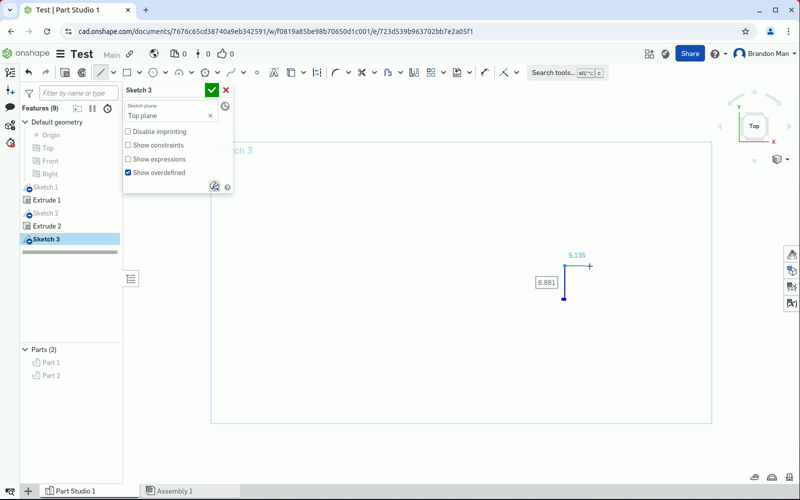
mouse_move(562, 265)
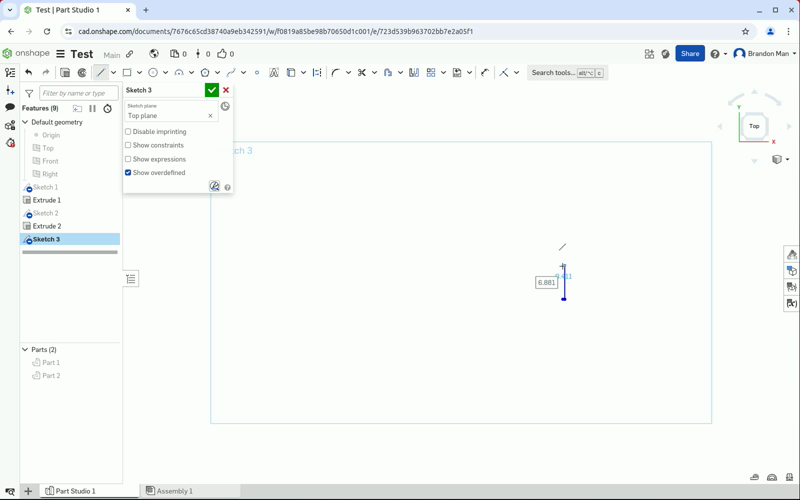
scroll(6)
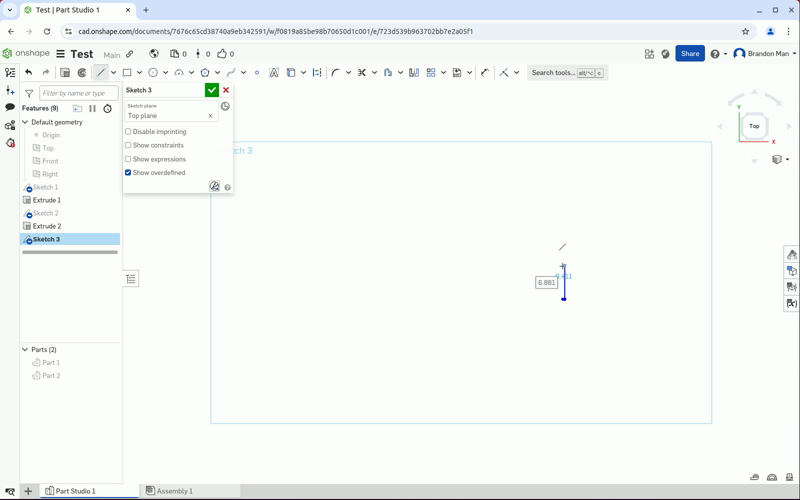
scroll(6)
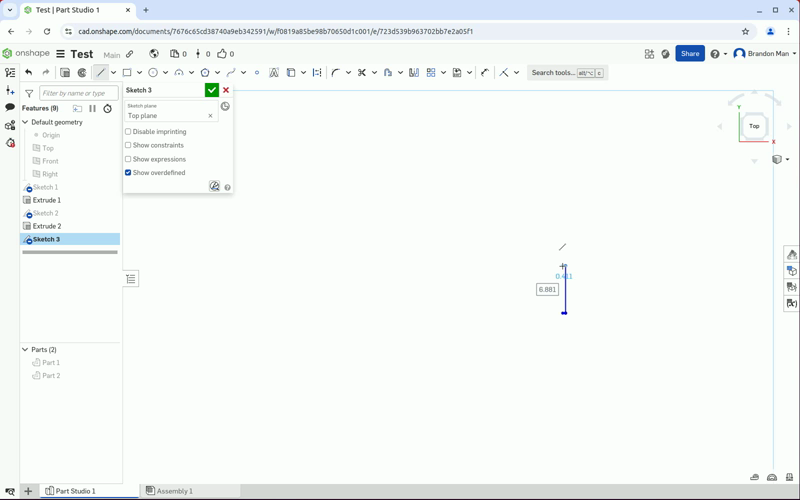
scroll(6)
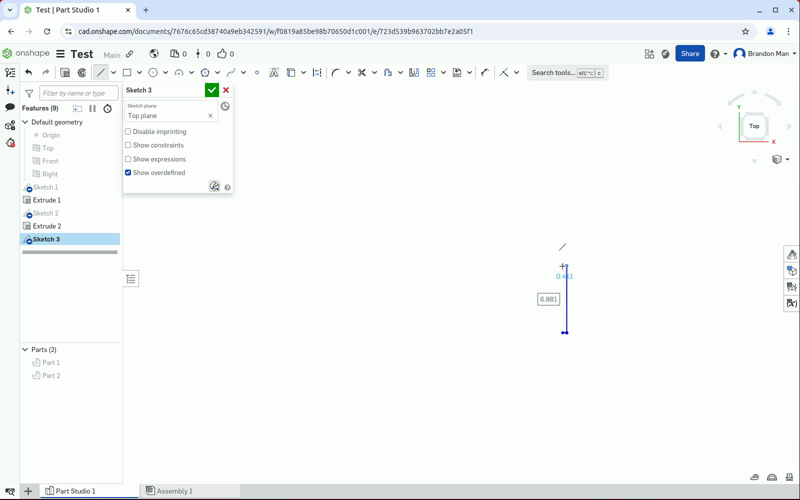
scroll(6)
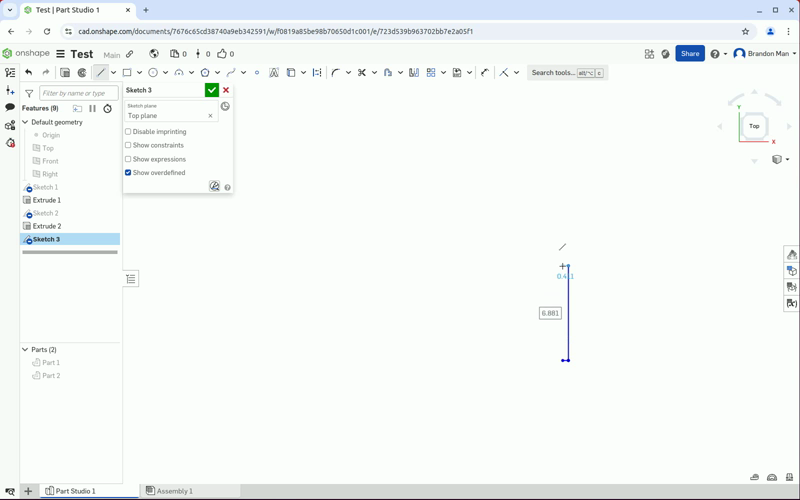
scroll(6)
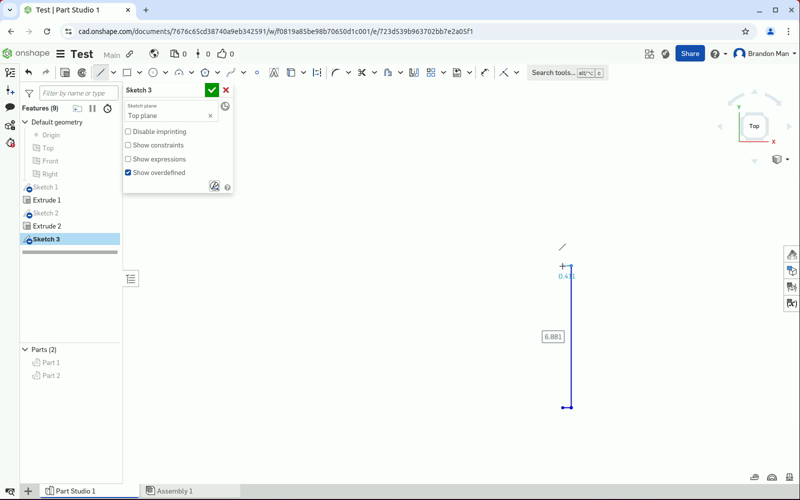
scroll(6)
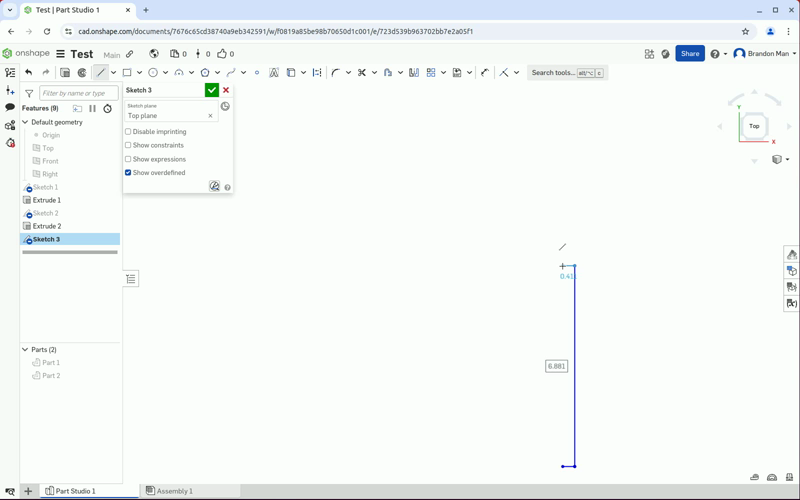
scroll(6)
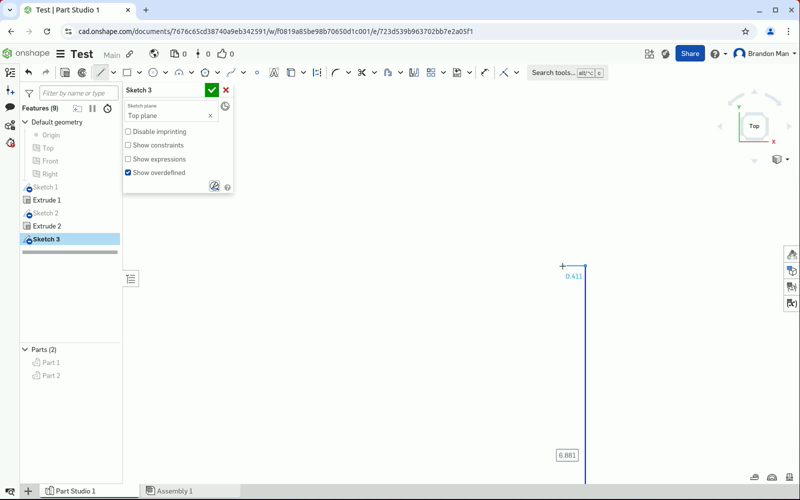
click(562, 265)
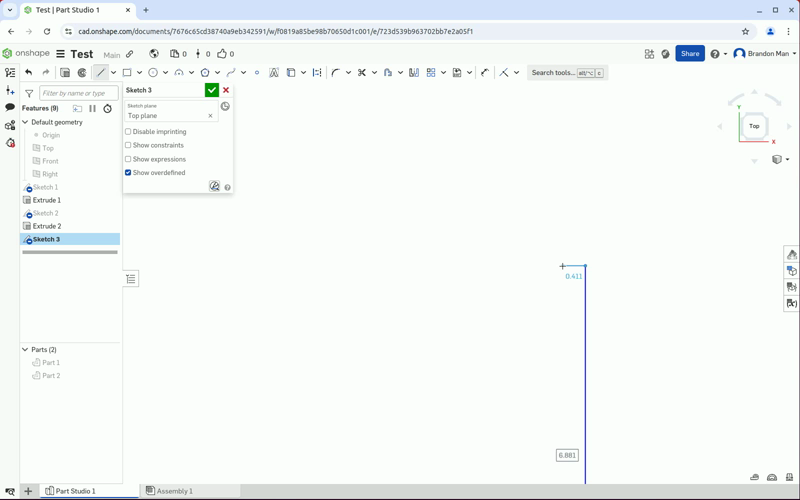
scroll(-6)
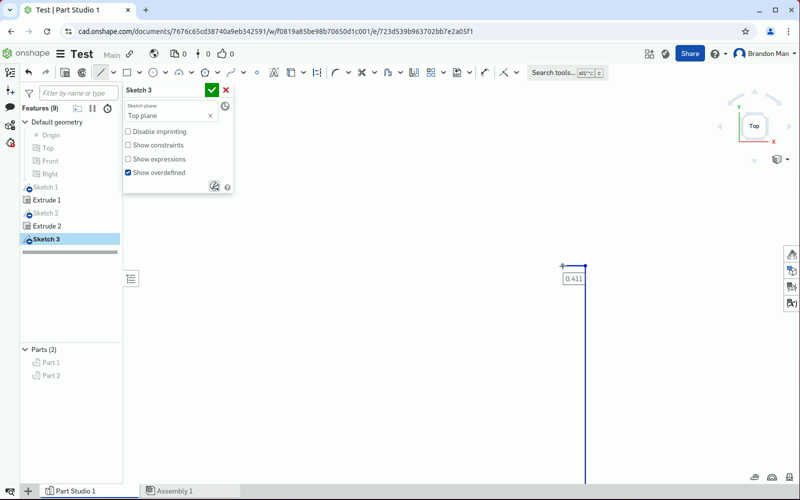
scroll(-6)
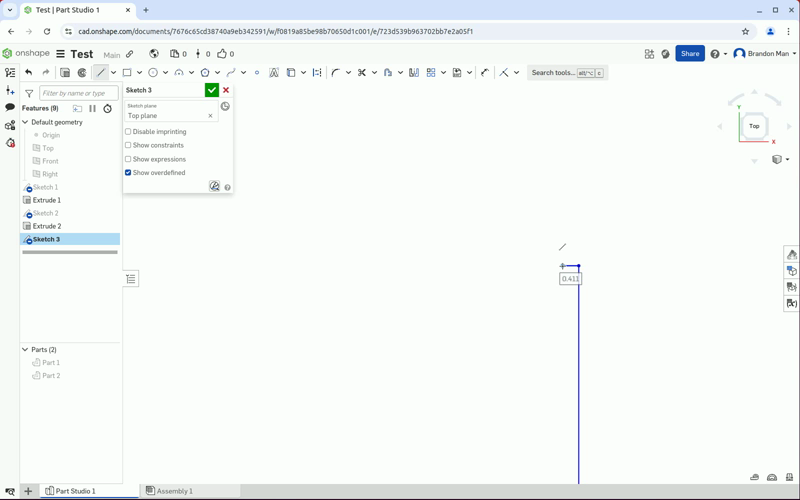
scroll(-6)
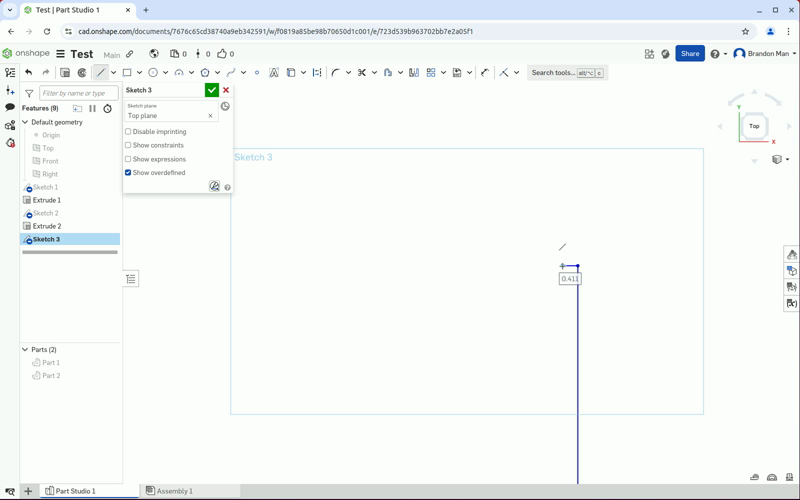
scroll(-6)
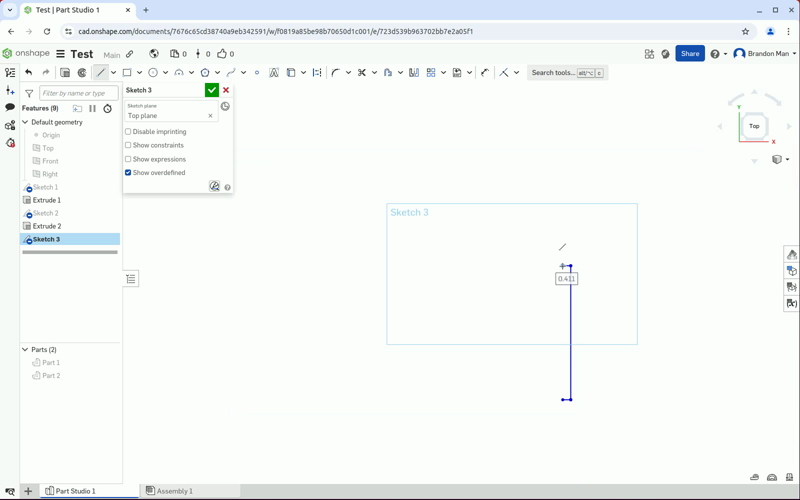
scroll(-6)
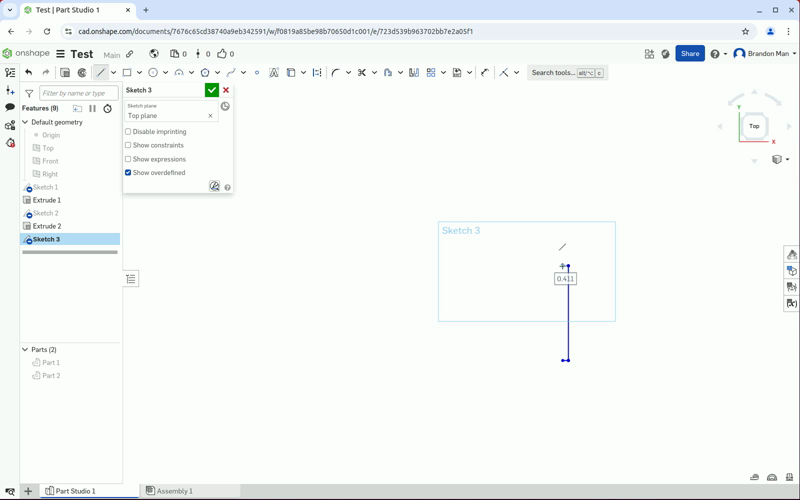
scroll(-6)
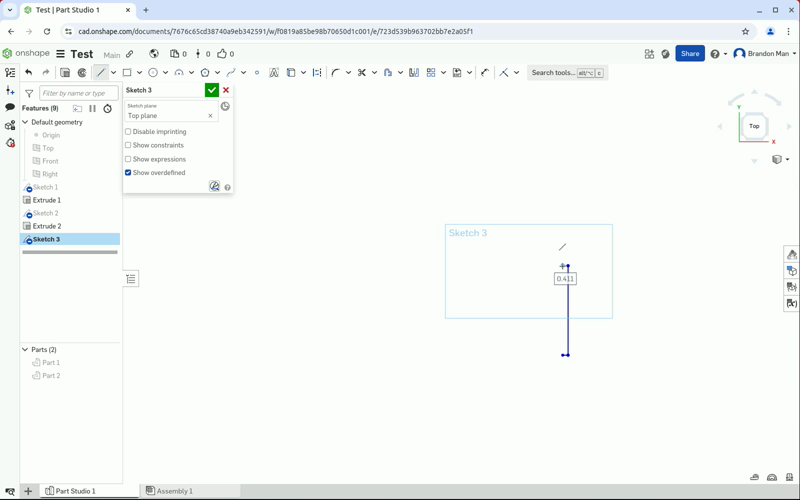
scroll(-6)
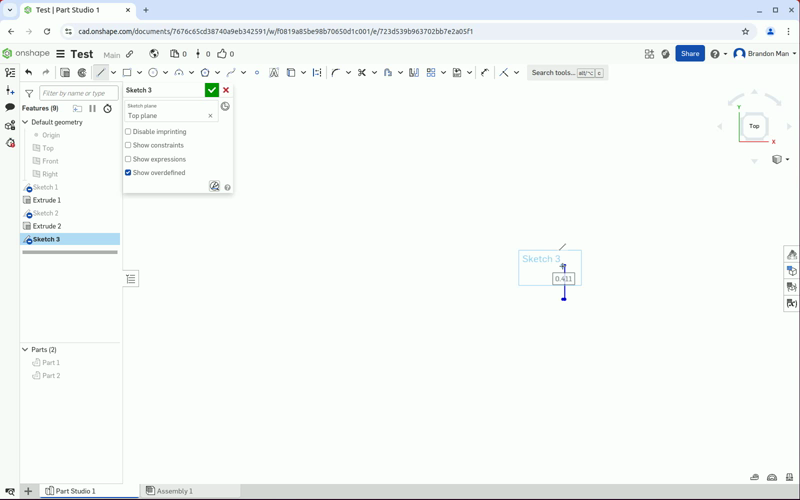
key_up(shift)
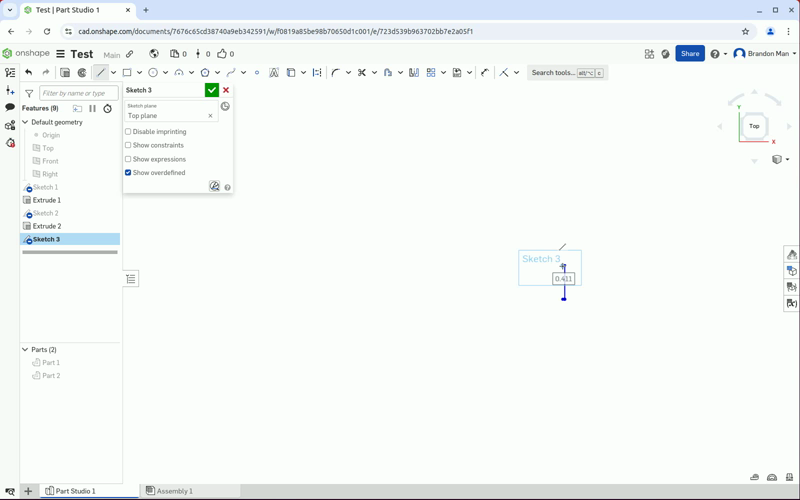
mouse_move(589, 265)
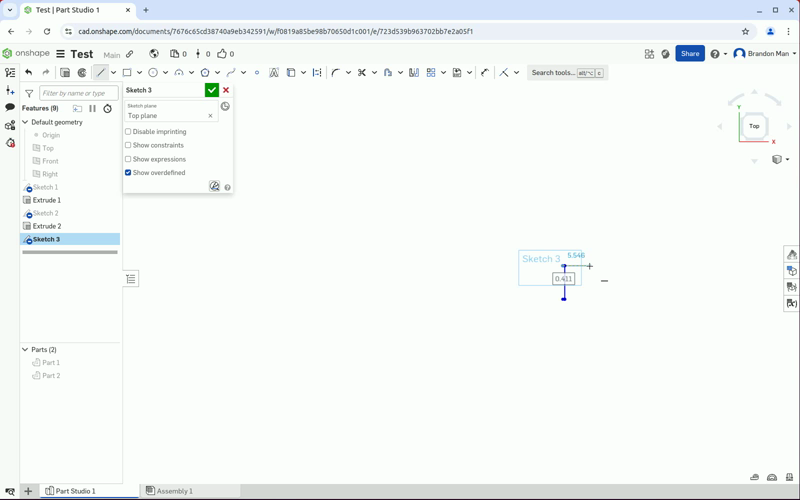
key_down(shift)
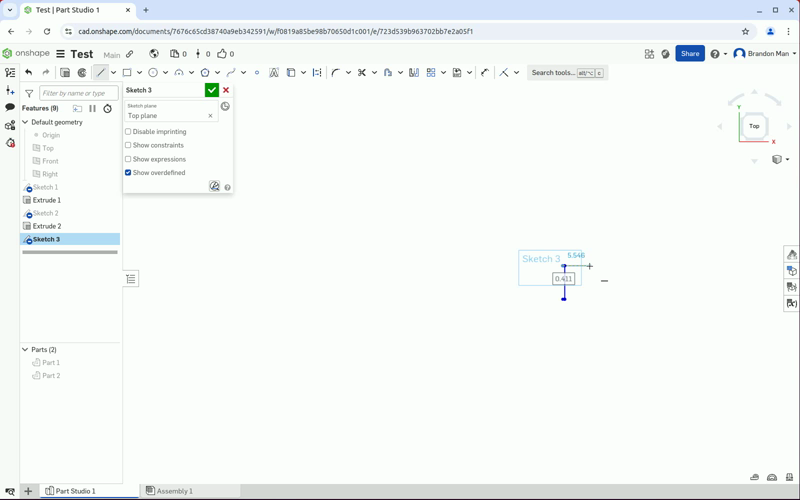
mouse_move(562, 299)
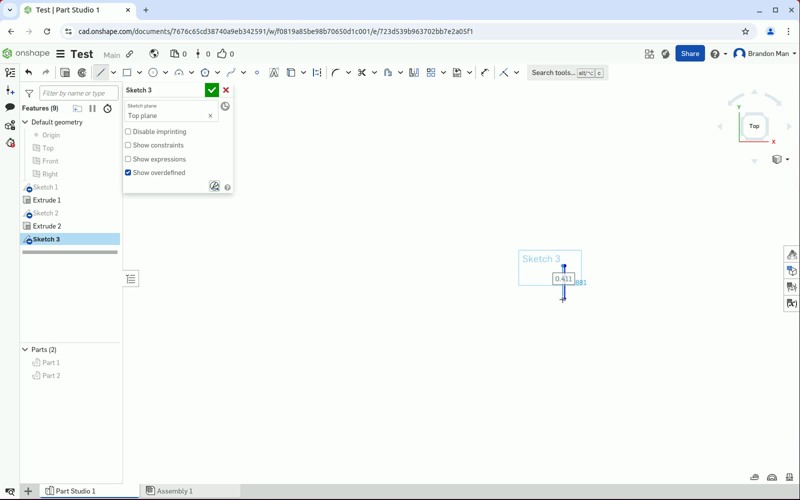
scroll(6)
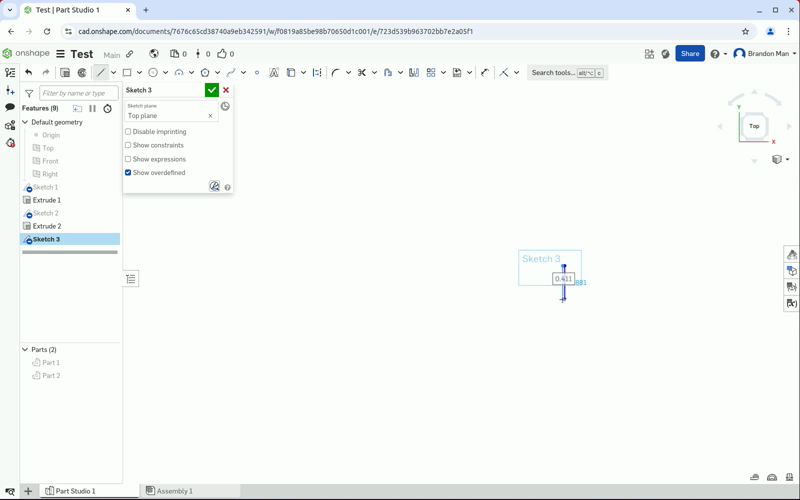
scroll(6)
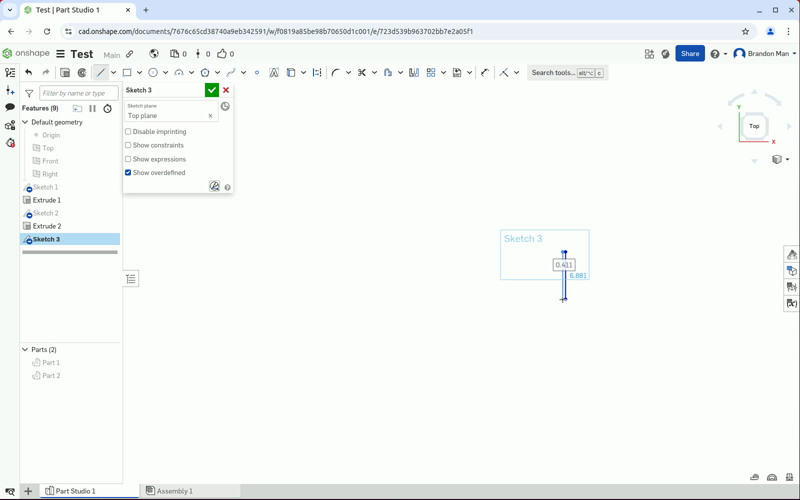
scroll(6)
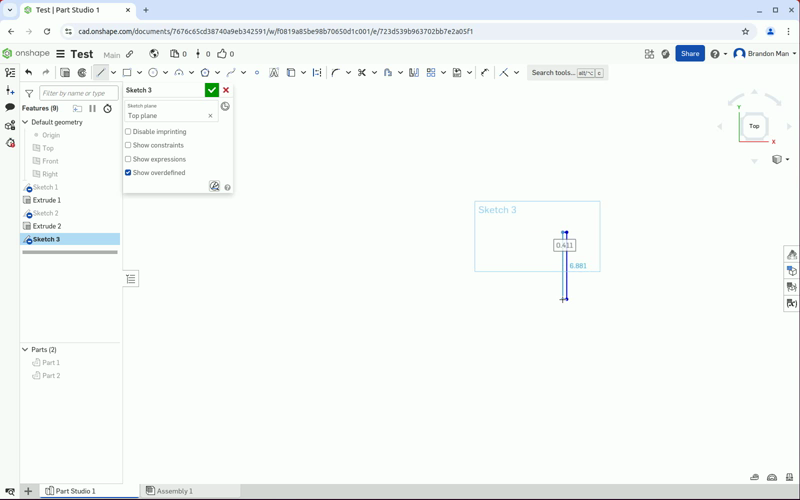
scroll(6)
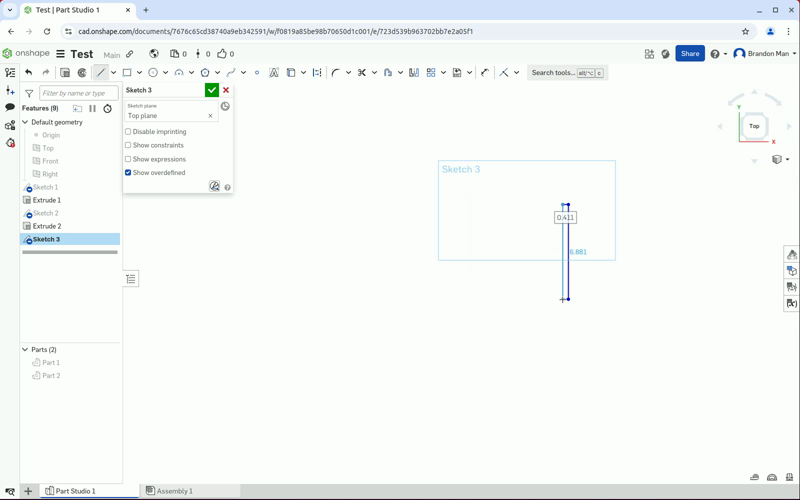
scroll(6)
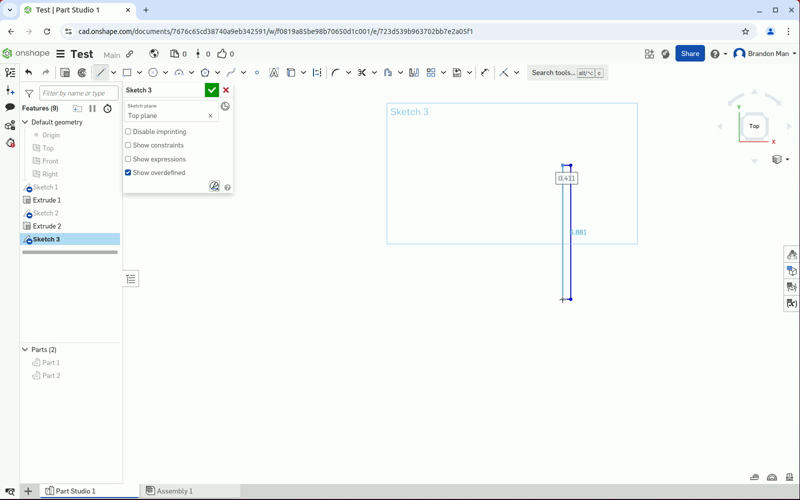
scroll(6)
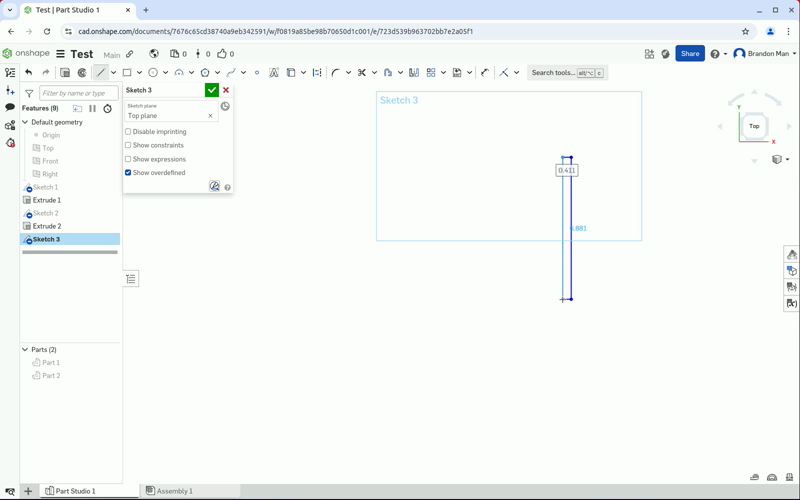
scroll(6)
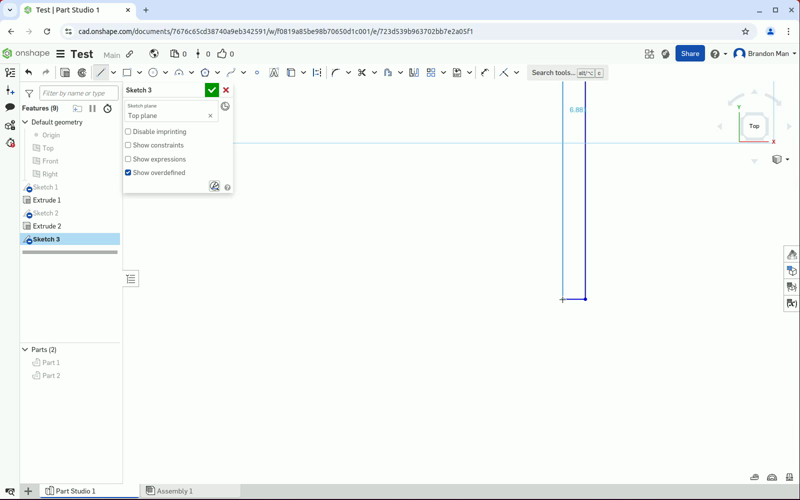
key_up(shift)
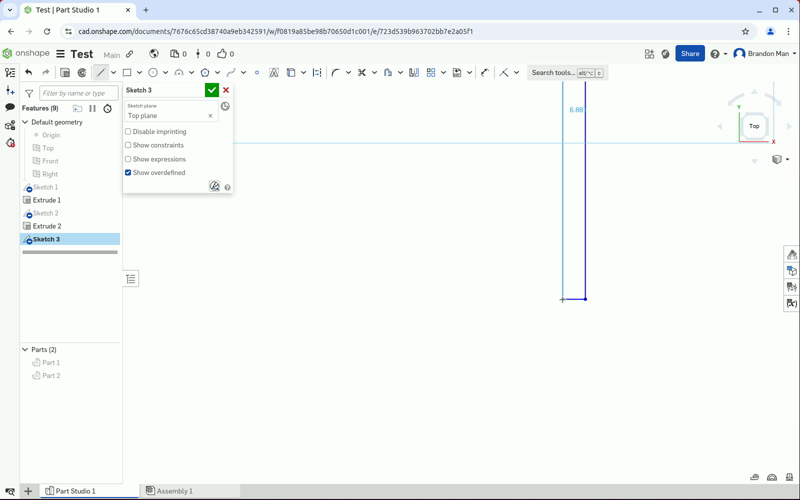
click(562, 299)
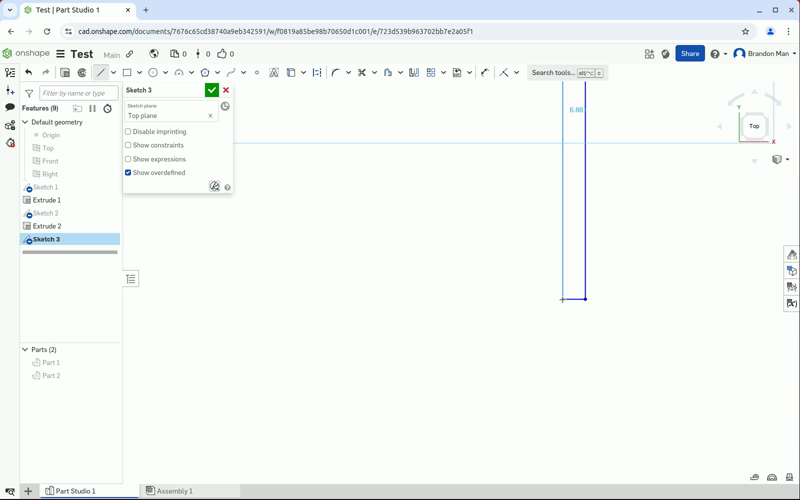
scroll(-6)
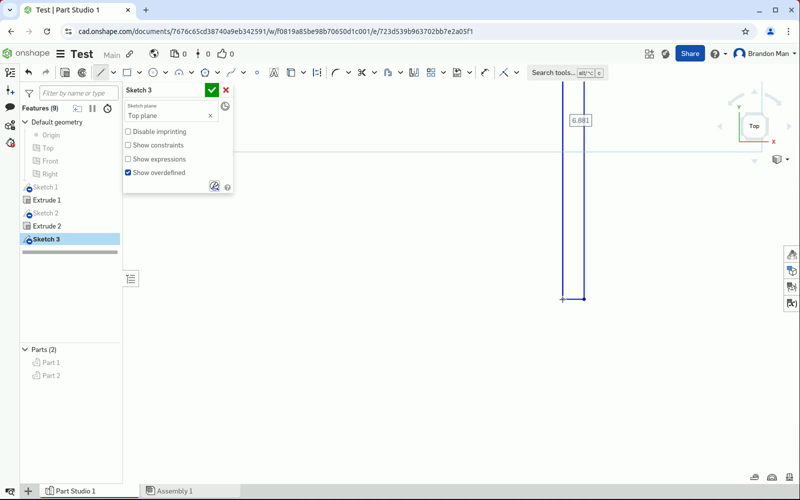
scroll(-6)
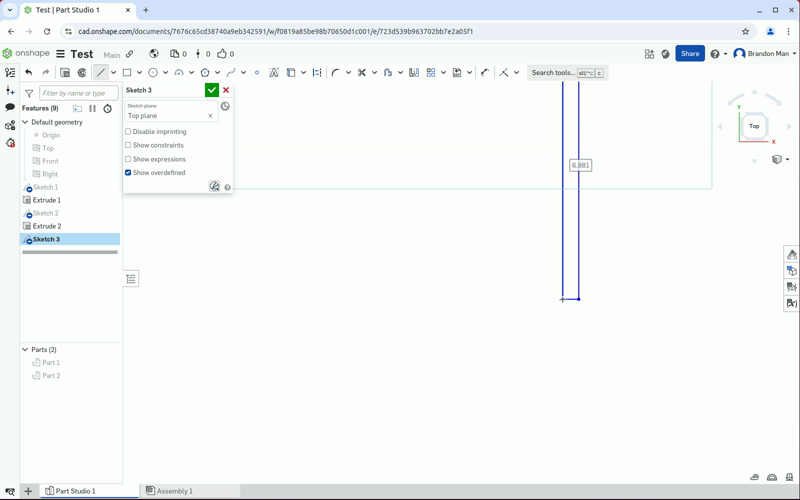
scroll(-6)
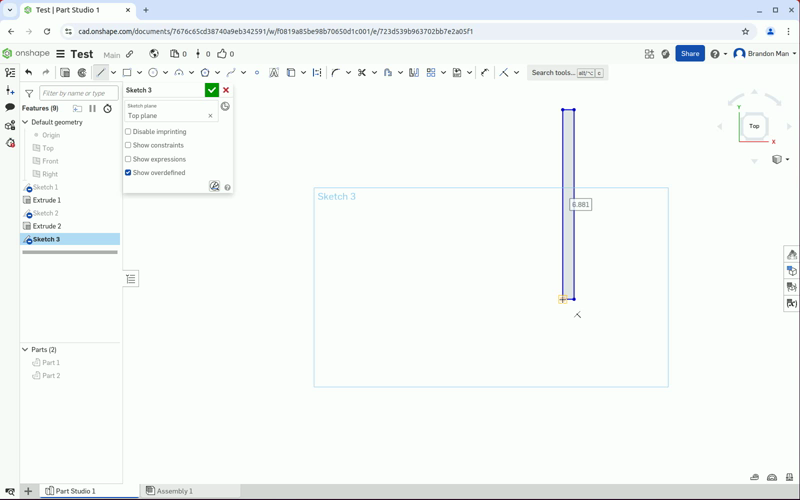
scroll(-6)
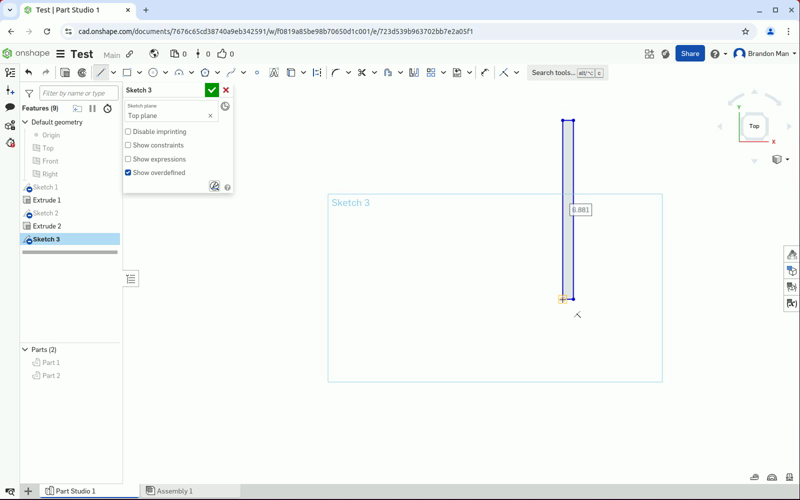
scroll(-6)
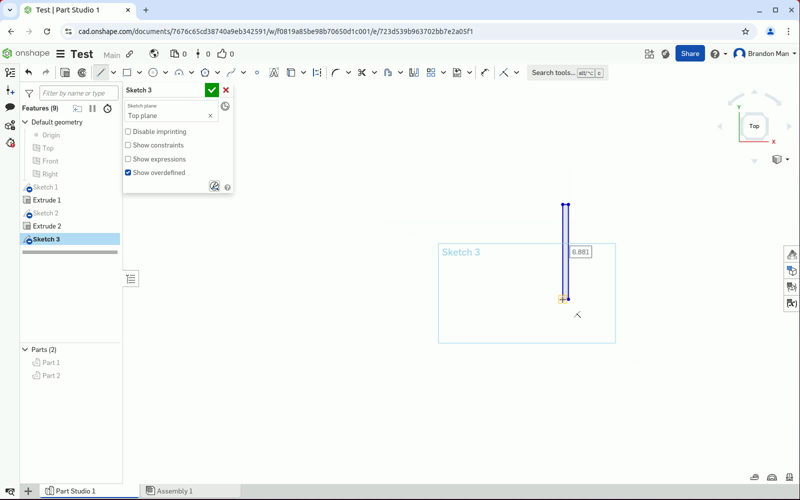
scroll(-6)
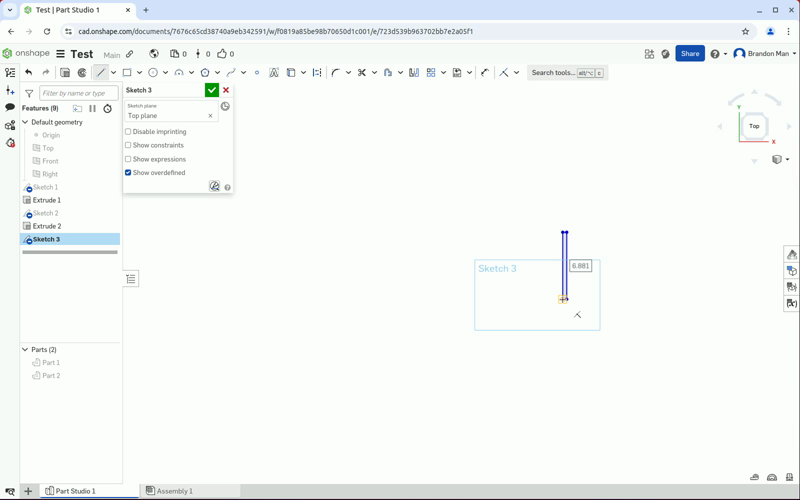
scroll(-6)
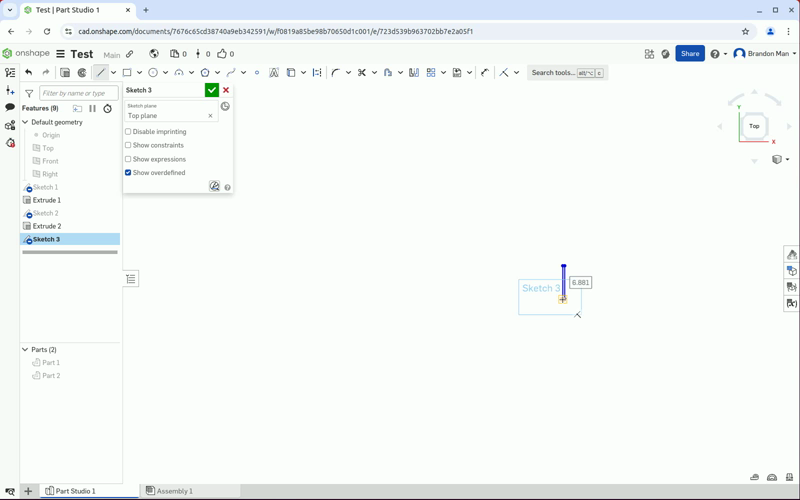
key(esc)
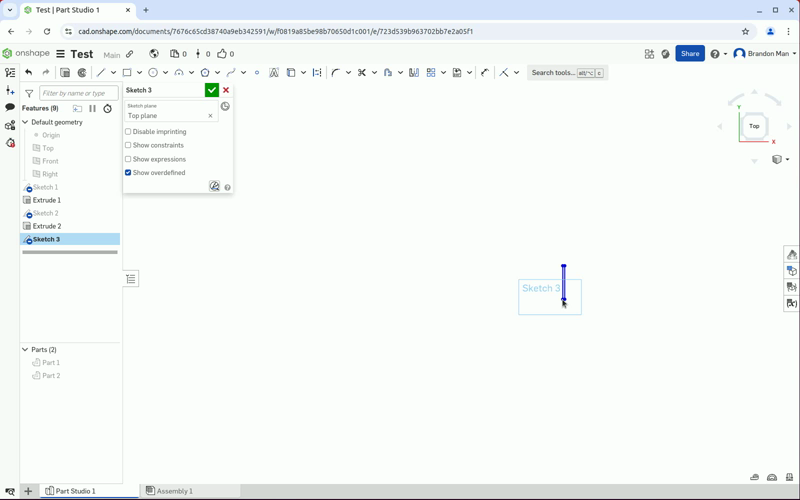
mouse_move(564, 290)
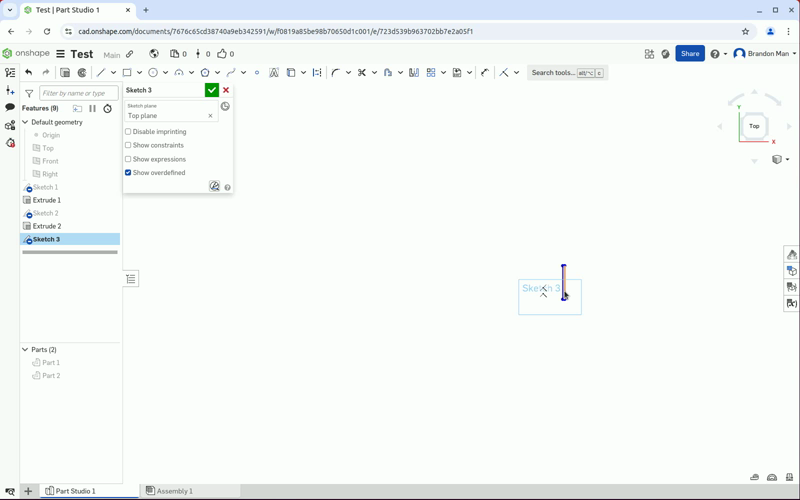
scroll(6)
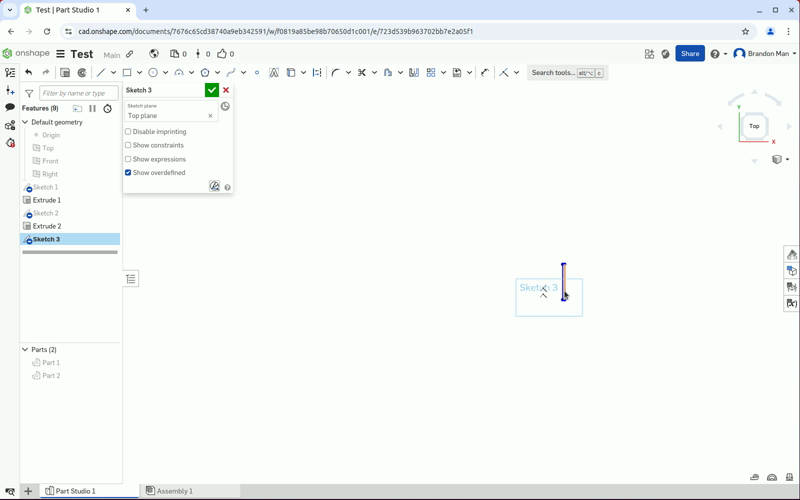
scroll(6)
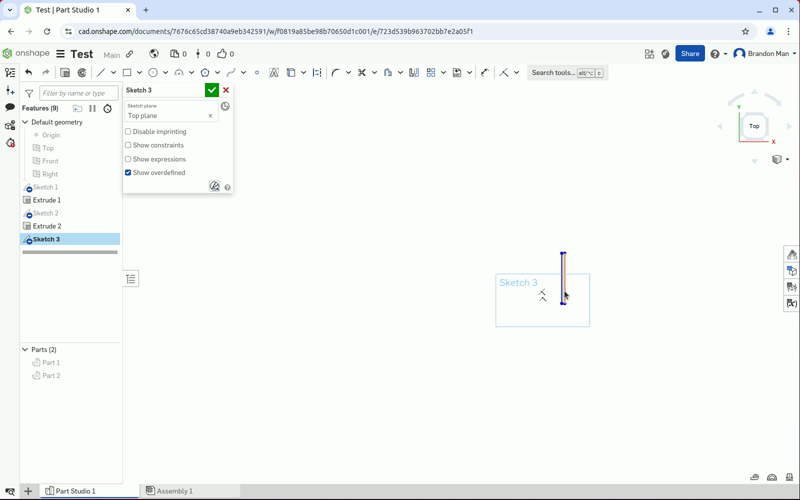
scroll(6)
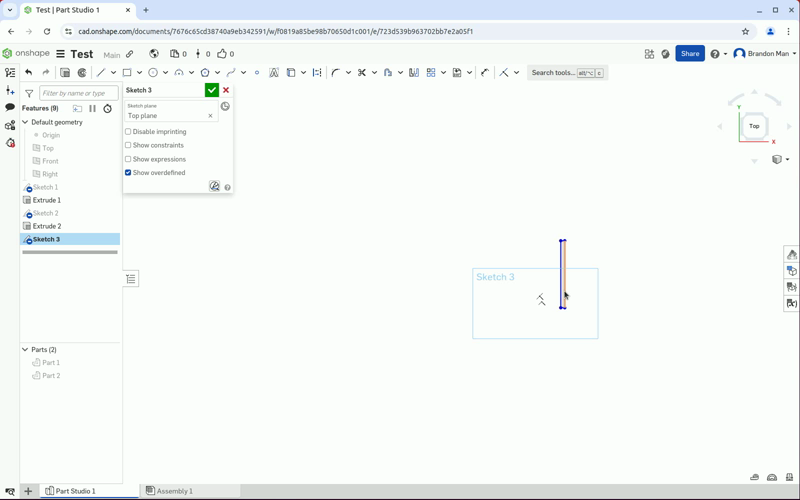
scroll(6)
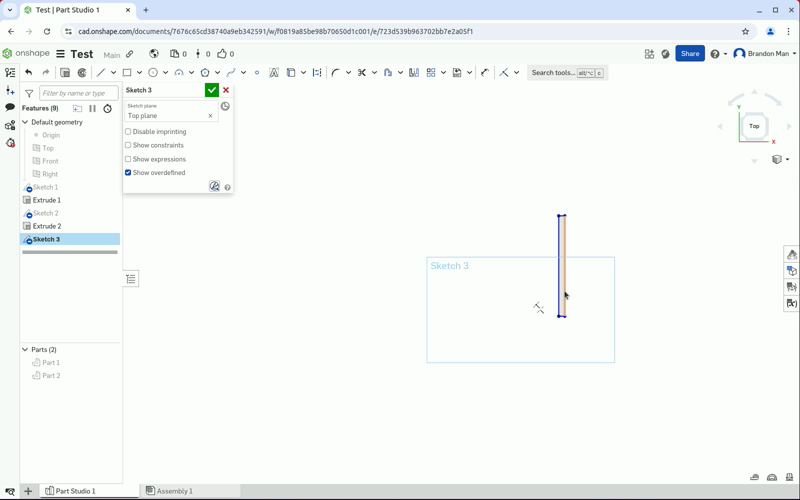
scroll(6)
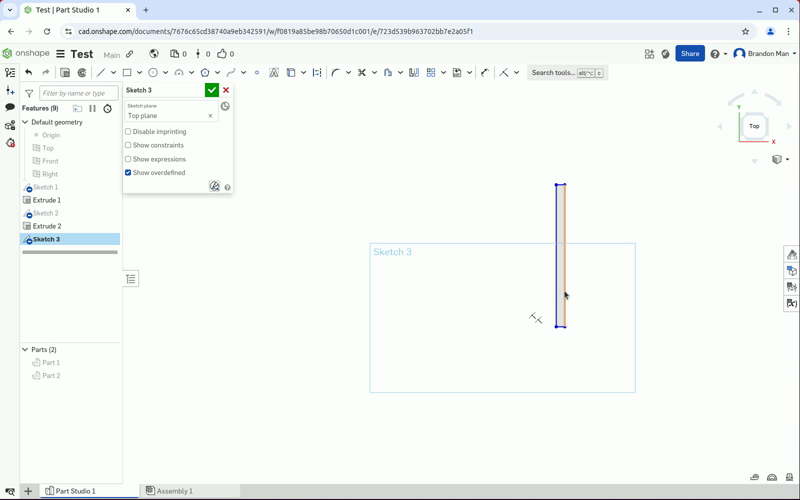
scroll(6)
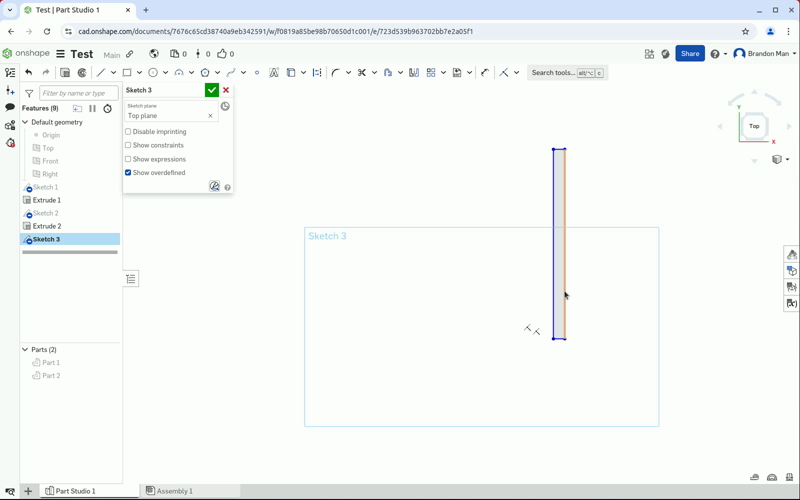
scroll(6)
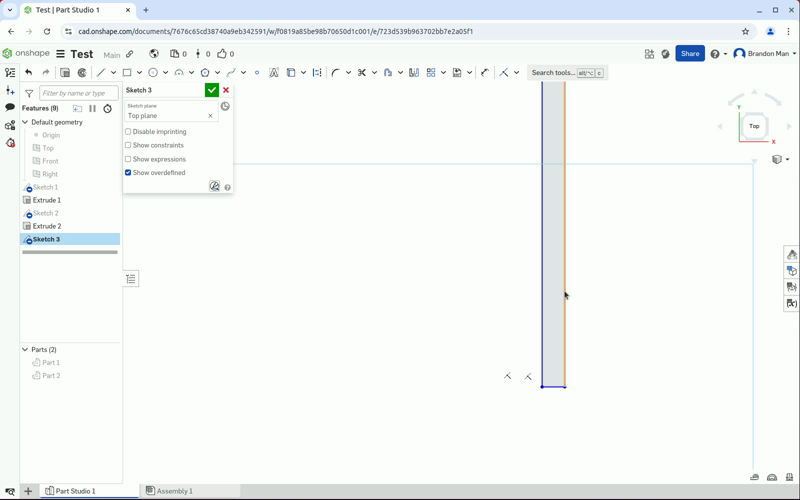
click(564, 290)
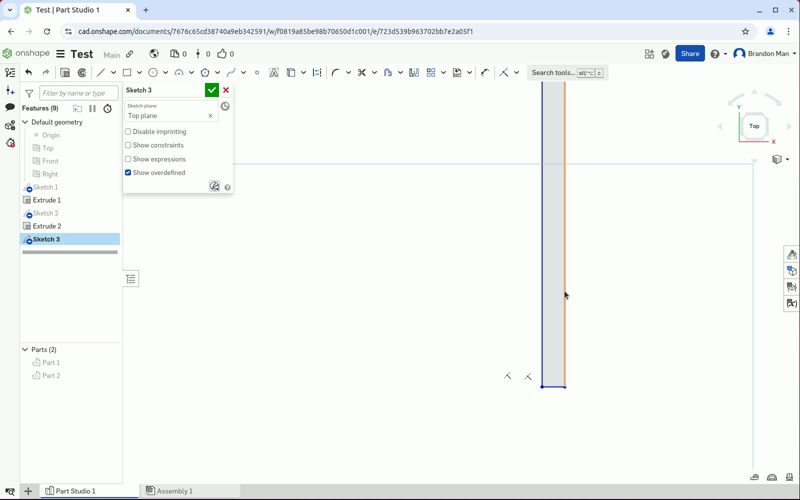
scroll(-6)
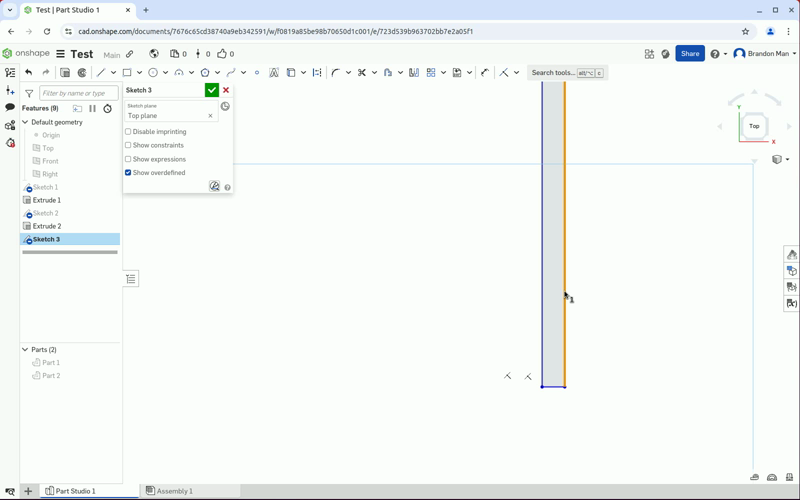
scroll(-6)
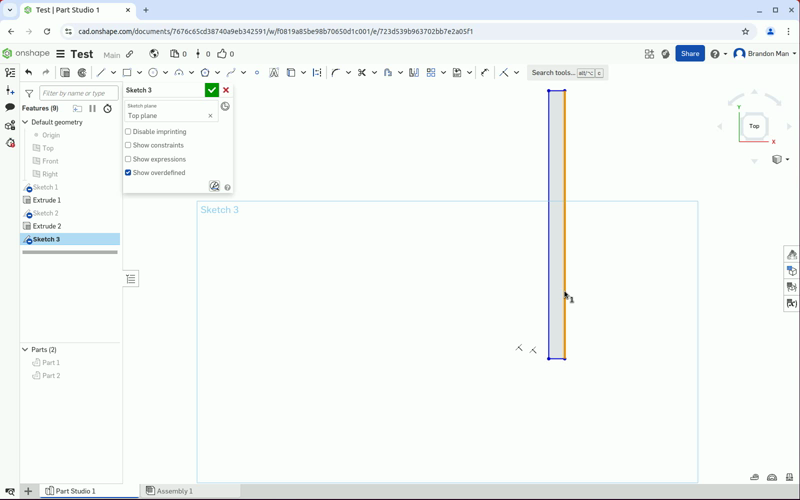
scroll(-6)
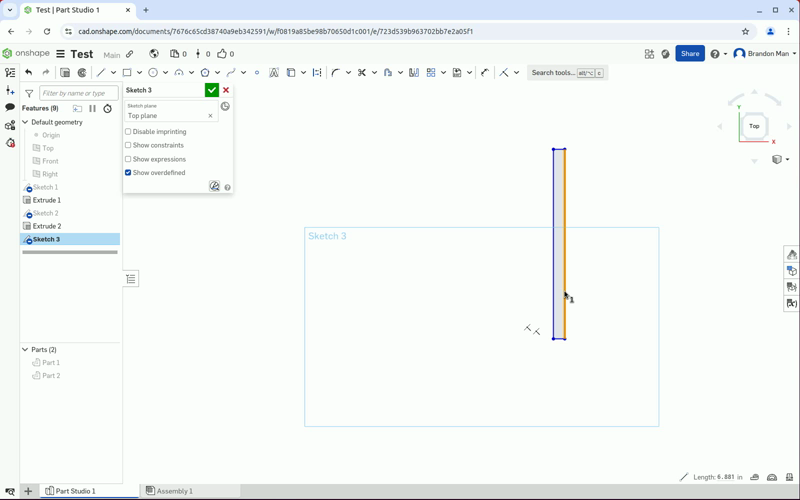
scroll(-6)
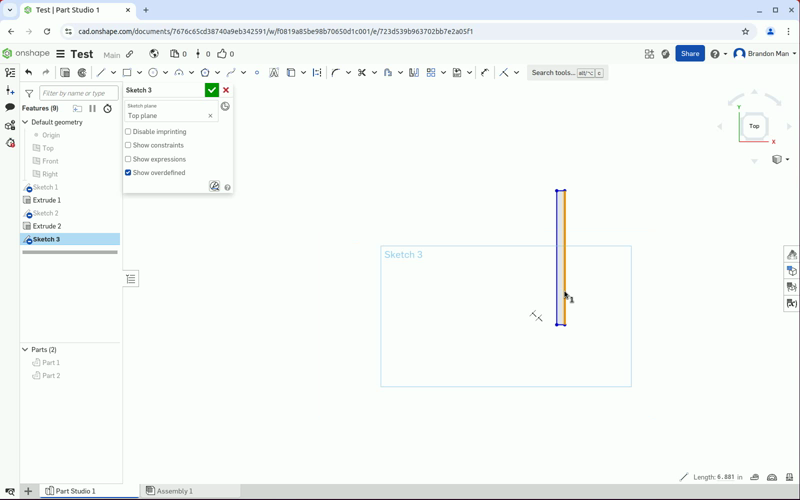
scroll(-6)
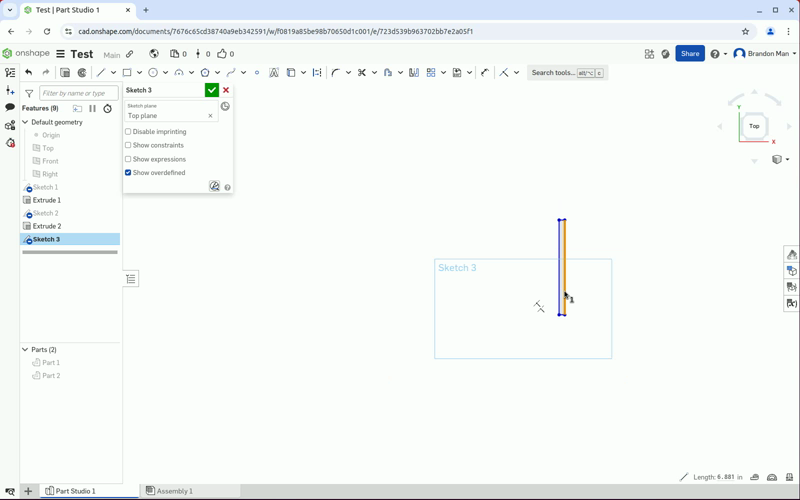
scroll(-6)
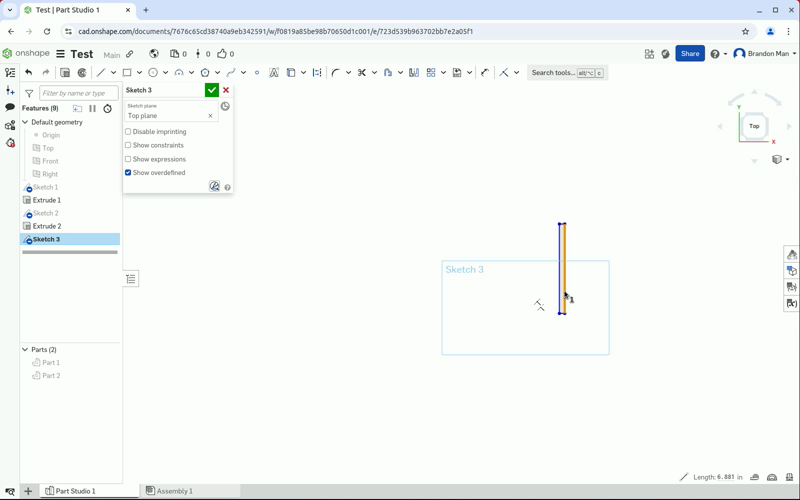
scroll(-6)
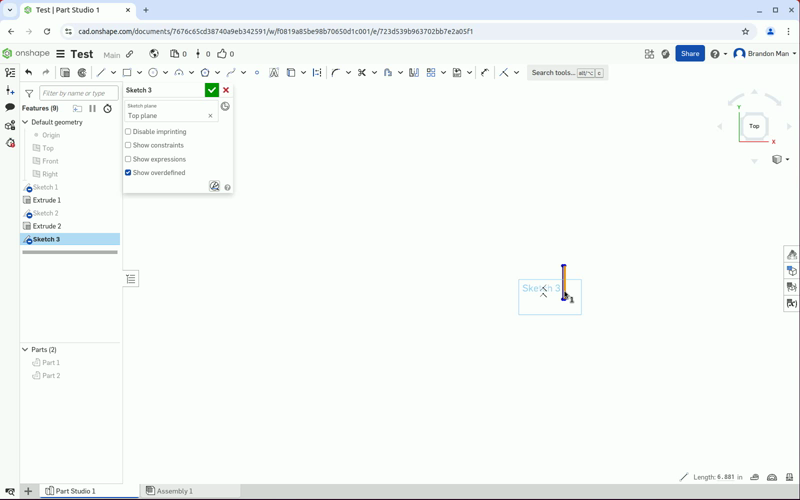
mouse_move(73, 352)
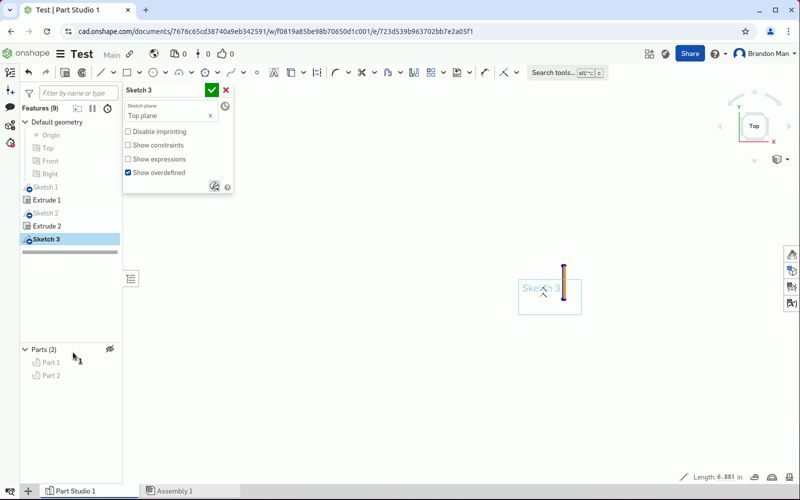
key(shift+y)
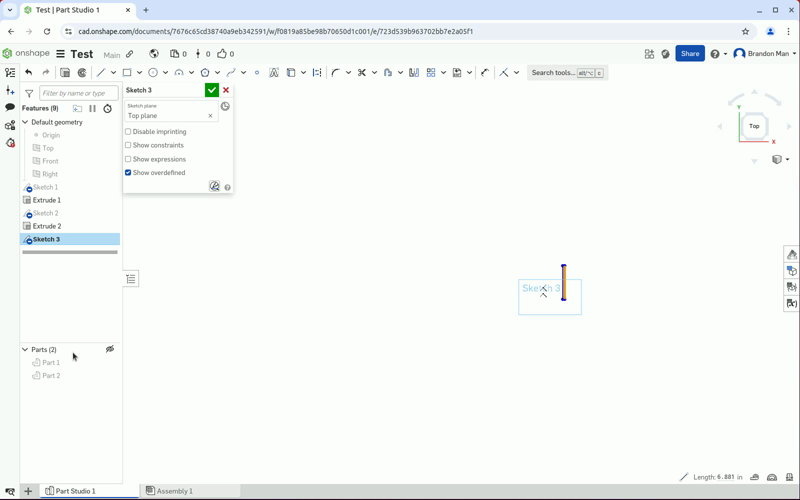
key(shift+e)
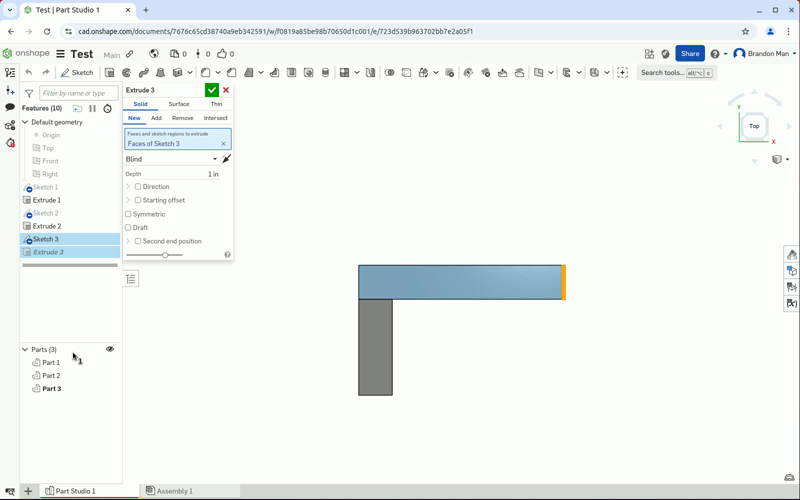
mouse_move(143, 106)
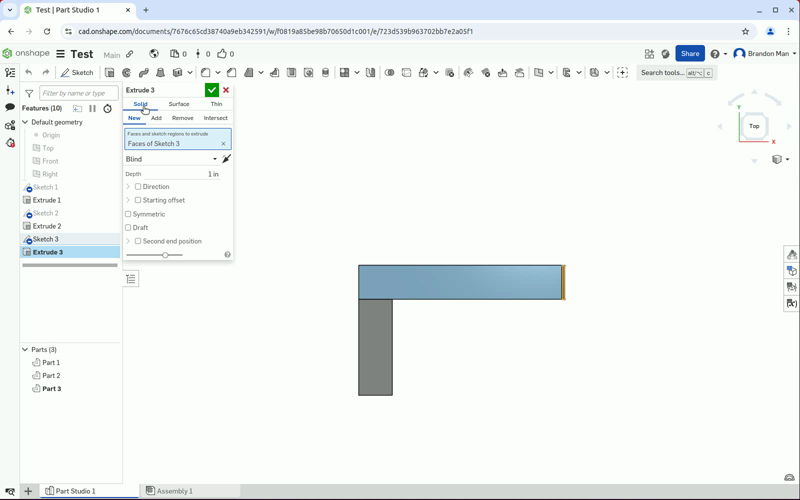
click(143, 106)
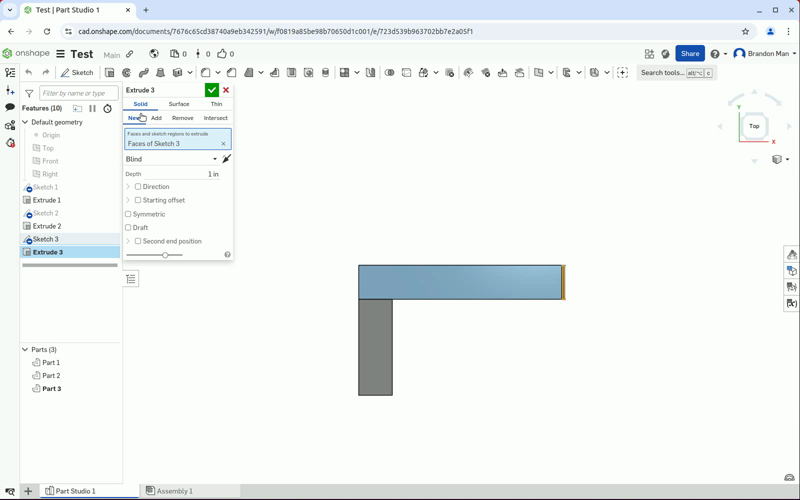
mouse_move(137, 120)
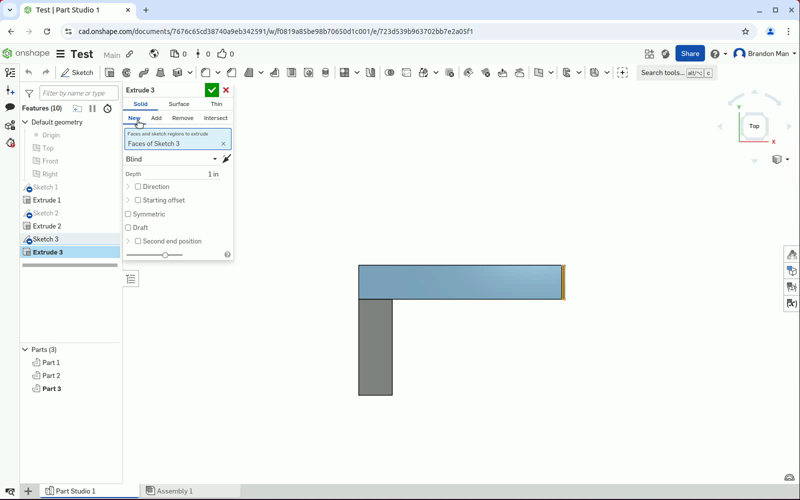
click(137, 120)
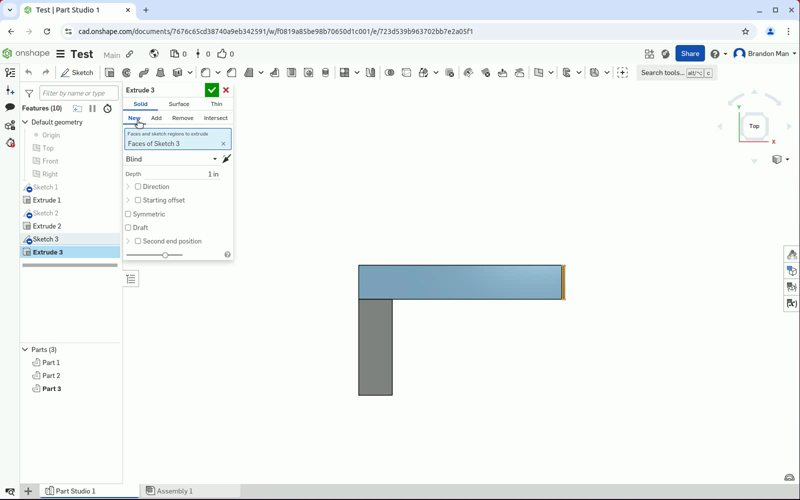
key(tab, 4)
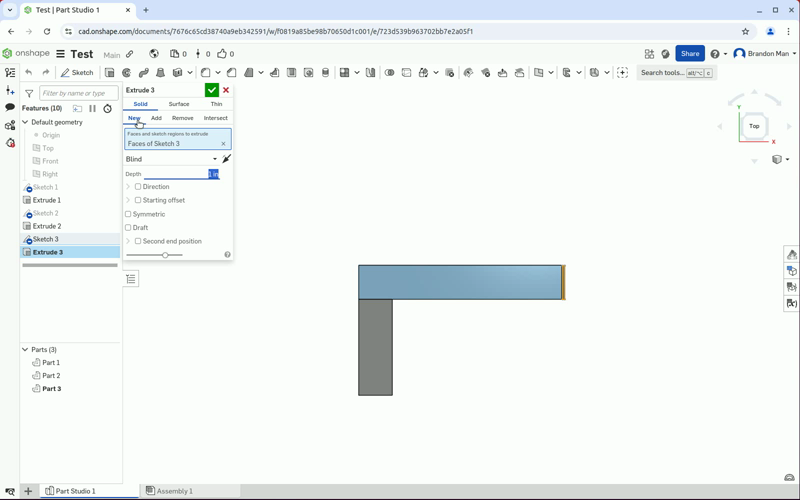
text(0.481)
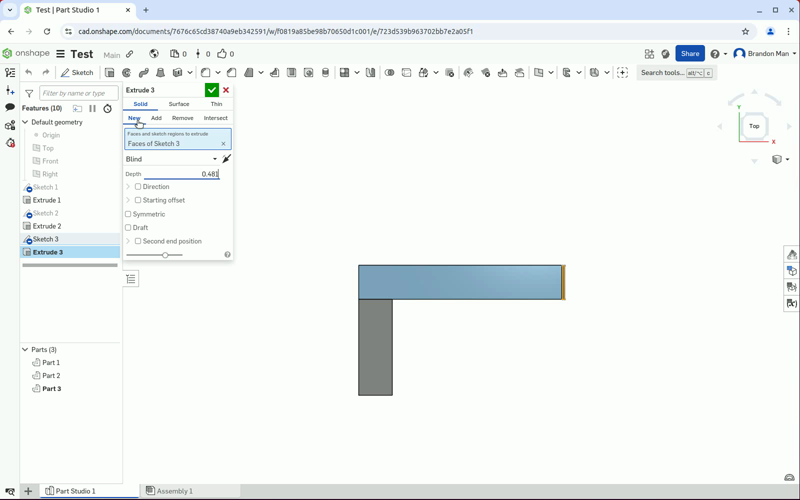
key(enter)
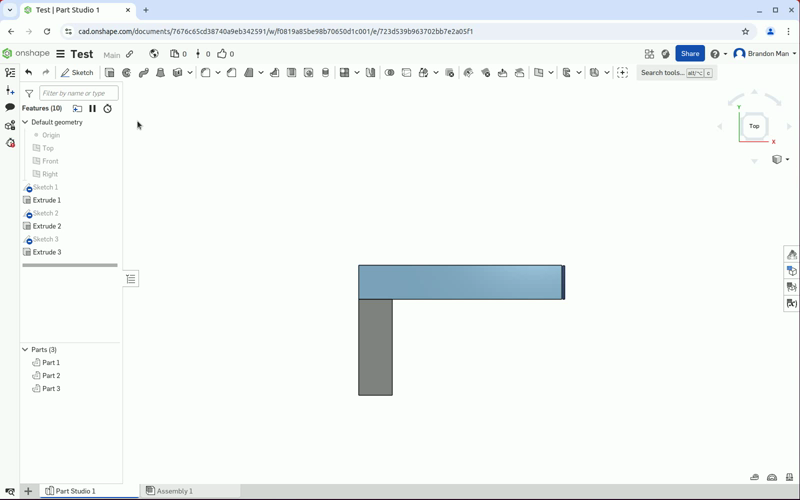
key(shift+h)
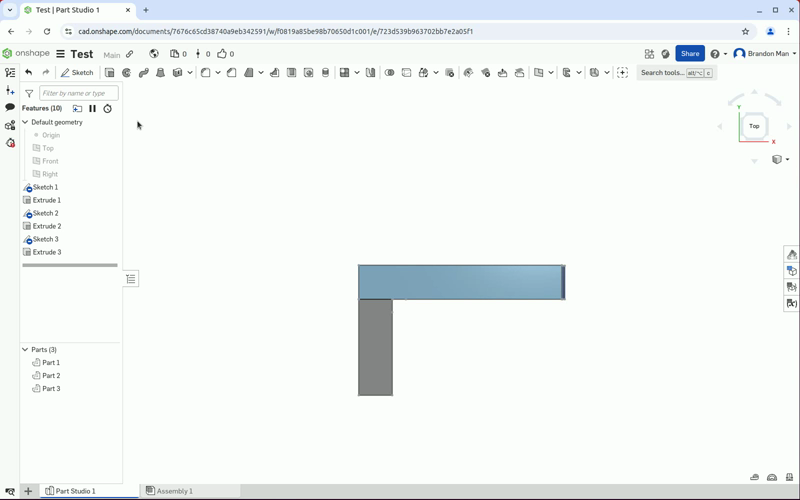
key(shift+h)
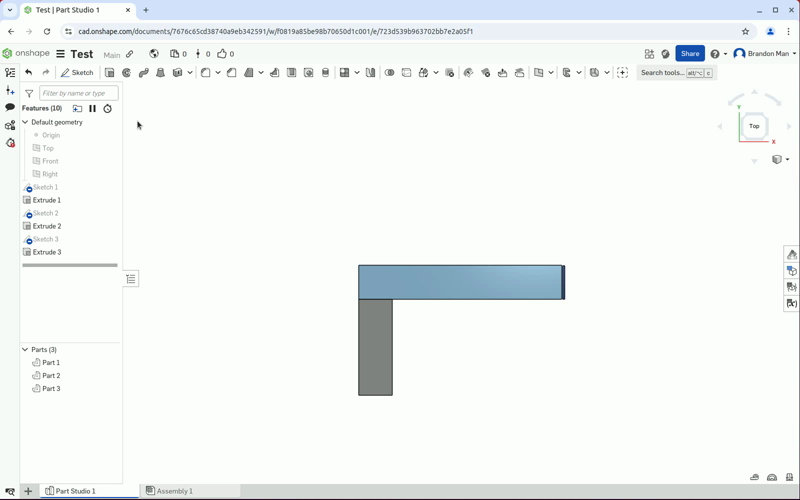
mouse_move(73, 189)
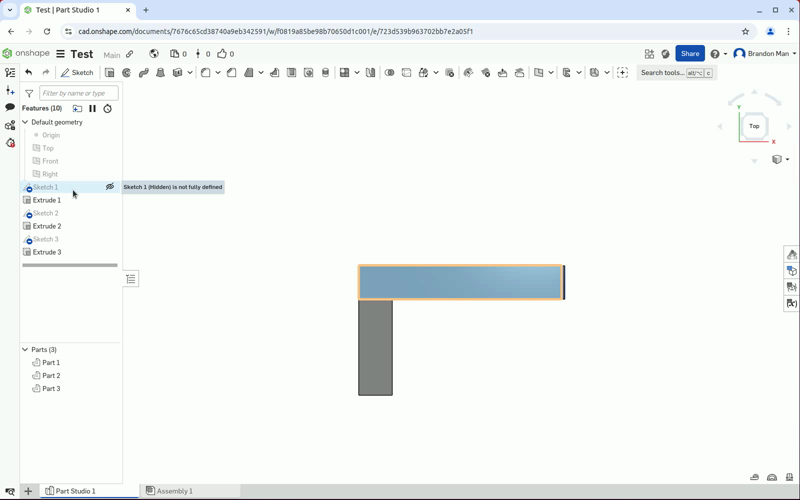
click(73, 189)
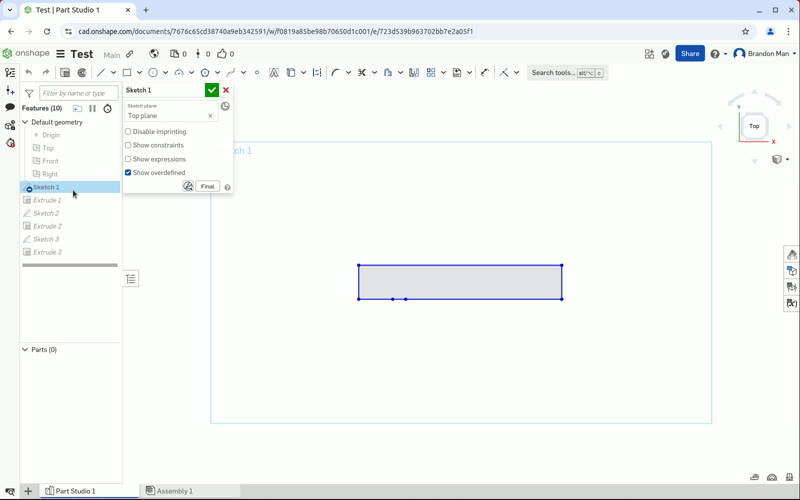
mouse_move(229, 92)
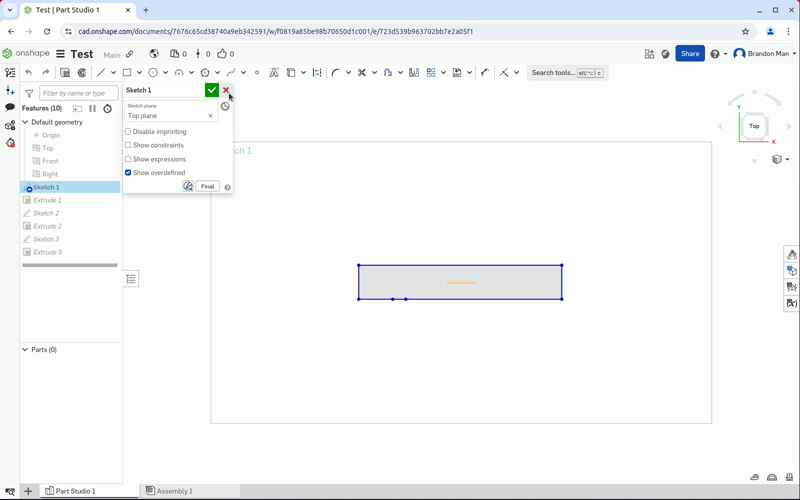
click(229, 92)
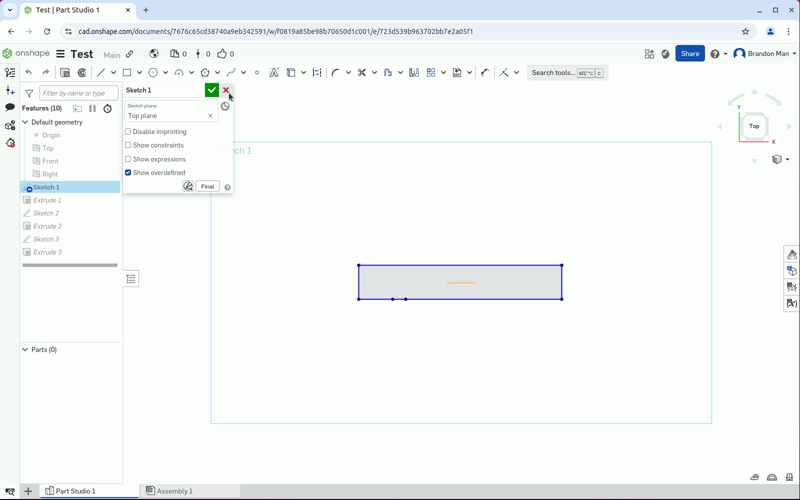
key(shift+s)
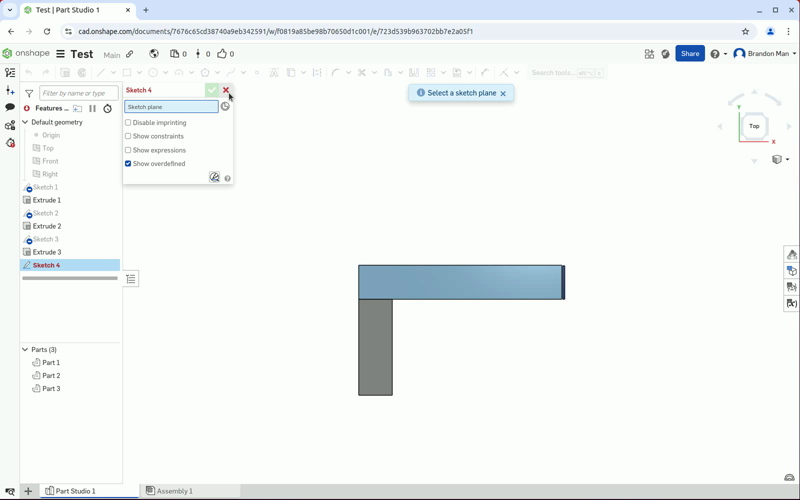
mouse_move(73, 150)
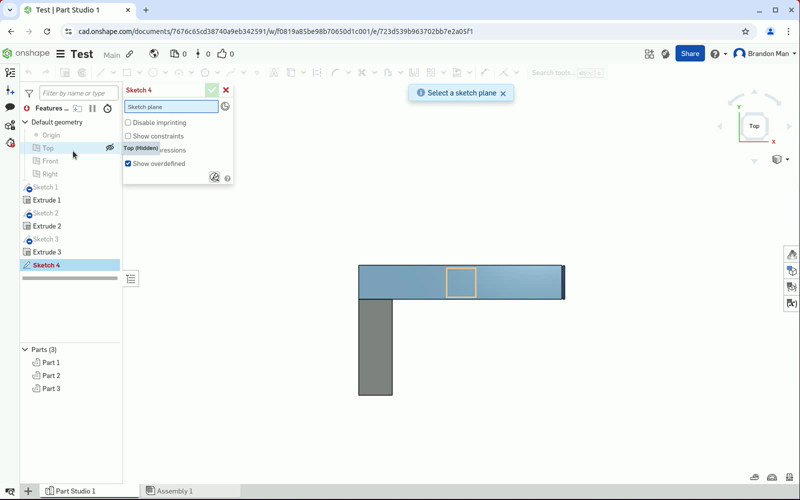
click(73, 150)
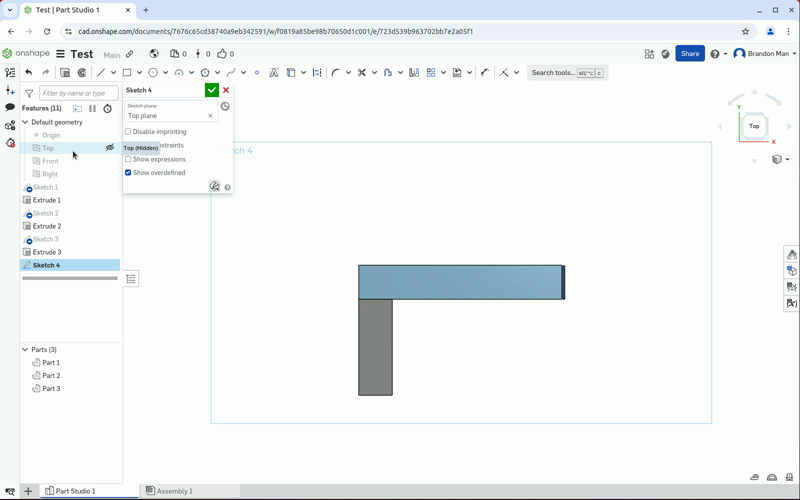
mouse_move(73, 352)
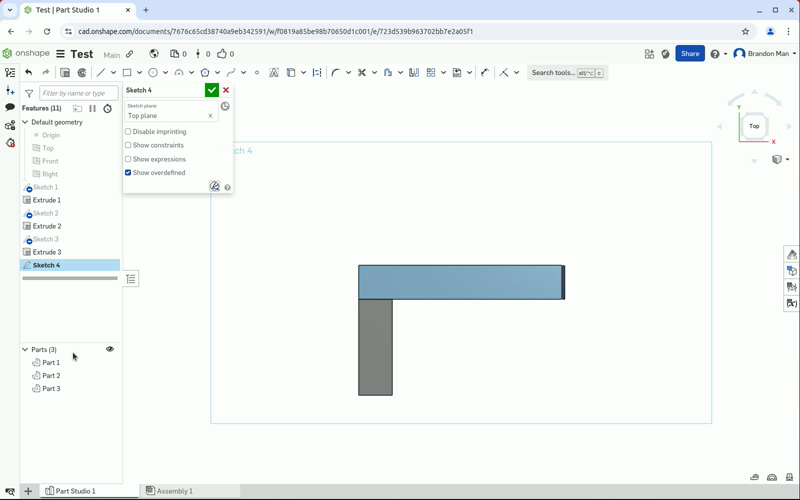
key(y)
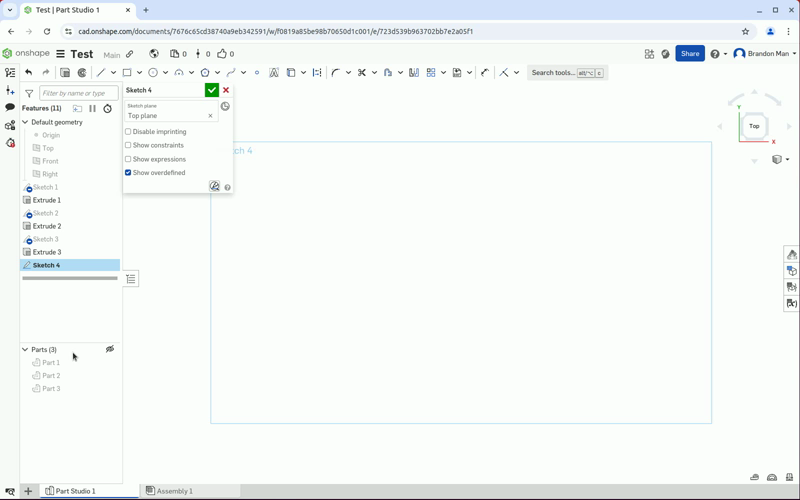
key(l)
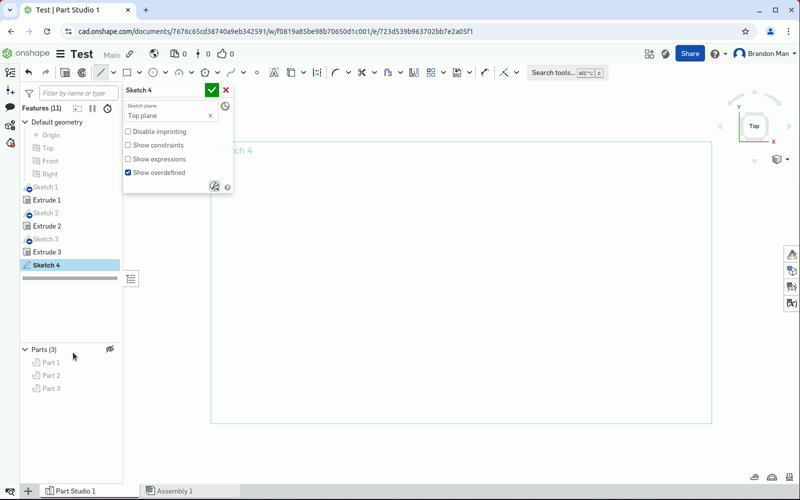
key_down(shift)
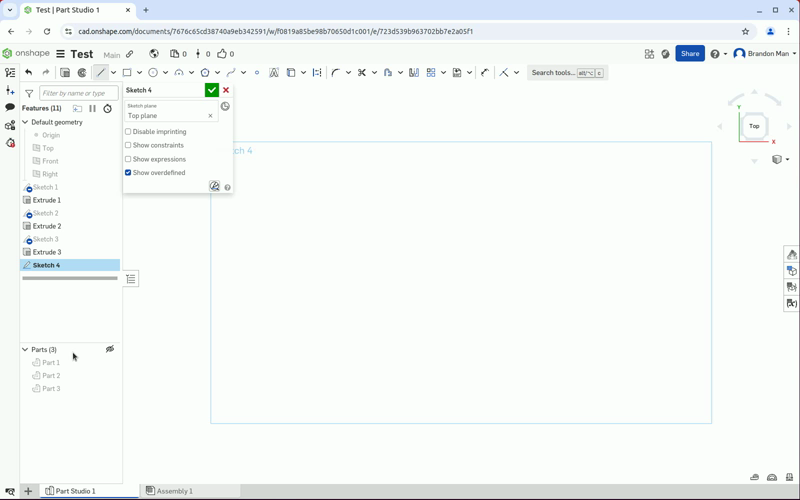
mouse_move(391, 313)
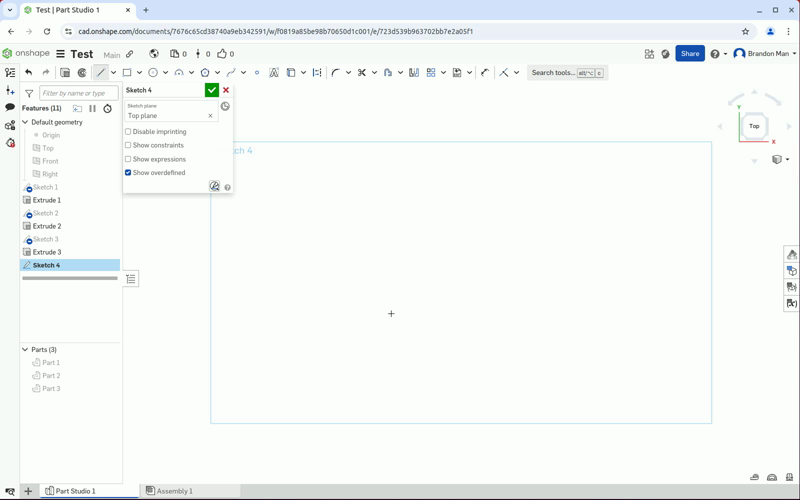
click(391, 313)
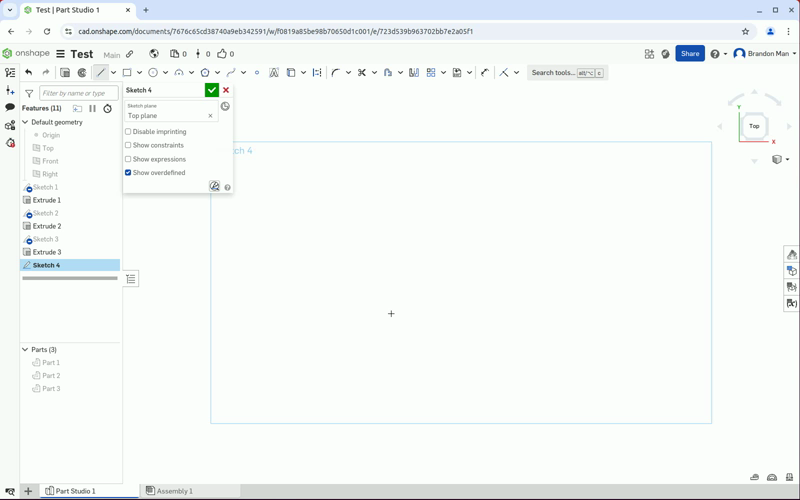
key_up(shift)
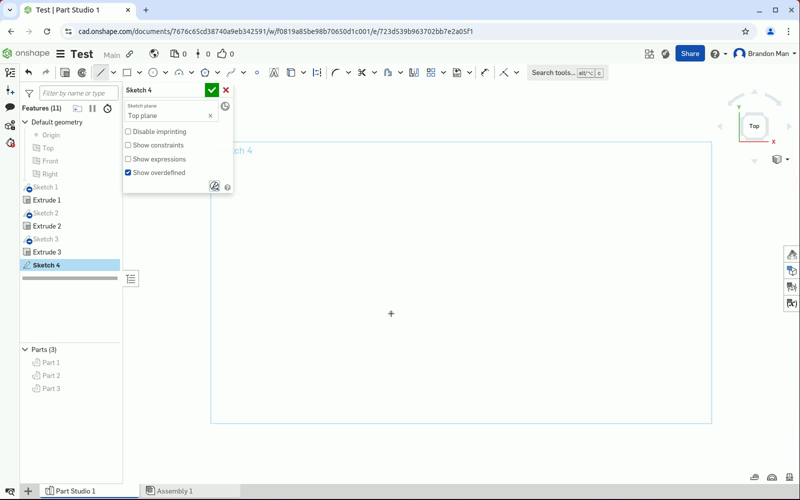
key_down(shift)
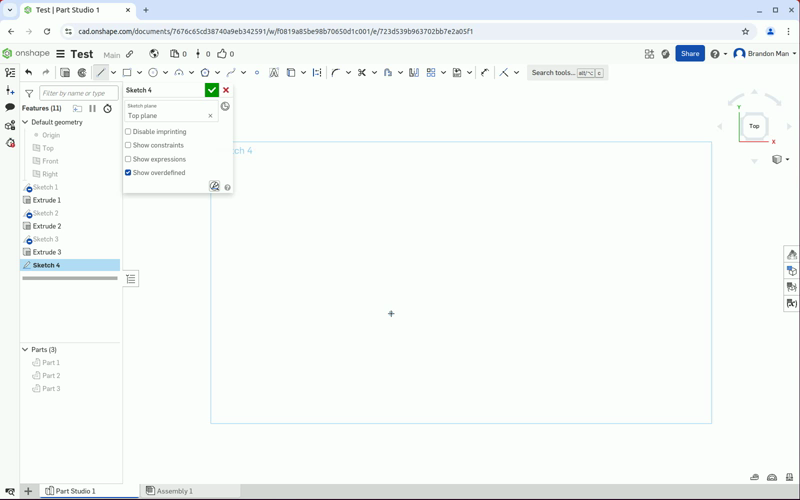
mouse_move(421, 313)
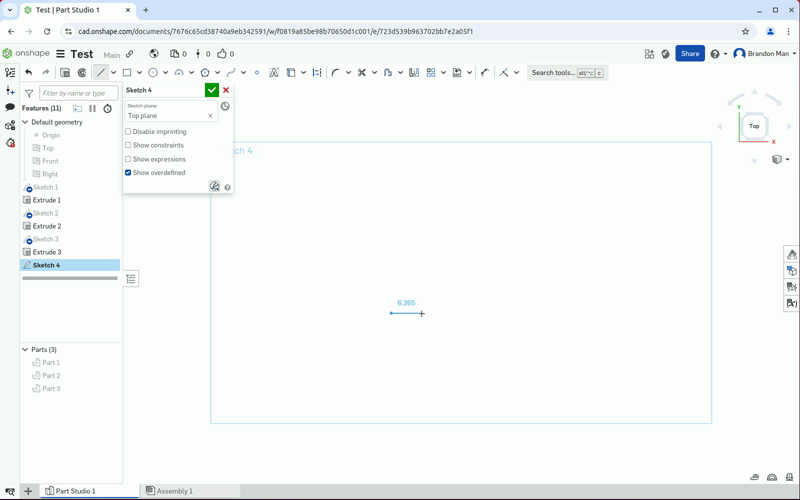
mouse_move(405, 299)
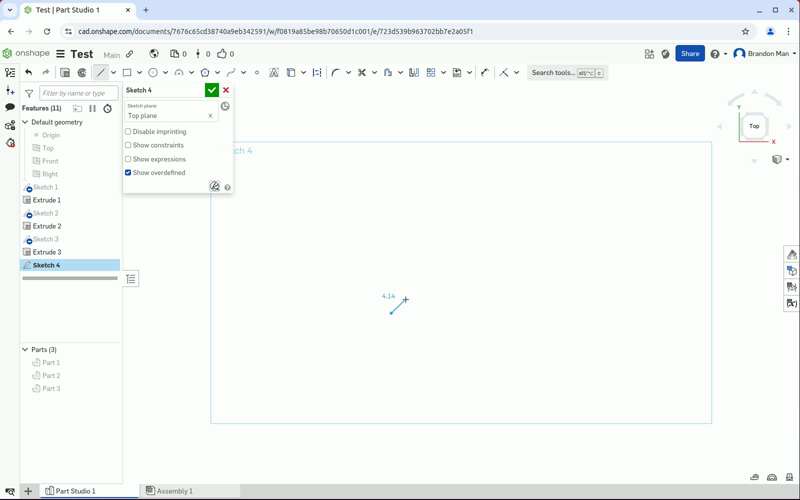
click(405, 299)
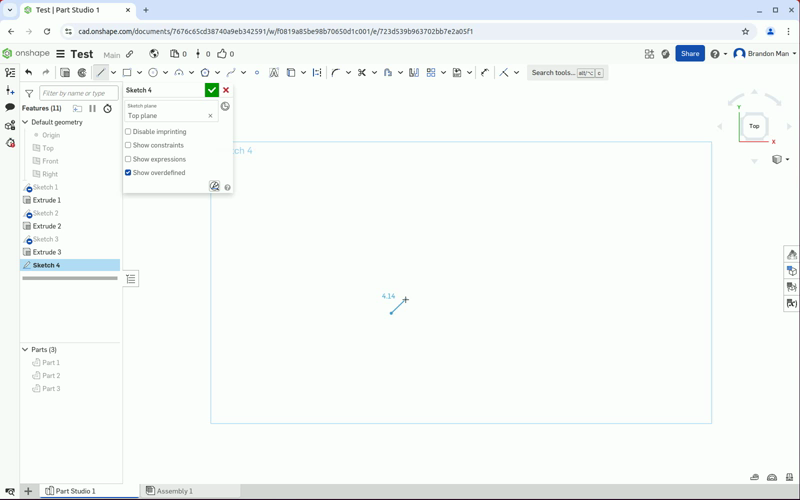
key_up(shift)
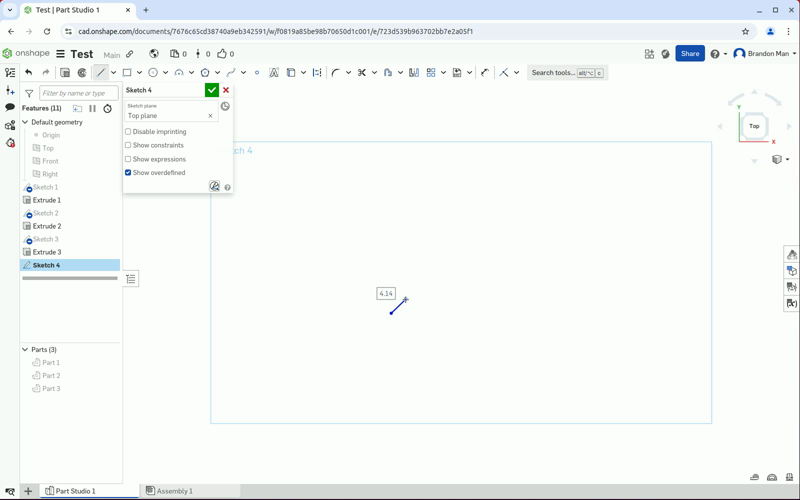
key_down(shift)
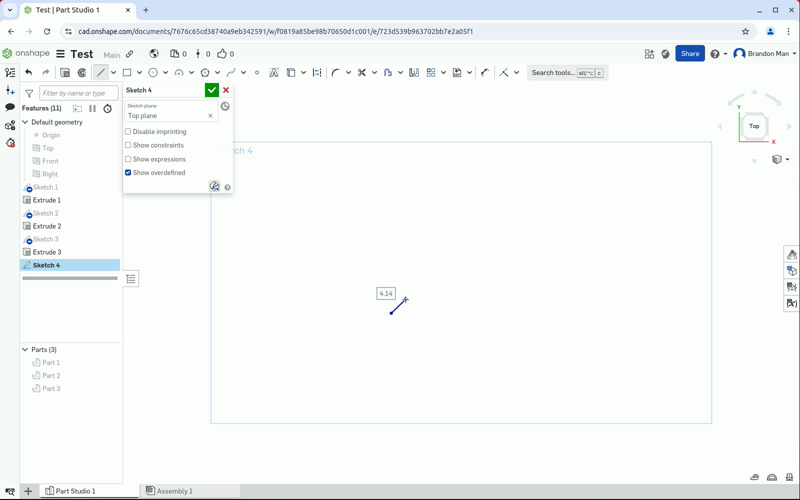
mouse_move(435, 299)
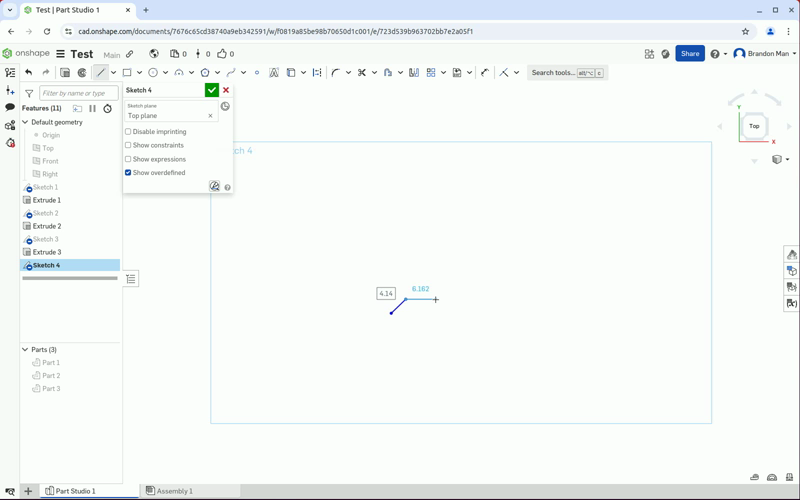
mouse_move(391, 299)
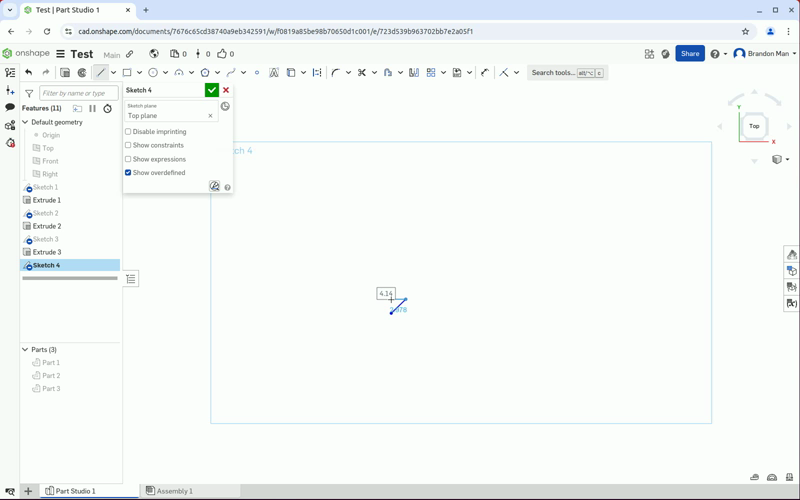
click(391, 299)
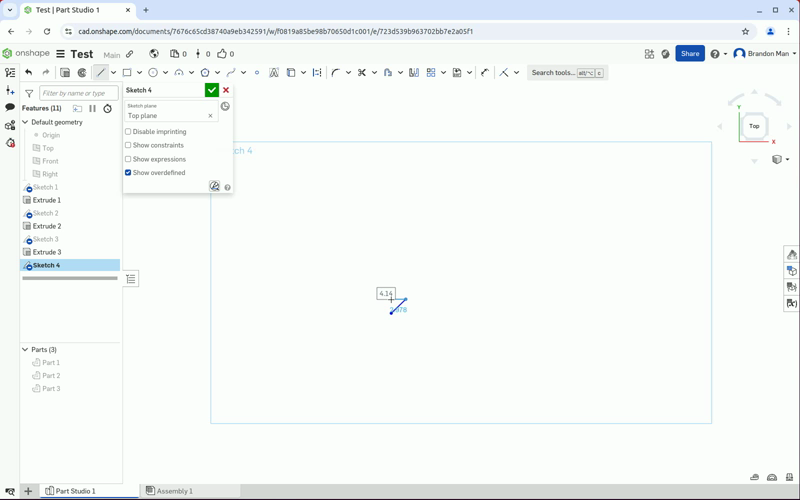
key_up(shift)
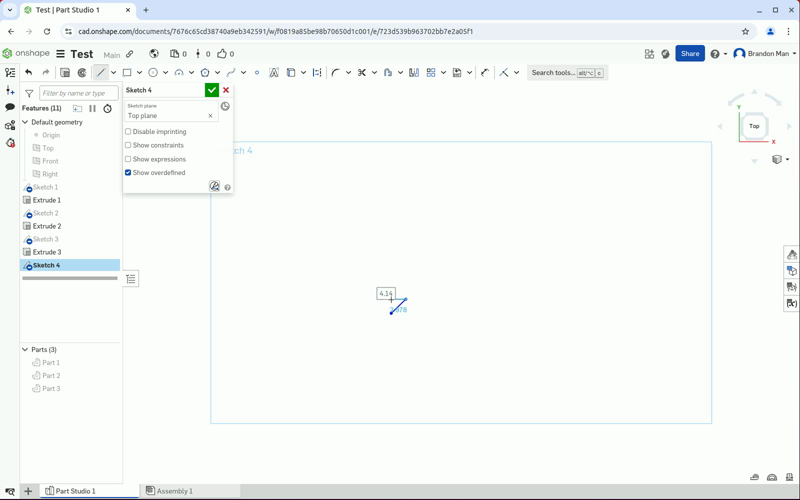
mouse_move(421, 299)
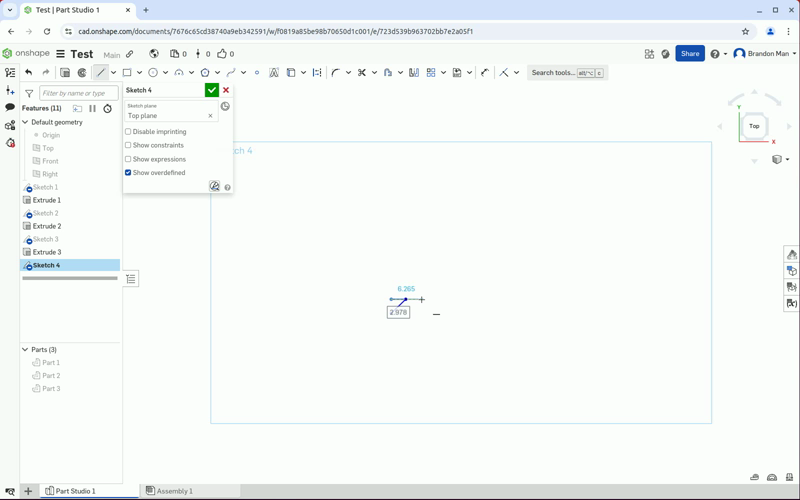
key_down(shift)
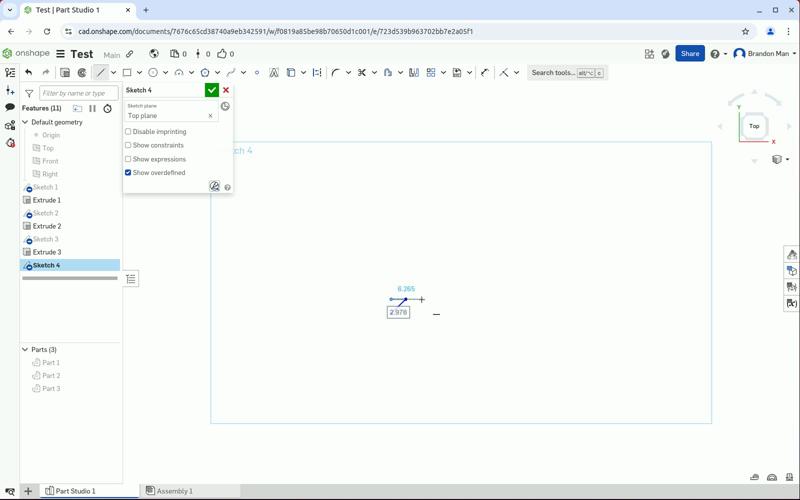
mouse_move(391, 313)
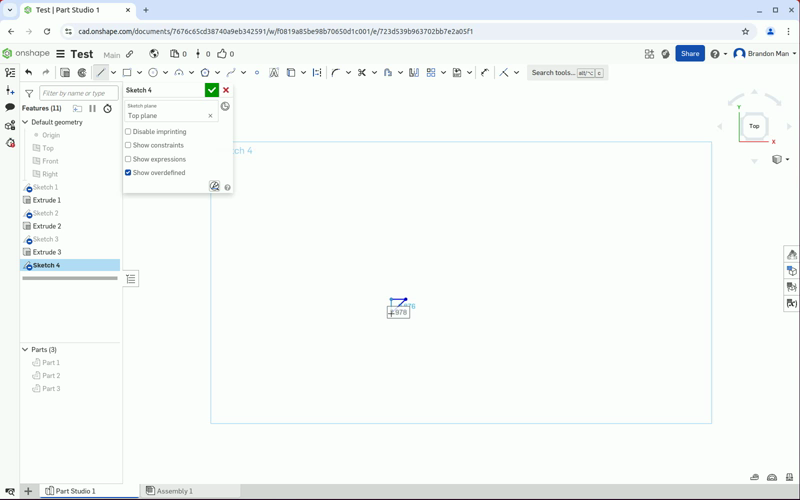
key_up(shift)
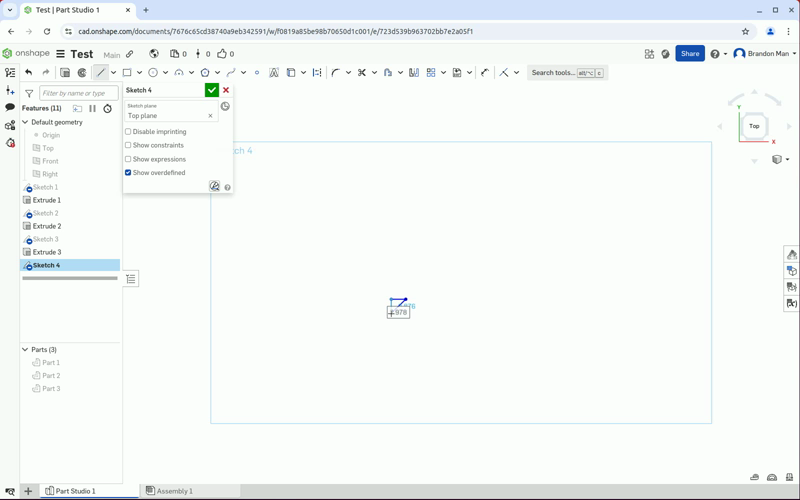
click(391, 313)
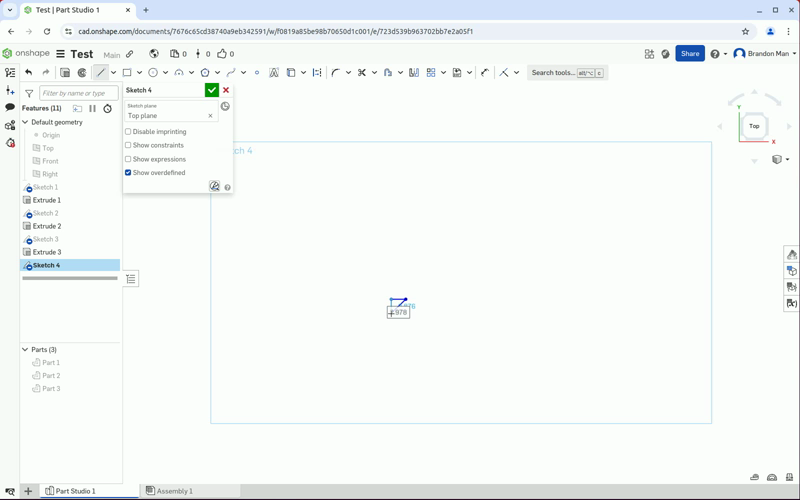
key(esc)
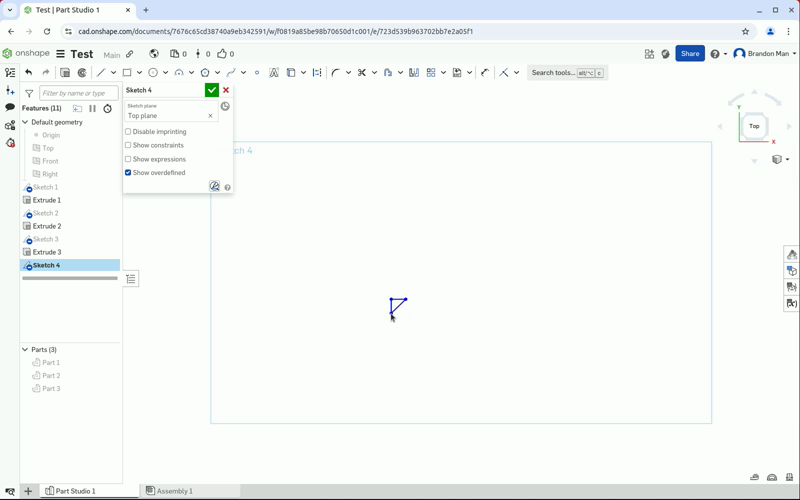
mouse_move(398, 300)
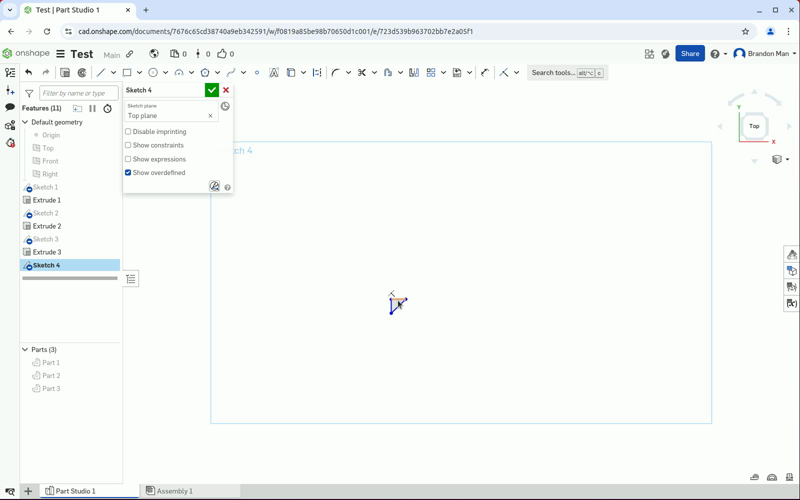
scroll(6)
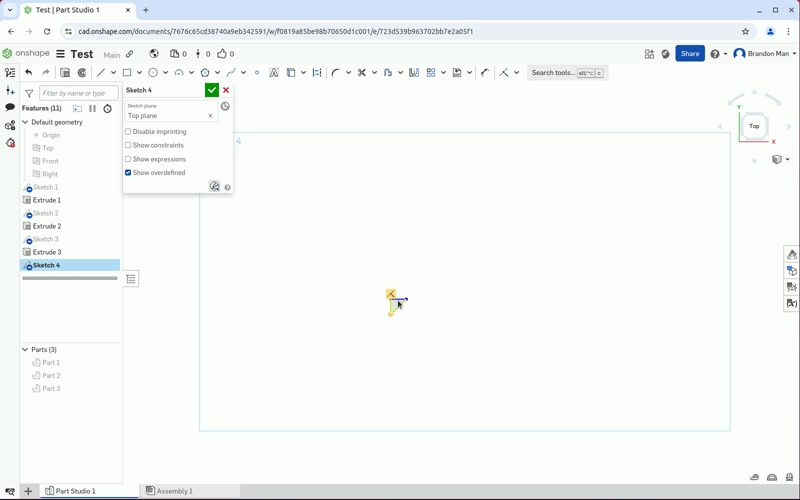
scroll(6)
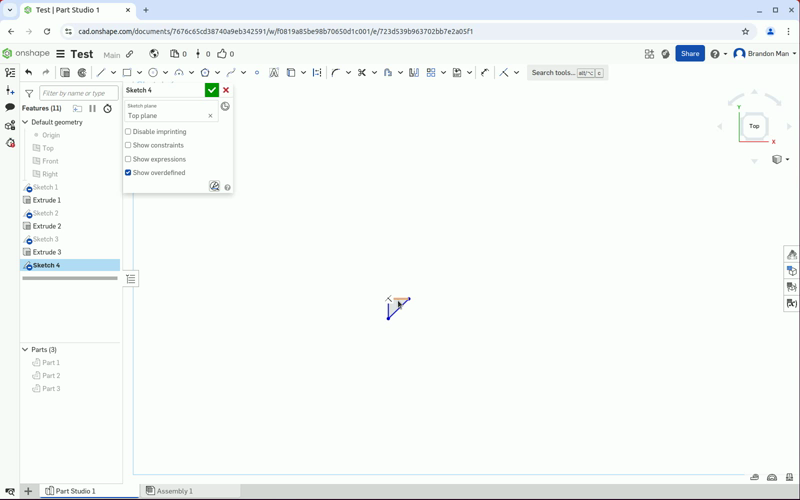
scroll(6)
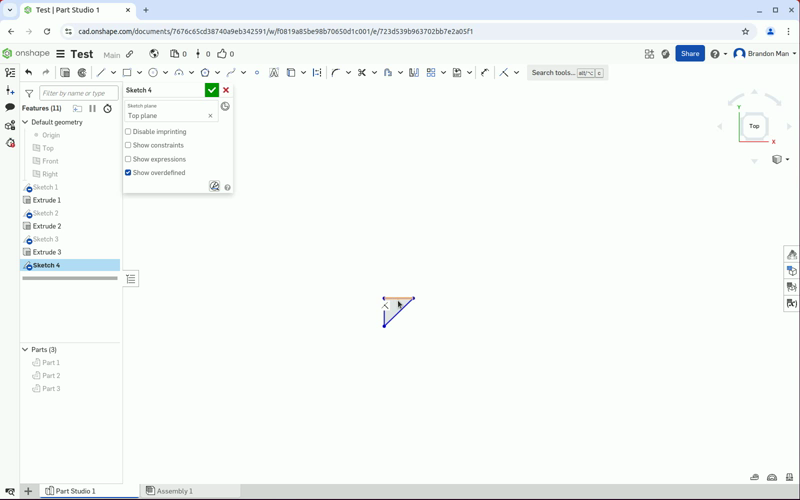
scroll(6)
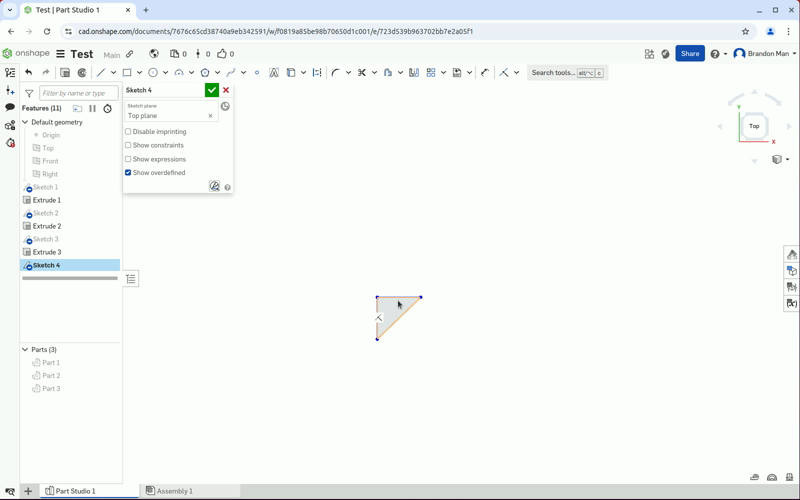
scroll(6)
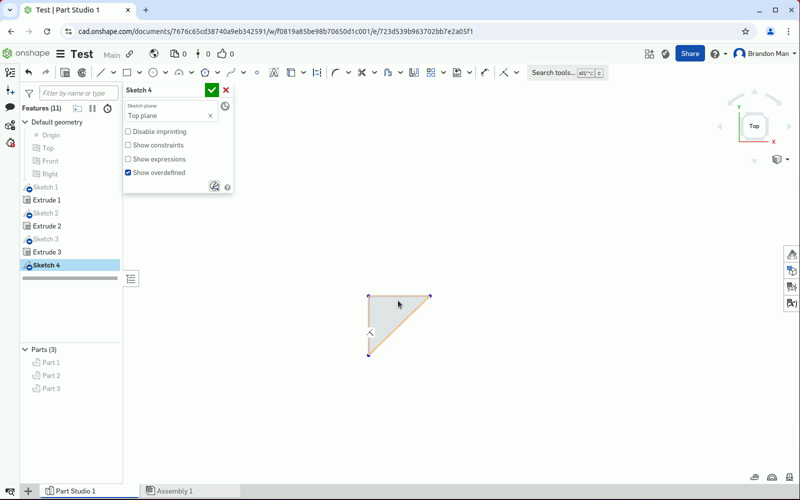
scroll(6)
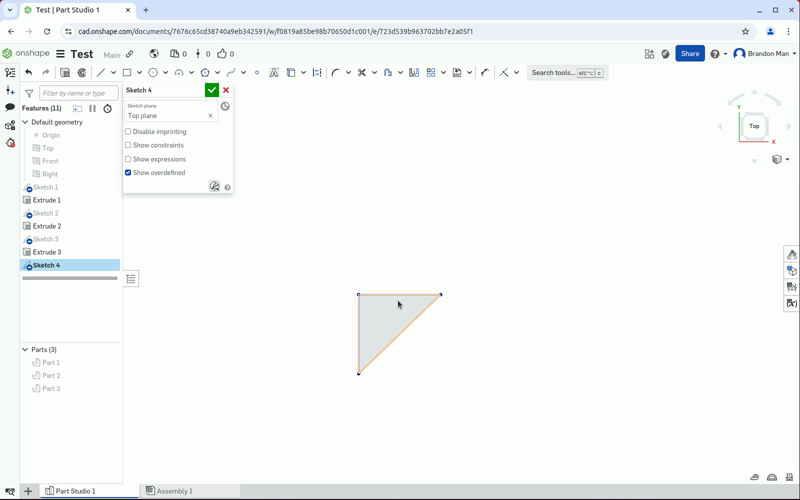
scroll(6)
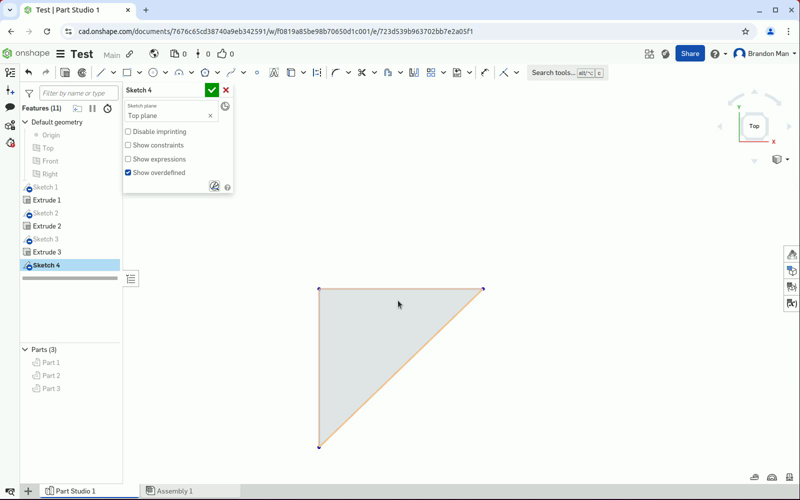
click(398, 300)
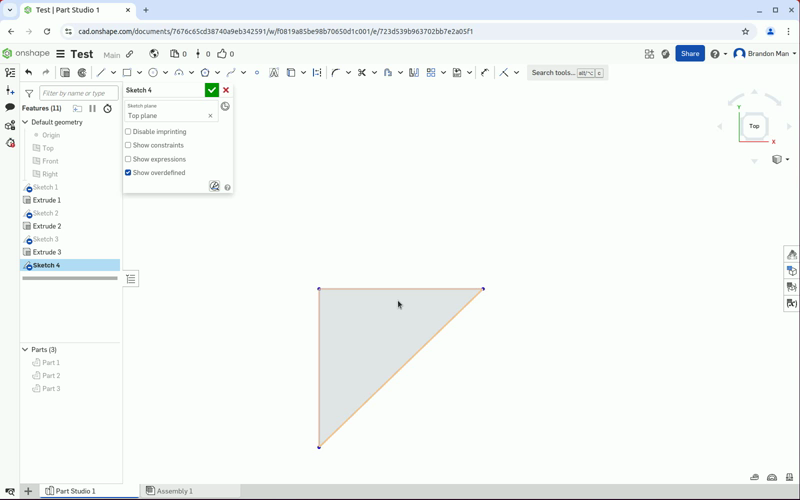
scroll(-6)
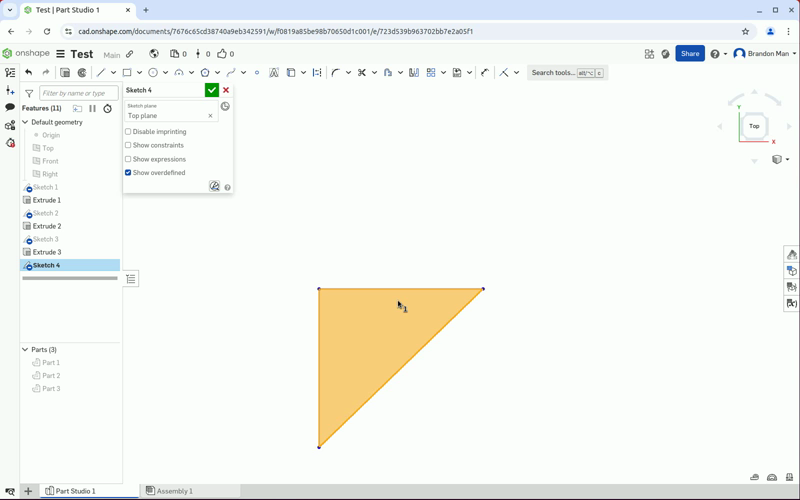
scroll(-6)
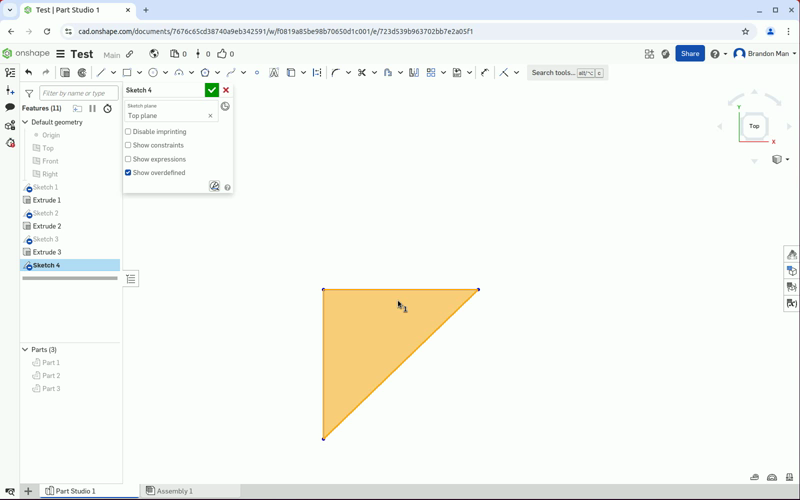
scroll(-6)
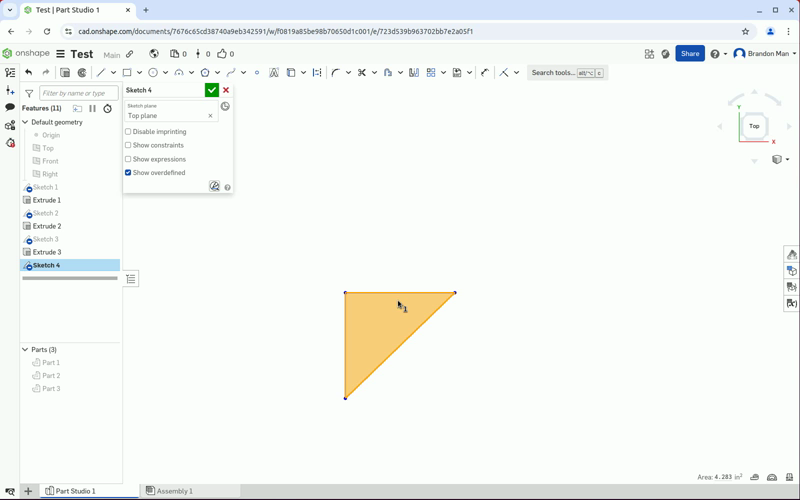
scroll(-6)
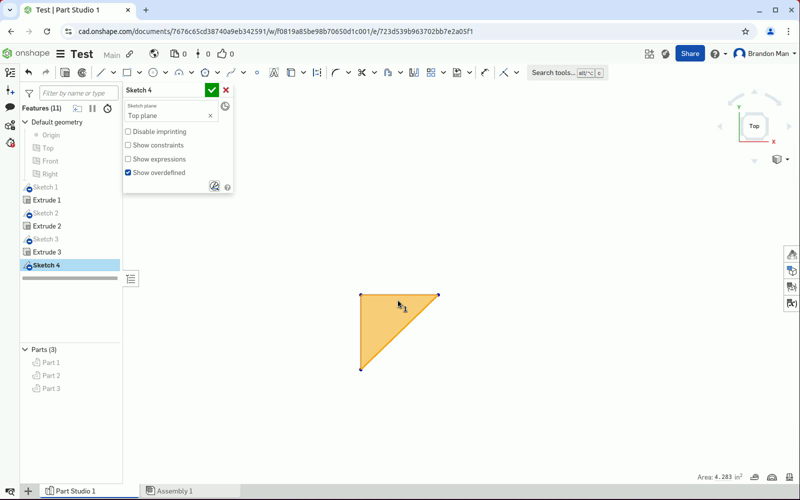
scroll(-6)
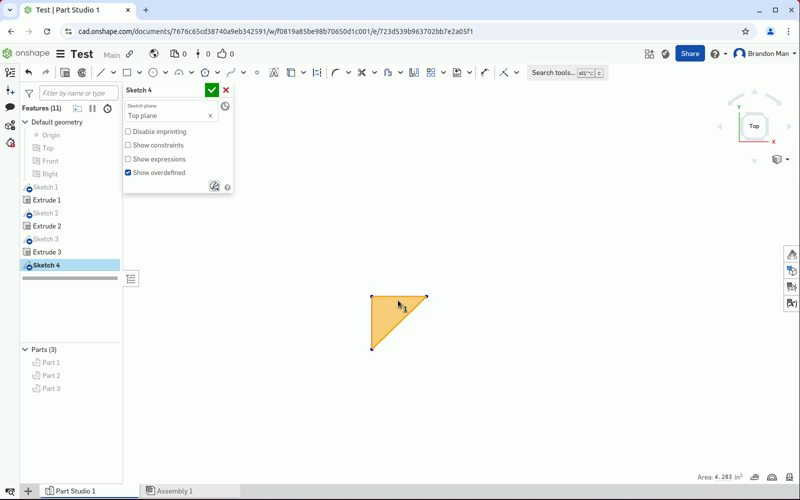
scroll(-6)
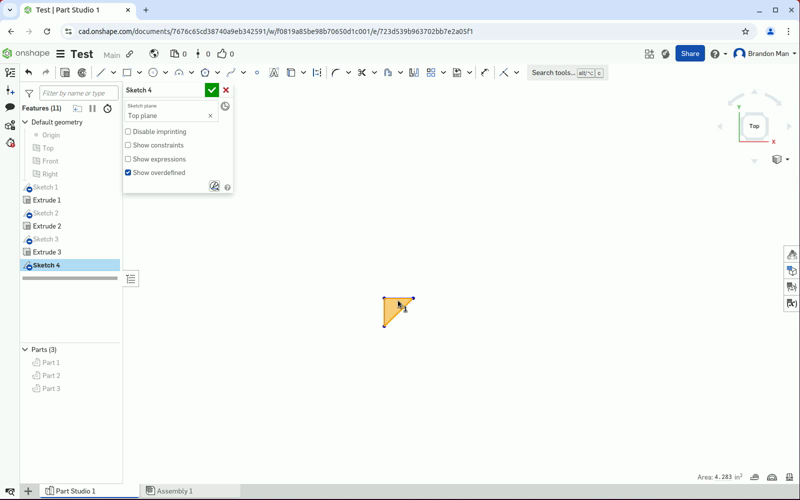
scroll(-6)
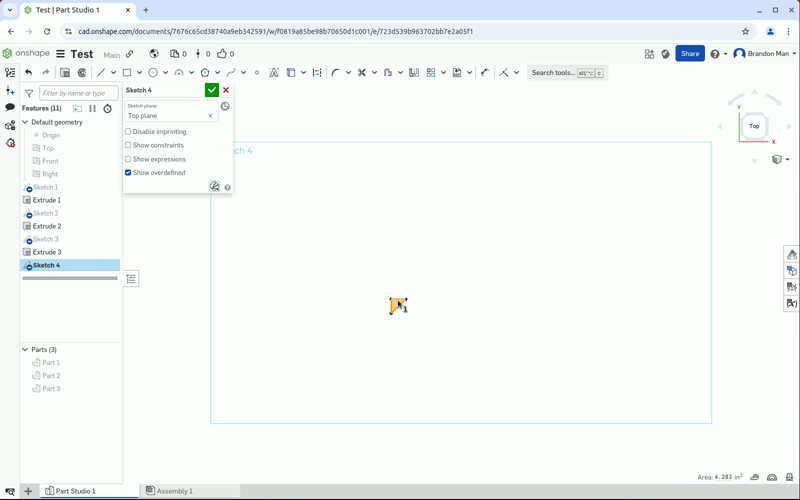
mouse_move(73, 352)
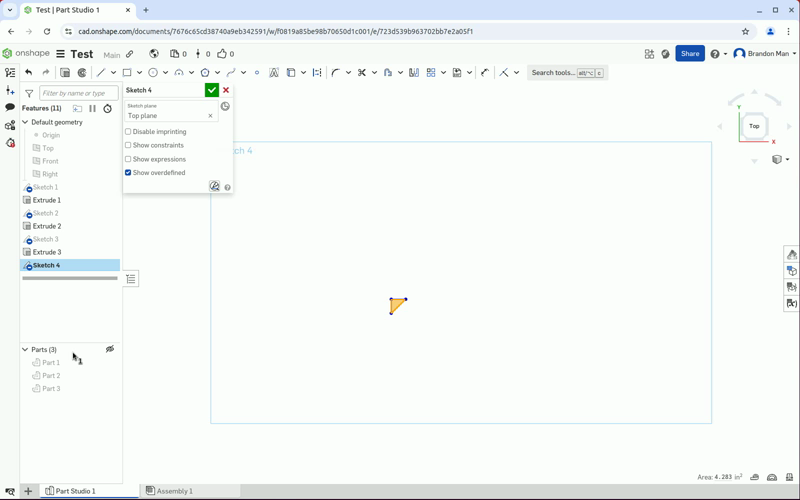
key(shift+y)
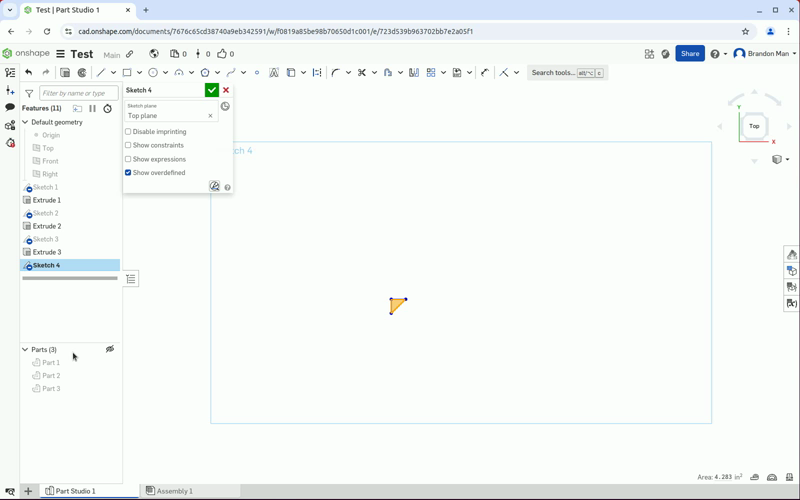
key(shift+e)
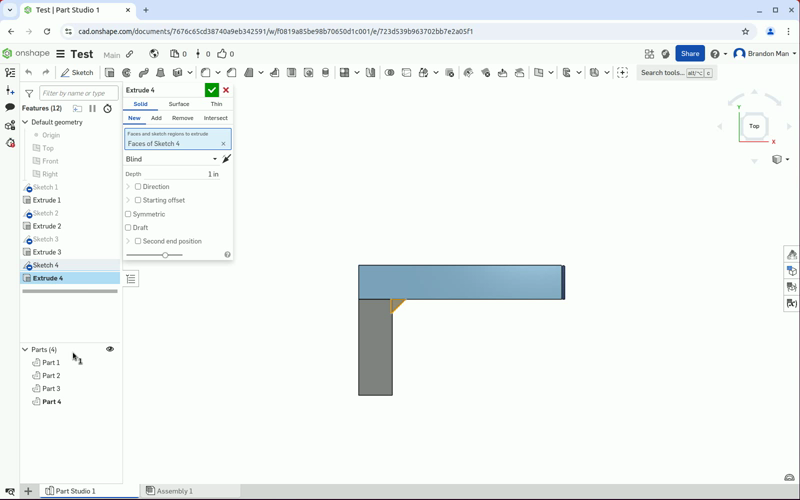
mouse_move(143, 106)
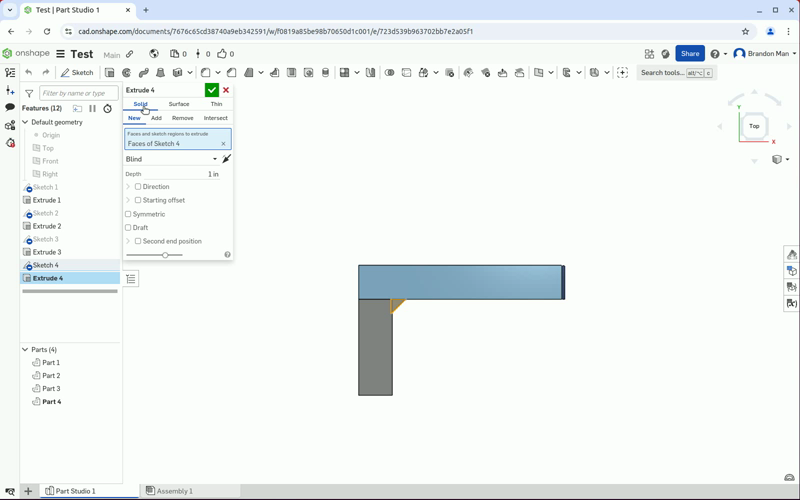
click(143, 106)
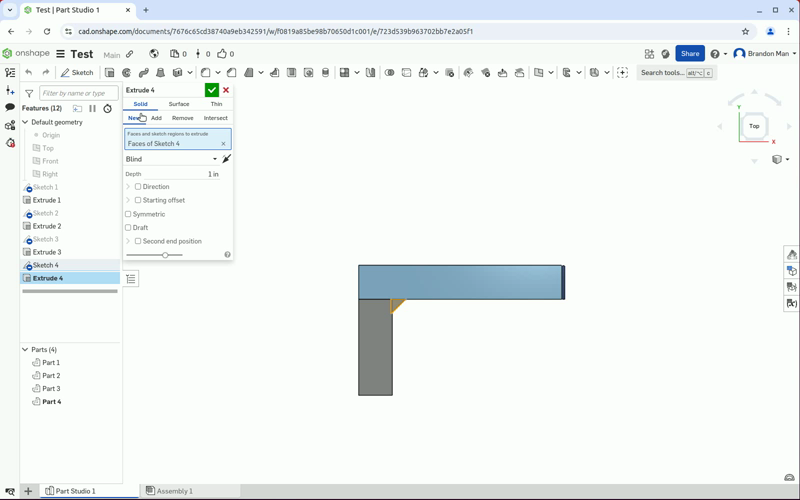
mouse_move(137, 120)
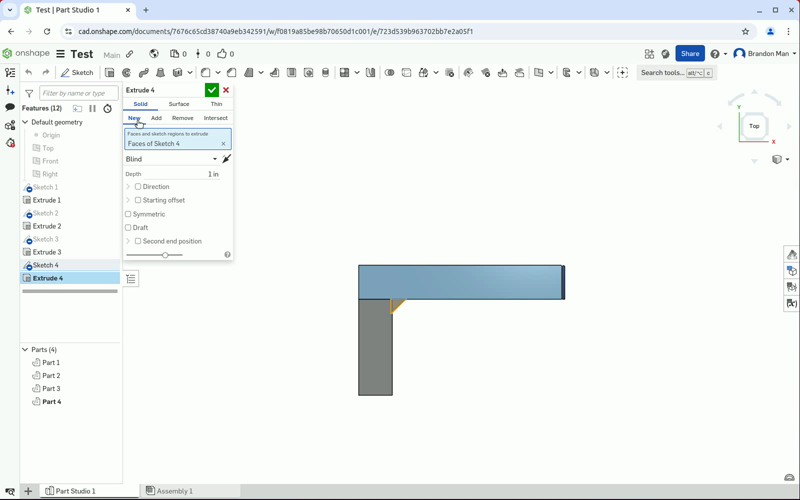
click(137, 120)
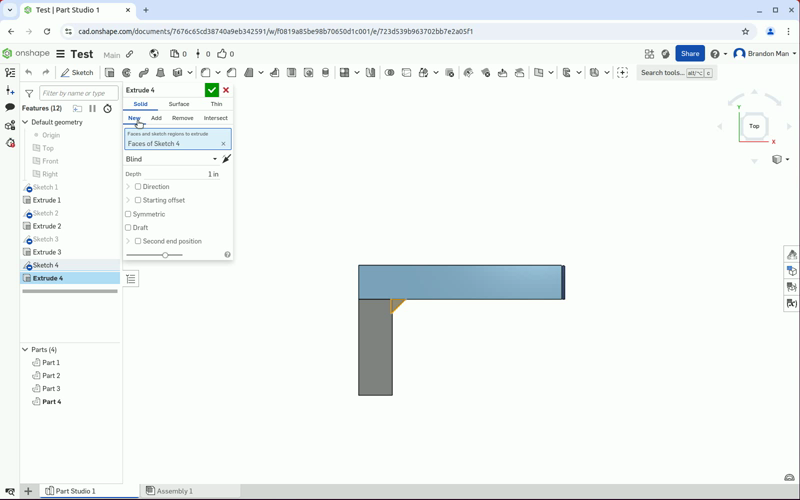
key(tab, 4)
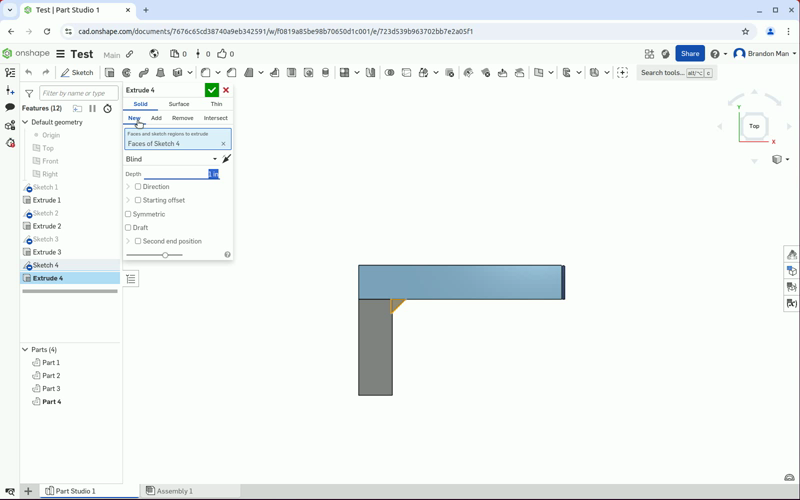
text(0.481)
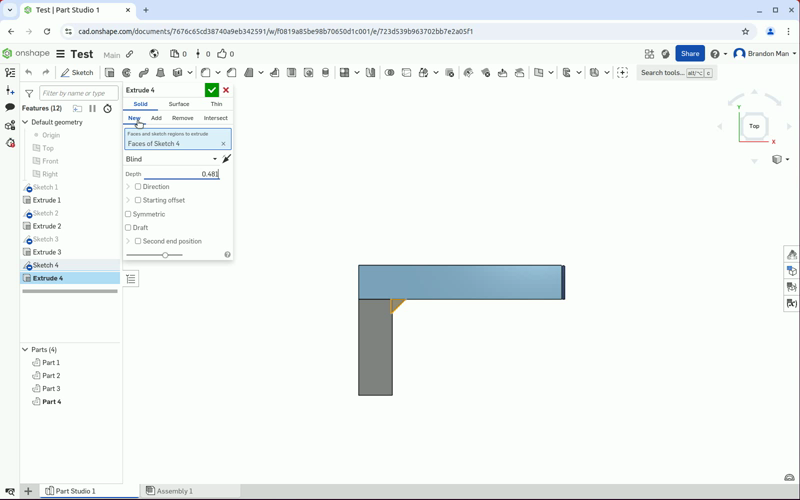
key(enter)
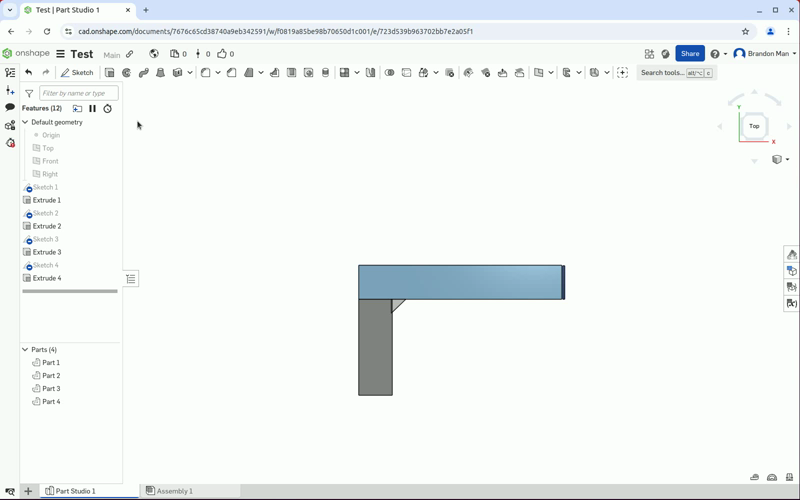
key(shift+h)
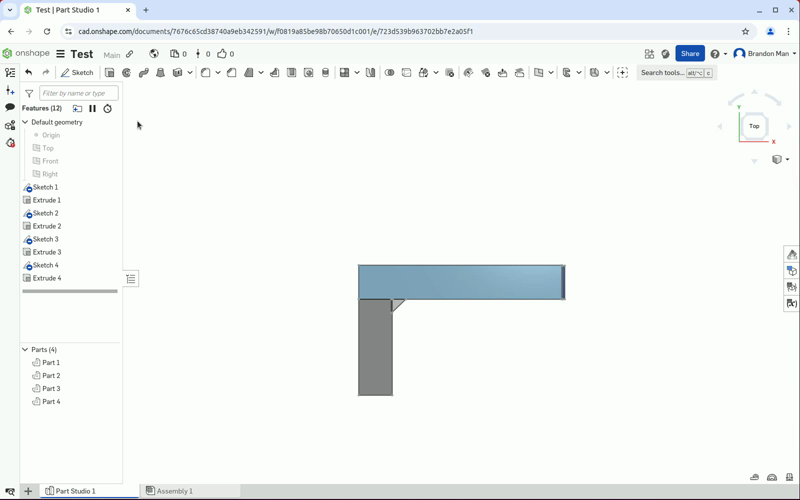
key(shift+h)
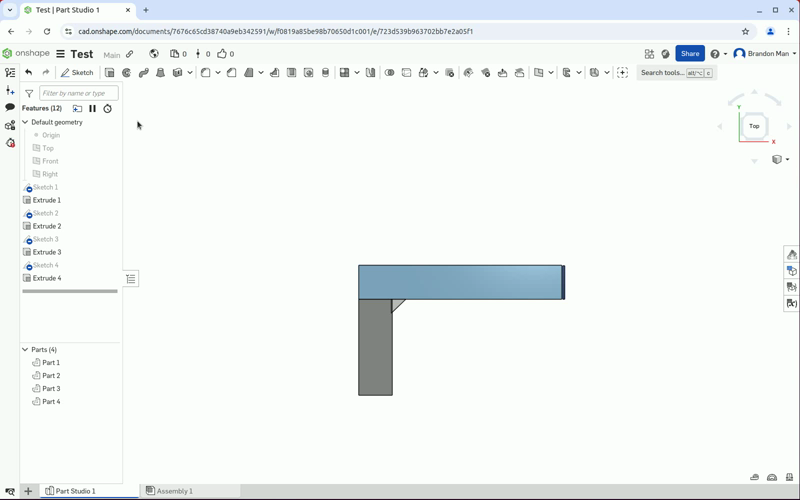
mouse_move(73, 189)
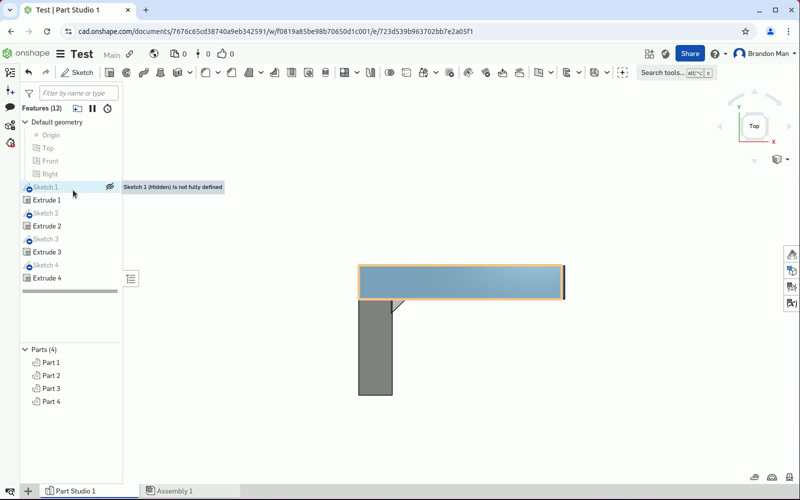
click(73, 189)
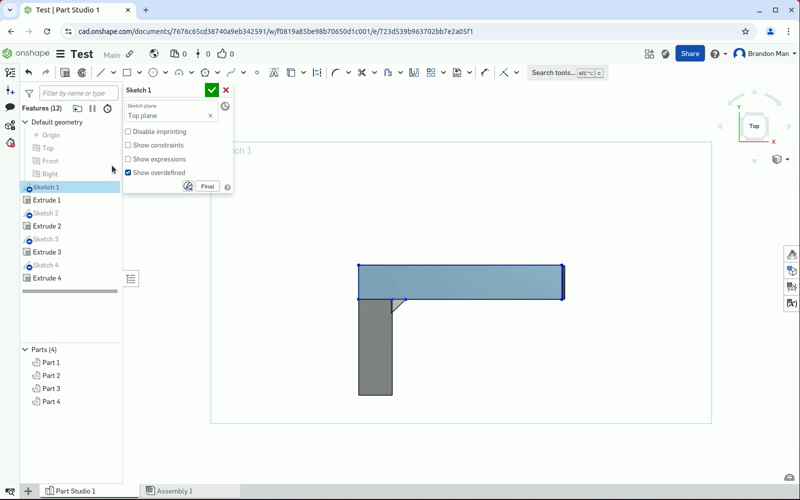
mouse_move(229, 92)
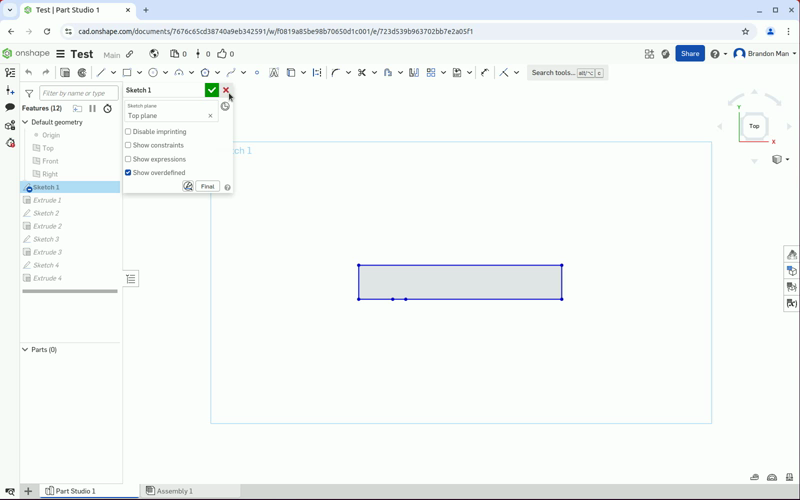
click(229, 92)
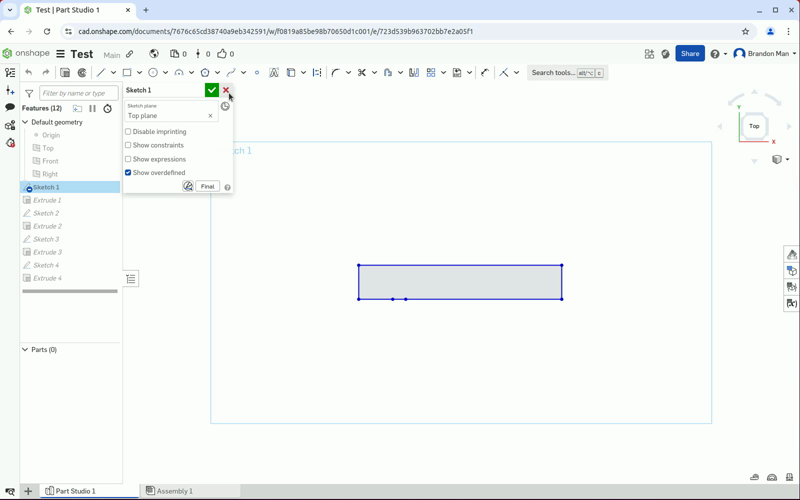
key(shift+s)
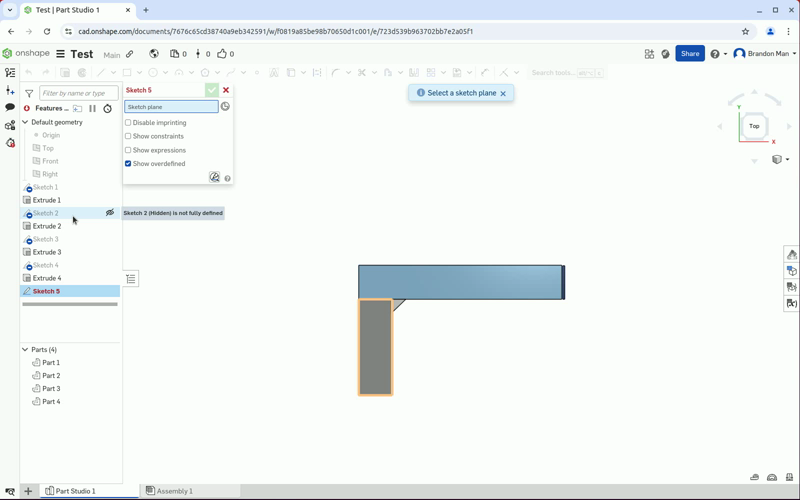
scroll(3)
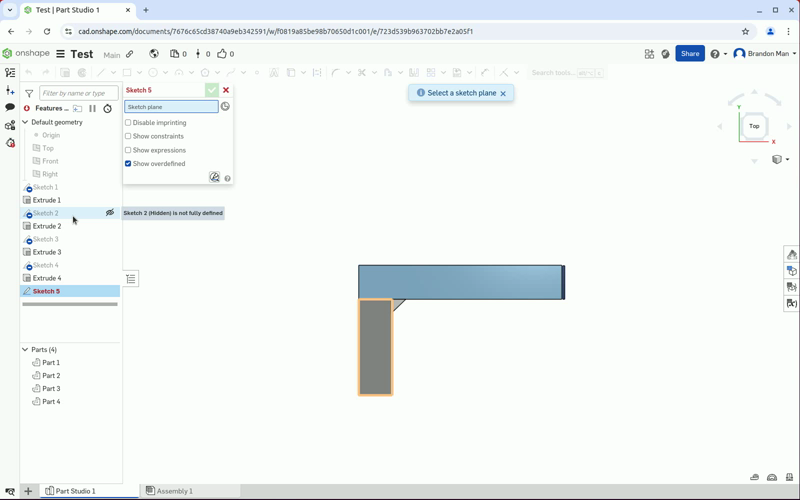
mouse_move(73, 150)
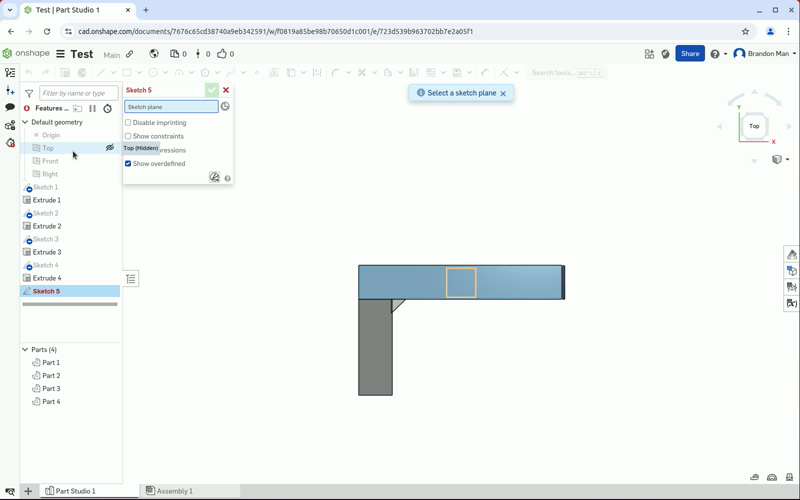
click(73, 150)
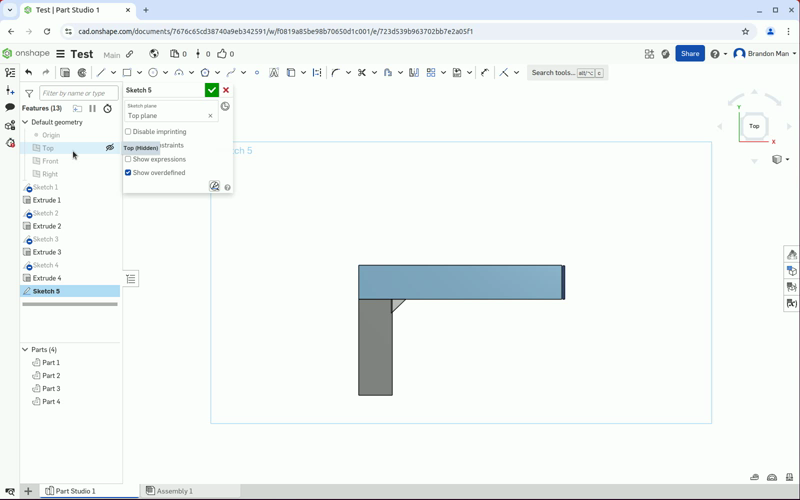
mouse_move(73, 352)
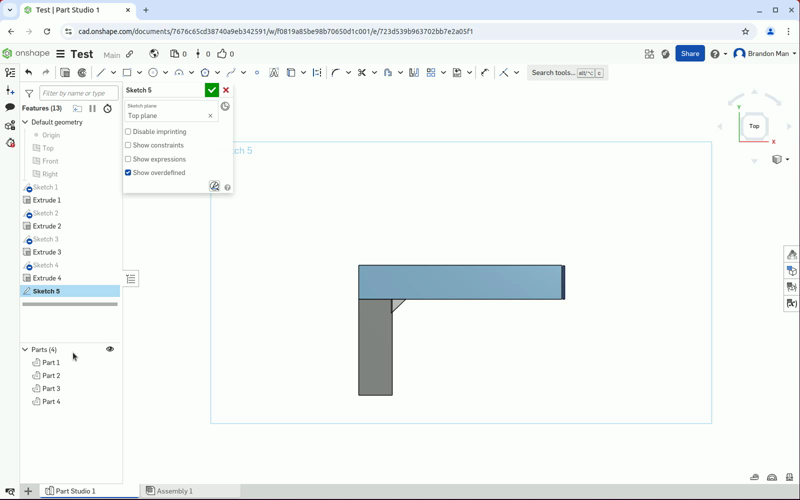
key(y)
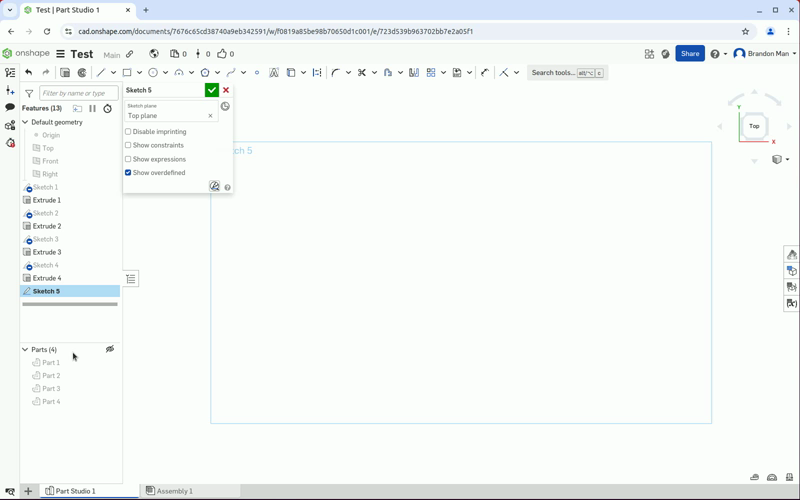
key(l)
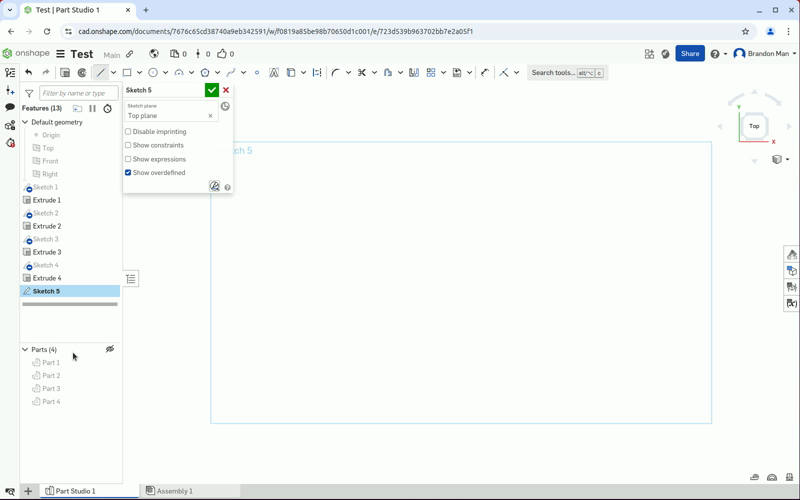
key_down(shift)
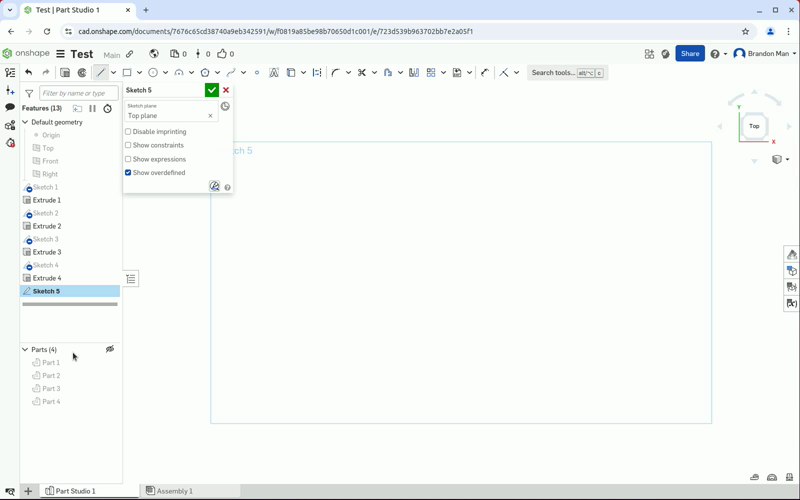
mouse_move(562, 299)
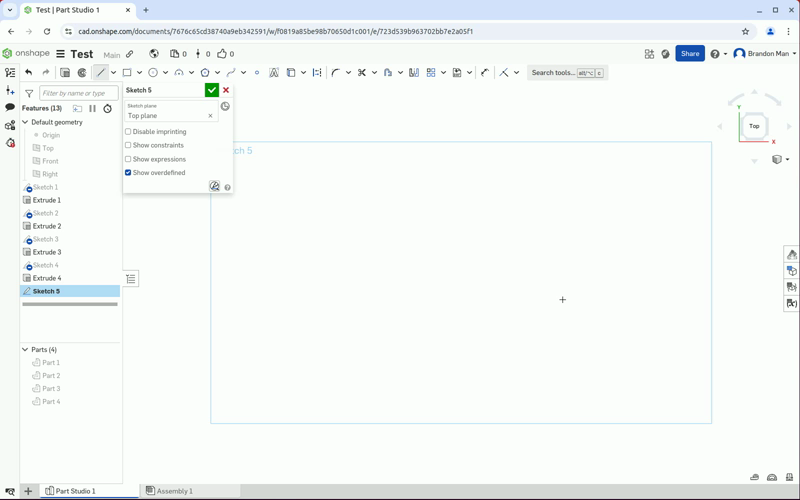
click(562, 299)
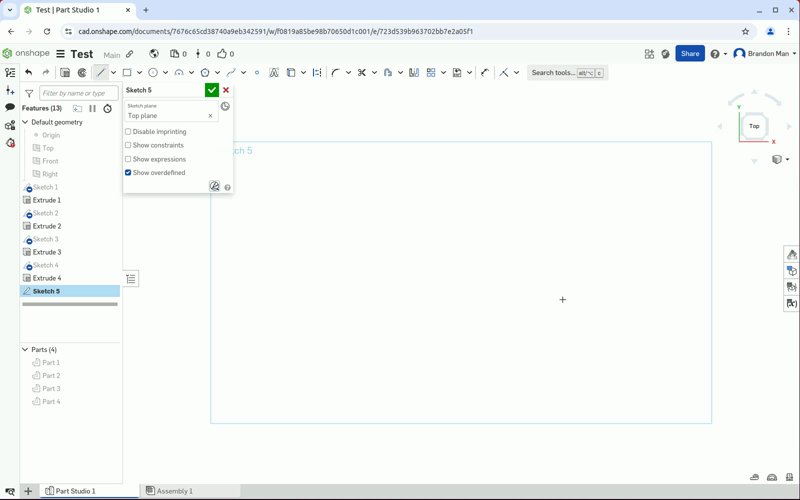
key_up(shift)
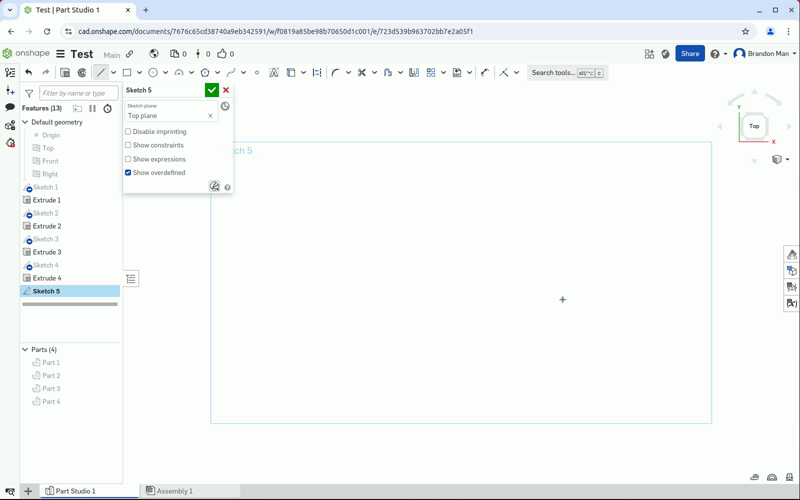
key_down(shift)
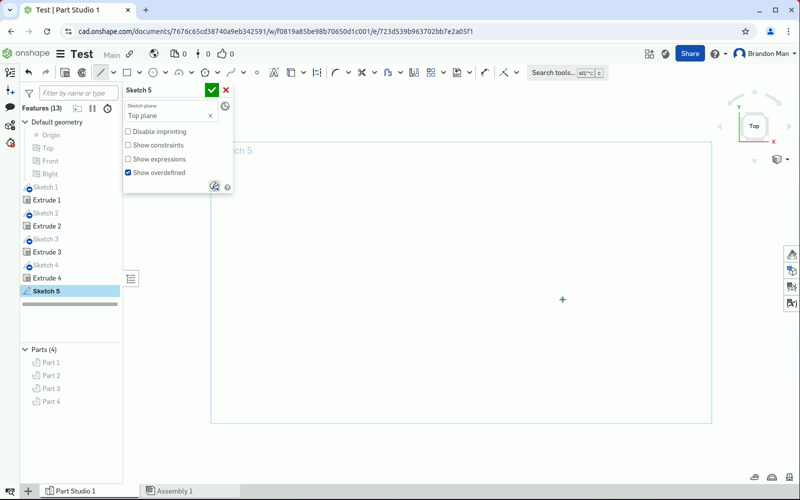
mouse_move(589, 299)
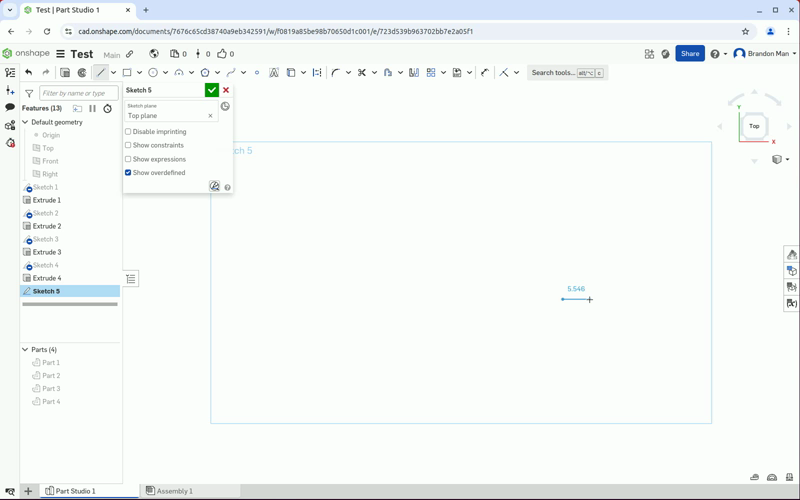
mouse_move(564, 299)
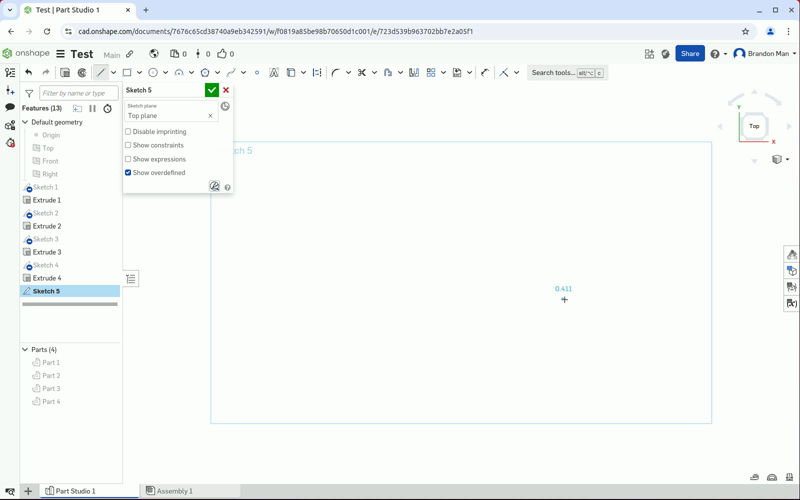
scroll(6)
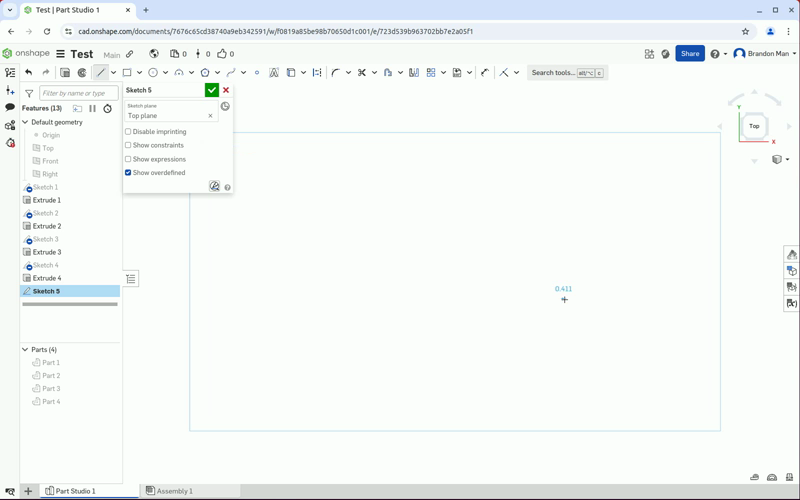
scroll(6)
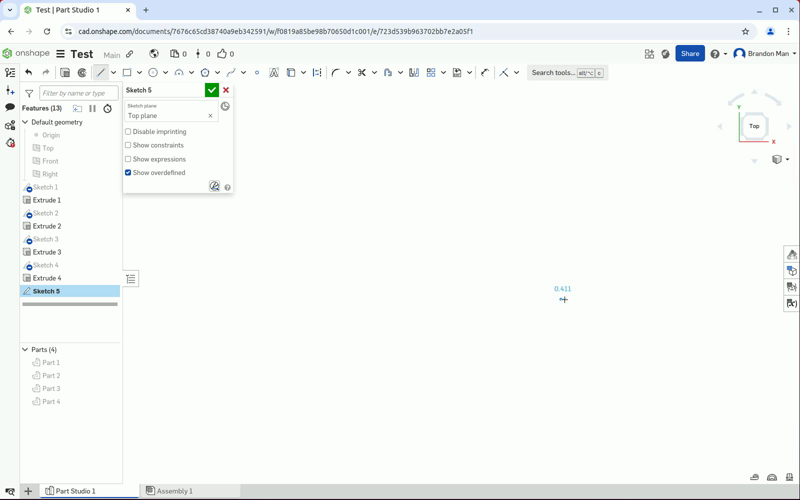
scroll(6)
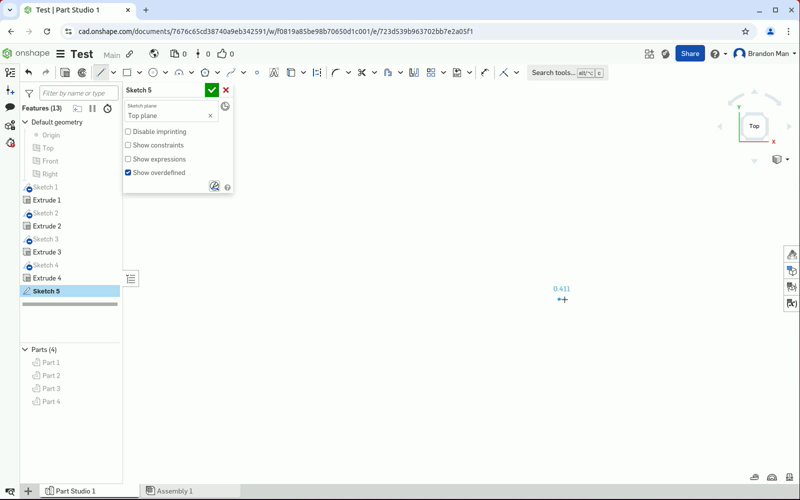
scroll(6)
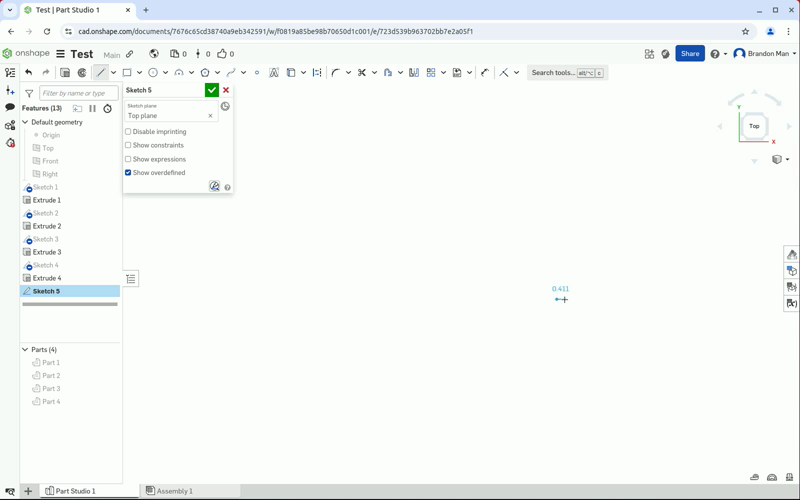
scroll(6)
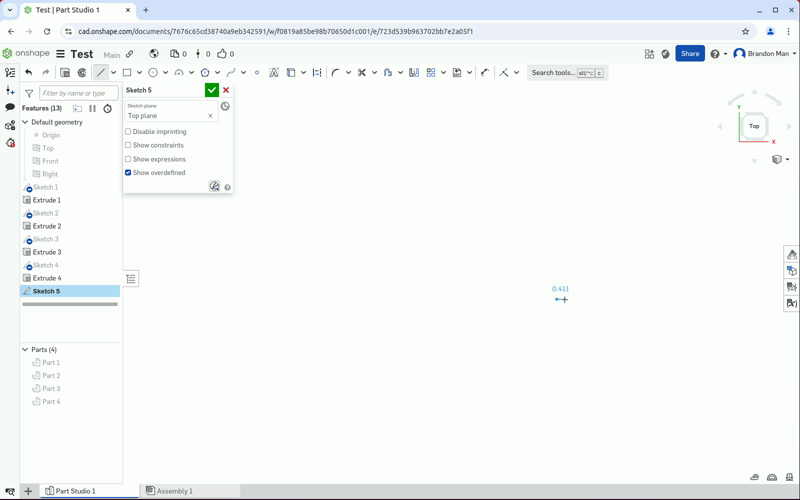
scroll(6)
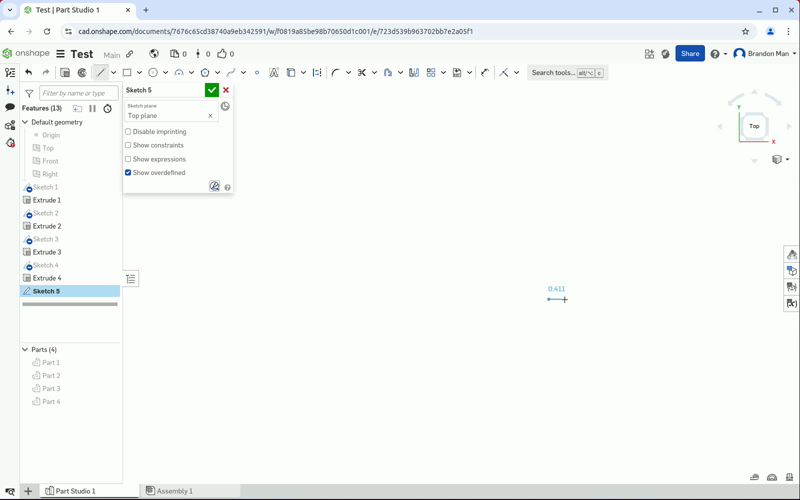
scroll(6)
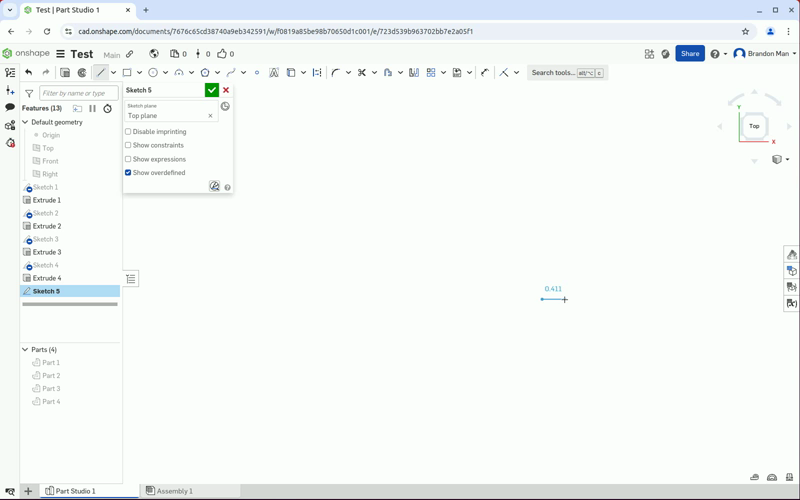
click(564, 299)
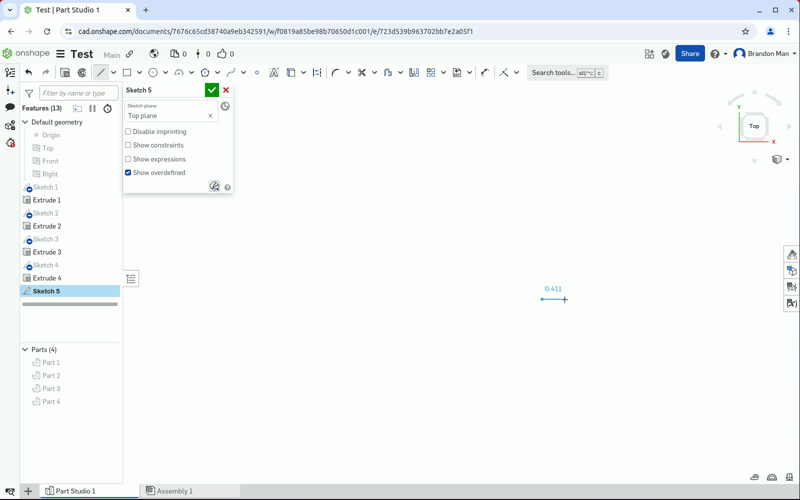
scroll(-6)
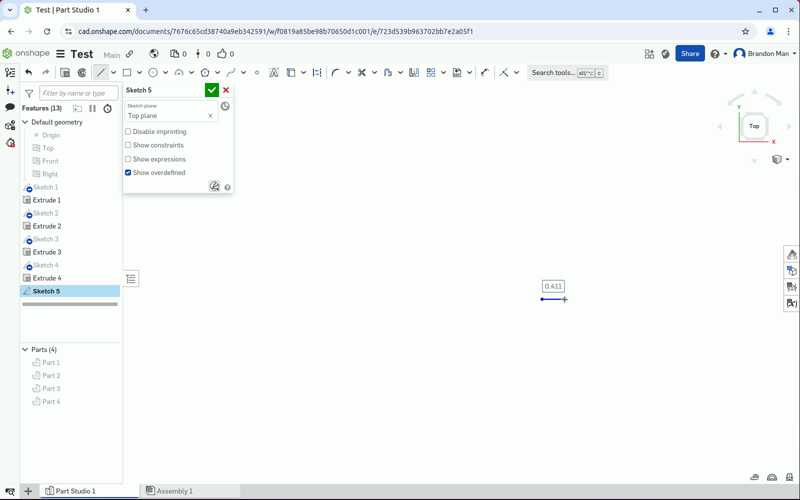
scroll(-6)
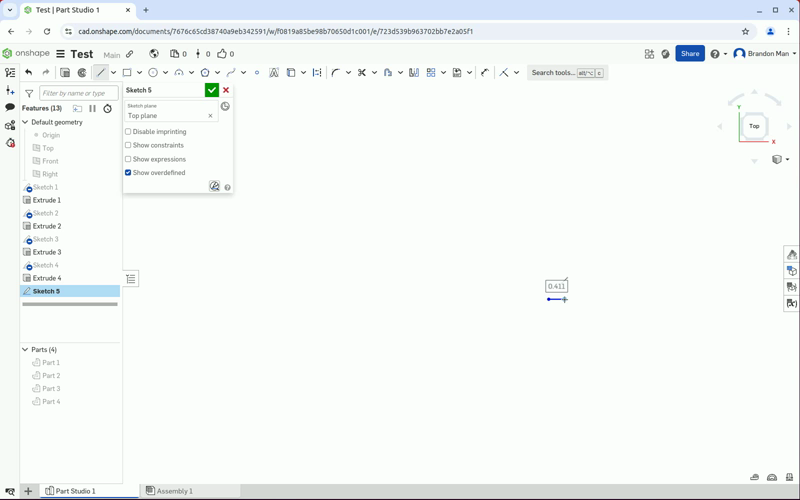
scroll(-6)
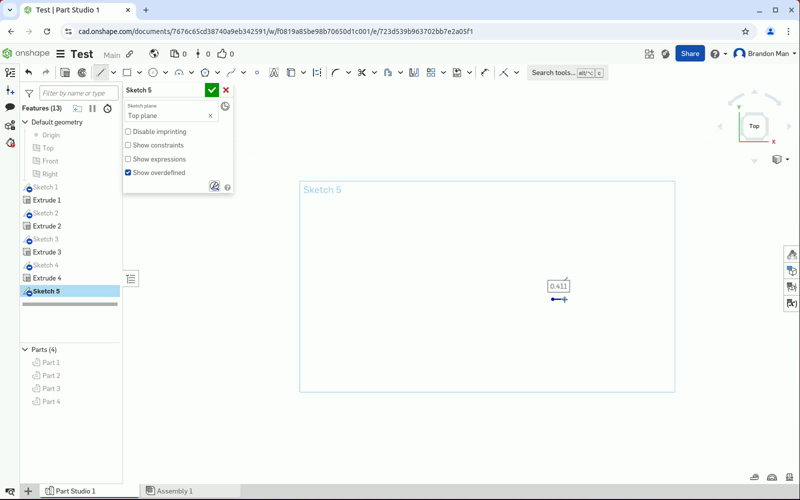
scroll(-6)
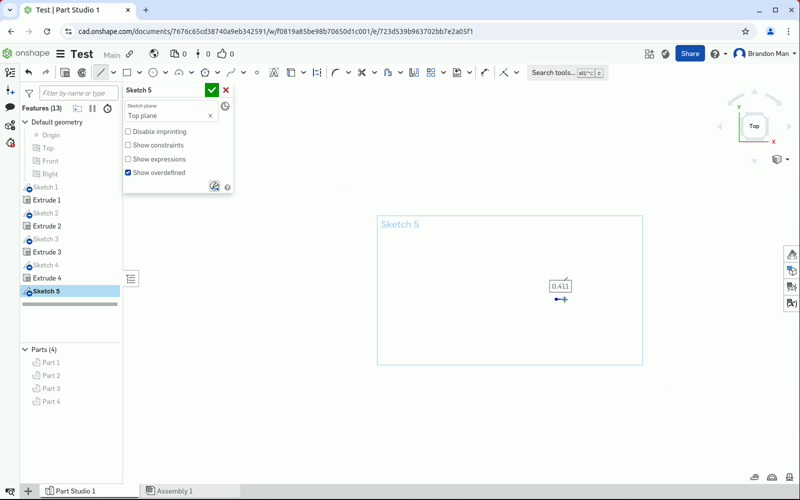
scroll(-6)
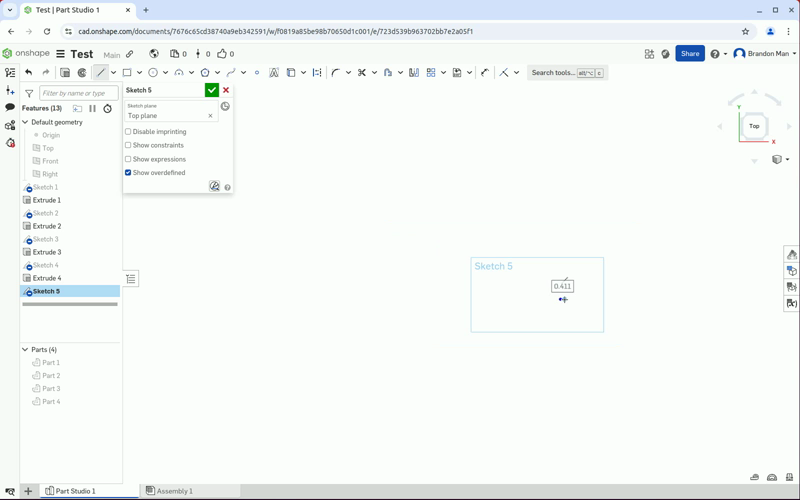
scroll(-6)
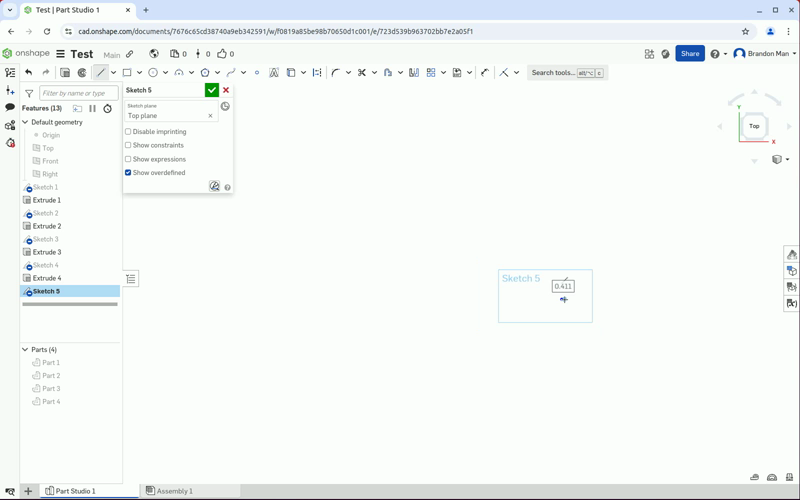
scroll(-6)
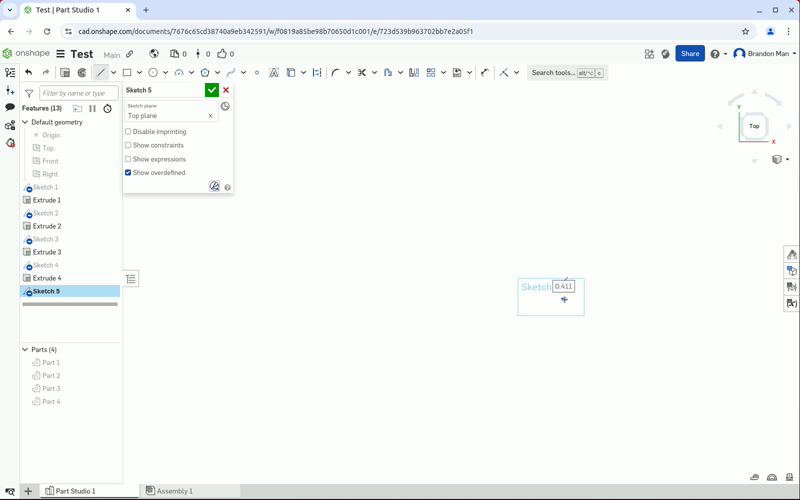
key_up(shift)
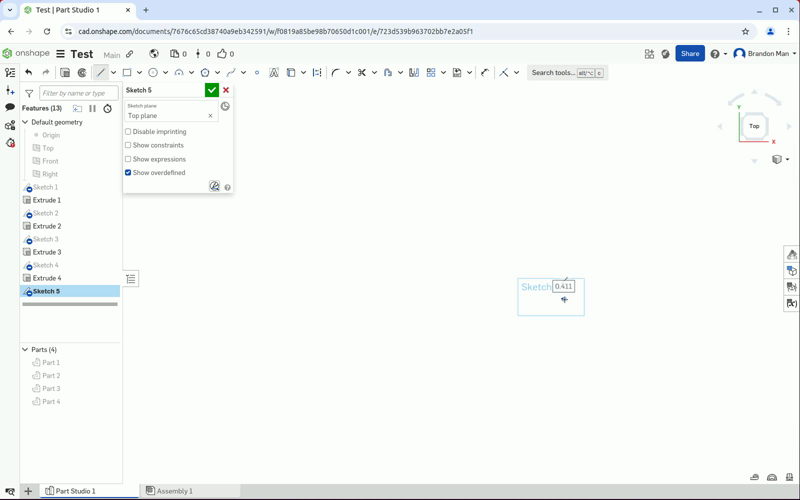
key_down(shift)
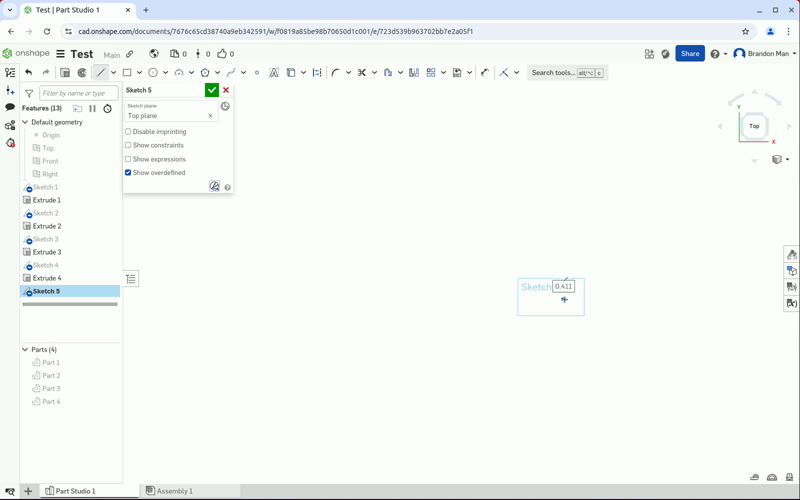
mouse_move(589, 299)
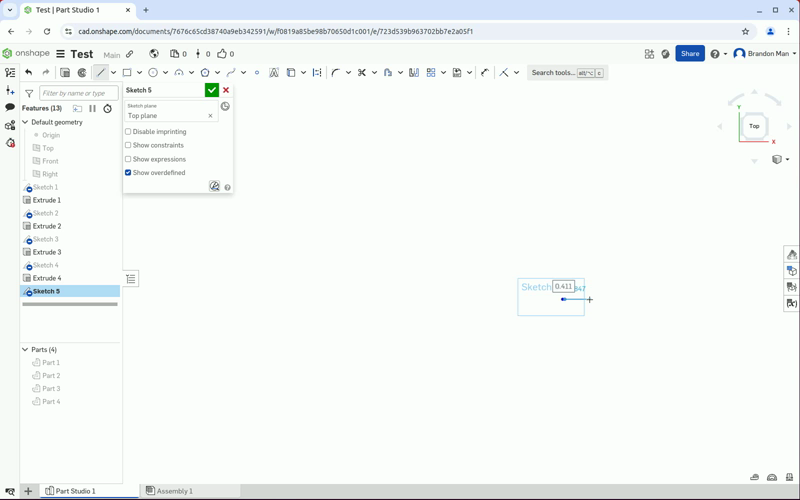
mouse_move(564, 265)
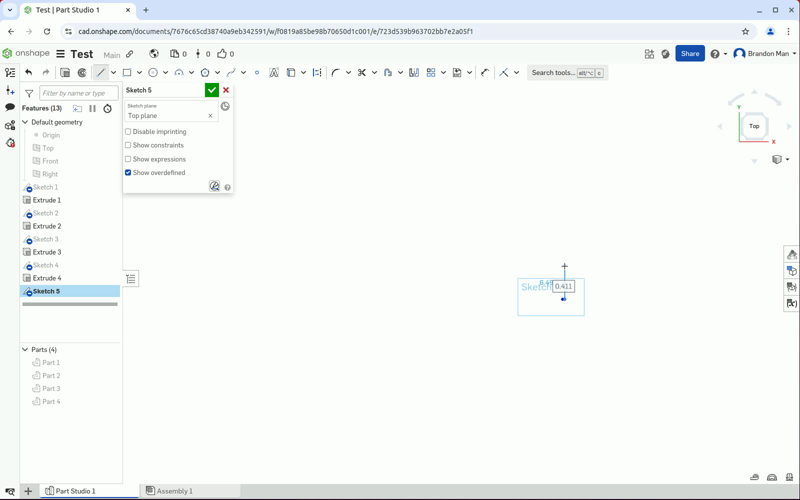
click(564, 265)
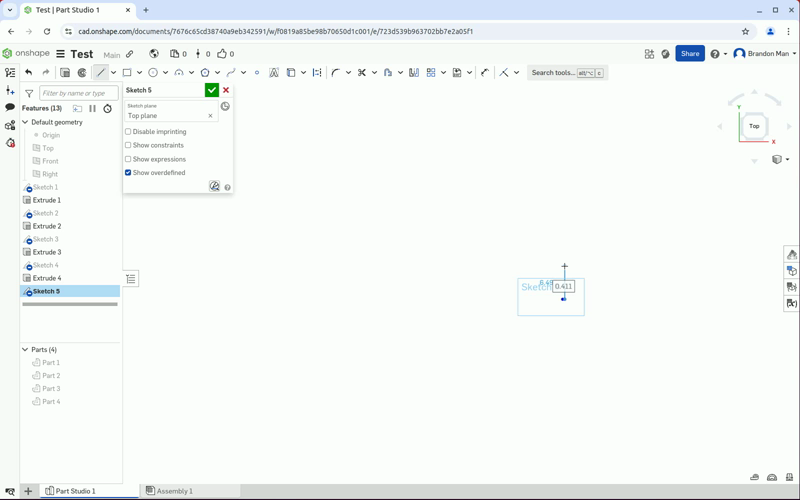
key_up(shift)
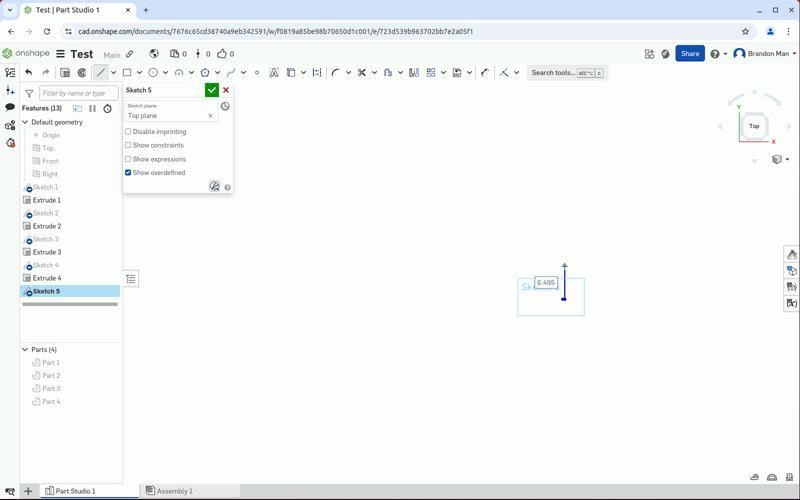
key_down(shift)
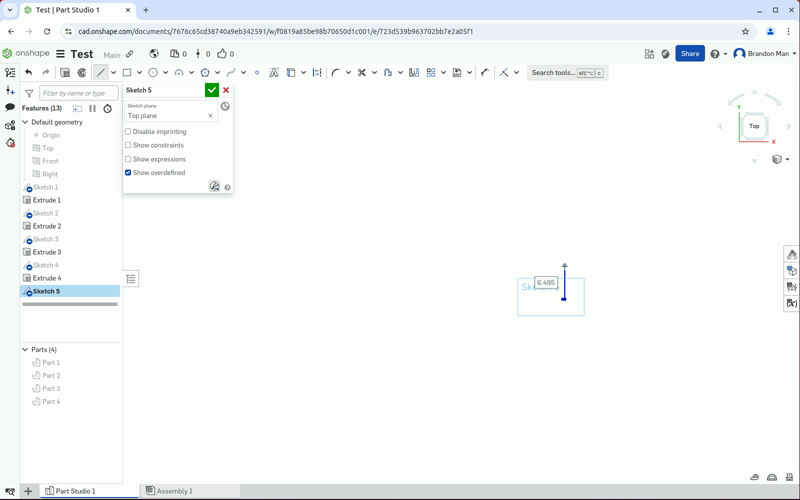
mouse_move(589, 265)
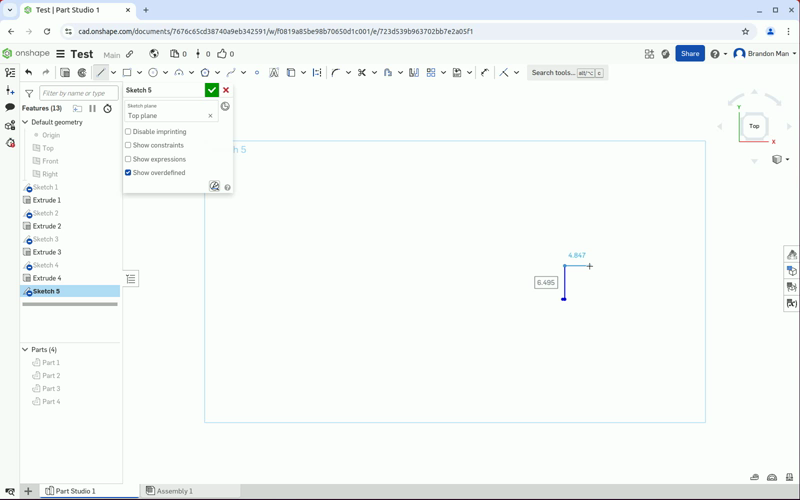
mouse_move(562, 265)
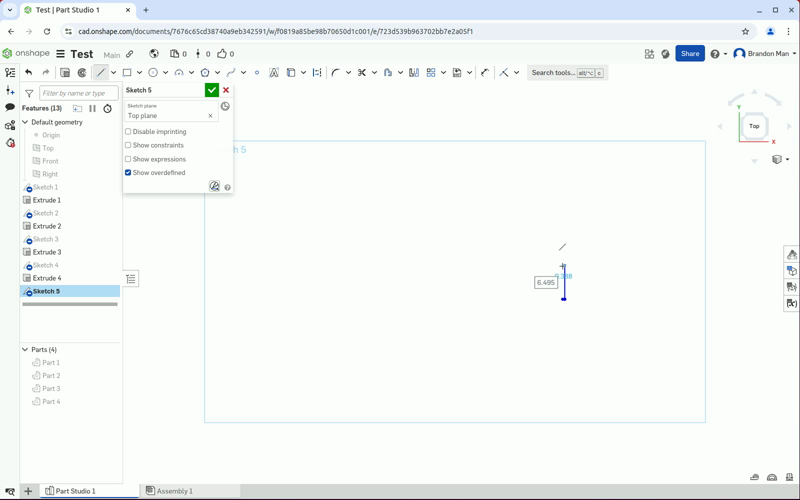
scroll(6)
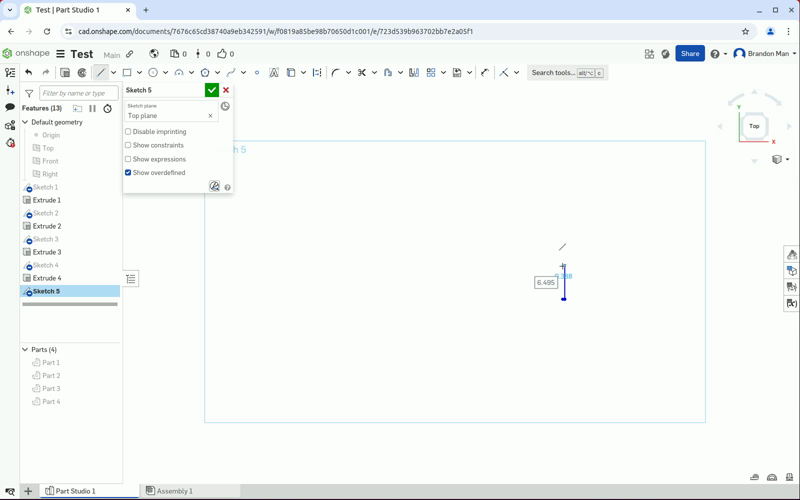
scroll(6)
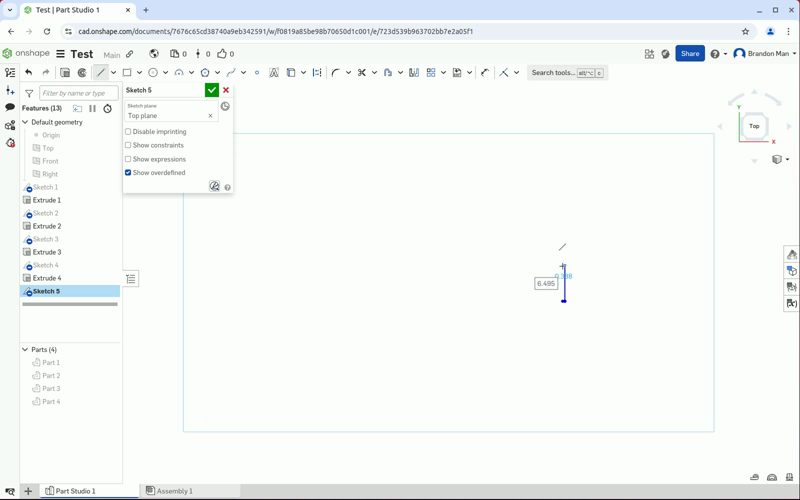
scroll(6)
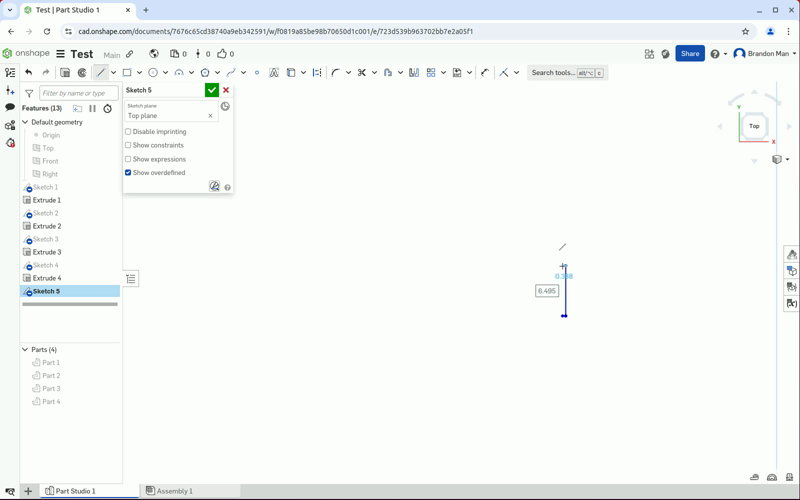
scroll(6)
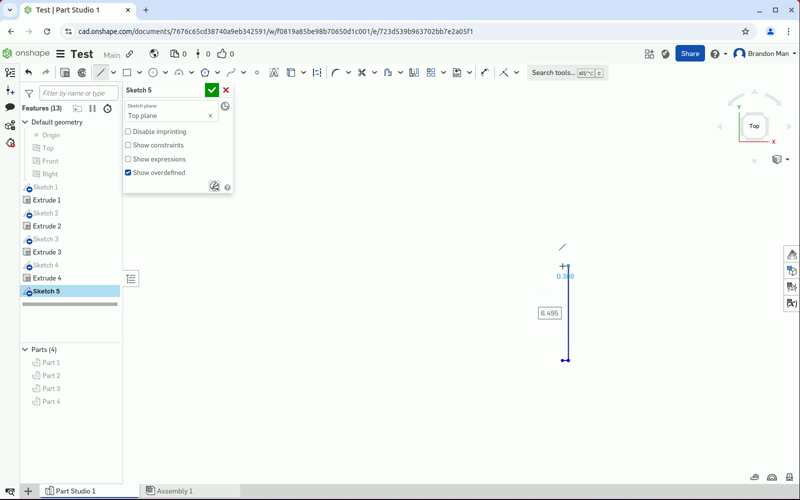
scroll(6)
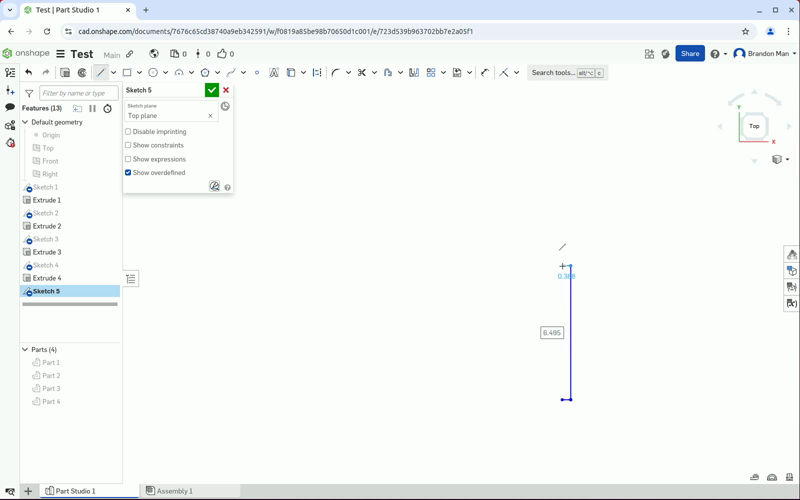
scroll(6)
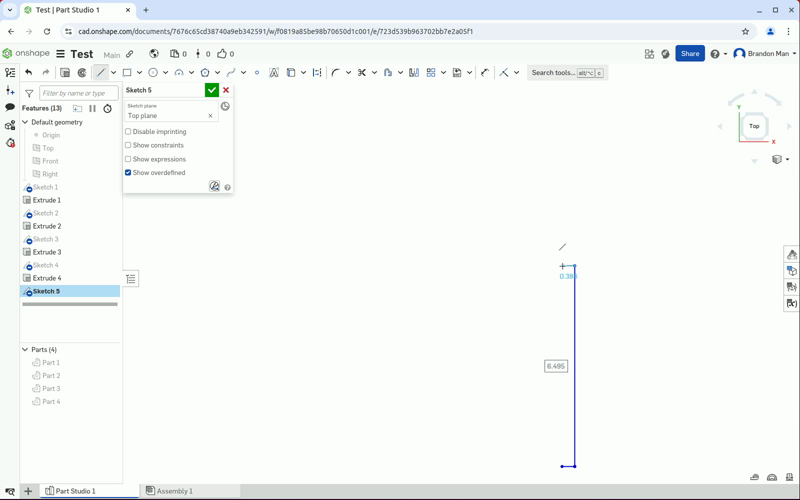
scroll(6)
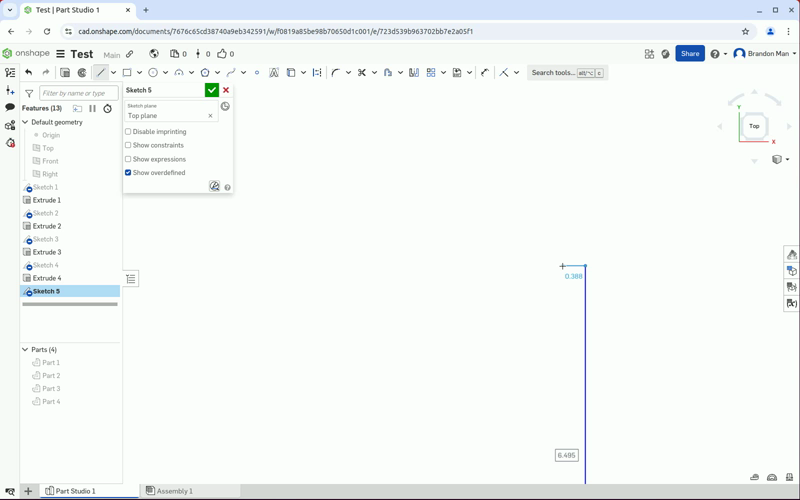
click(562, 265)
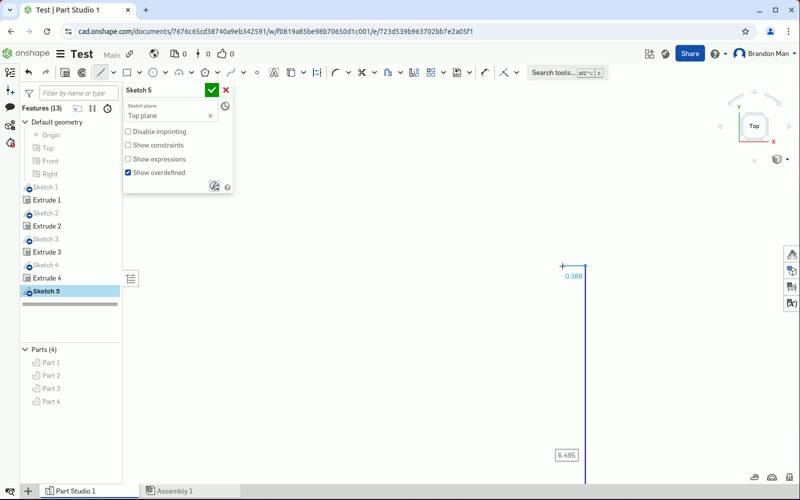
scroll(-6)
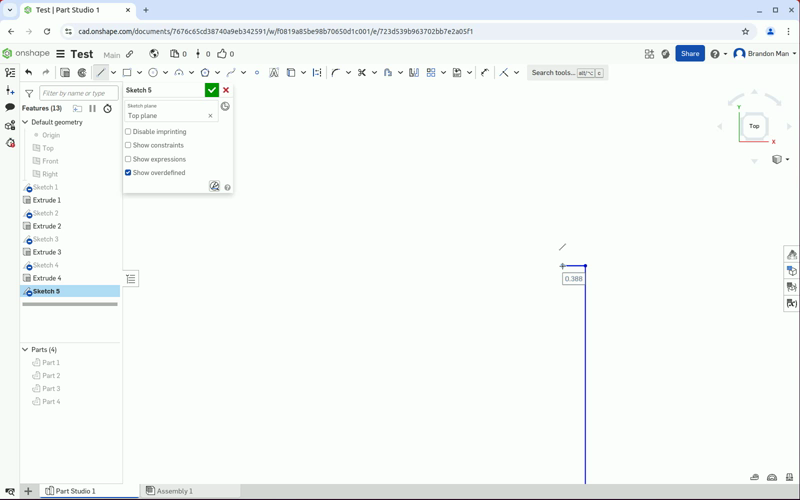
scroll(-6)
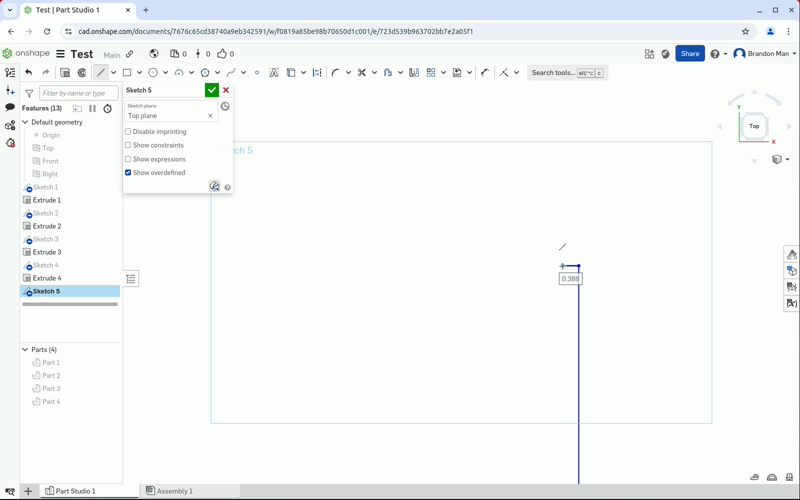
scroll(-6)
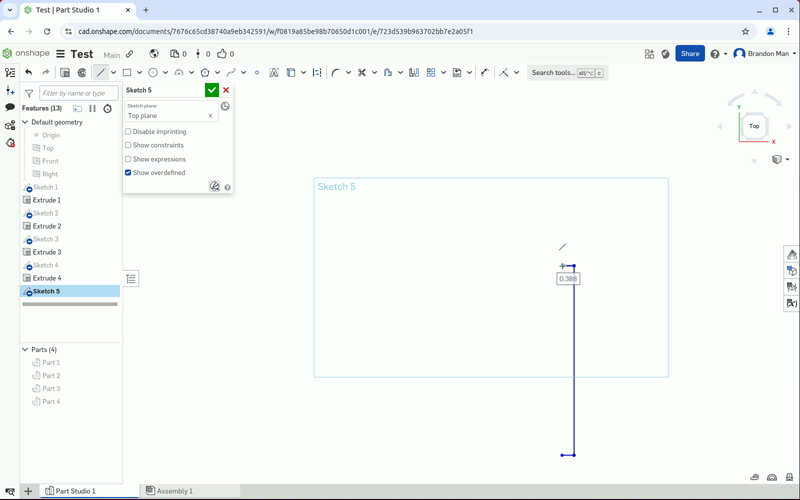
scroll(-6)
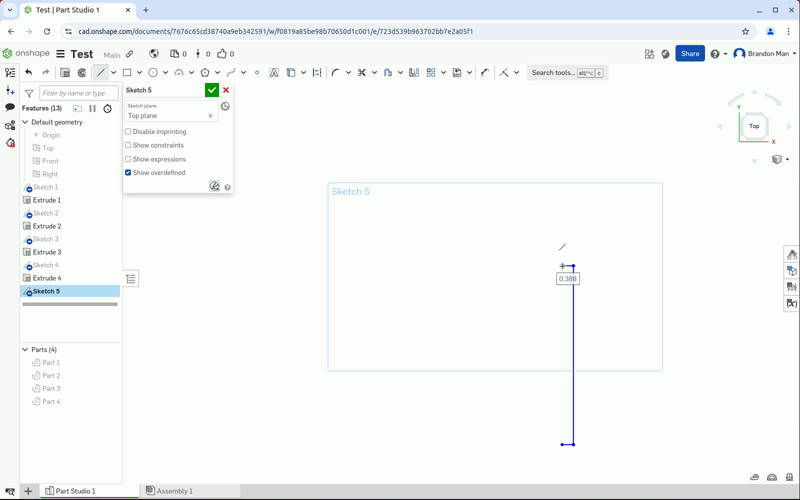
scroll(-6)
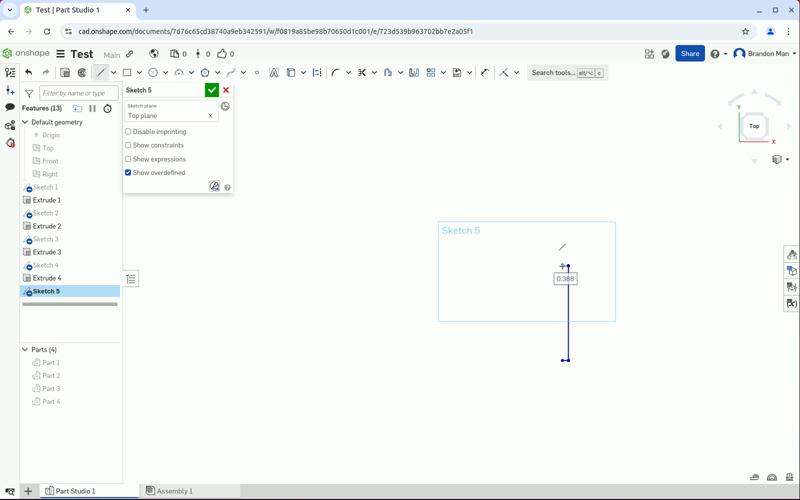
scroll(-6)
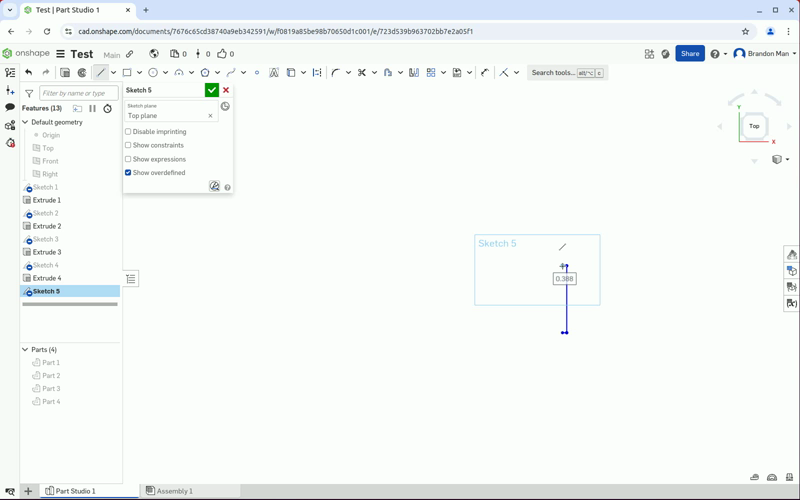
scroll(-6)
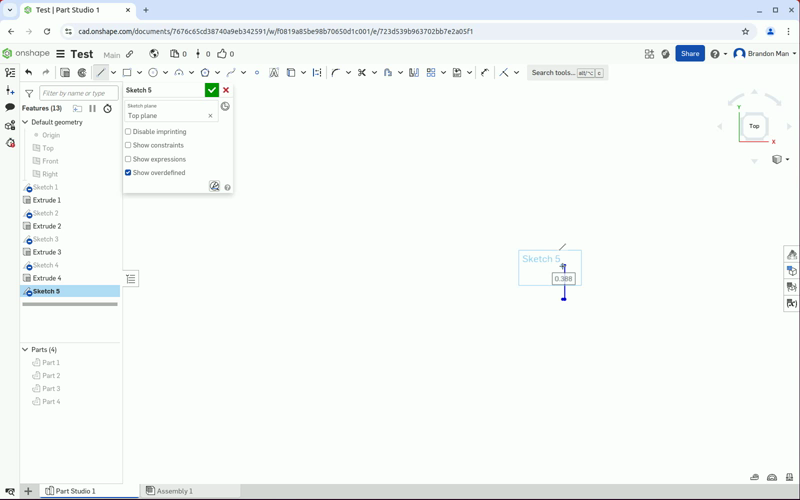
key_up(shift)
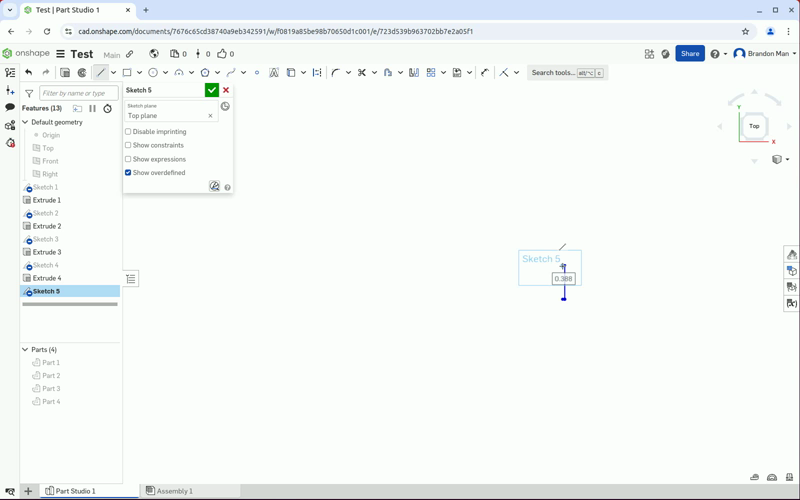
mouse_move(589, 265)
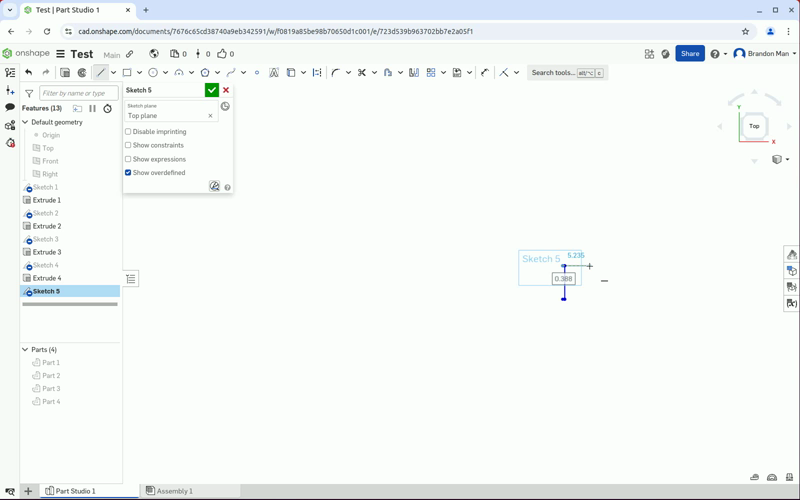
key_down(shift)
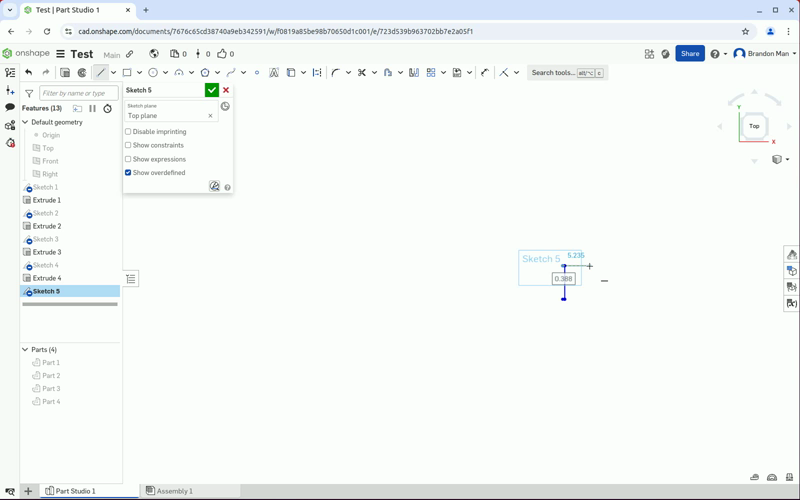
mouse_move(562, 299)
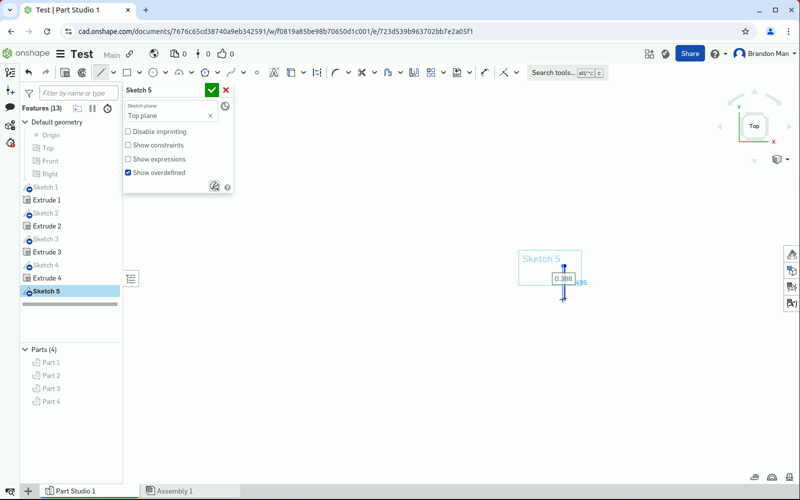
scroll(6)
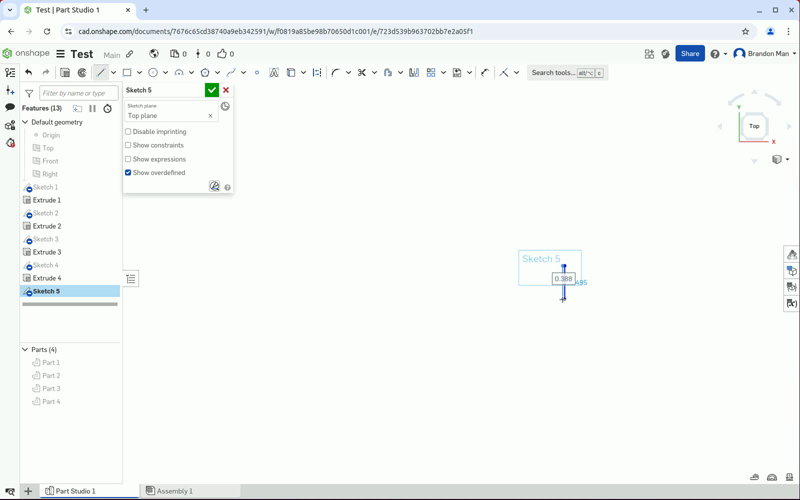
scroll(6)
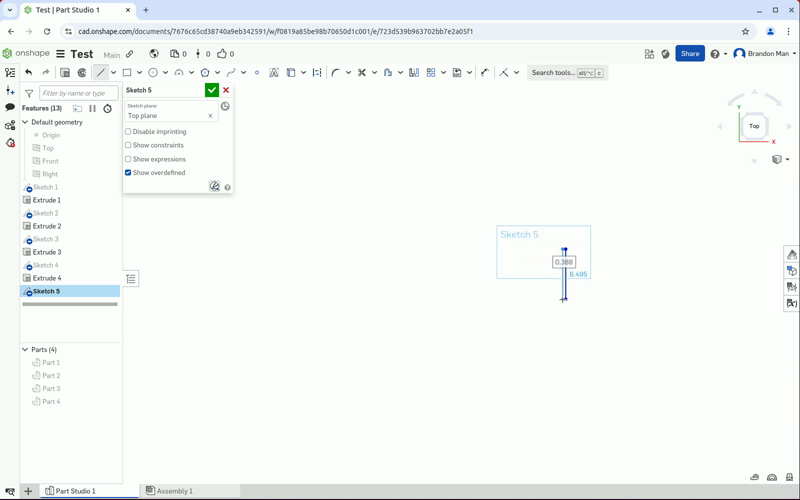
scroll(6)
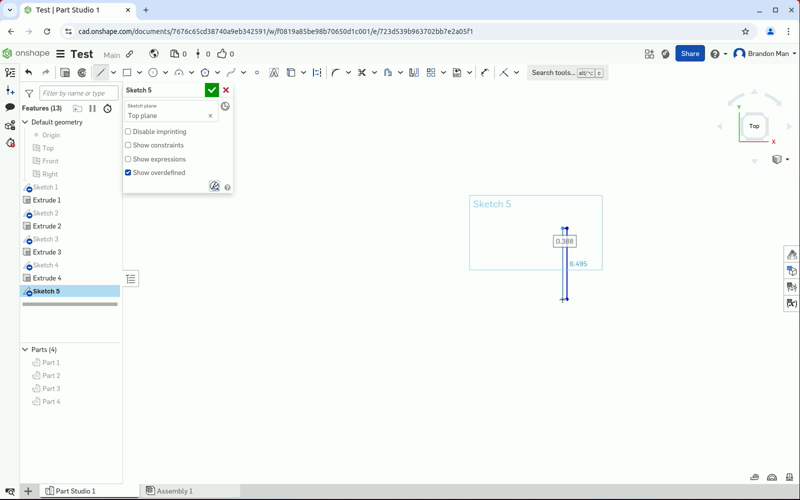
scroll(6)
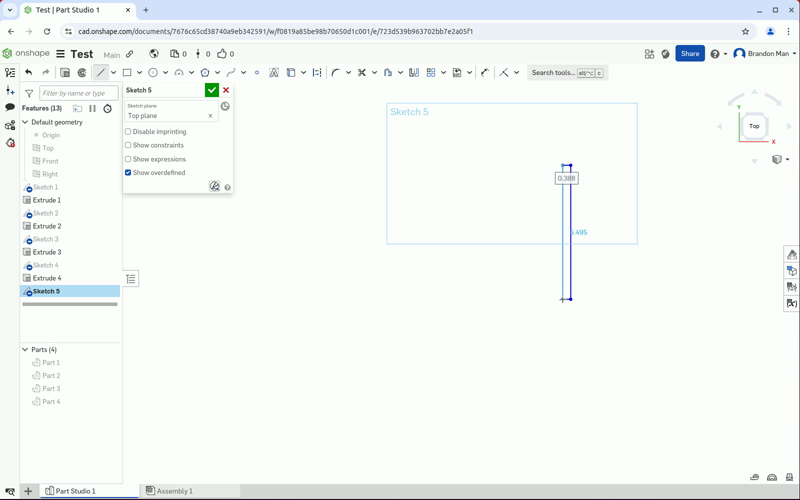
scroll(6)
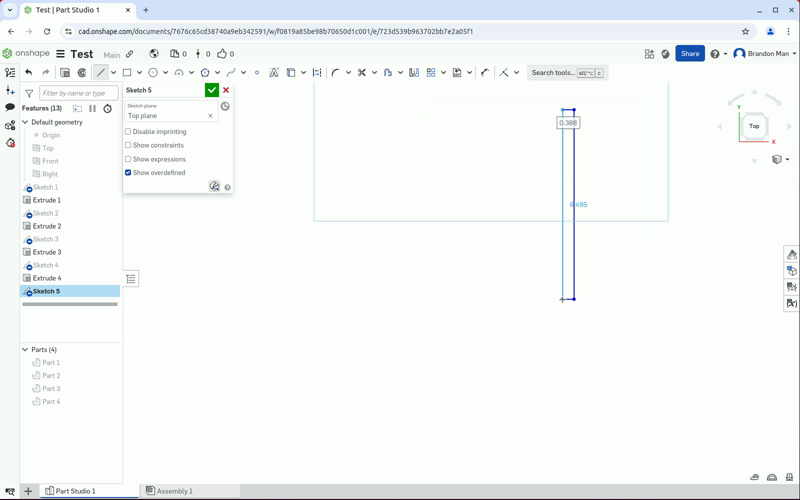
scroll(6)
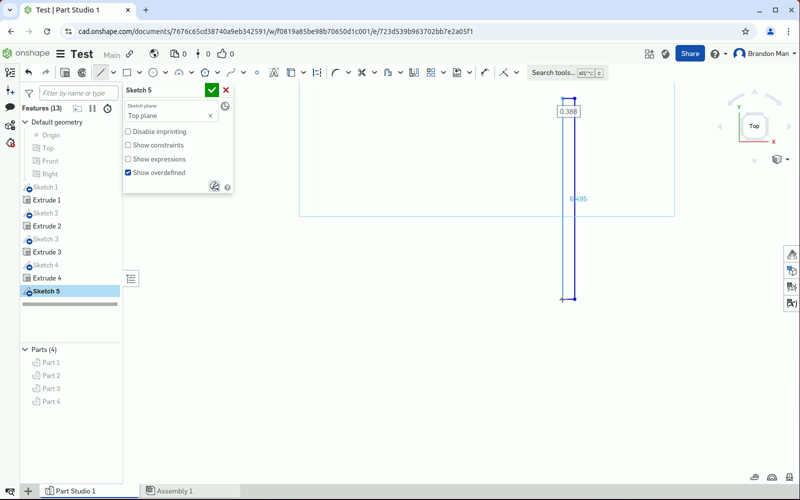
scroll(6)
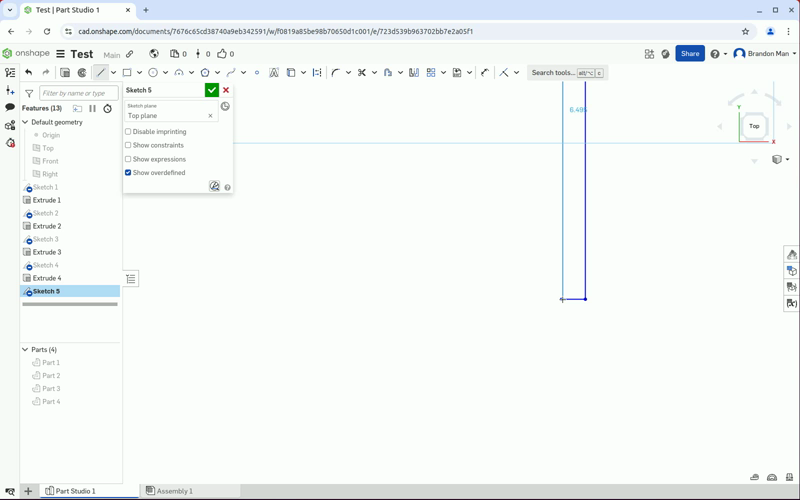
key_up(shift)
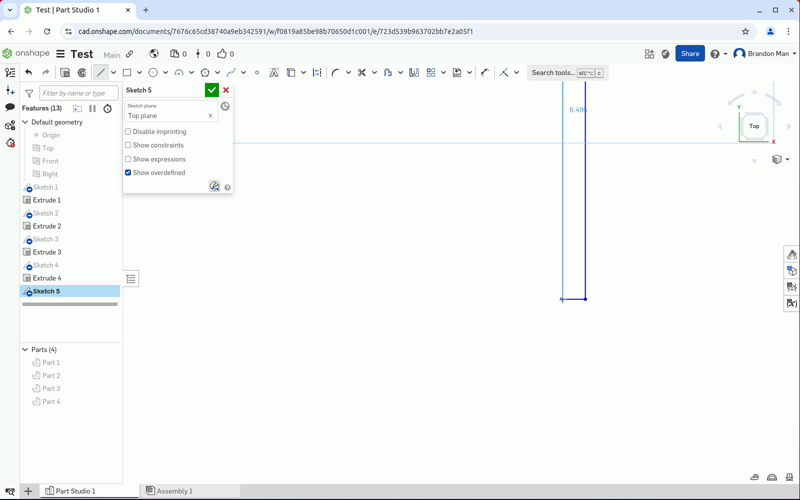
click(562, 299)
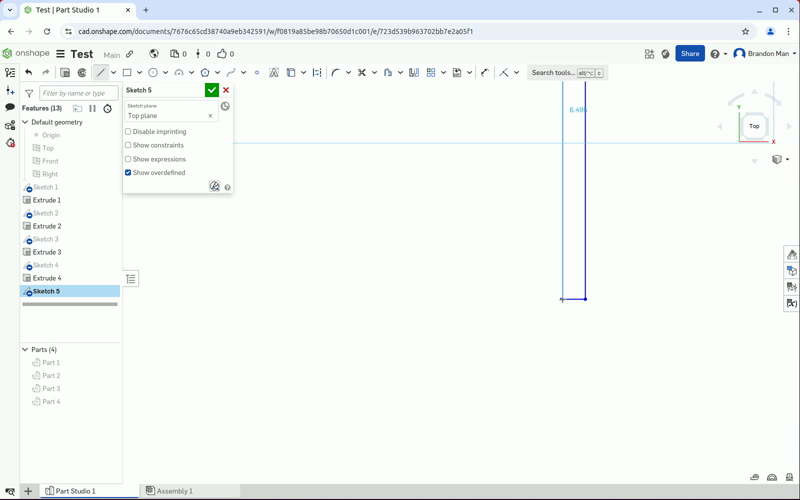
scroll(-6)
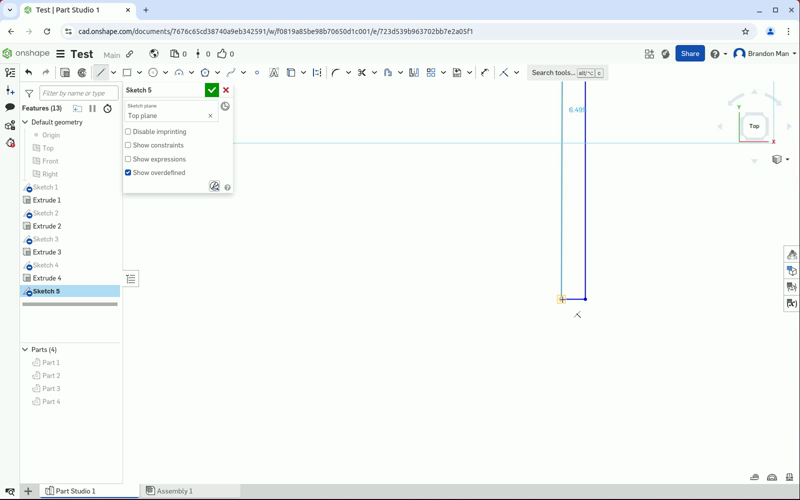
scroll(-6)
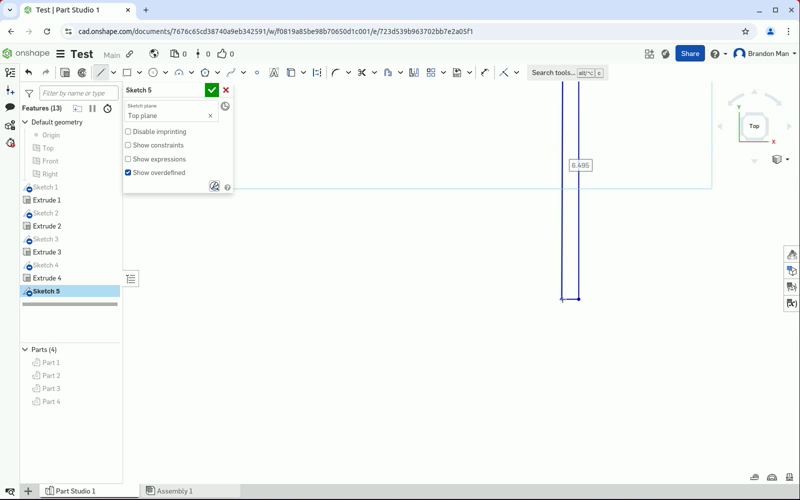
scroll(-6)
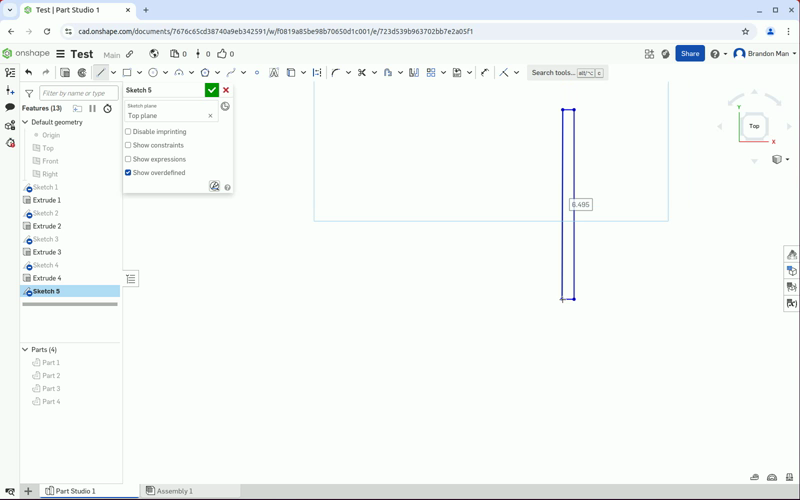
scroll(-6)
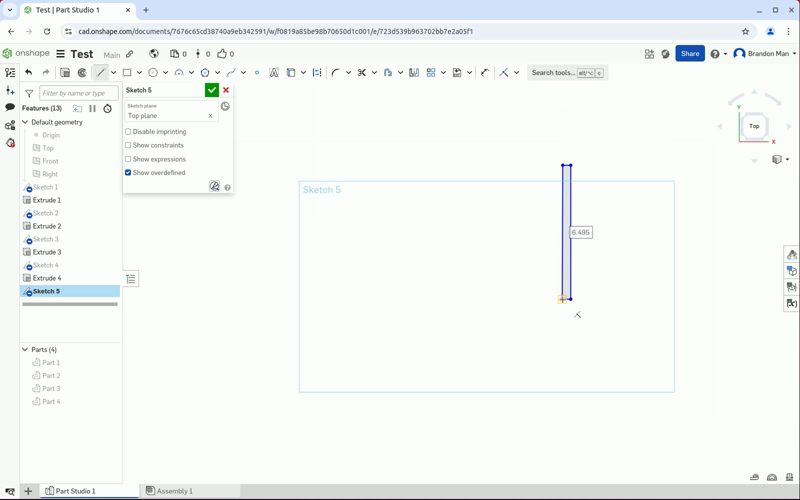
scroll(-6)
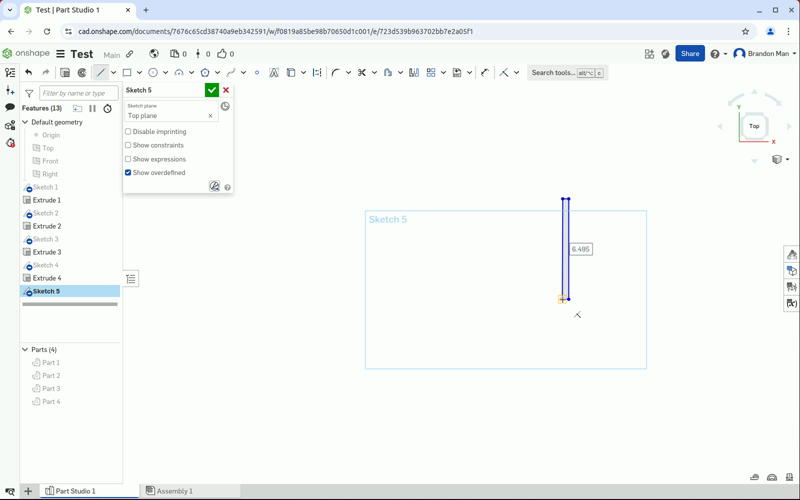
scroll(-6)
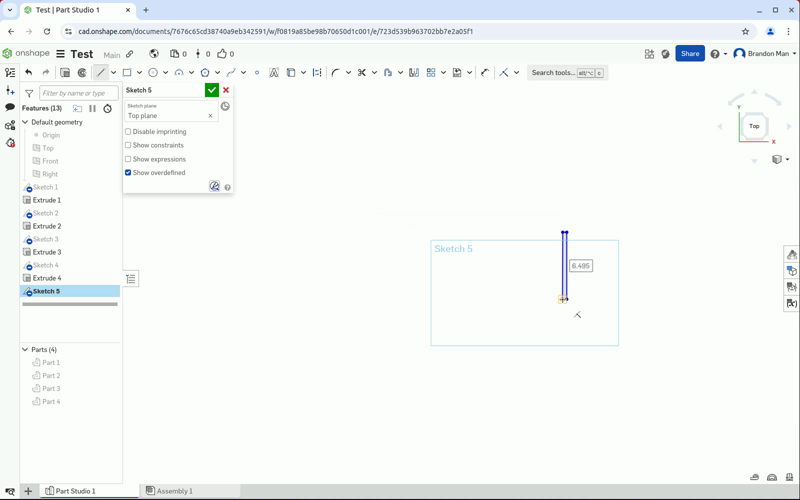
scroll(-6)
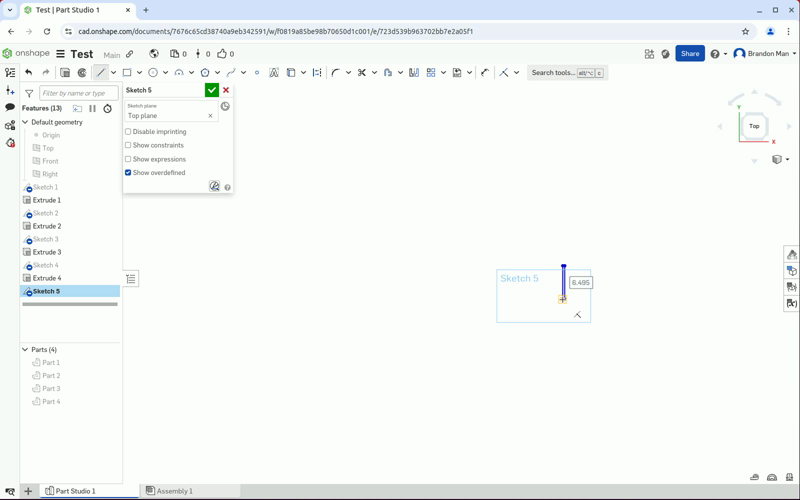
key(esc)
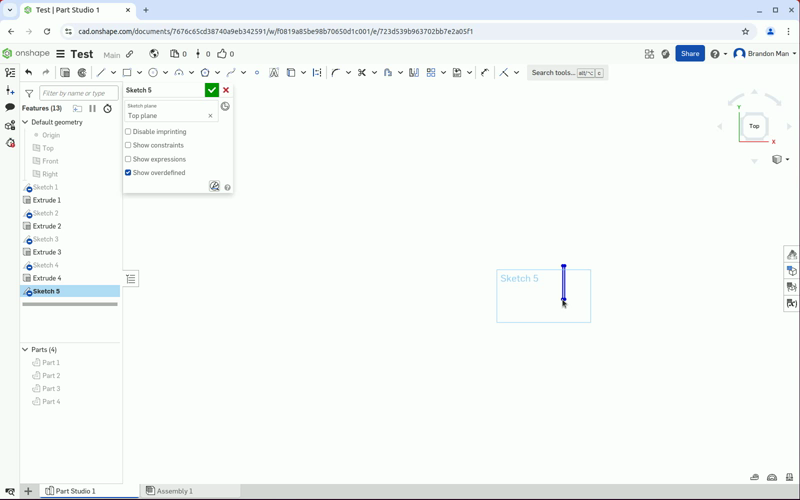
mouse_move(564, 277)
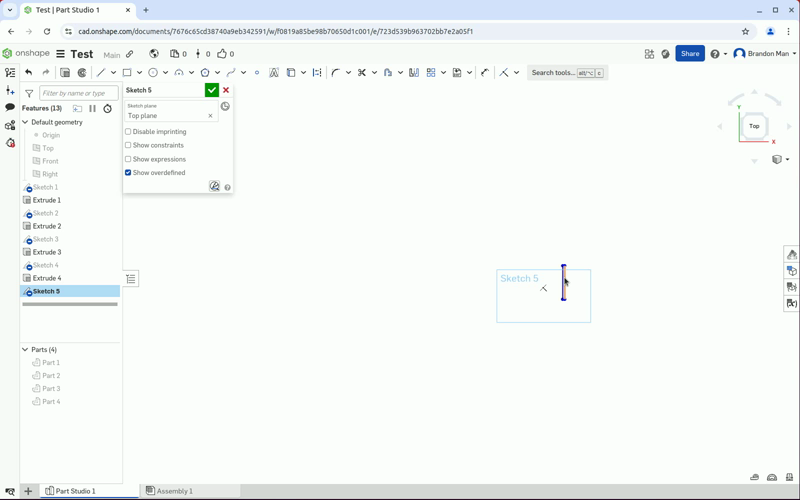
scroll(6)
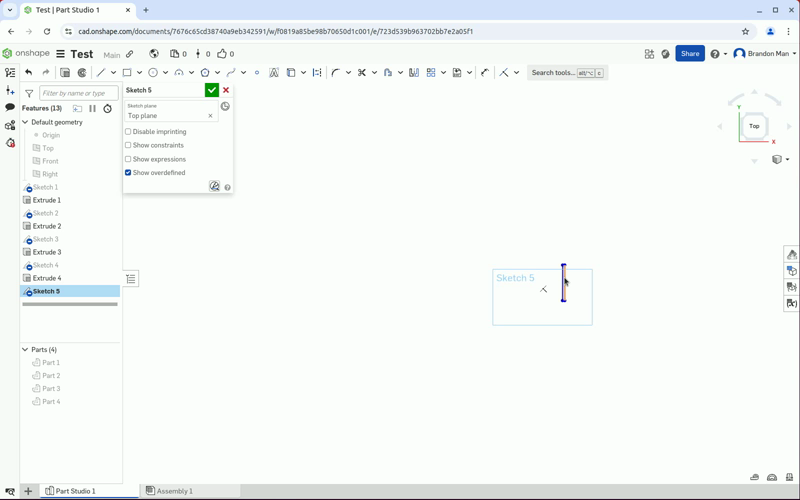
scroll(6)
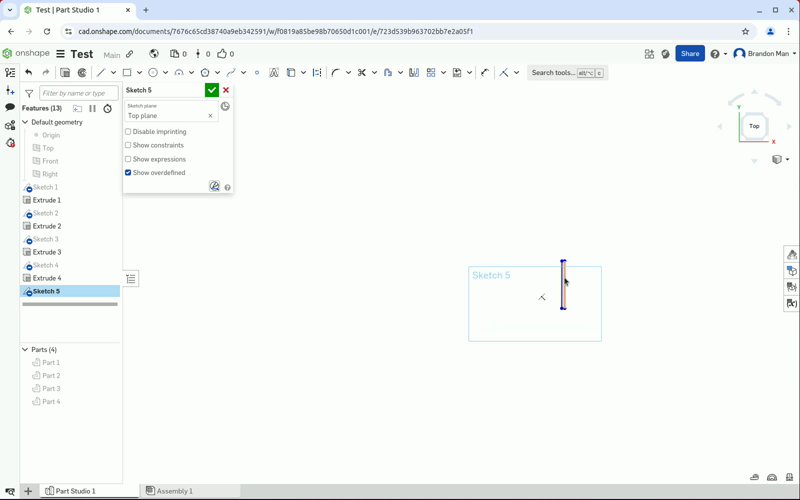
scroll(6)
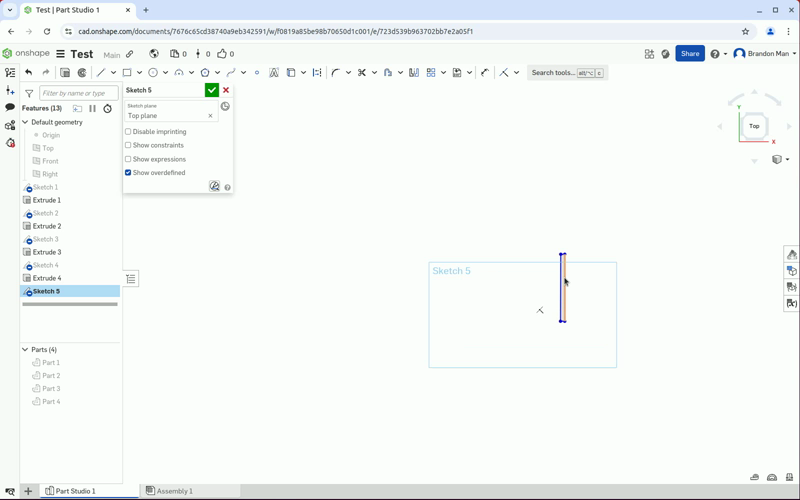
scroll(6)
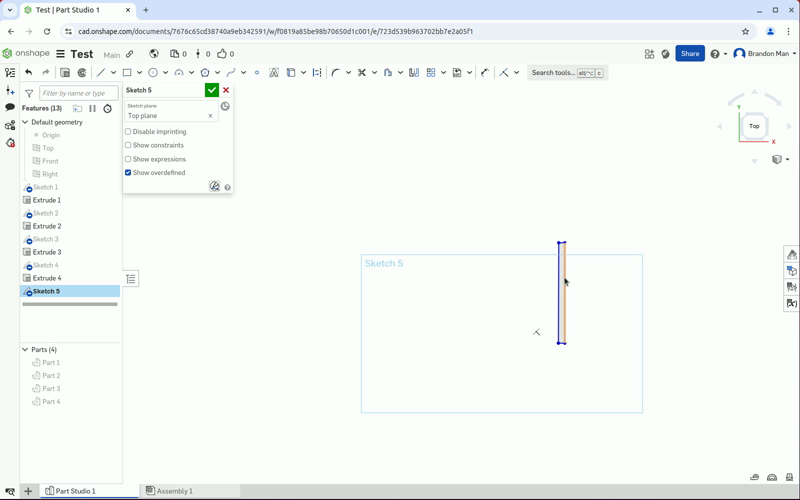
scroll(6)
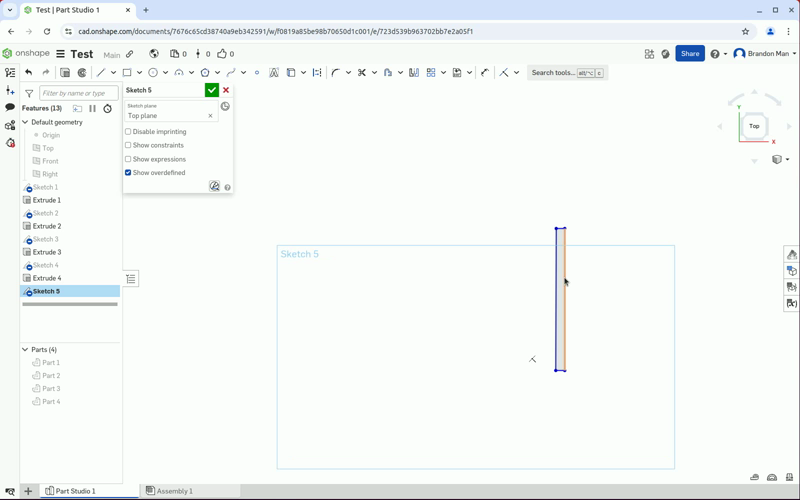
scroll(6)
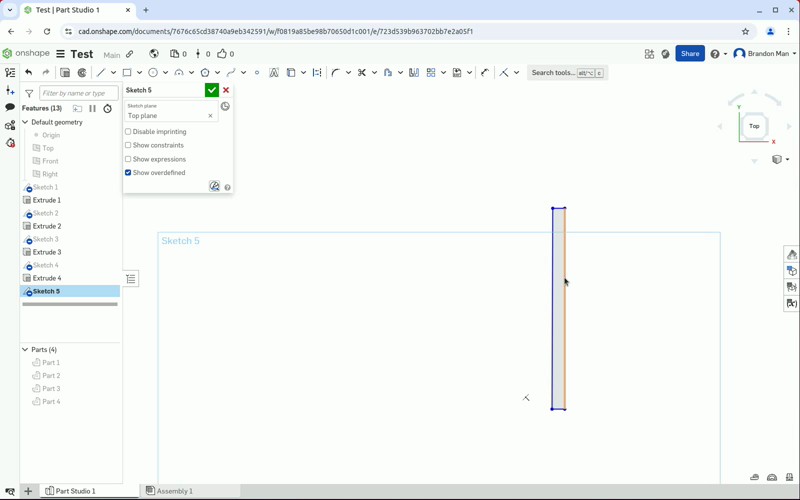
scroll(6)
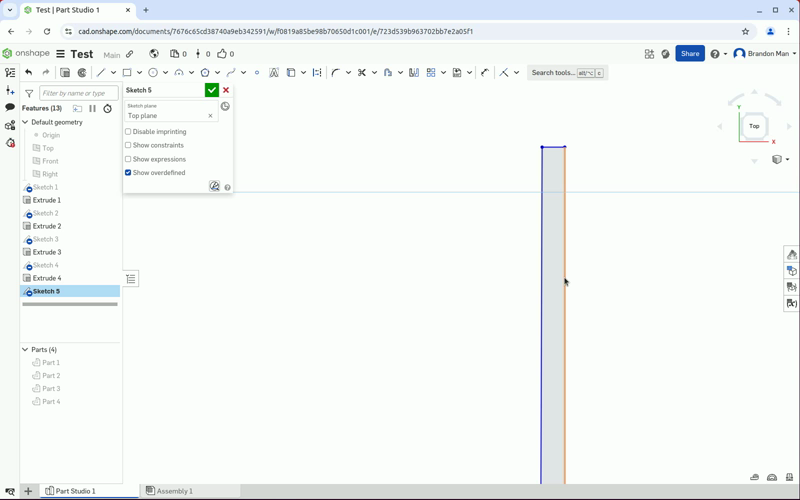
click(564, 277)
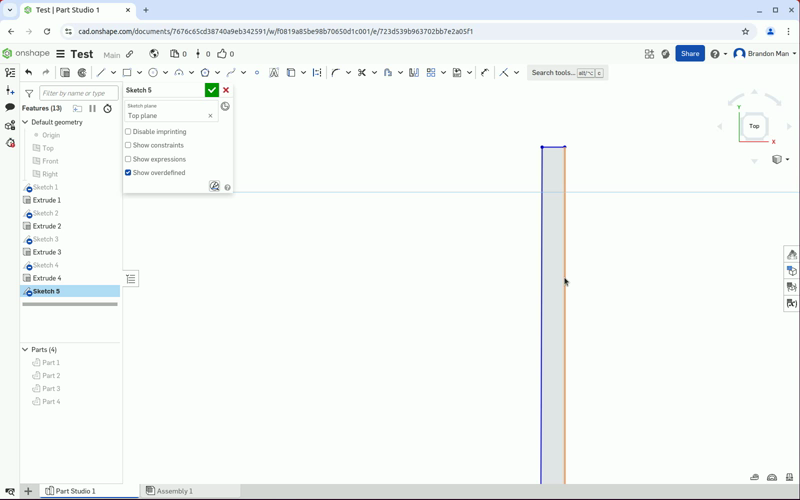
scroll(-6)
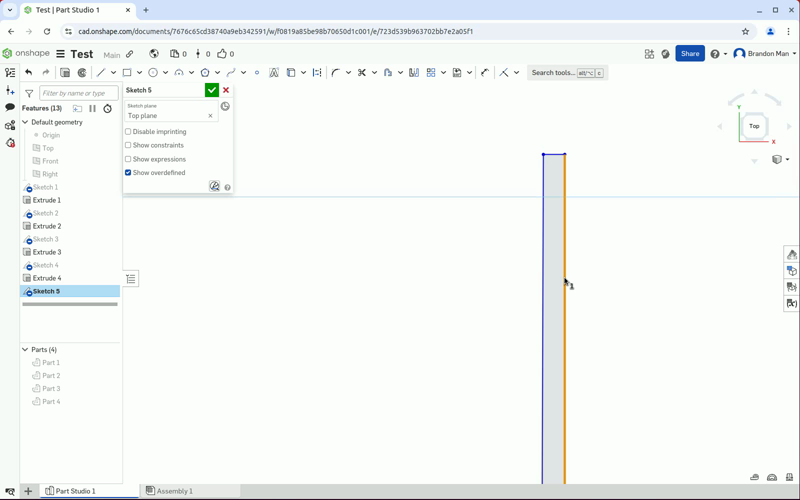
scroll(-6)
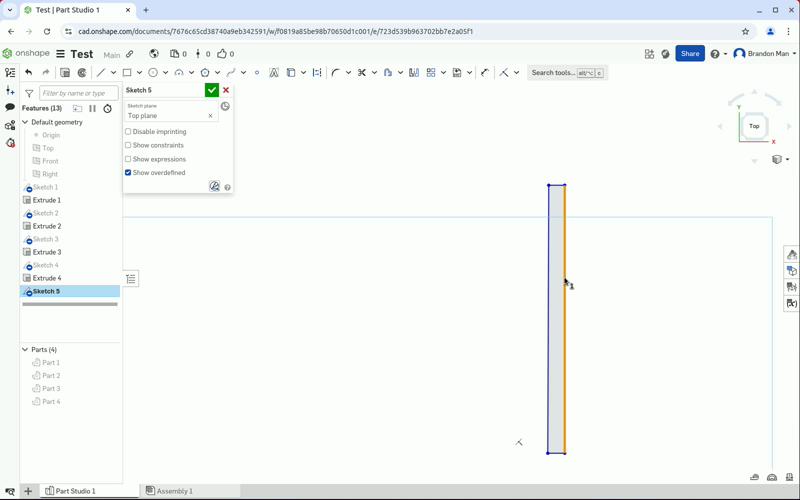
scroll(-6)
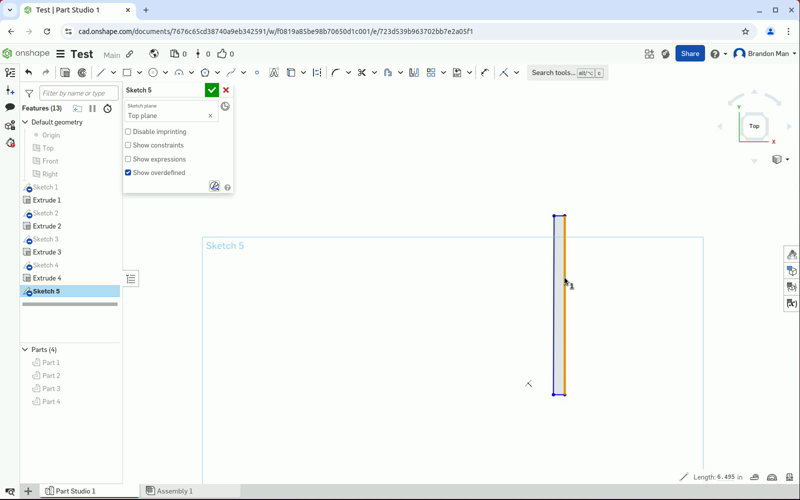
scroll(-6)
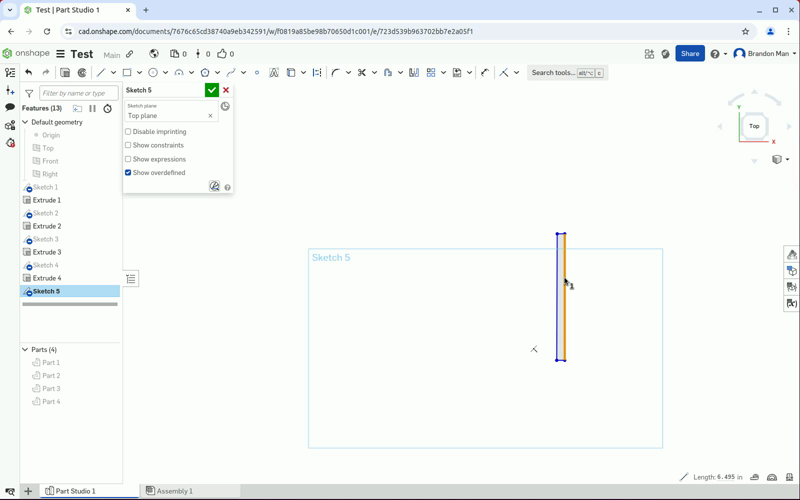
scroll(-6)
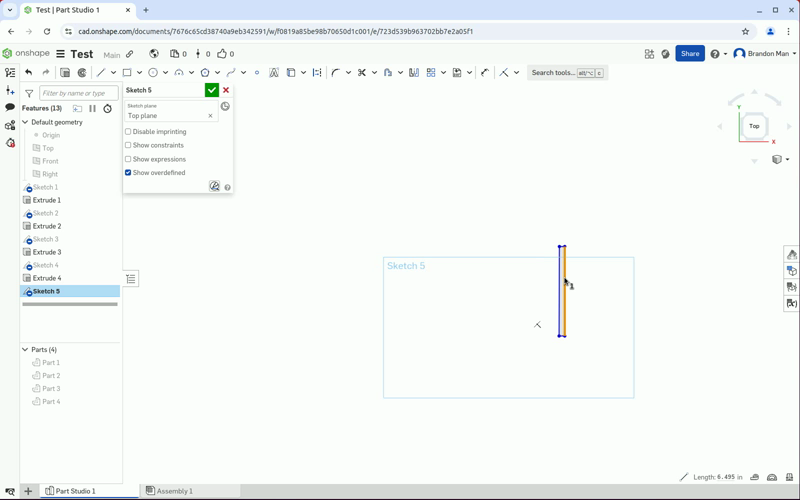
scroll(-6)
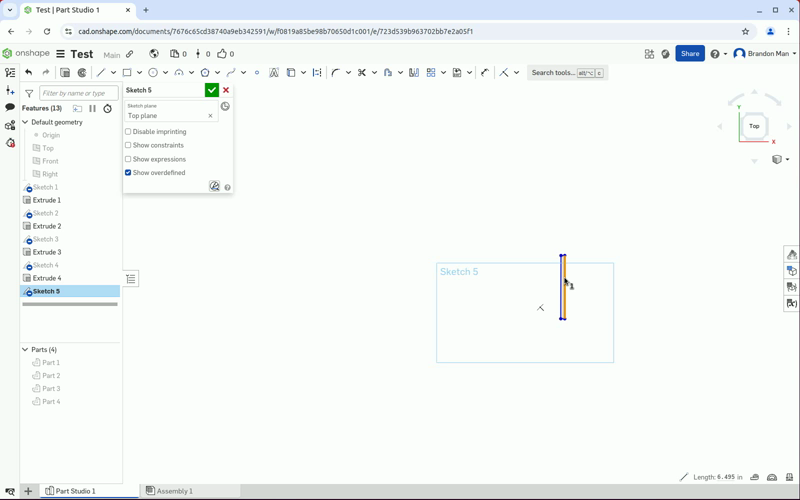
scroll(-6)
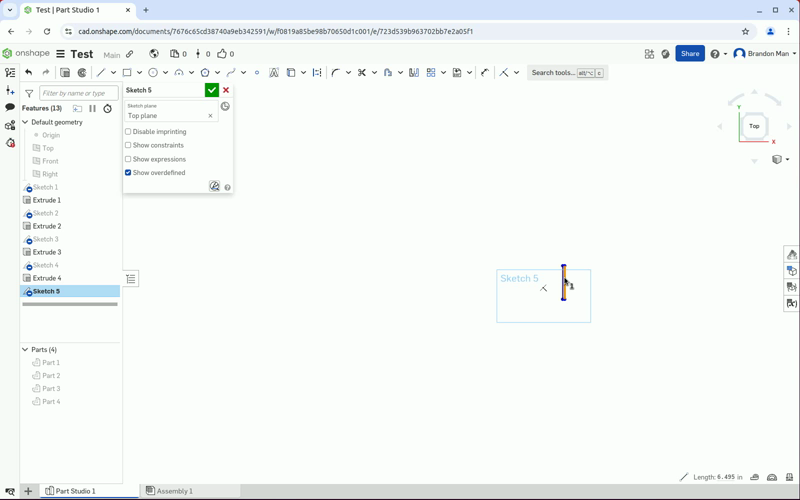
mouse_move(73, 352)
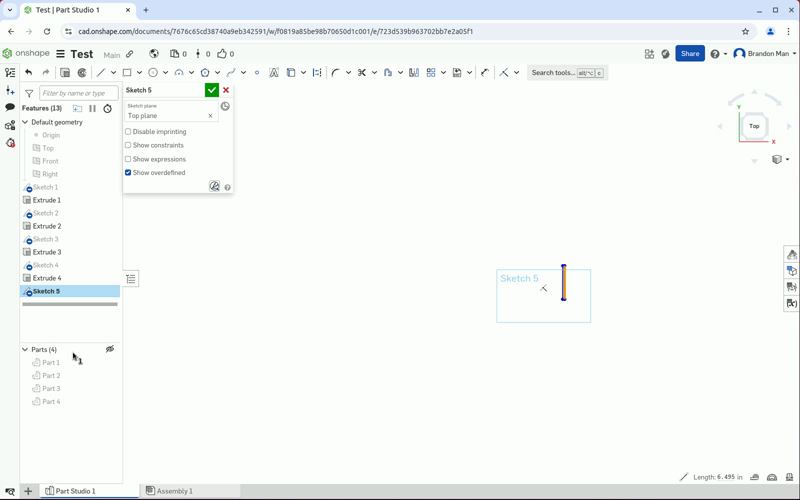
key(shift+y)
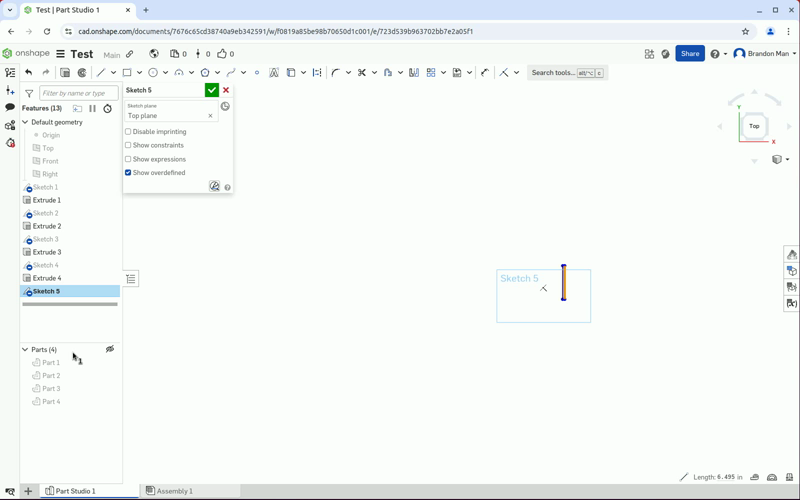
key(shift+e)
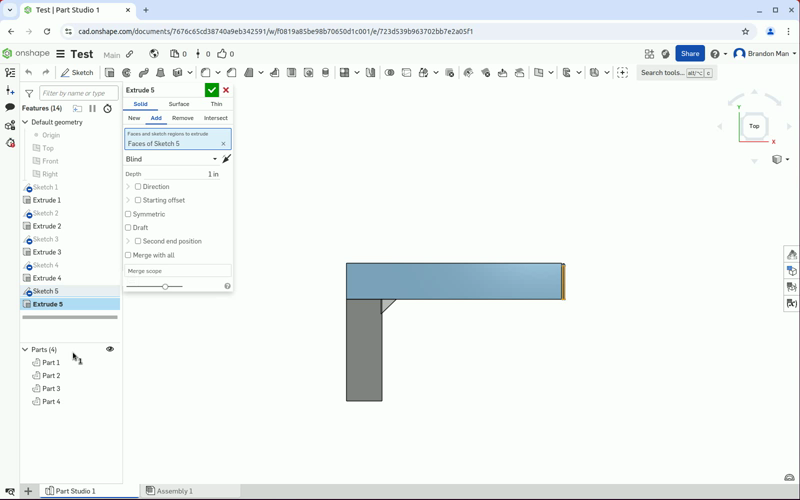
mouse_move(143, 106)
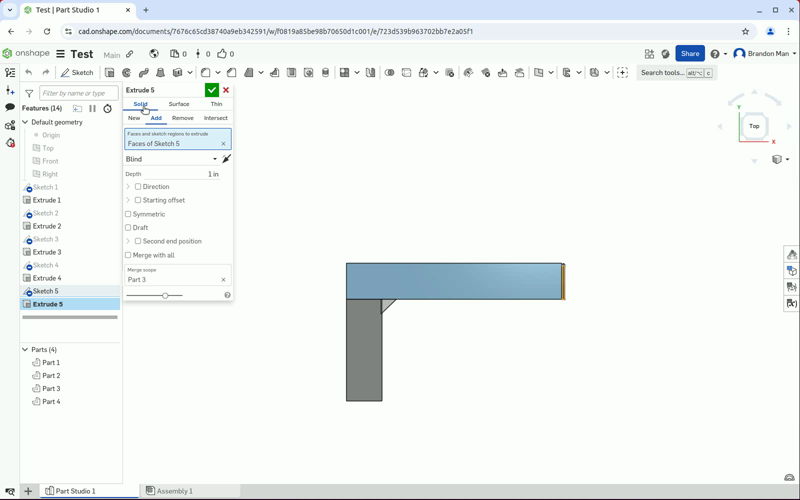
click(143, 106)
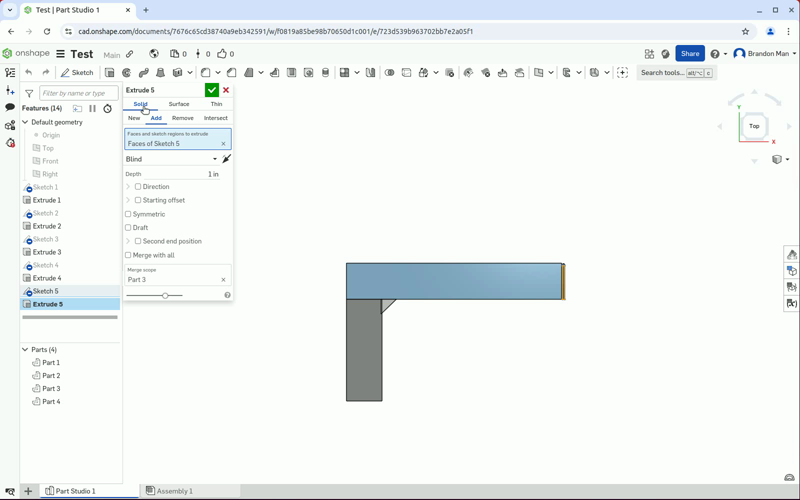
mouse_move(137, 120)
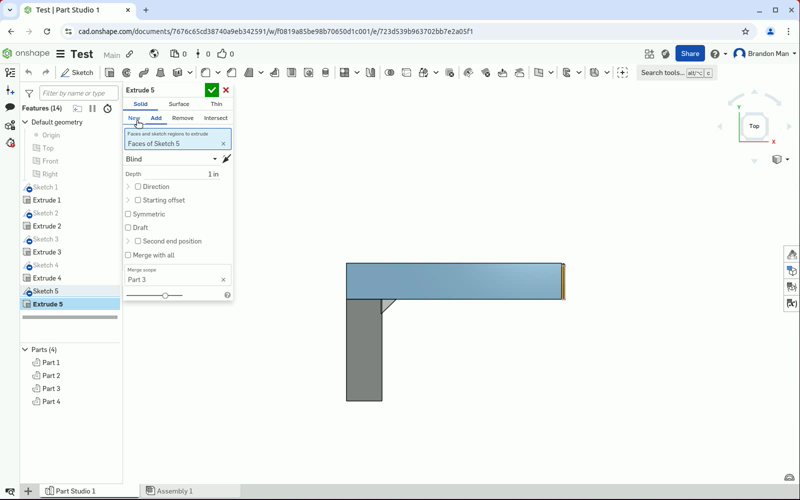
click(137, 120)
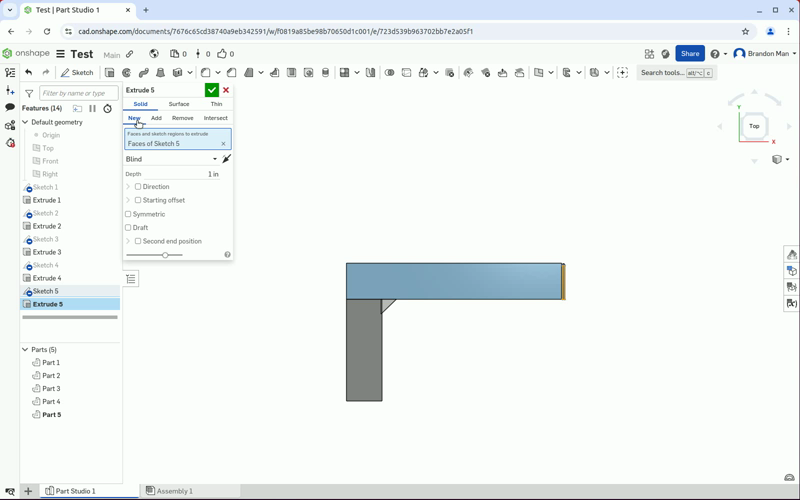
key(tab, 4)
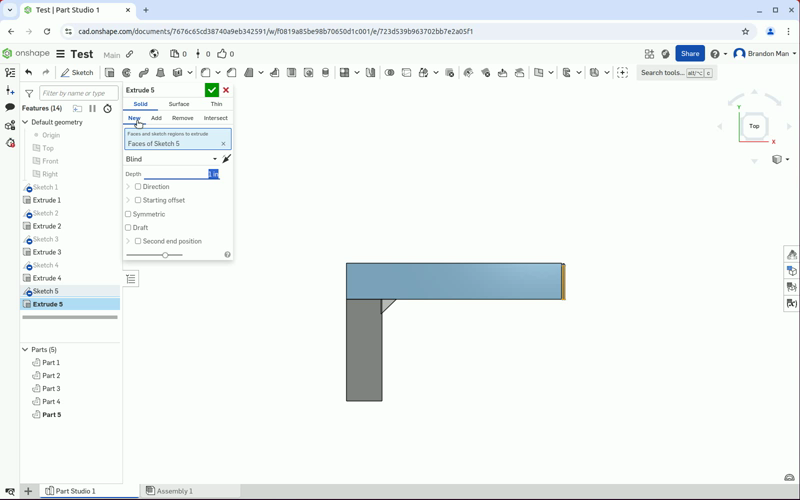
text(-9.388)
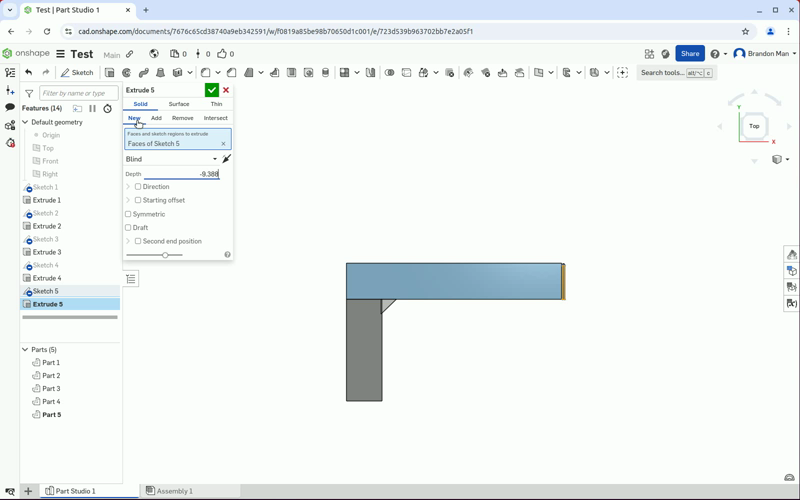
key(enter)
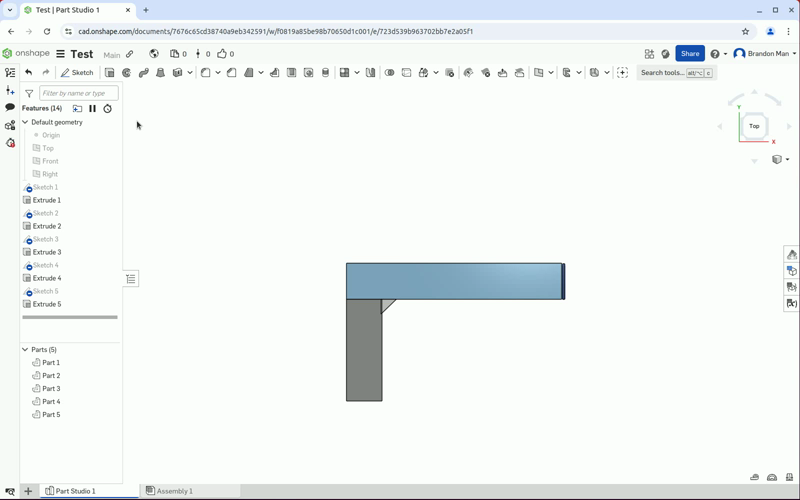
key(shift+h)
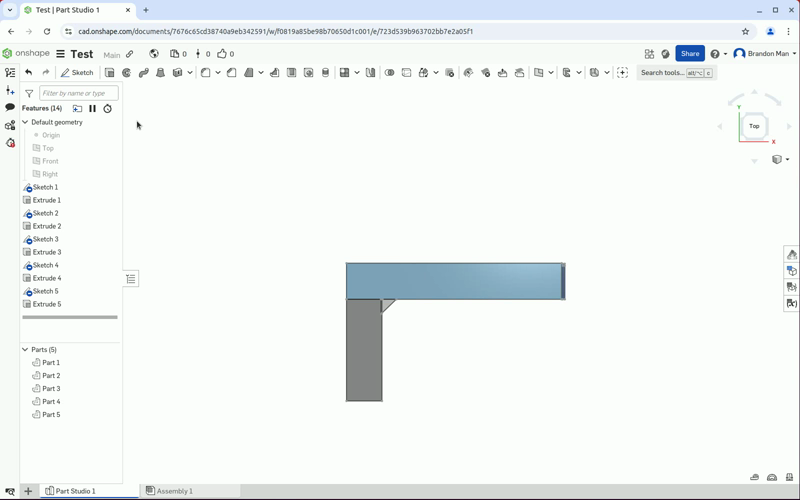
key(shift+h)
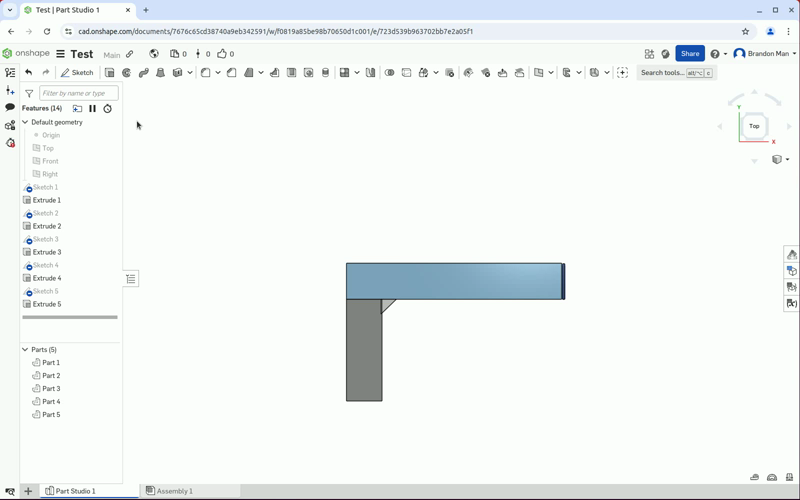
mouse_move(73, 189)
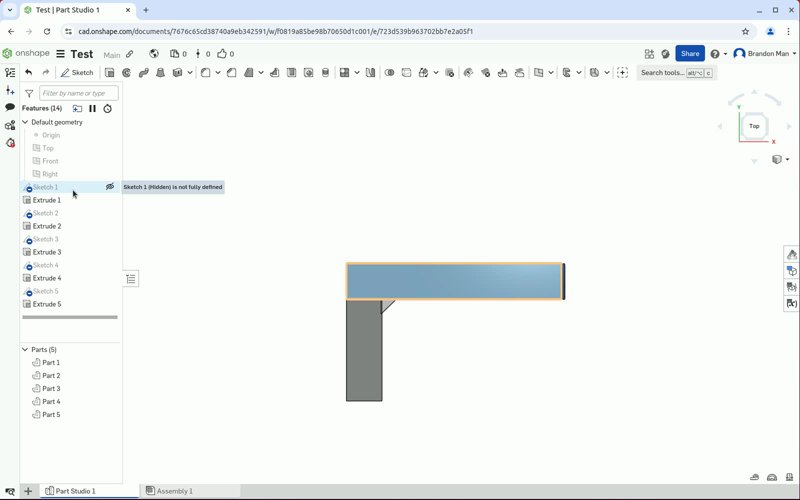
click(73, 189)
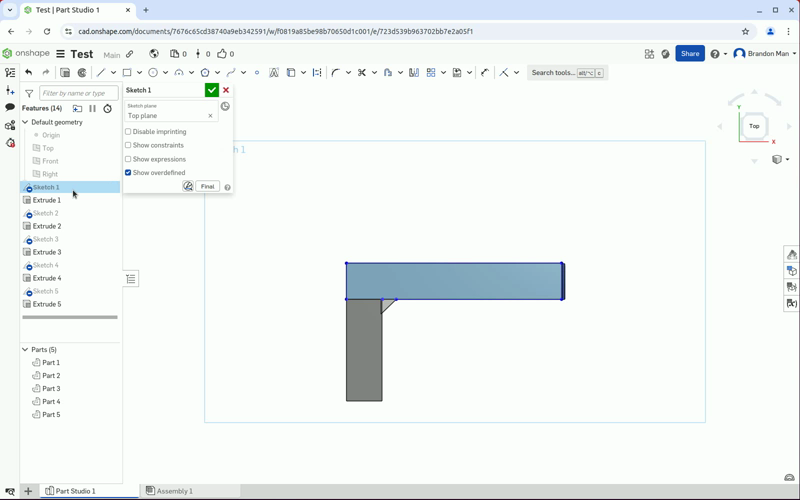
mouse_move(229, 92)
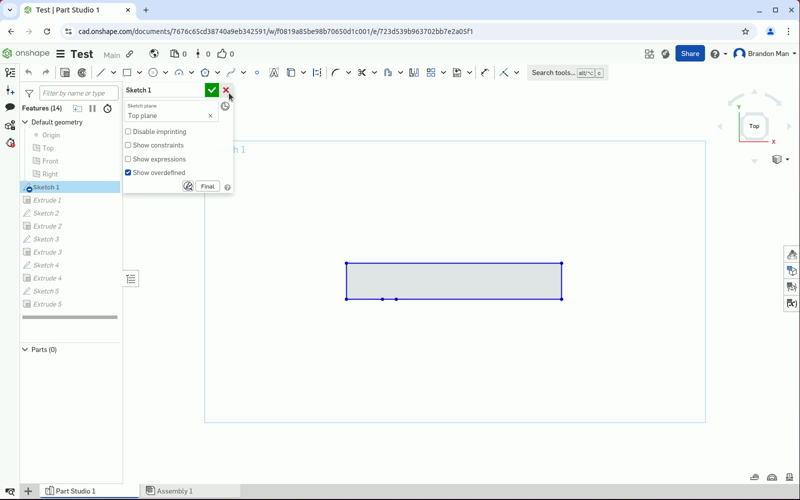
click(229, 92)
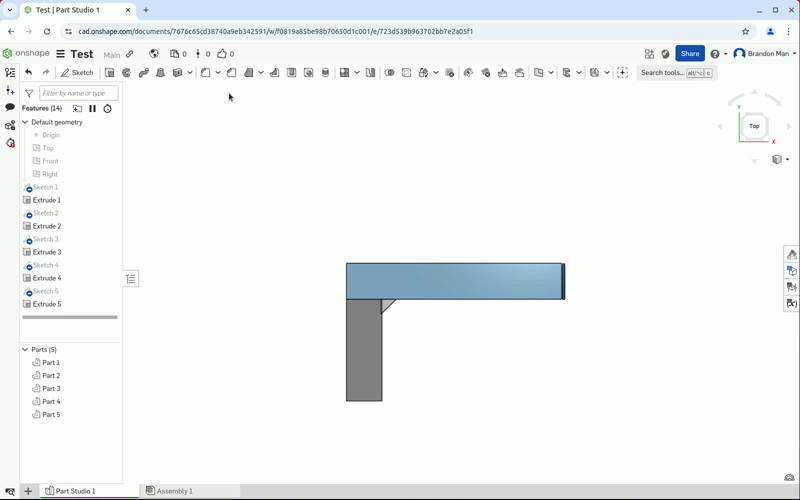
mouse_move(541, 75)
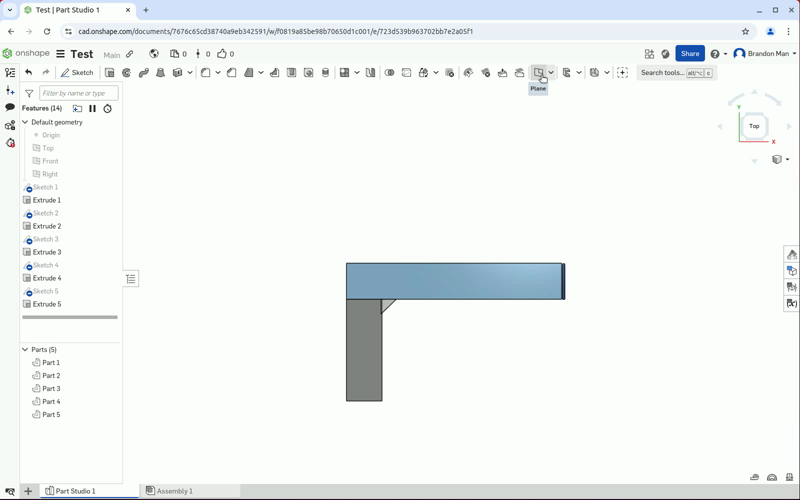
click(541, 75)
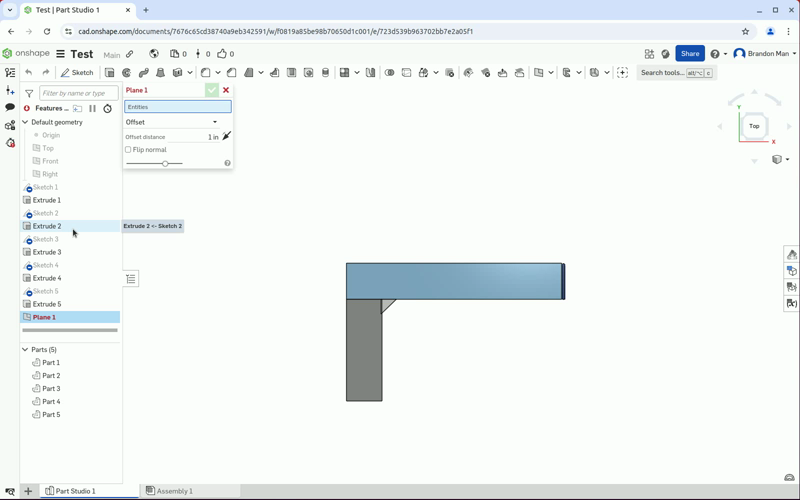
scroll(3)
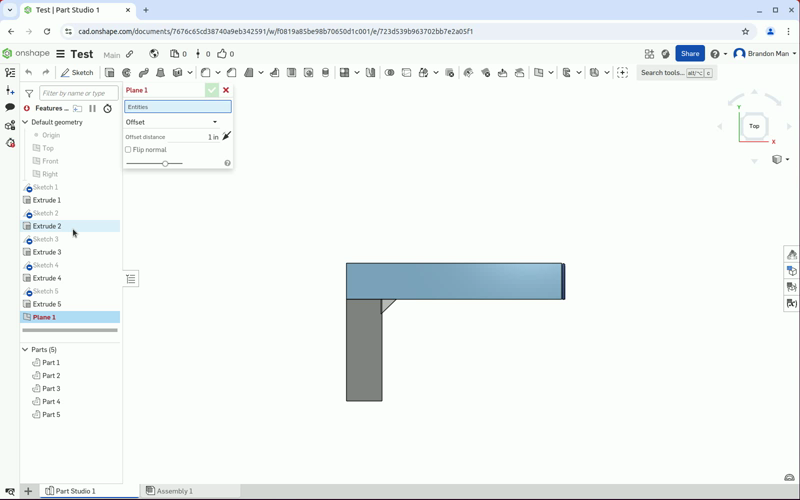
mouse_move(73, 150)
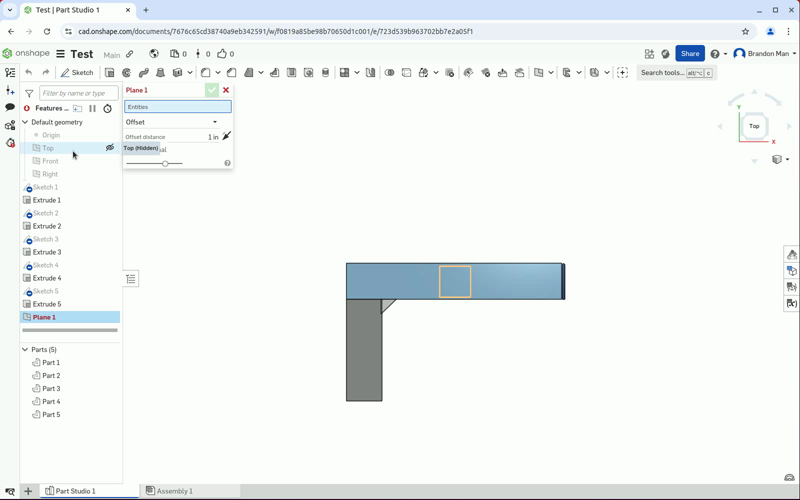
click(73, 150)
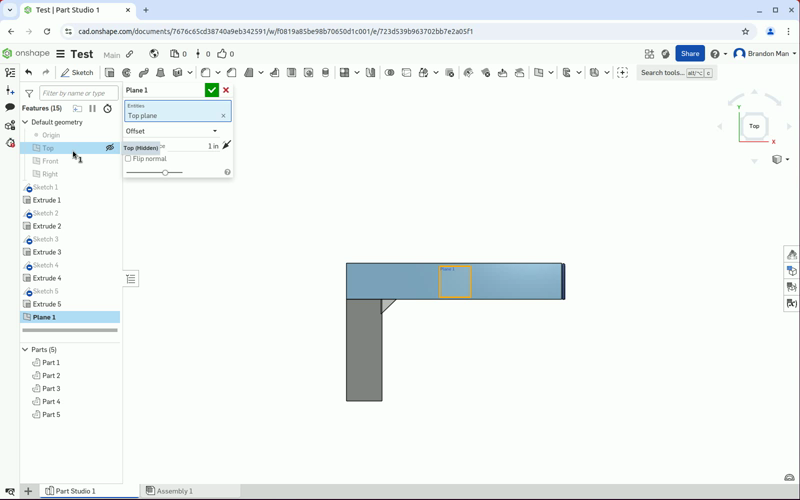
key(tab, 2)
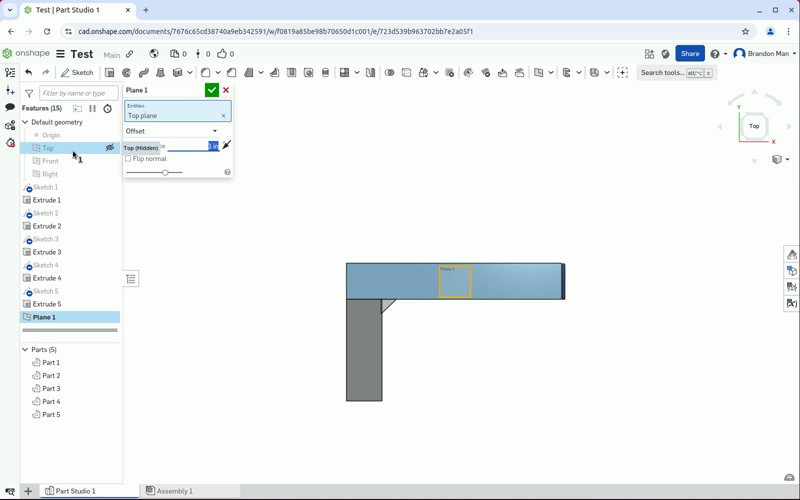
text(0.493)
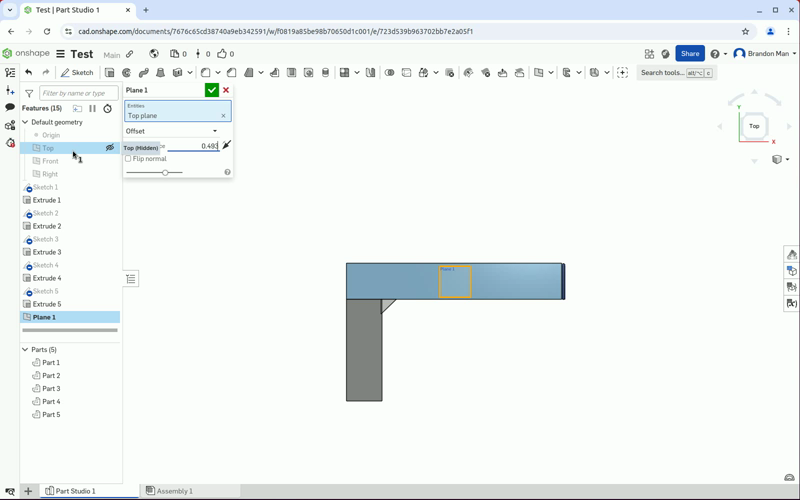
key(enter, 2)
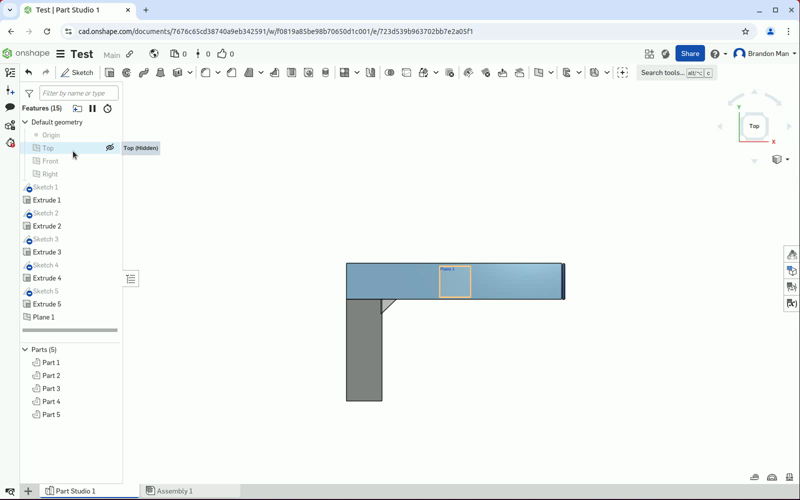
key(shift+s)
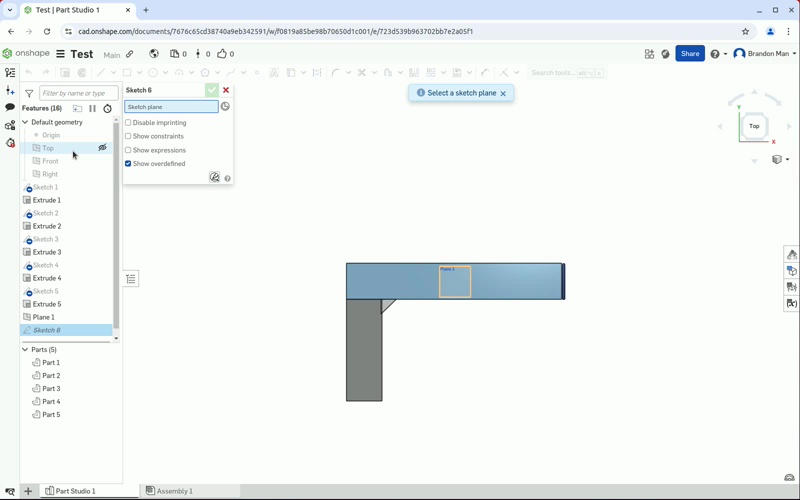
mouse_move(69, 319)
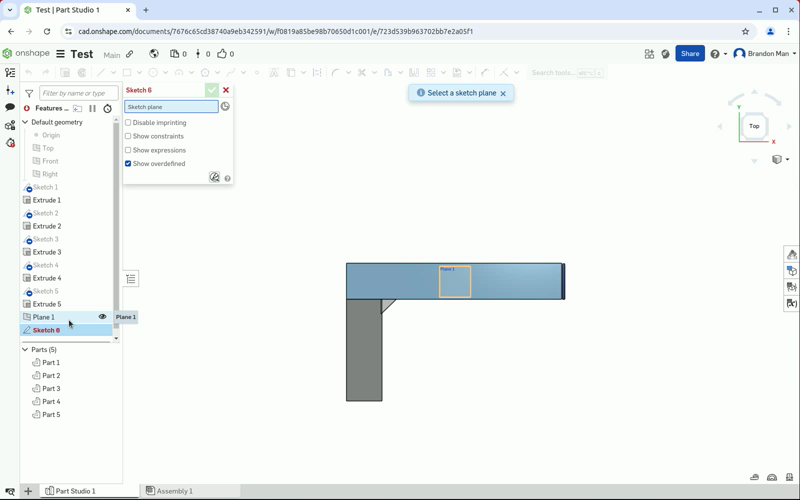
click(69, 319)
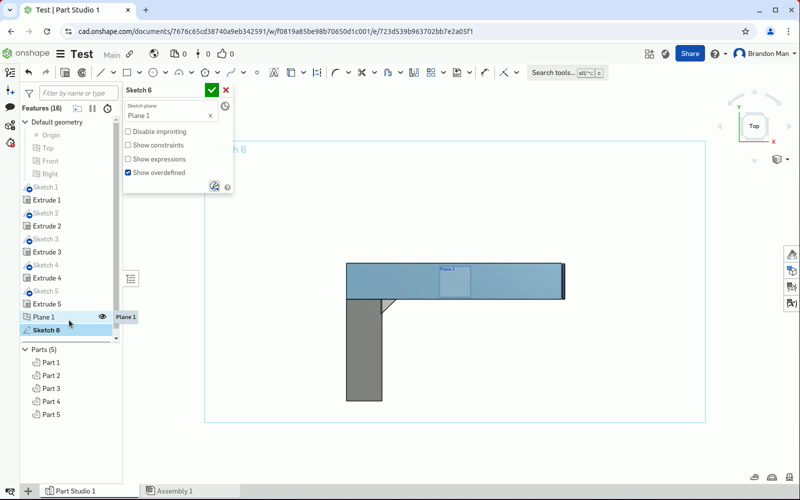
mouse_move(73, 352)
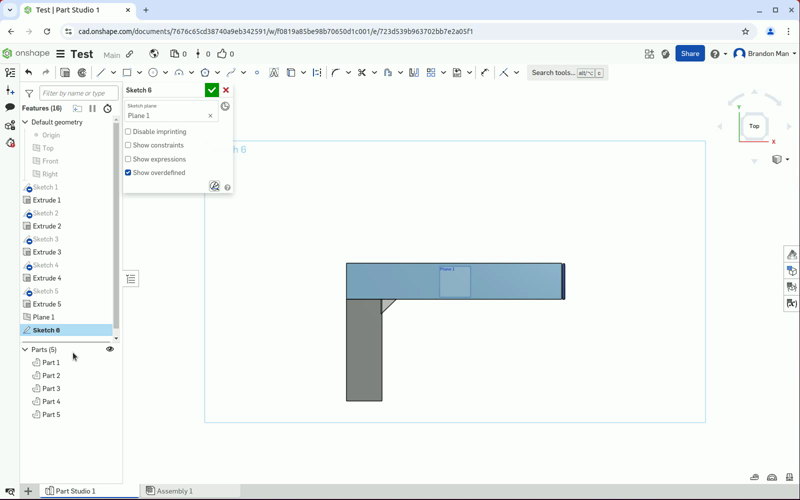
key(y)
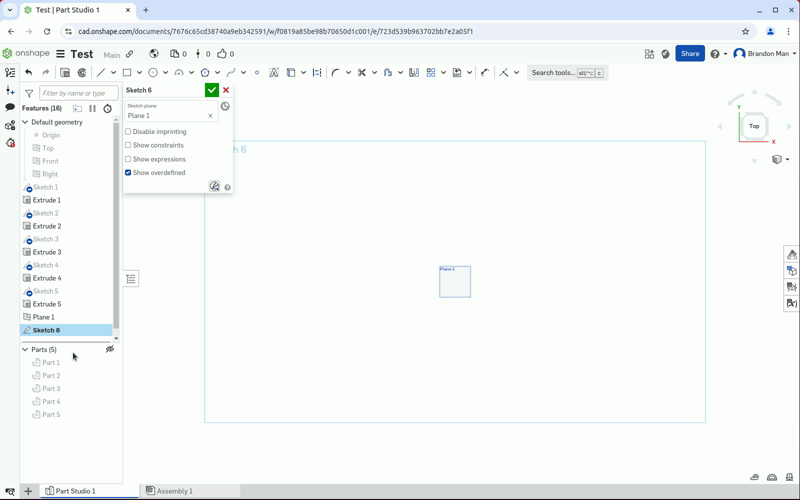
key(l)
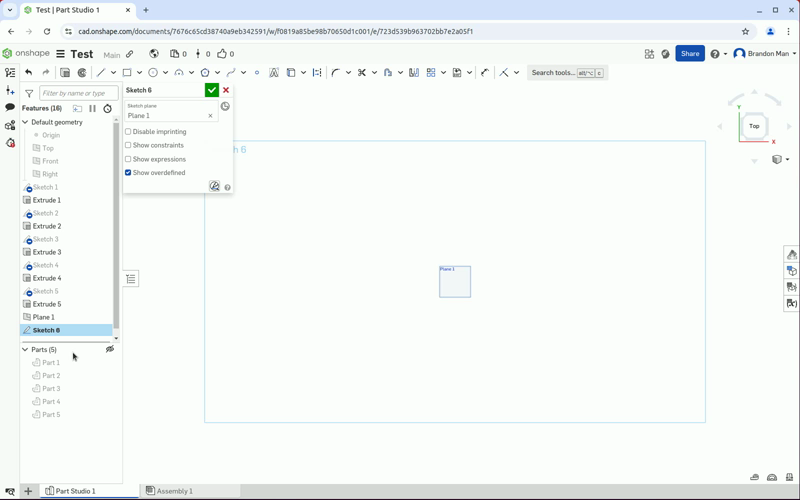
key_down(shift)
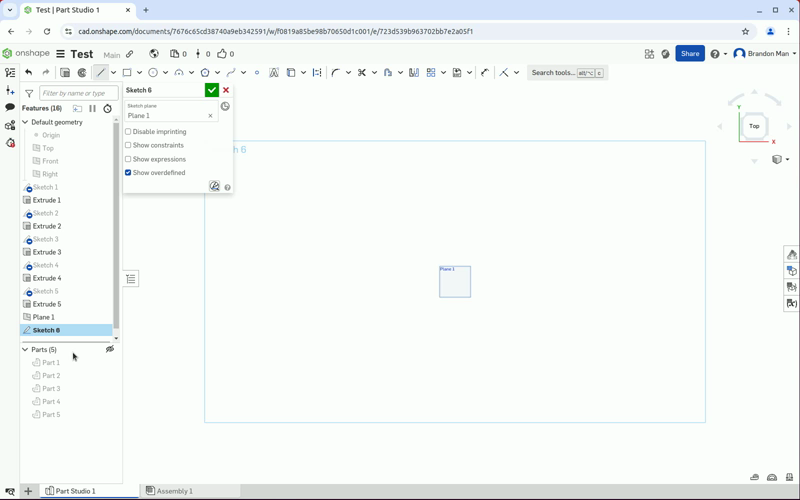
mouse_move(458, 266)
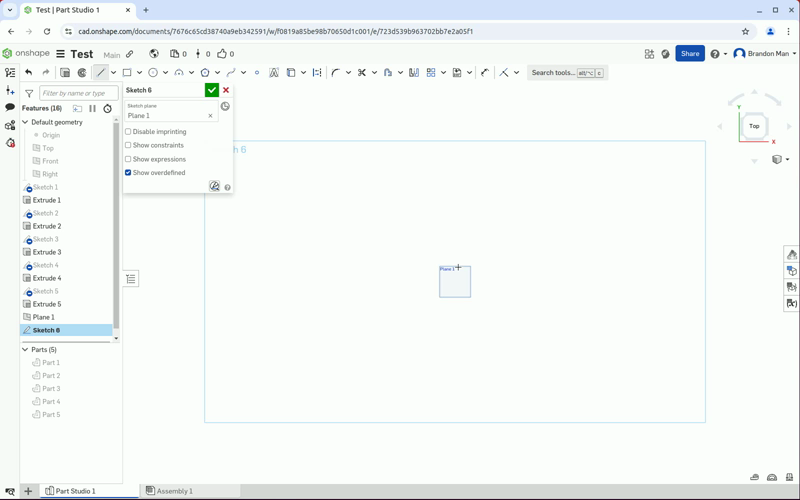
click(458, 266)
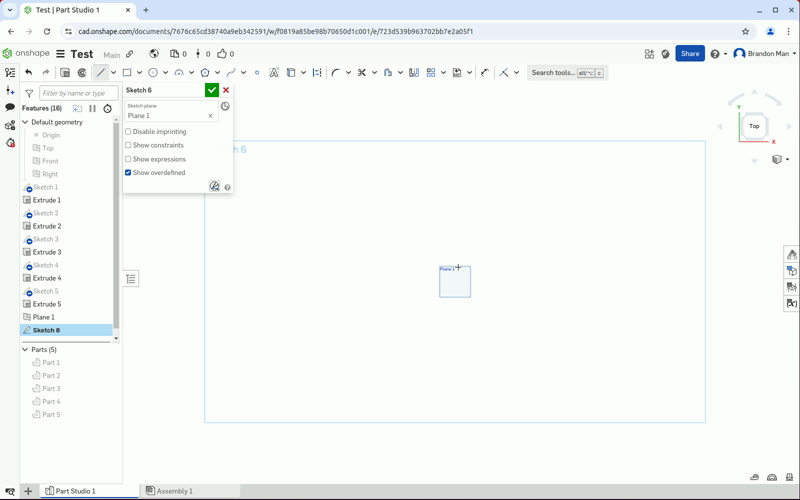
key_up(shift)
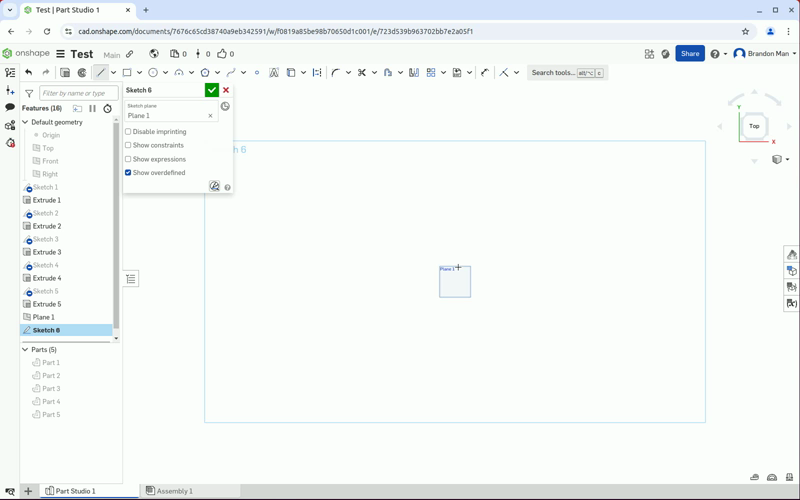
key_down(shift)
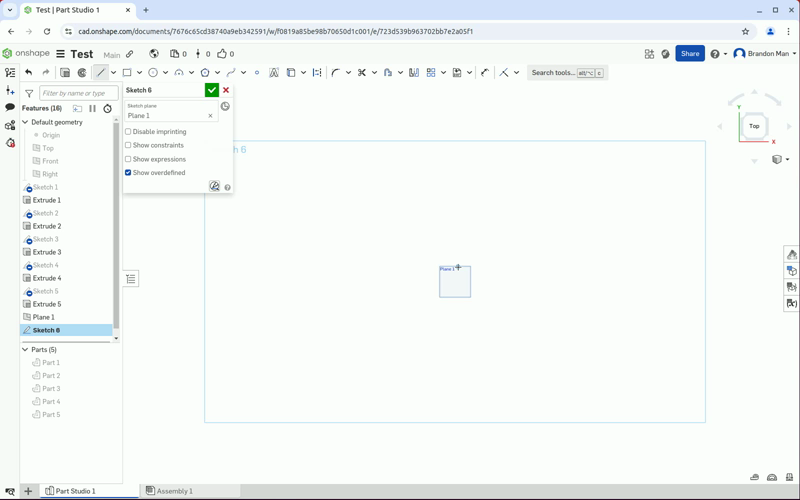
mouse_move(488, 266)
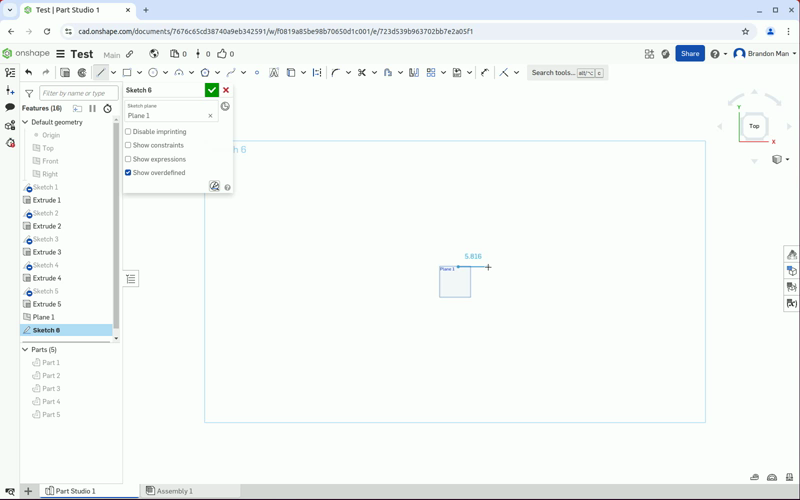
mouse_move(498, 266)
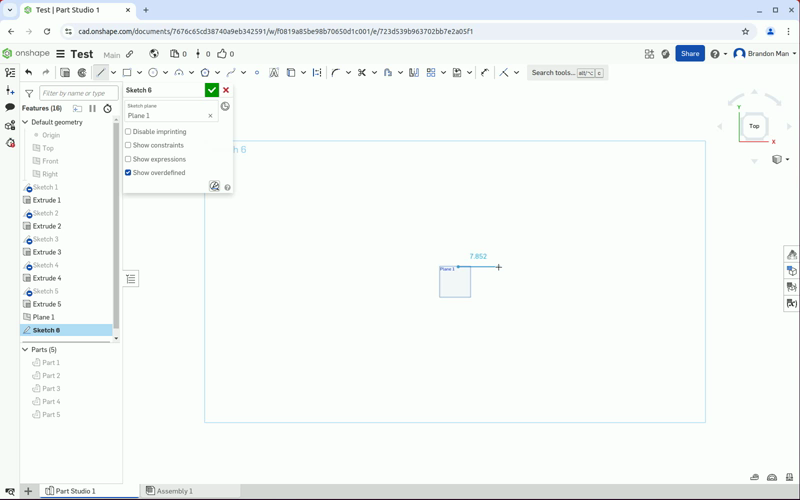
click(498, 266)
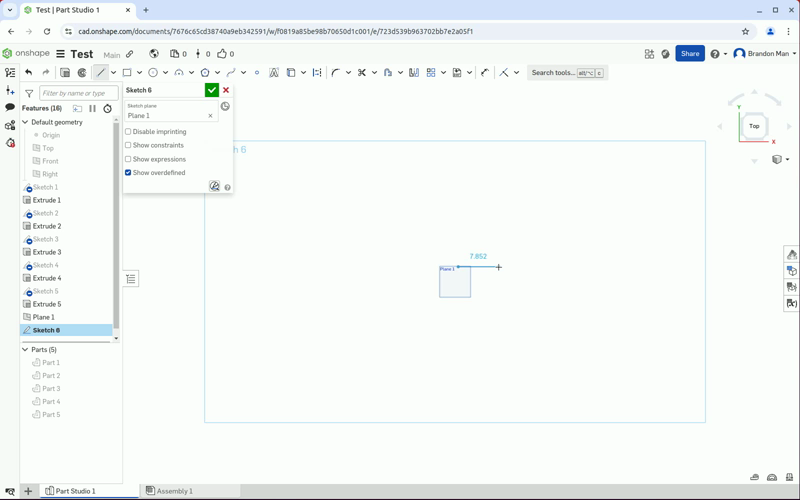
key_up(shift)
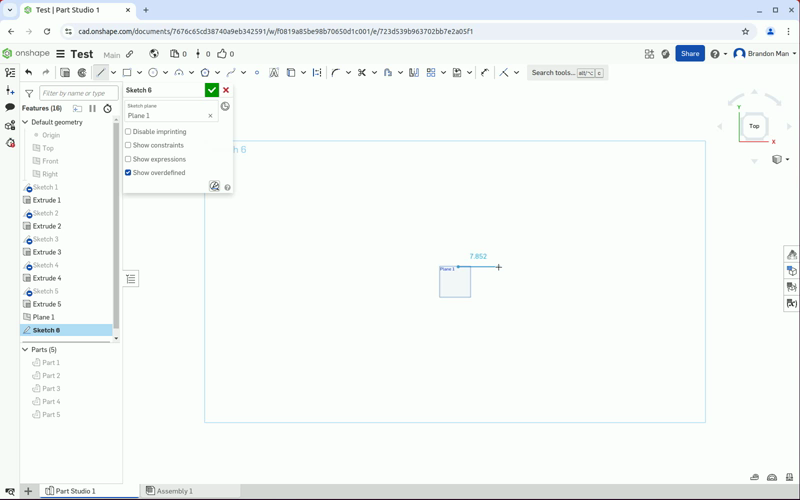
key_down(shift)
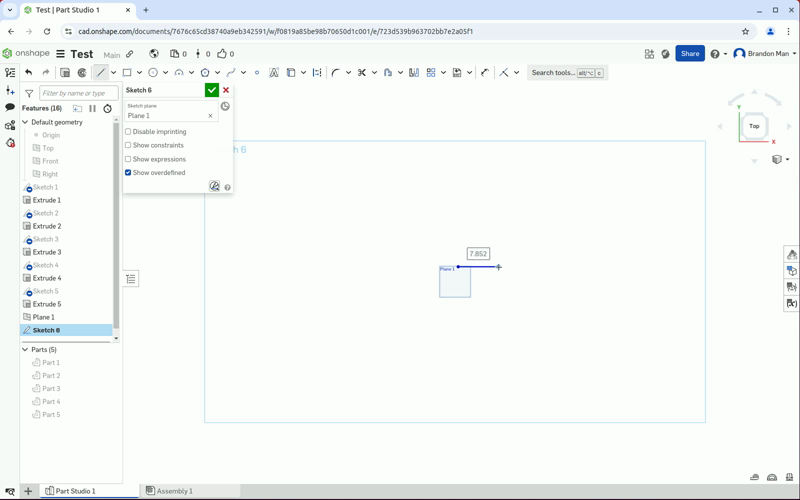
mouse_move(528, 266)
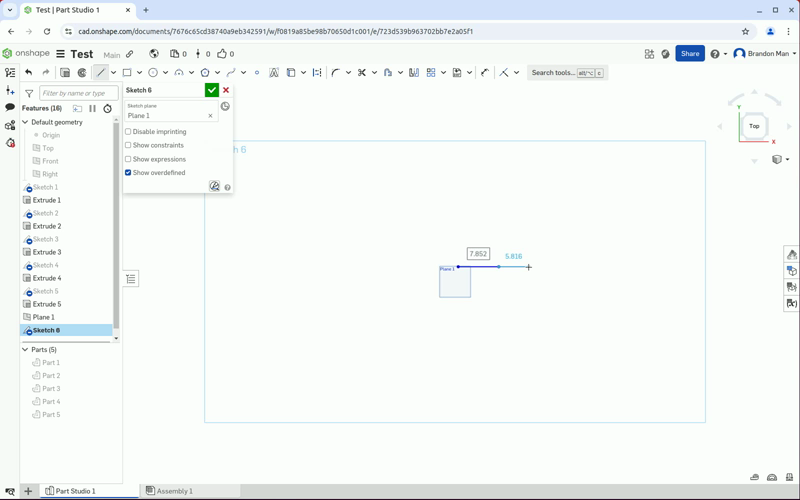
mouse_move(498, 257)
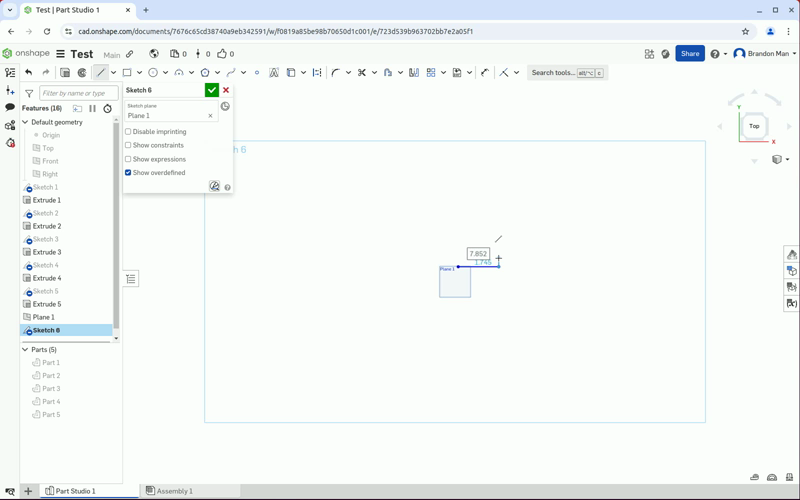
click(498, 257)
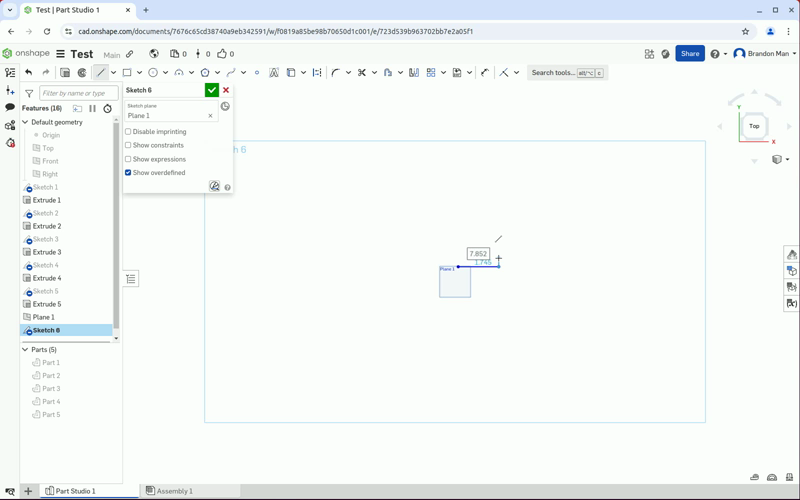
key_up(shift)
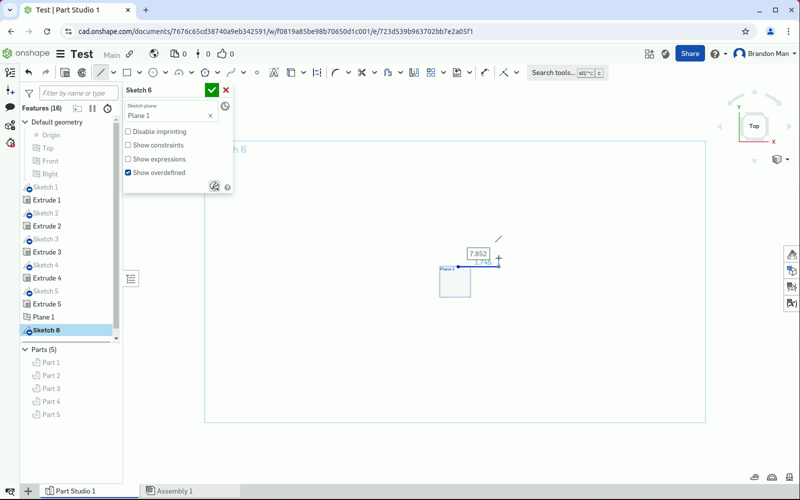
key_down(shift)
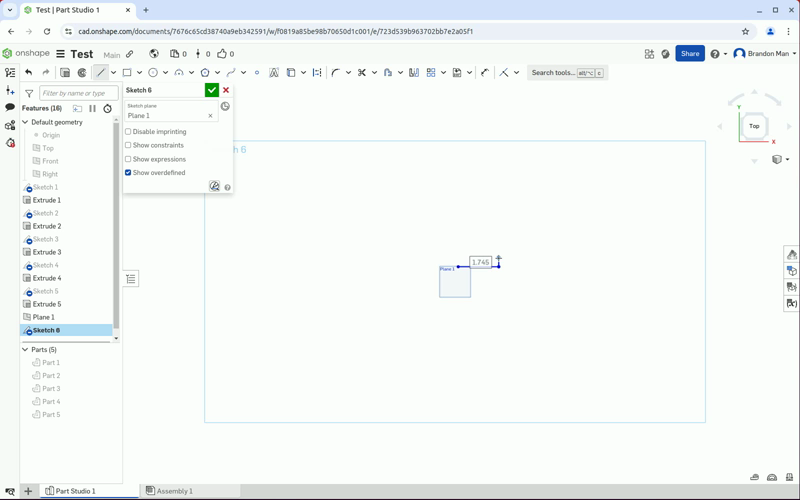
mouse_move(528, 257)
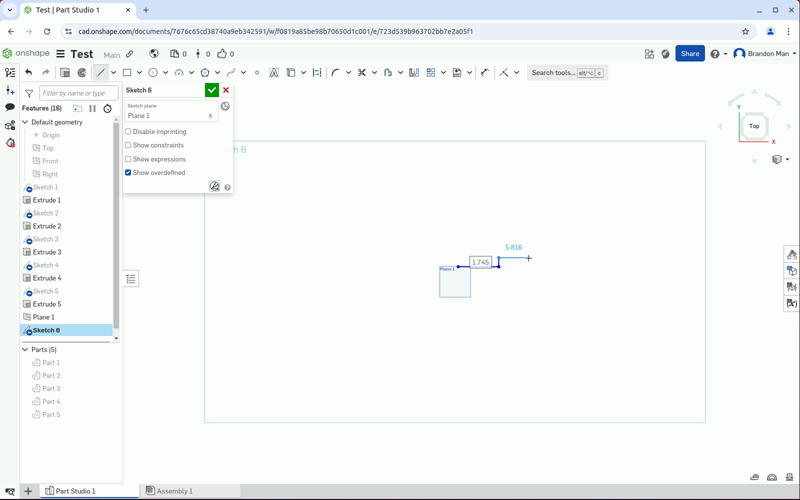
mouse_move(458, 257)
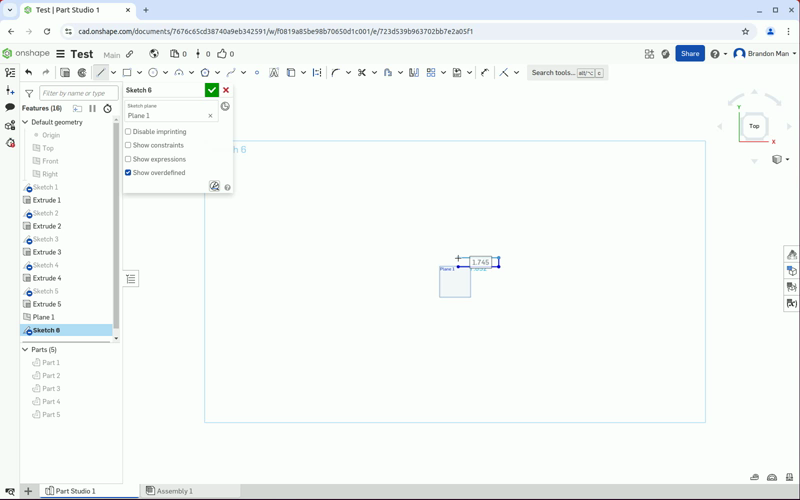
click(458, 257)
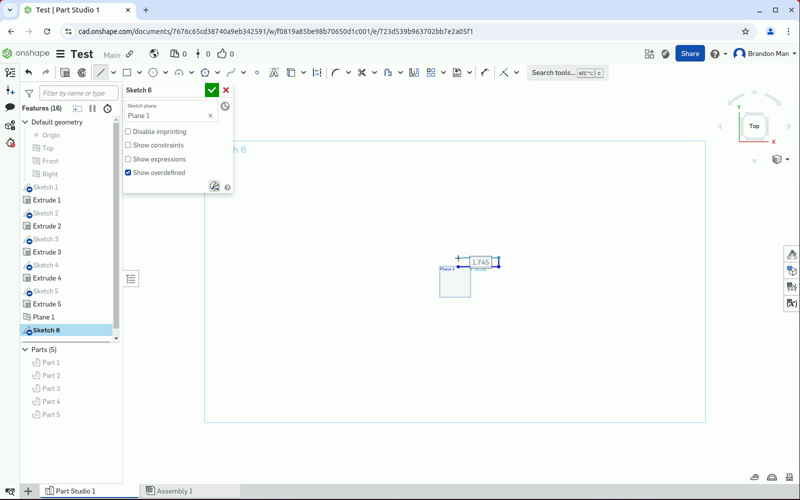
key_up(shift)
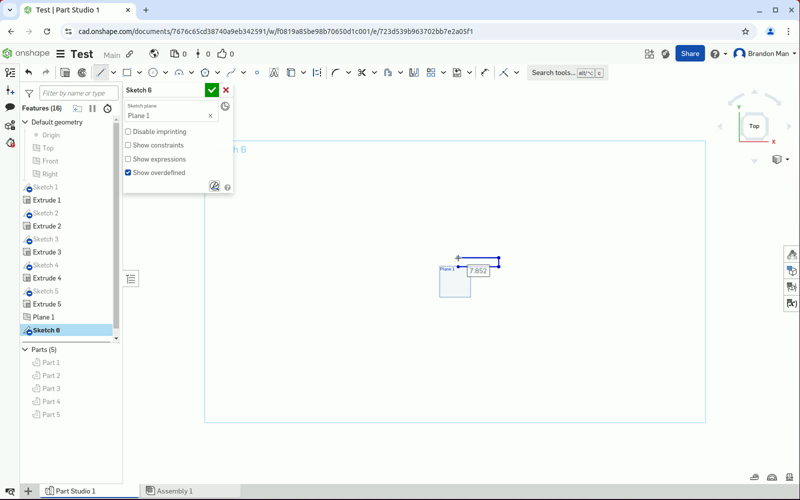
mouse_move(488, 257)
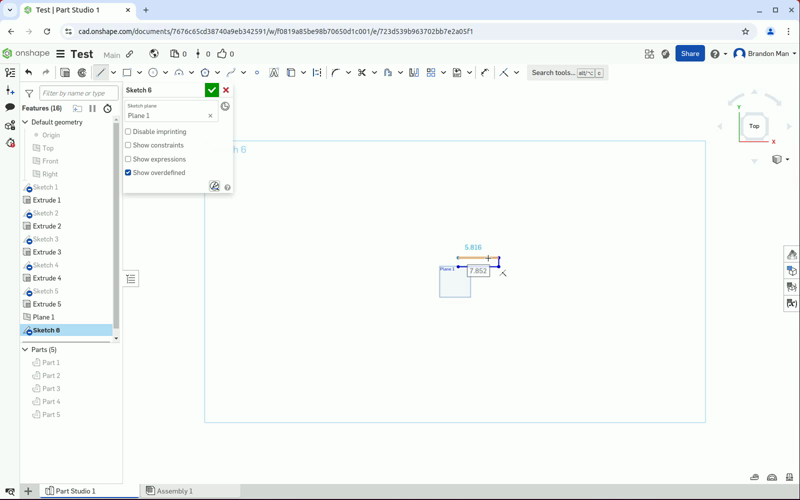
key_down(shift)
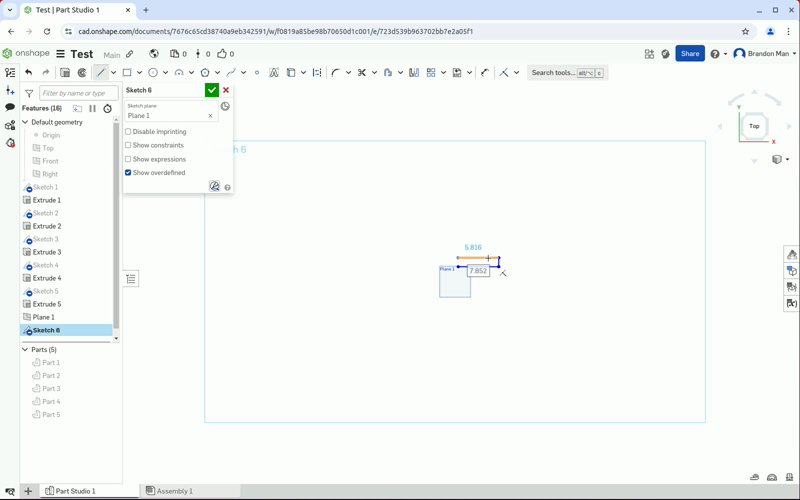
mouse_move(458, 266)
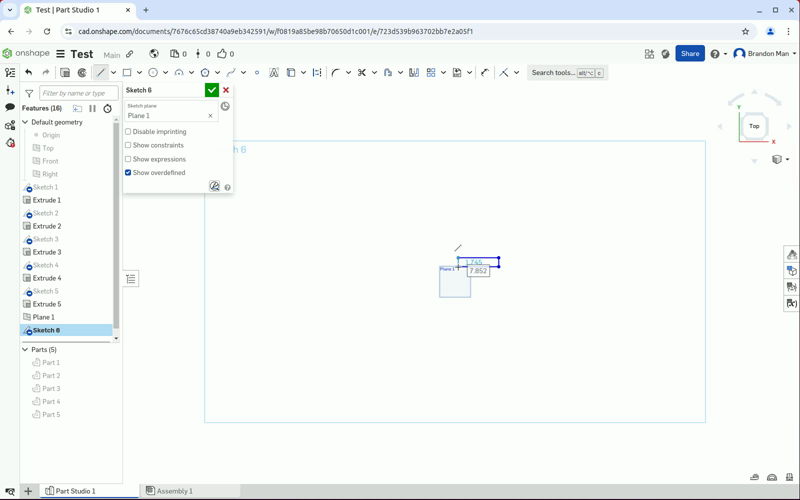
key_up(shift)
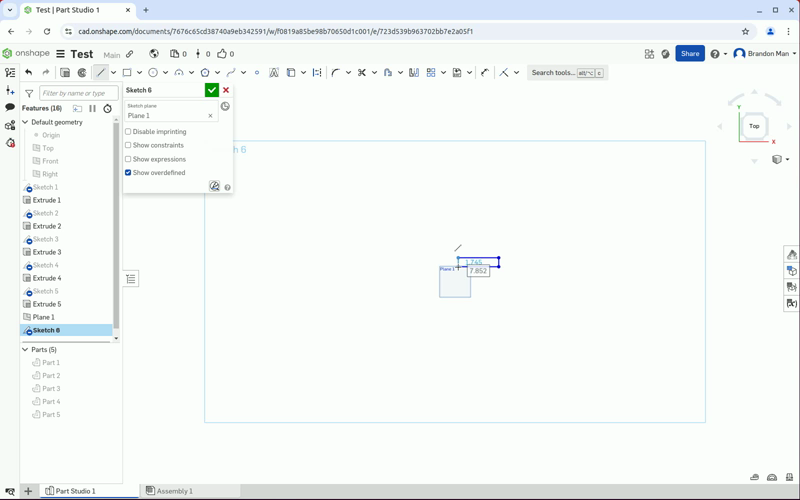
click(458, 266)
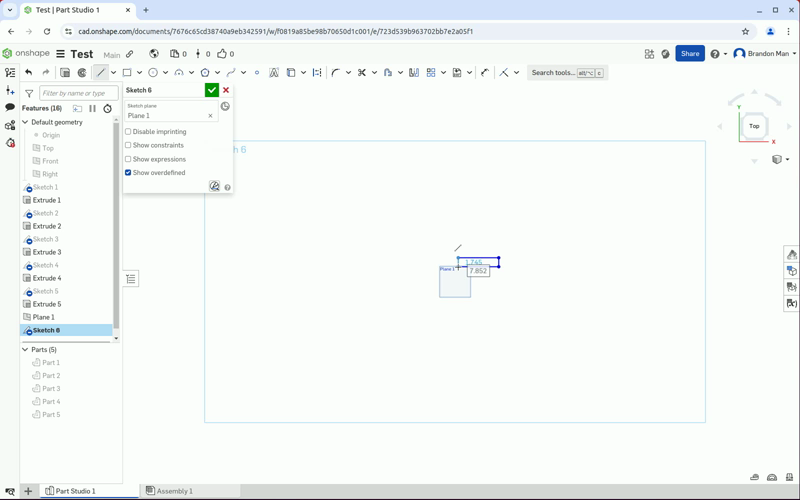
key(esc)
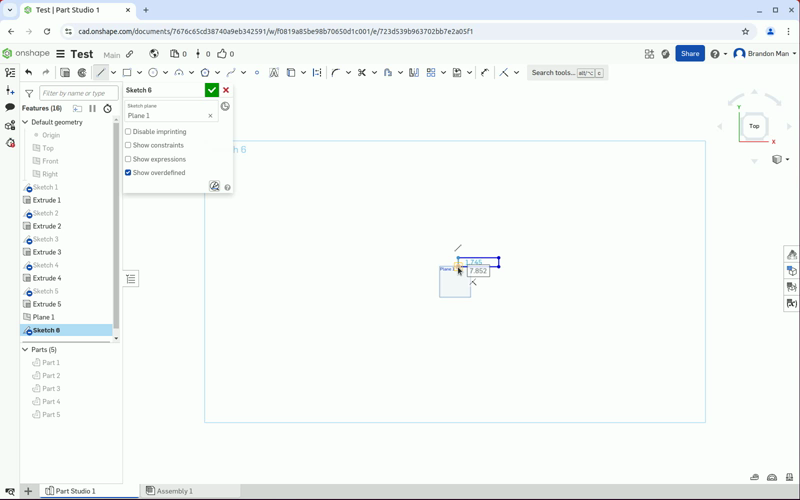
mouse_move(485, 264)
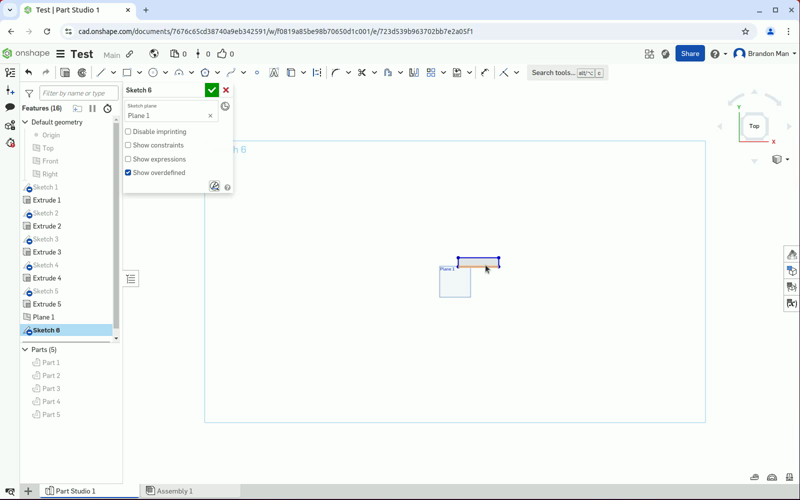
scroll(6)
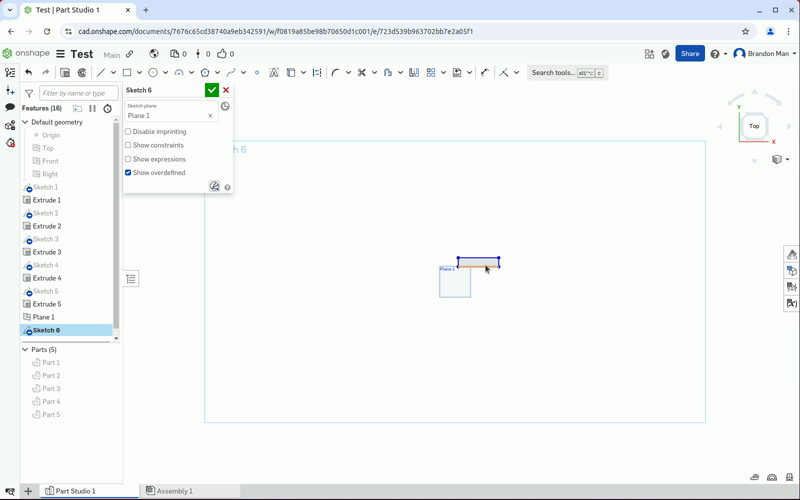
scroll(6)
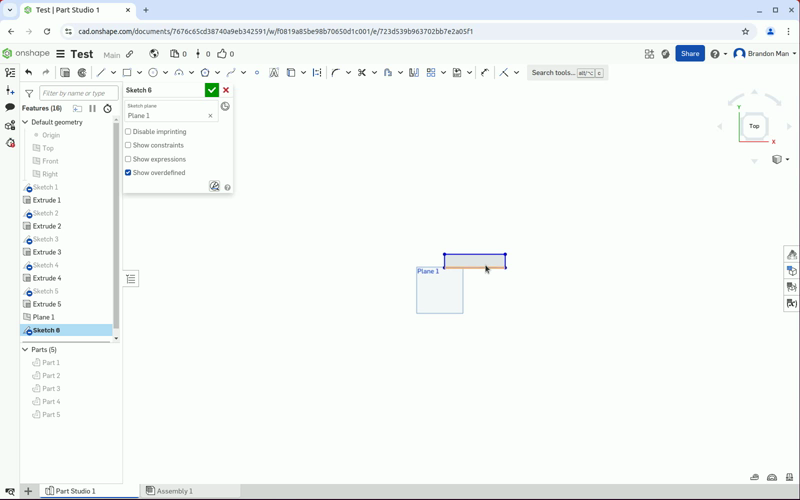
scroll(6)
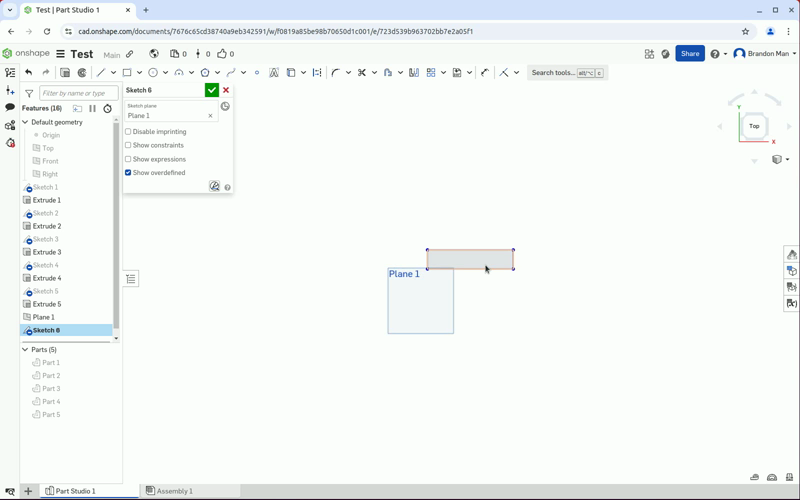
scroll(6)
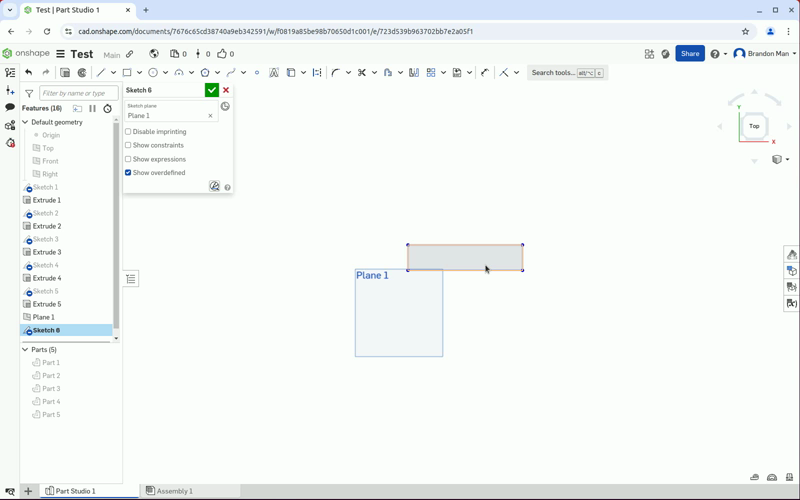
scroll(6)
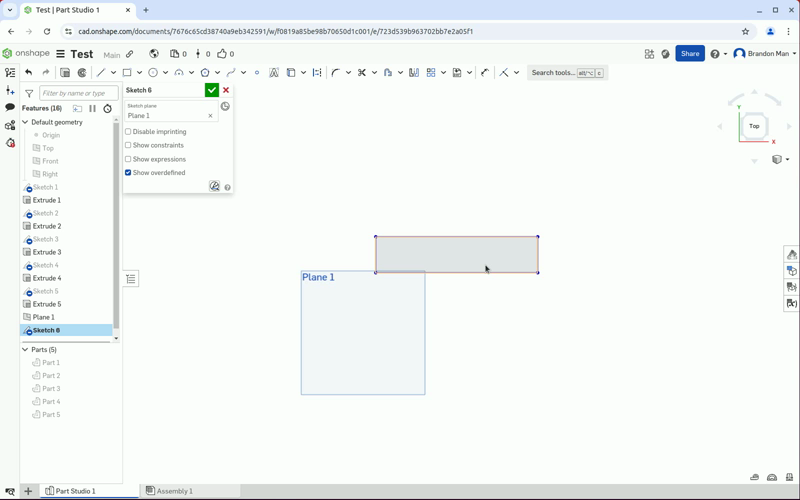
scroll(6)
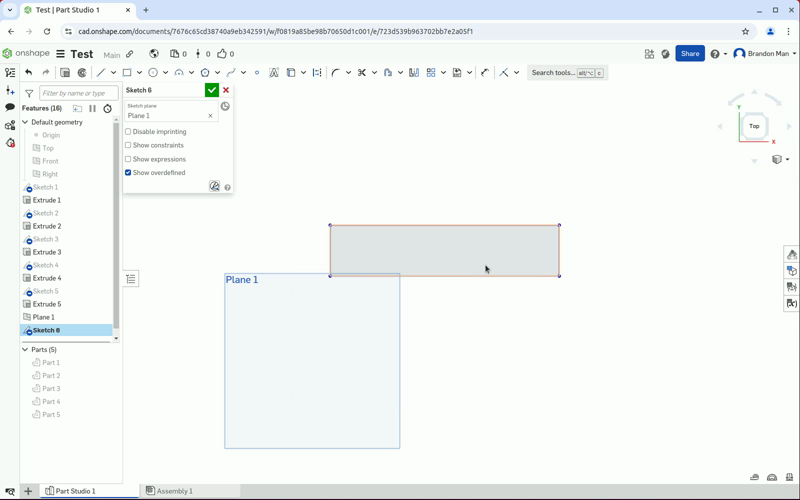
scroll(6)
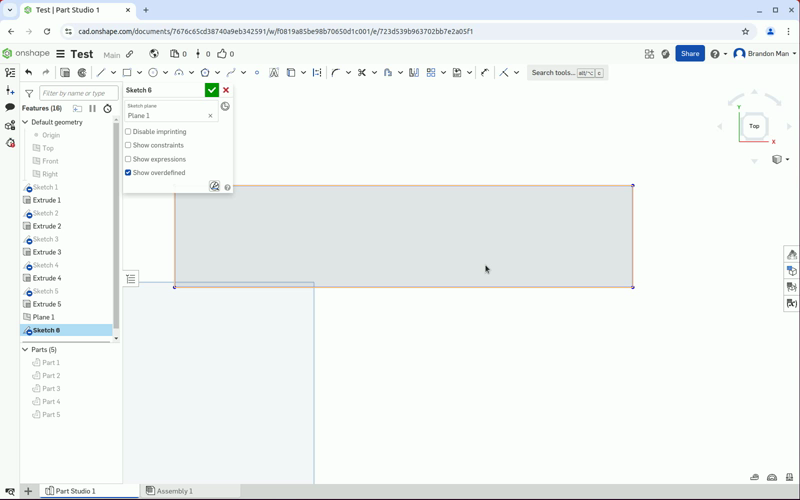
click(485, 264)
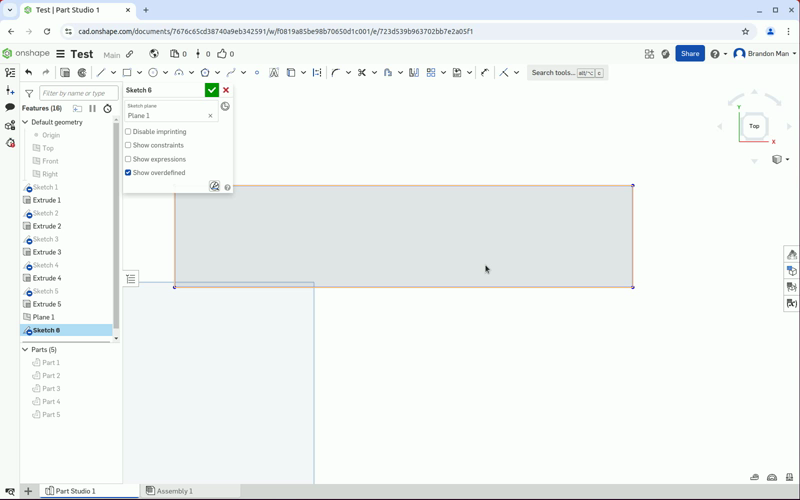
scroll(-6)
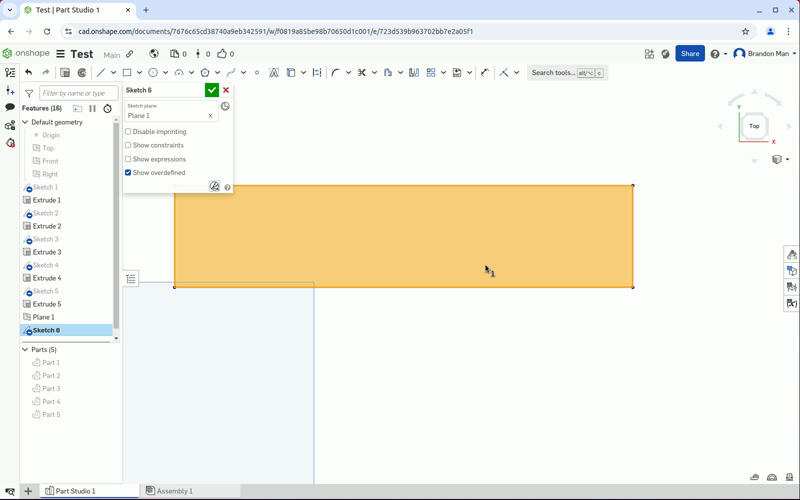
scroll(-6)
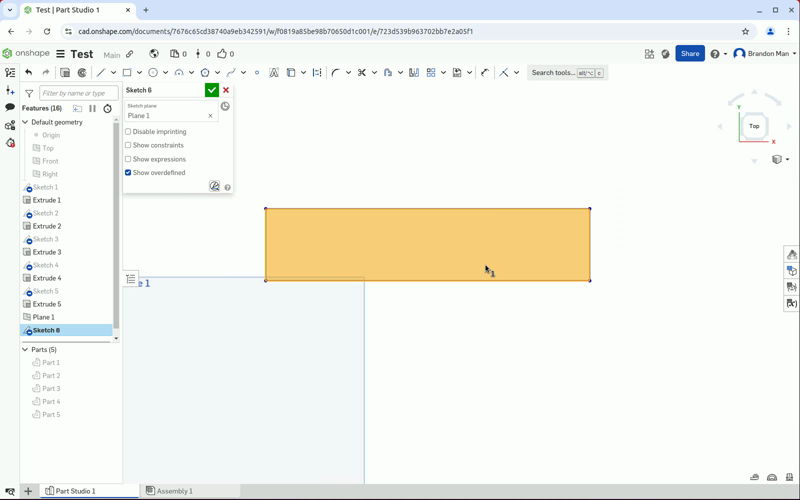
scroll(-6)
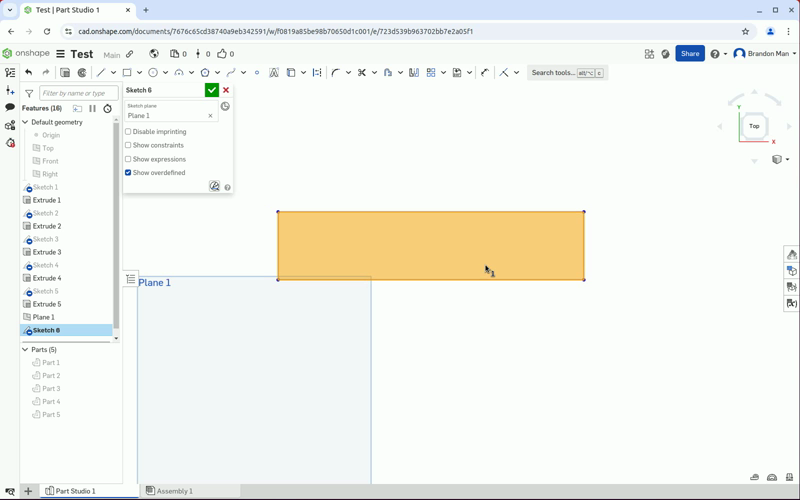
scroll(-6)
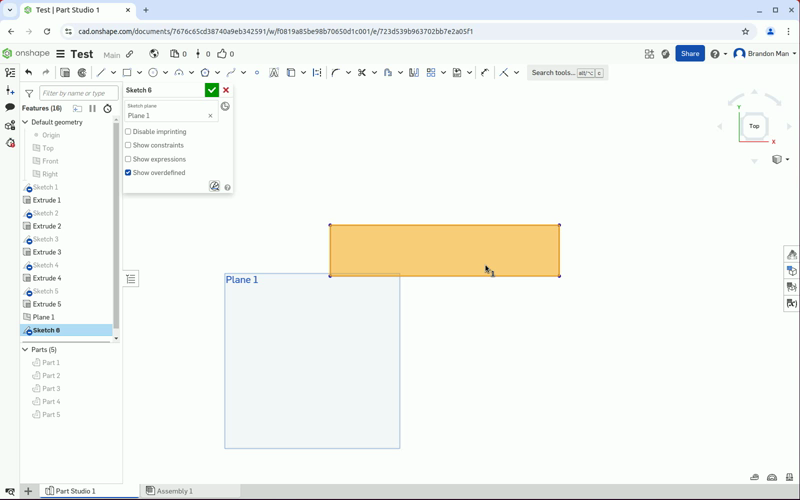
scroll(-6)
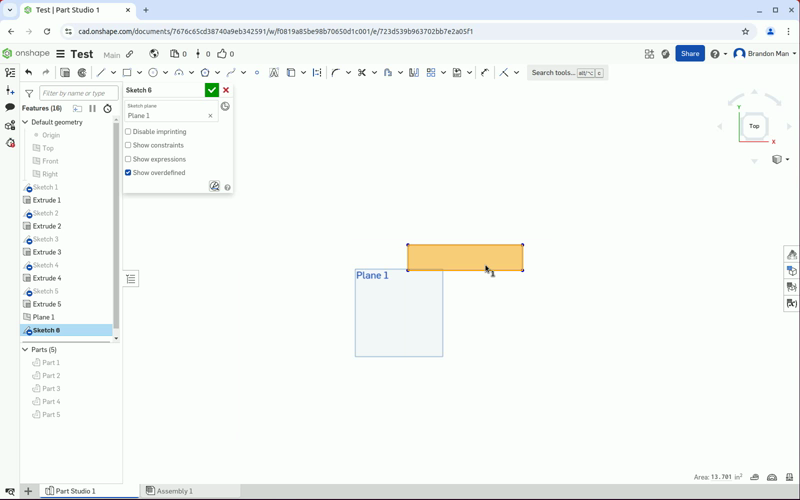
scroll(-6)
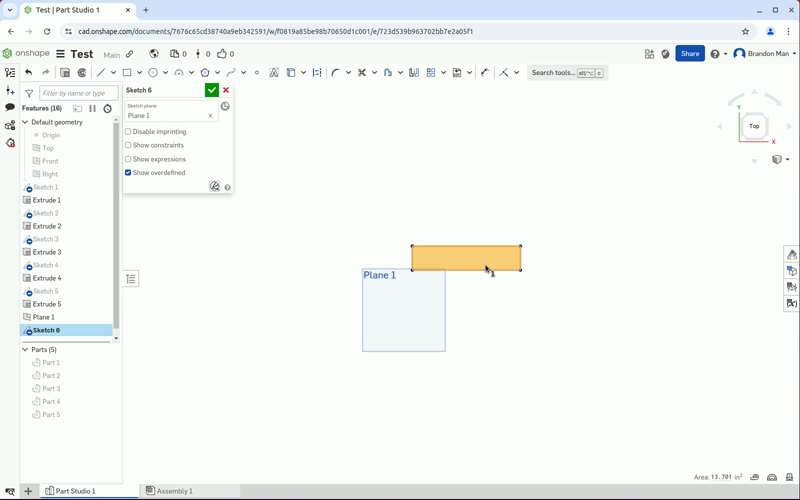
scroll(-6)
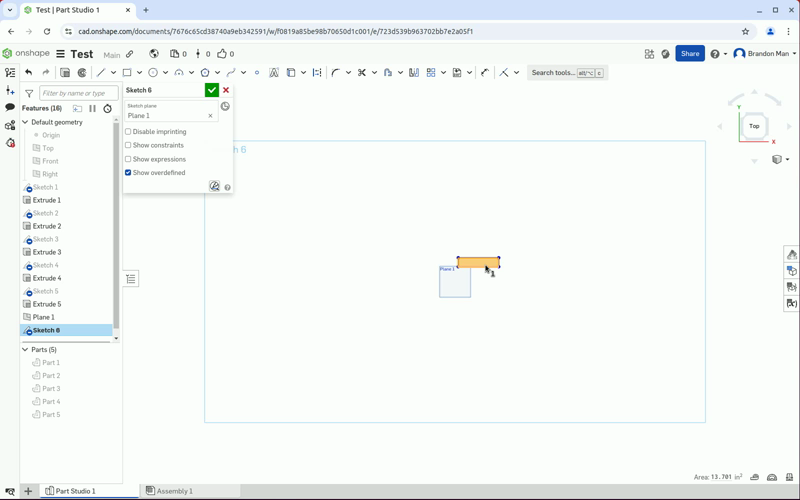
mouse_move(73, 352)
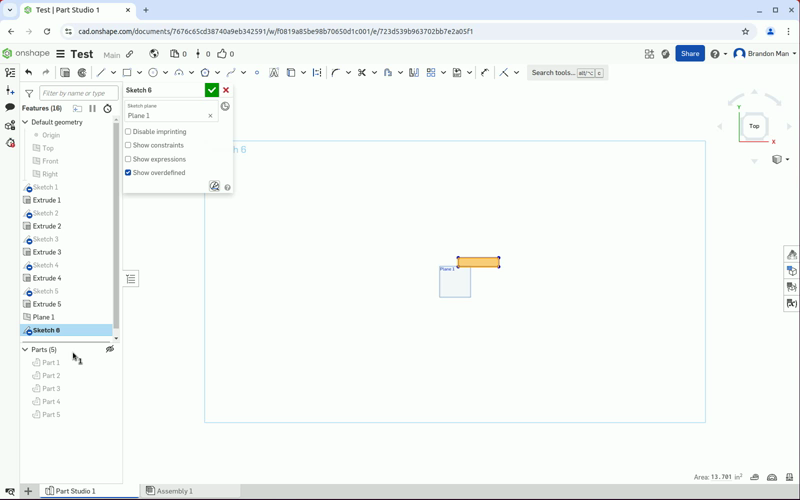
key(shift+y)
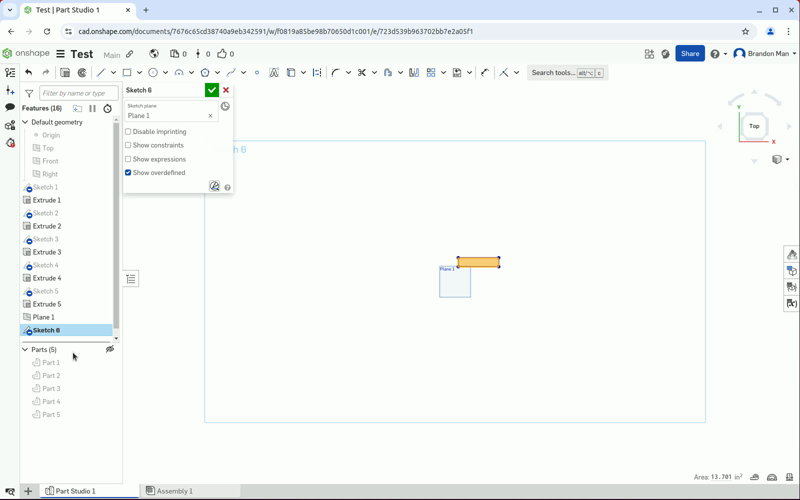
key(shift+e)
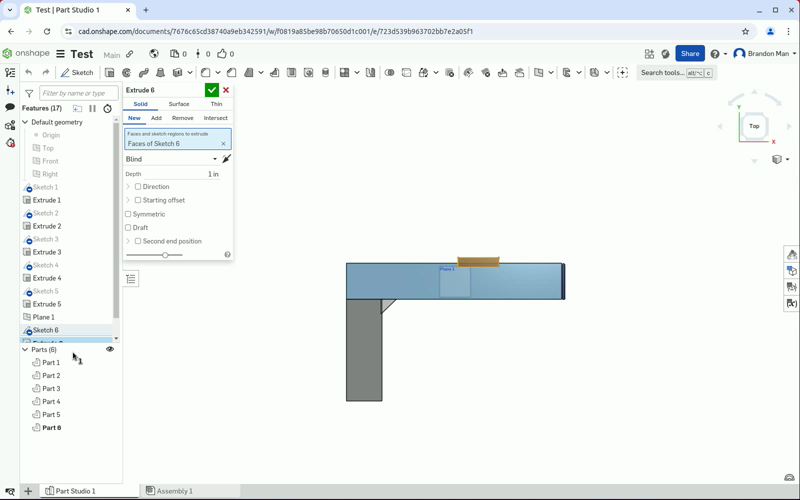
mouse_move(143, 106)
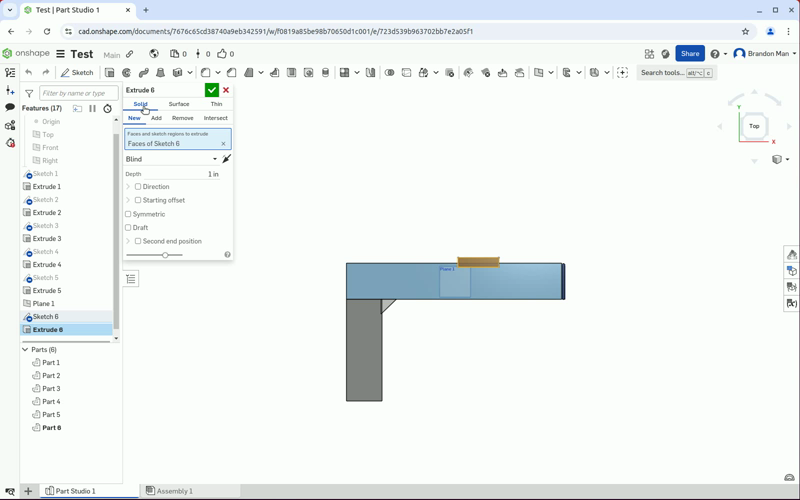
click(143, 106)
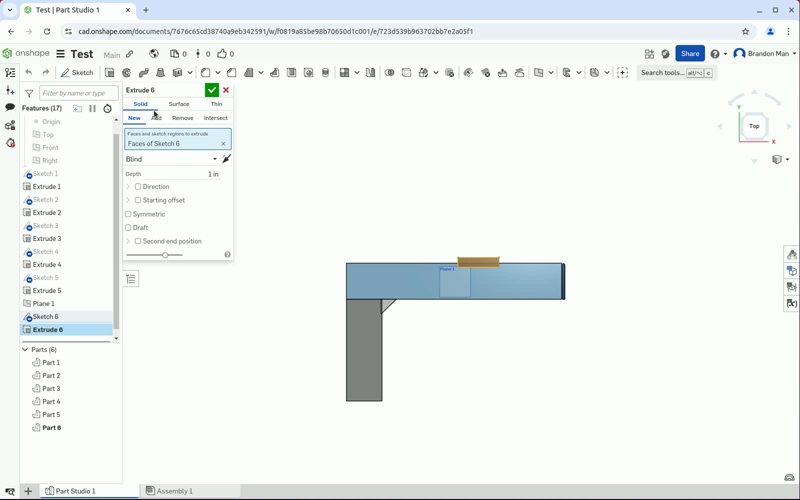
mouse_move(186, 120)
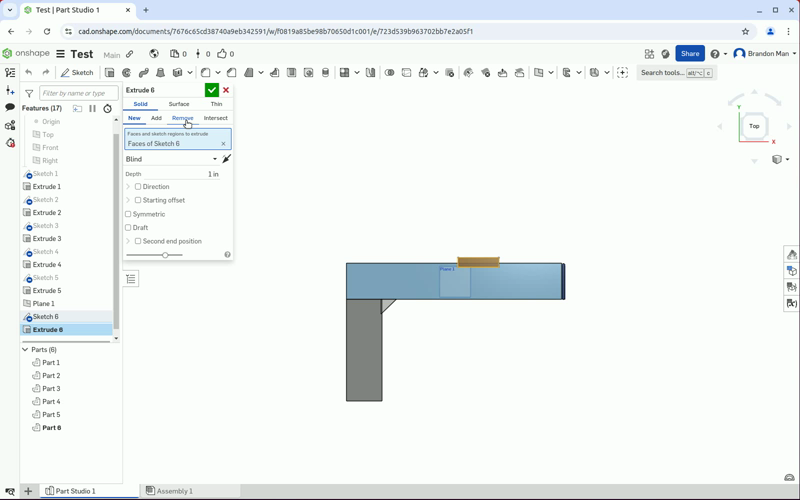
click(186, 120)
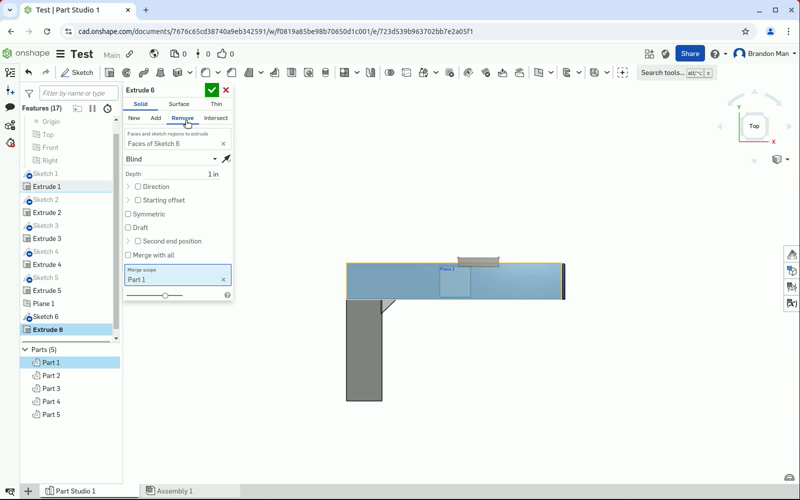
key(tab, 4)
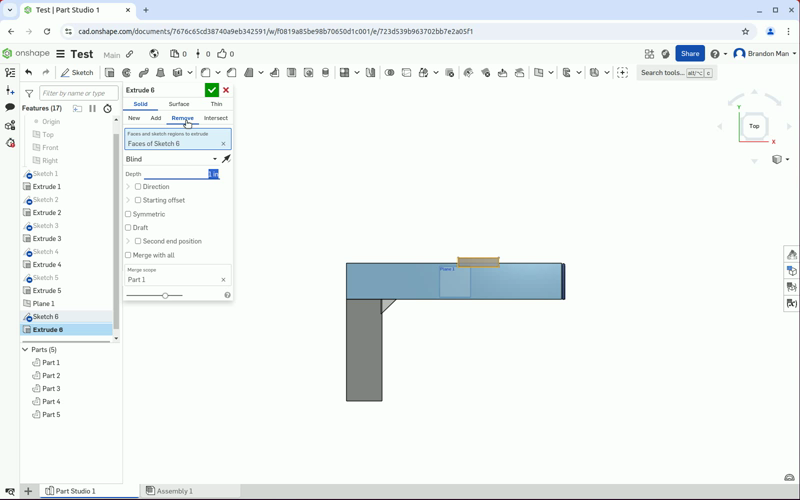
text(2.166)
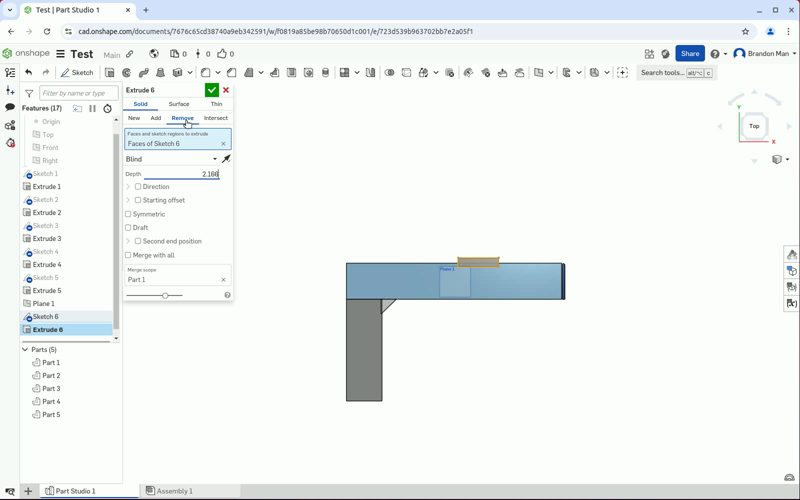
key(tab, 3)
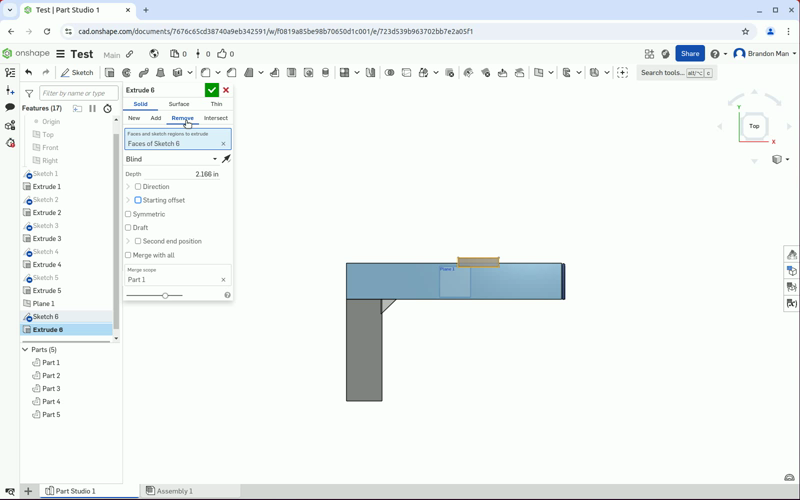
key(tab, 2)
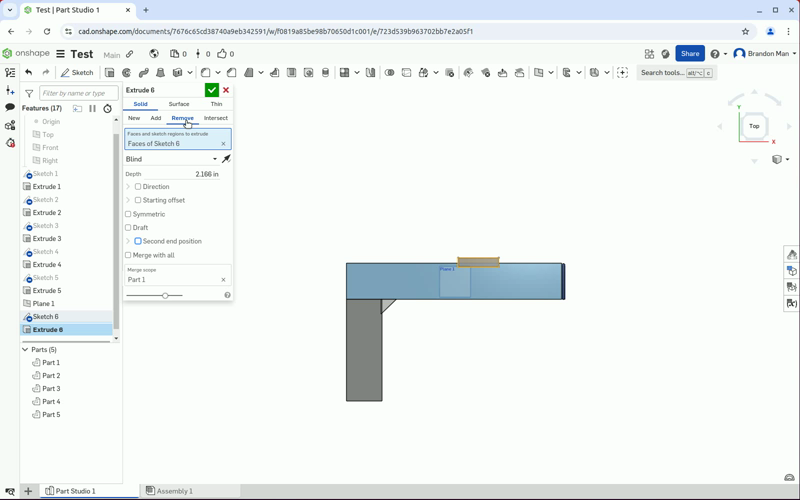
key(space)
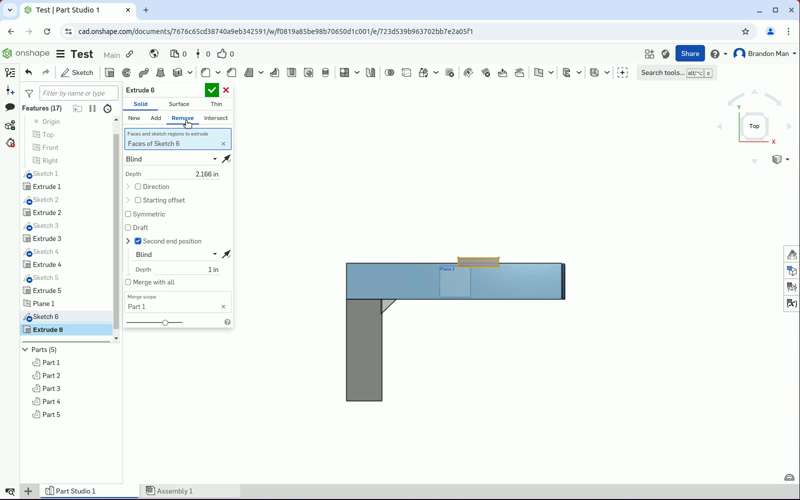
key(tab, 3)
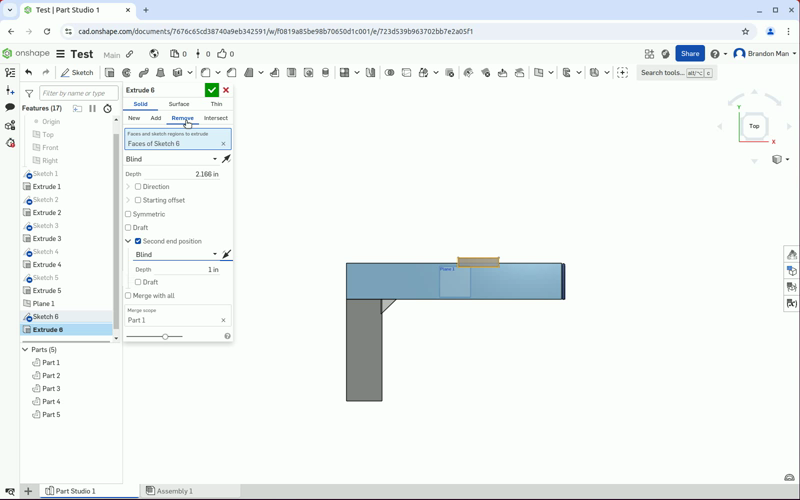
text(2.166)
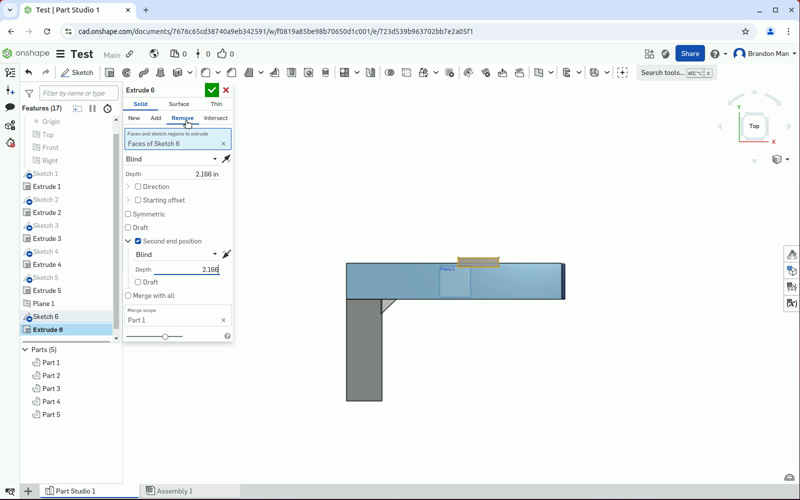
key(tab, 2)
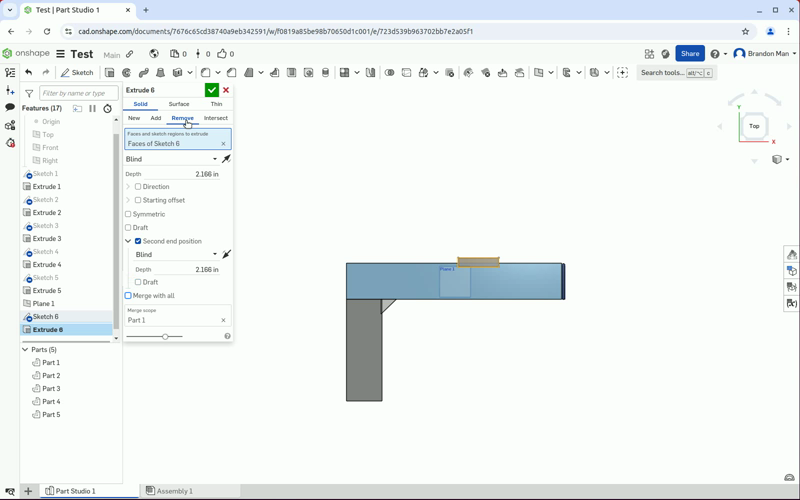
key(space)
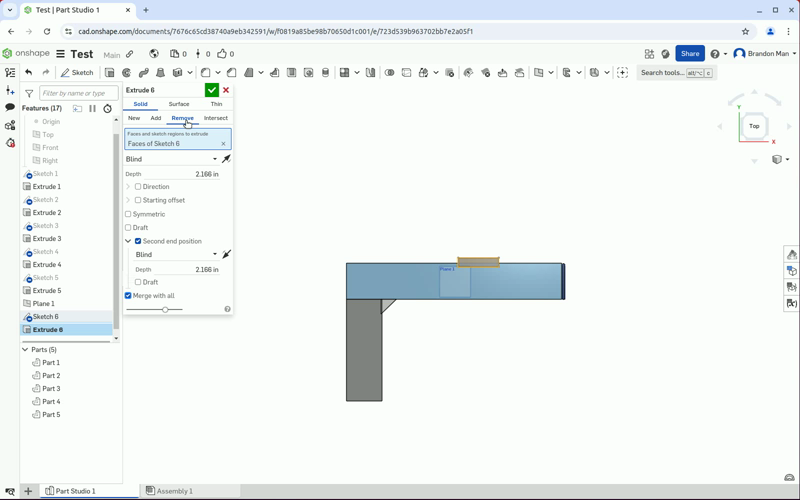
key(enter)
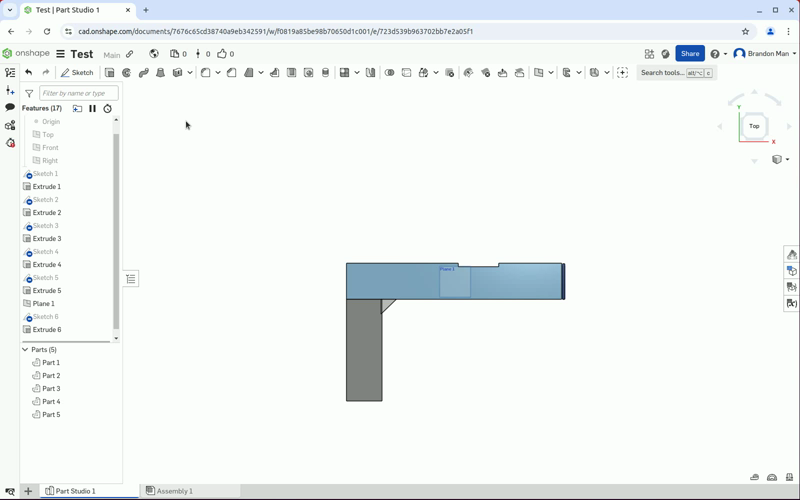
key(shift+h)
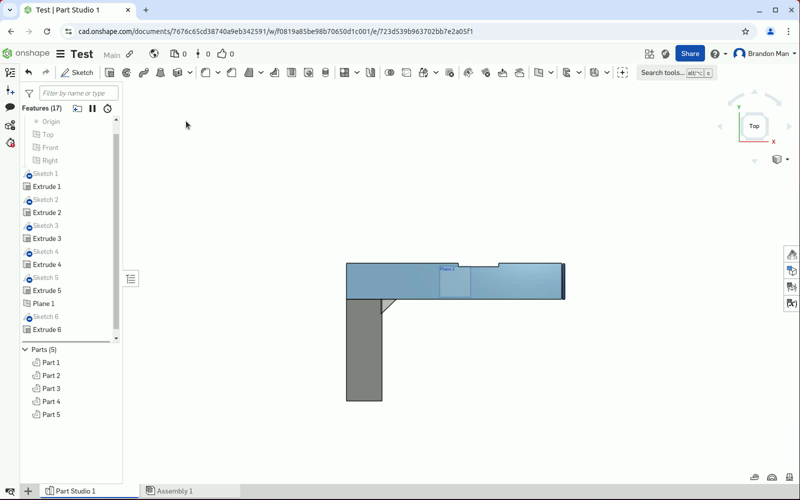
key(shift+h)
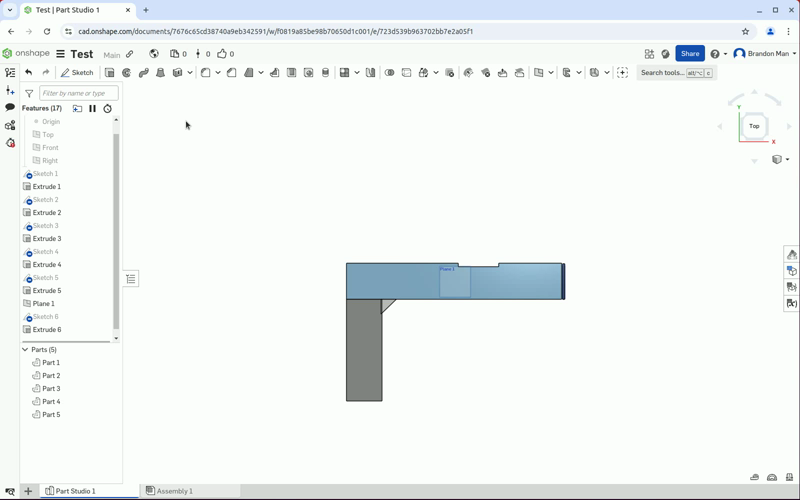
mouse_move(69, 176)
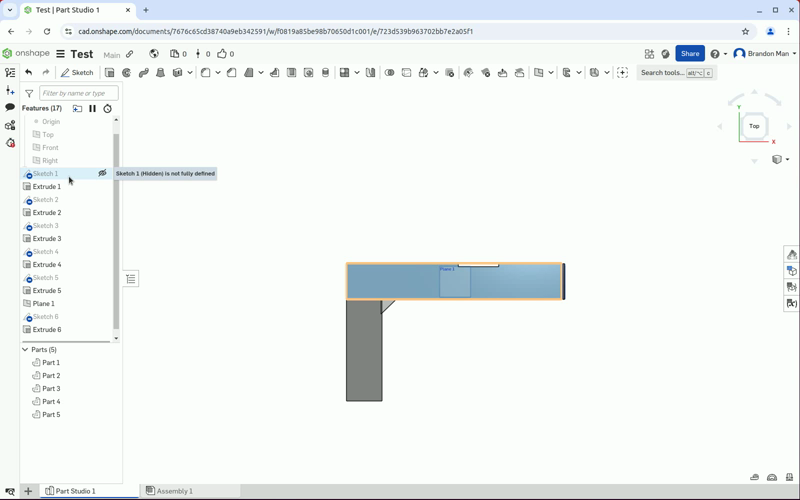
click(69, 176)
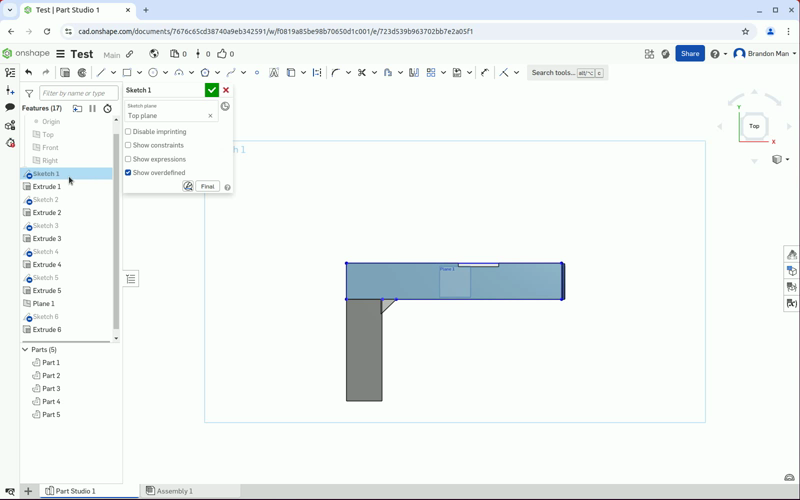
mouse_move(229, 92)
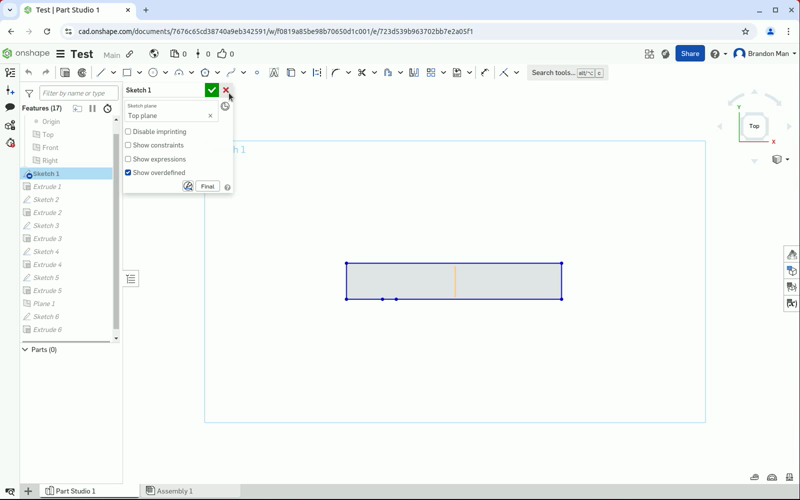
click(229, 92)
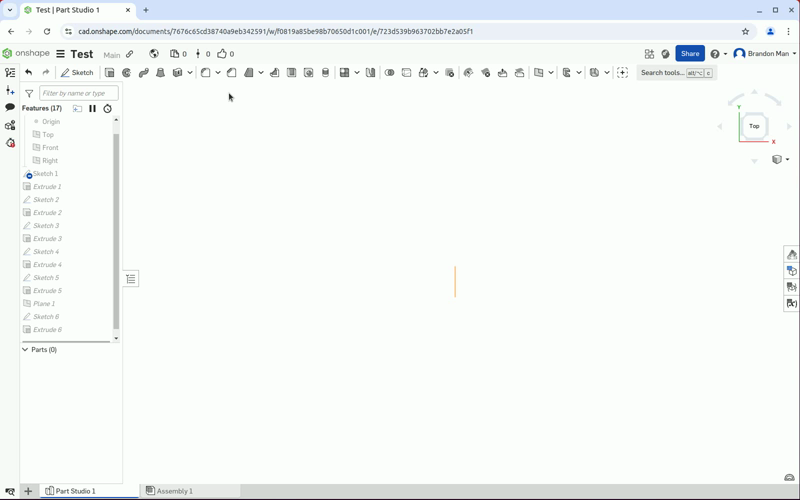
key(shift+s)
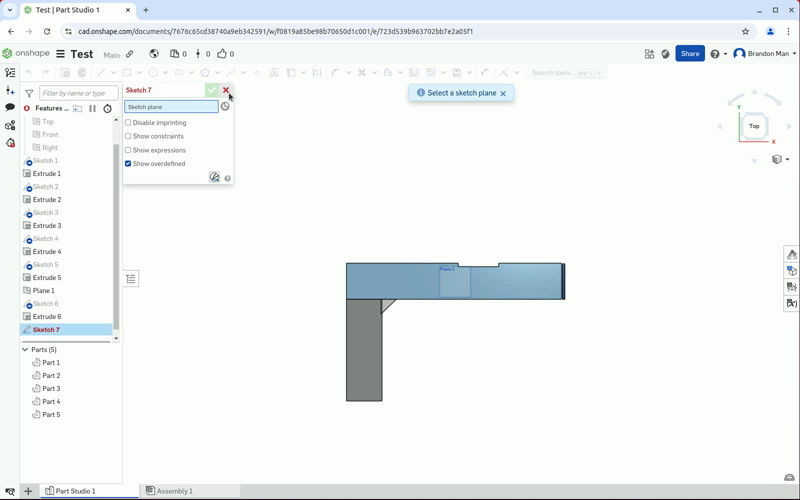
mouse_move(69, 293)
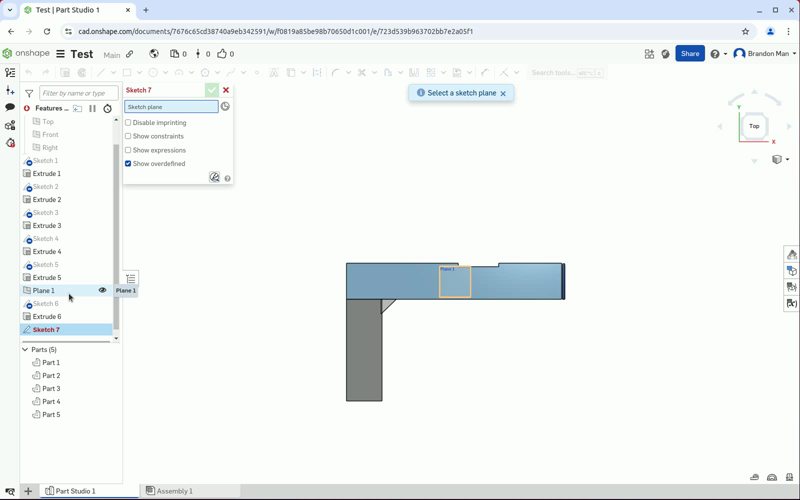
click(69, 293)
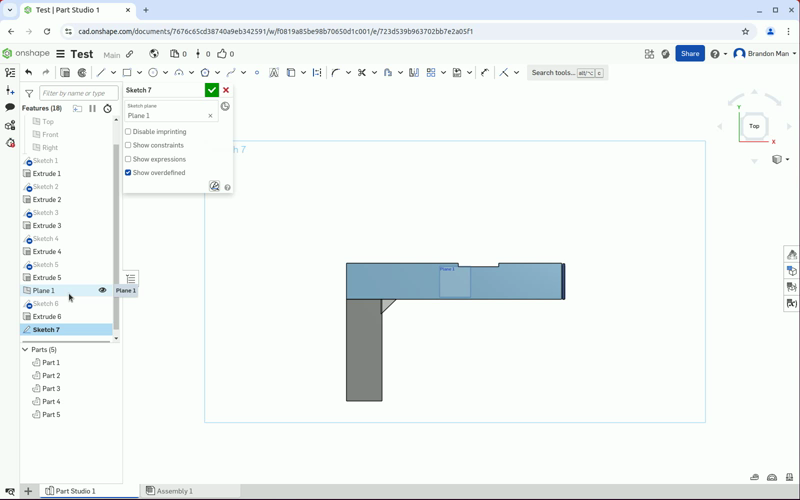
mouse_move(73, 352)
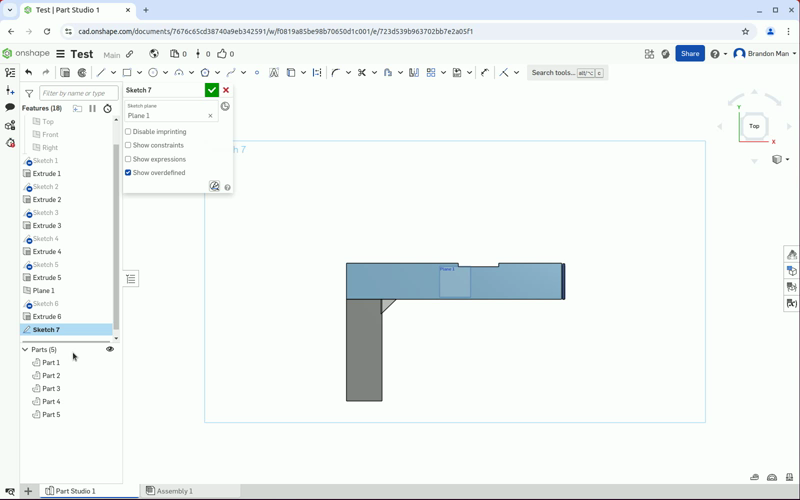
key(y)
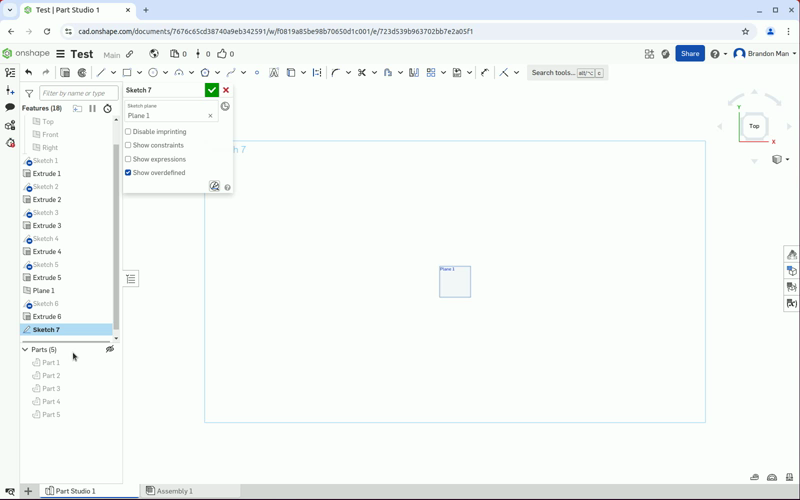
key(l)
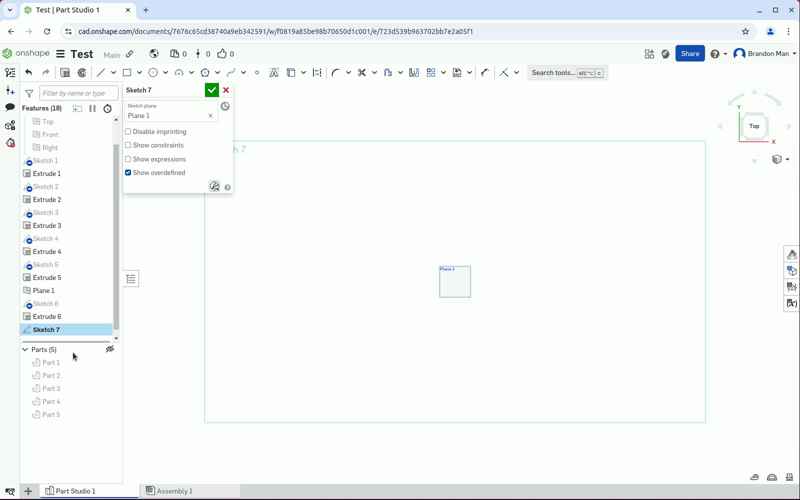
key_down(shift)
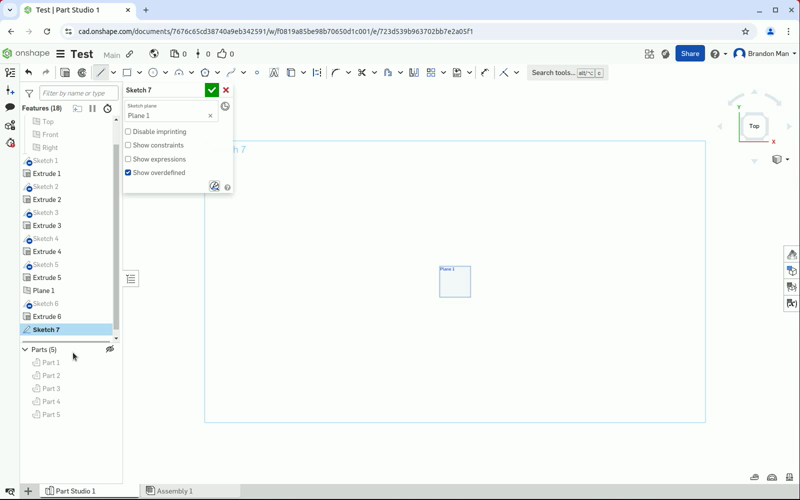
mouse_move(458, 299)
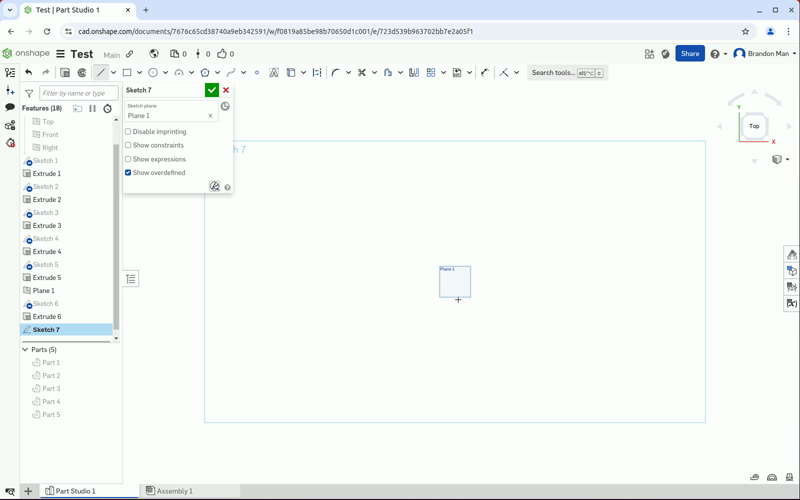
click(458, 299)
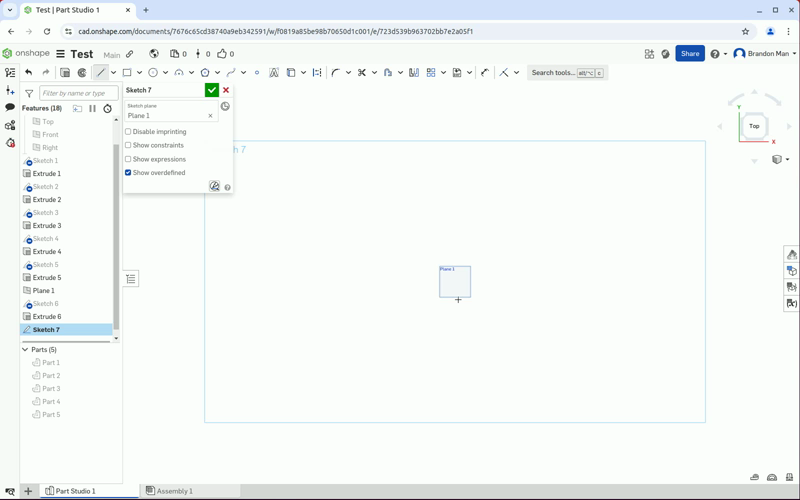
key_up(shift)
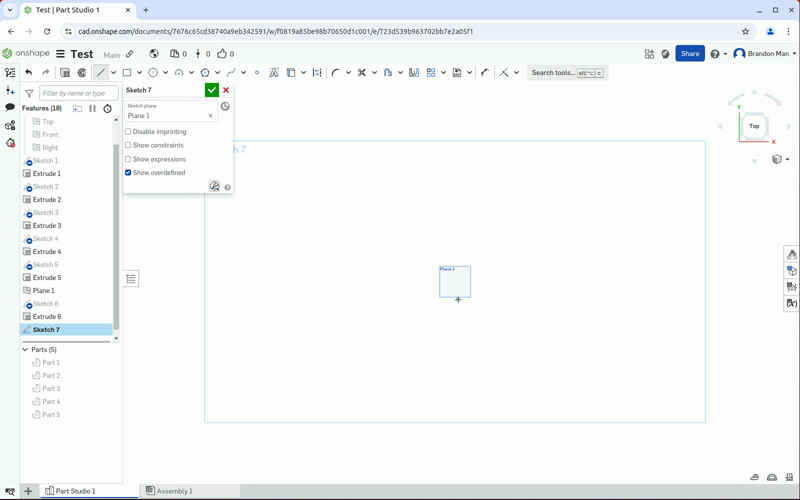
key_down(shift)
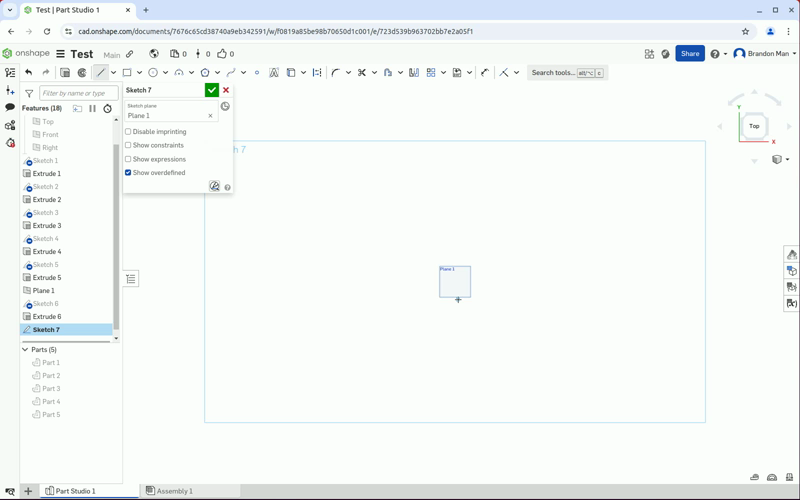
mouse_move(488, 299)
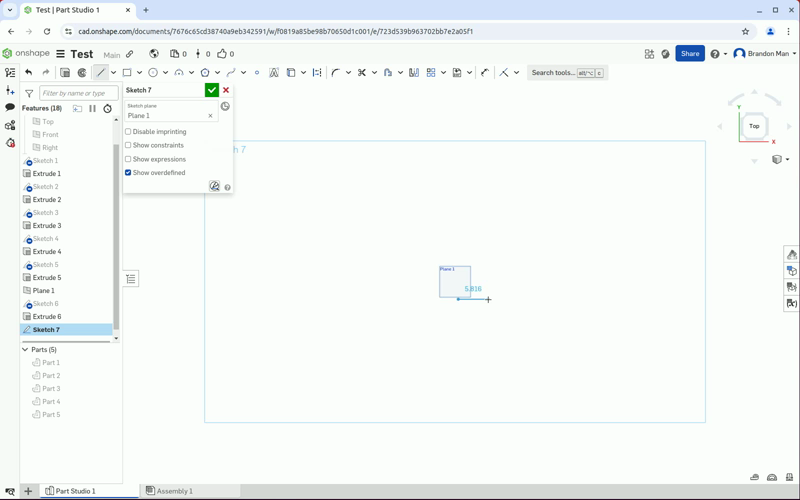
mouse_move(498, 299)
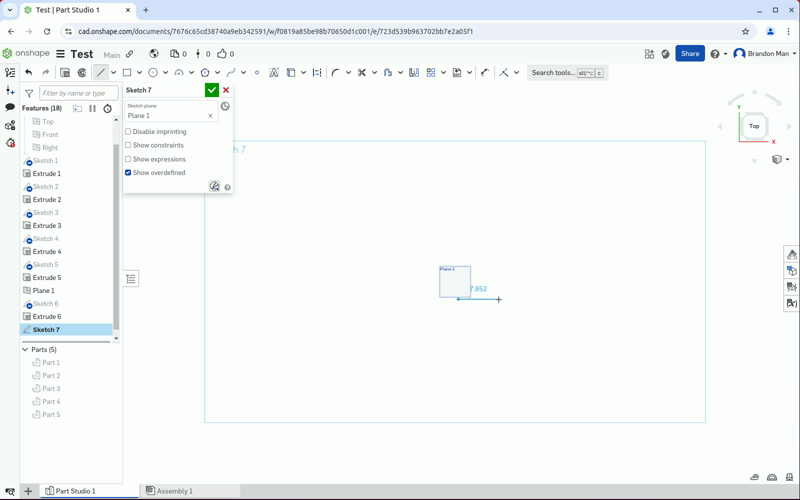
click(498, 299)
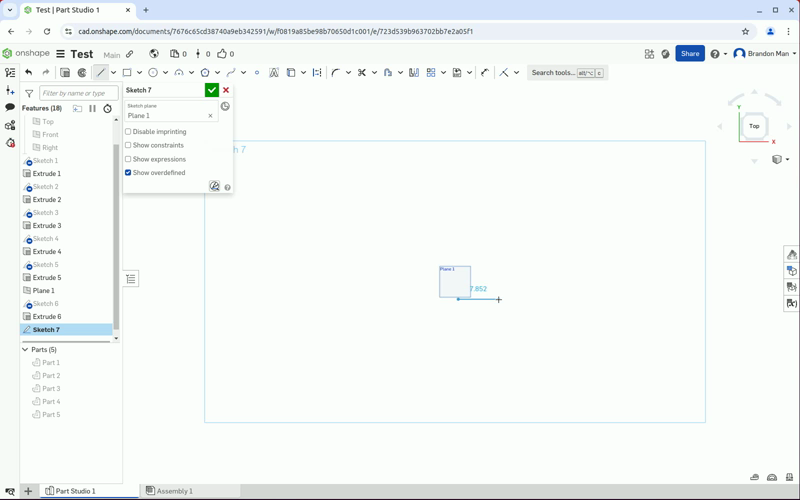
key_up(shift)
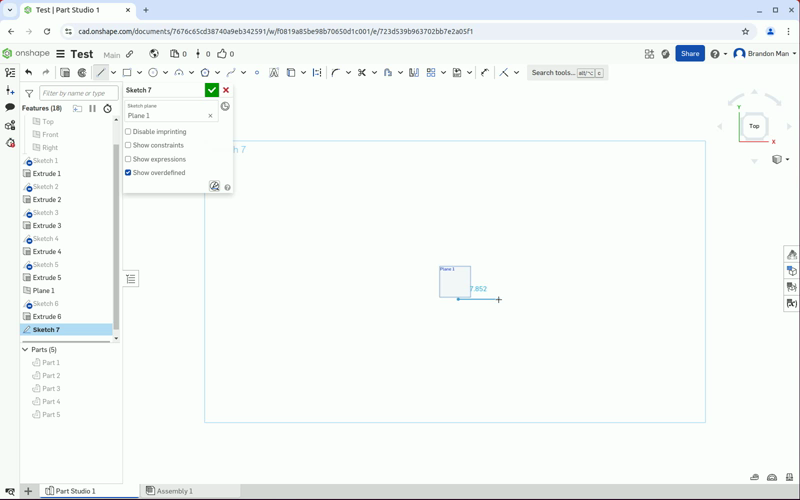
key_down(shift)
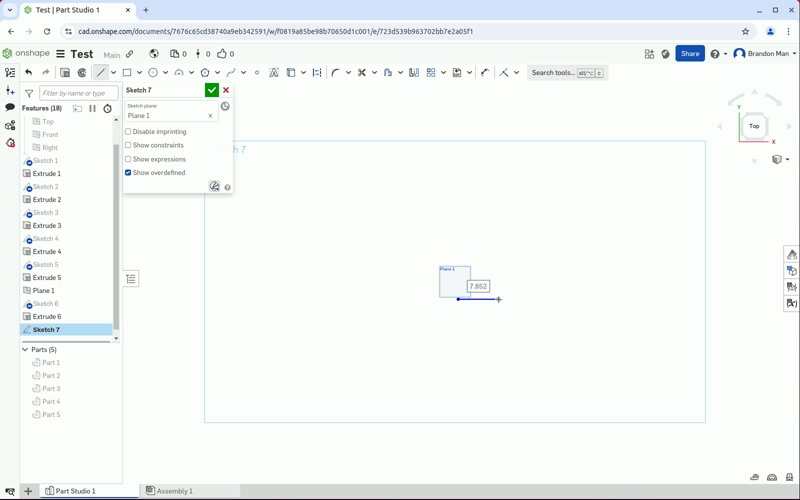
mouse_move(528, 299)
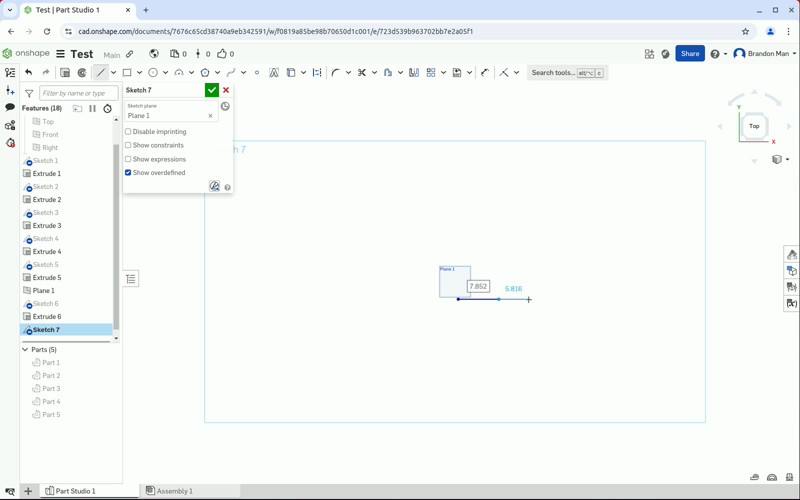
mouse_move(498, 265)
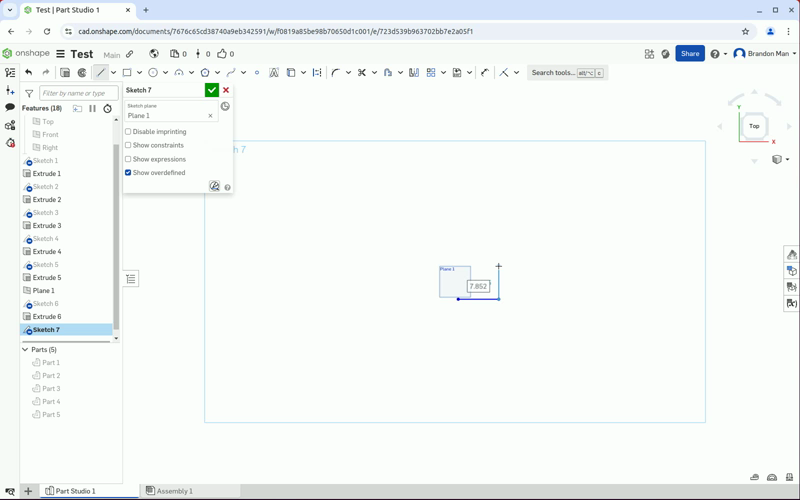
click(498, 265)
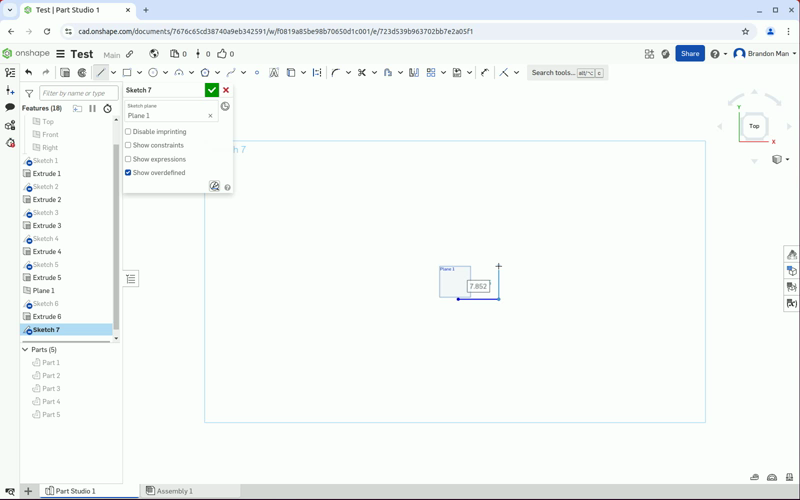
key_up(shift)
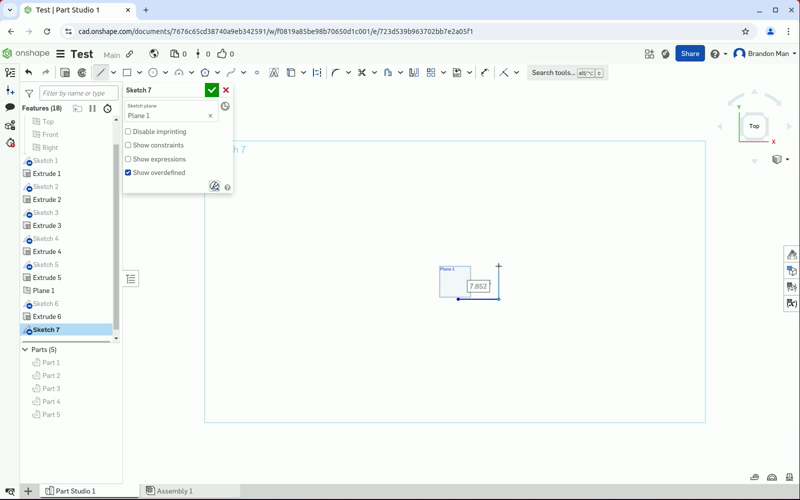
key_down(shift)
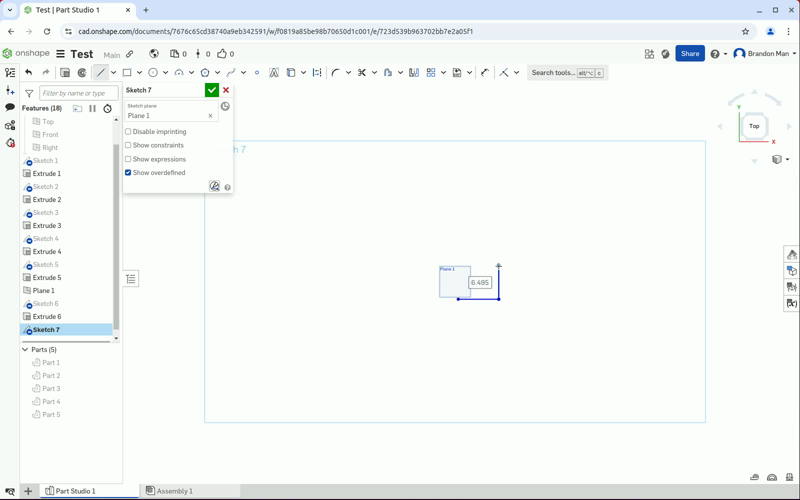
mouse_move(528, 265)
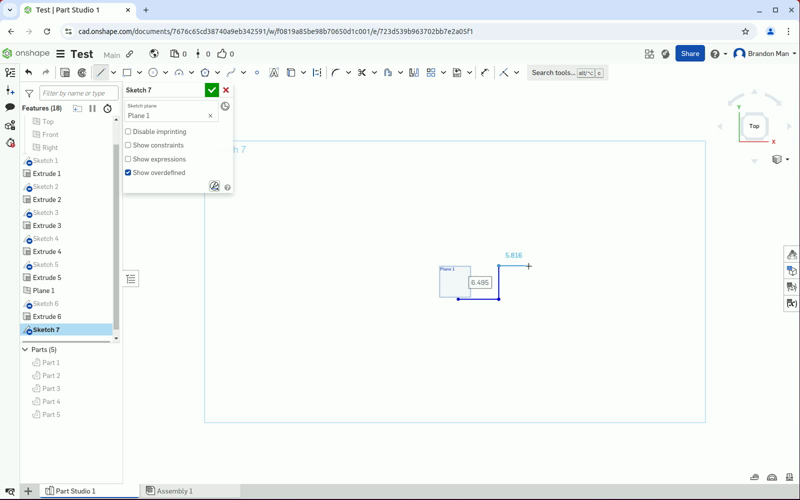
mouse_move(458, 265)
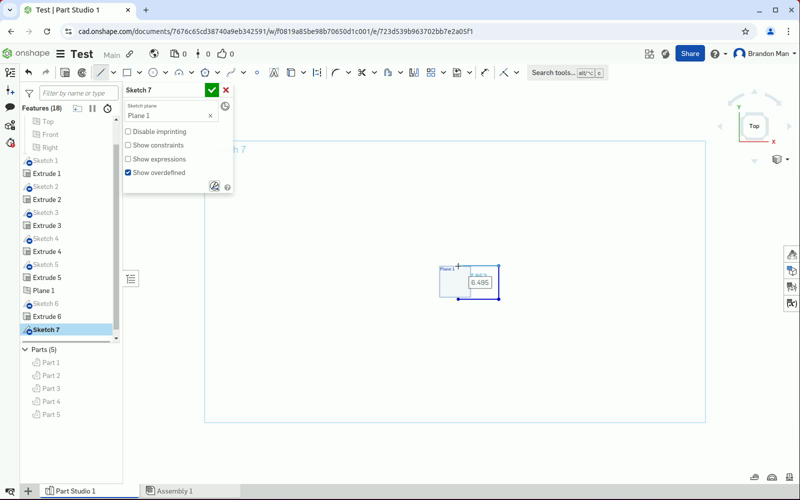
click(458, 265)
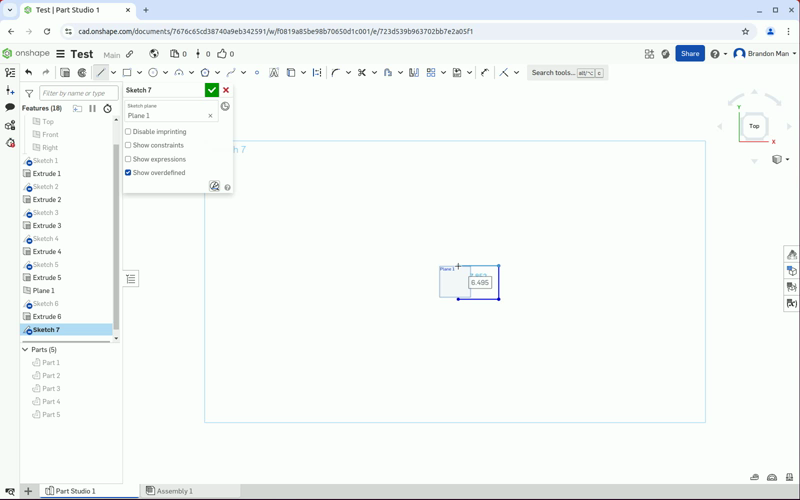
key_up(shift)
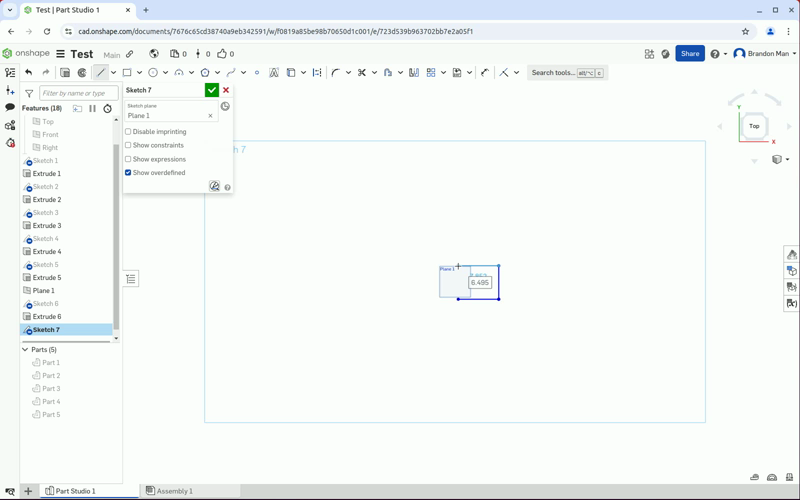
mouse_move(488, 265)
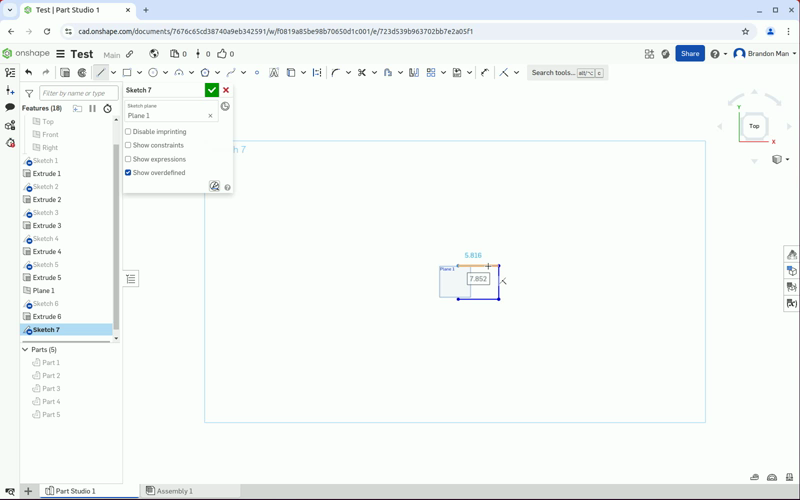
key_down(shift)
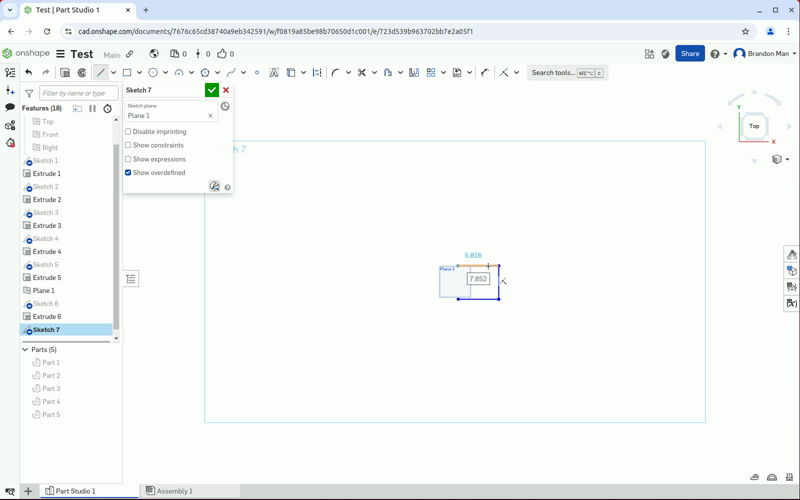
mouse_move(458, 299)
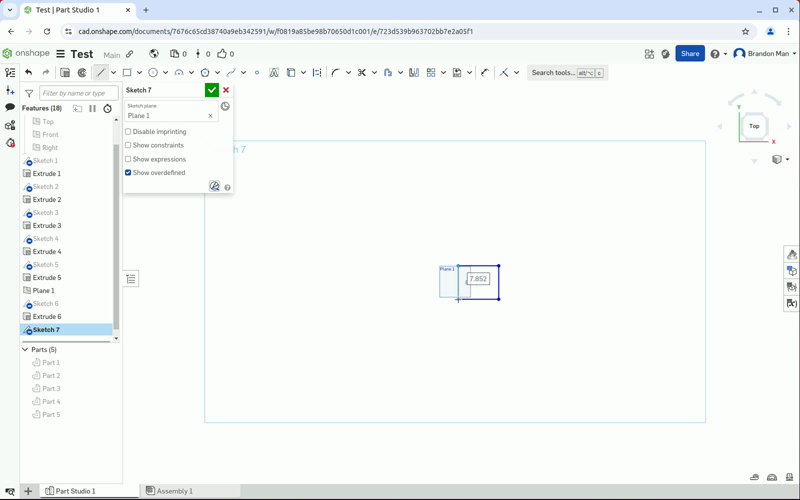
key_up(shift)
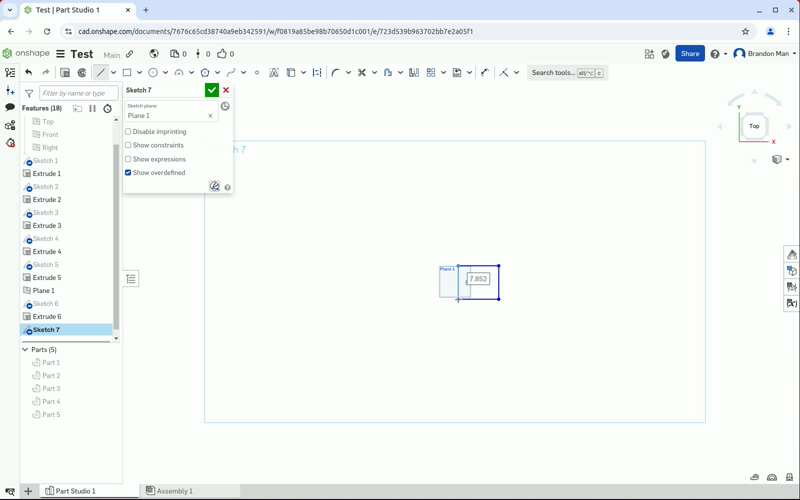
click(458, 299)
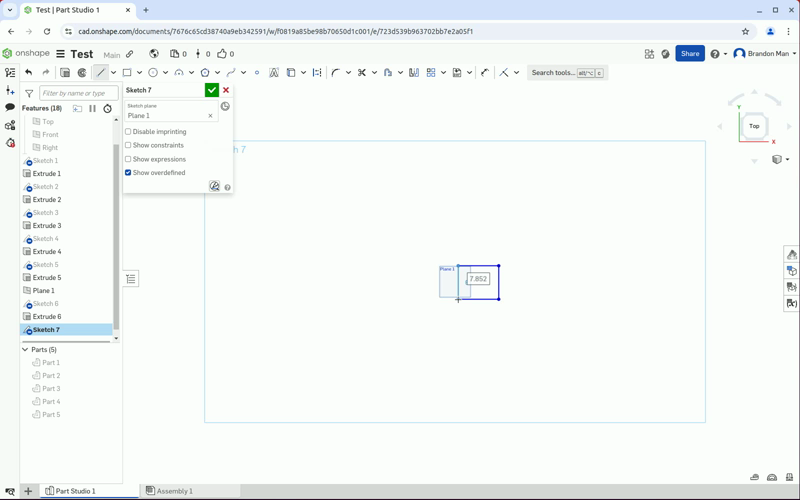
key(esc)
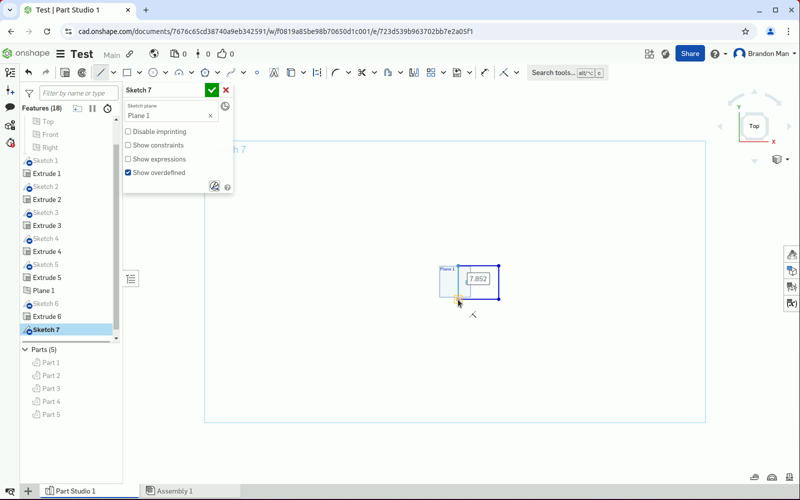
mouse_move(475, 296)
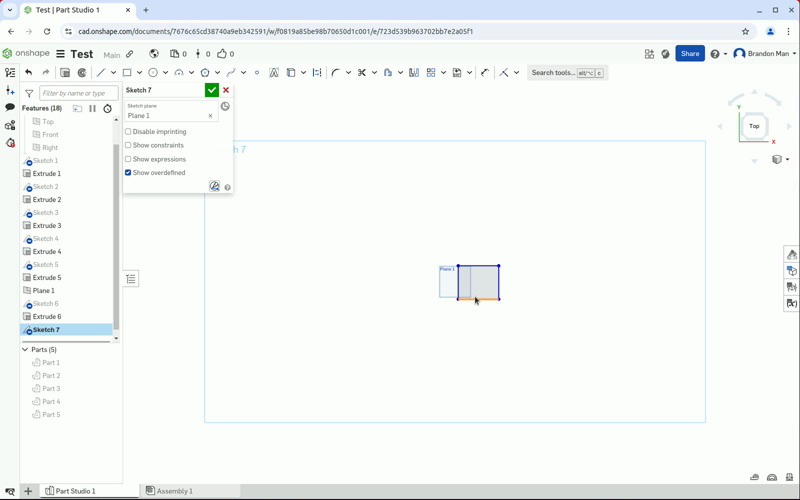
scroll(6)
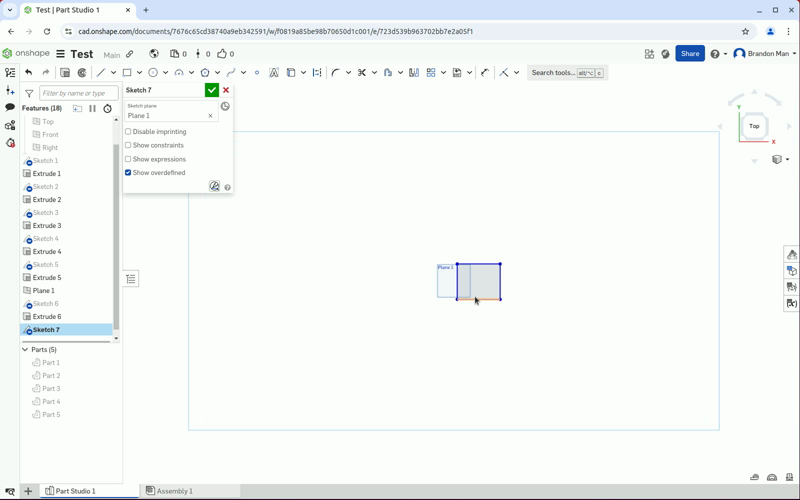
scroll(6)
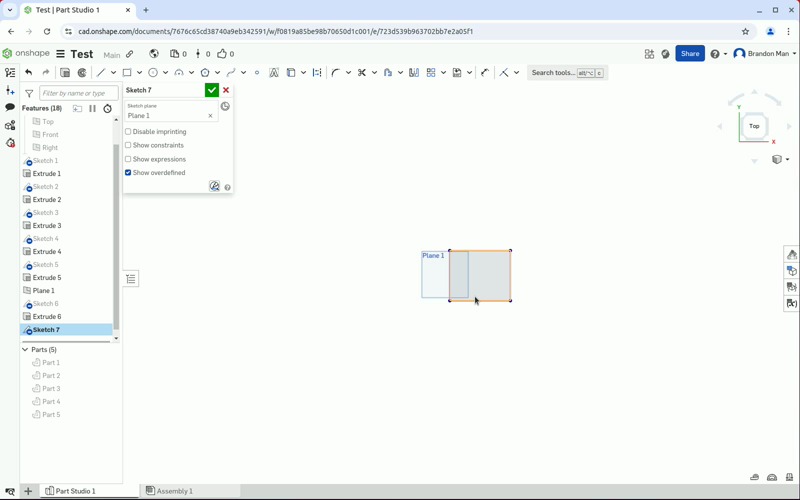
scroll(6)
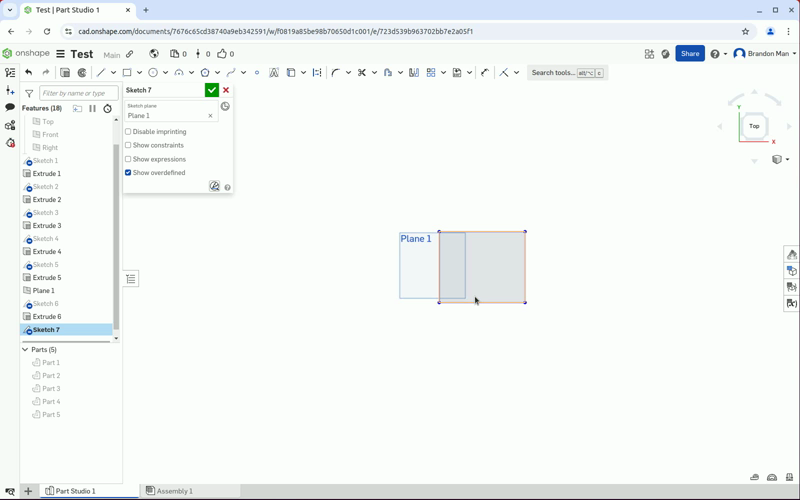
scroll(6)
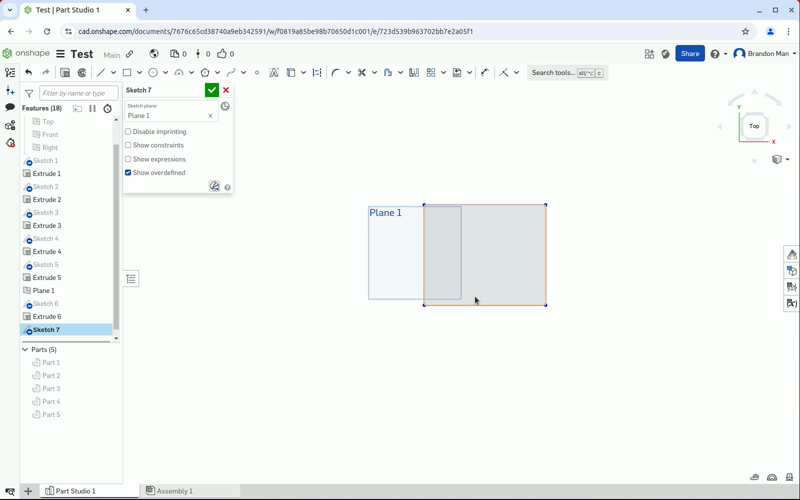
scroll(6)
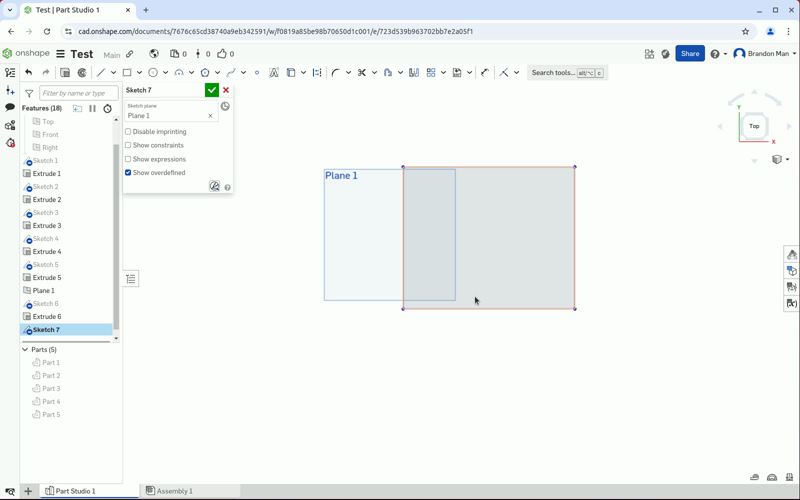
scroll(6)
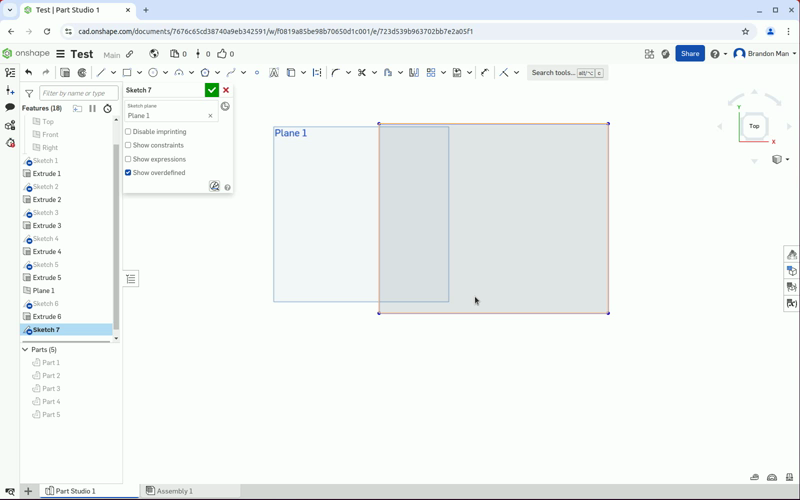
scroll(6)
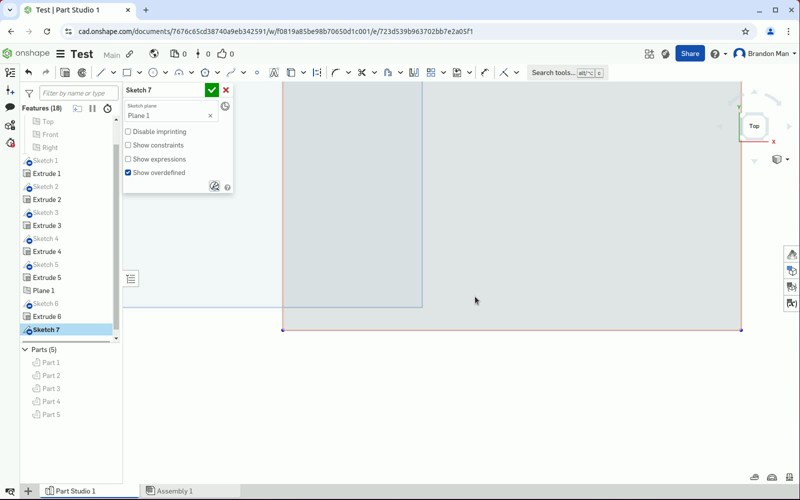
click(475, 296)
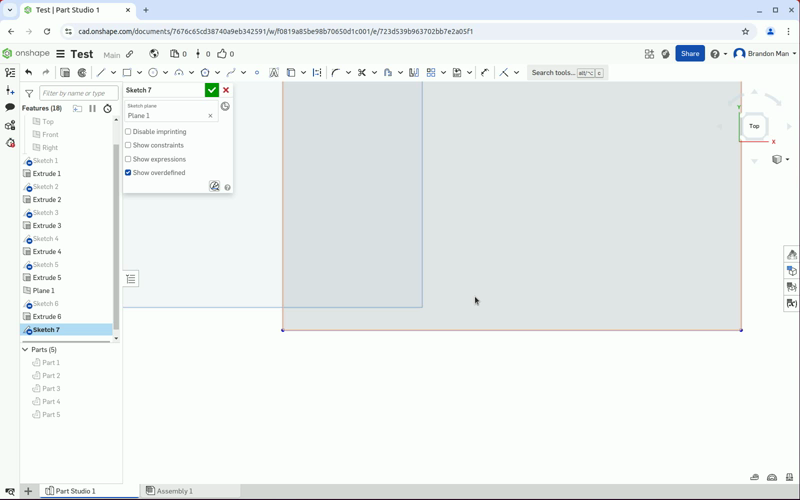
scroll(-6)
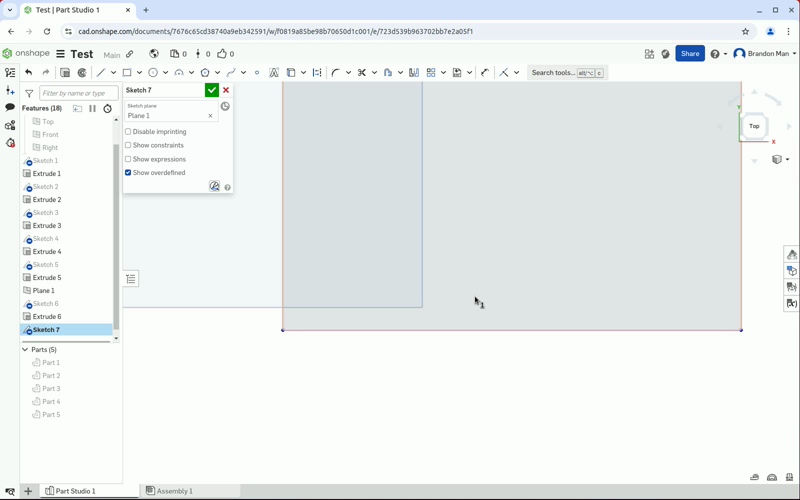
scroll(-6)
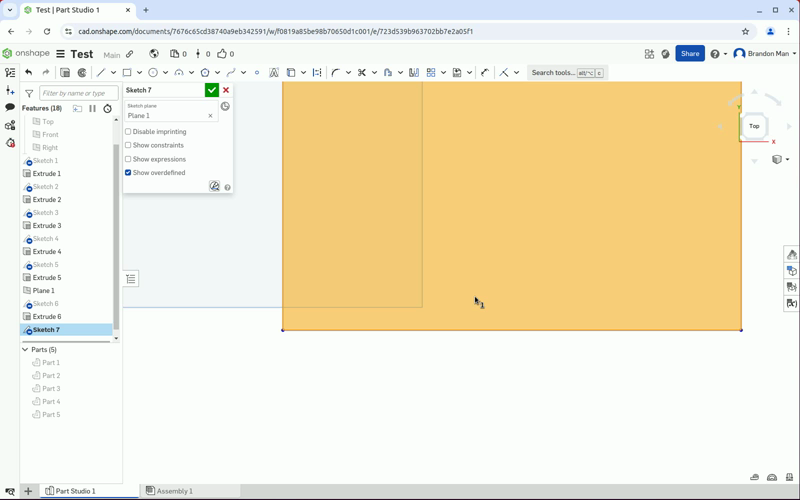
scroll(-6)
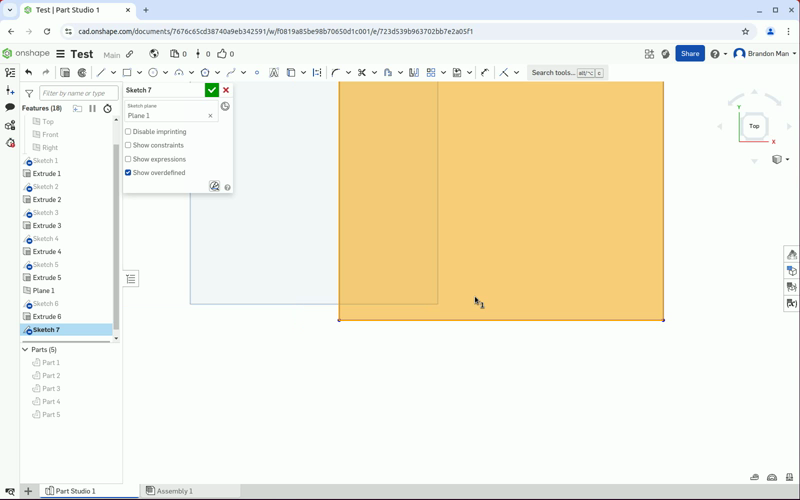
scroll(-6)
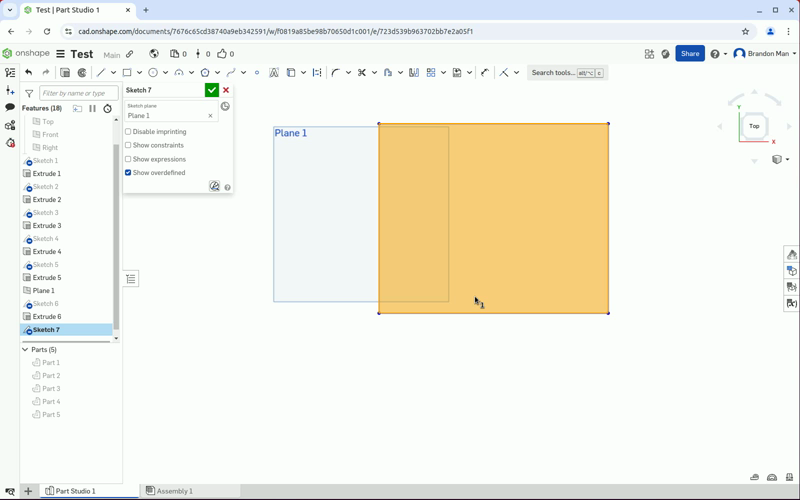
scroll(-6)
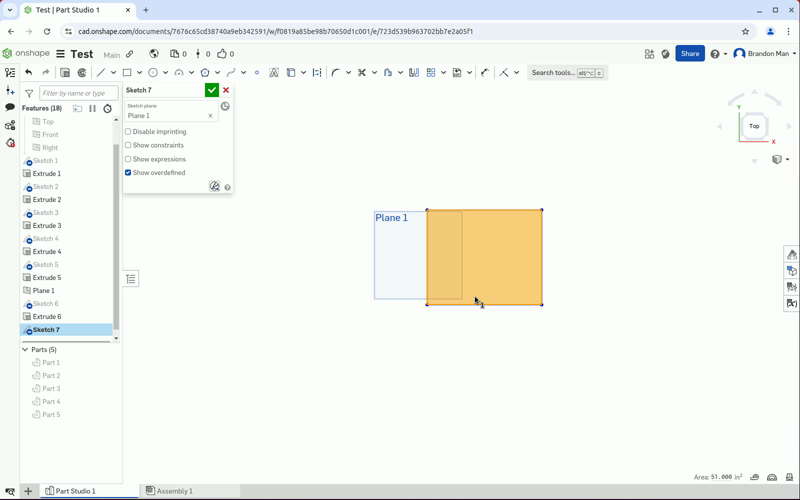
scroll(-6)
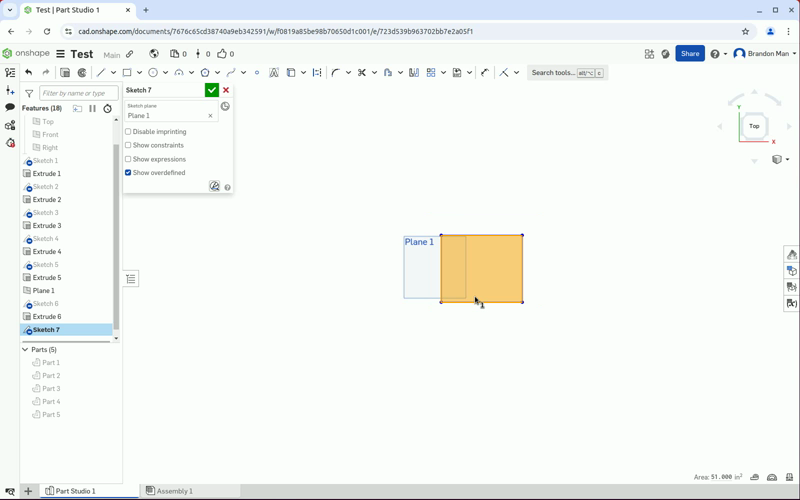
scroll(-6)
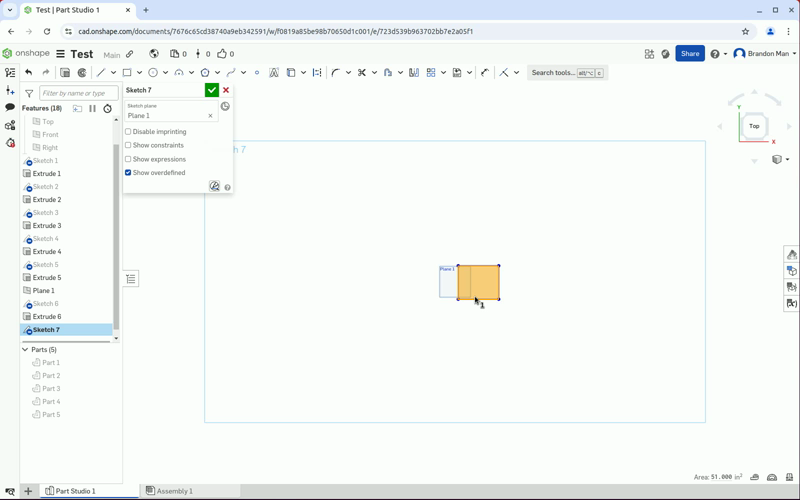
mouse_move(73, 352)
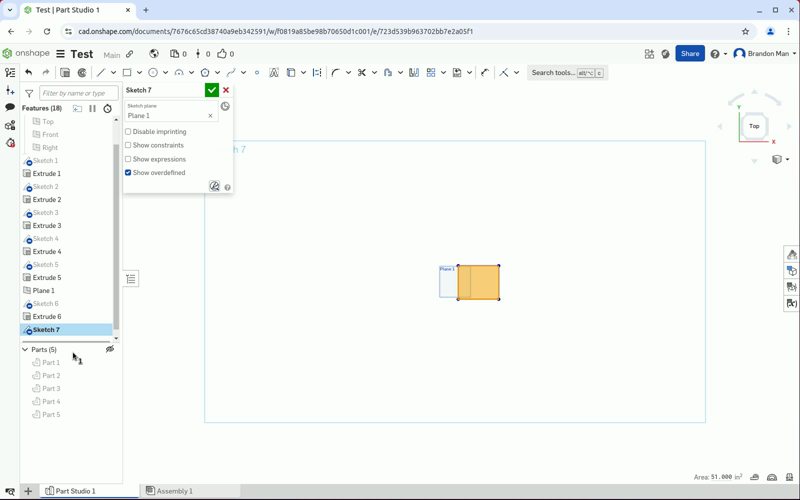
key(shift+y)
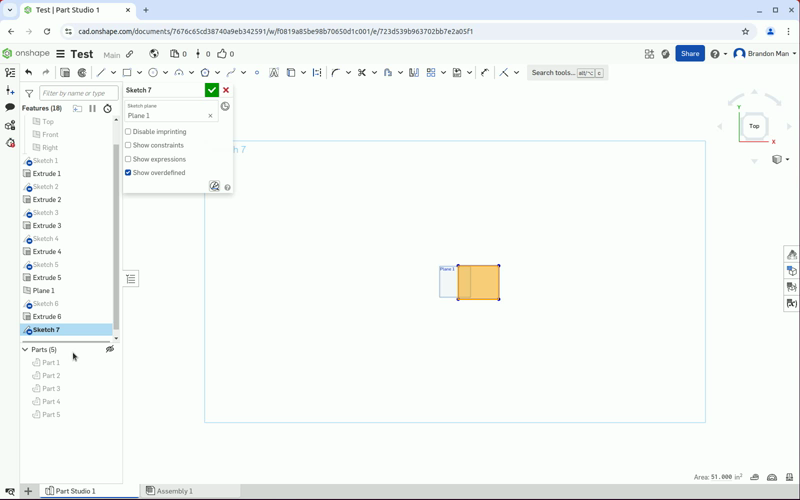
key(shift+e)
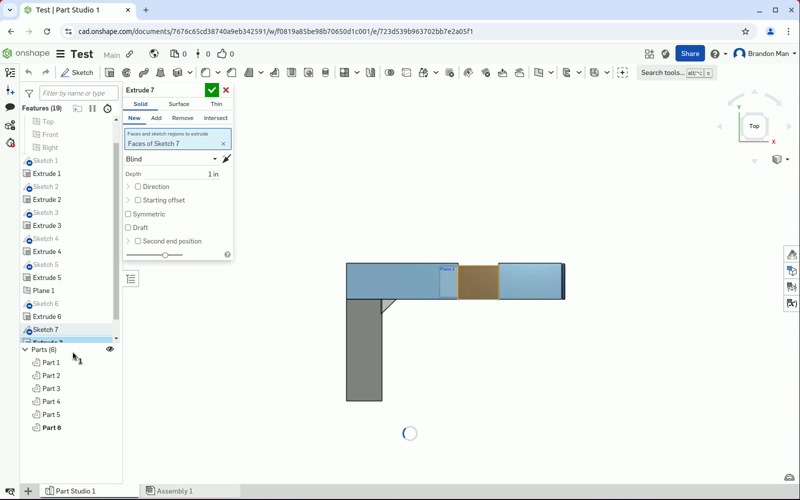
mouse_move(143, 106)
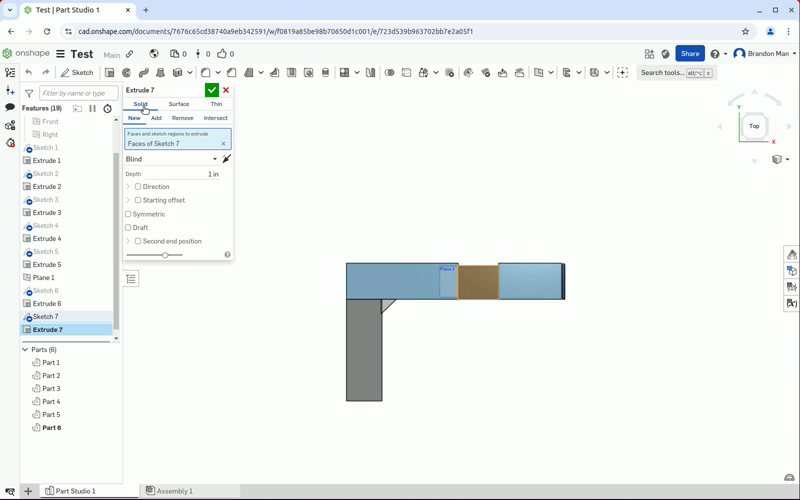
click(143, 106)
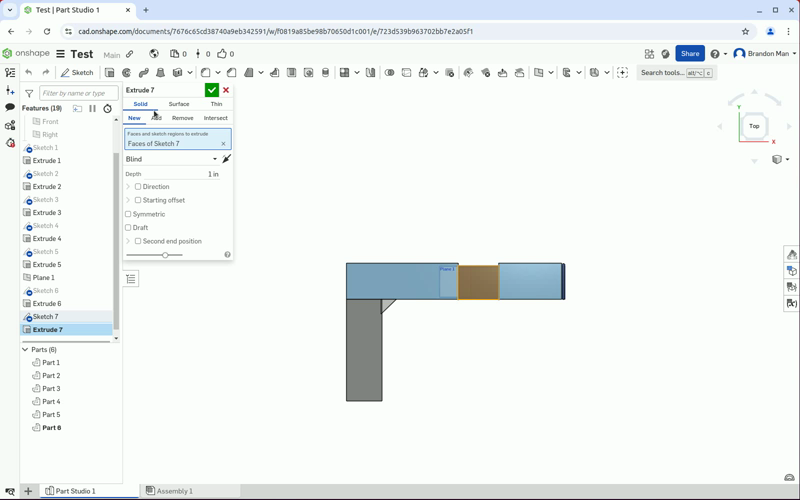
mouse_move(186, 120)
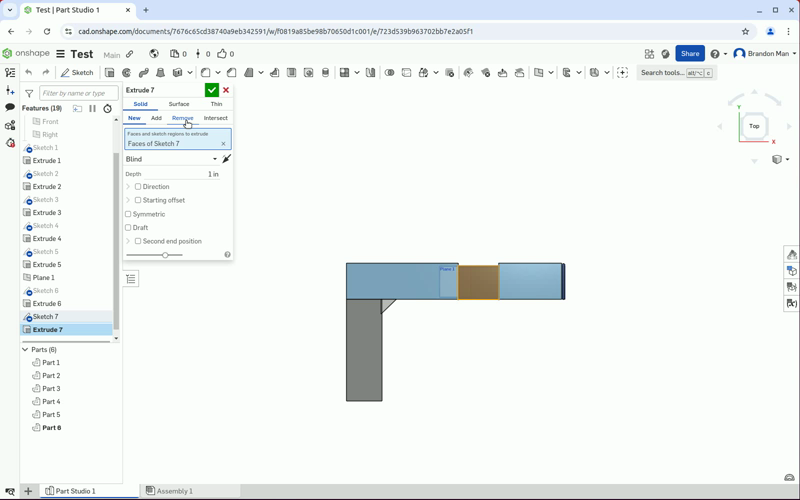
click(186, 120)
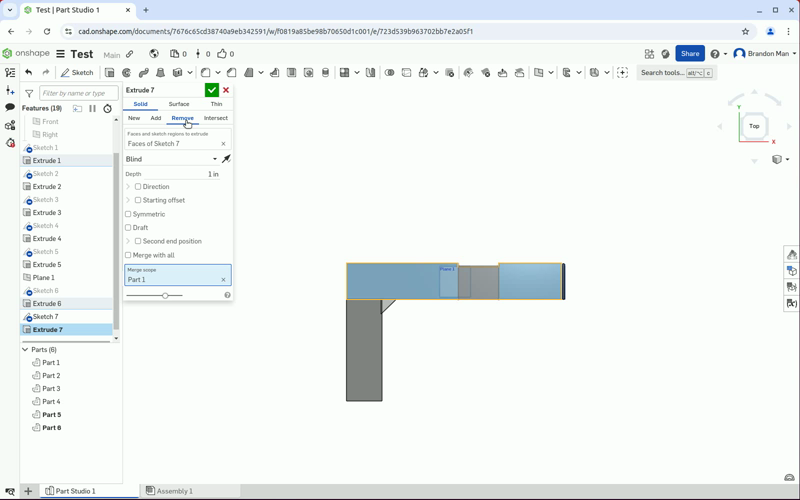
key(tab, 4)
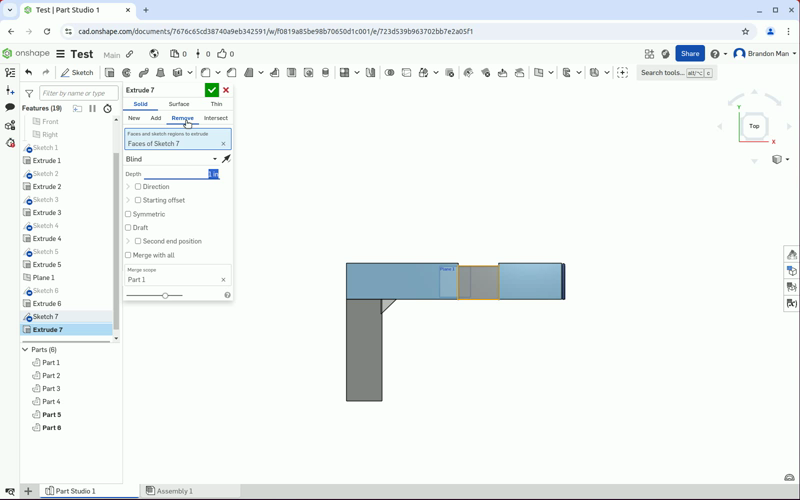
text(2.166)
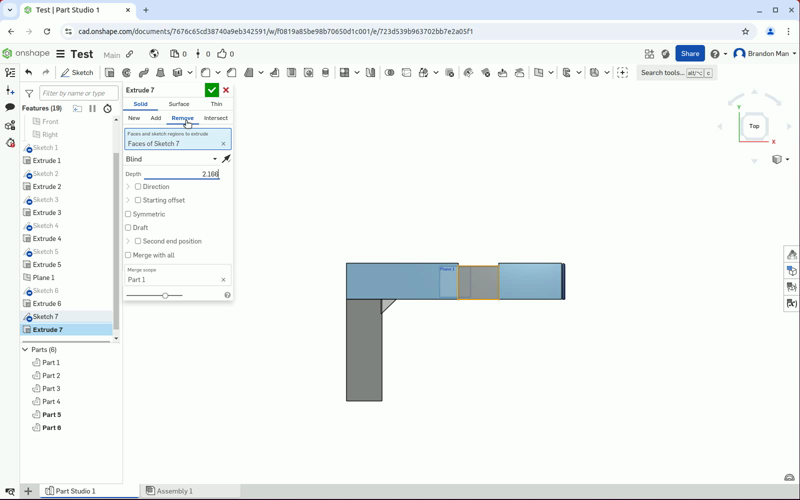
key(tab, 3)
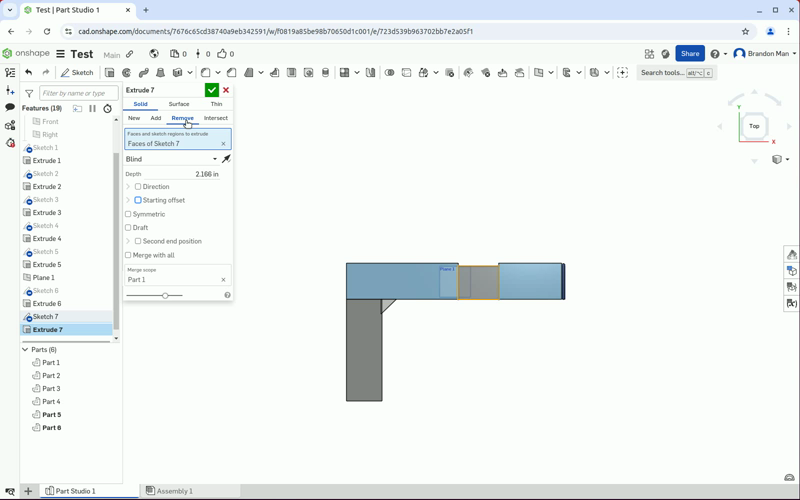
key(tab, 2)
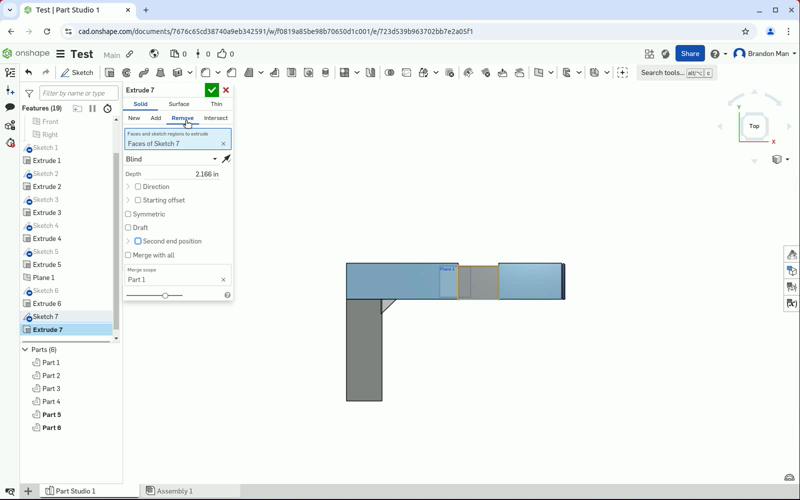
key(space)
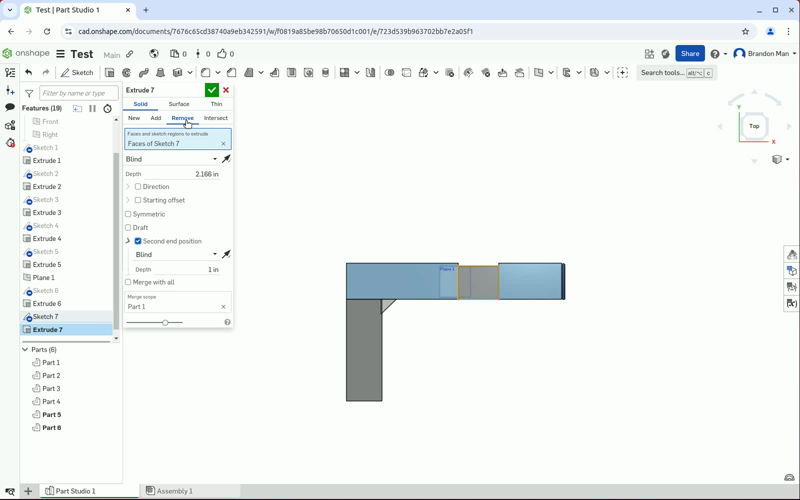
key(tab, 3)
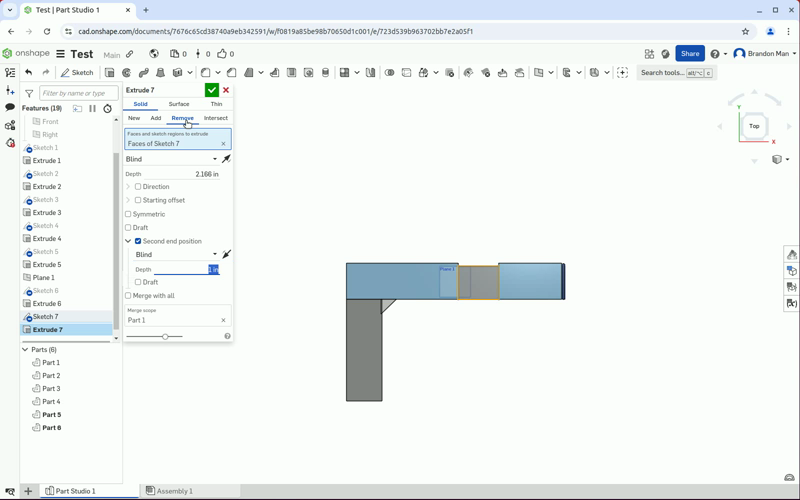
text(2.166)
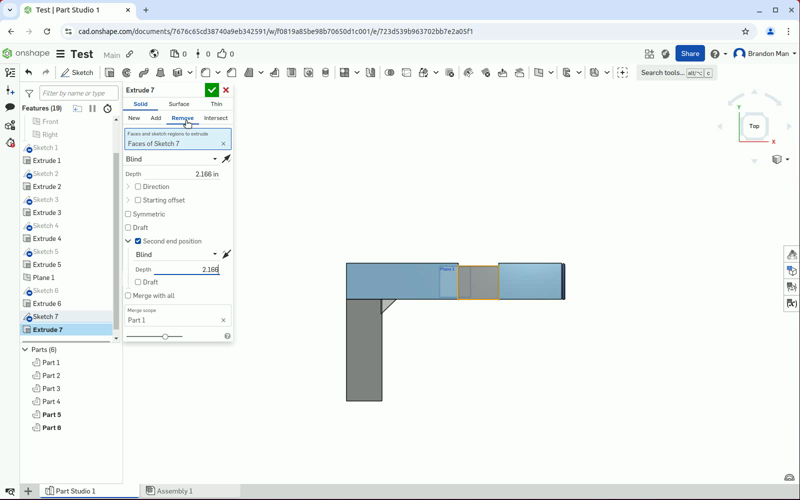
key(tab, 2)
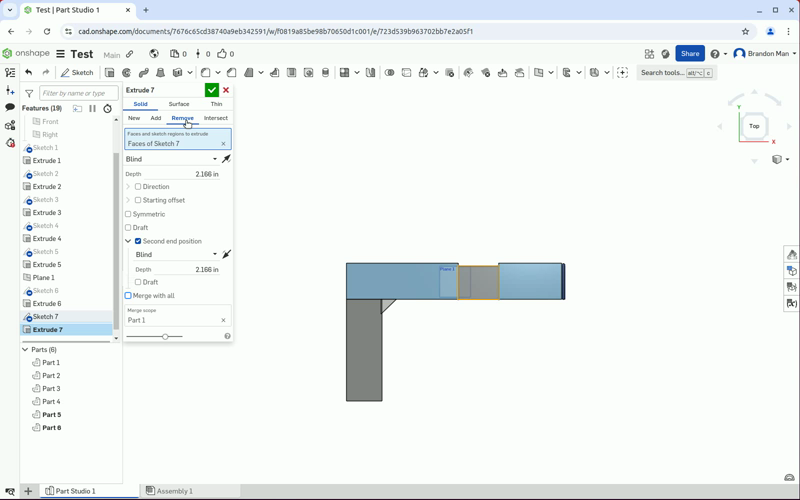
key(space)
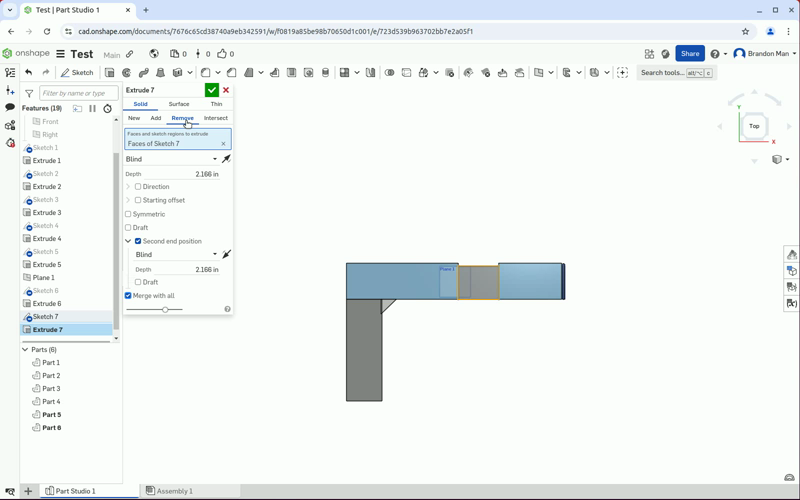
key(enter)
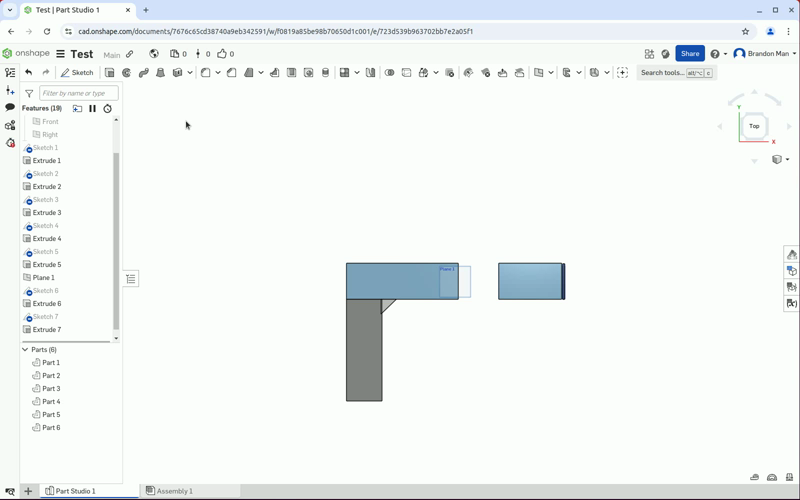
key(shift+h)
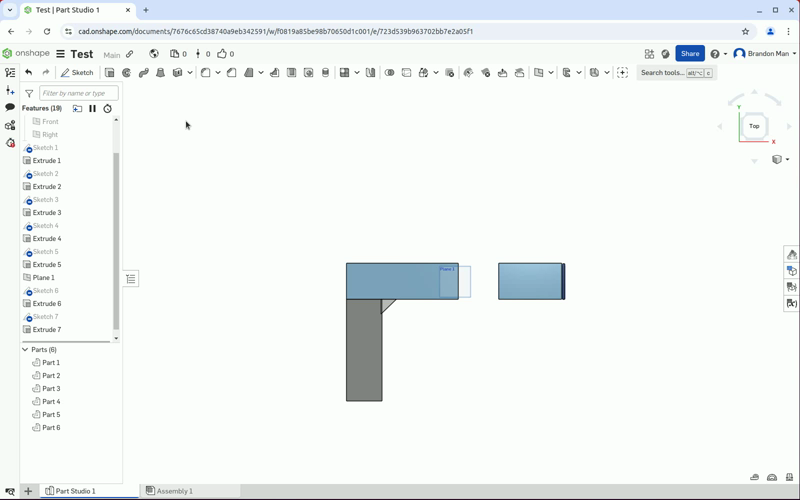
key(shift+h)
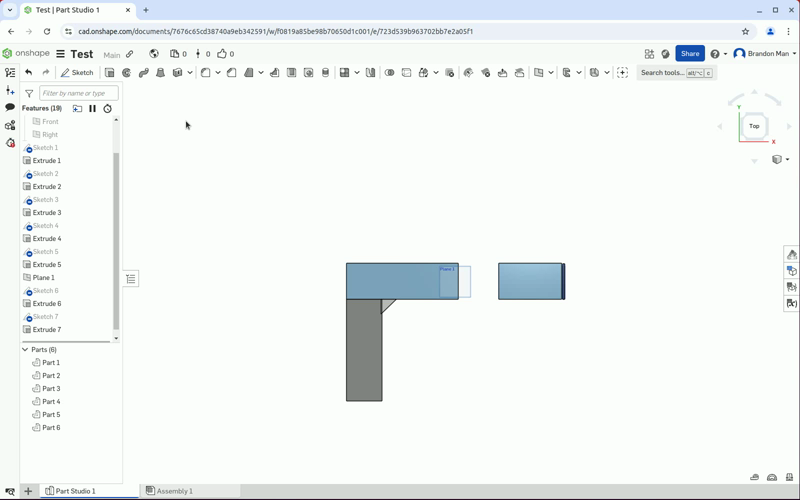
mouse_move(69, 150)
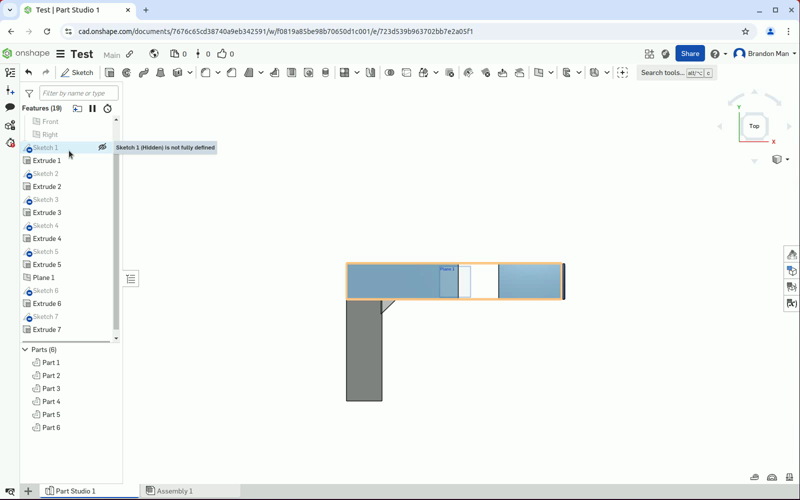
click(69, 150)
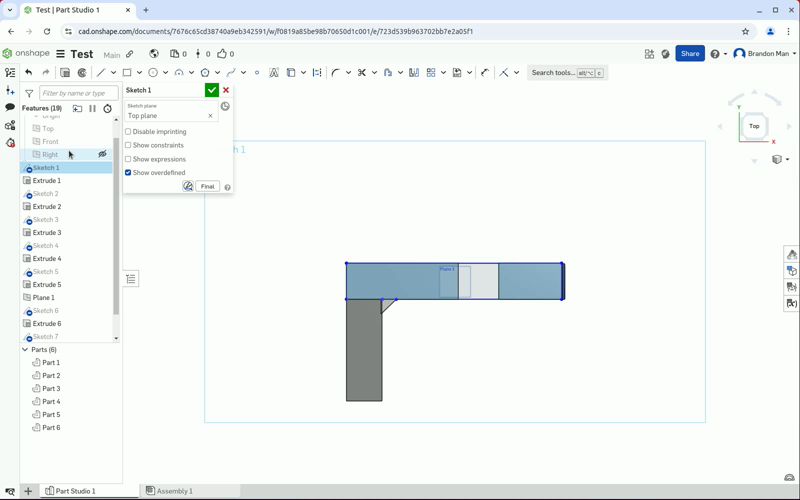
mouse_move(229, 92)
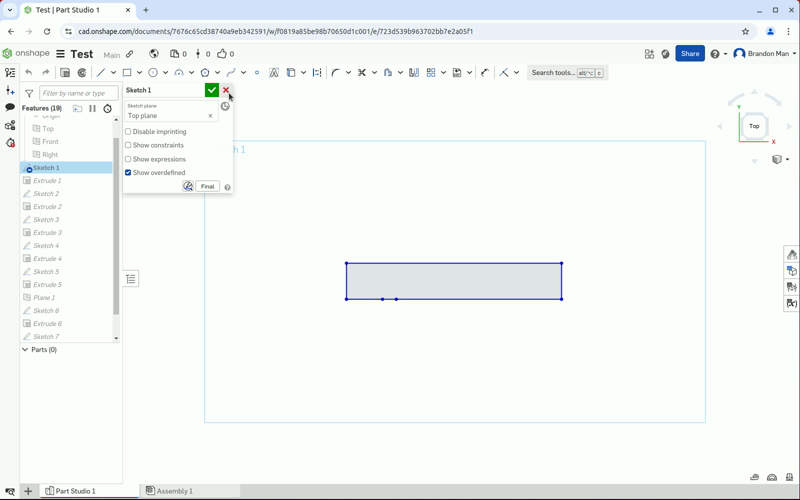
click(229, 92)
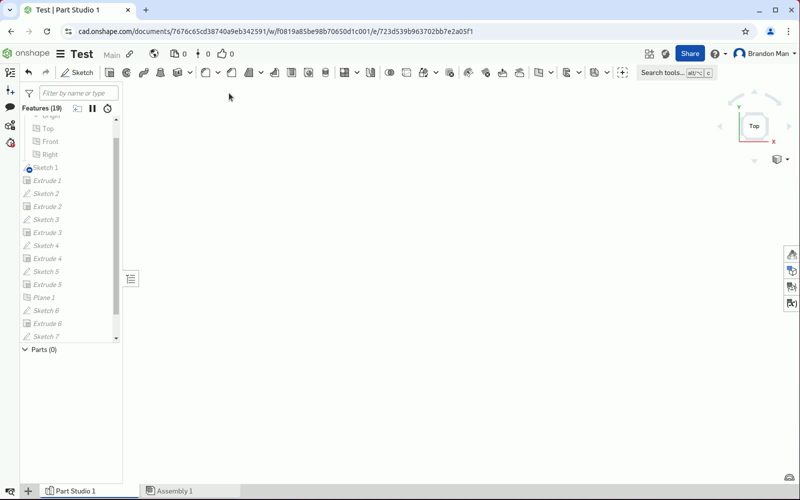
key(shift+s)
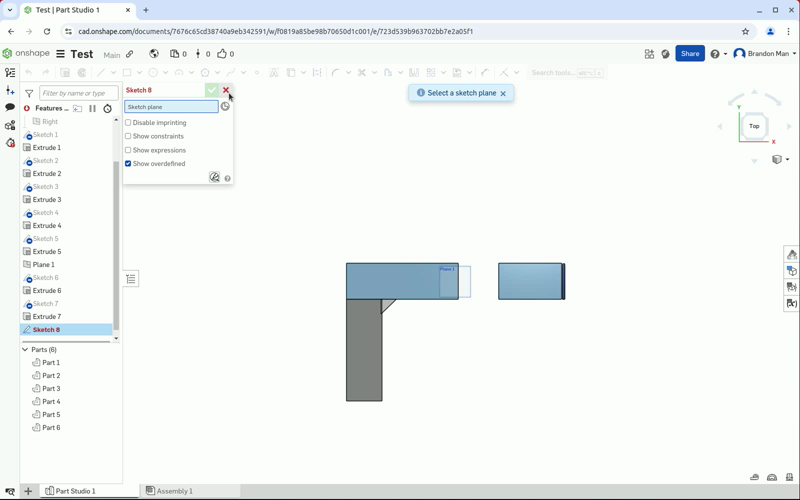
mouse_move(69, 267)
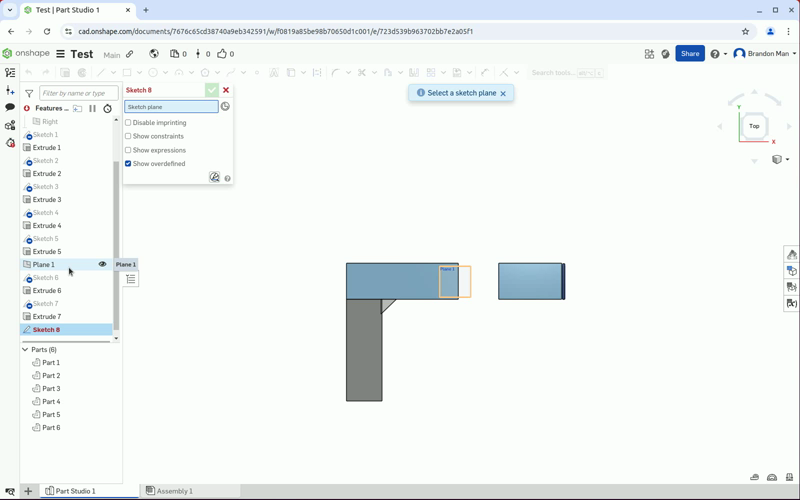
click(69, 267)
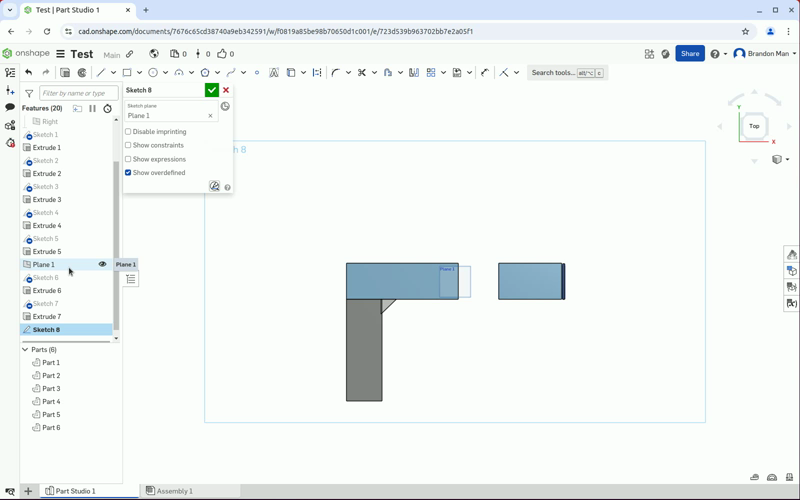
mouse_move(73, 352)
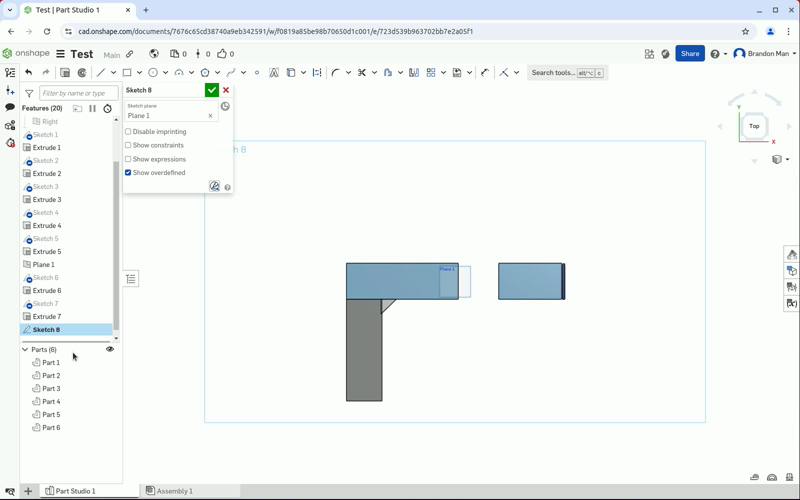
key(y)
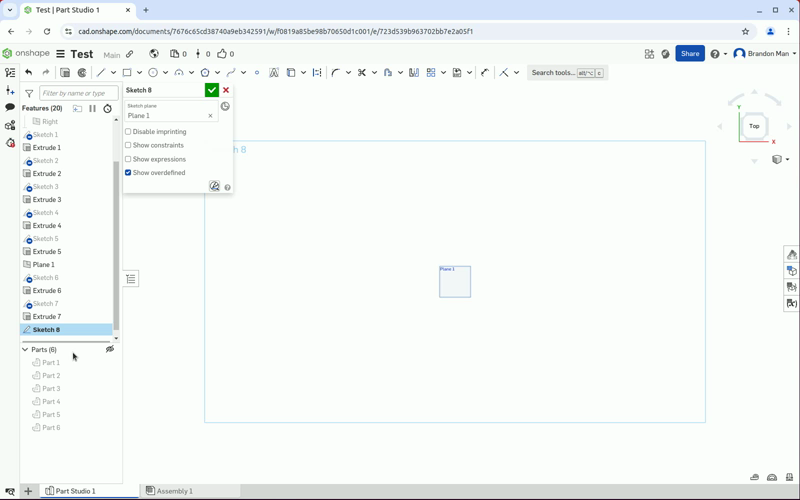
key(a)
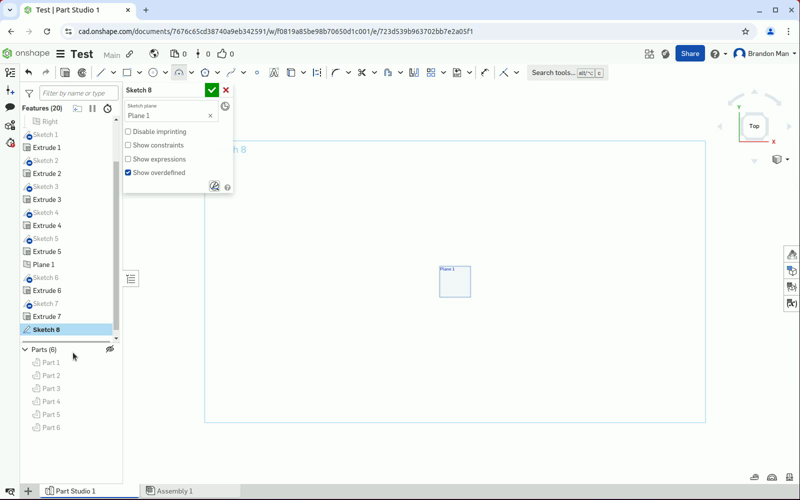
key_down(shift)
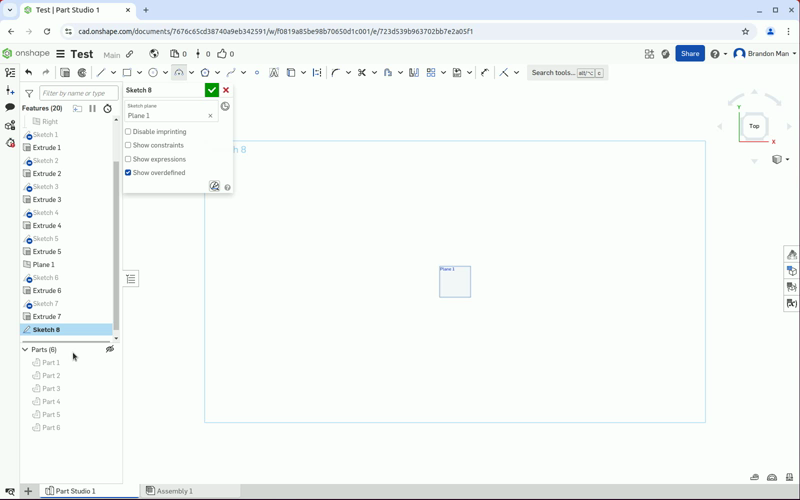
mouse_move(365, 354)
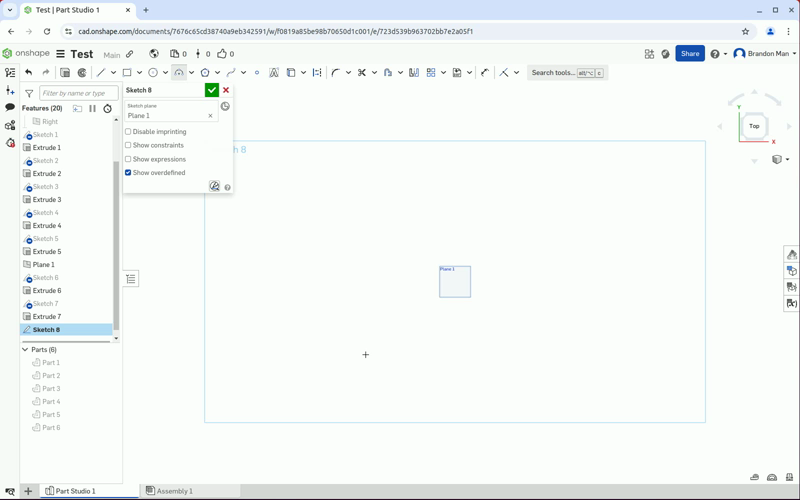
click(365, 354)
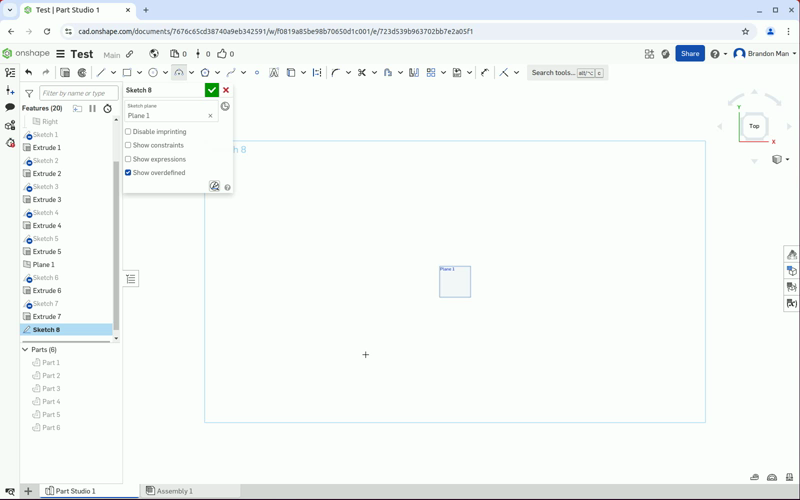
key_up(shift)
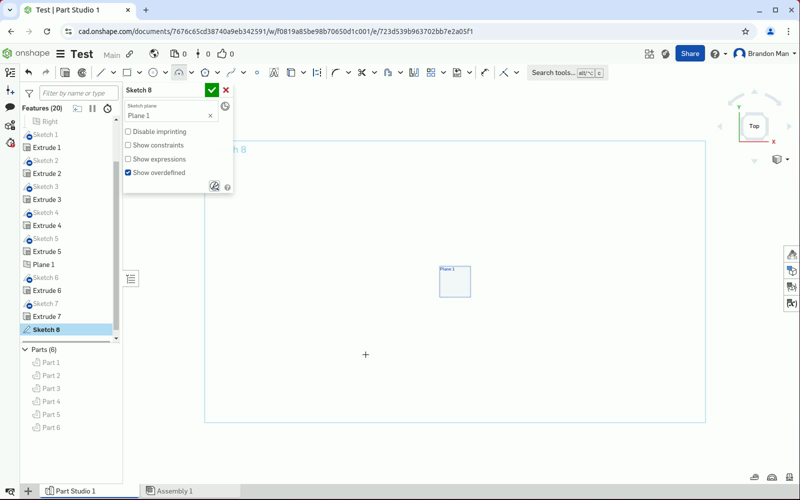
key_down(shift)
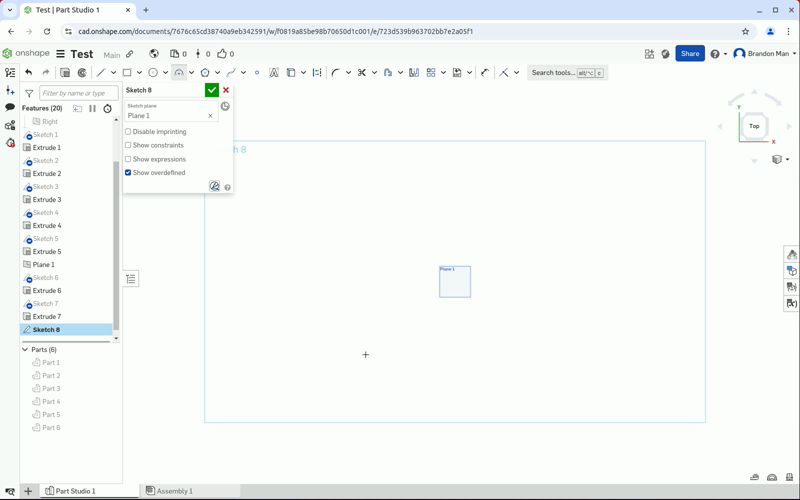
mouse_move(371, 360)
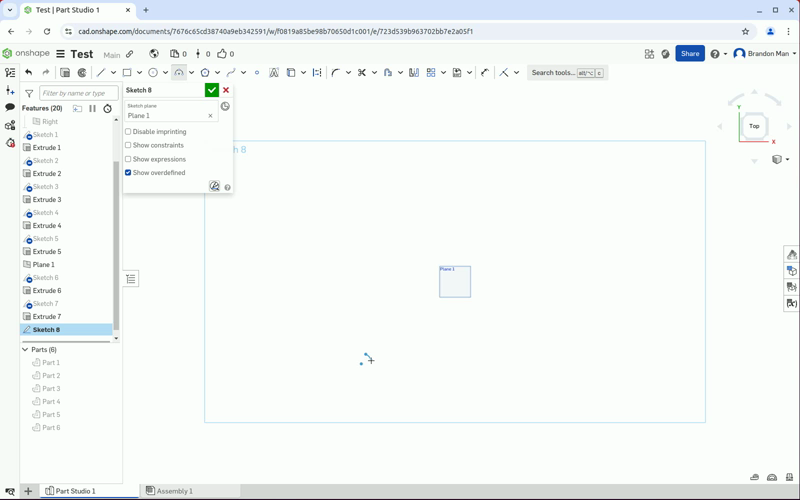
click(371, 360)
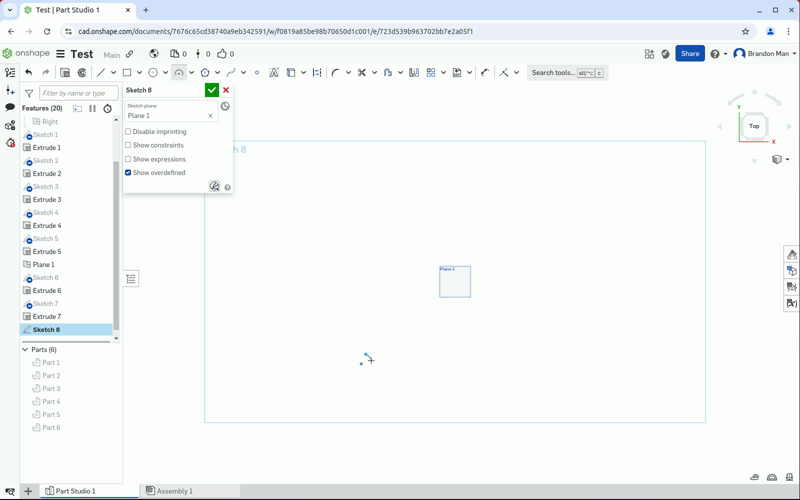
mouse_move(367, 358)
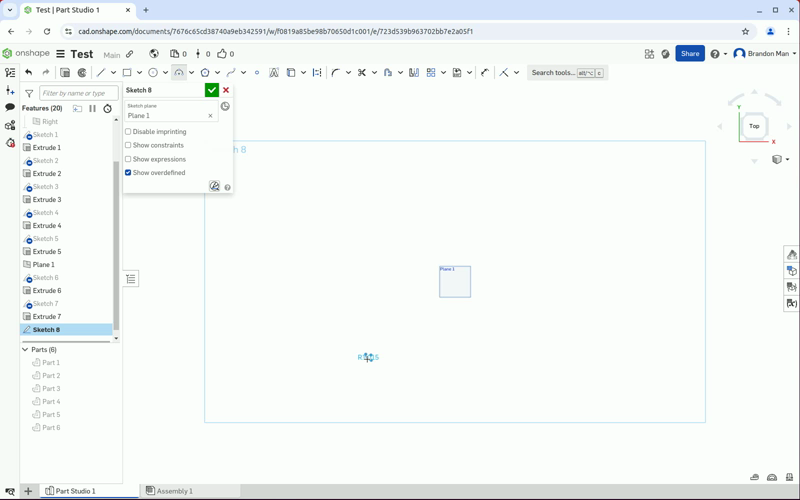
click(367, 358)
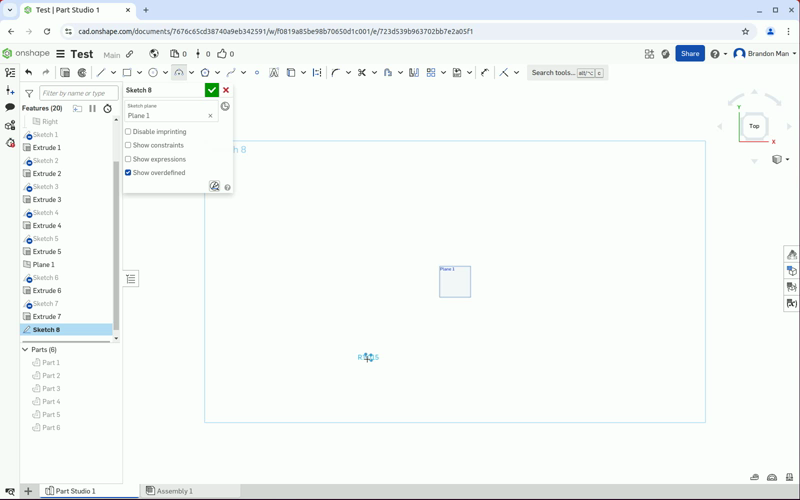
key_up(shift)
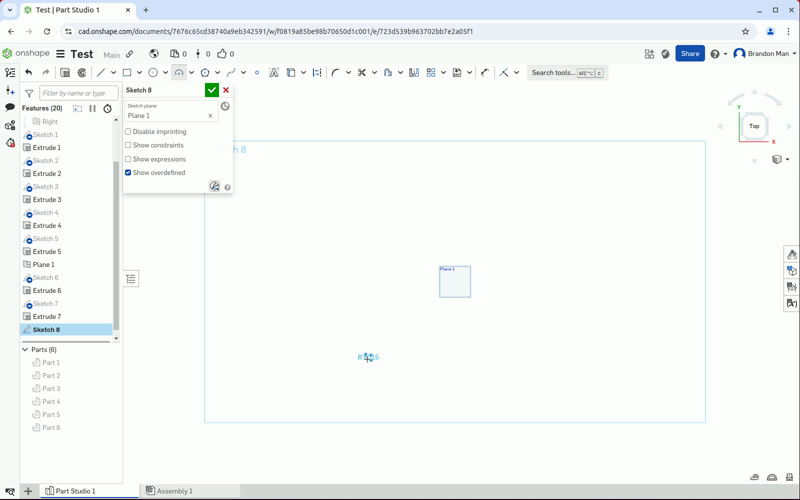
key(esc)
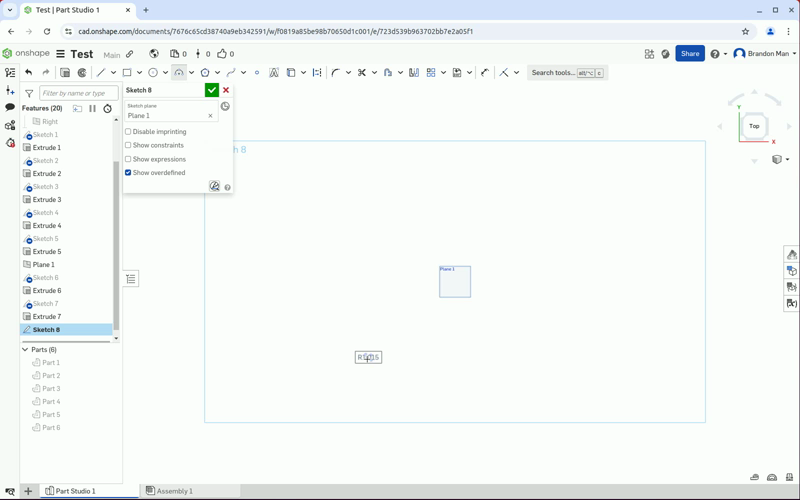
key(l)
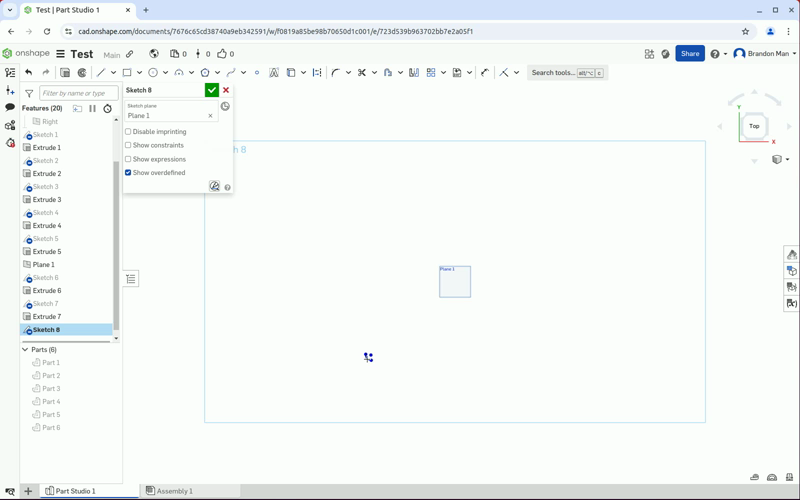
mouse_move(371, 360)
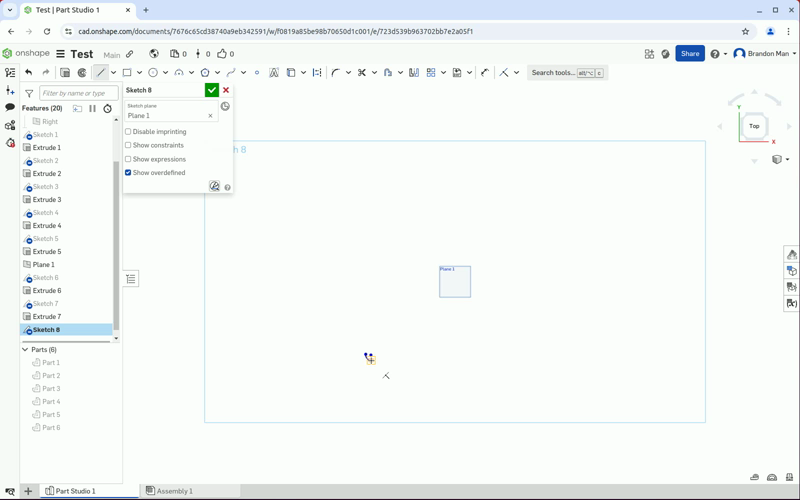
scroll(6)
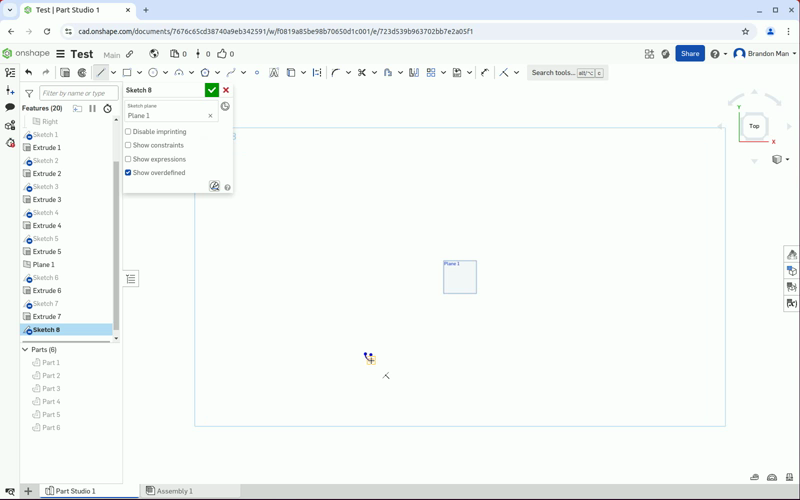
scroll(6)
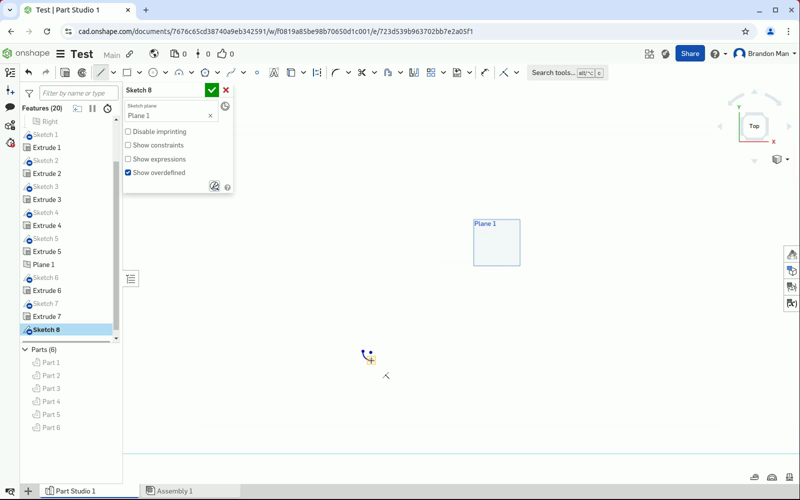
scroll(6)
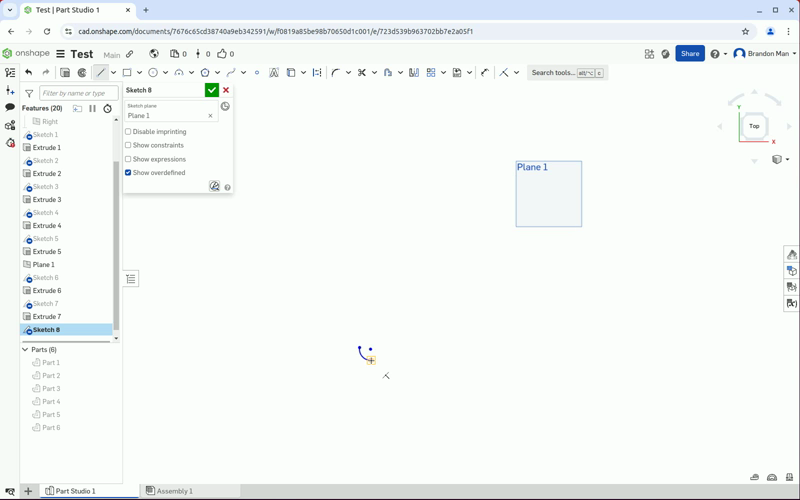
scroll(6)
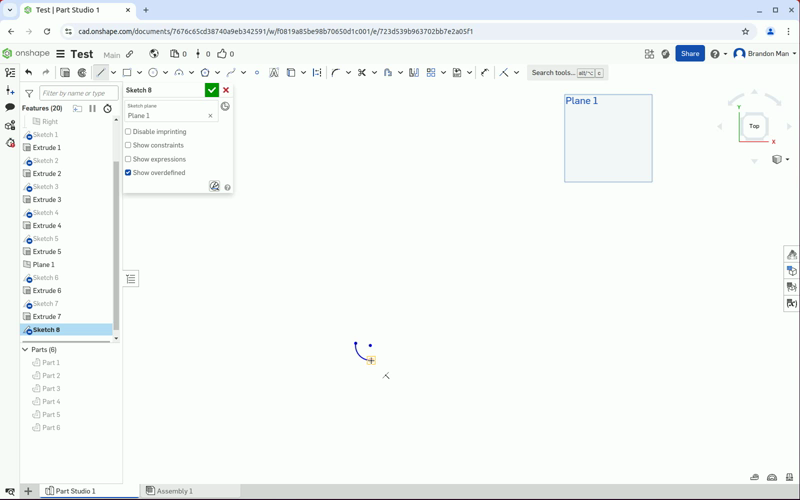
scroll(6)
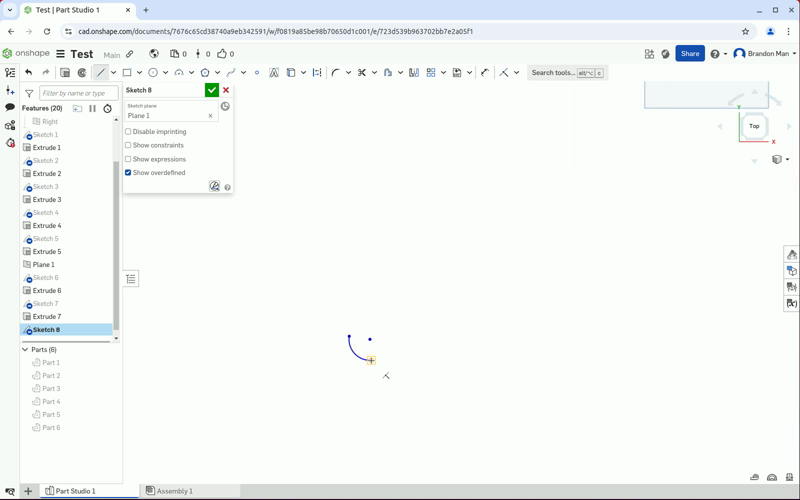
scroll(6)
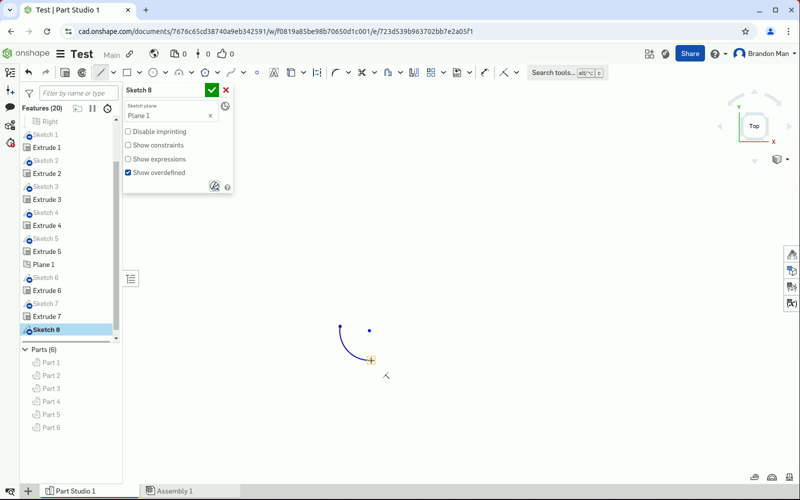
scroll(6)
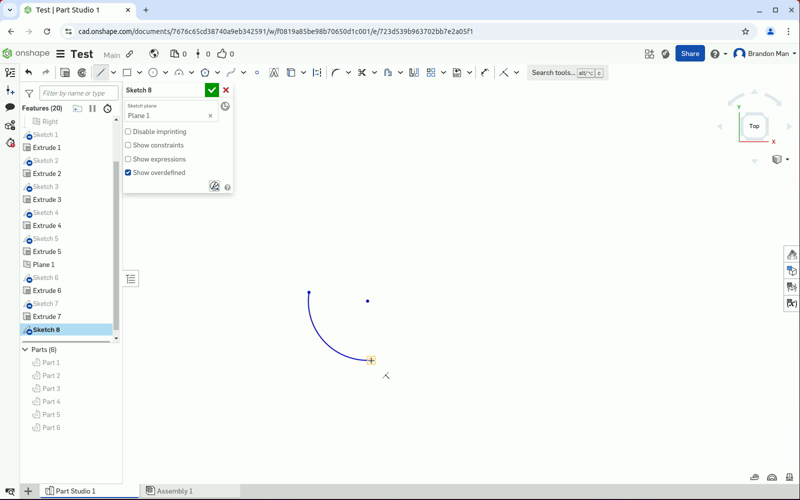
click(371, 360)
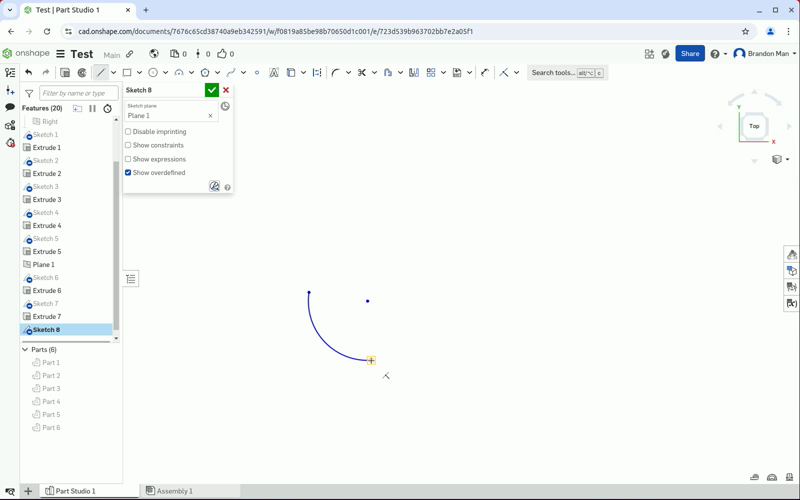
scroll(-6)
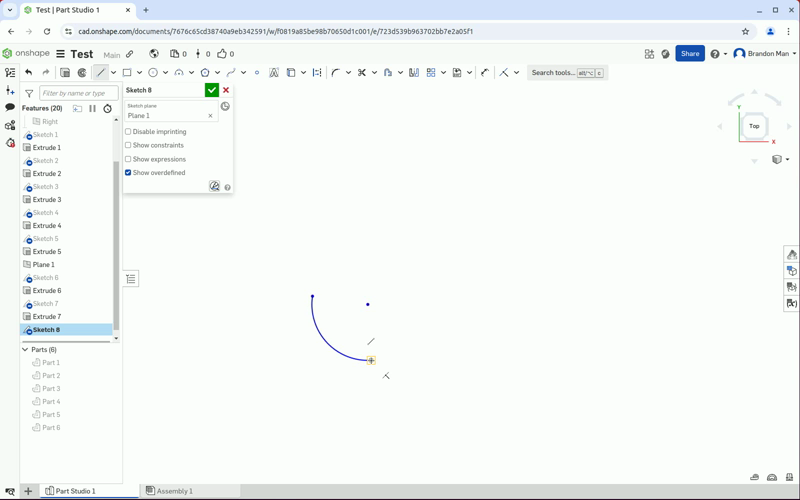
scroll(-6)
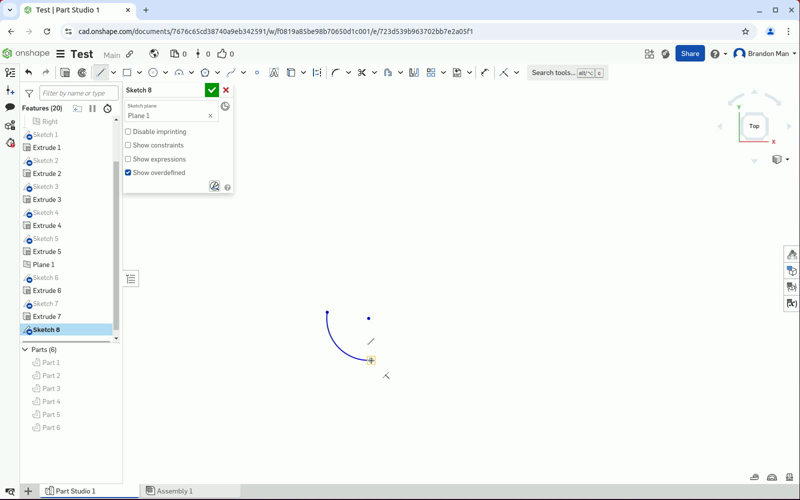
scroll(-6)
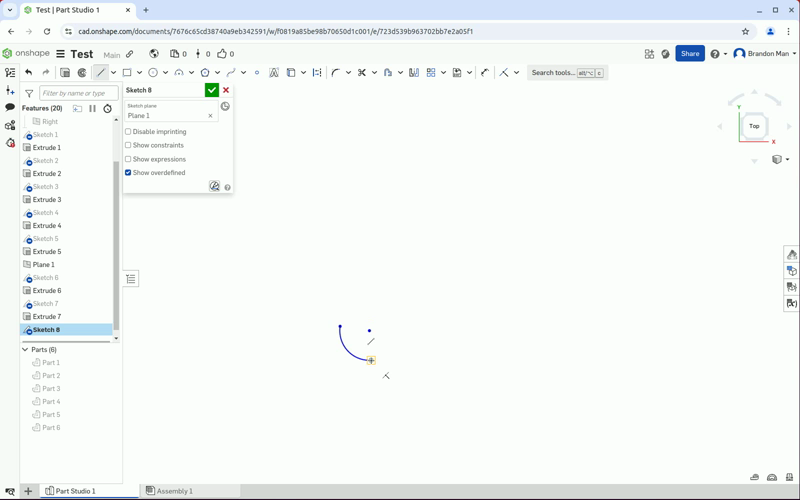
scroll(-6)
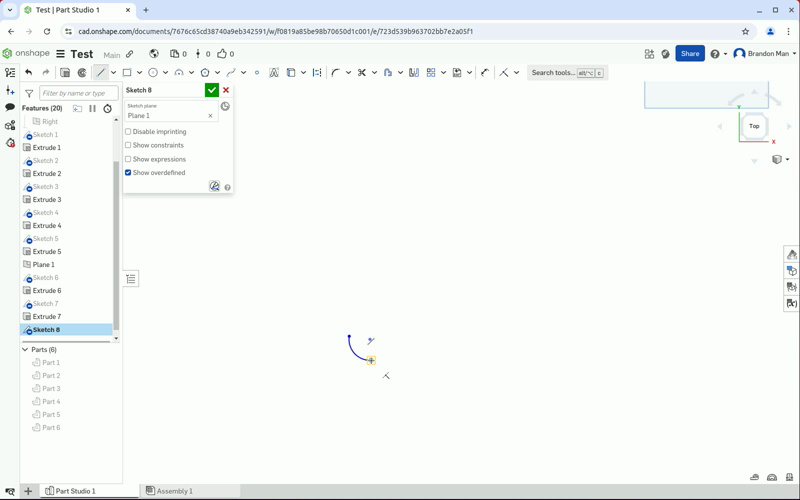
scroll(-6)
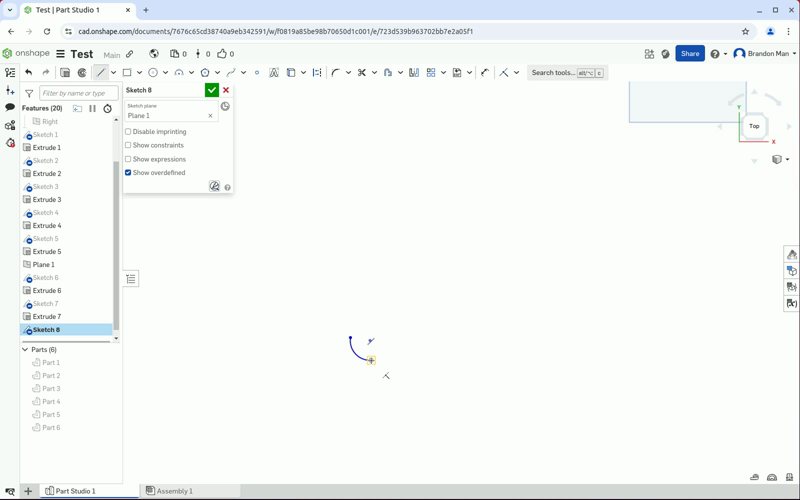
scroll(-6)
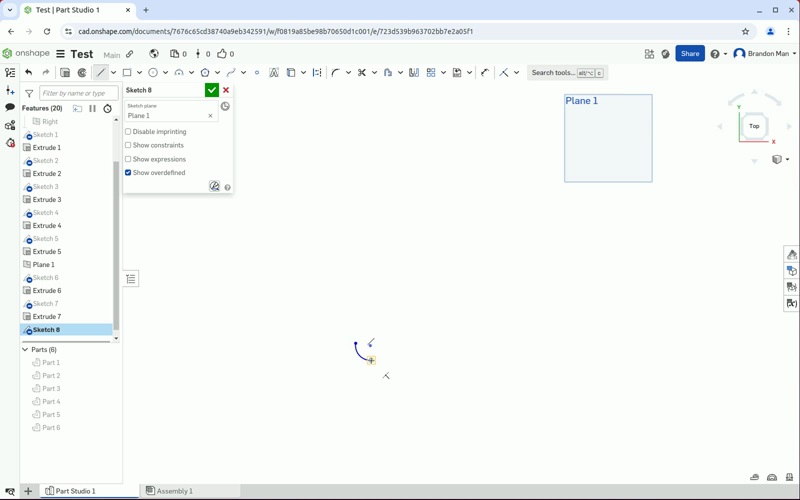
scroll(-6)
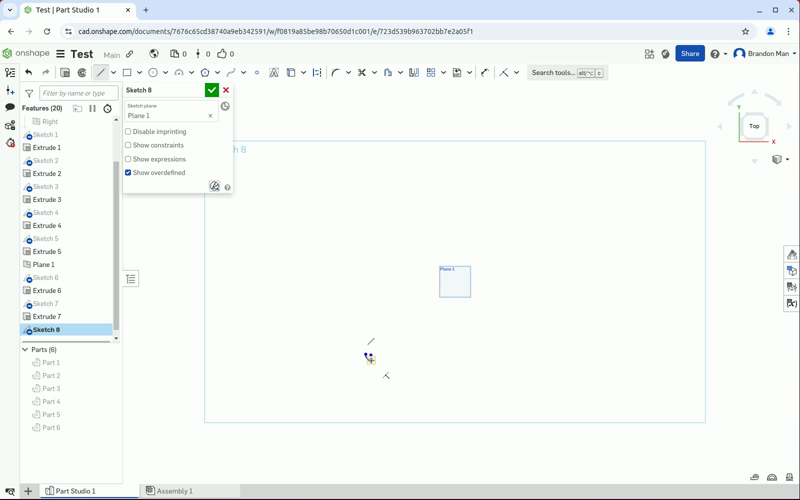
key_down(shift)
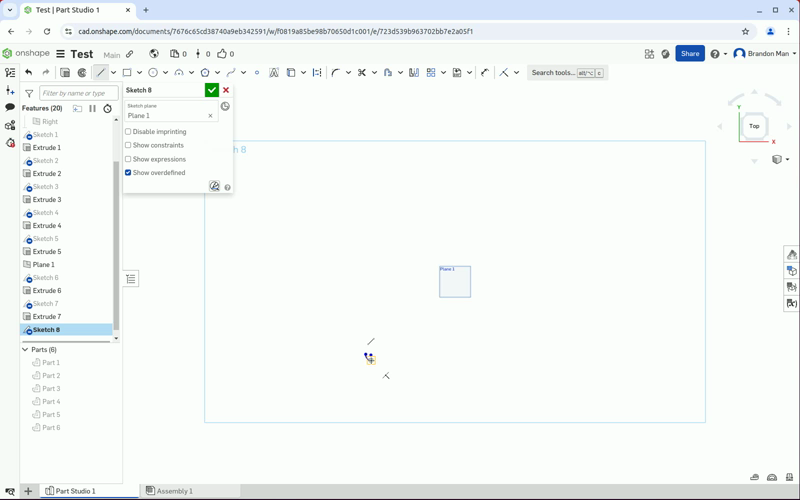
mouse_move(401, 360)
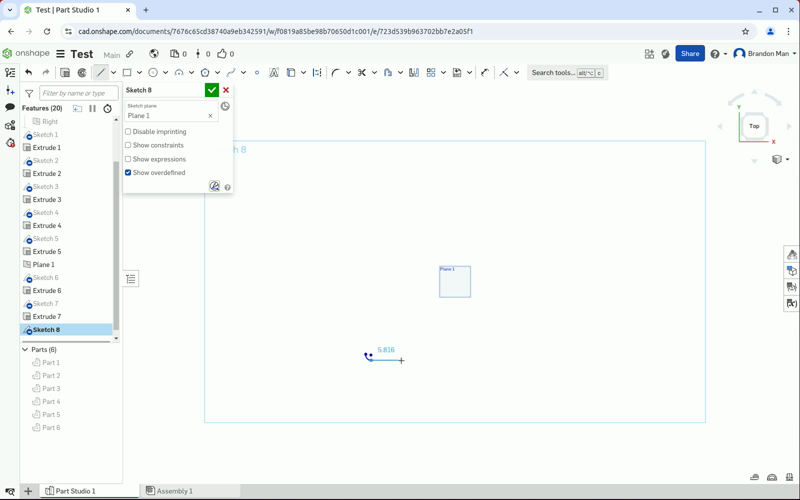
mouse_move(385, 360)
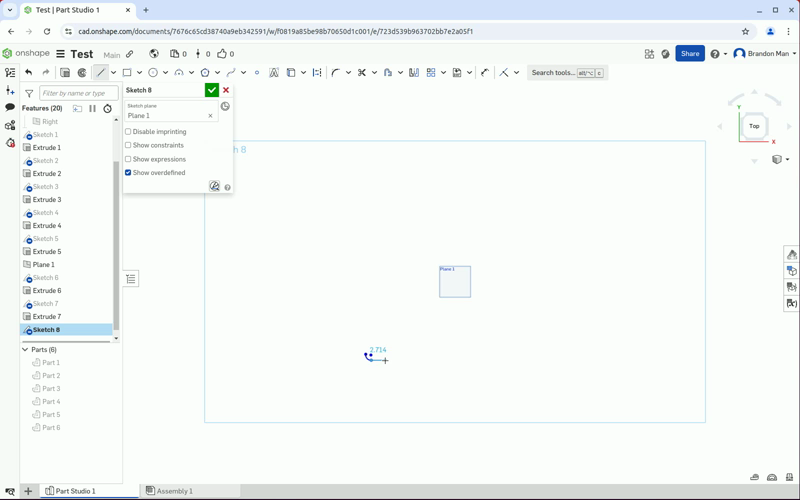
click(385, 360)
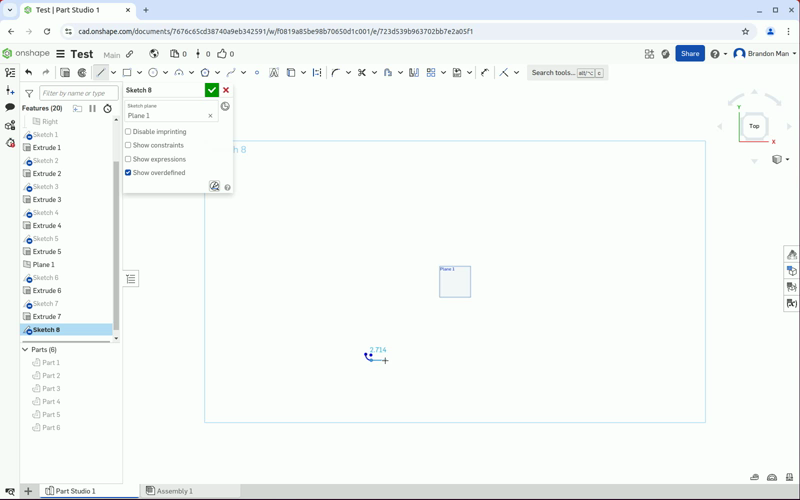
key_up(shift)
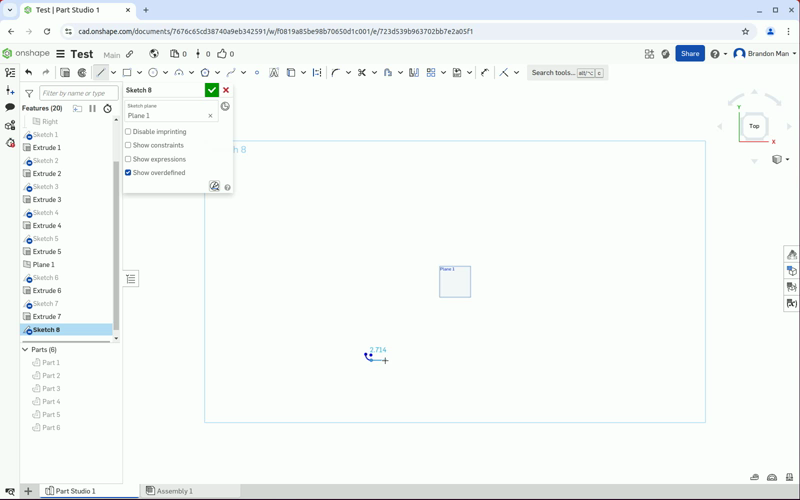
key(esc)
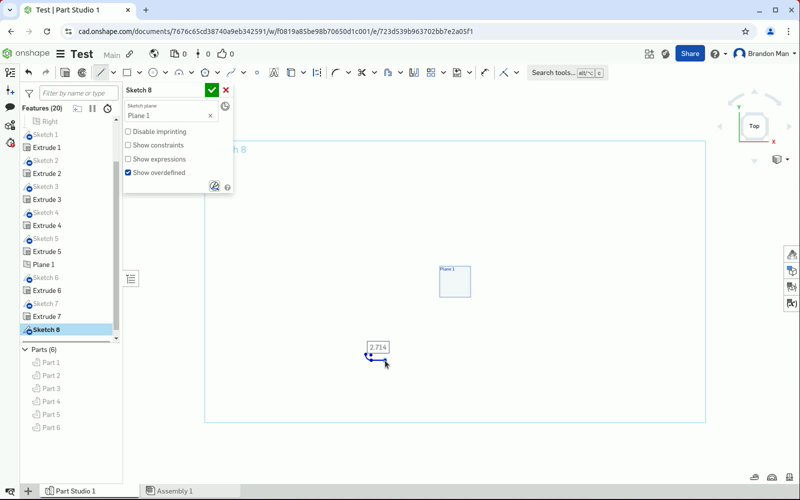
key(a)
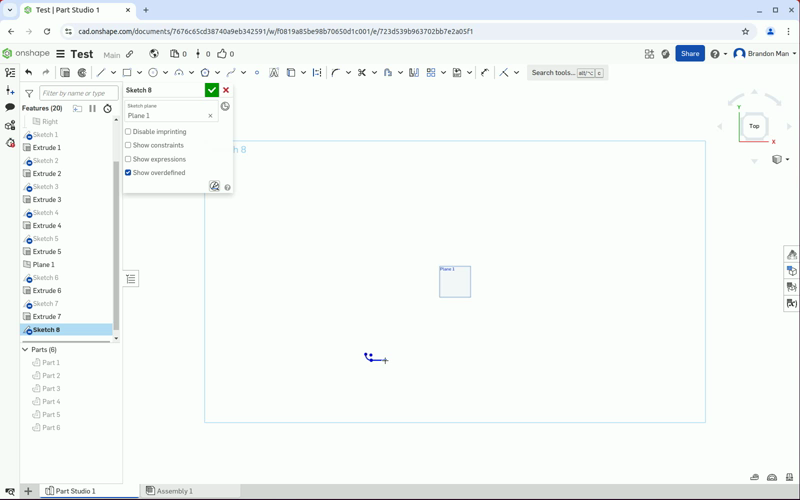
mouse_move(385, 360)
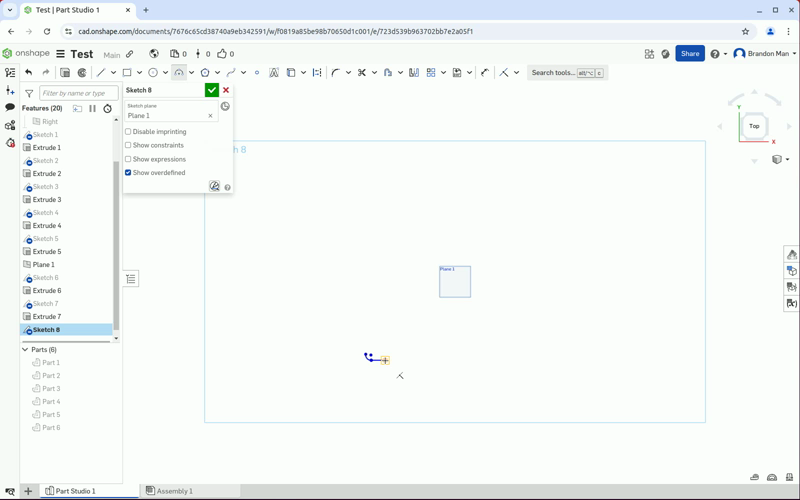
click(385, 360)
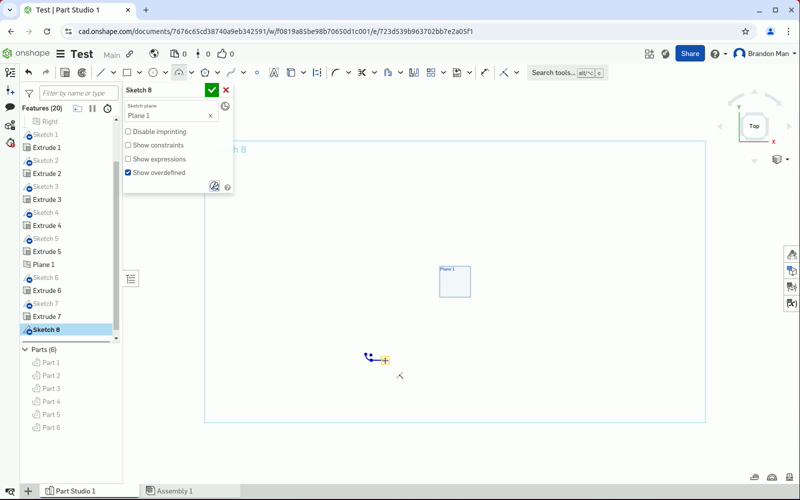
key_down(shift)
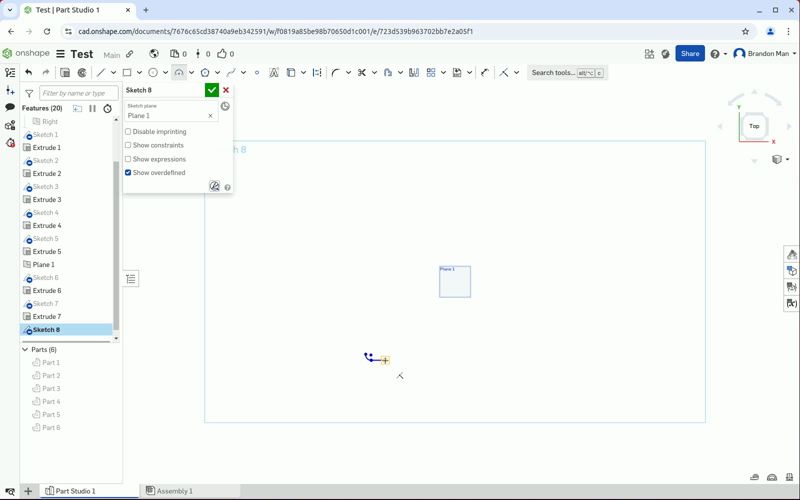
mouse_move(390, 354)
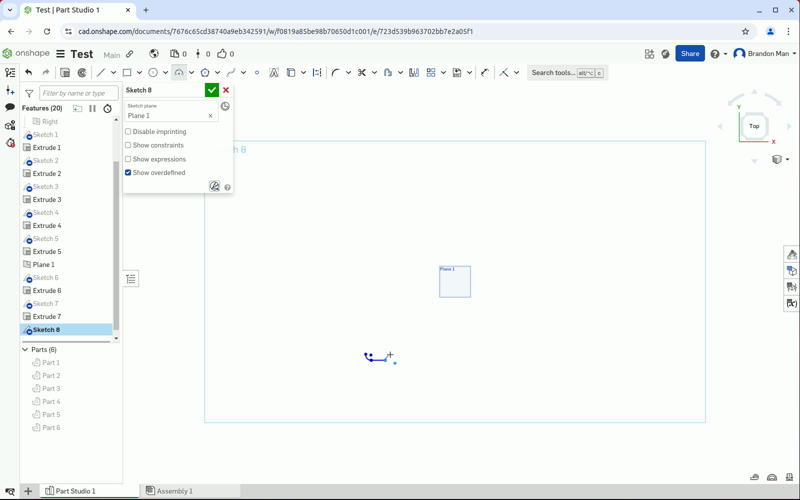
click(390, 354)
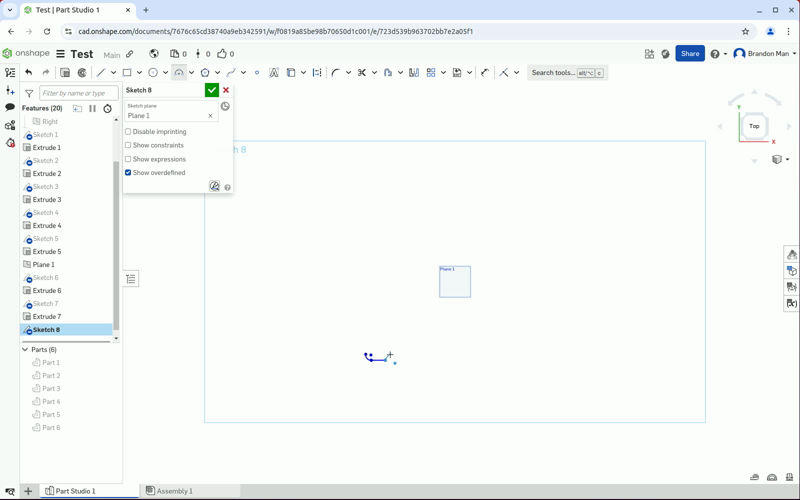
mouse_move(389, 358)
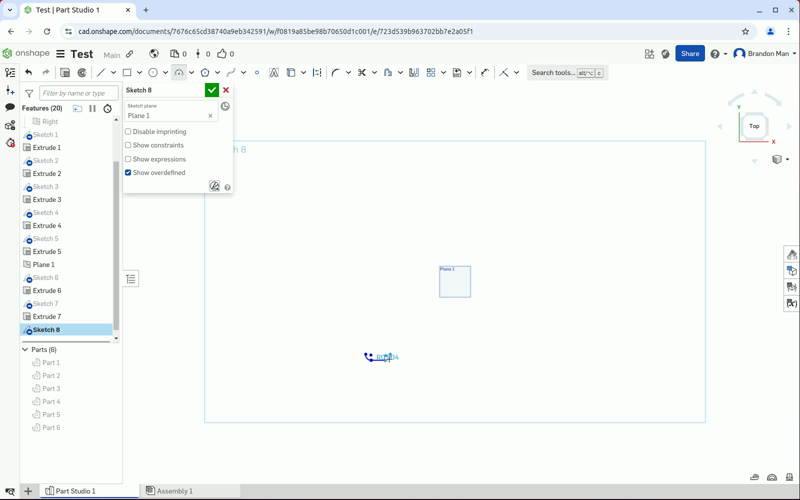
scroll(6)
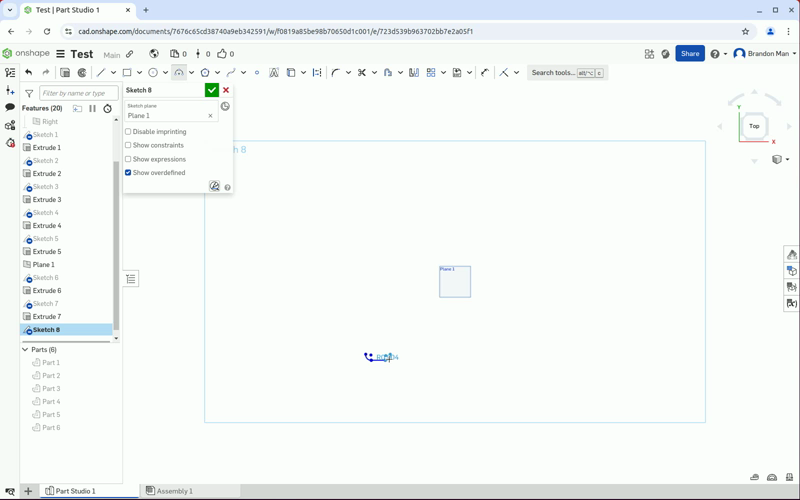
scroll(6)
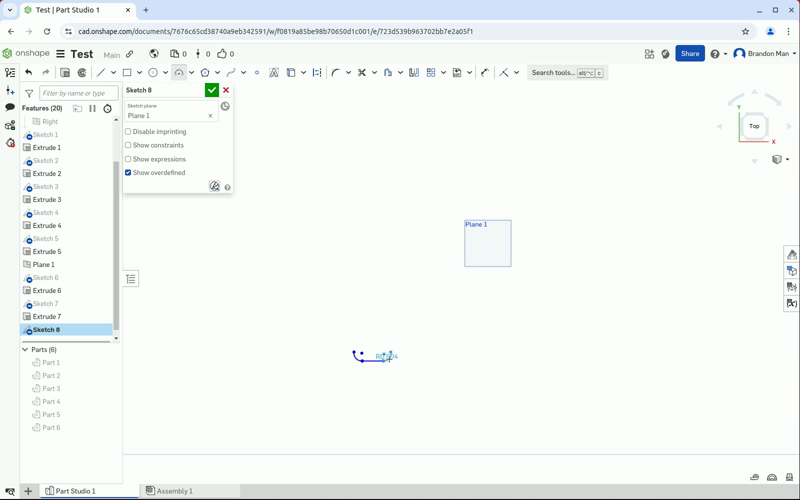
scroll(6)
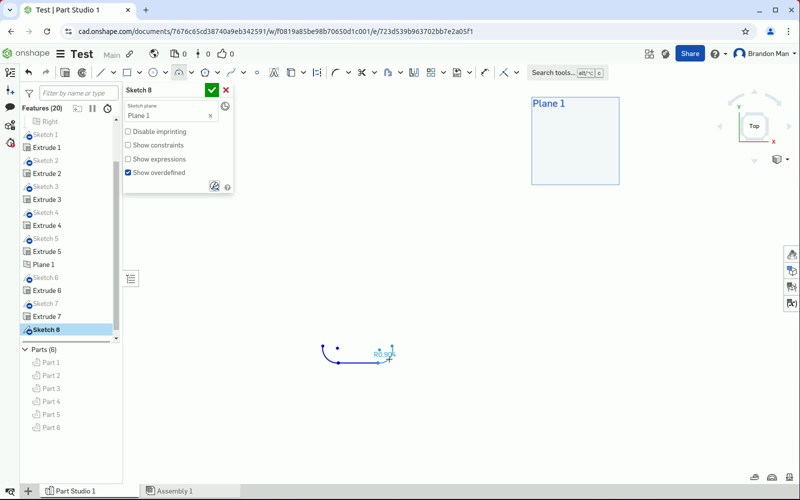
scroll(6)
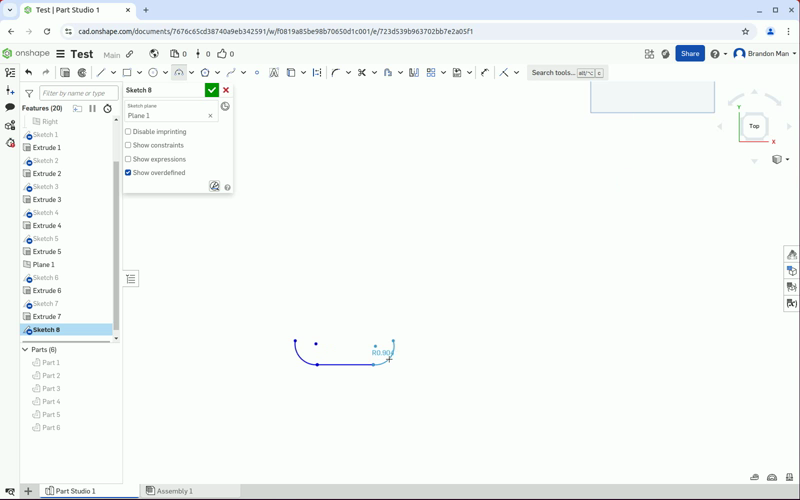
scroll(6)
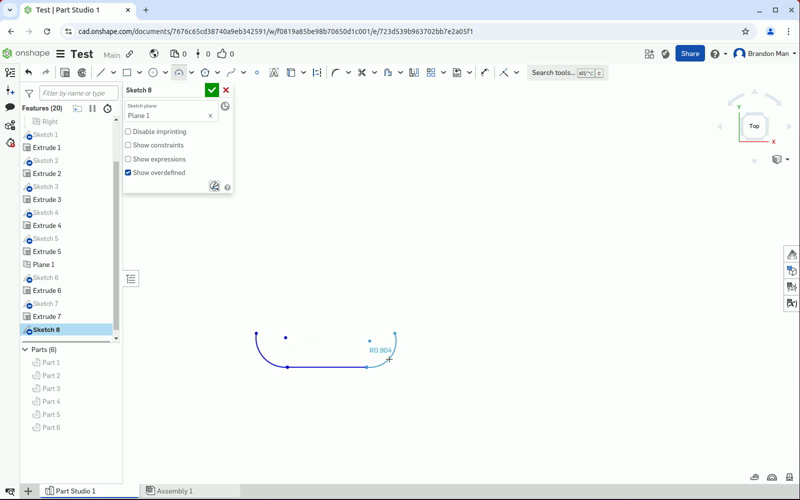
scroll(6)
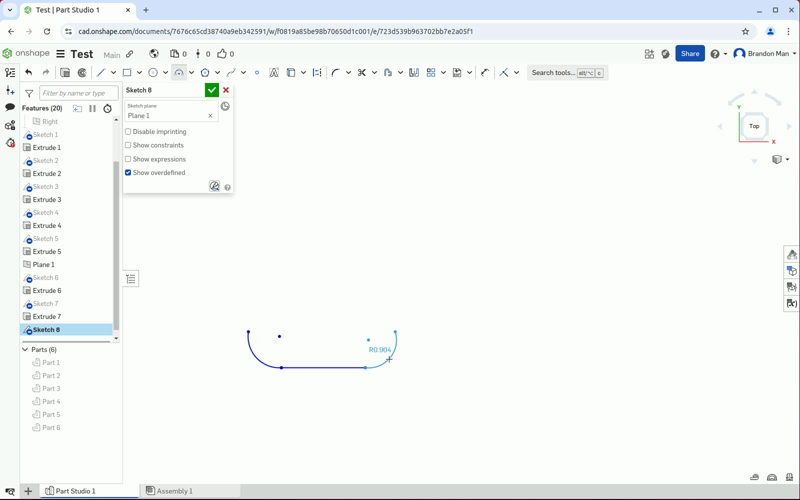
scroll(6)
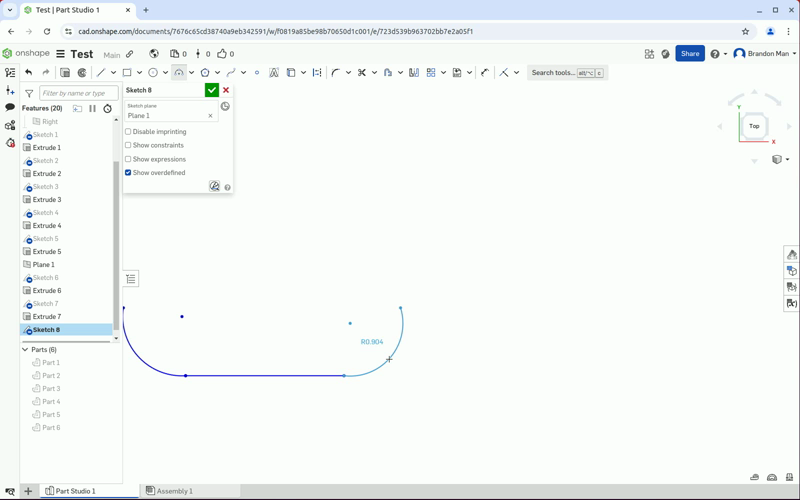
click(389, 358)
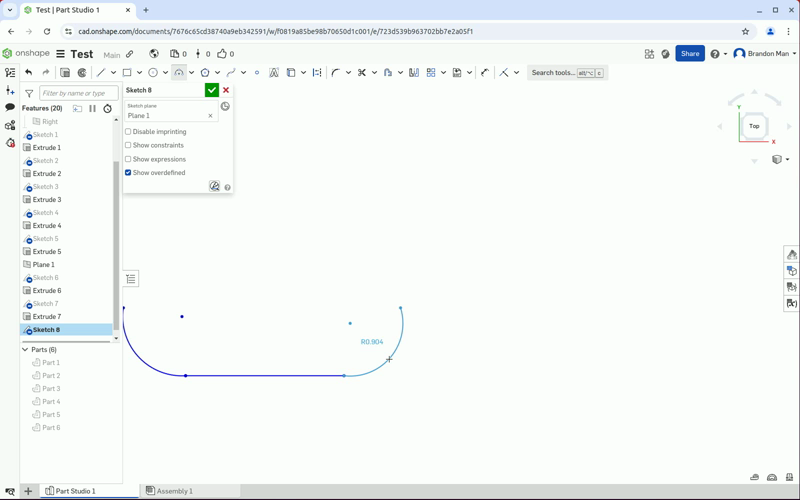
scroll(-6)
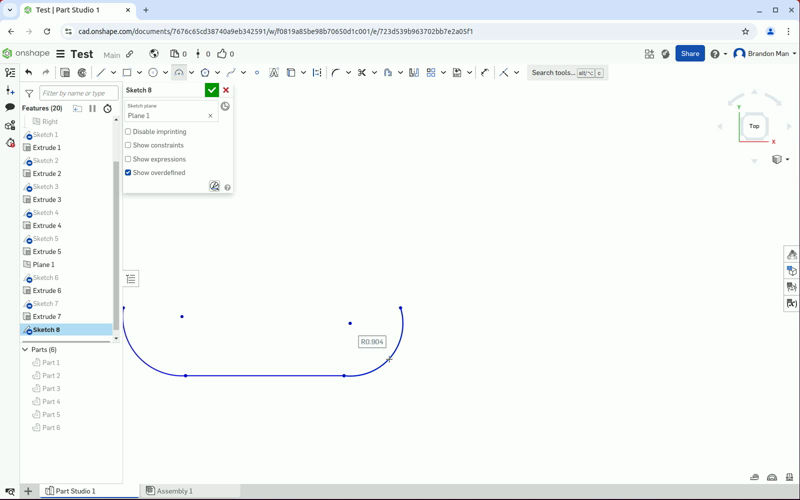
scroll(-6)
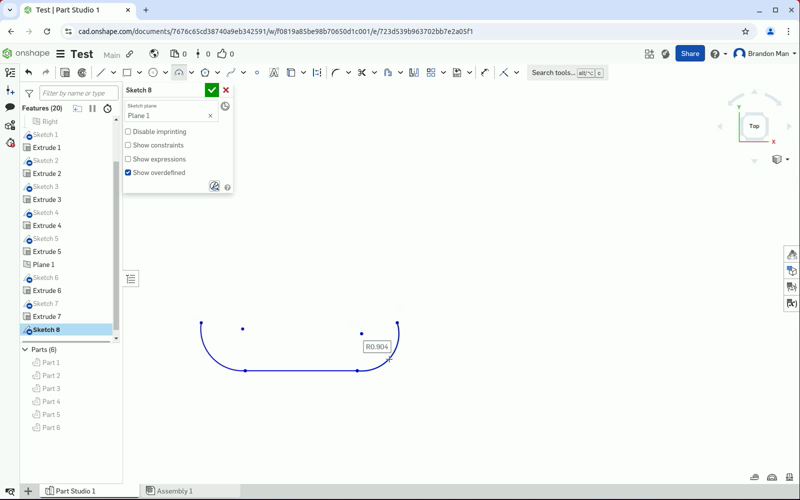
scroll(-6)
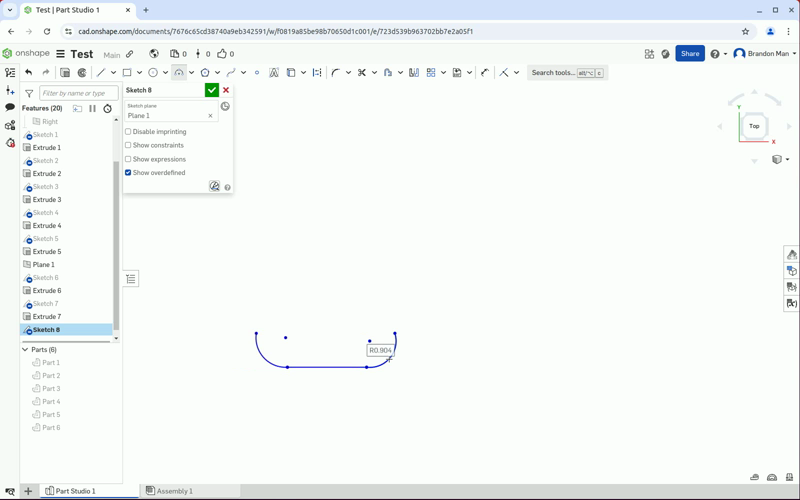
scroll(-6)
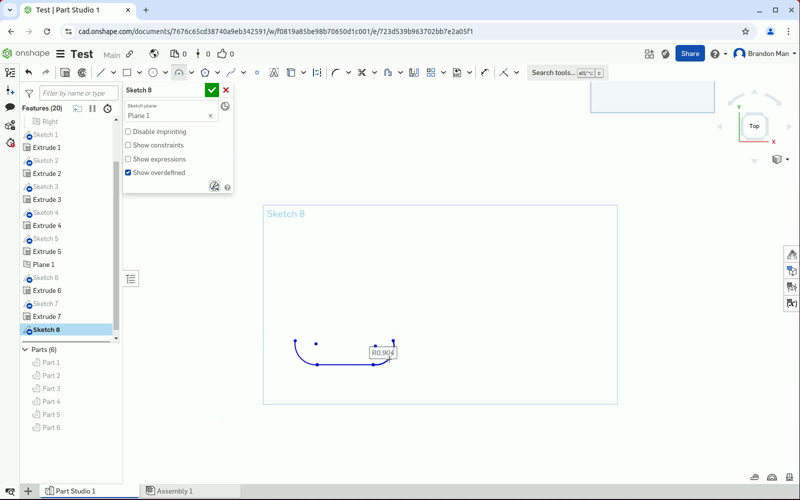
scroll(-6)
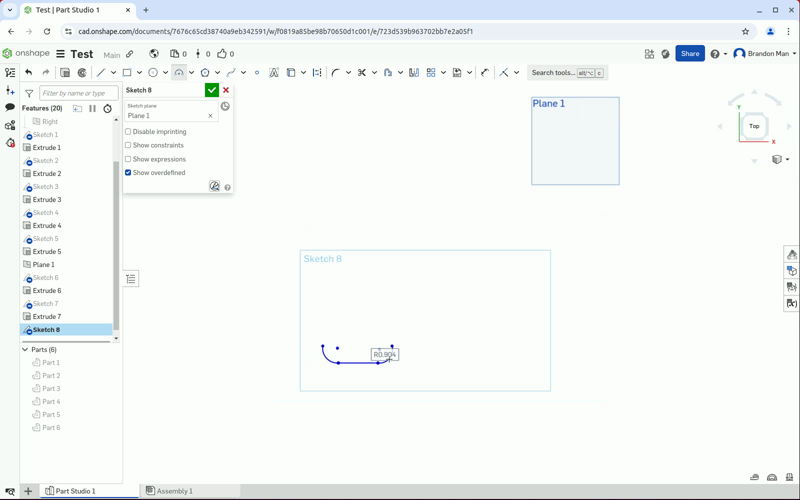
scroll(-6)
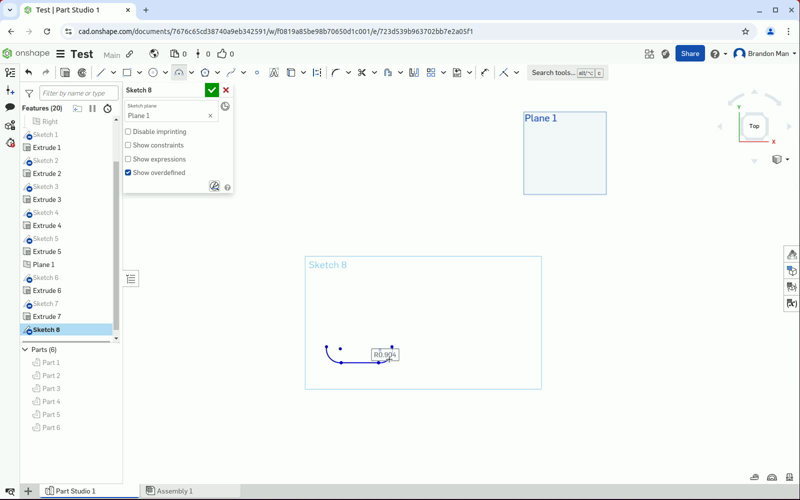
scroll(-6)
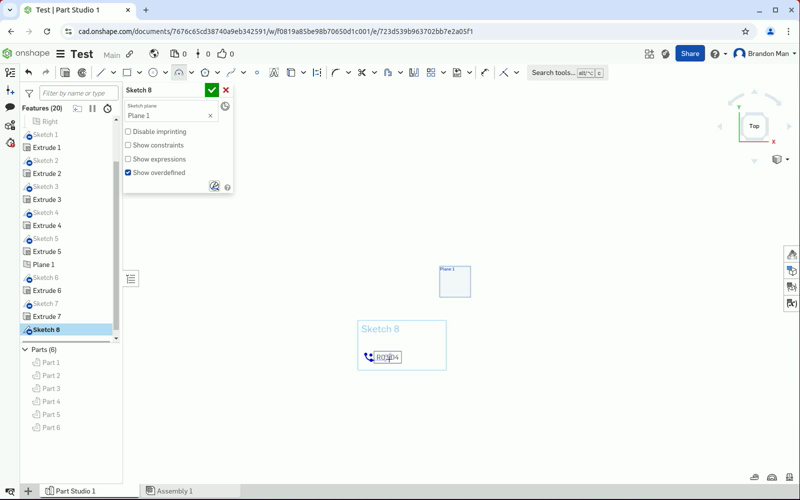
key_up(shift)
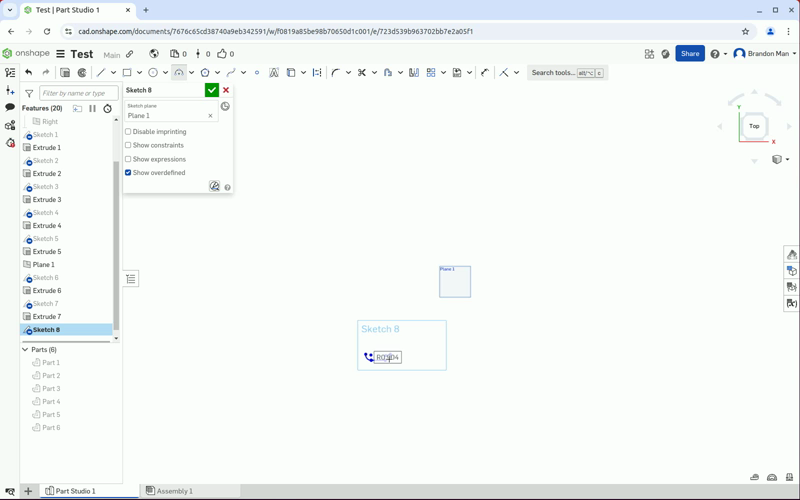
key(esc)
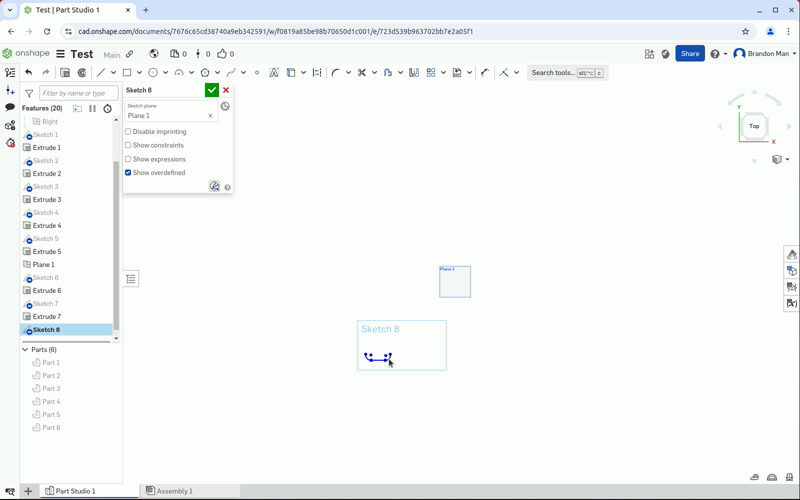
key(l)
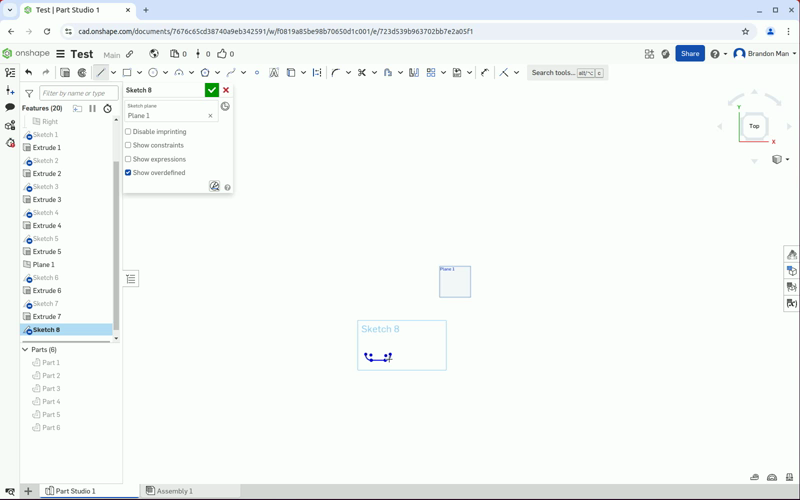
mouse_move(390, 354)
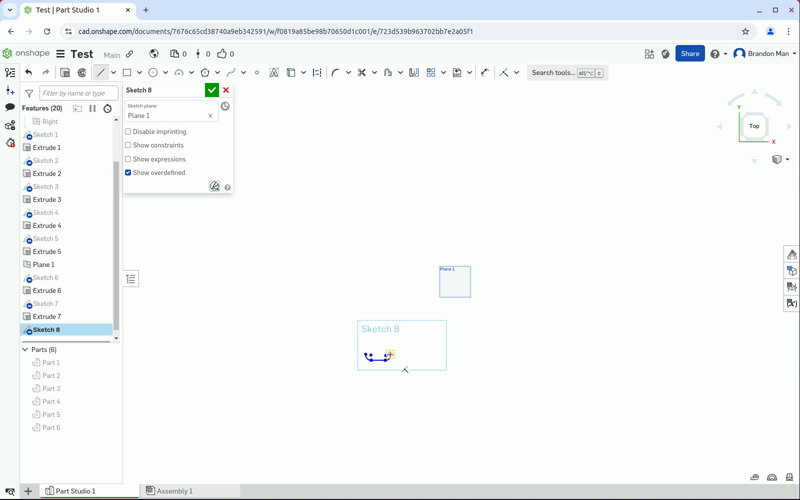
scroll(6)
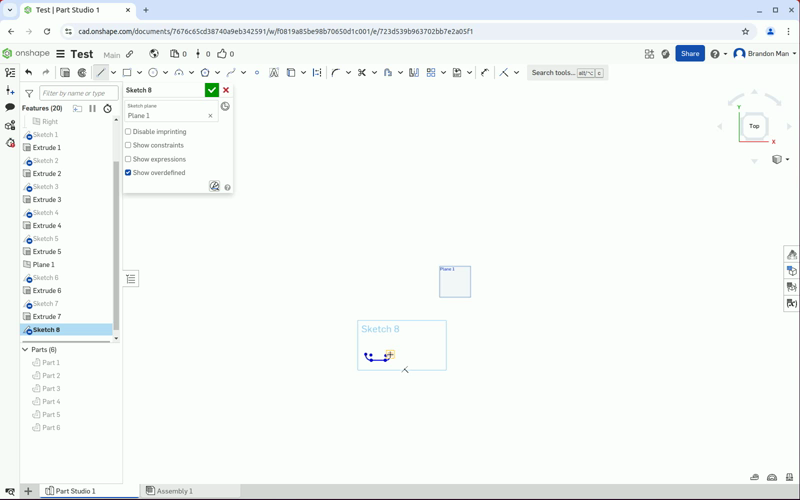
scroll(6)
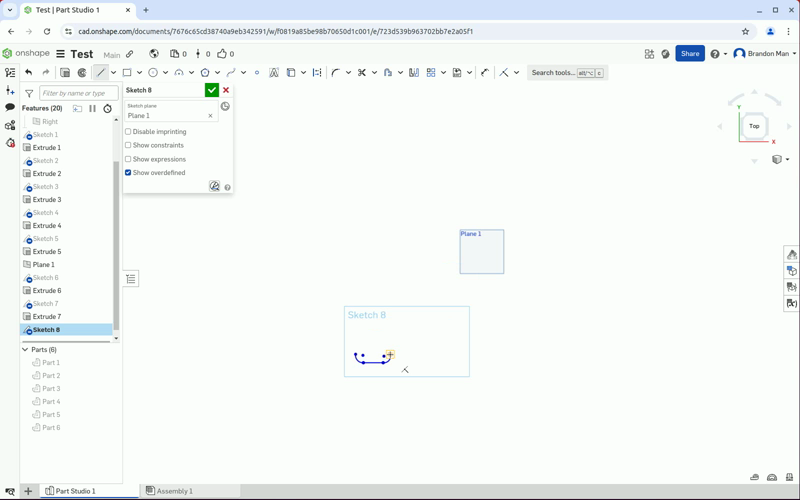
scroll(6)
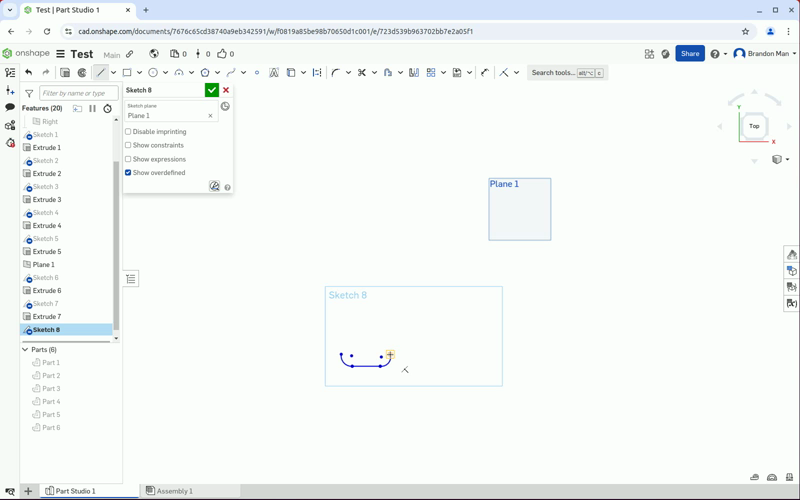
scroll(6)
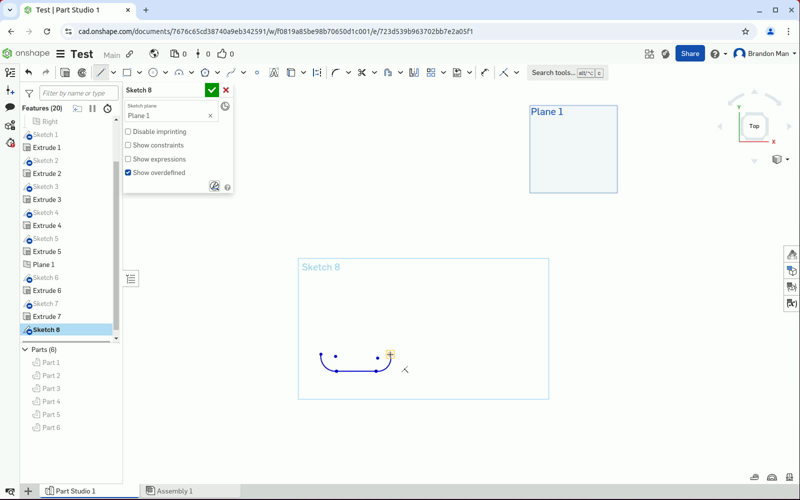
scroll(6)
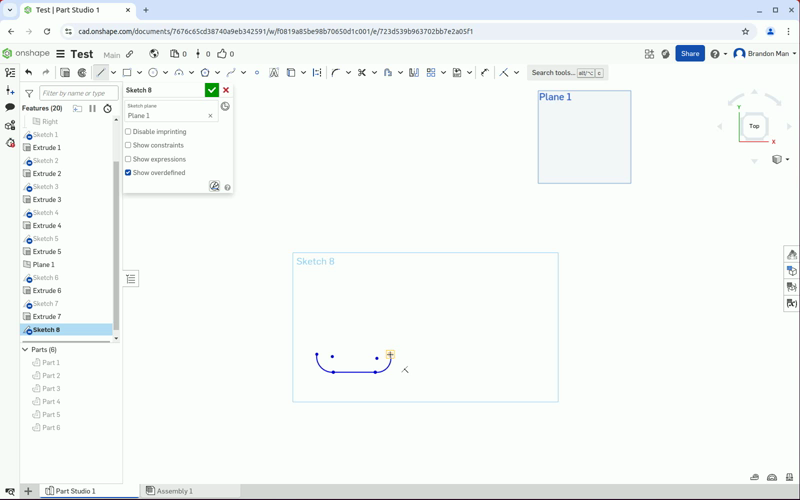
scroll(6)
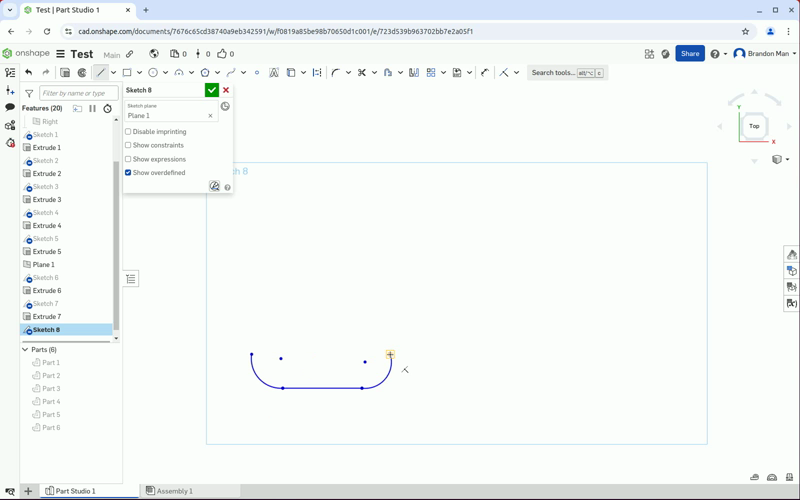
scroll(6)
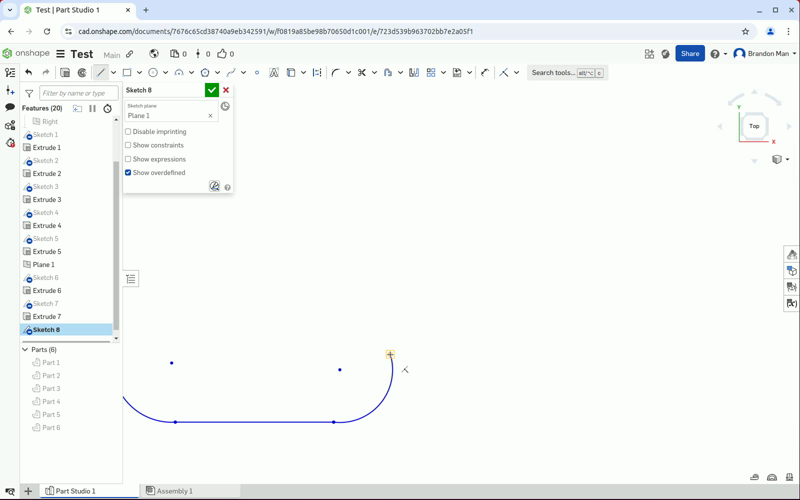
click(390, 354)
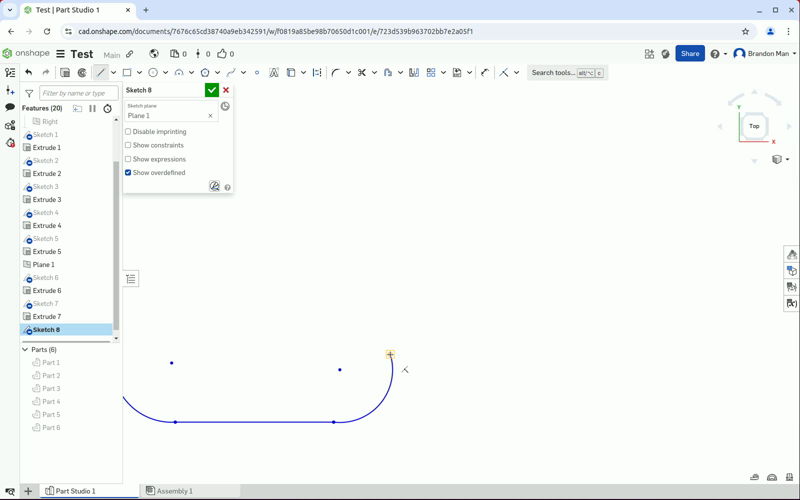
scroll(-6)
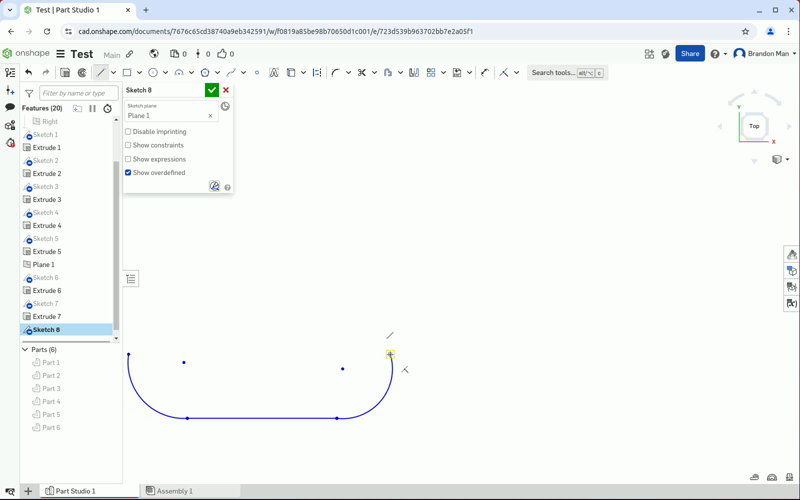
scroll(-6)
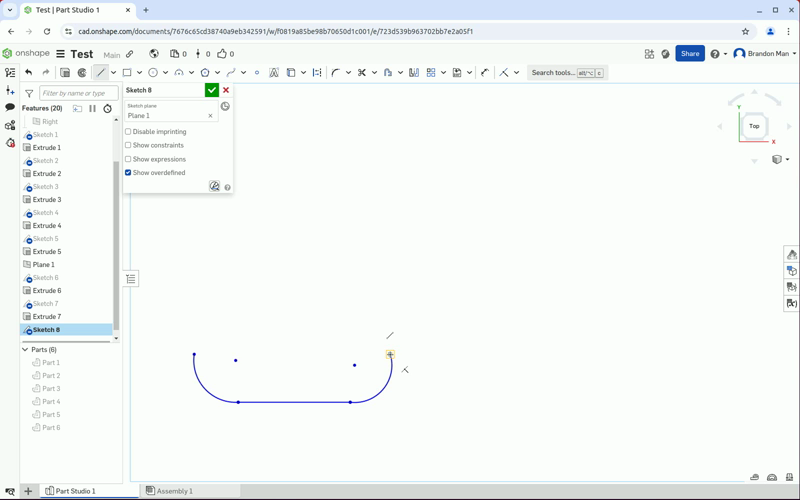
scroll(-6)
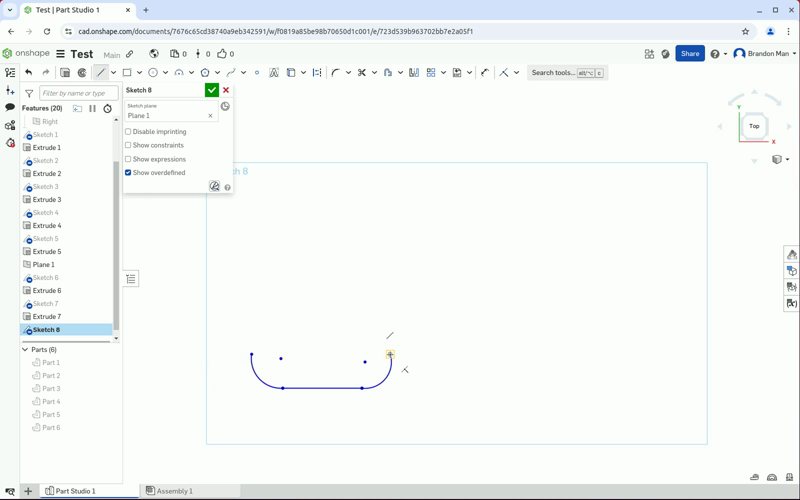
scroll(-6)
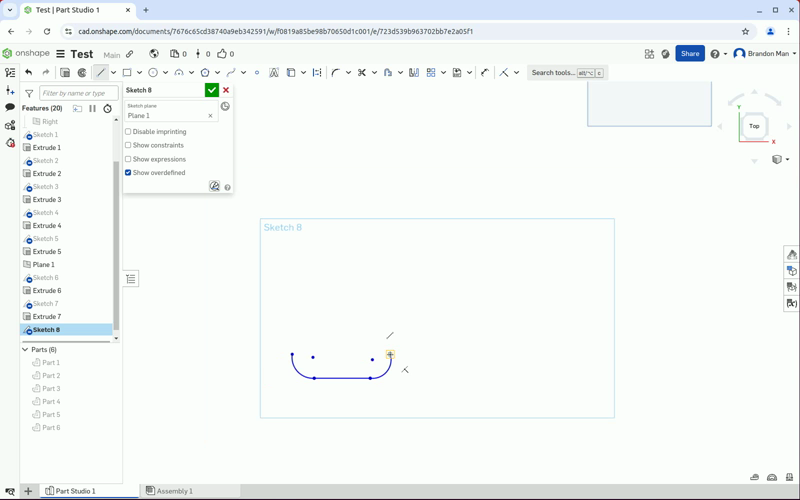
scroll(-6)
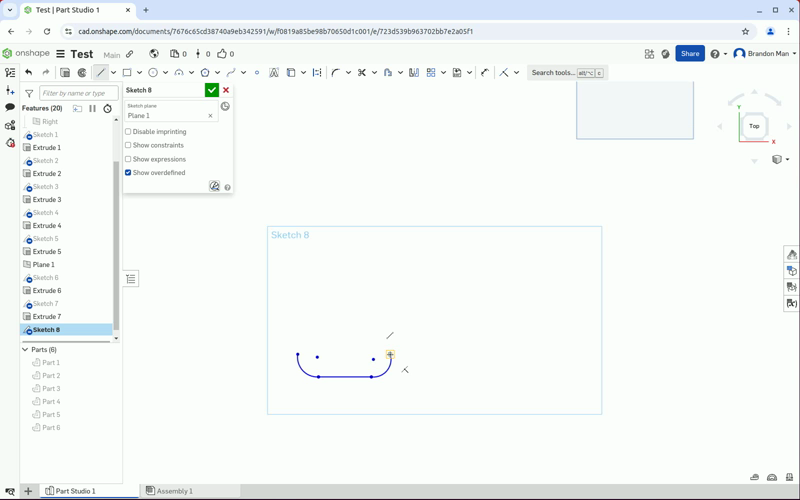
scroll(-6)
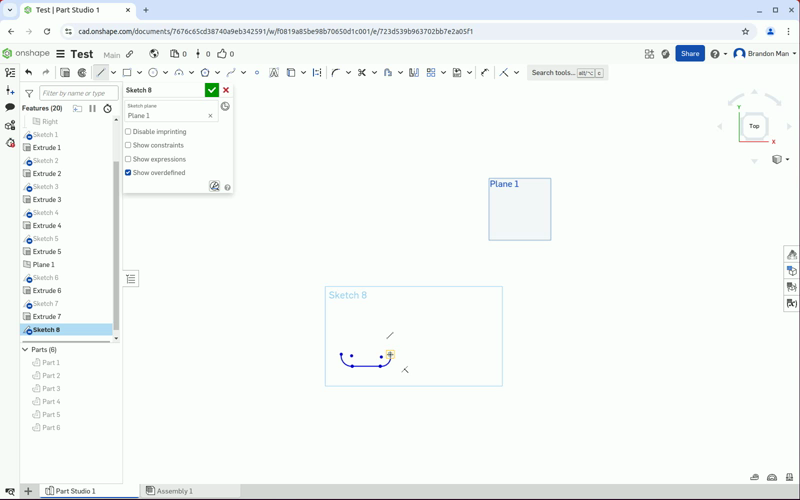
scroll(-6)
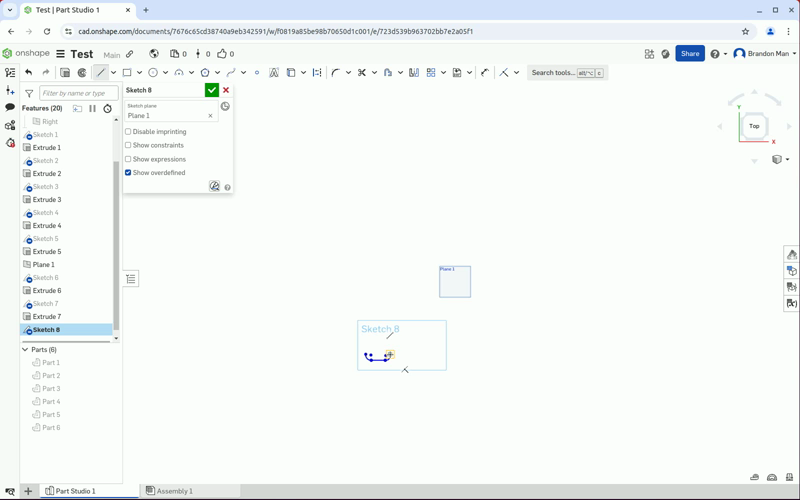
key_down(shift)
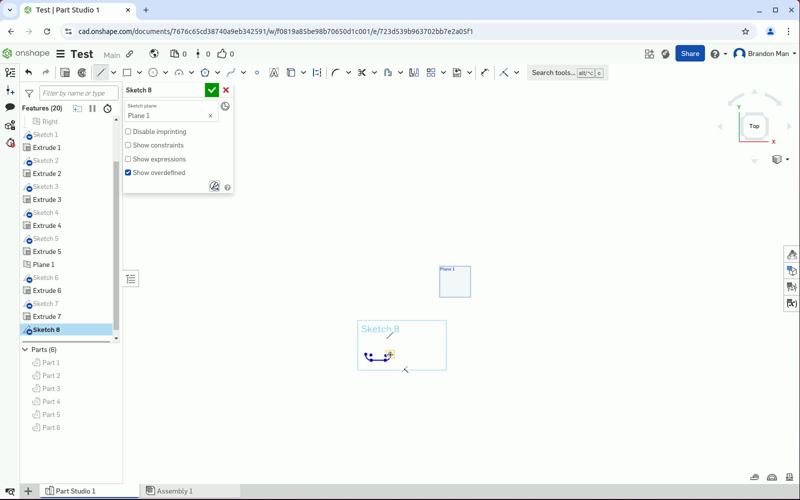
mouse_move(420, 354)
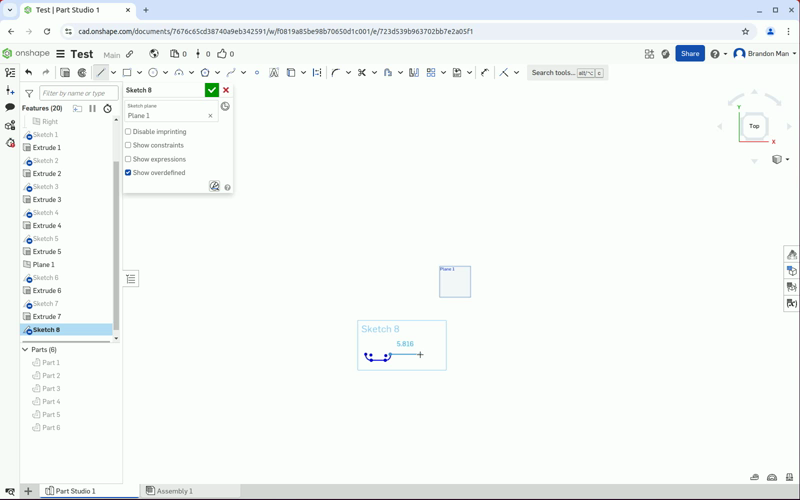
mouse_move(390, 321)
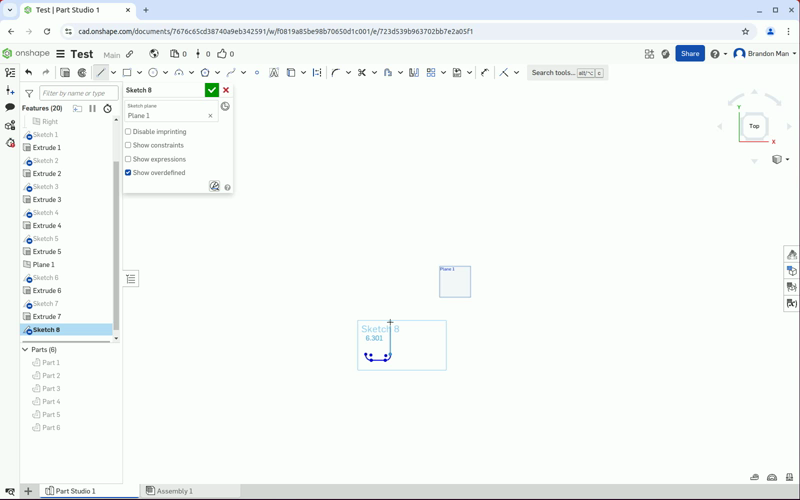
click(390, 321)
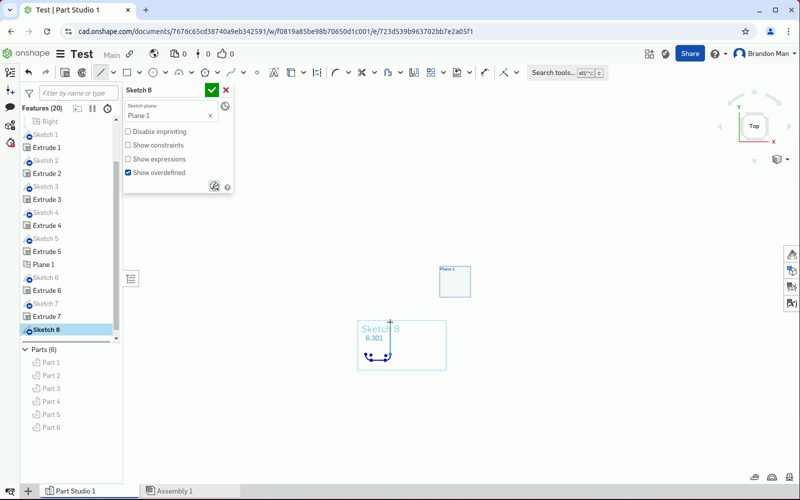
key_up(shift)
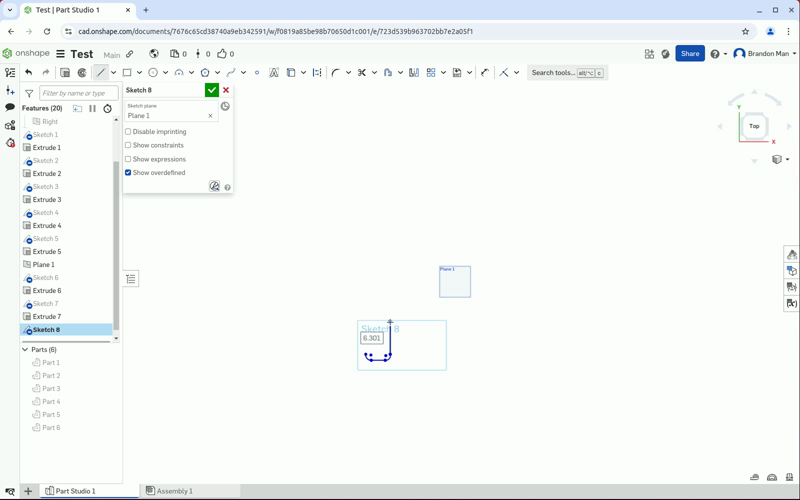
key(esc)
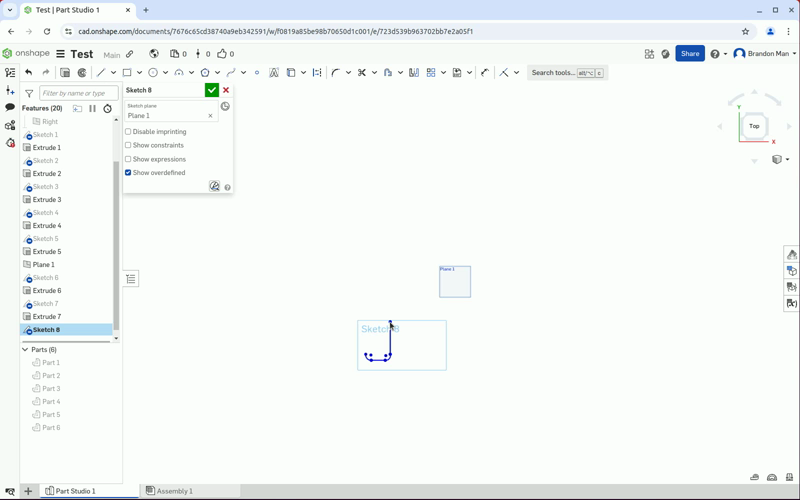
key(a)
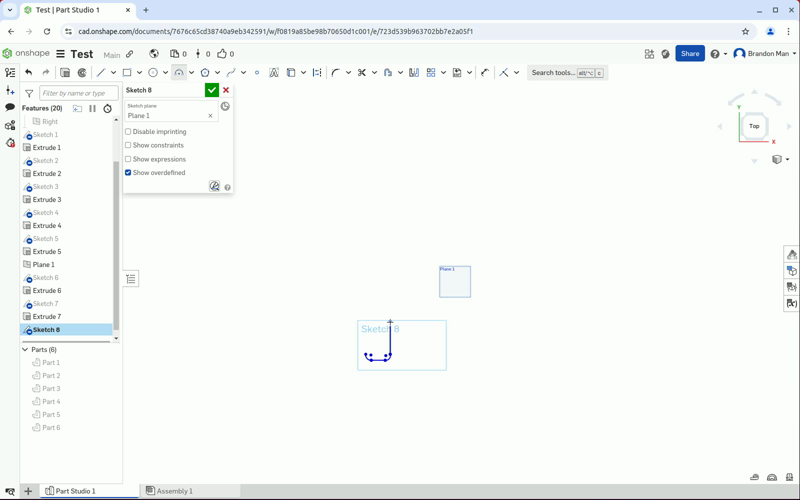
mouse_move(390, 321)
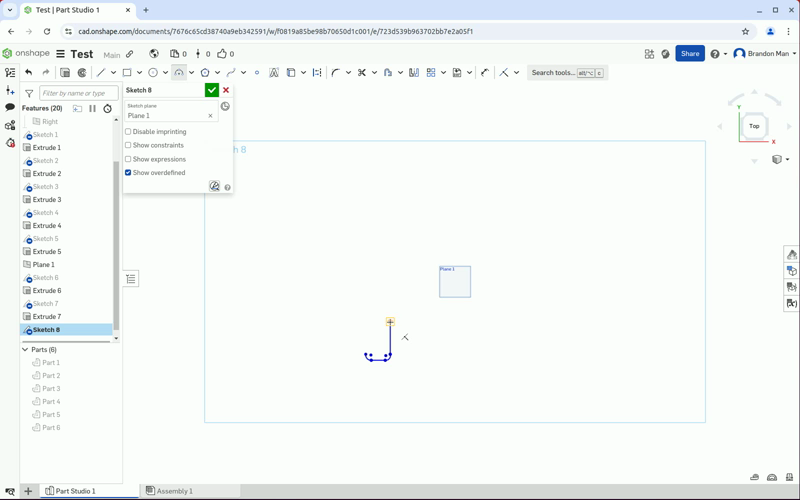
click(390, 321)
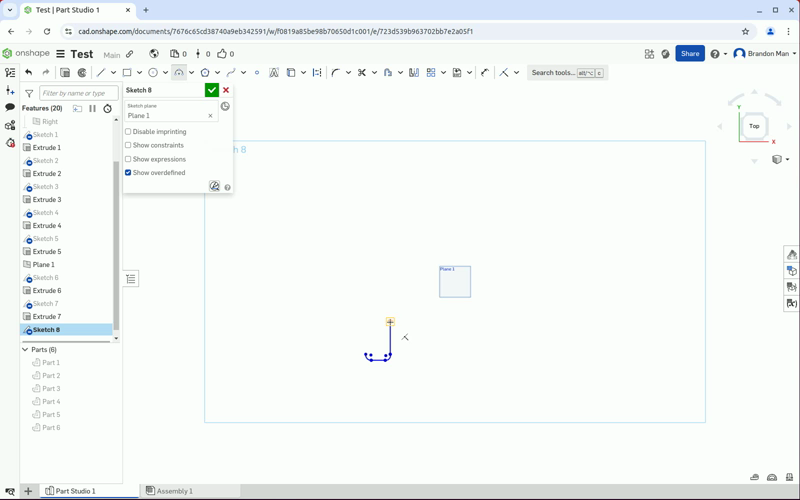
key_down(shift)
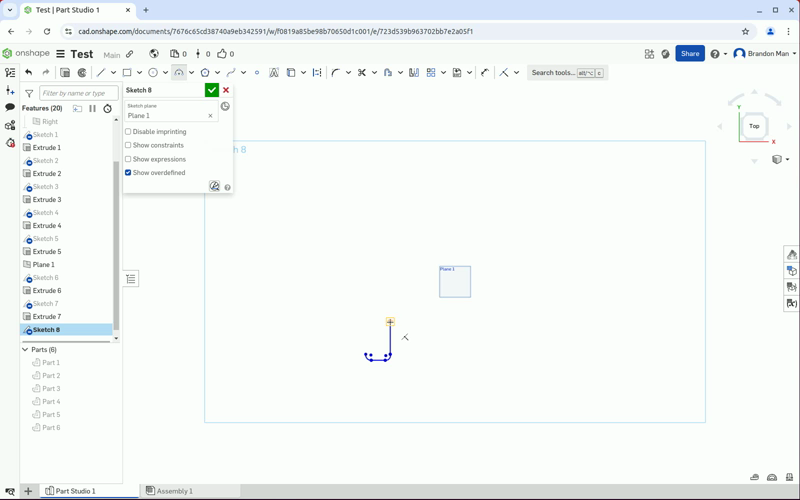
mouse_move(385, 316)
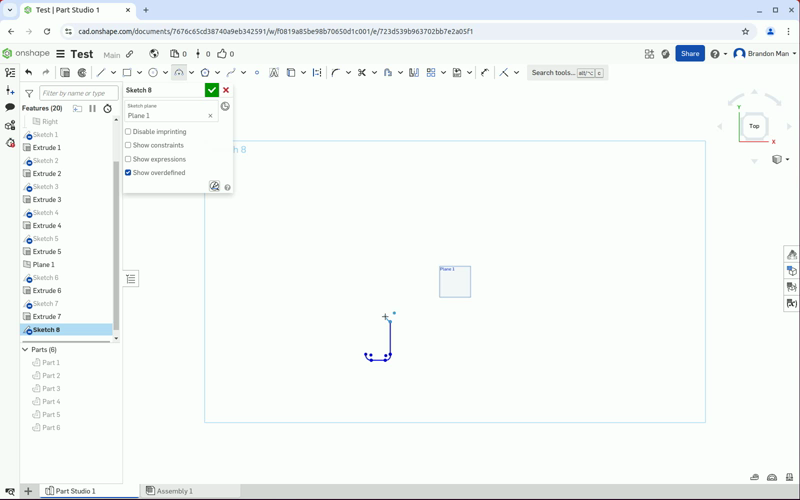
click(385, 316)
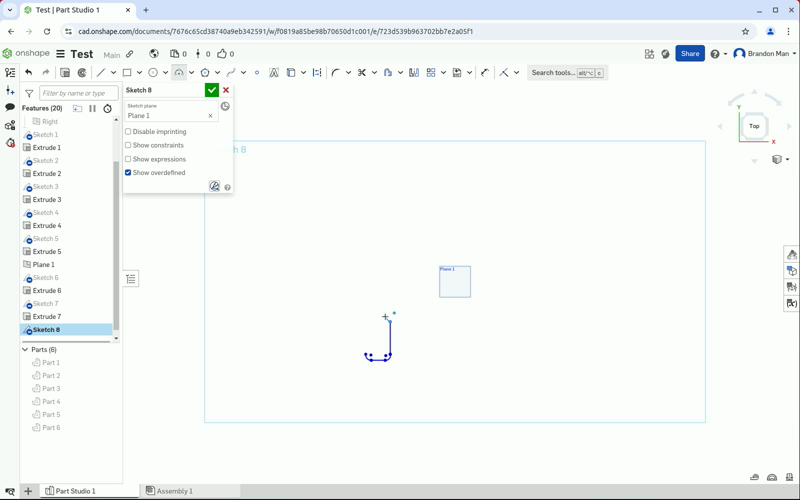
mouse_move(389, 318)
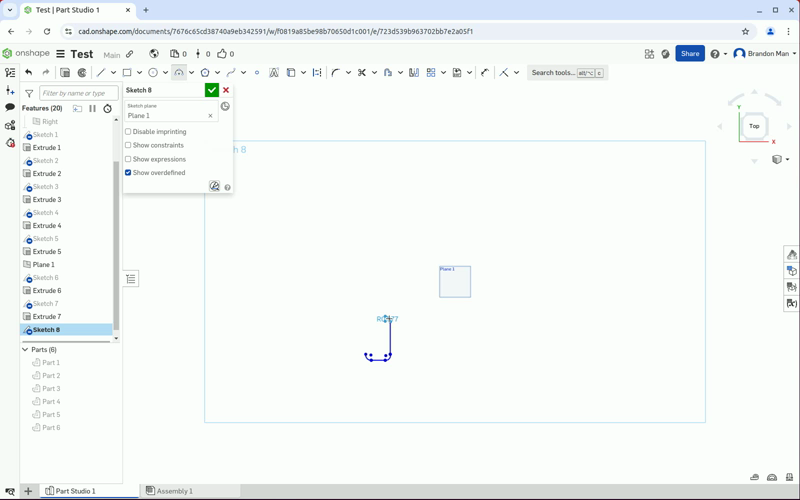
scroll(6)
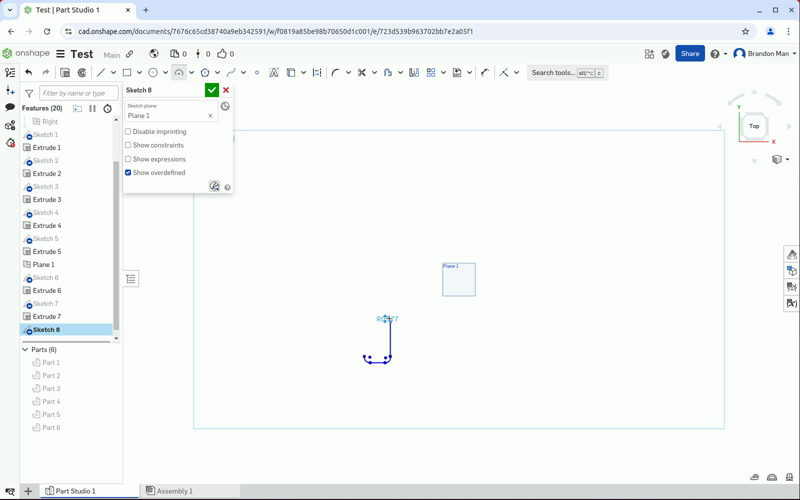
scroll(6)
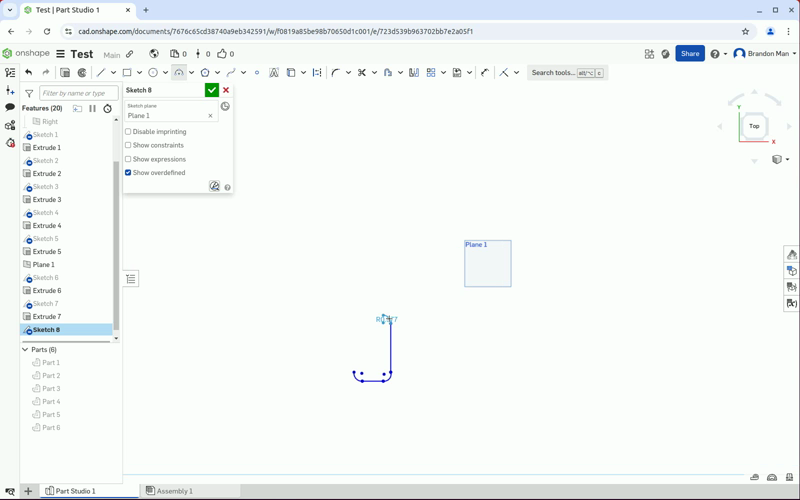
scroll(6)
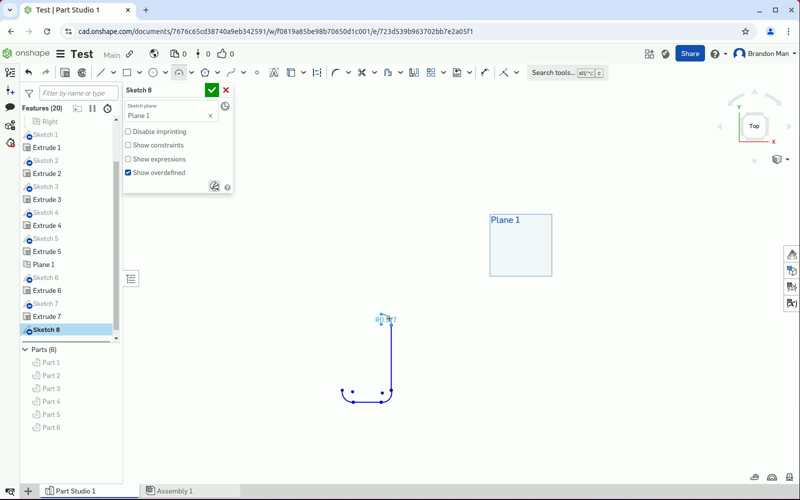
scroll(6)
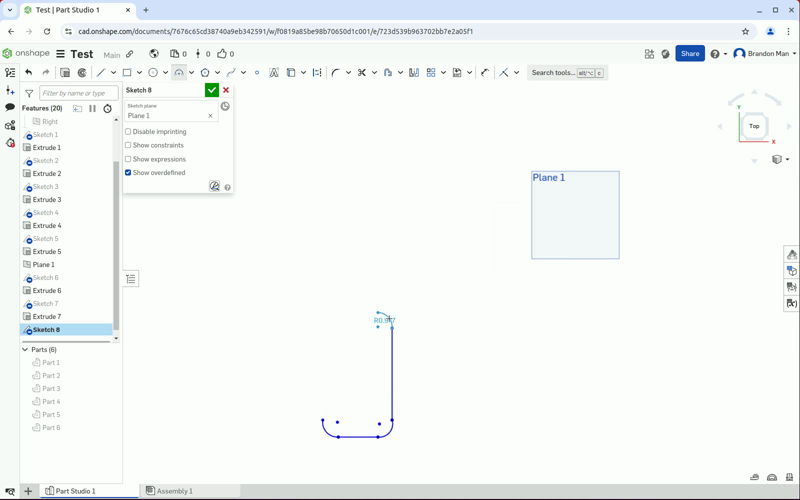
scroll(6)
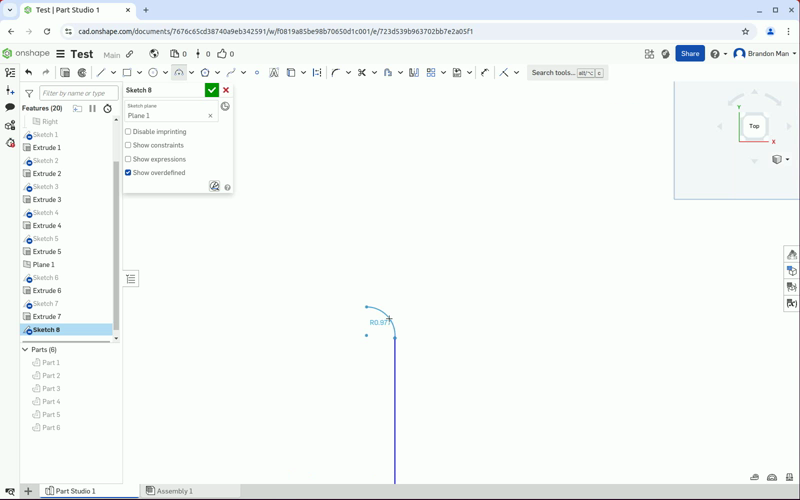
scroll(6)
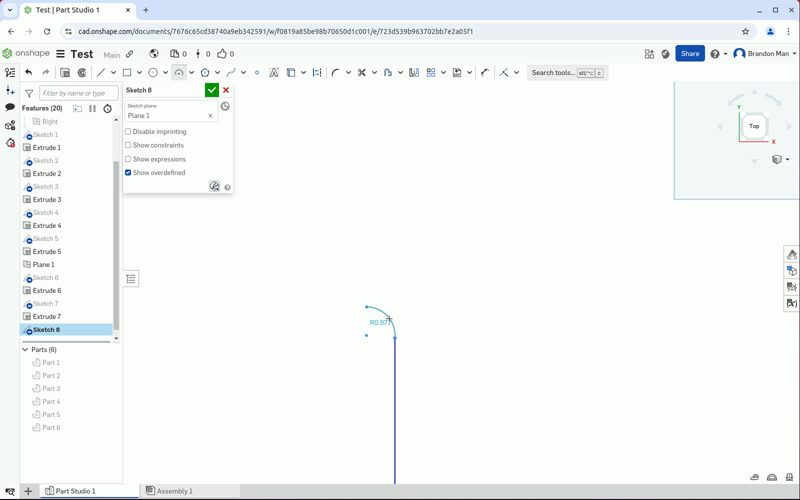
scroll(6)
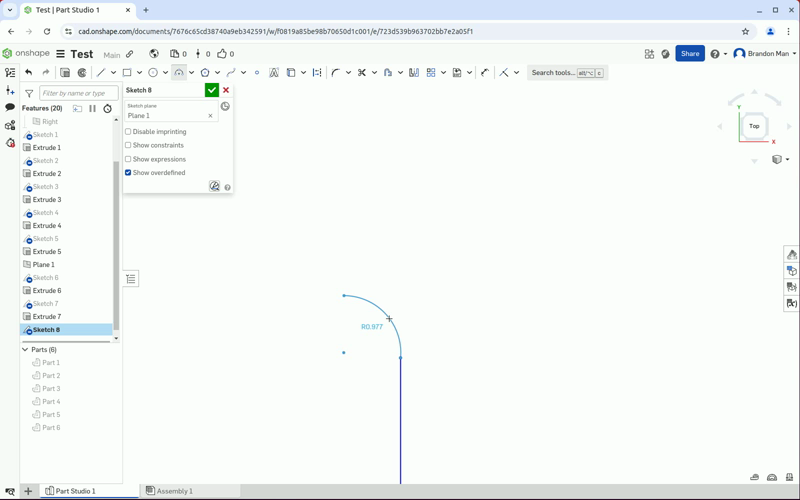
click(389, 318)
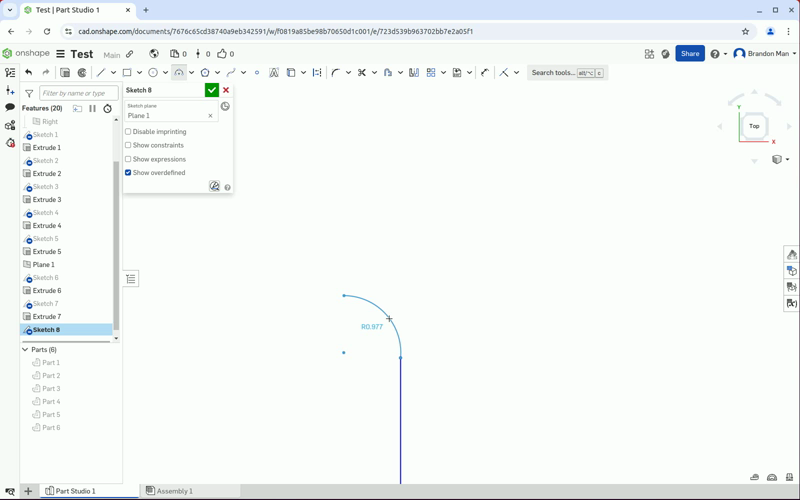
scroll(-6)
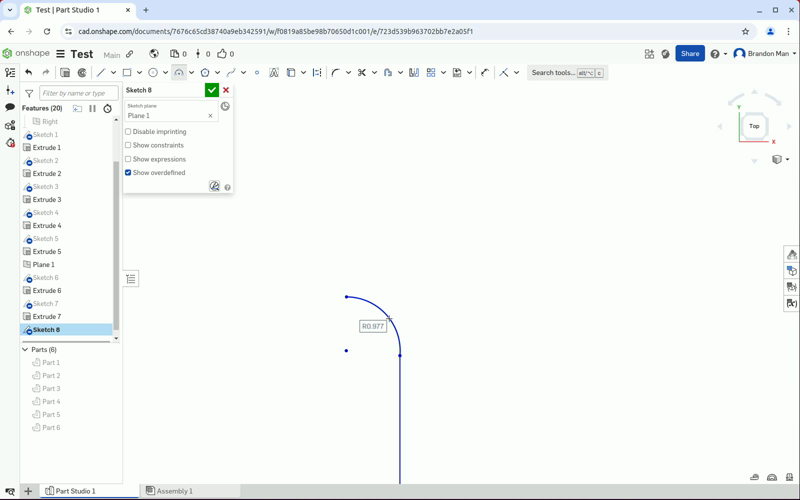
scroll(-6)
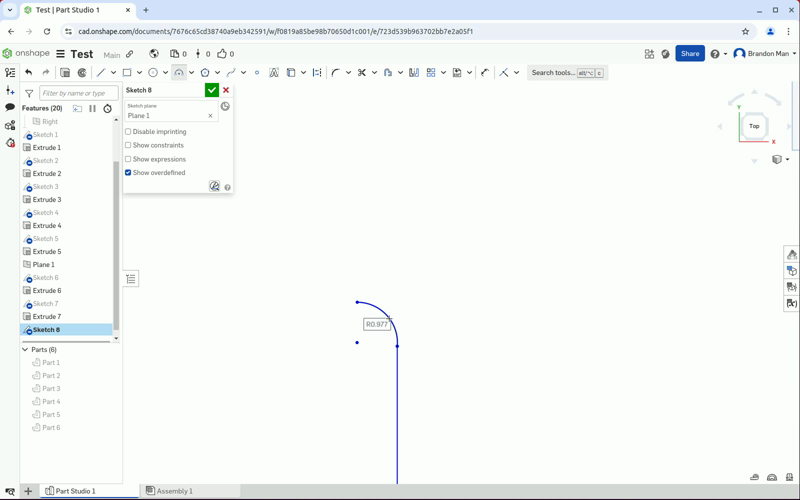
scroll(-6)
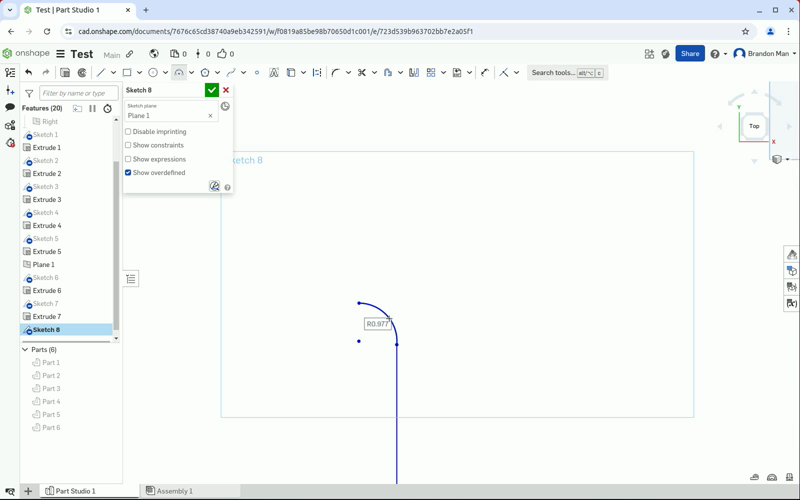
scroll(-6)
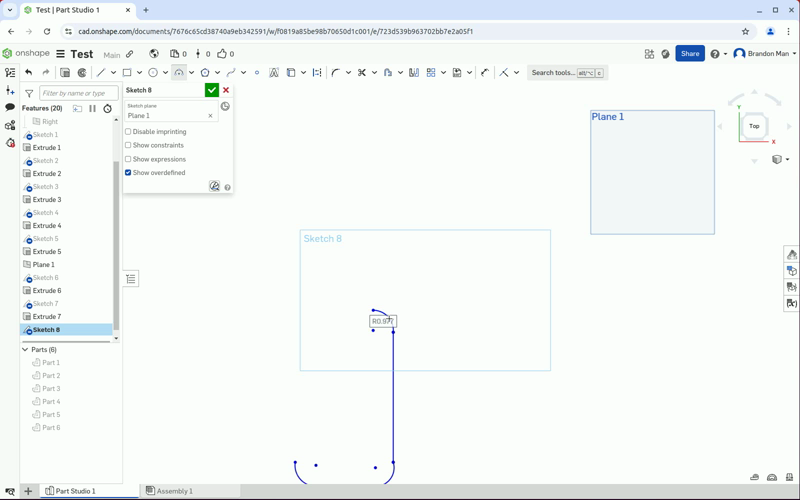
scroll(-6)
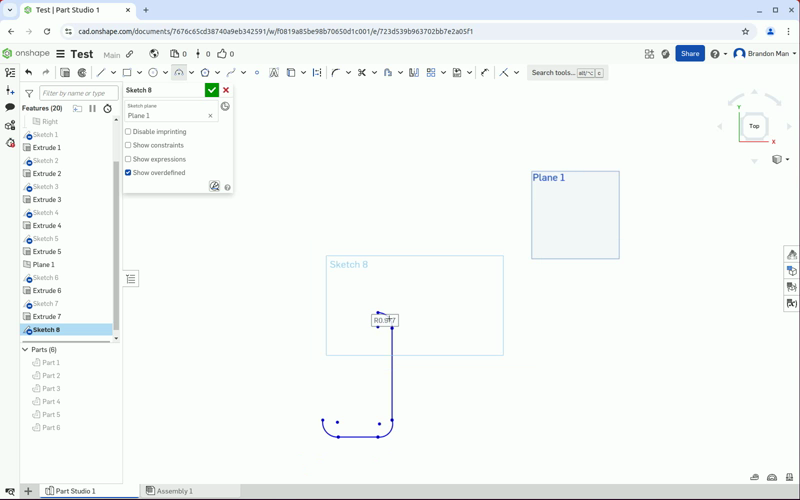
scroll(-6)
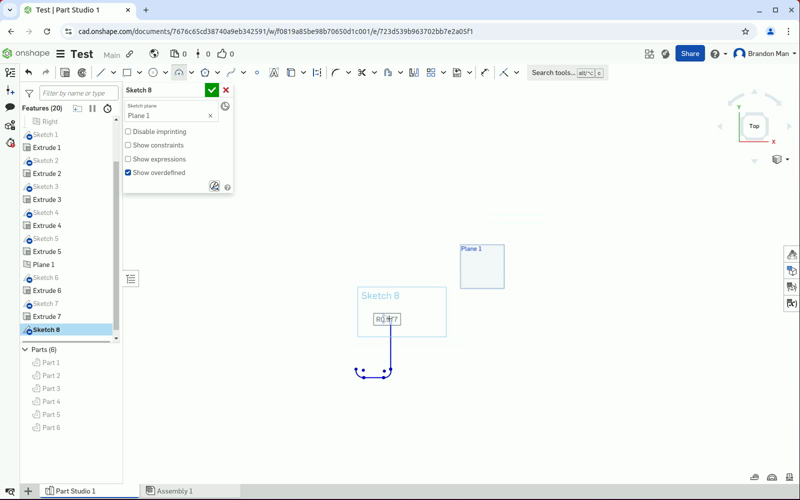
scroll(-6)
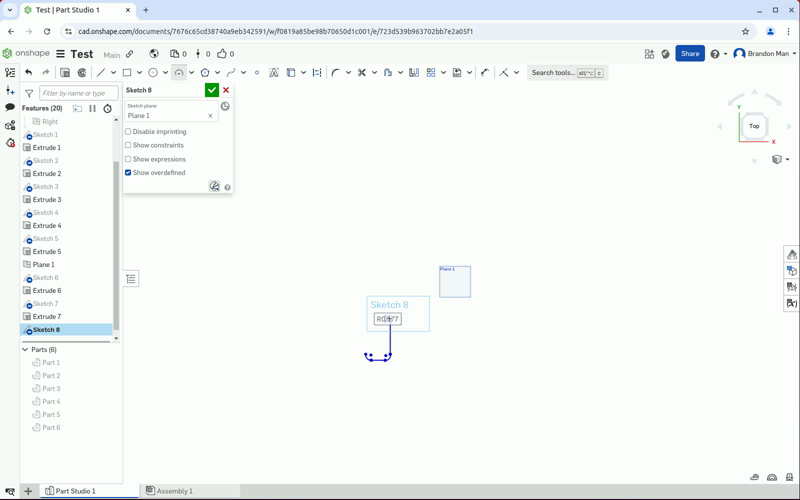
key_up(shift)
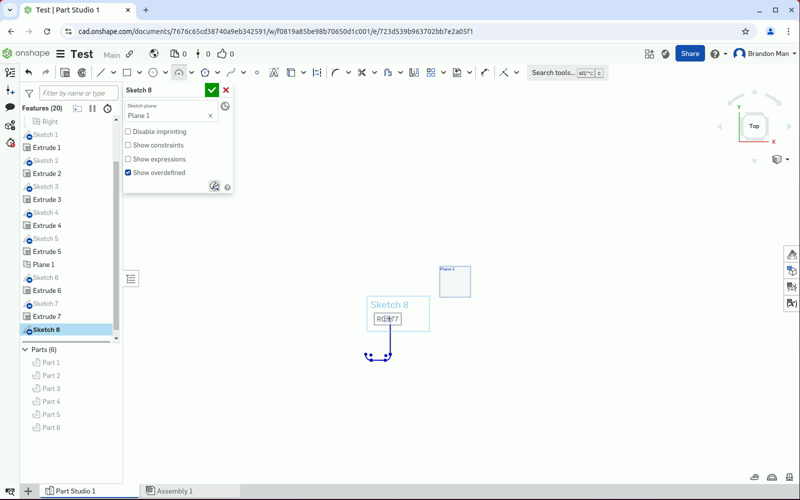
key(esc)
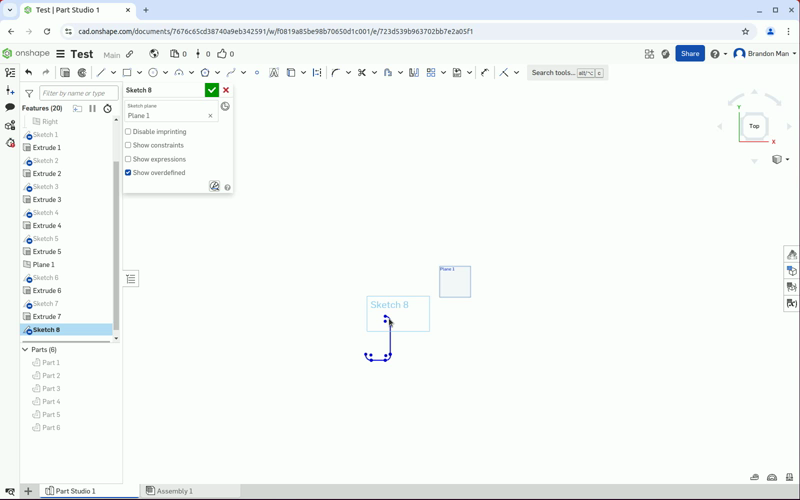
key(l)
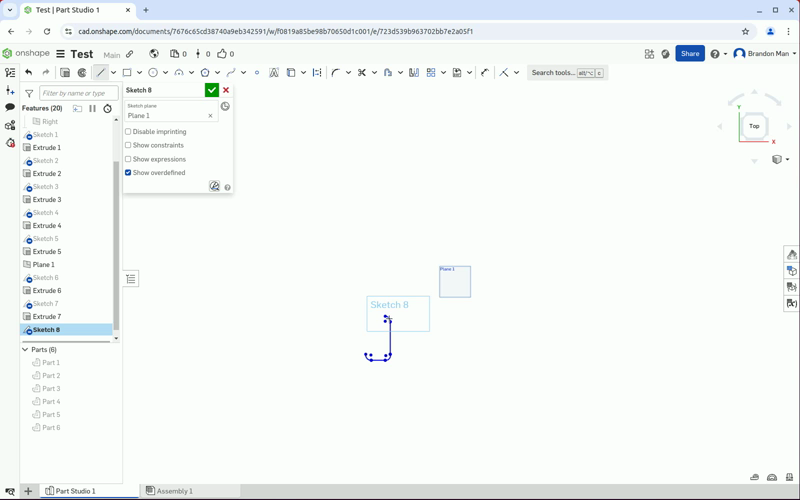
mouse_move(385, 316)
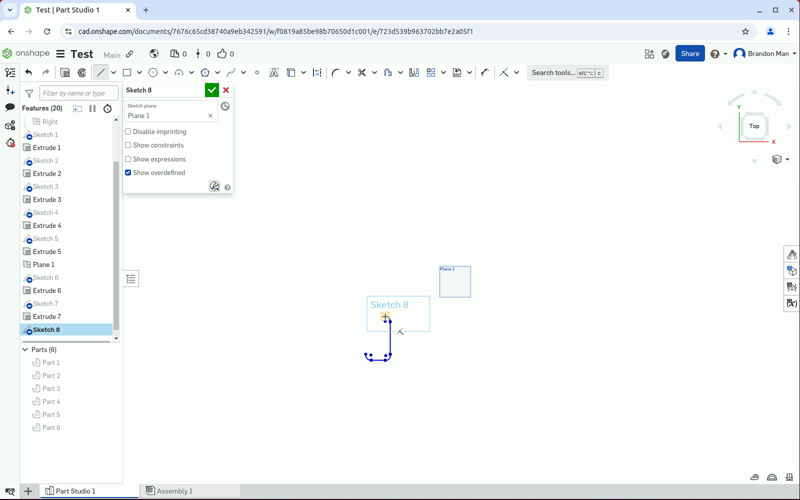
scroll(6)
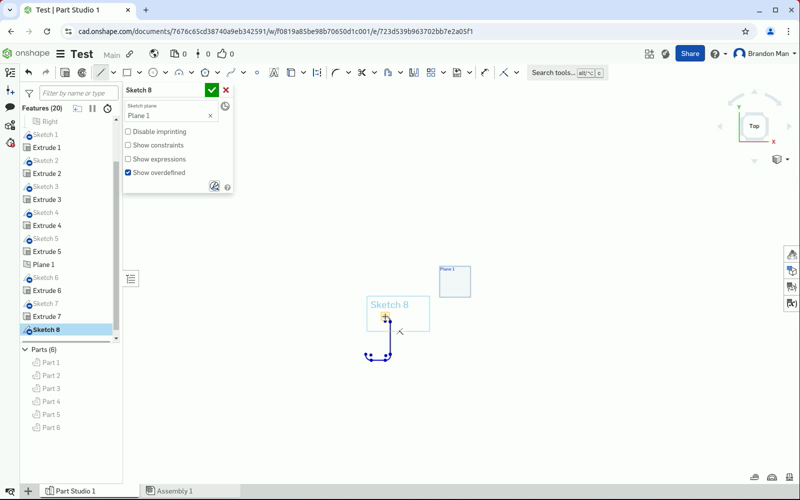
scroll(6)
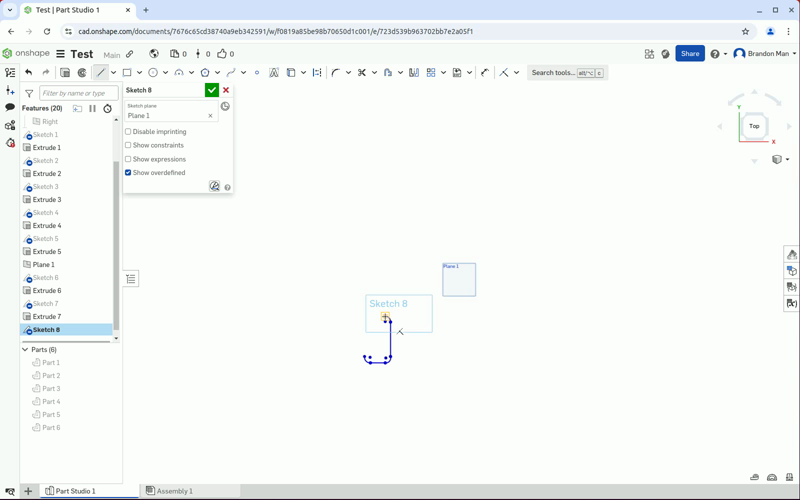
scroll(6)
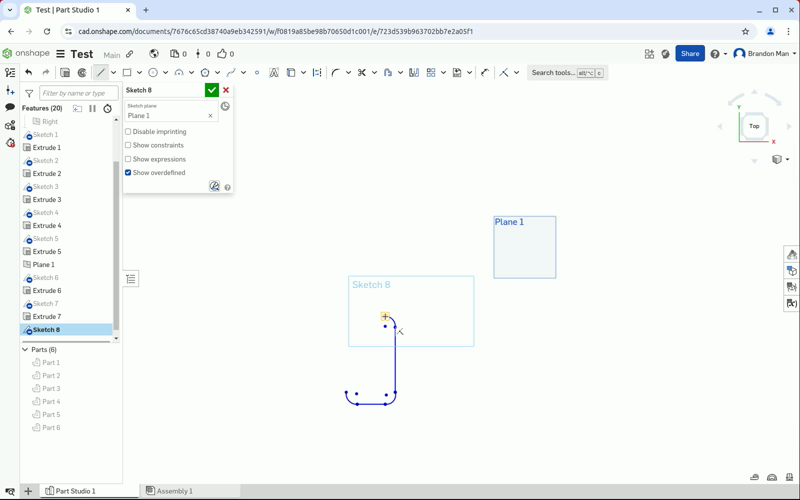
scroll(6)
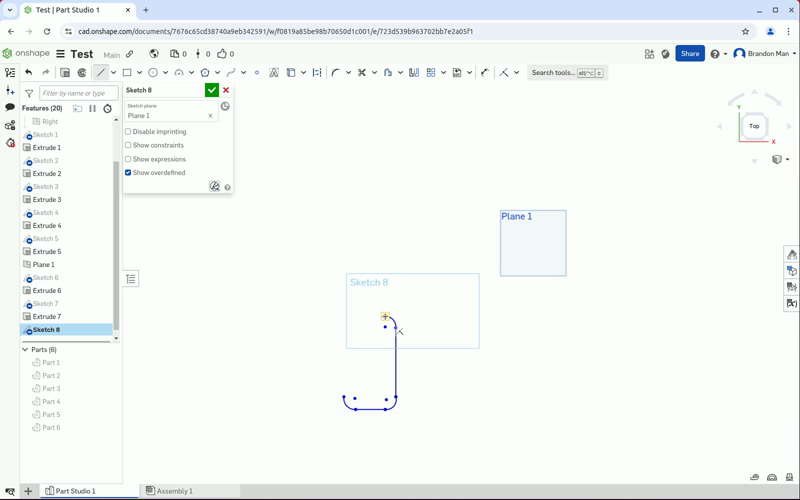
scroll(6)
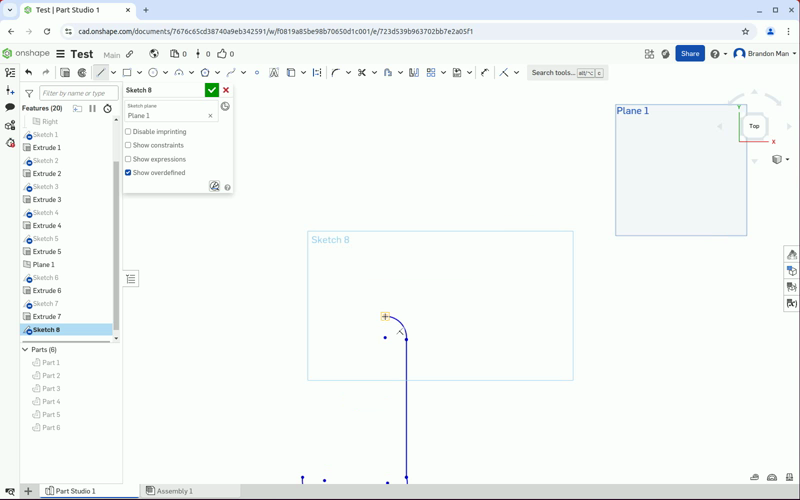
scroll(6)
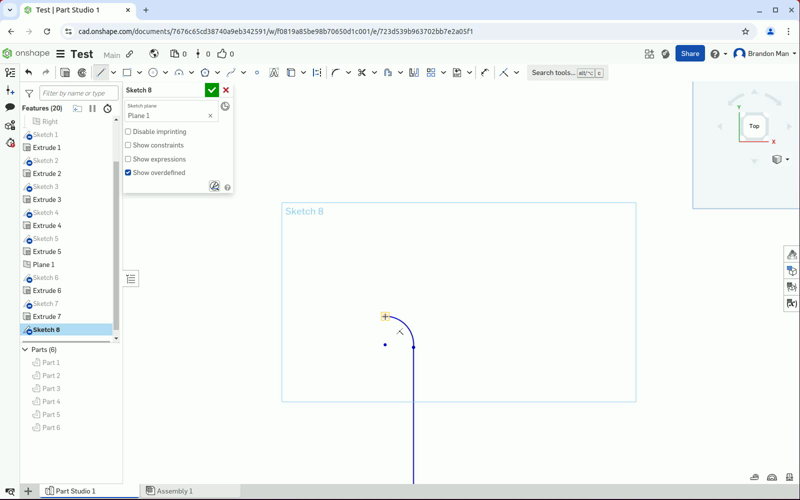
scroll(6)
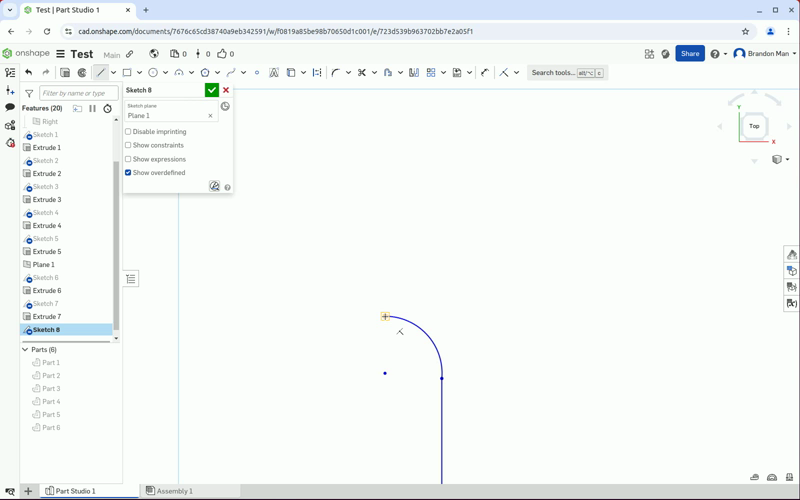
click(385, 316)
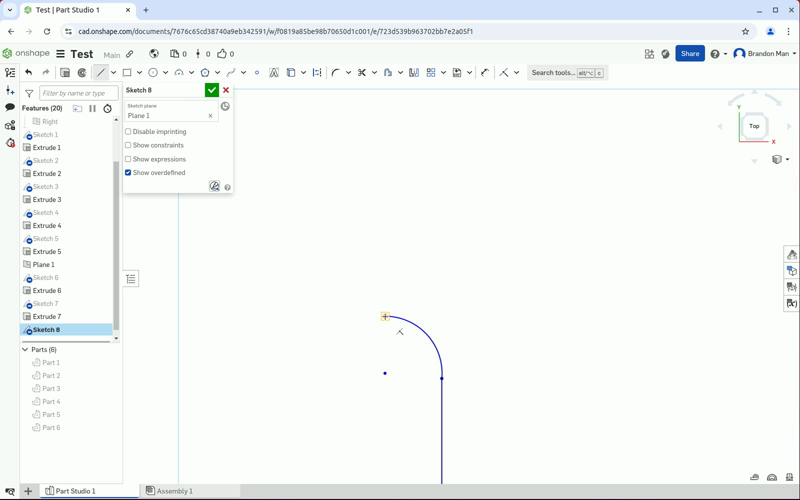
scroll(-6)
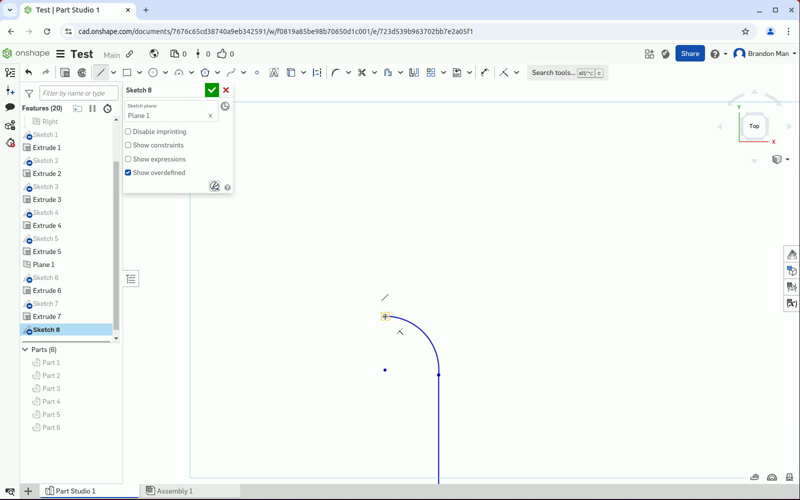
scroll(-6)
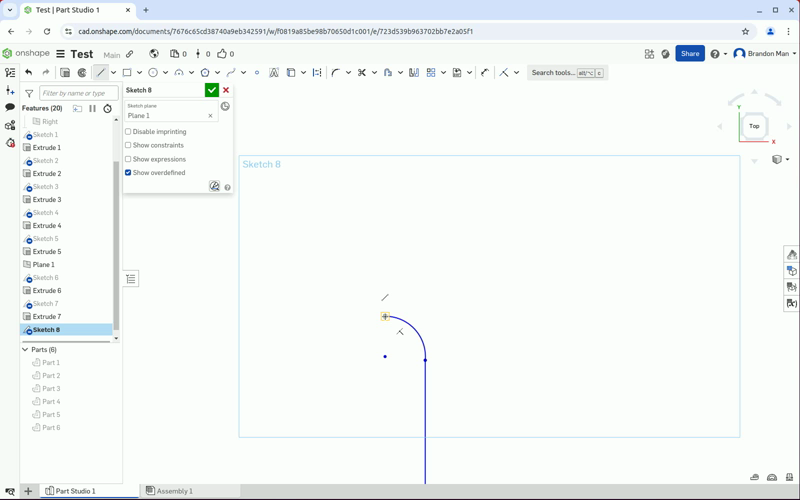
scroll(-6)
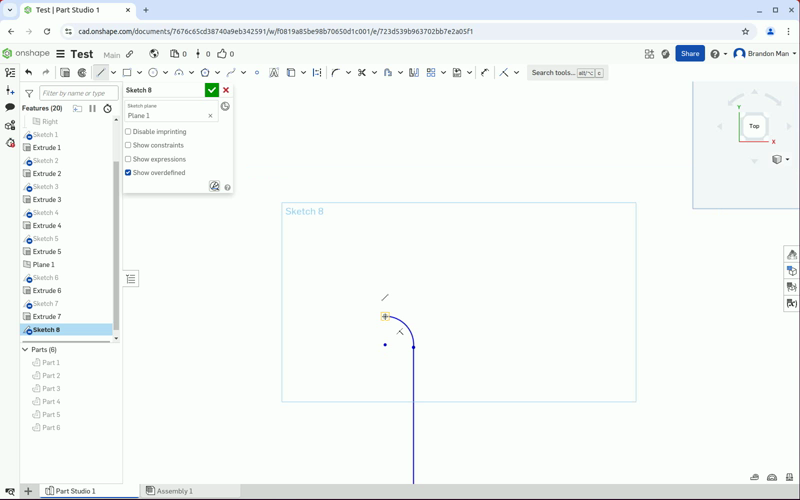
scroll(-6)
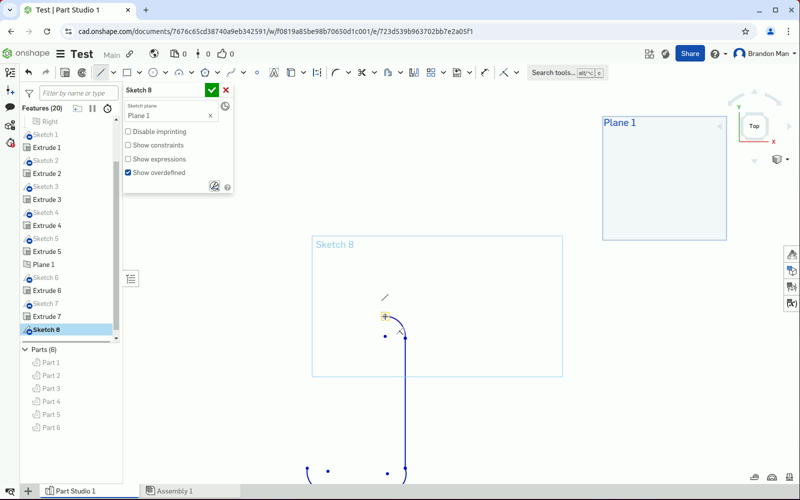
scroll(-6)
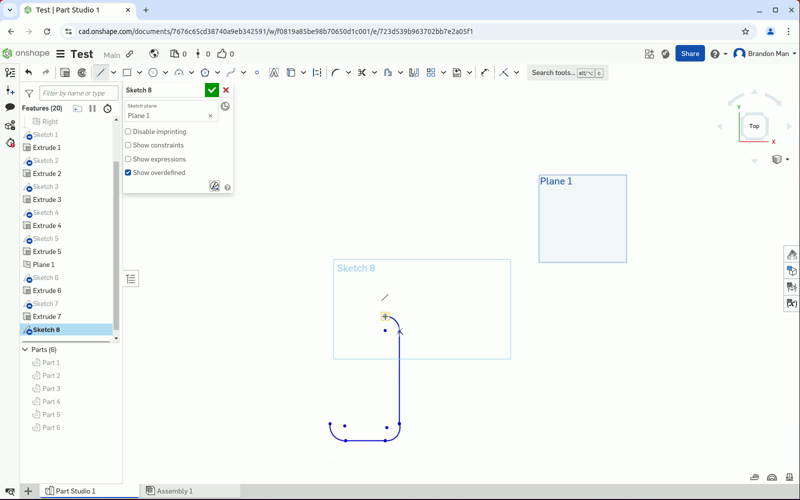
scroll(-6)
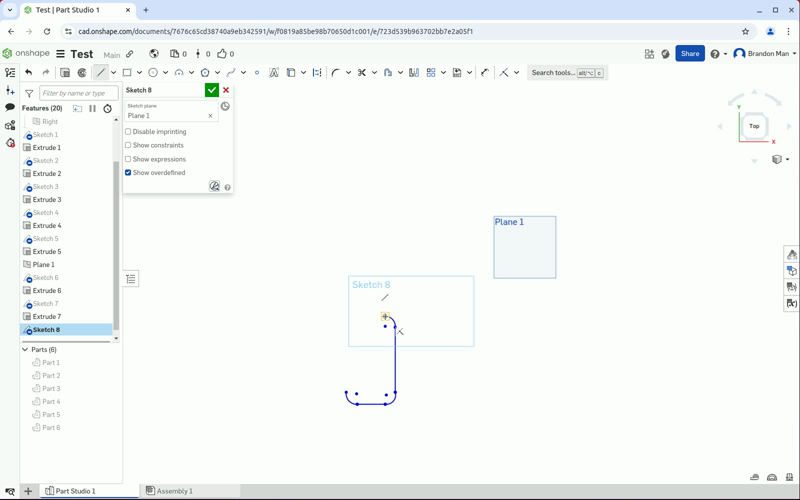
scroll(-6)
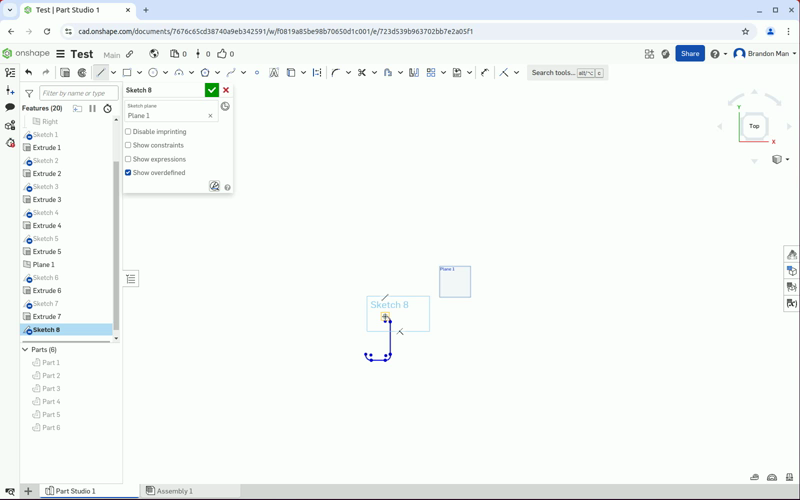
key_down(shift)
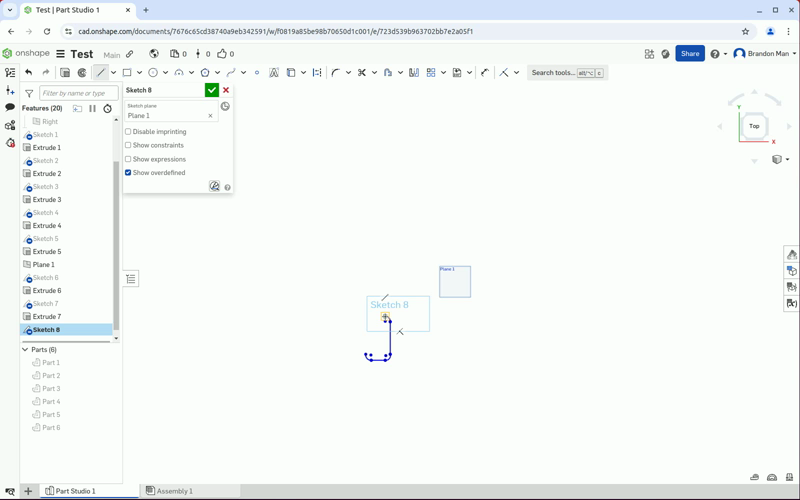
mouse_move(415, 316)
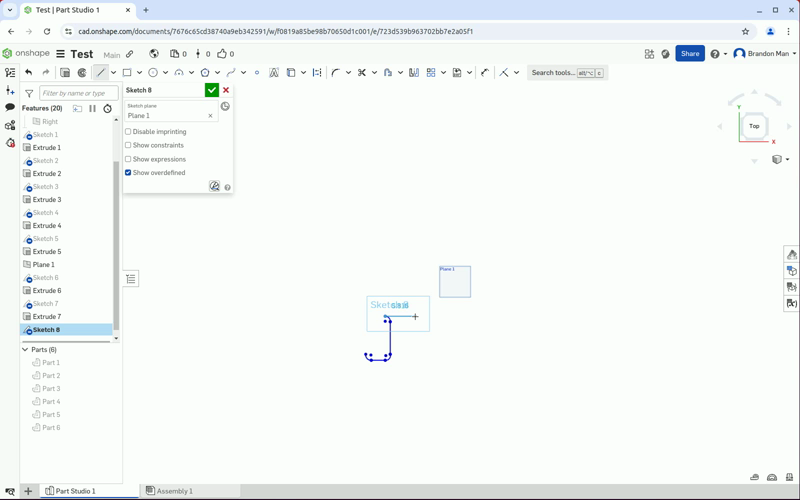
mouse_move(371, 316)
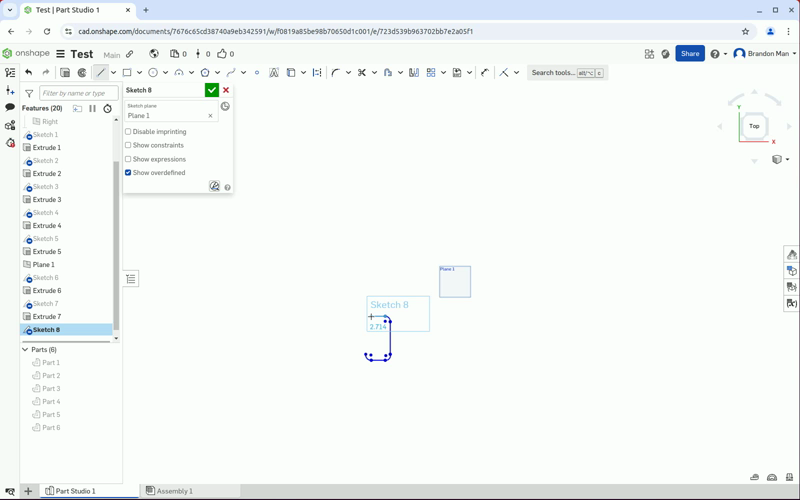
click(371, 316)
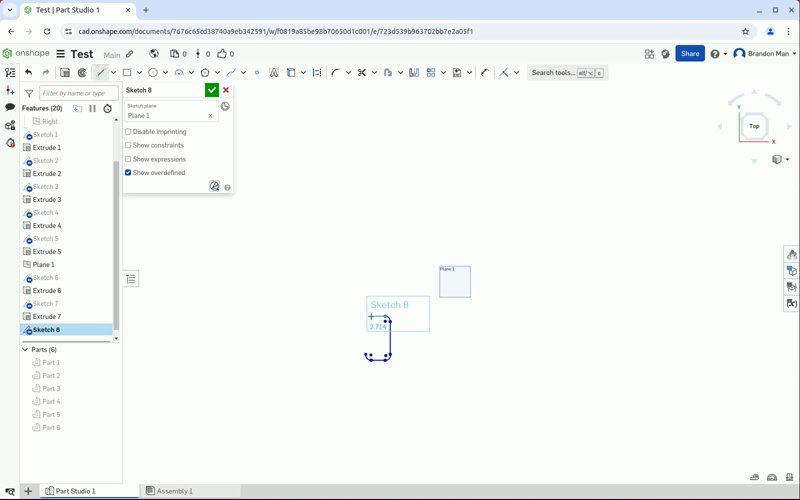
key_up(shift)
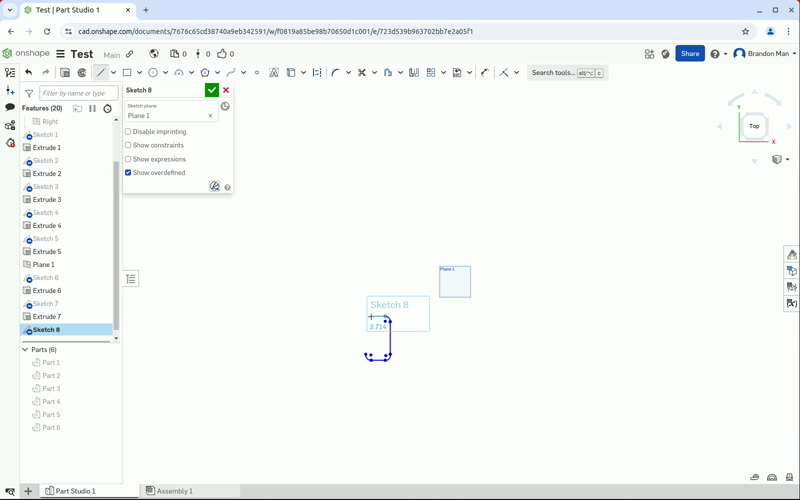
key(esc)
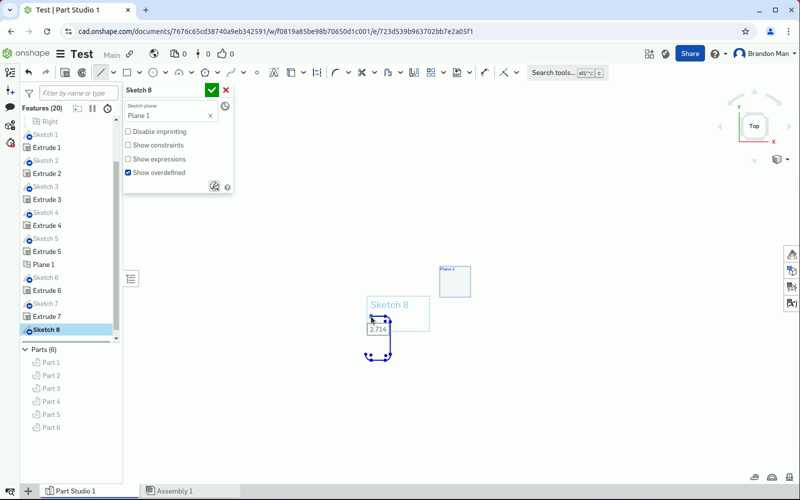
key(a)
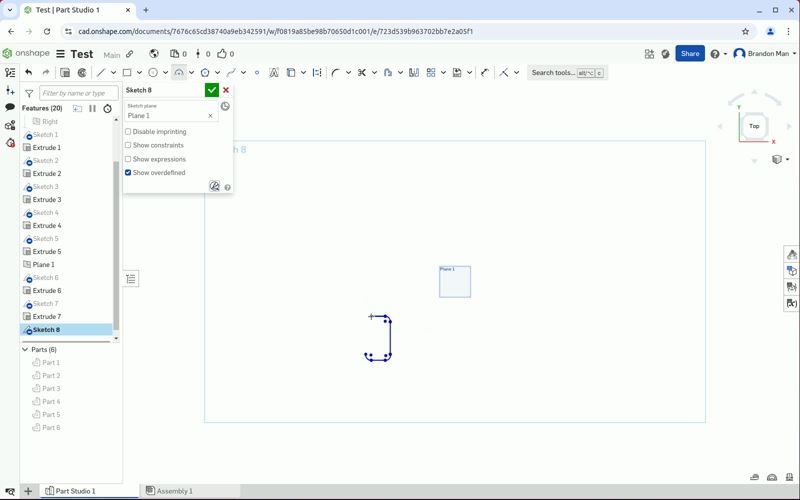
mouse_move(371, 316)
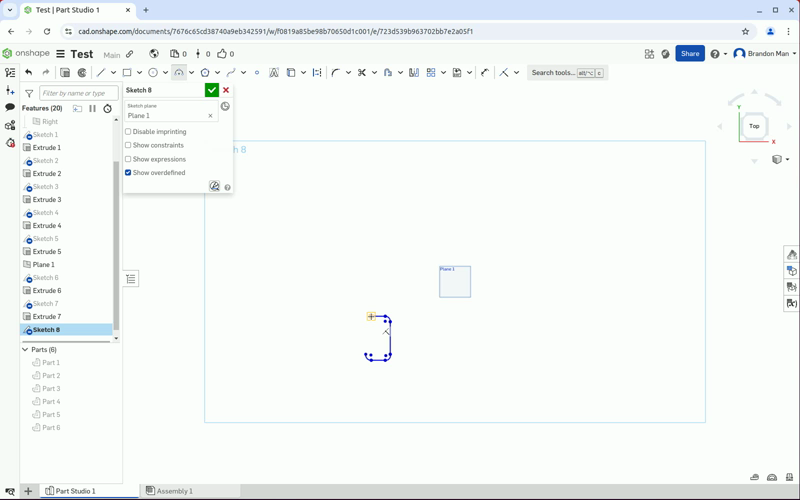
click(371, 316)
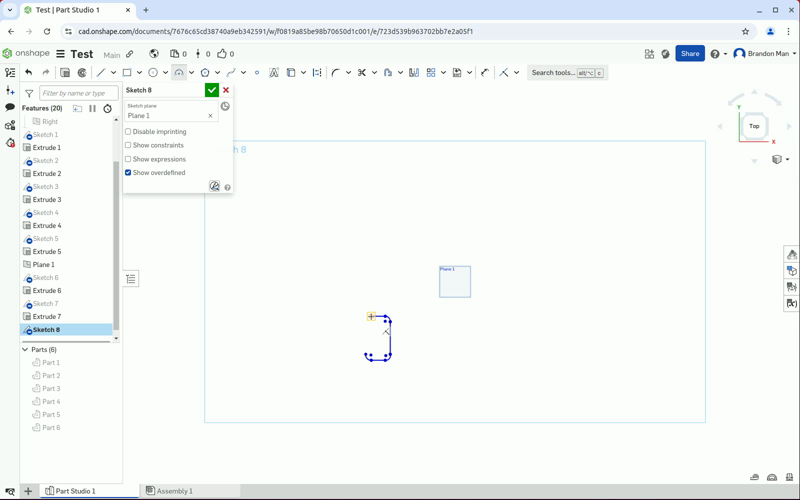
key_down(shift)
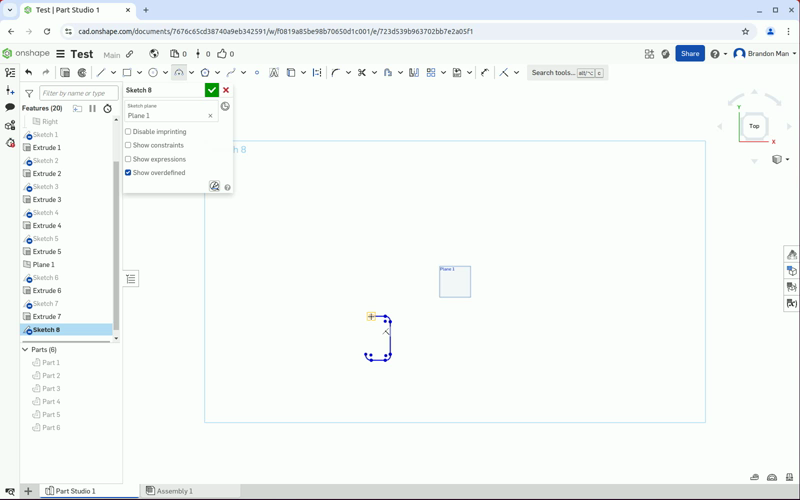
mouse_move(365, 321)
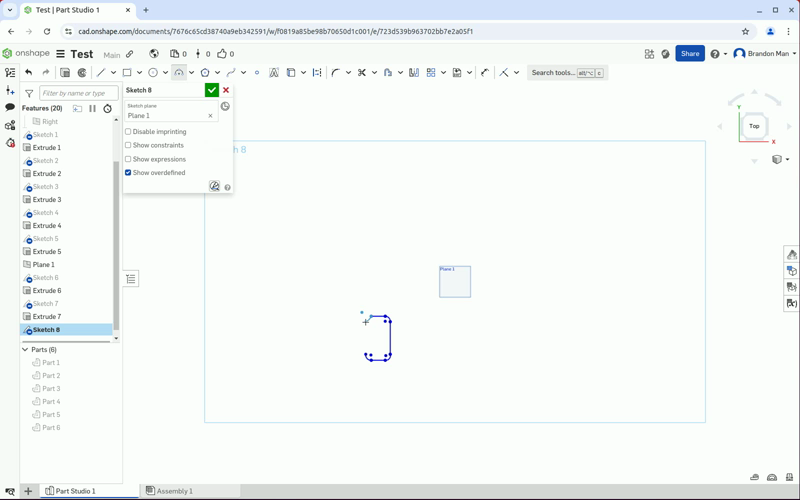
click(365, 321)
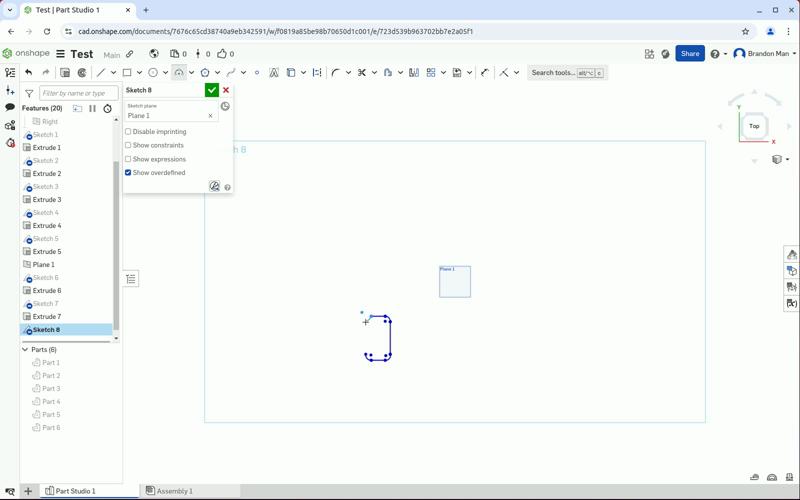
mouse_move(367, 317)
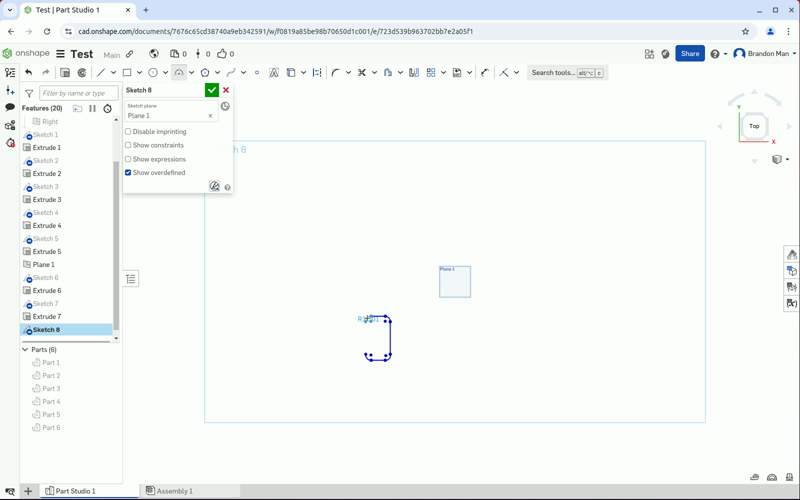
scroll(6)
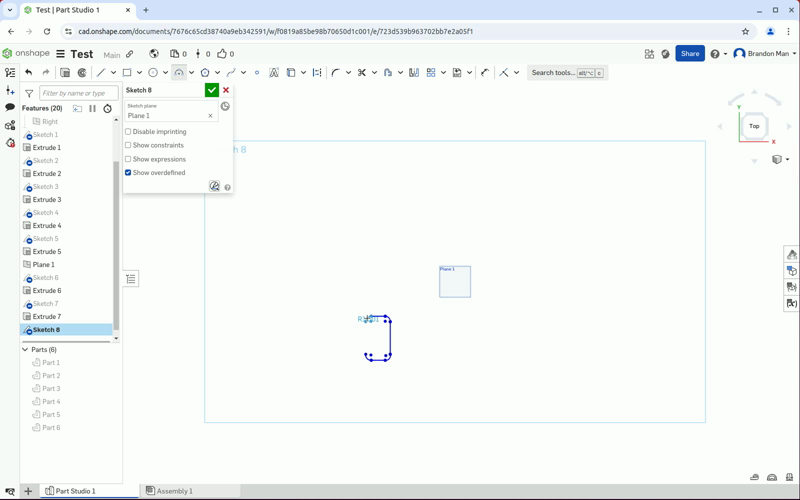
scroll(6)
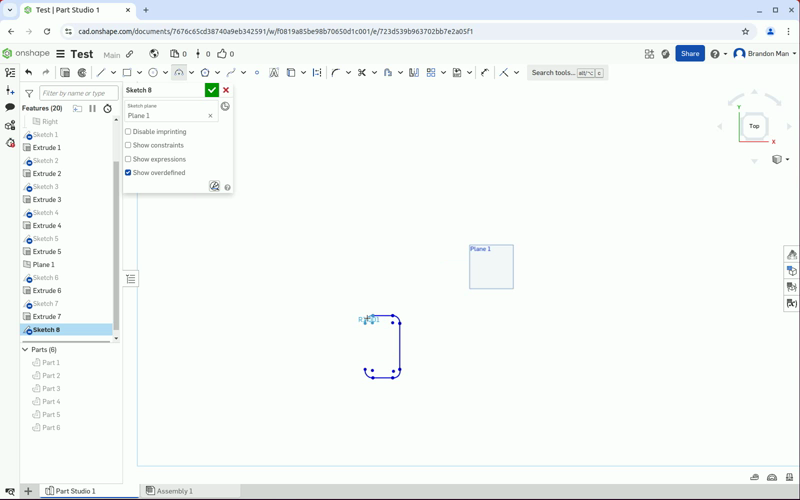
scroll(6)
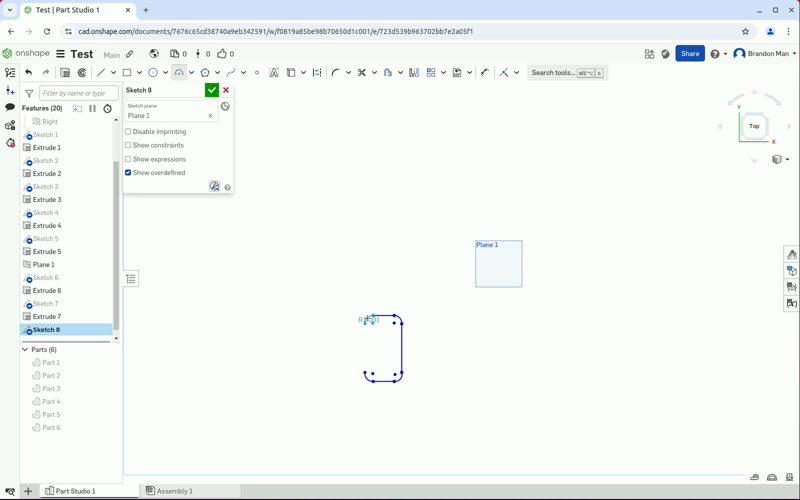
scroll(6)
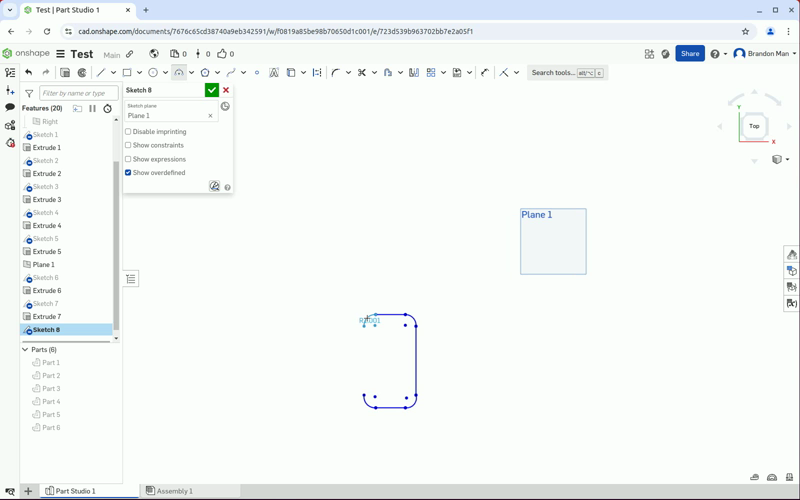
scroll(6)
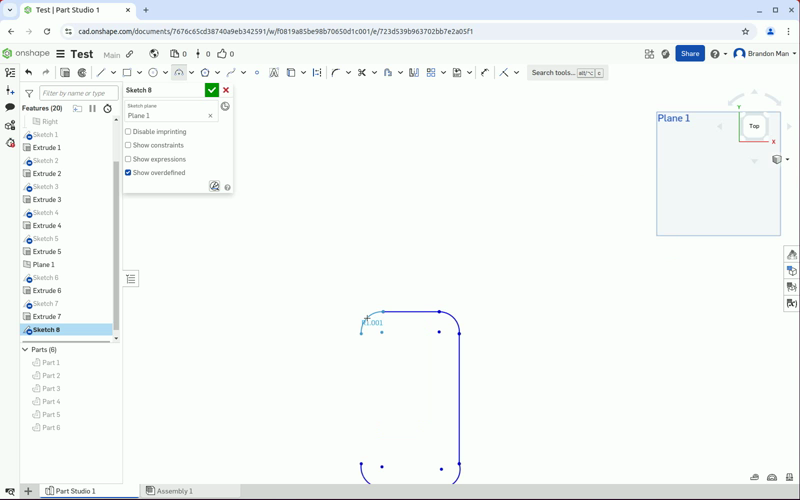
scroll(6)
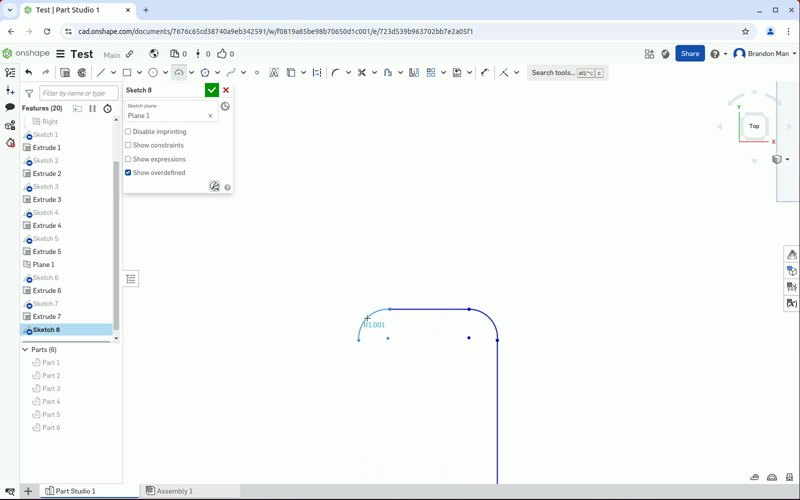
scroll(6)
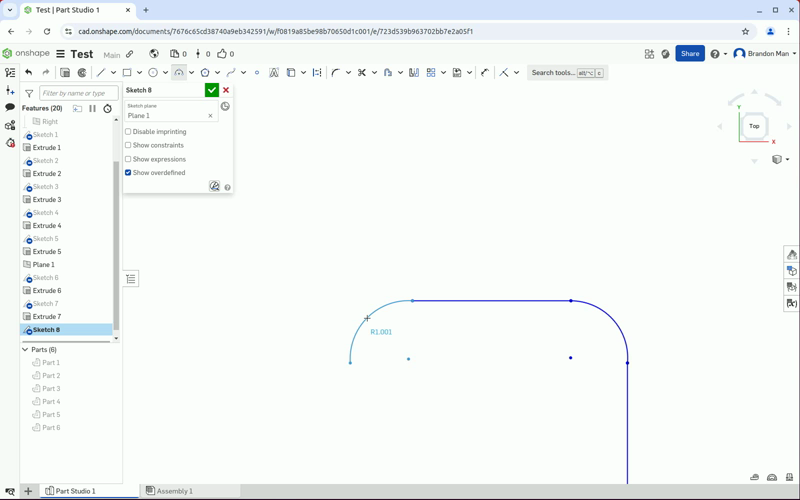
click(367, 317)
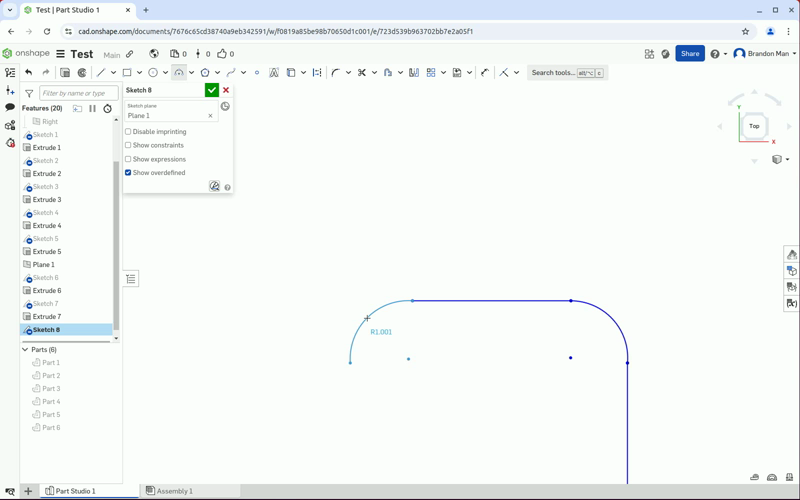
scroll(-6)
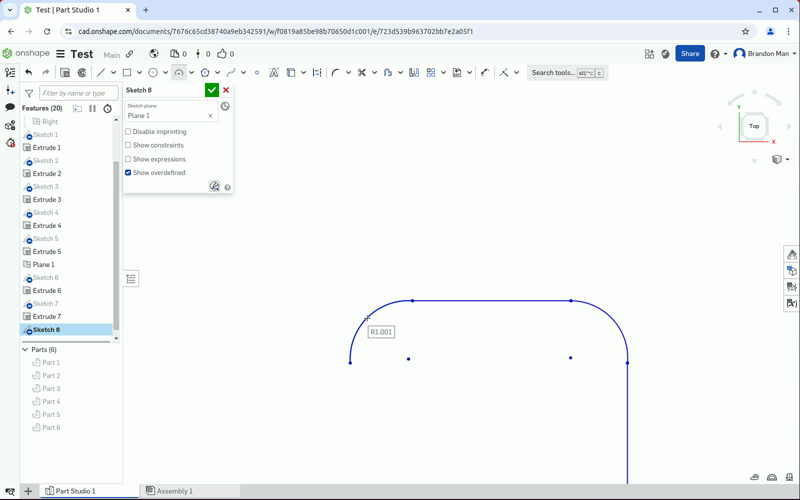
scroll(-6)
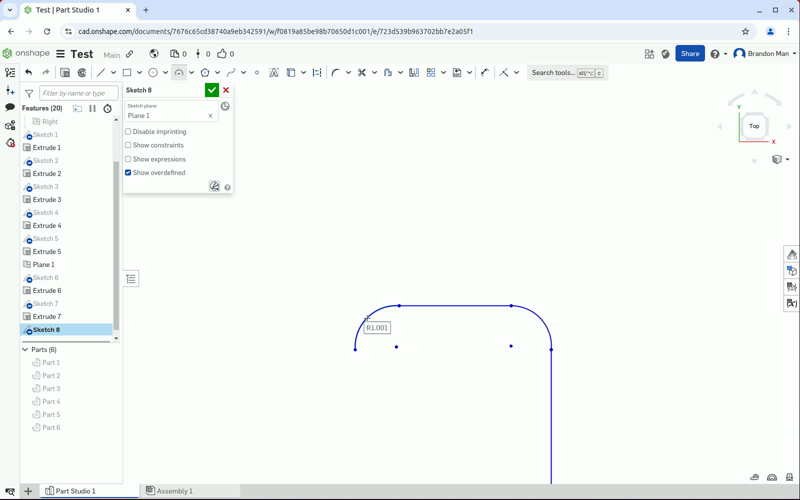
scroll(-6)
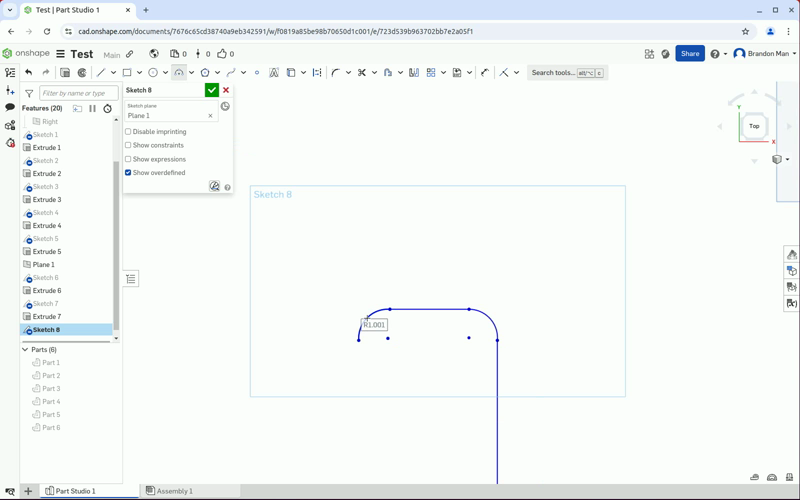
scroll(-6)
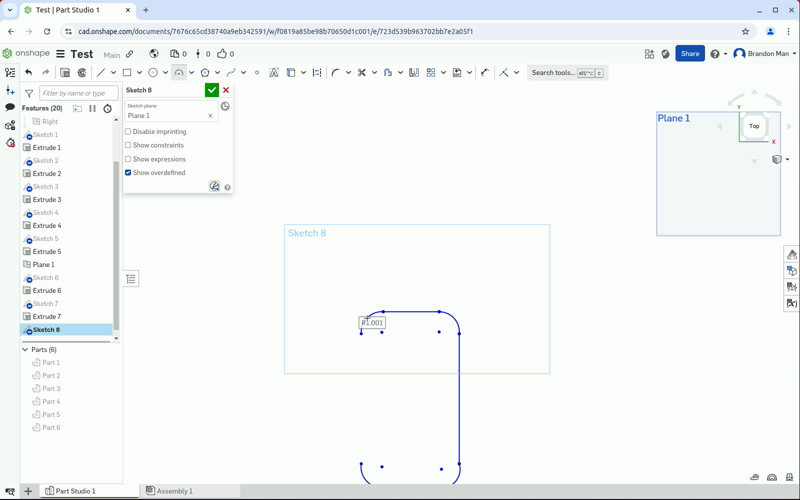
scroll(-6)
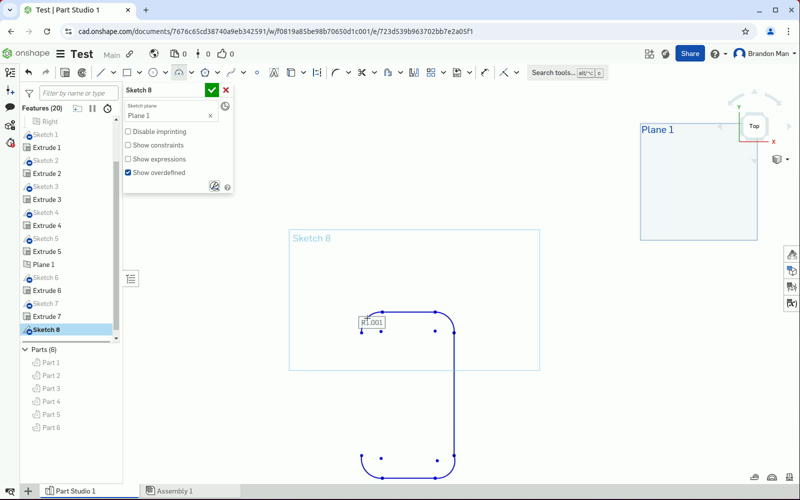
scroll(-6)
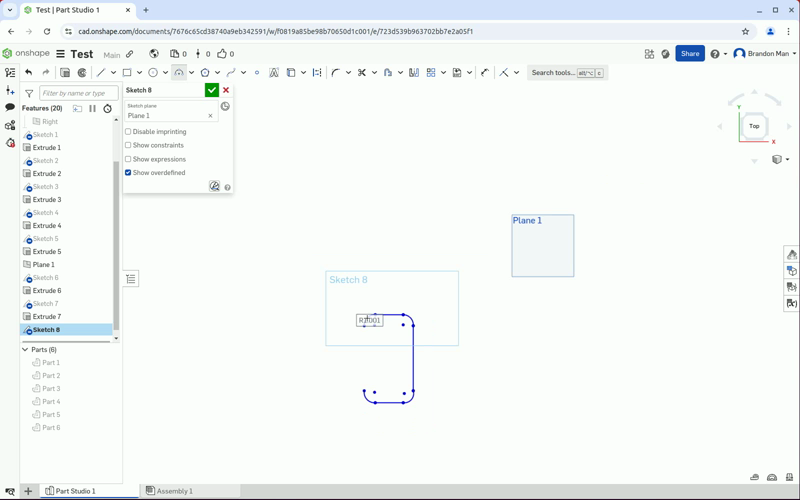
scroll(-6)
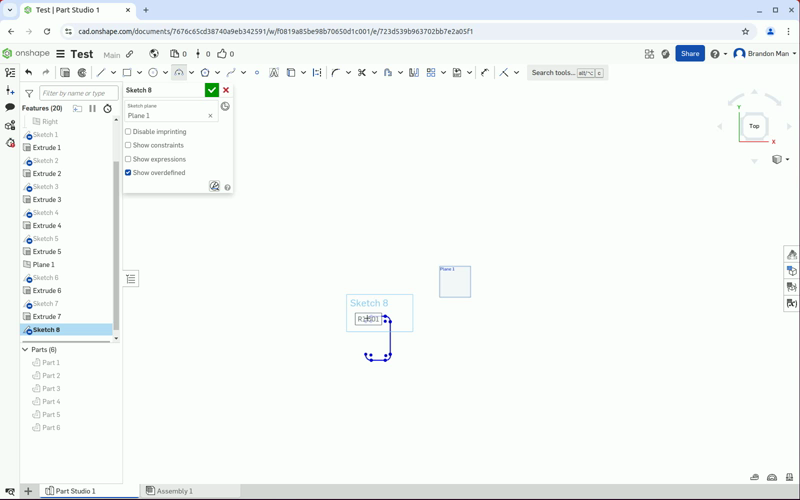
key_up(shift)
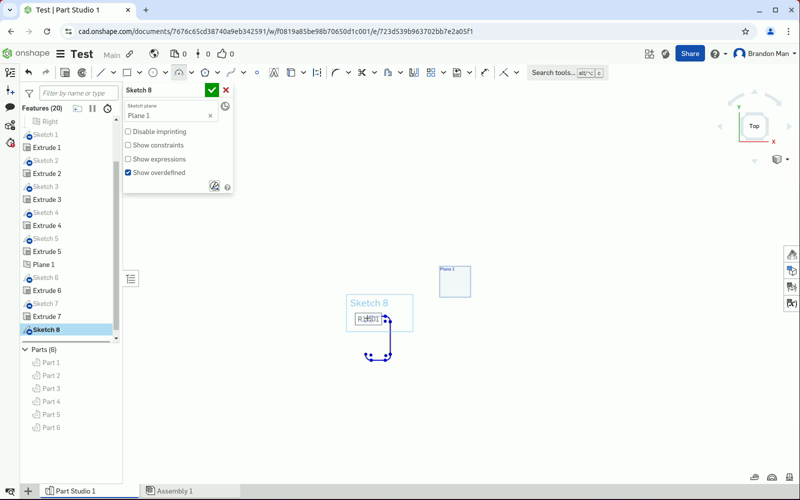
key(esc)
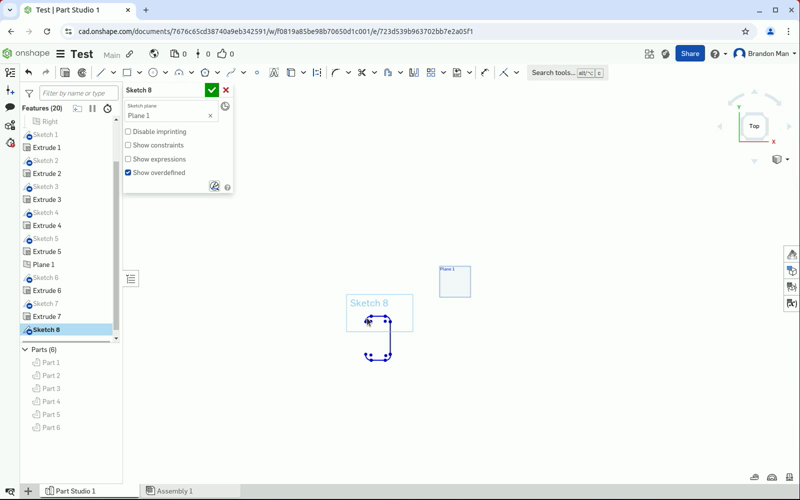
key(l)
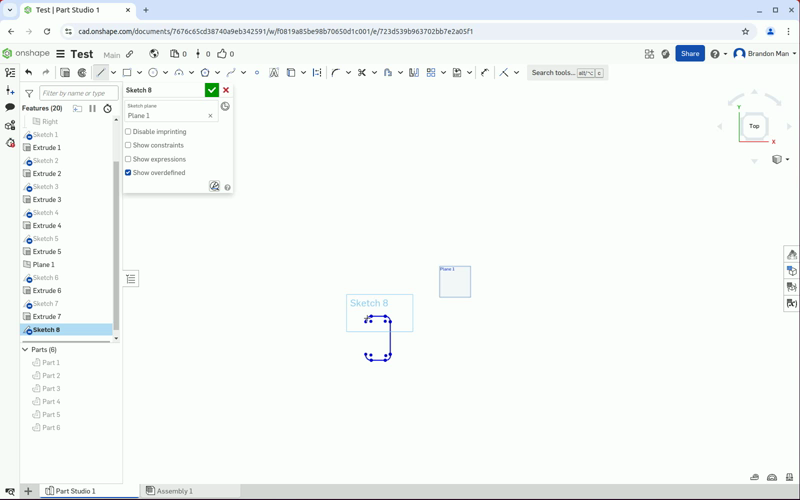
mouse_move(365, 321)
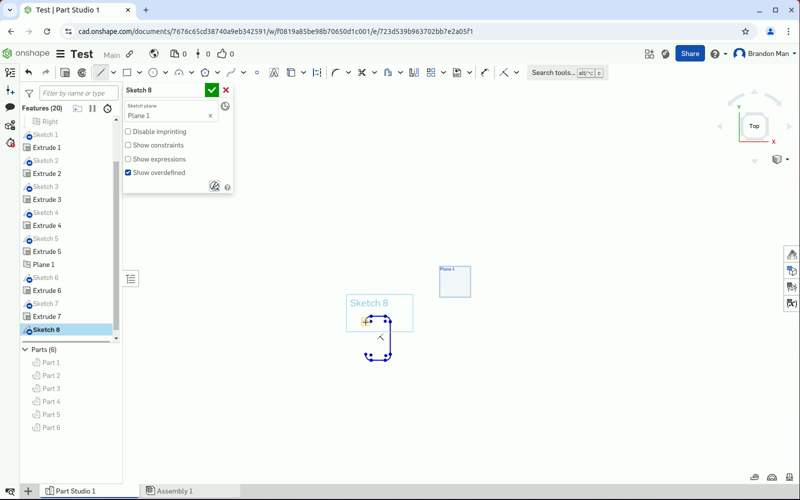
click(365, 321)
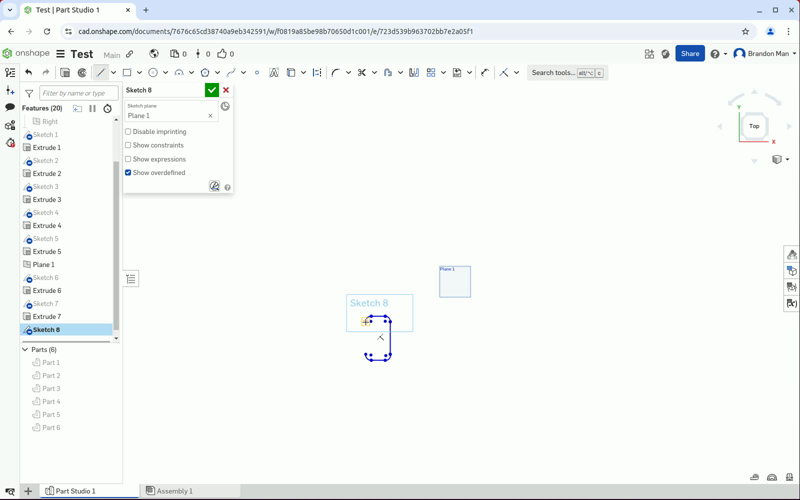
mouse_move(395, 321)
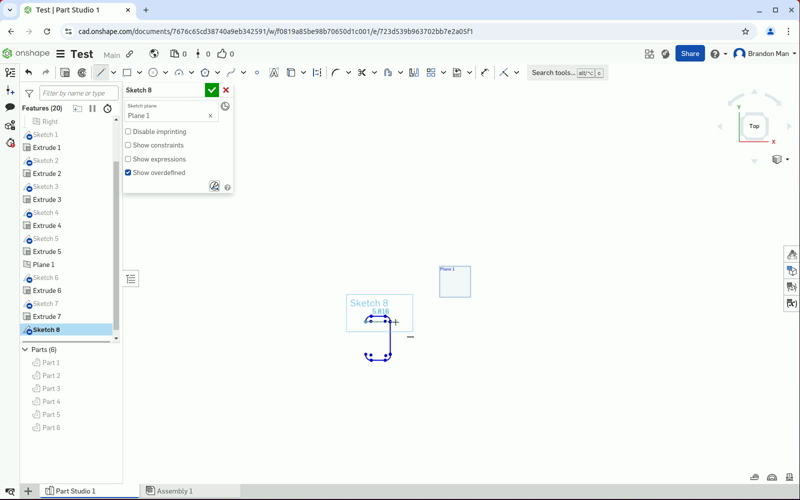
key_down(shift)
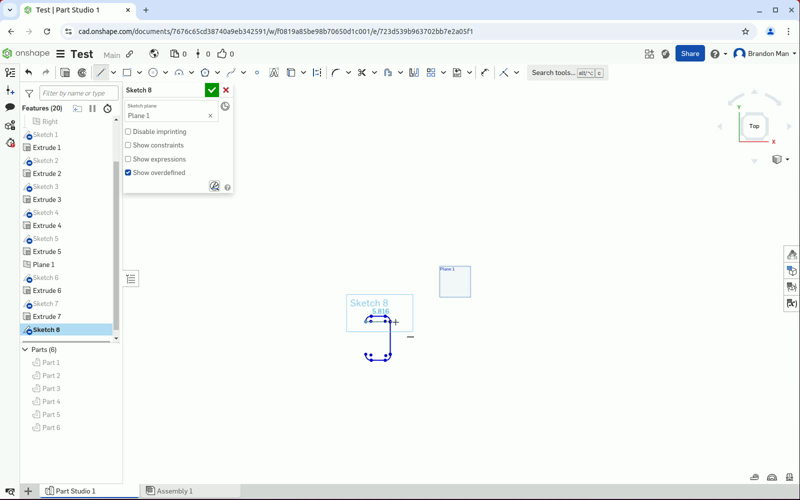
mouse_move(365, 354)
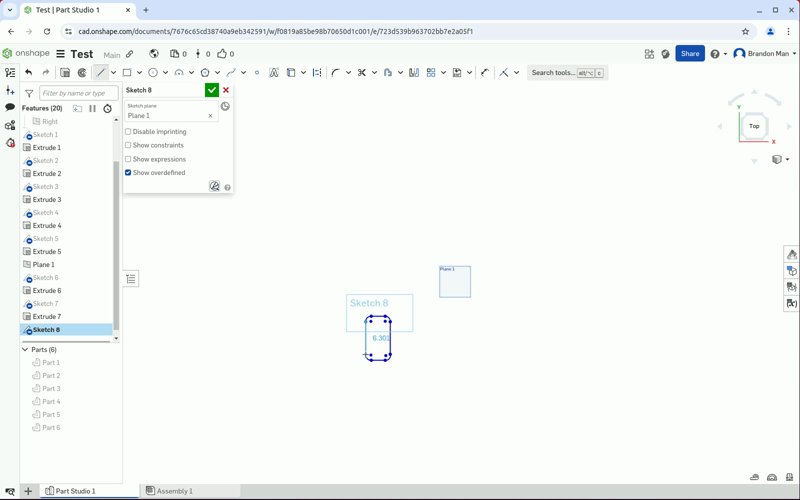
key_up(shift)
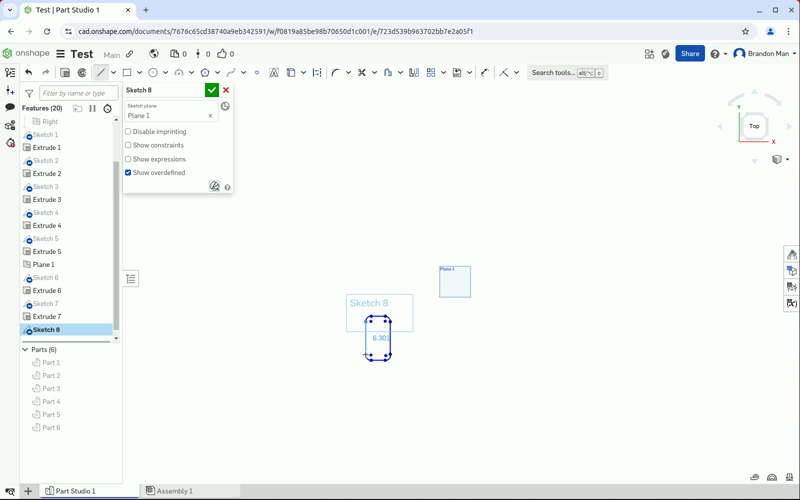
click(365, 354)
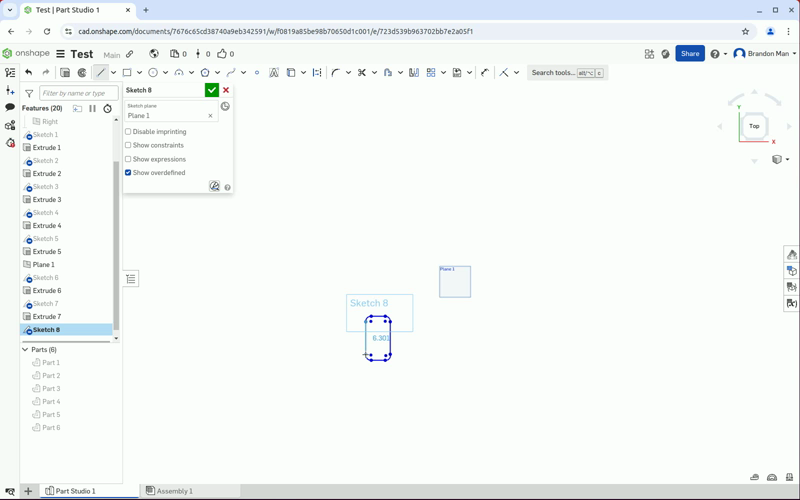
key(esc)
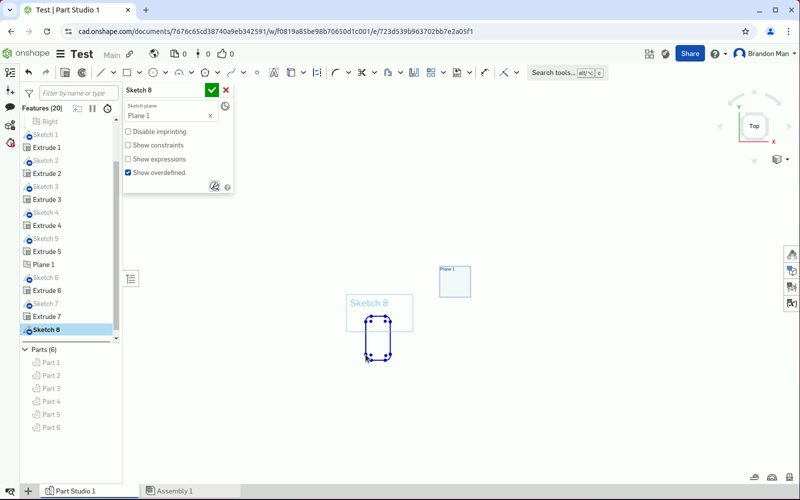
mouse_move(382, 352)
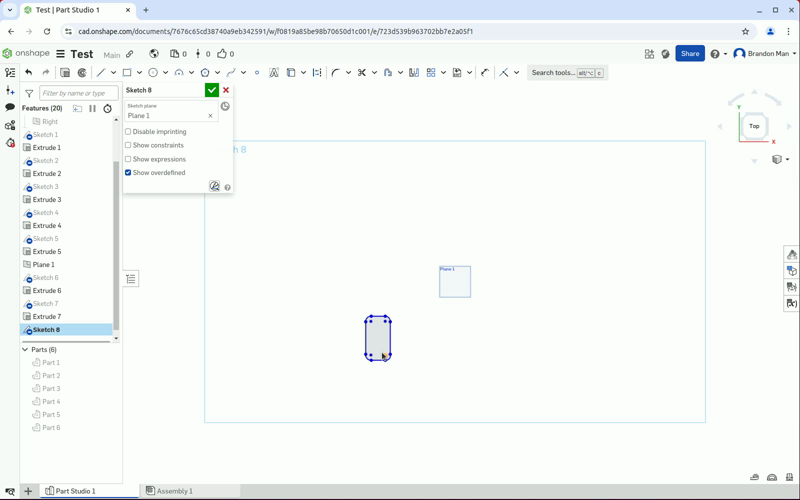
scroll(6)
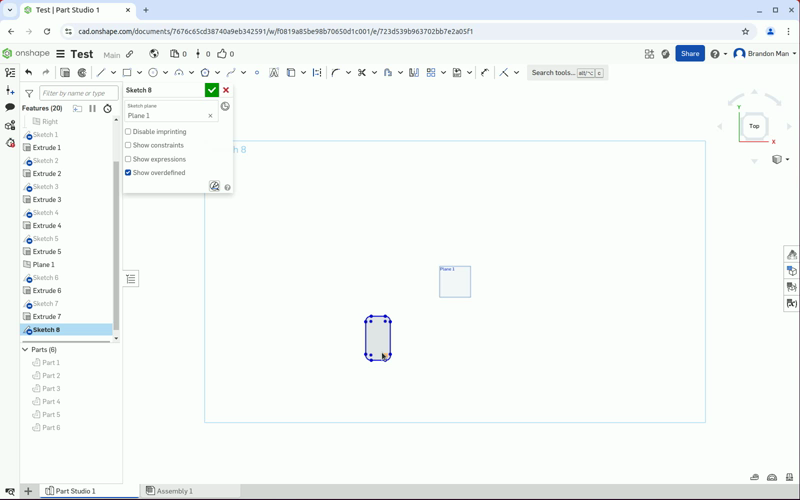
scroll(6)
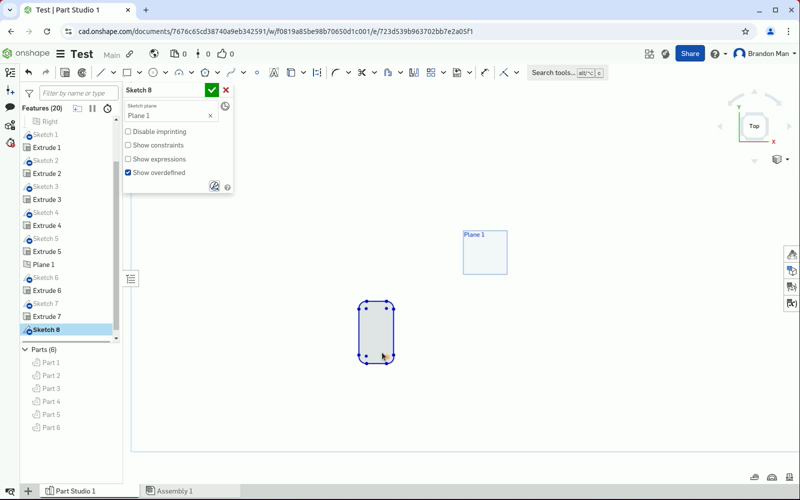
scroll(6)
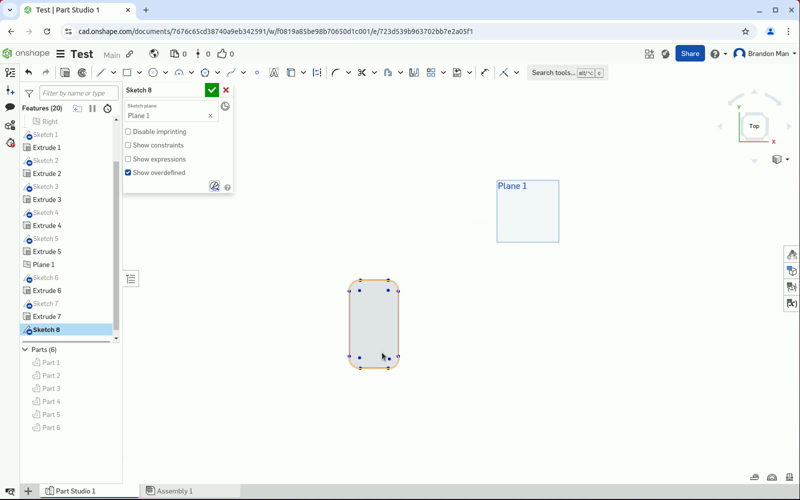
scroll(6)
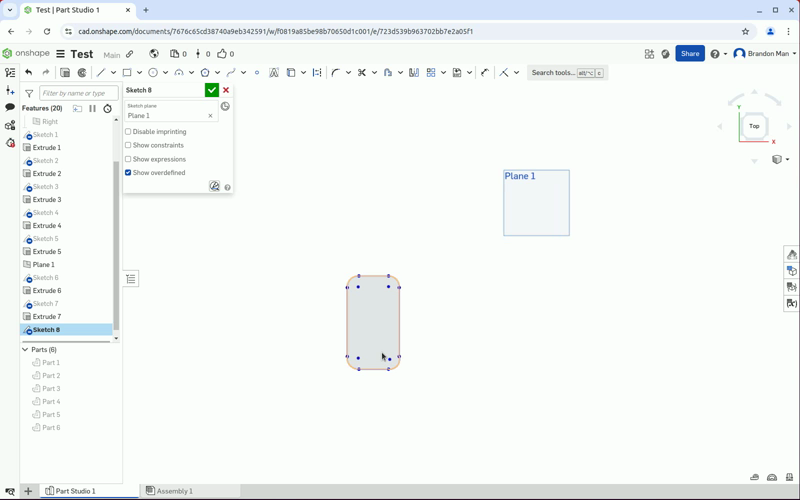
scroll(6)
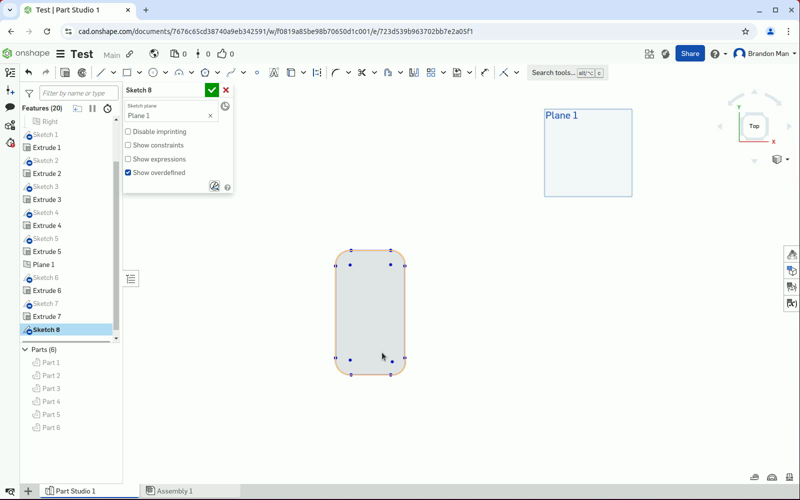
scroll(6)
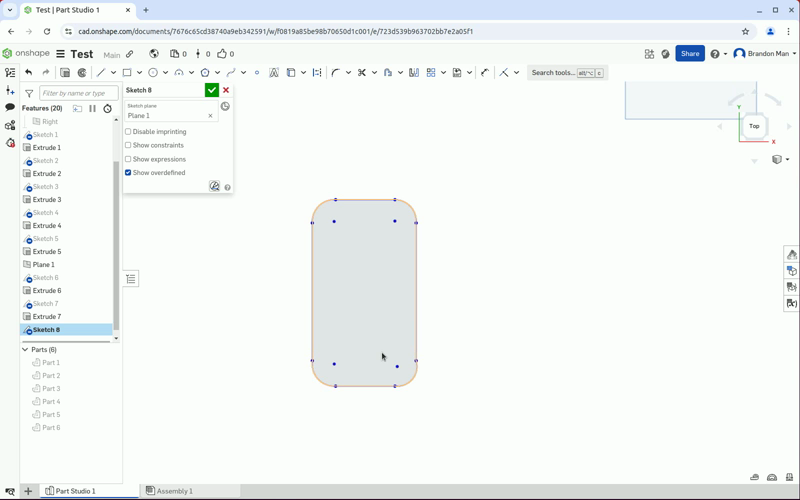
scroll(6)
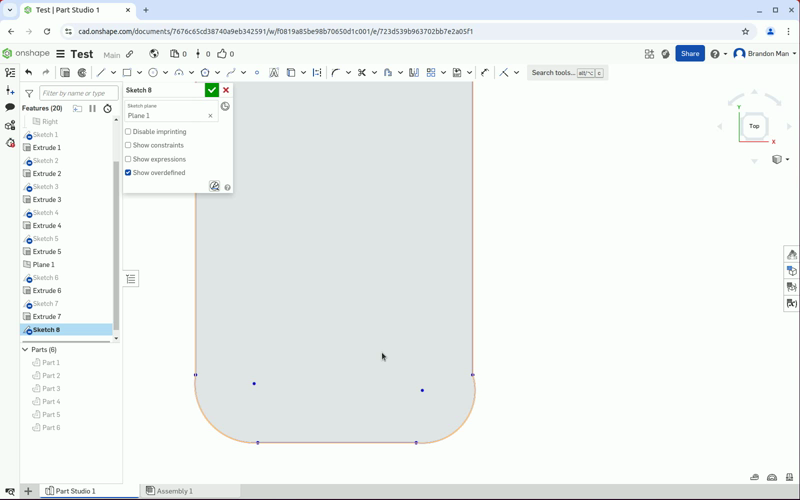
click(382, 352)
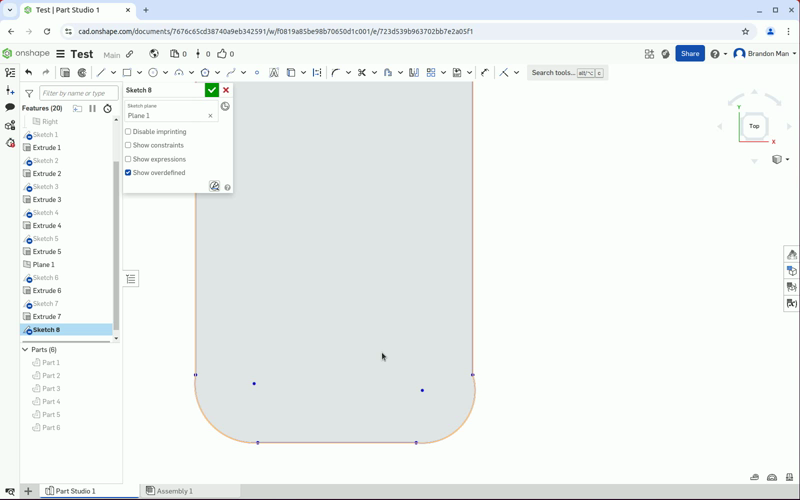
scroll(-6)
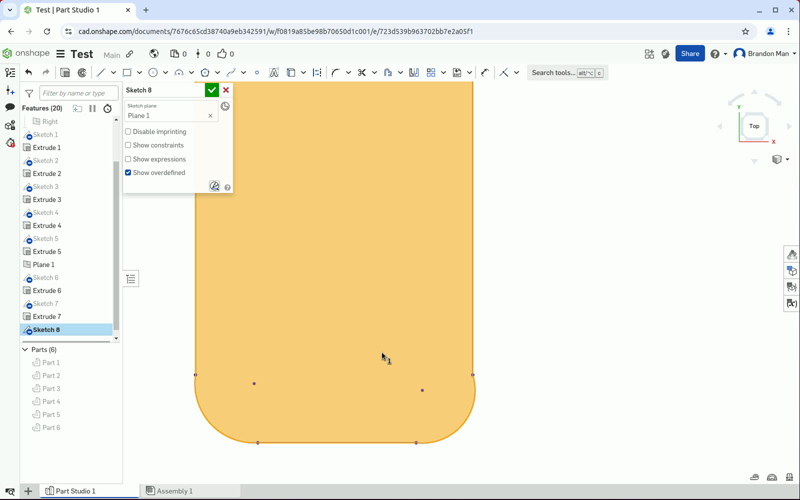
scroll(-6)
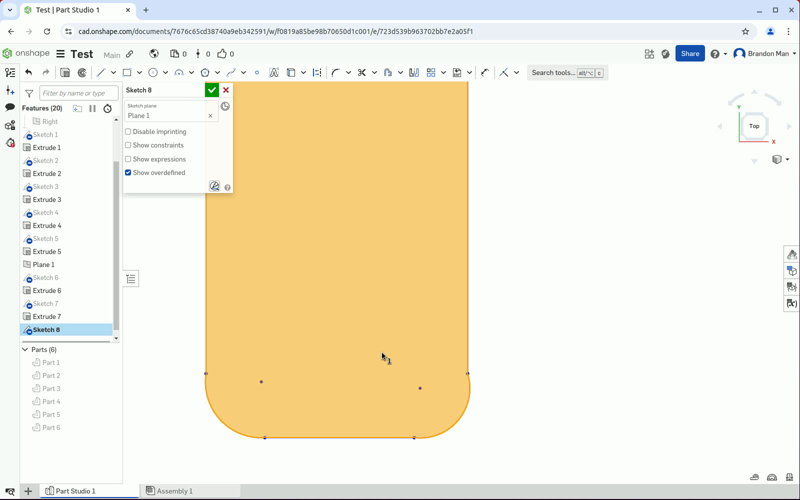
scroll(-6)
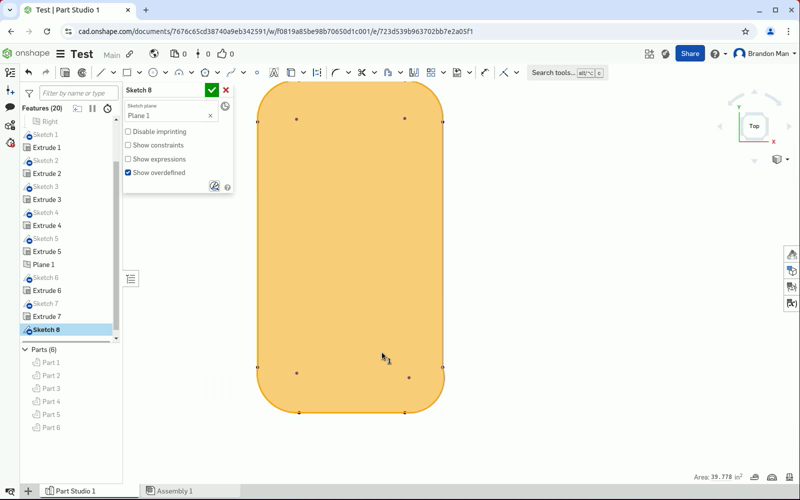
scroll(-6)
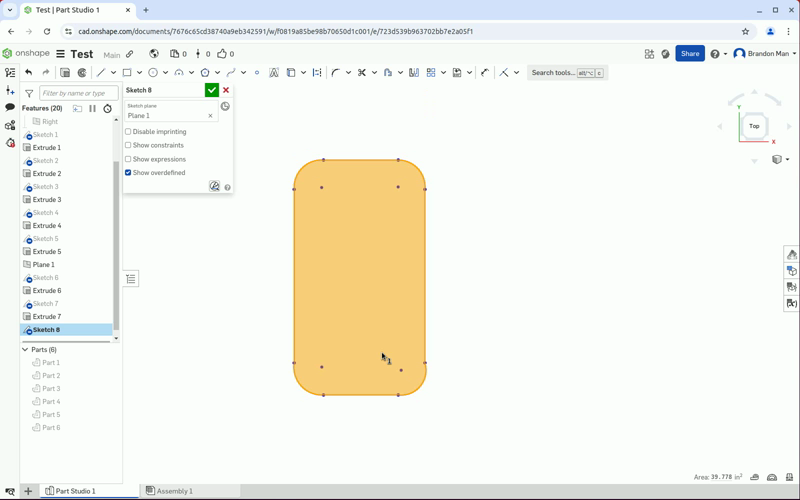
scroll(-6)
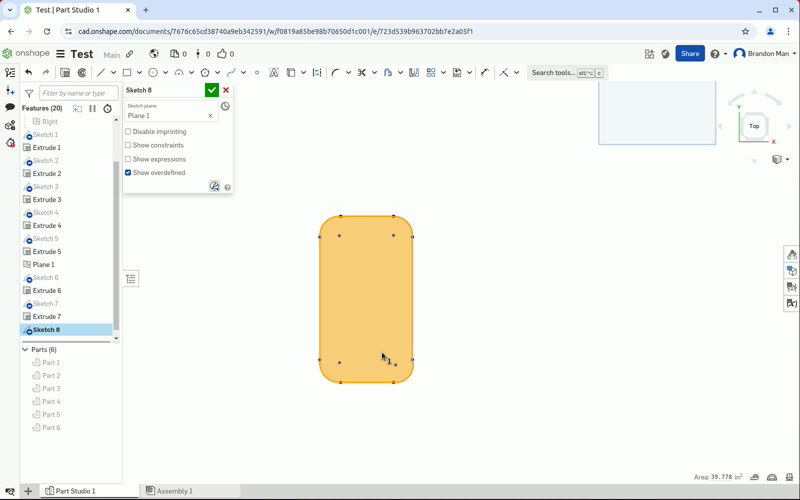
scroll(-6)
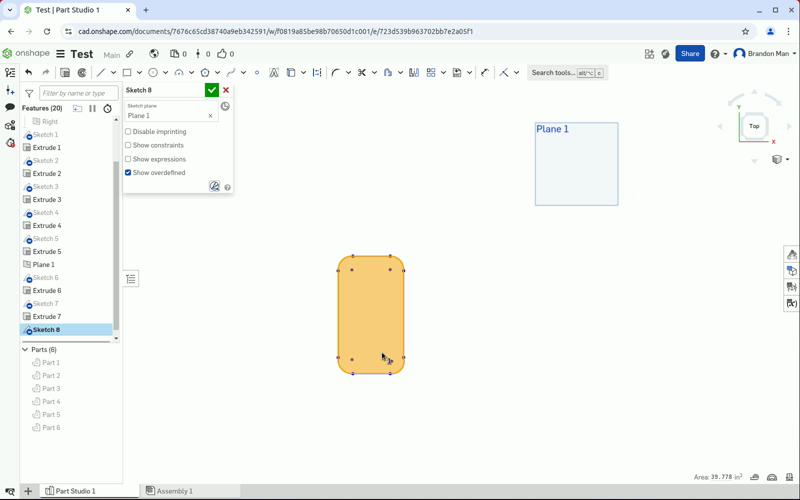
scroll(-6)
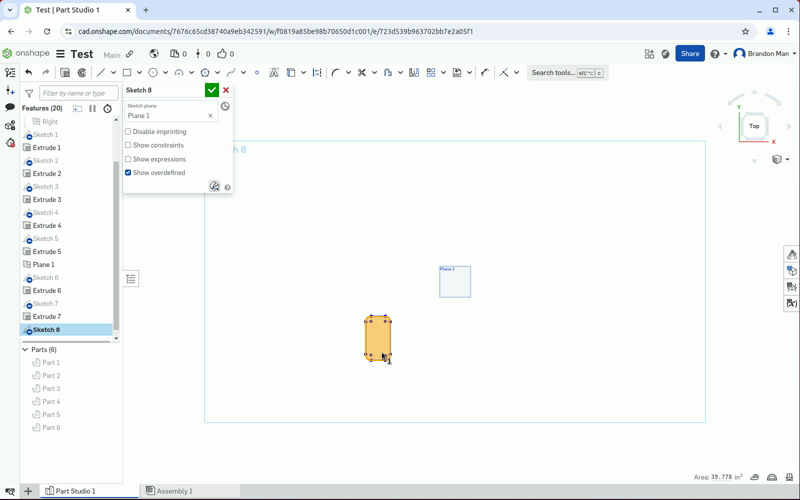
mouse_move(73, 352)
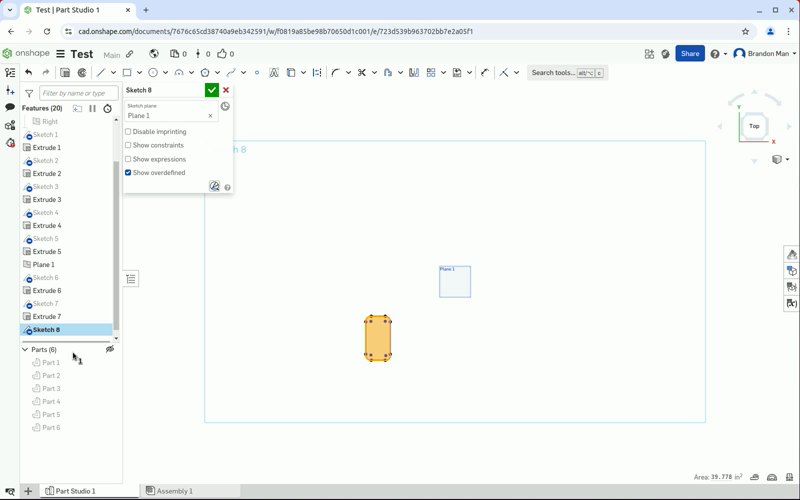
key(shift+y)
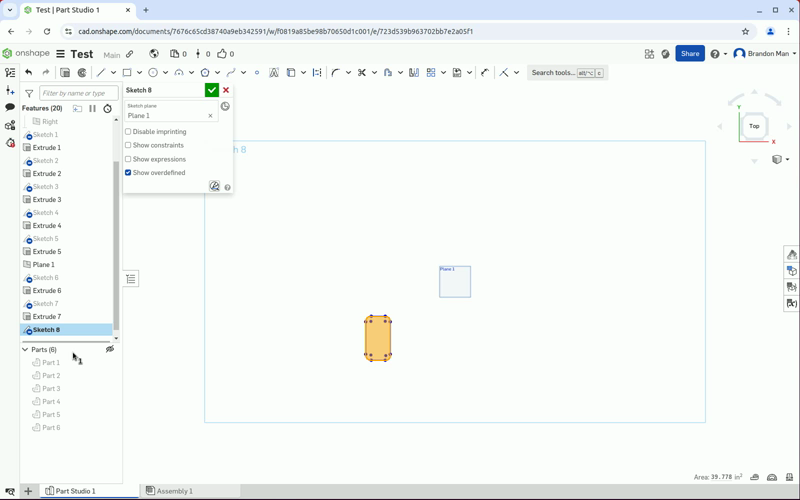
key(shift+e)
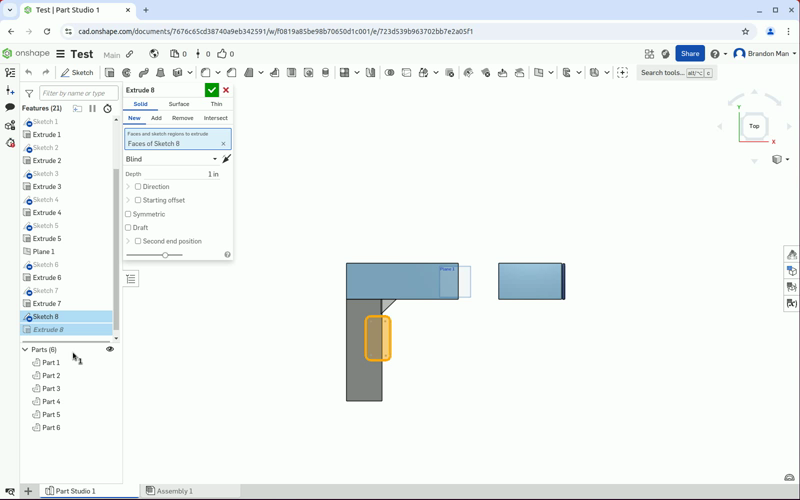
mouse_move(143, 106)
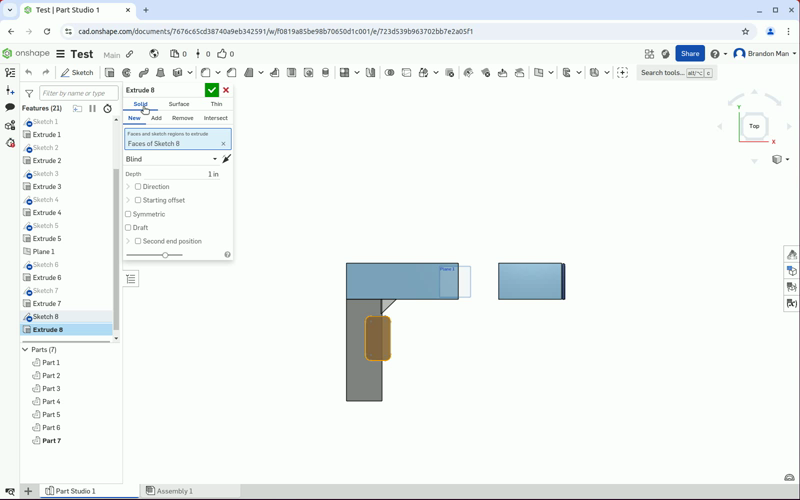
click(143, 106)
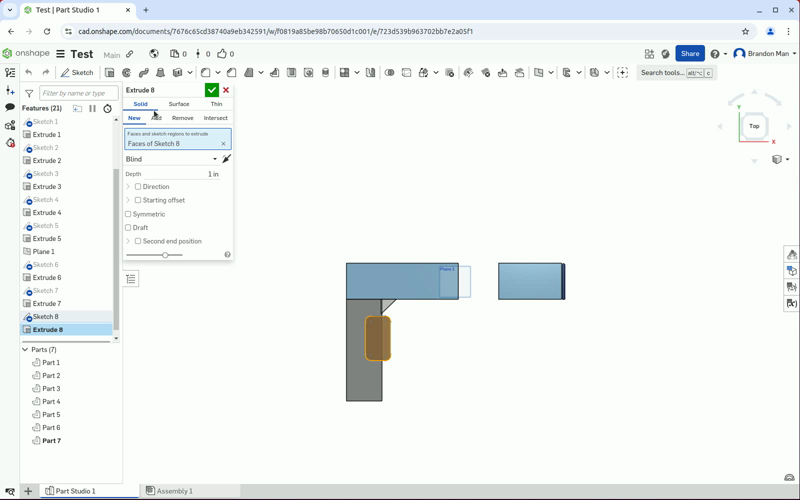
mouse_move(186, 120)
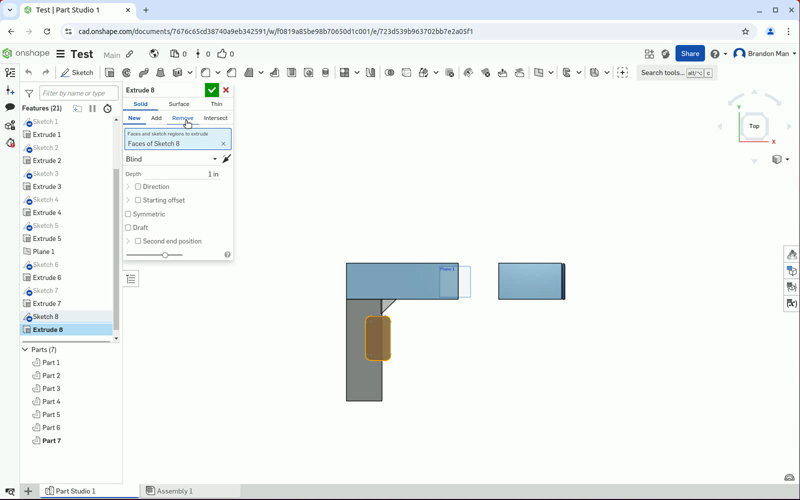
click(186, 120)
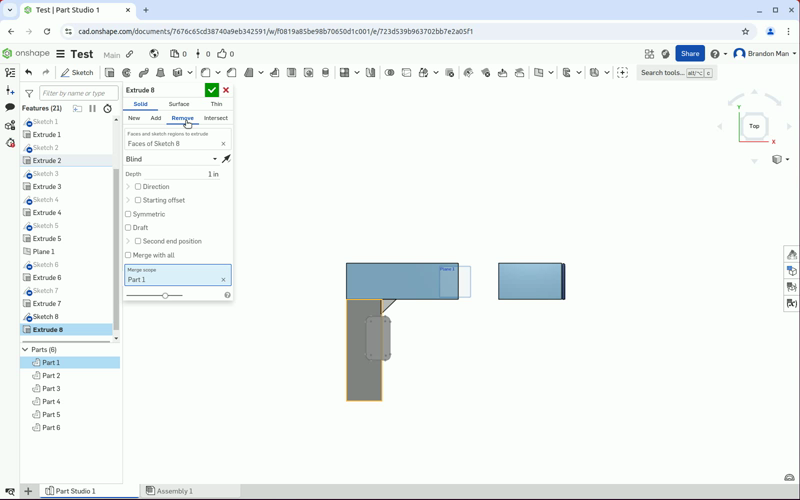
key(tab, 4)
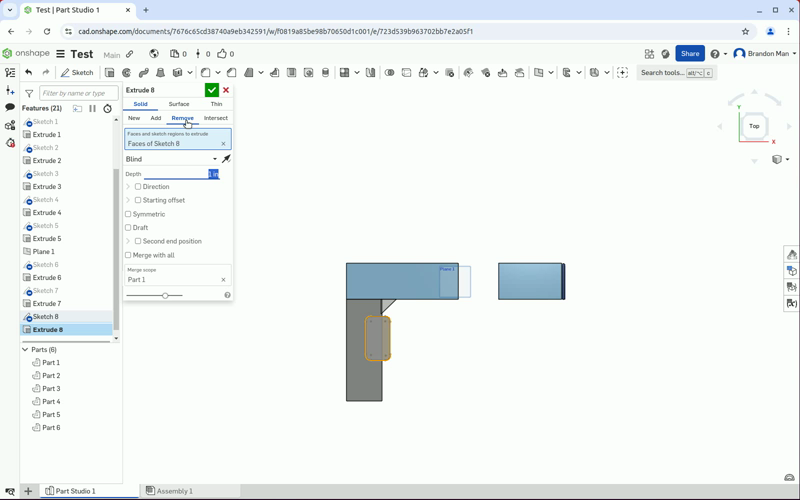
text(1.444)
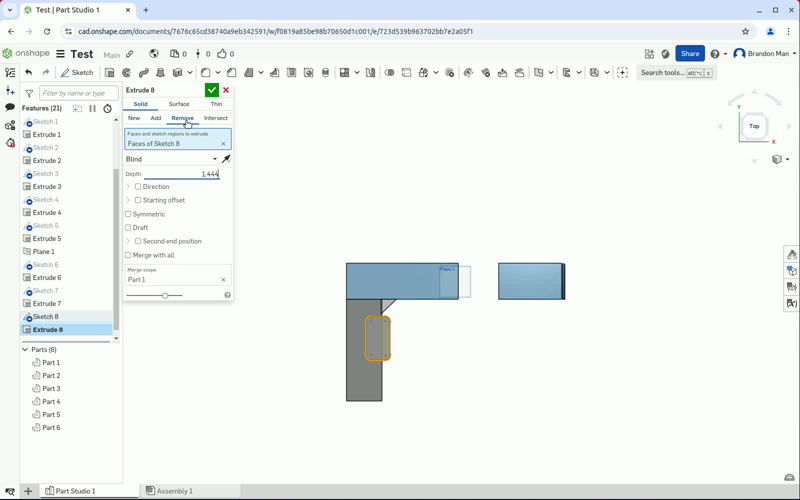
key(tab, 6)
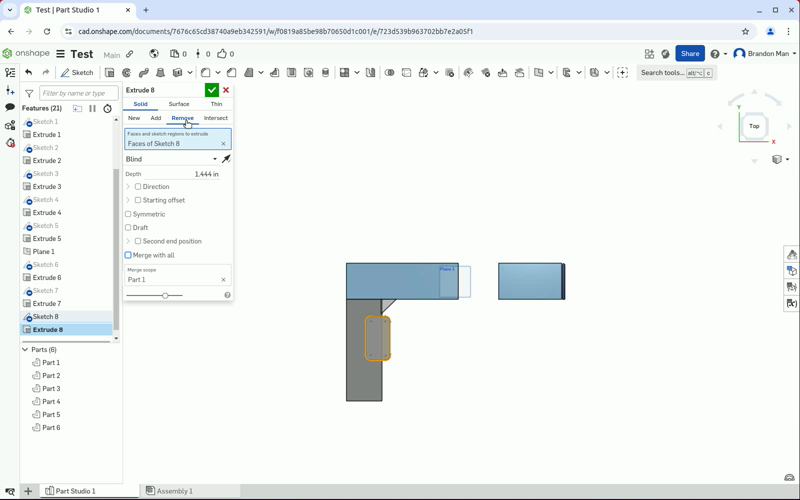
key(space)
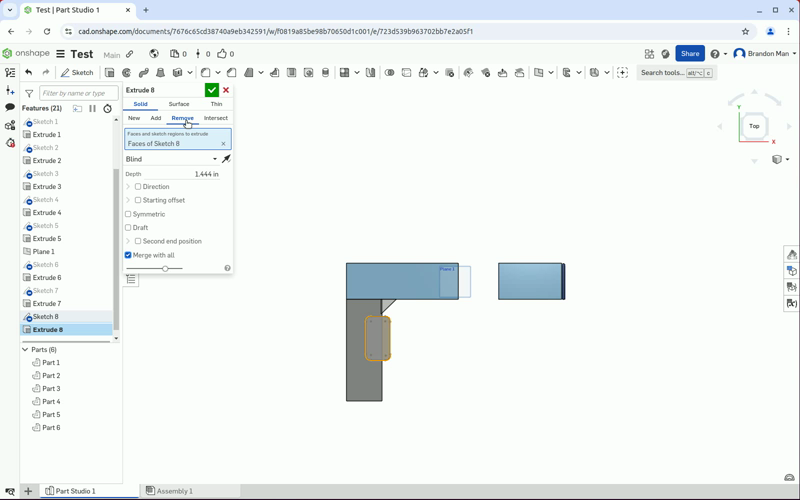
key(enter)
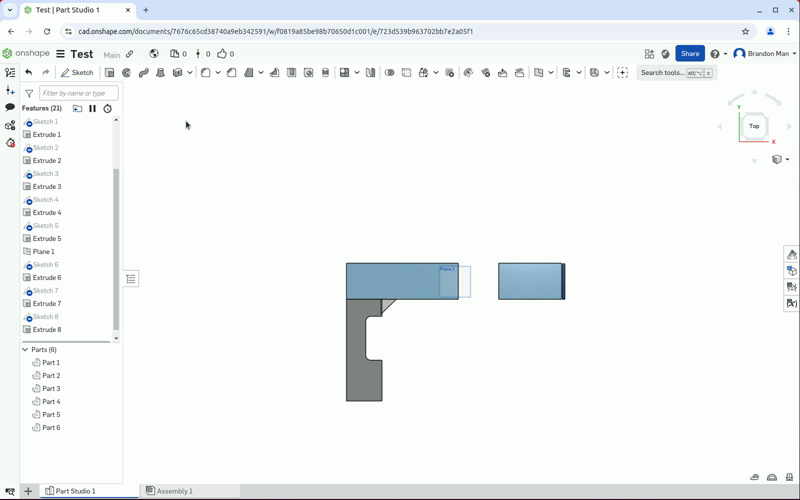
key(shift+h)
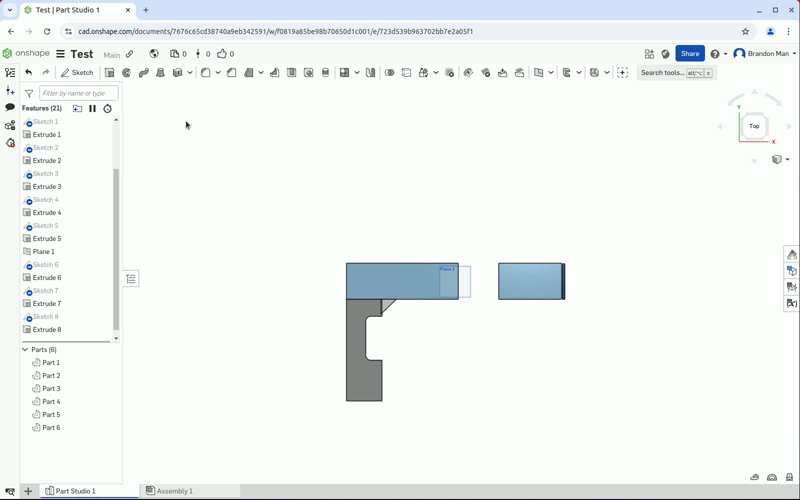
key(shift+h)
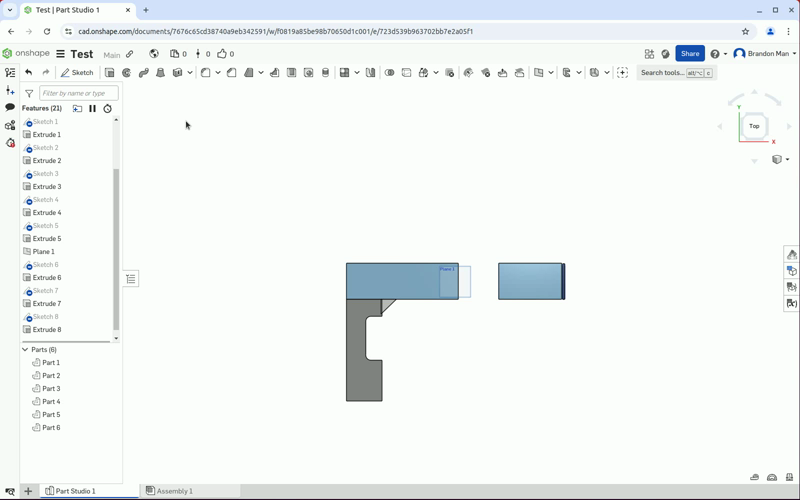
mouse_move(69, 124)
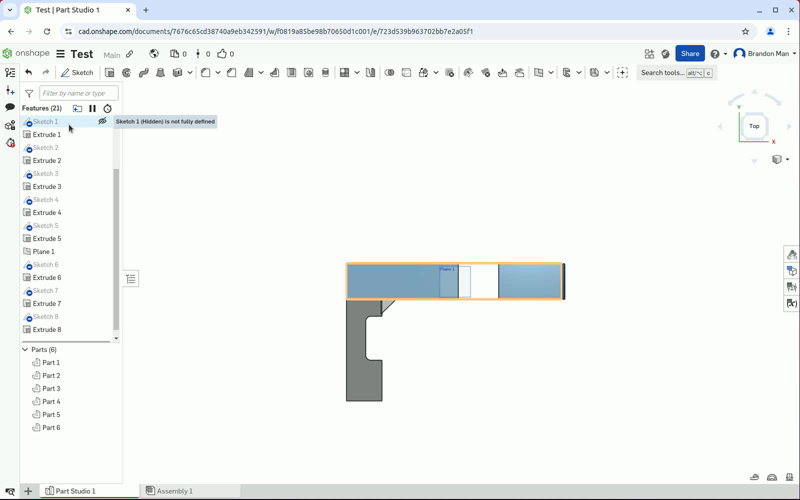
click(69, 124)
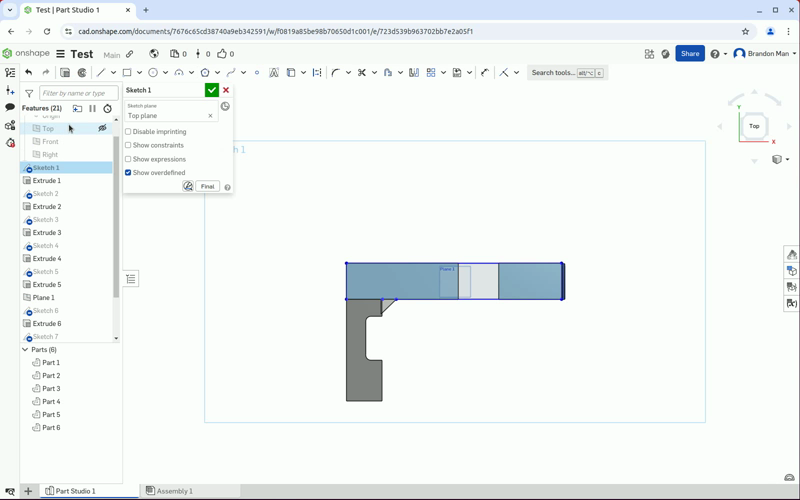
mouse_move(229, 92)
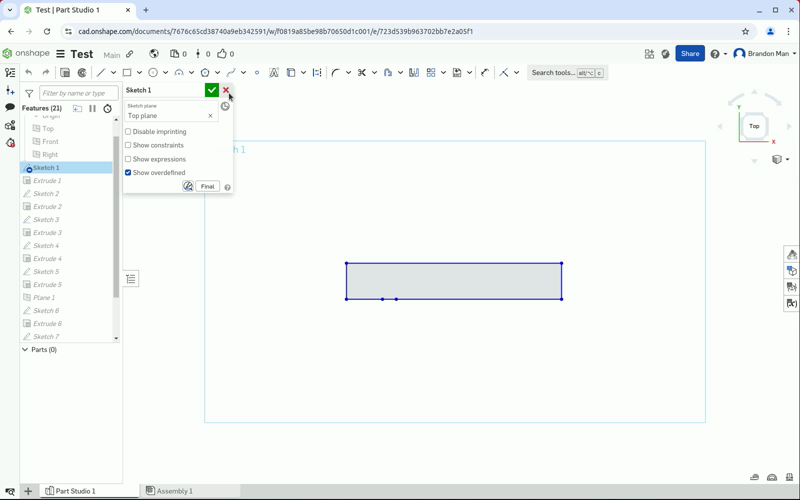
click(229, 92)
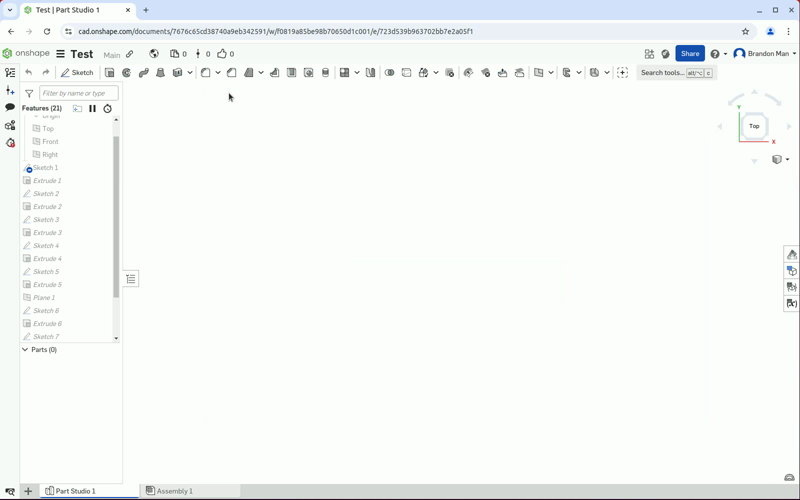
key(shift+s)
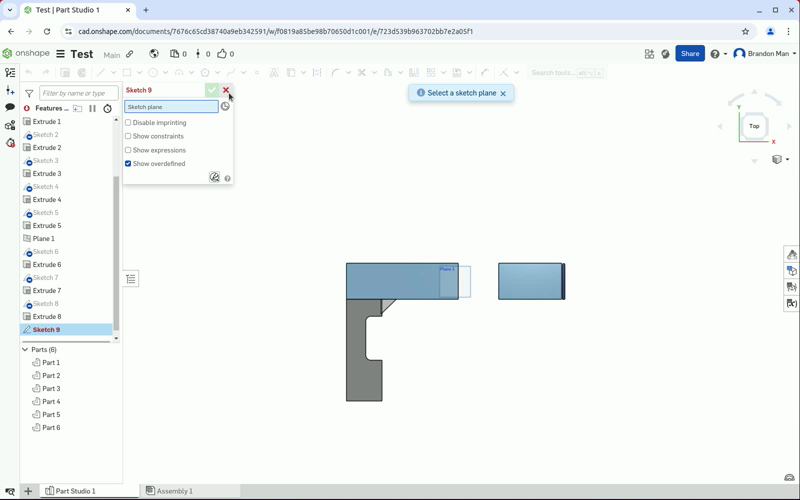
mouse_move(69, 241)
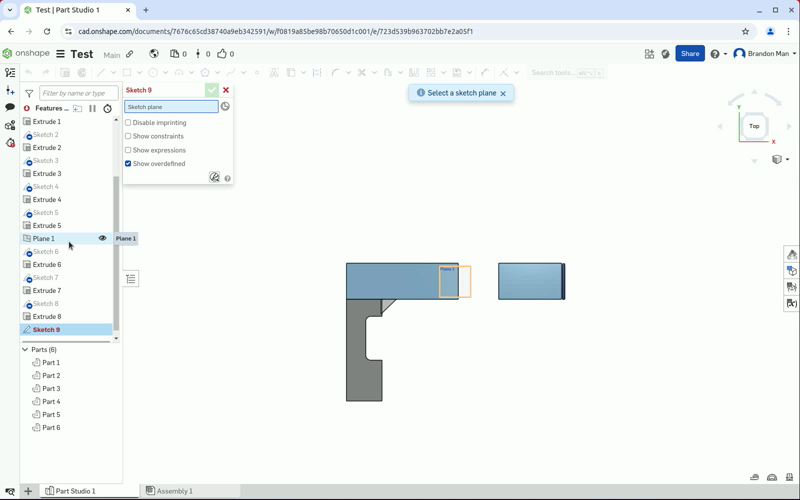
click(69, 241)
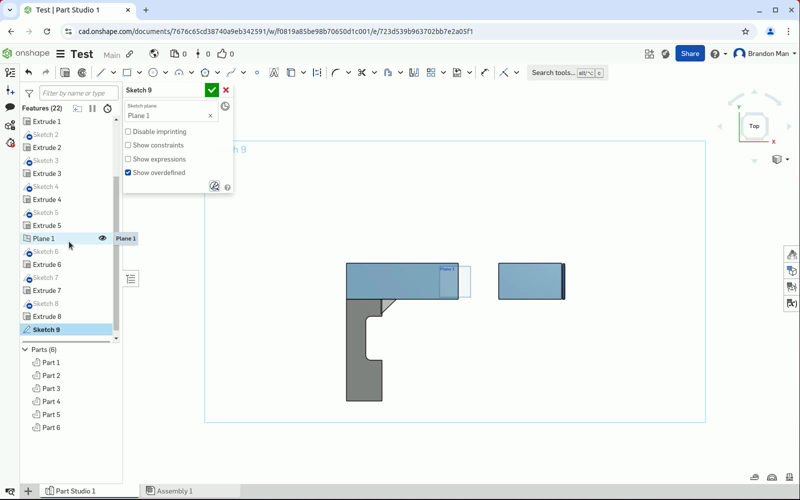
mouse_move(73, 352)
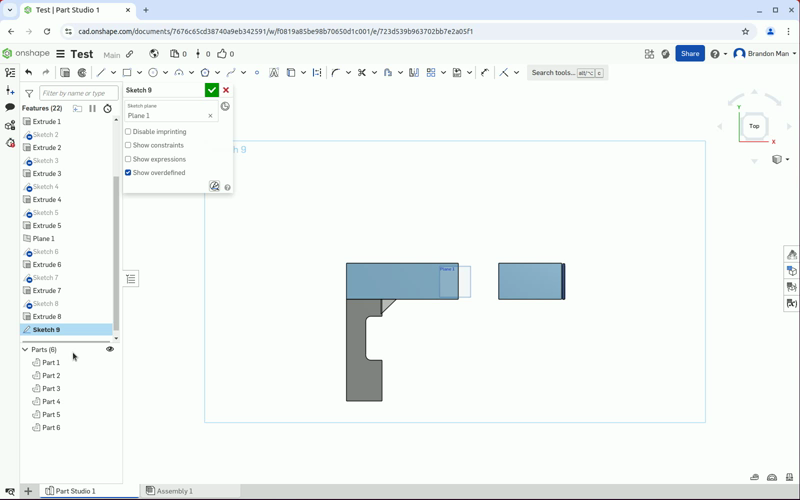
key(y)
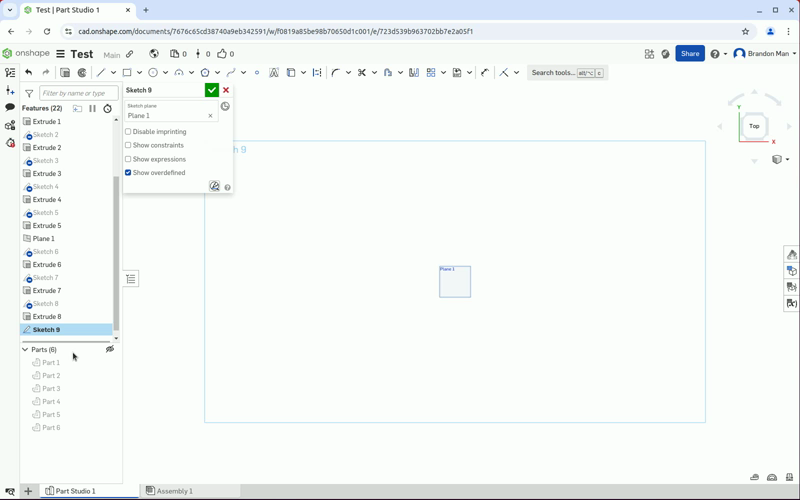
key(c)
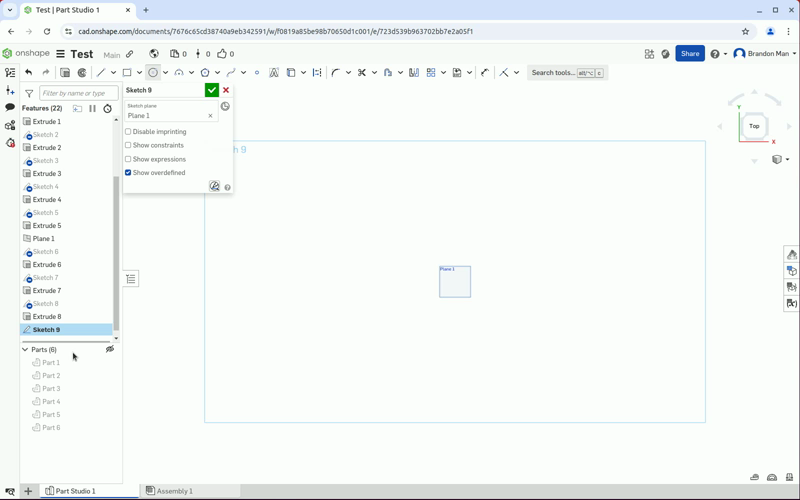
key_down(shift)
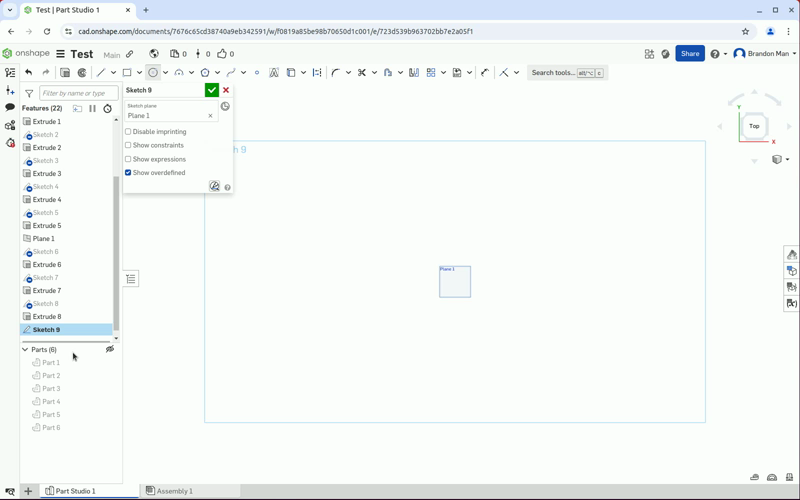
mouse_move(363, 337)
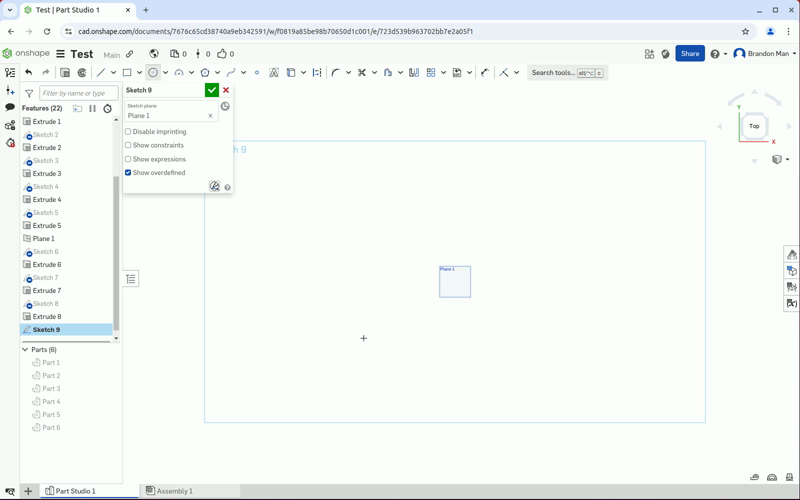
click(363, 337)
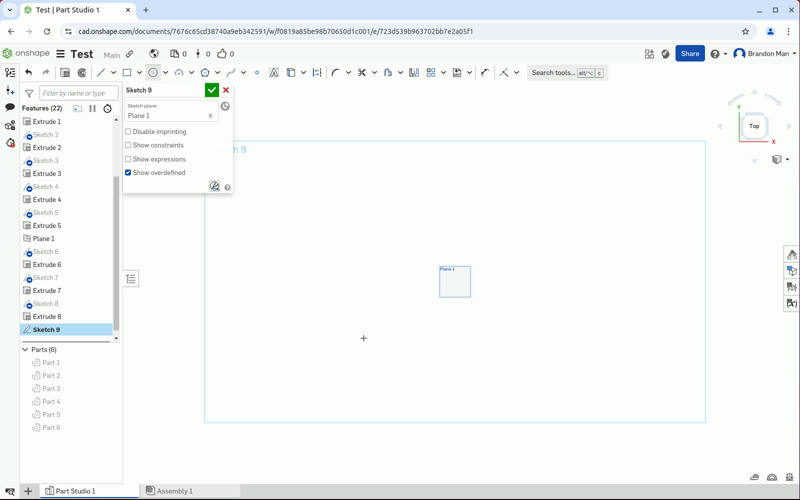
key_up(shift)
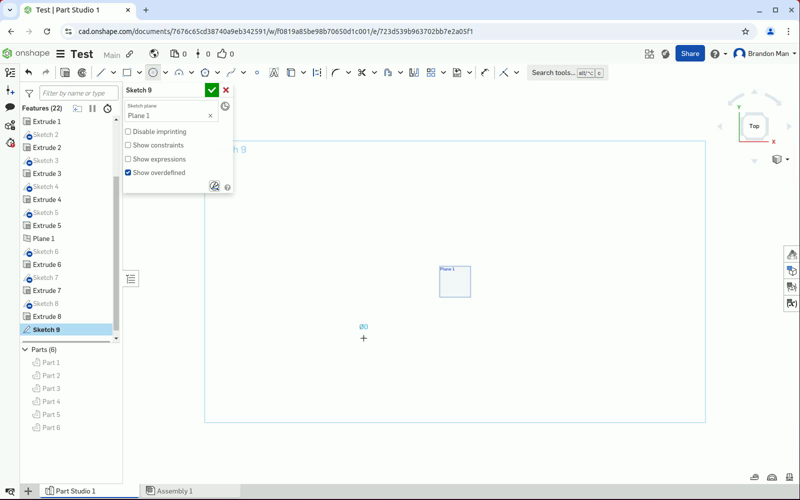
mouse_move(364, 337)
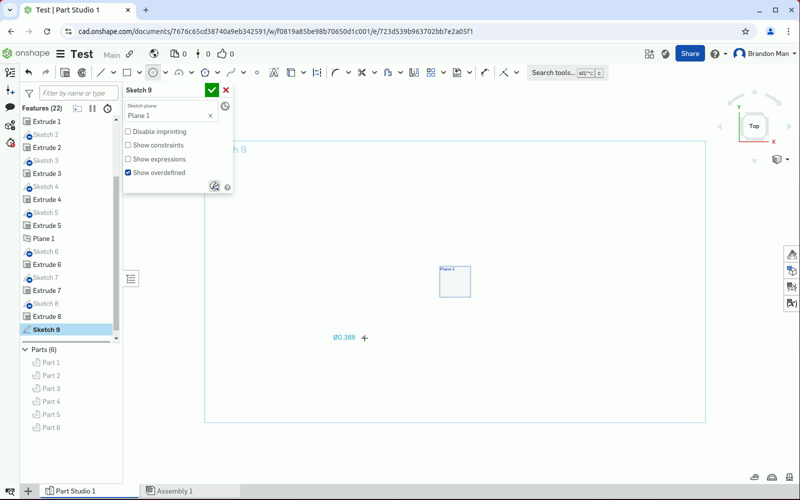
scroll(6)
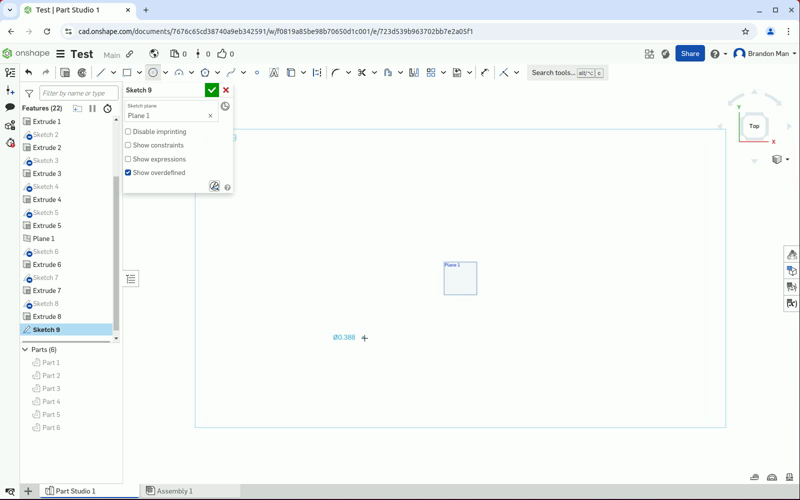
scroll(6)
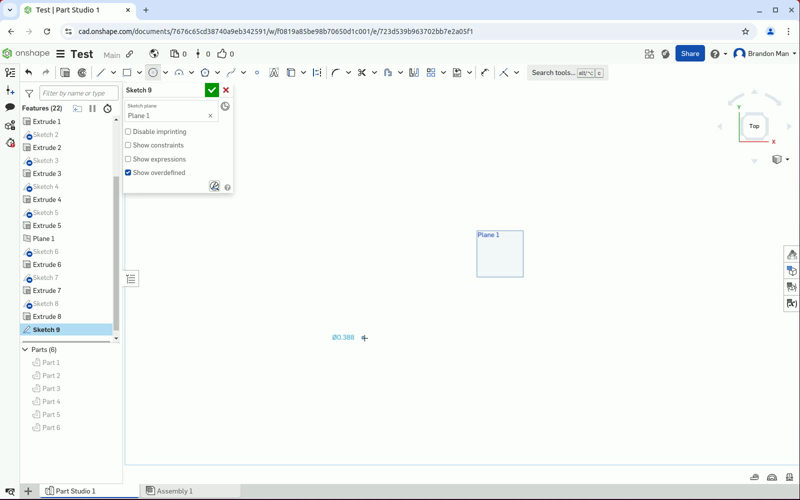
scroll(6)
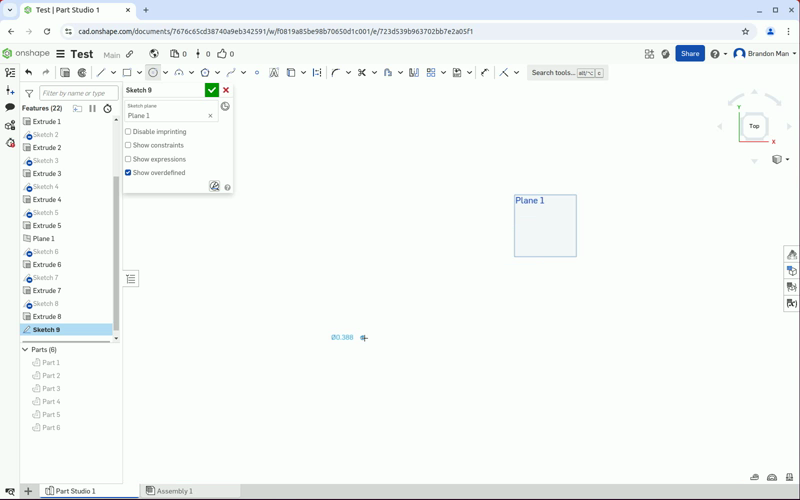
scroll(6)
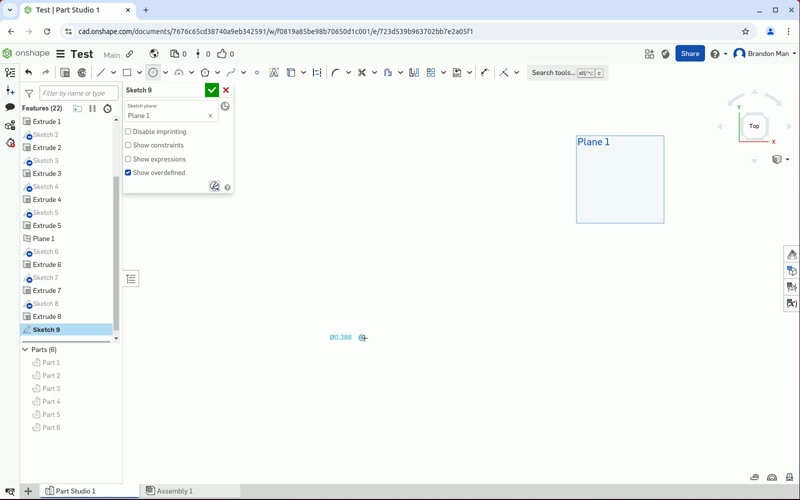
scroll(6)
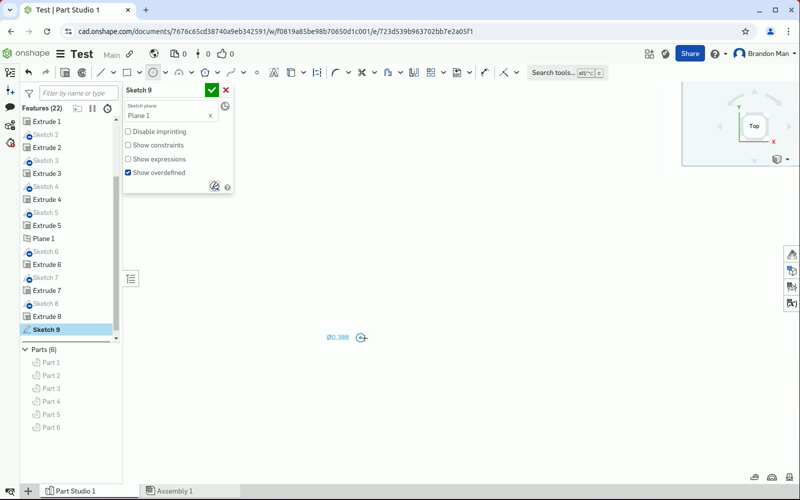
scroll(6)
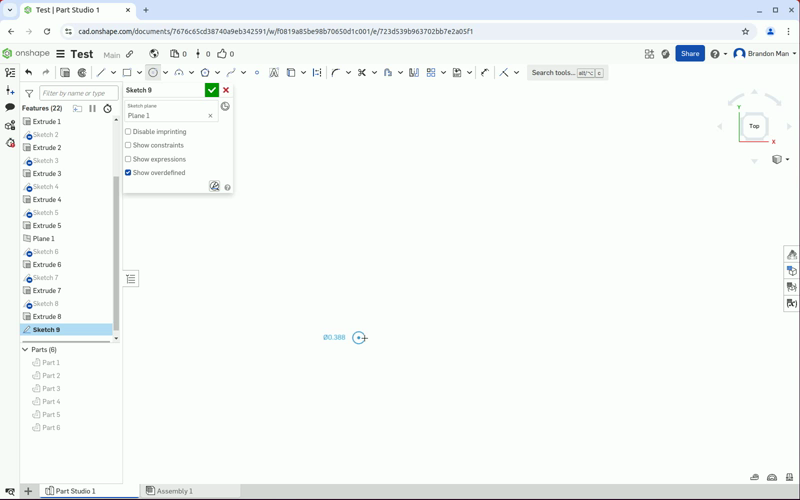
scroll(6)
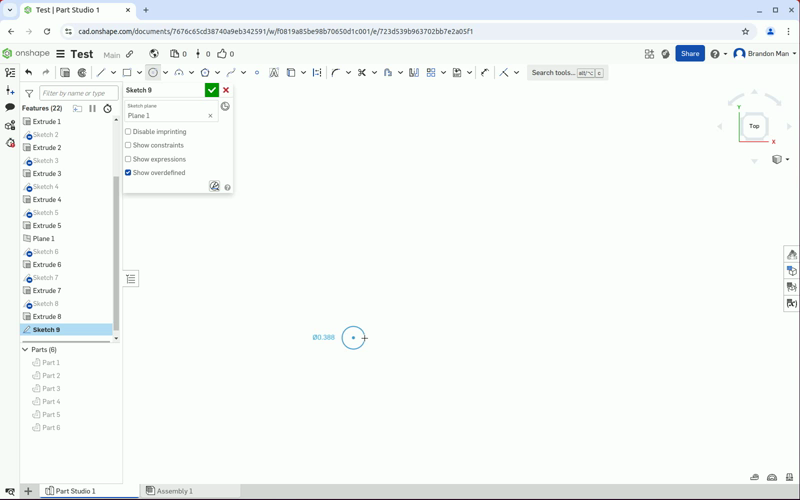
click(364, 337)
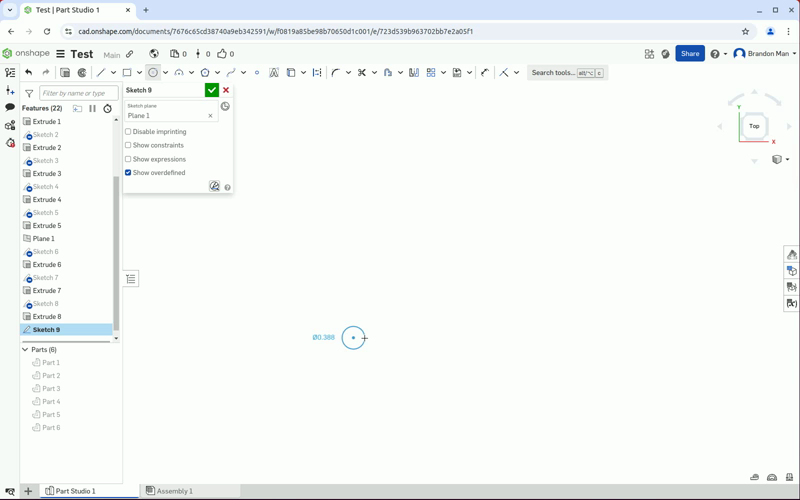
scroll(-6)
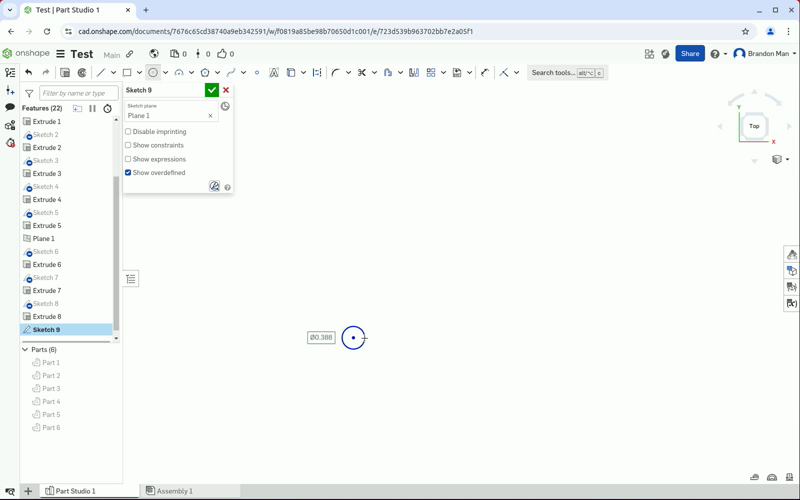
scroll(-6)
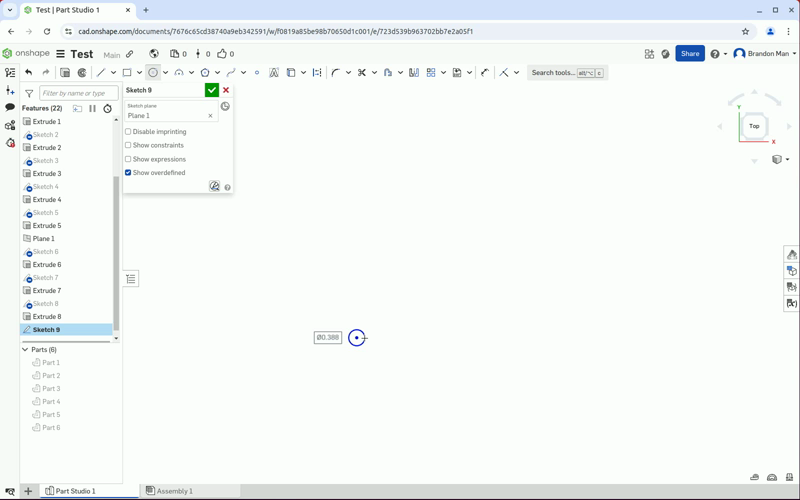
scroll(-6)
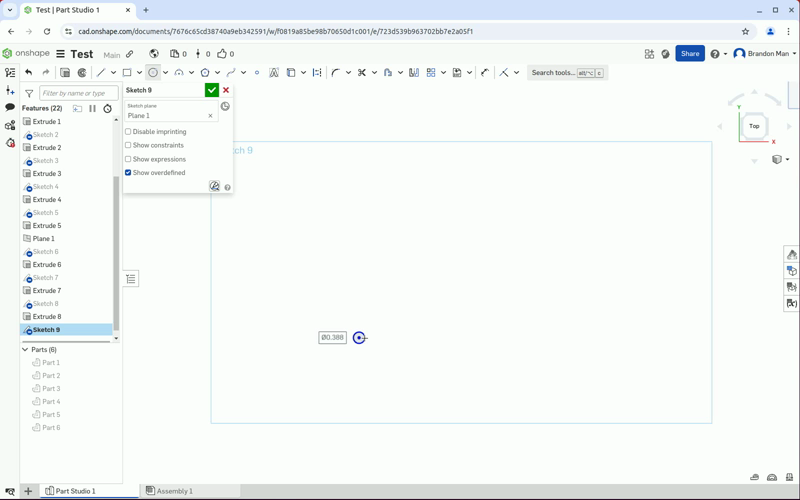
scroll(-6)
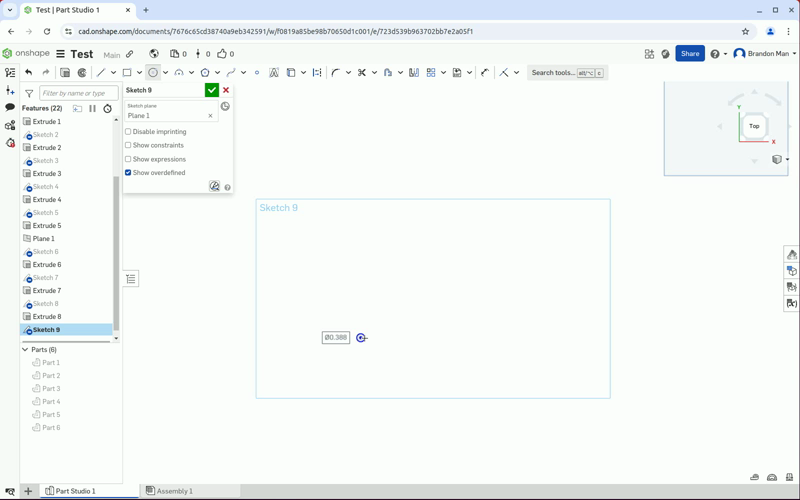
scroll(-6)
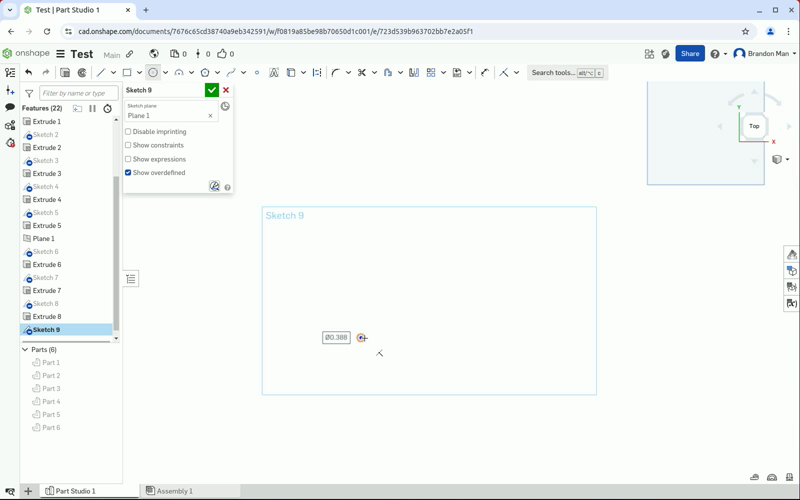
scroll(-6)
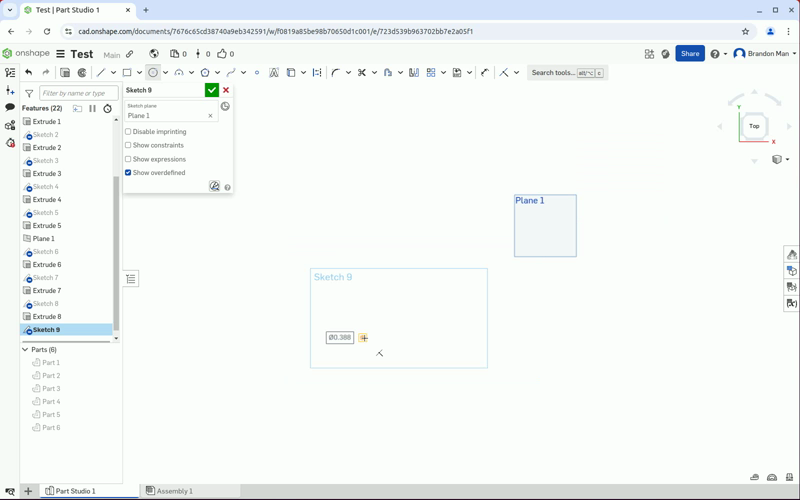
scroll(-6)
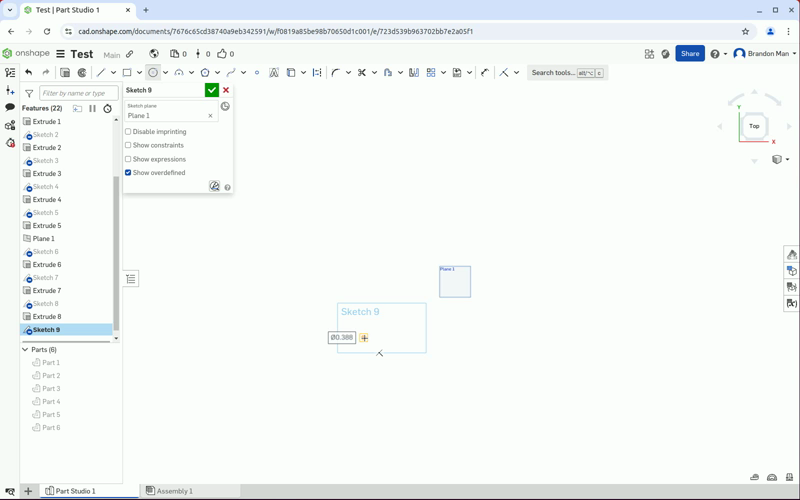
key(esc)
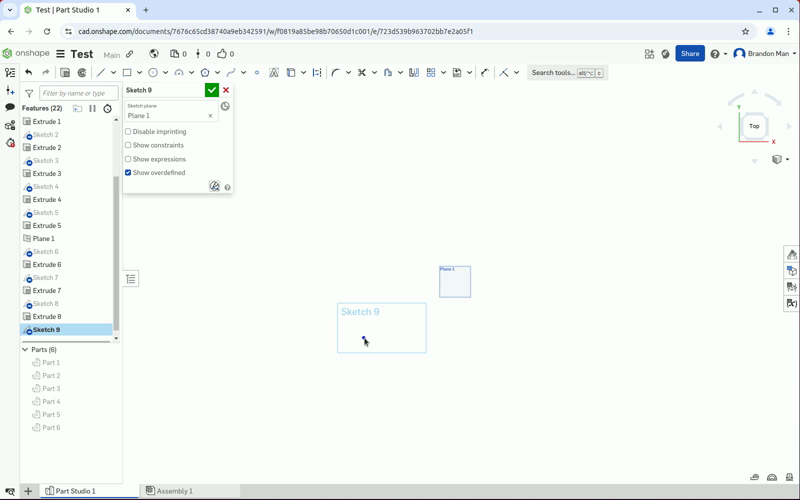
mouse_move(363, 338)
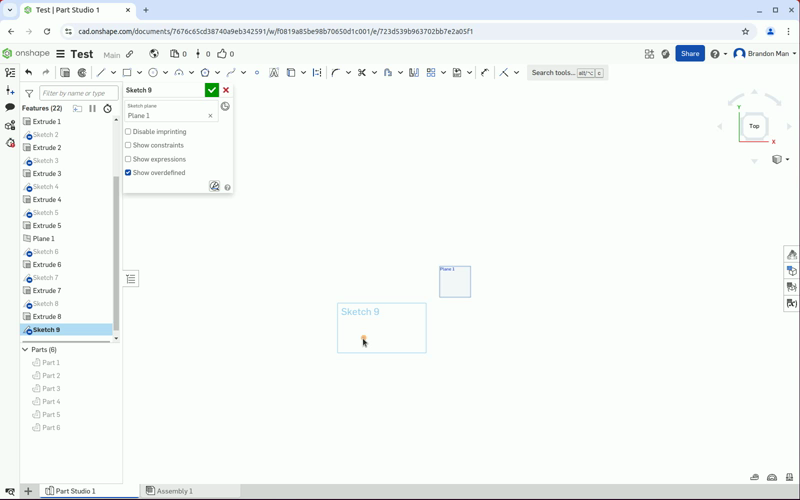
scroll(6)
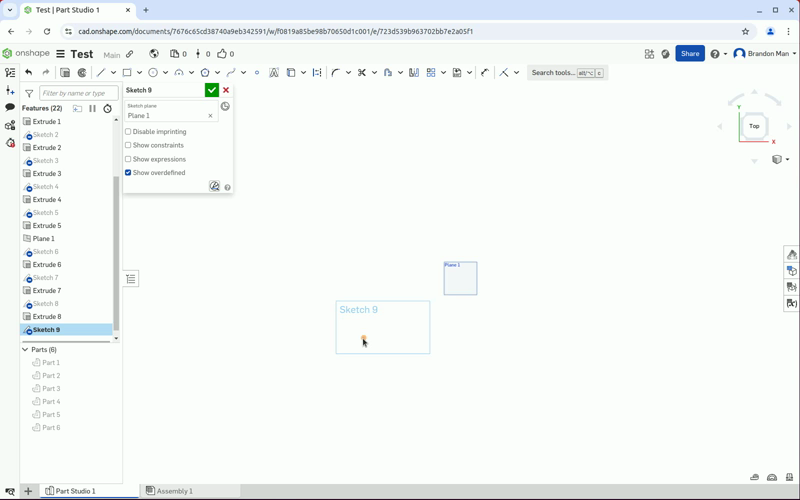
scroll(6)
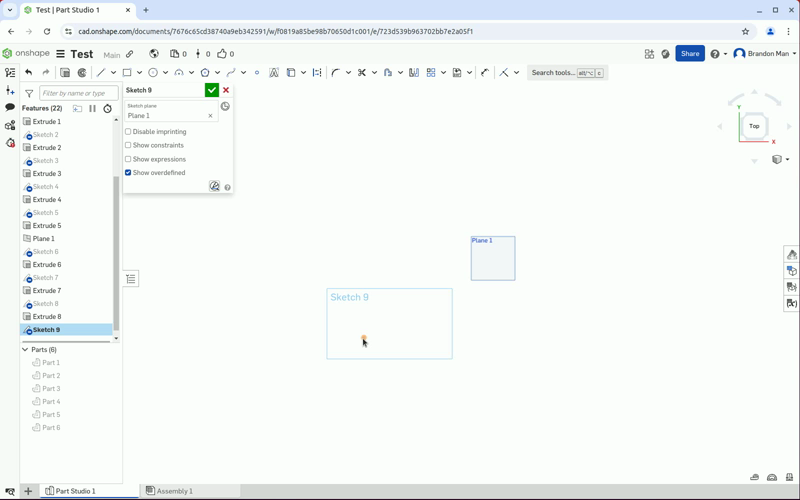
scroll(6)
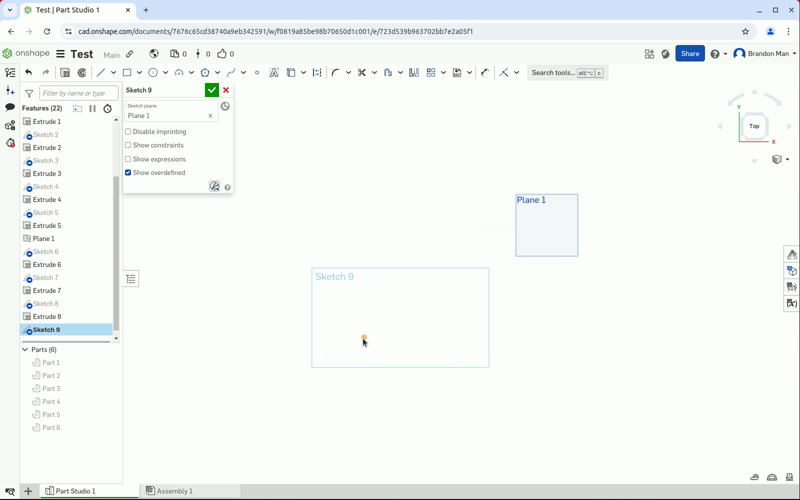
scroll(6)
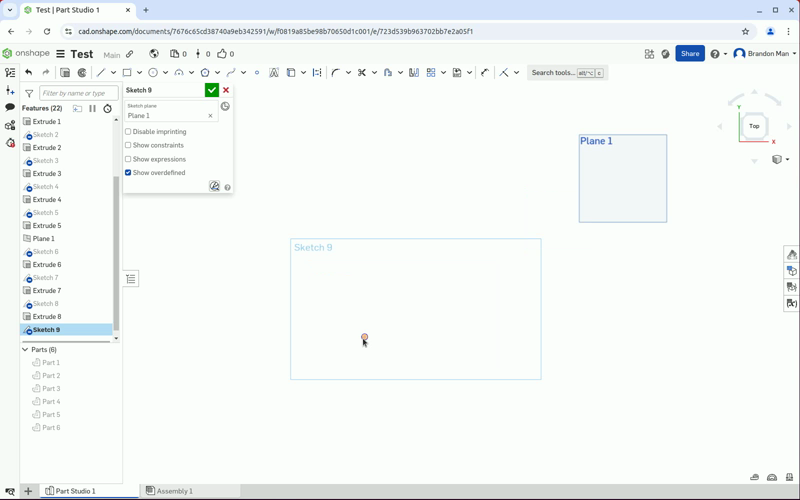
scroll(6)
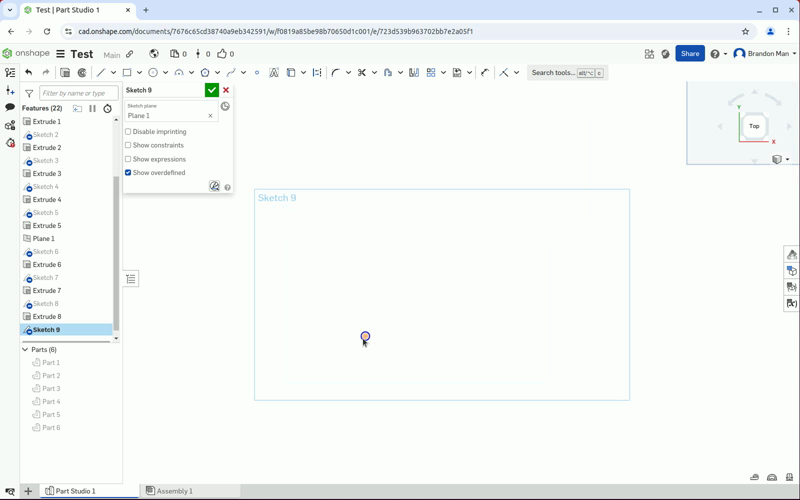
scroll(6)
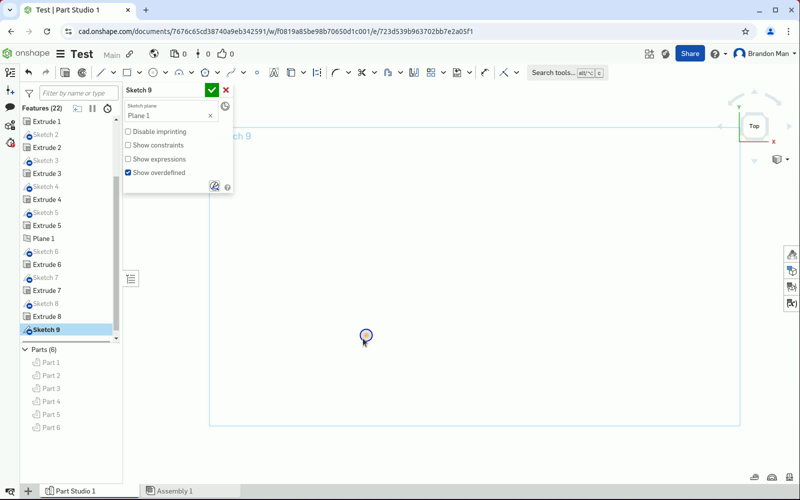
scroll(6)
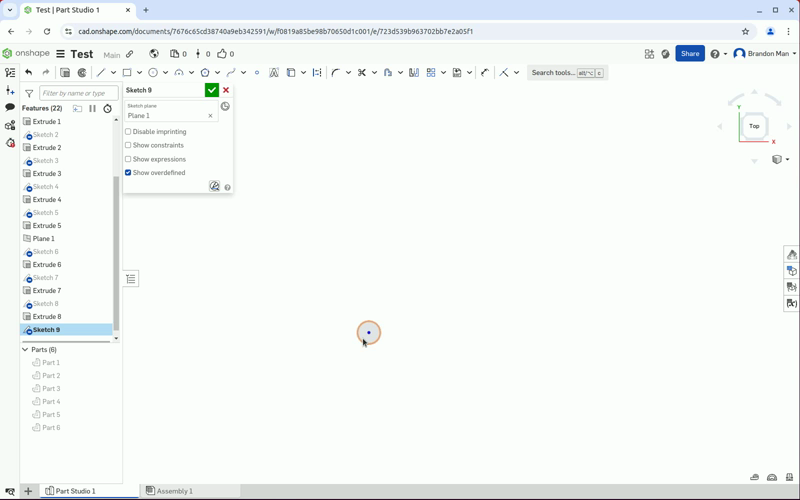
click(363, 338)
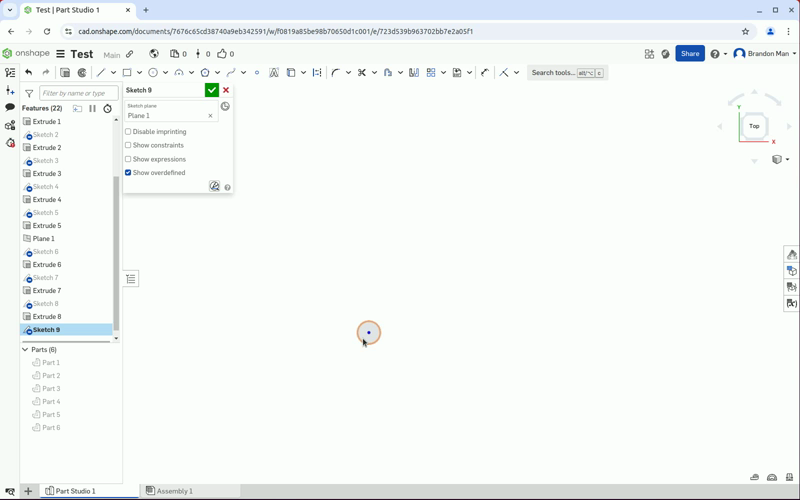
scroll(-6)
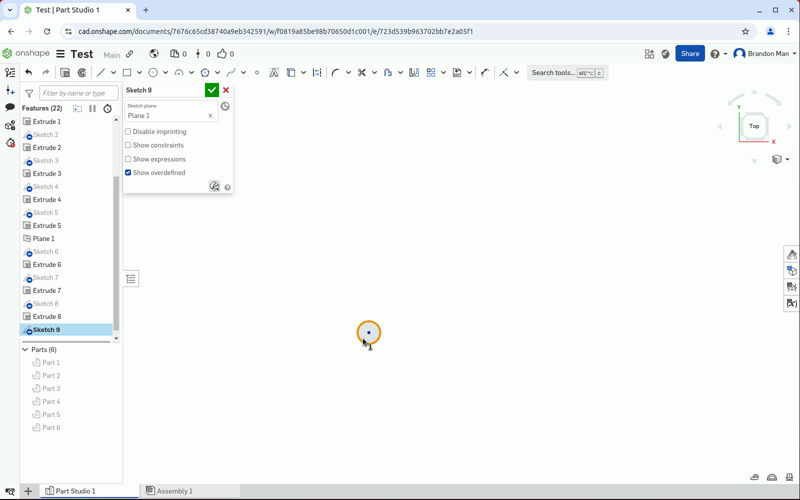
scroll(-6)
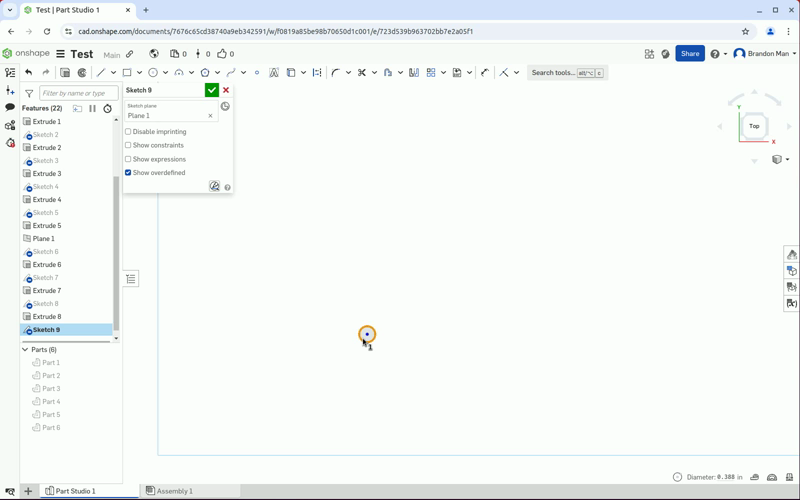
scroll(-6)
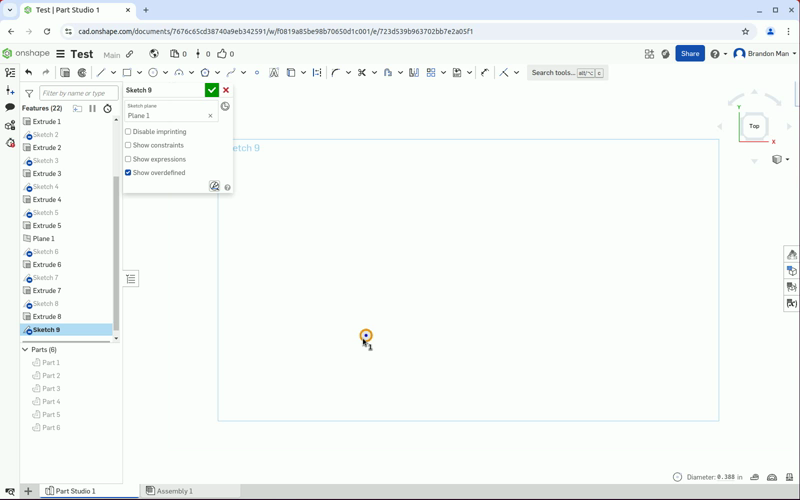
scroll(-6)
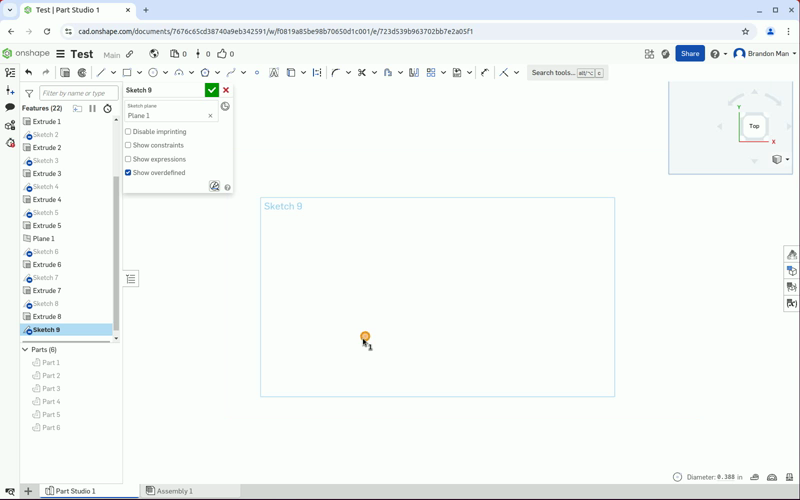
scroll(-6)
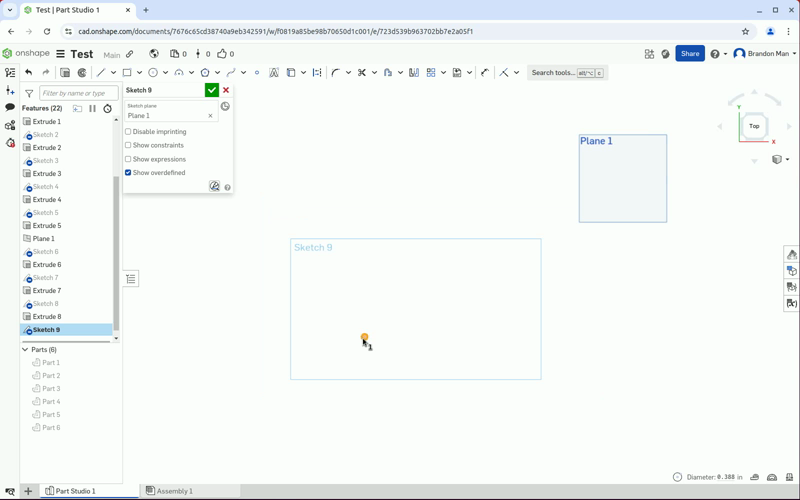
scroll(-6)
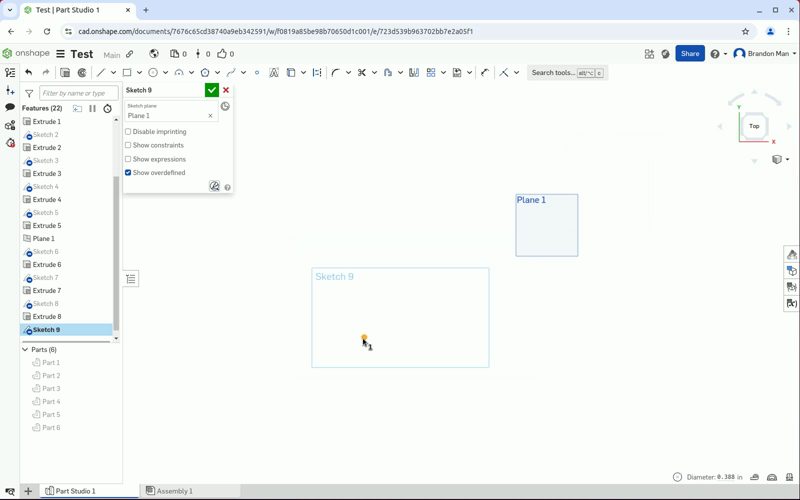
scroll(-6)
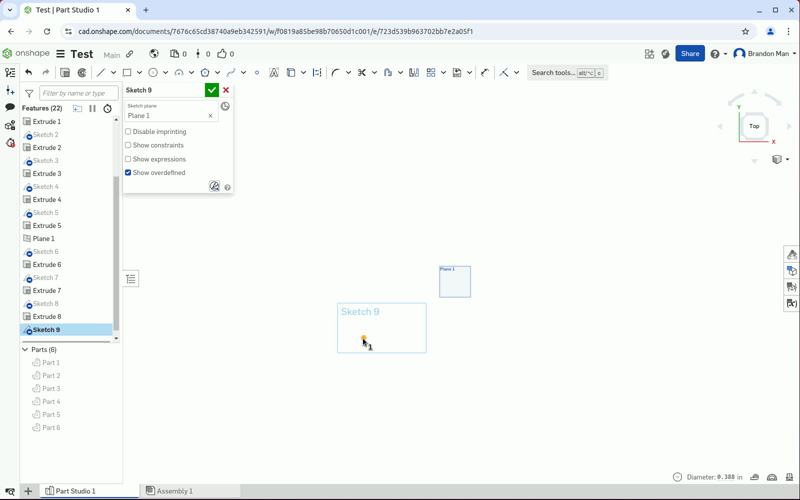
mouse_move(73, 352)
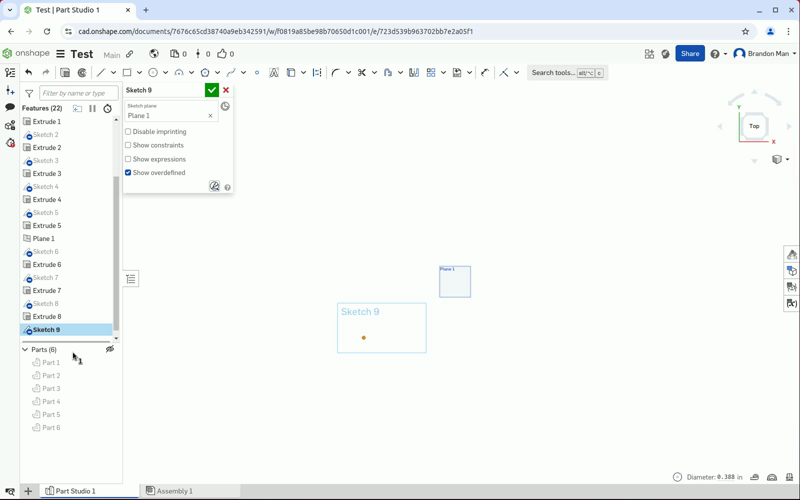
key(shift+y)
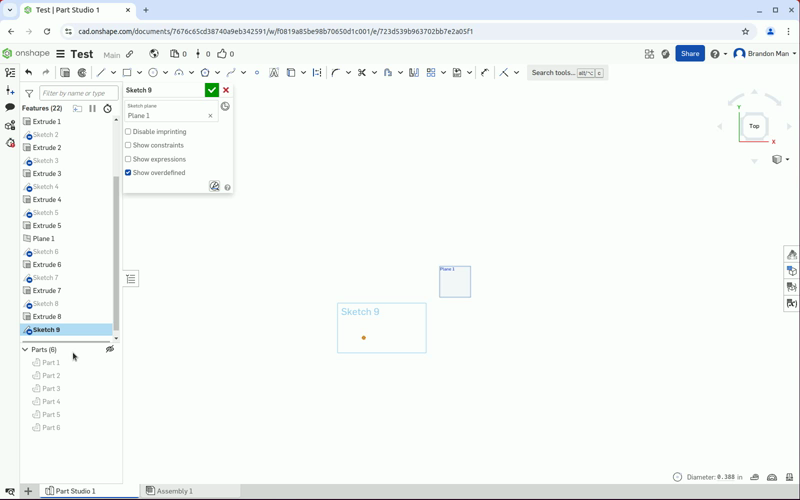
key(shift+e)
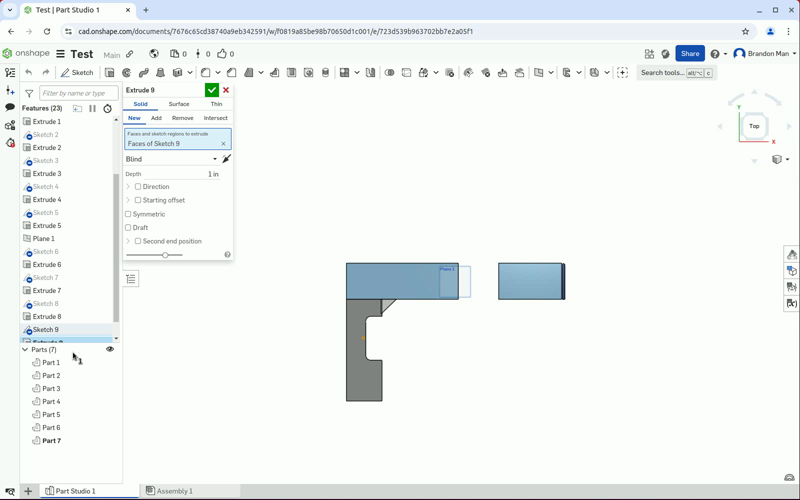
mouse_move(143, 106)
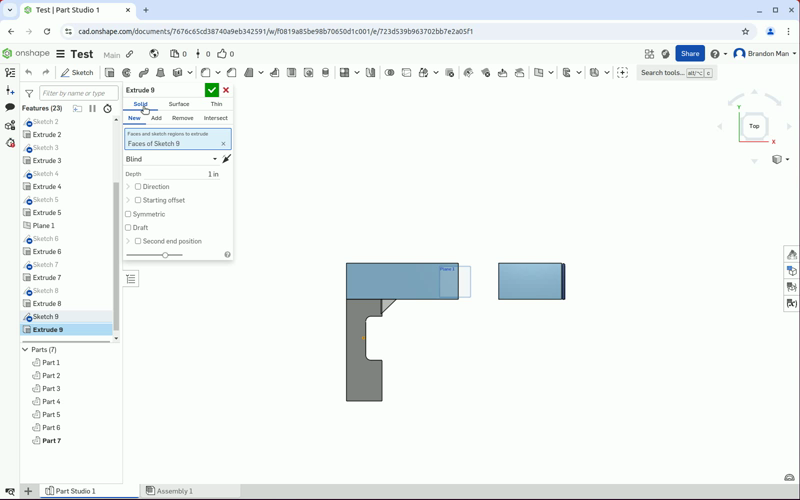
click(143, 106)
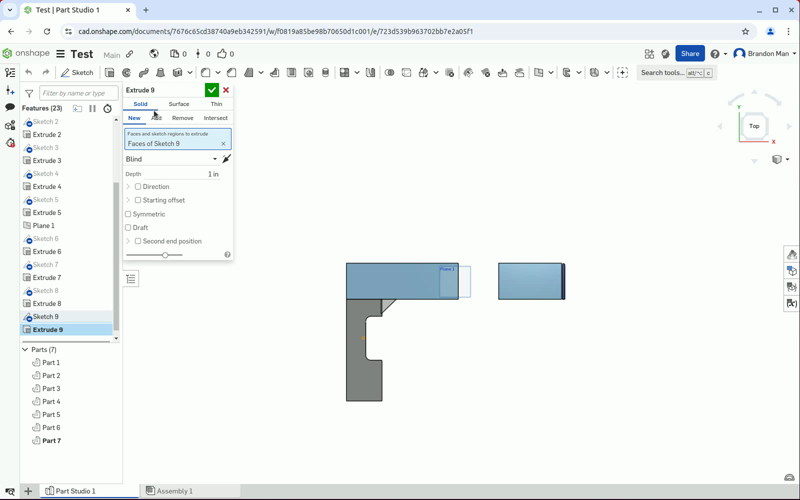
mouse_move(186, 120)
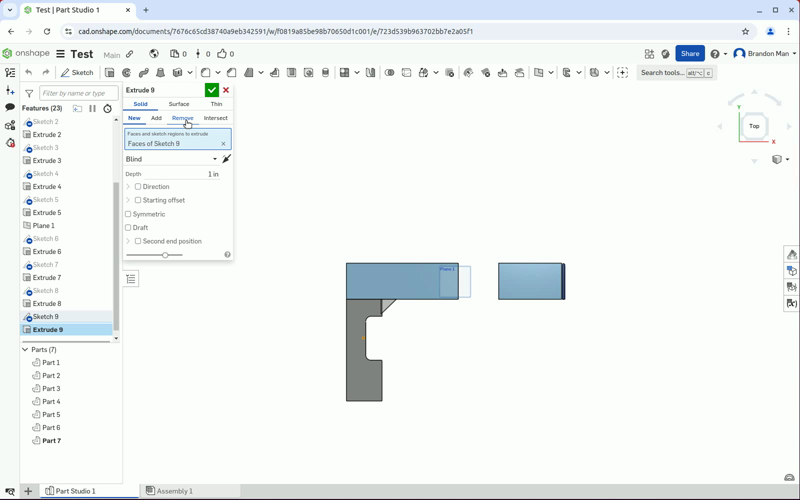
click(186, 120)
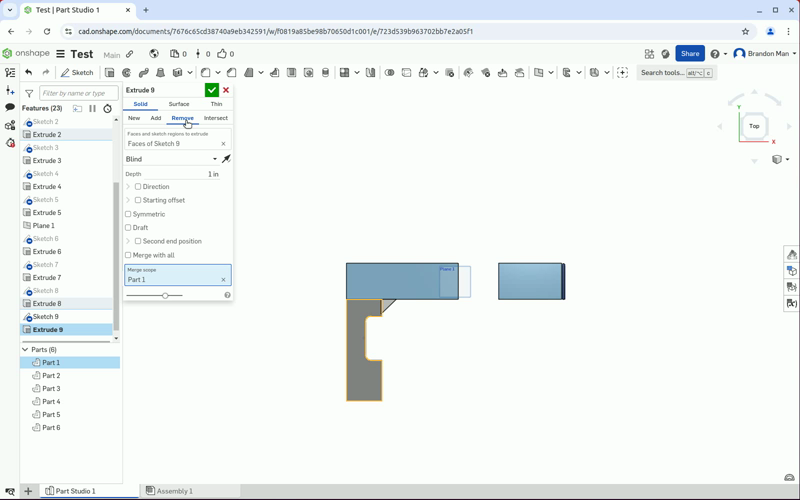
key(tab, 4)
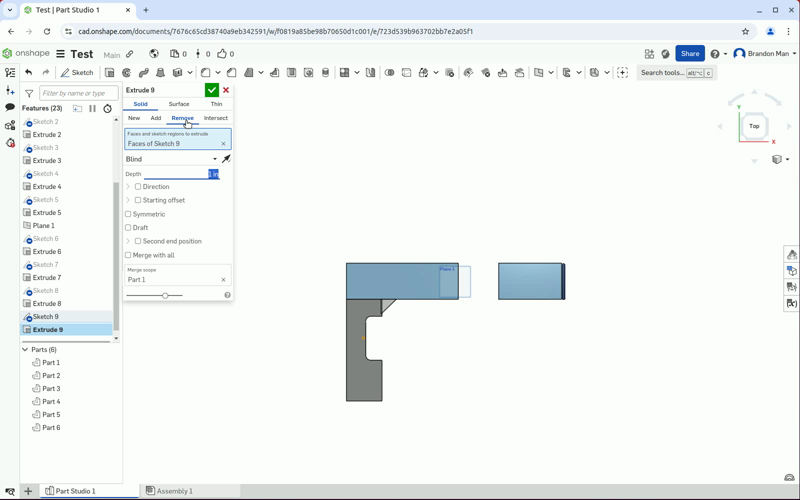
text(1.444)
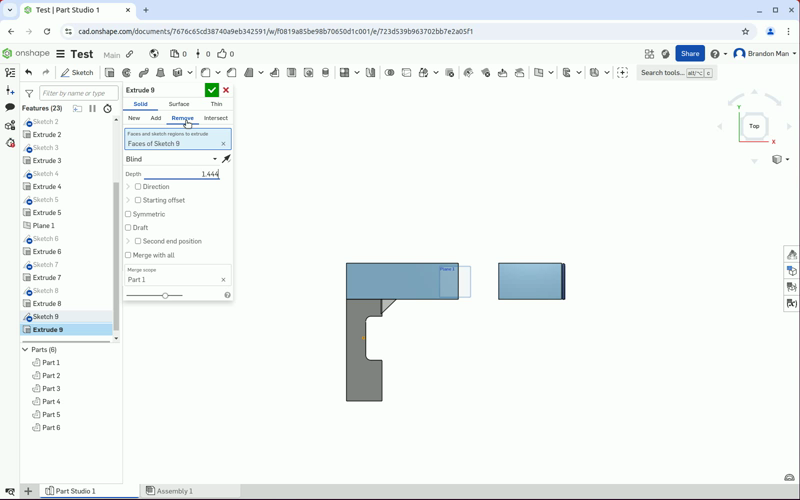
key(tab, 6)
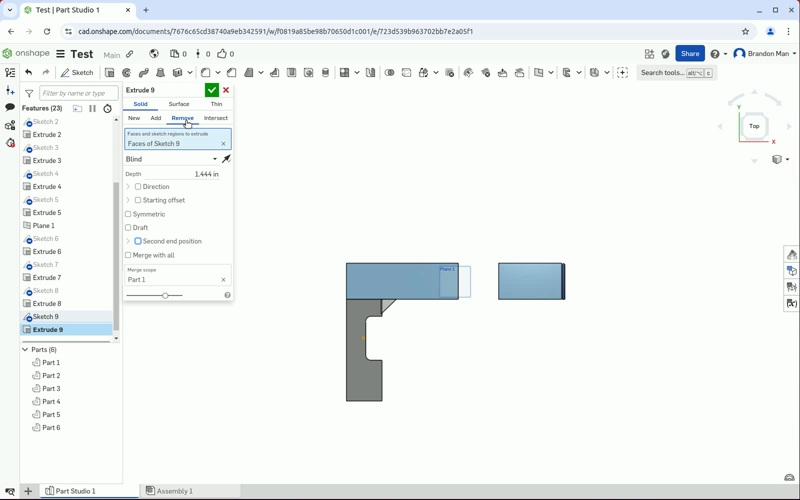
key(space)
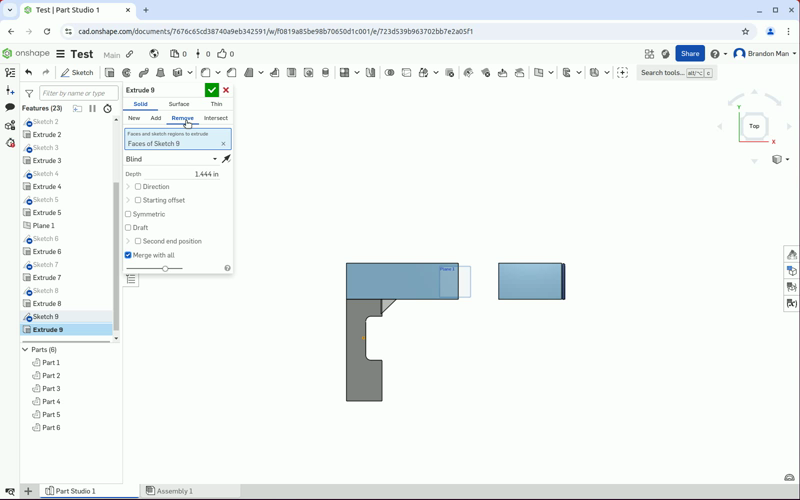
key(enter)
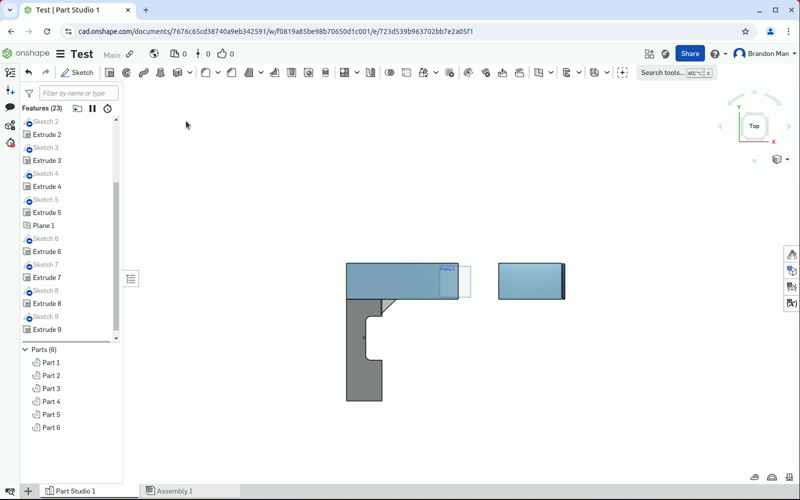
key(shift+h)
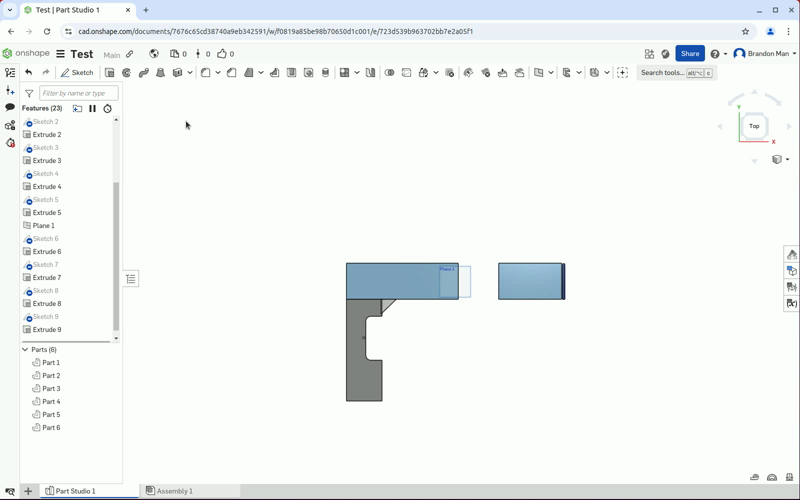
key(shift+h)
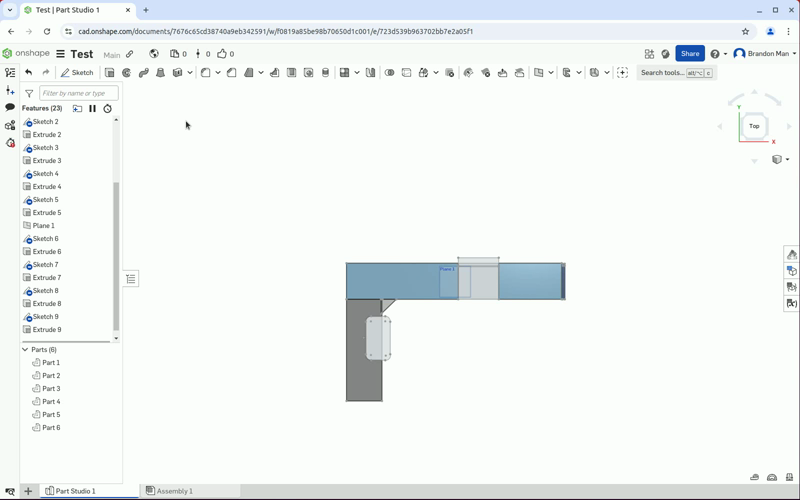
key(shift+7)
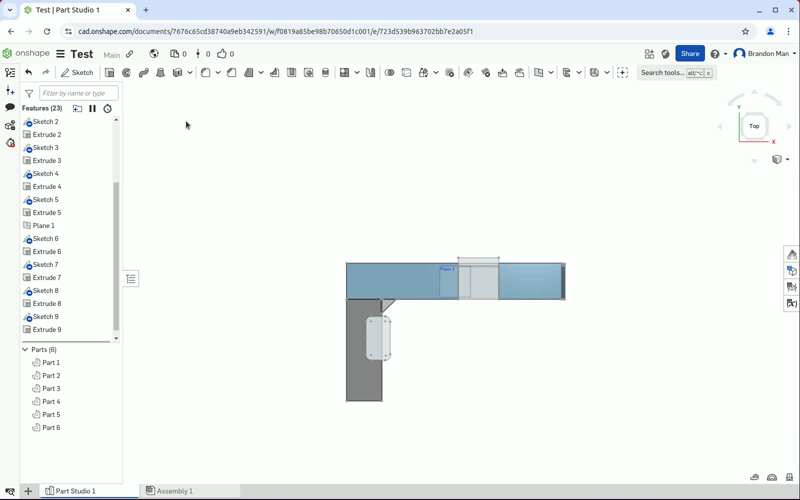
key(up, 3)
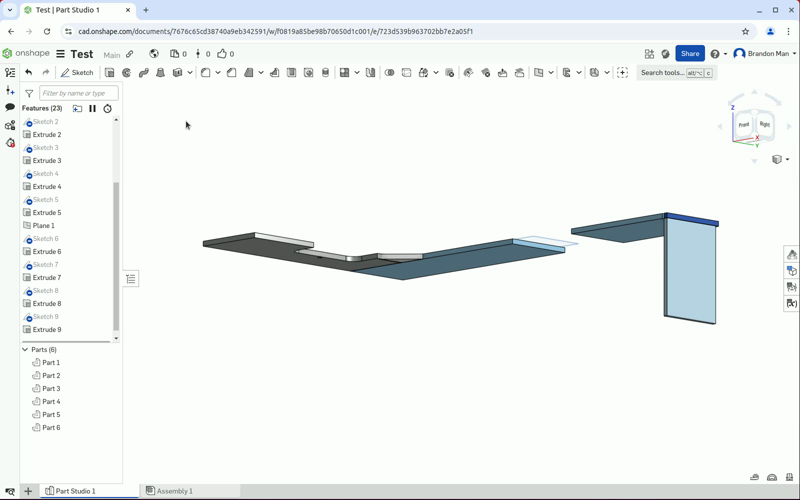
key(left, 3)
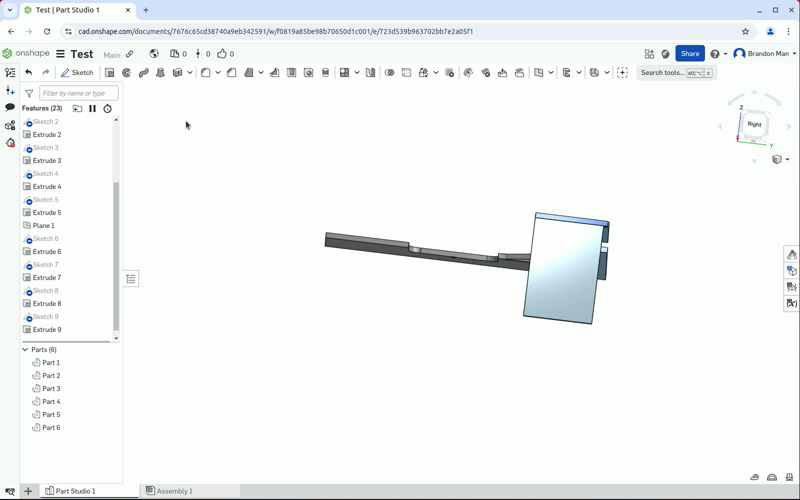
key(right, 3)
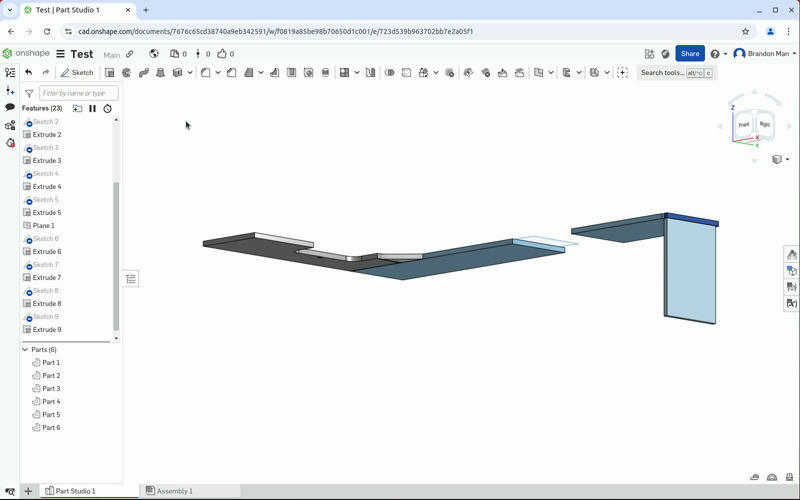
key(down, 3)
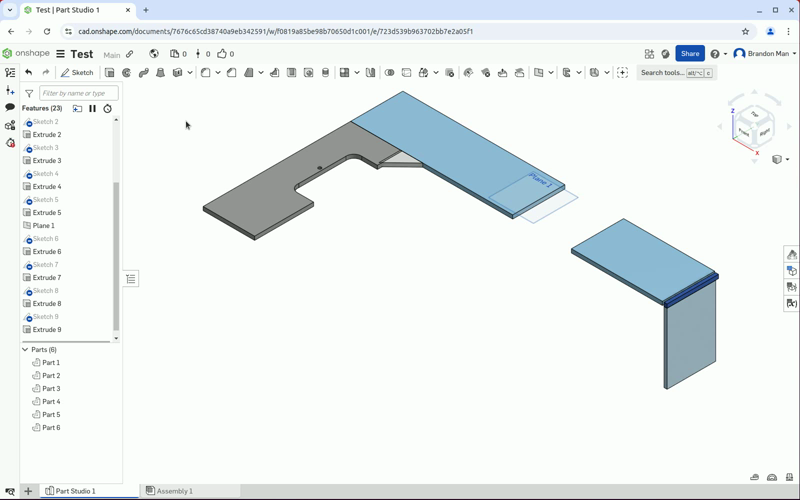
mouse_move(69, 98)
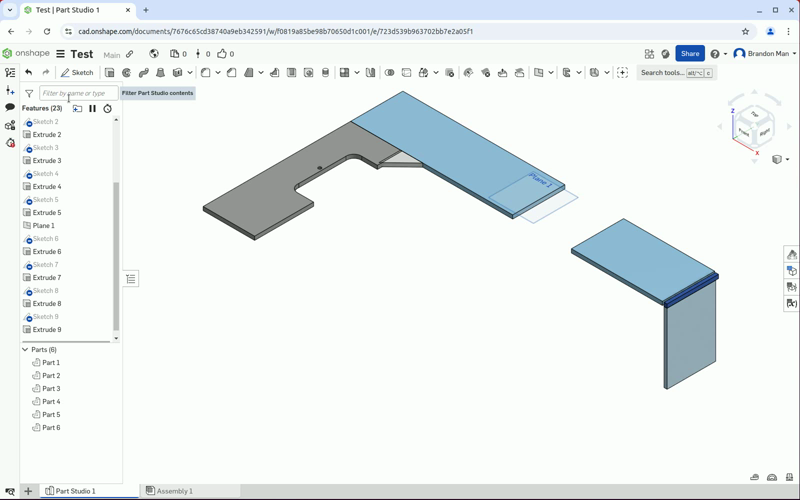
click(69, 98)